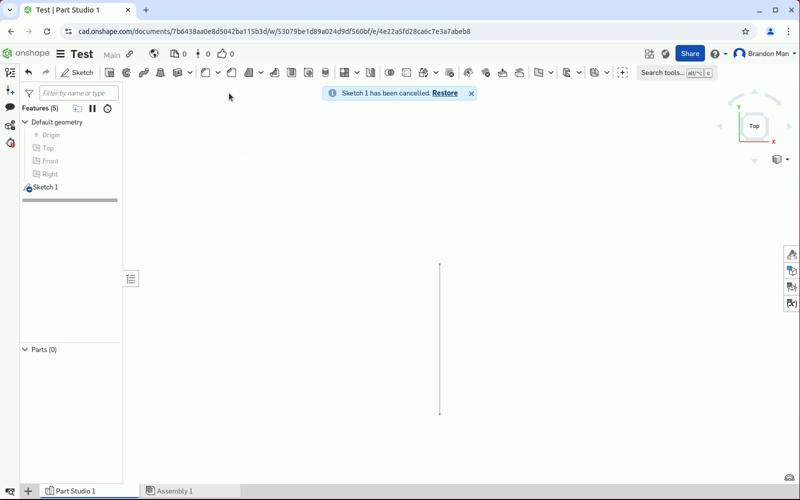
key(shift+h)
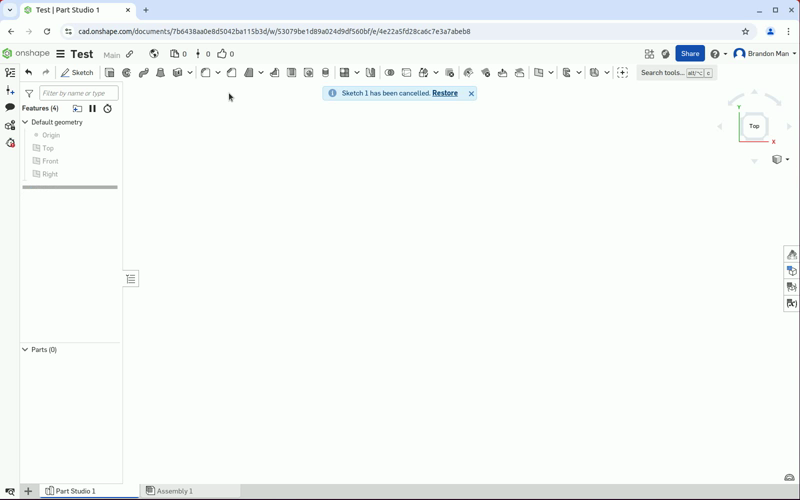
key(shift+s)
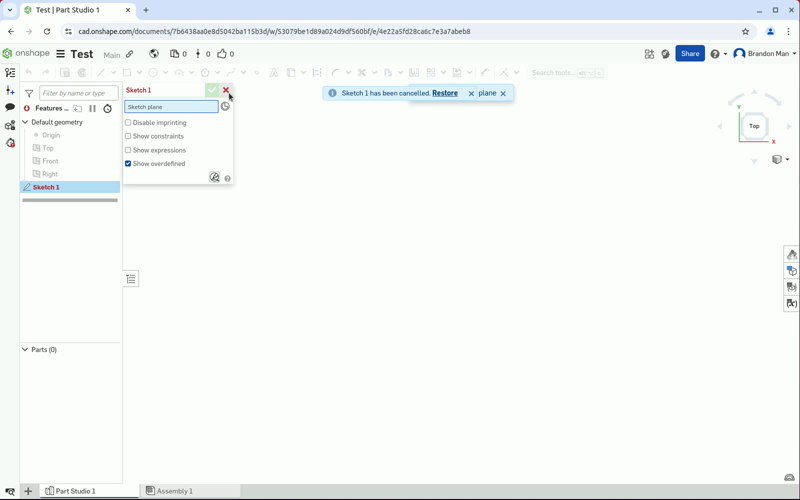
mouse_move(73, 150)
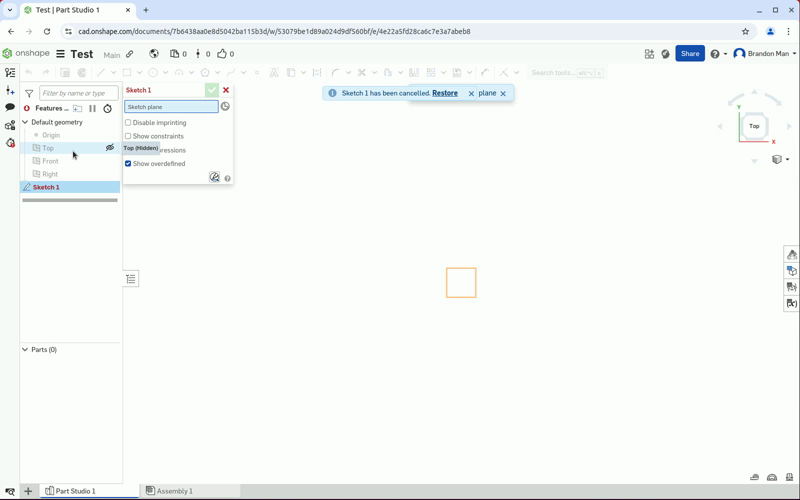
click(73, 150)
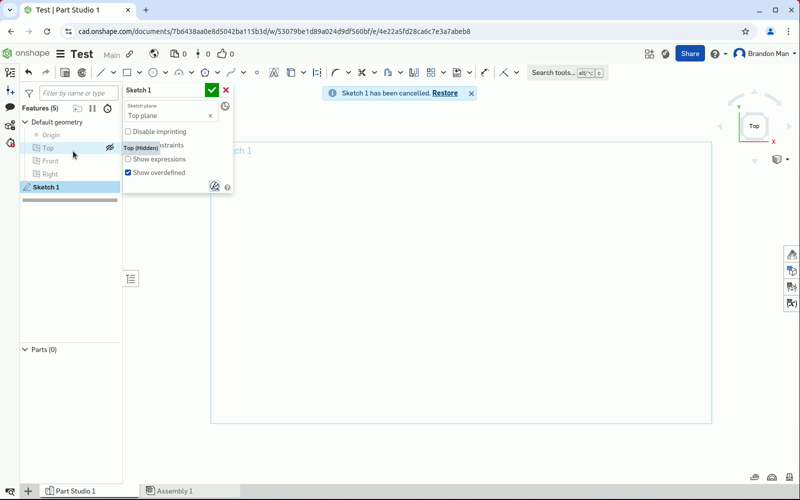
mouse_move(73, 352)
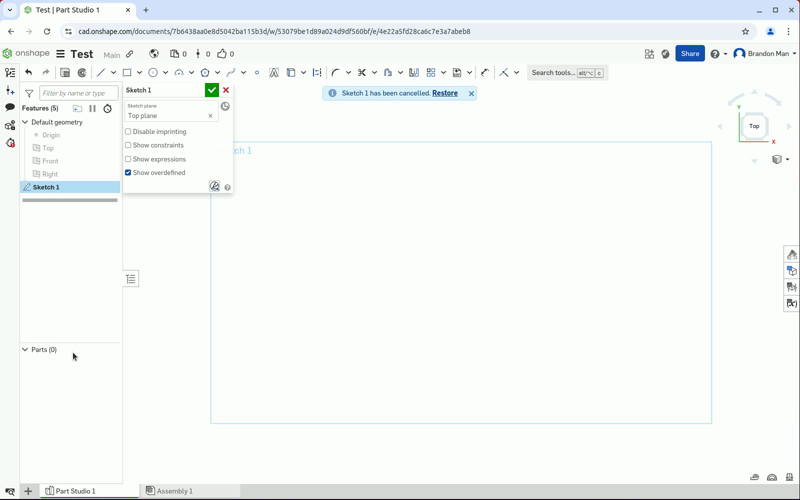
key(y)
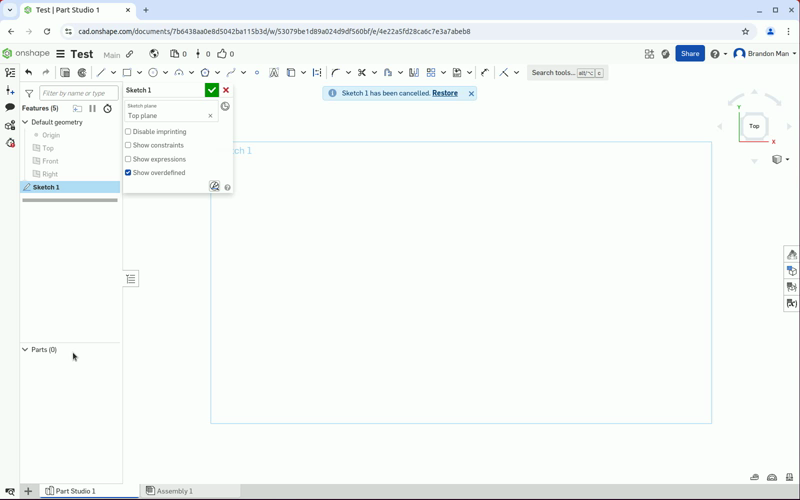
key(l)
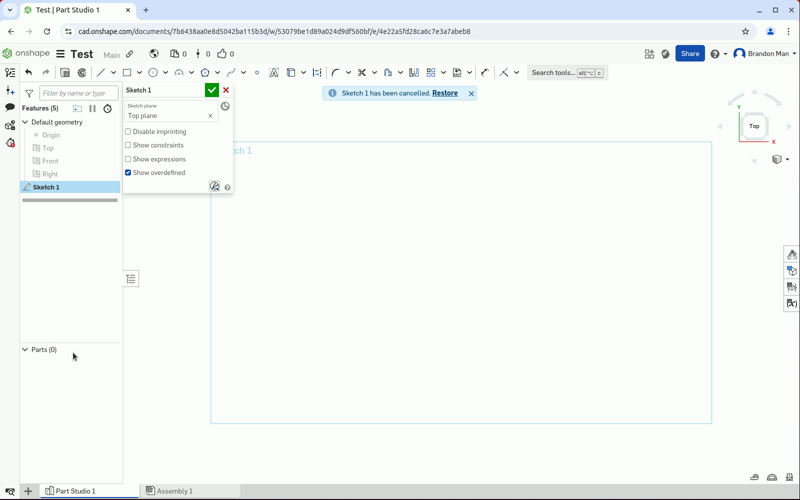
key_down(shift)
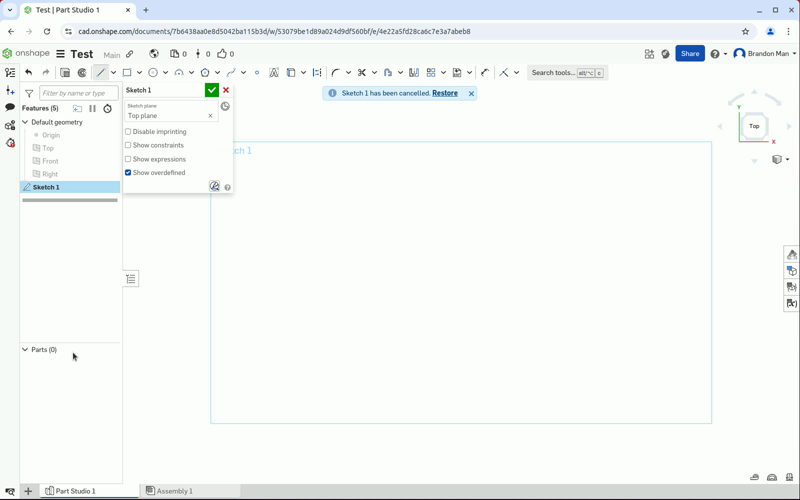
mouse_move(411, 365)
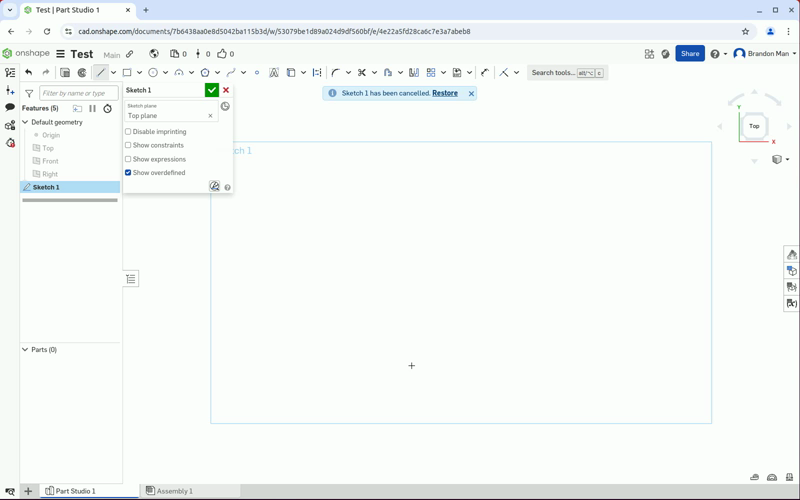
click(411, 365)
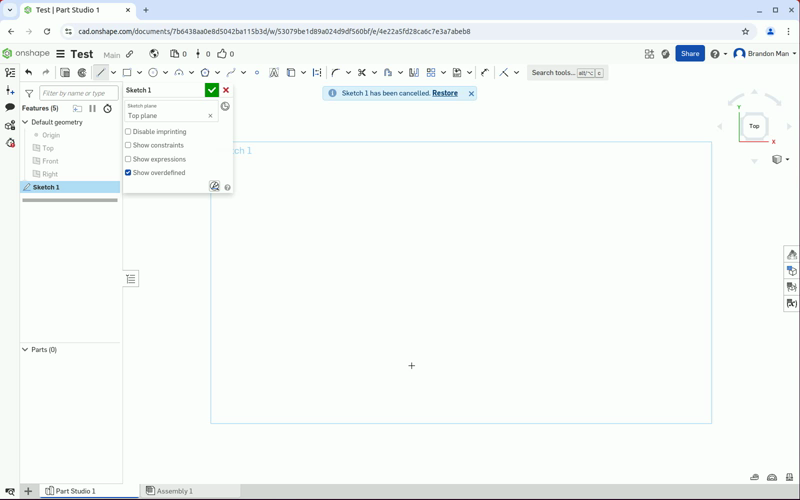
key_up(shift)
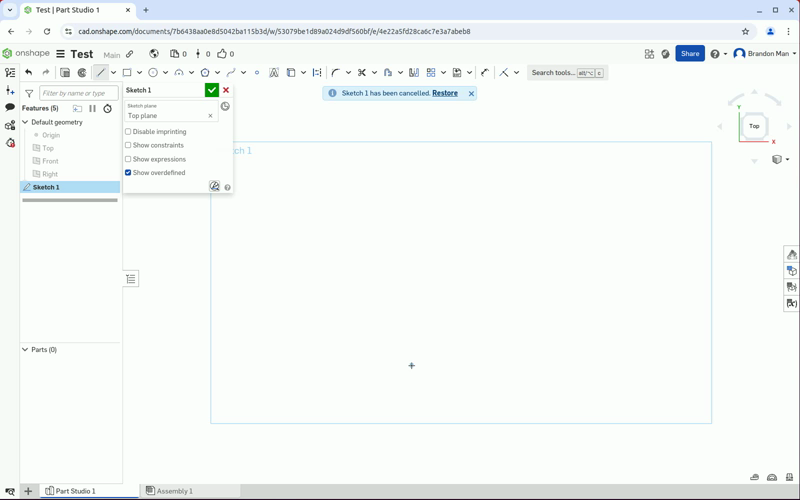
key_down(shift)
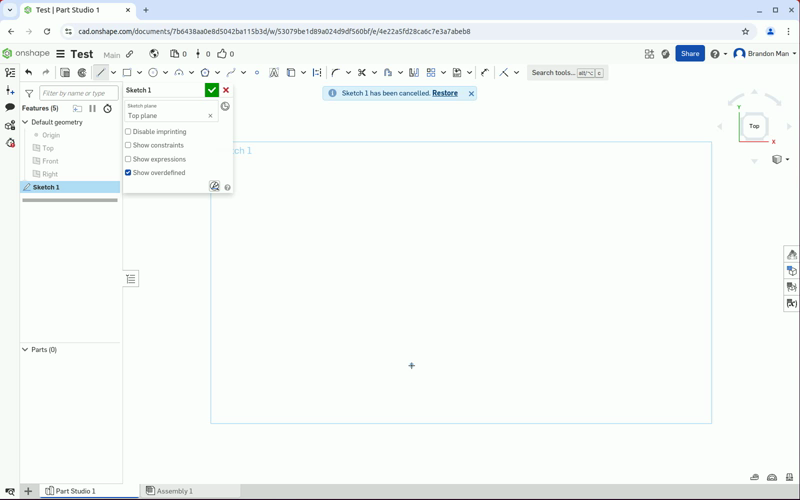
mouse_move(441, 365)
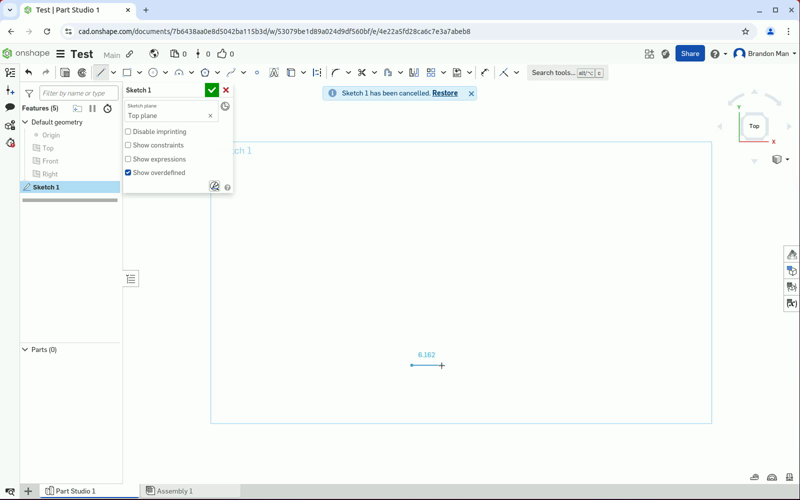
mouse_move(427, 365)
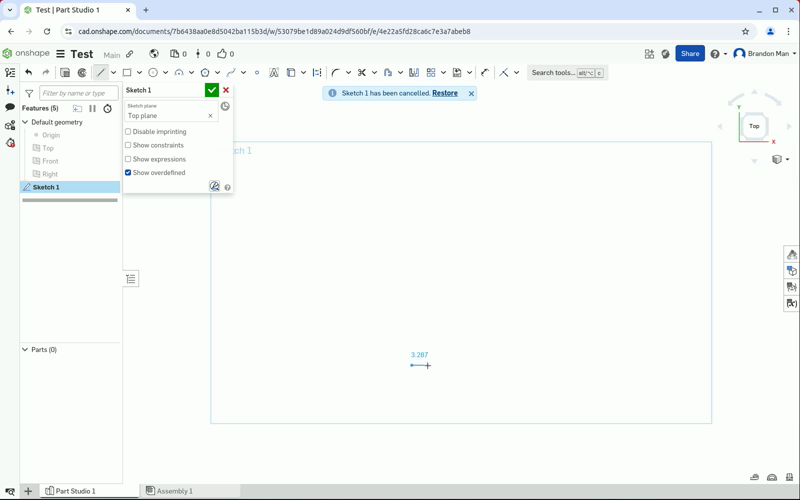
click(427, 365)
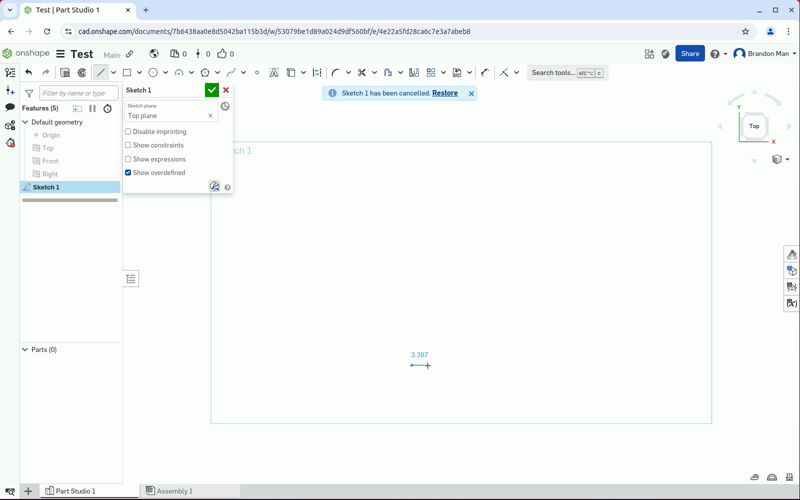
key_up(shift)
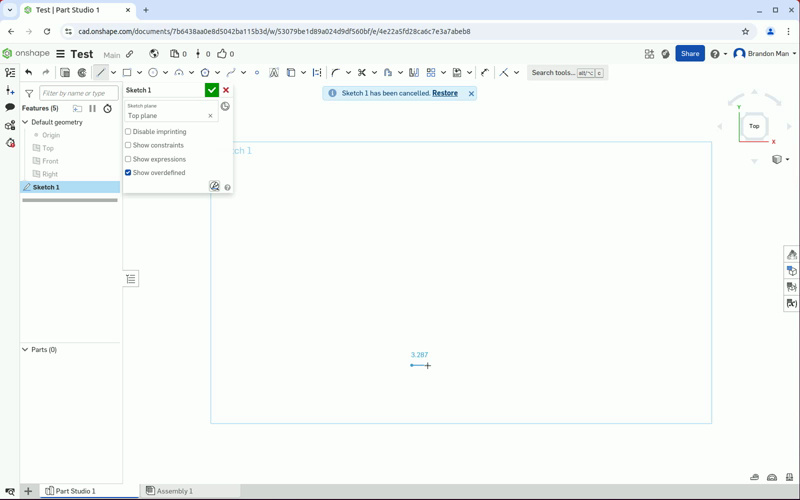
key_down(shift)
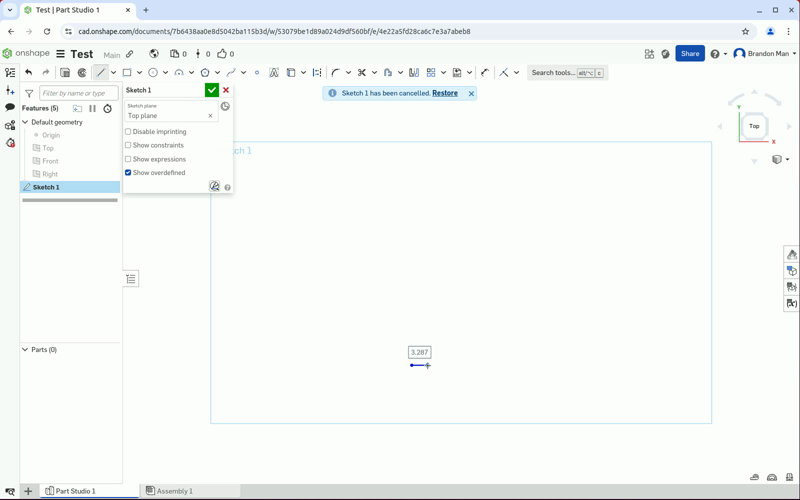
mouse_move(427, 214)
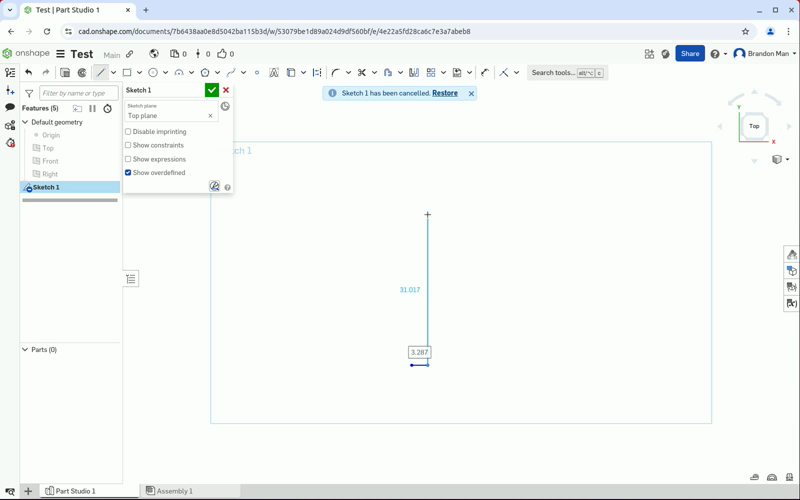
click(427, 214)
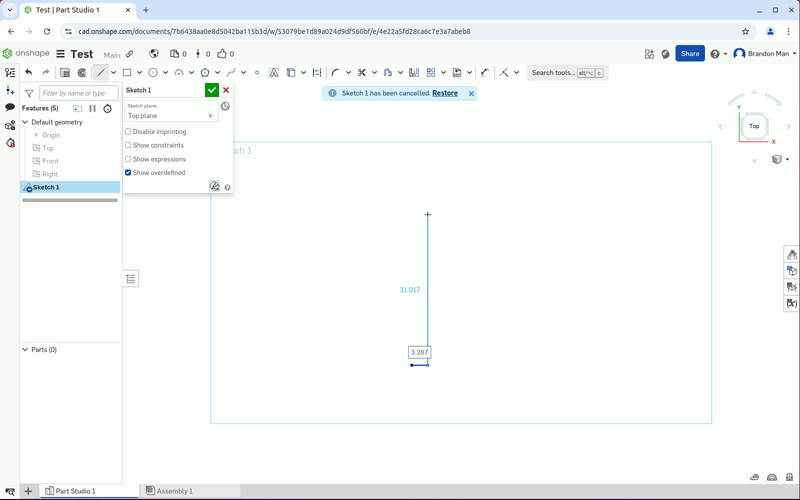
key_up(shift)
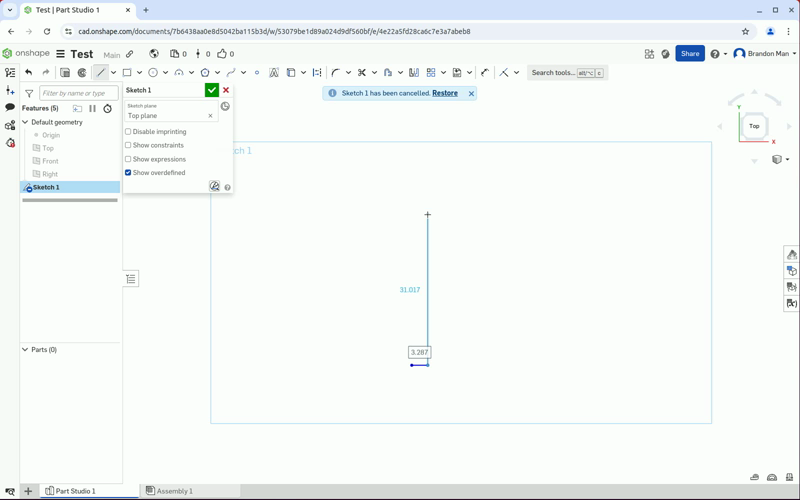
key_down(shift)
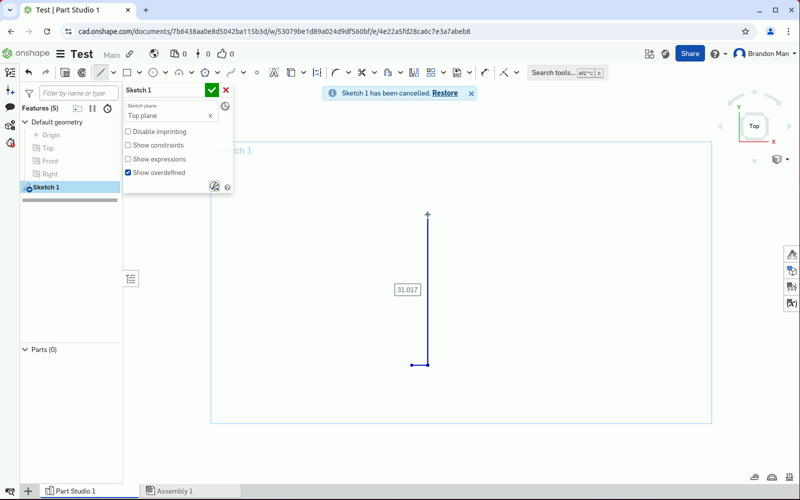
mouse_move(457, 214)
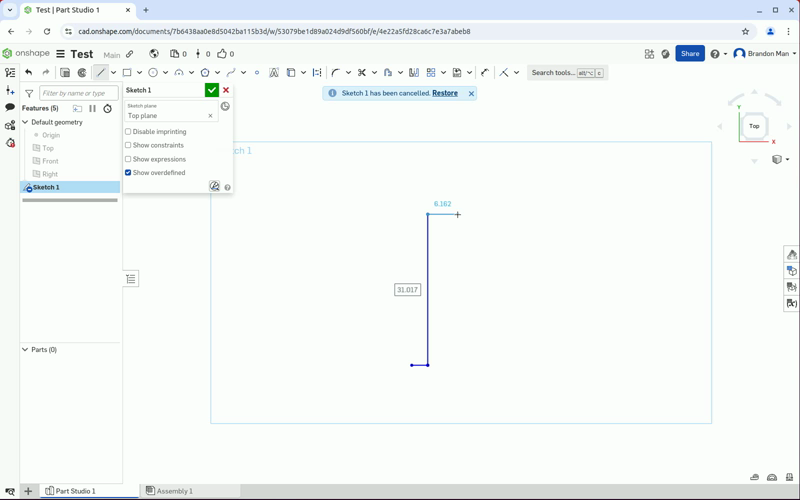
mouse_move(411, 214)
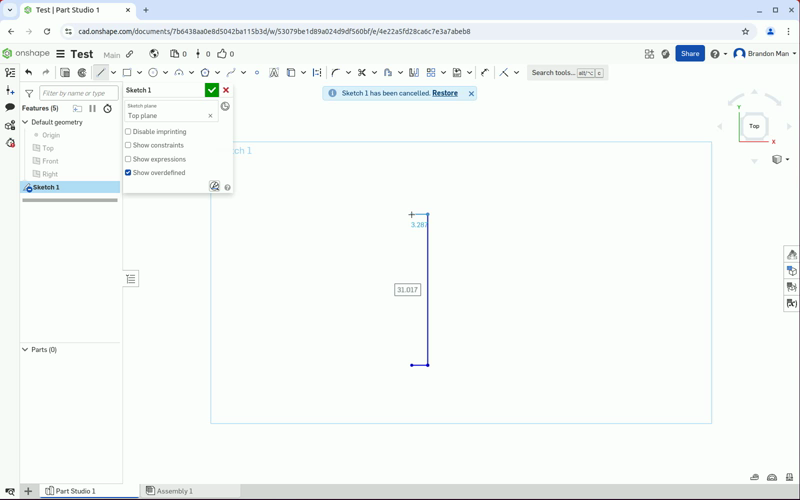
click(411, 214)
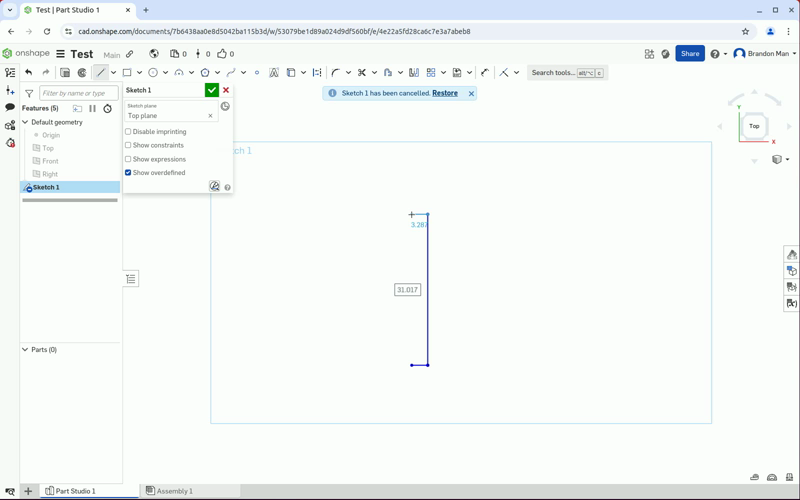
key_up(shift)
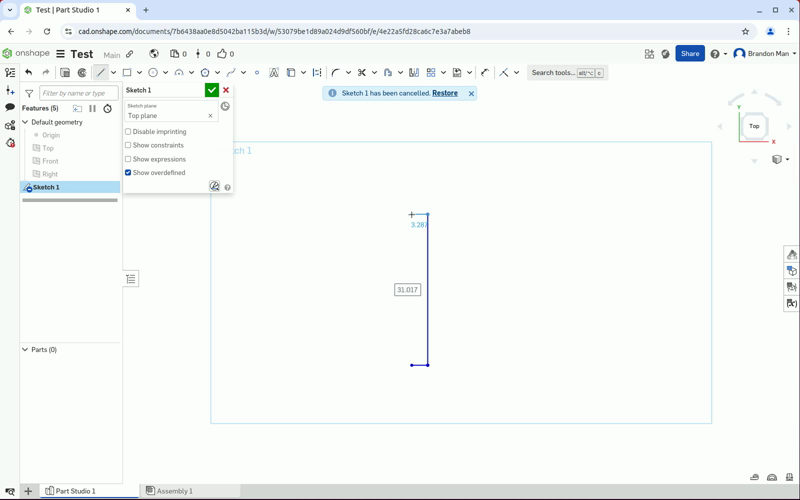
key_down(shift)
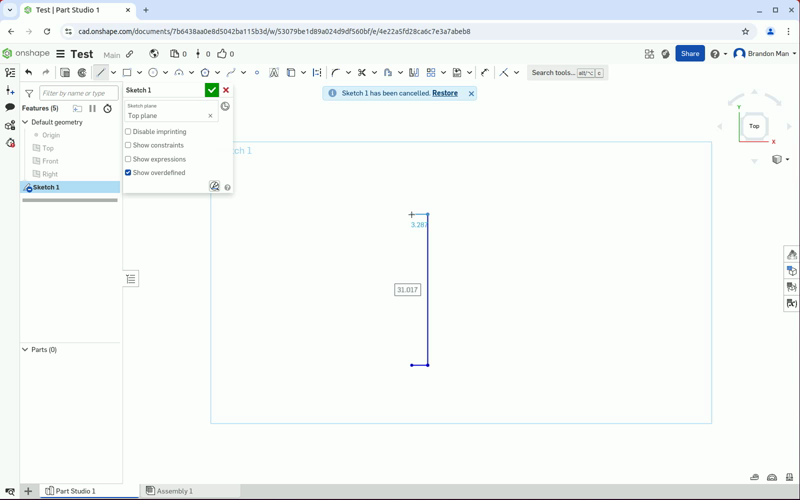
mouse_move(441, 214)
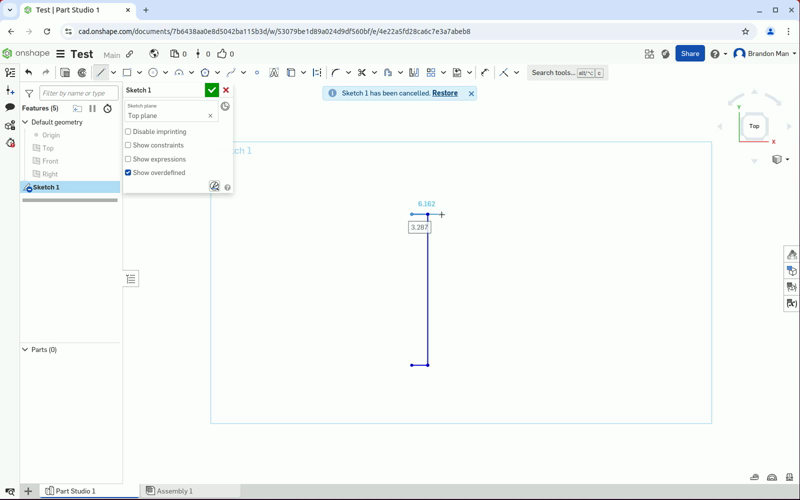
mouse_move(411, 241)
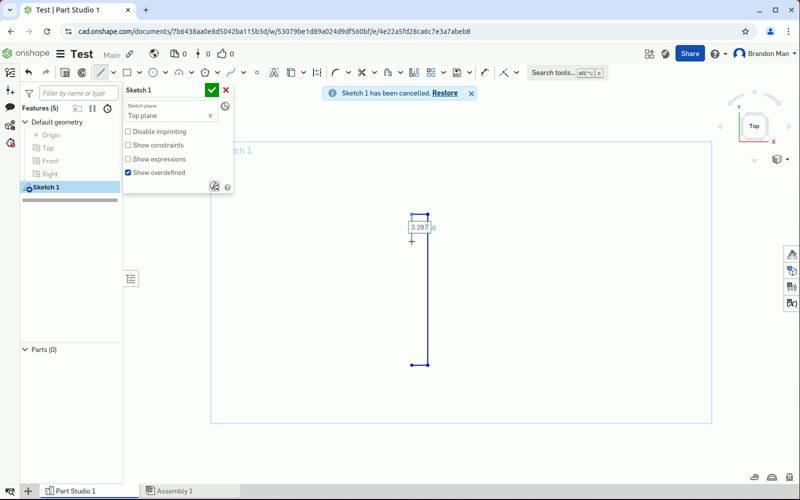
click(411, 241)
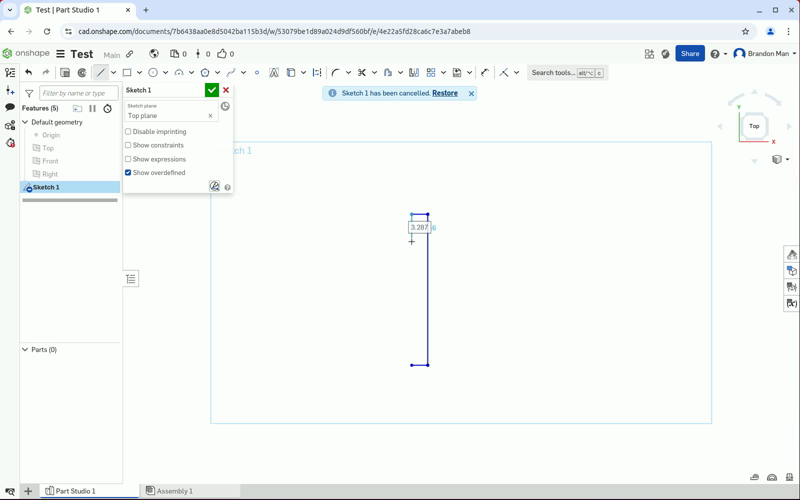
key_up(shift)
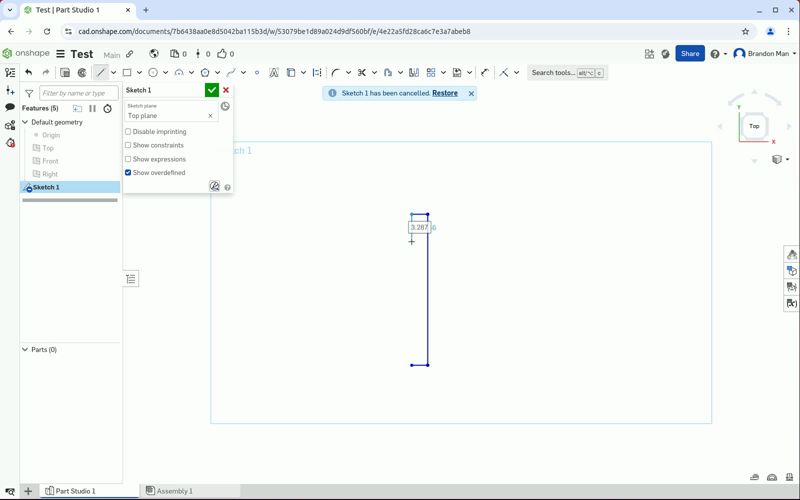
key_down(shift)
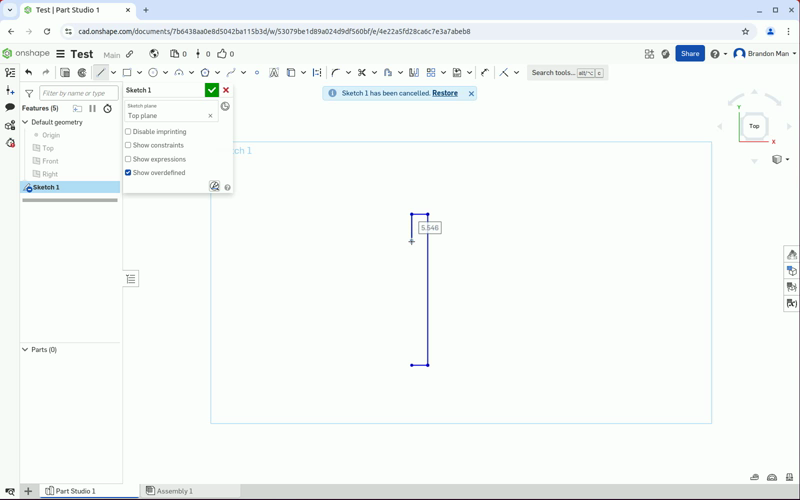
mouse_move(411, 365)
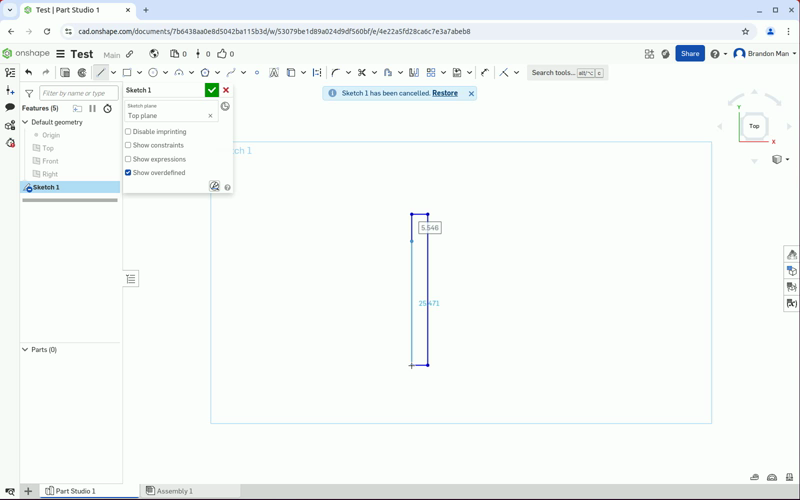
key_up(shift)
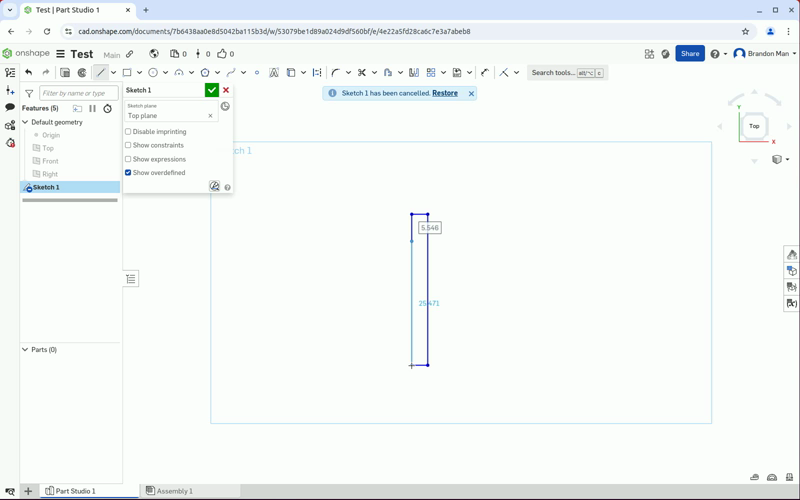
click(411, 365)
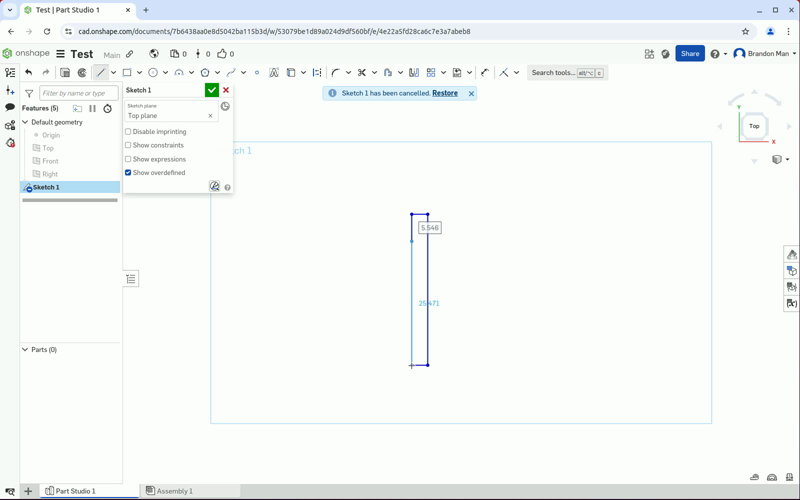
key(esc)
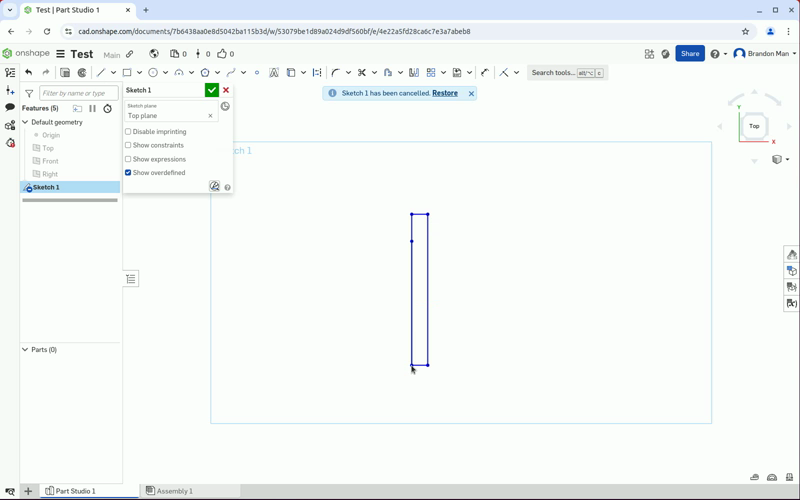
mouse_move(420, 273)
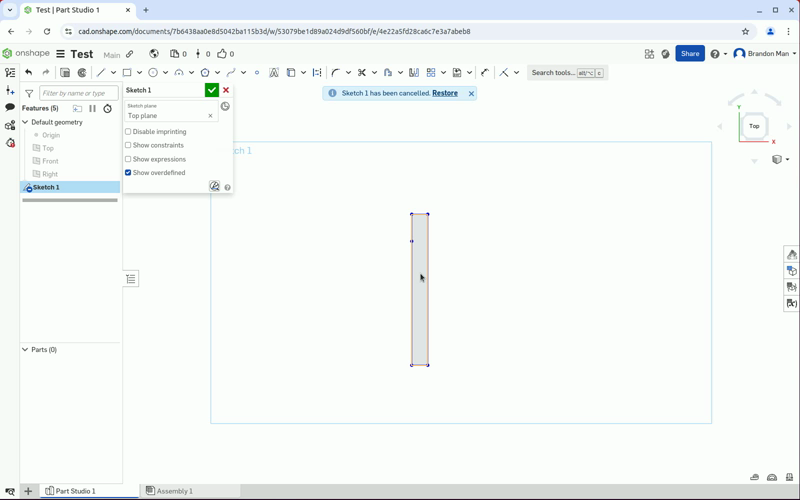
click(420, 273)
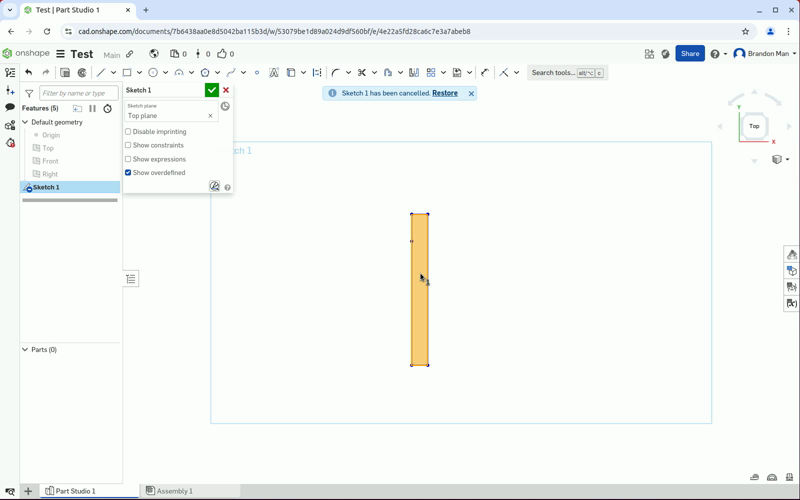
mouse_move(73, 352)
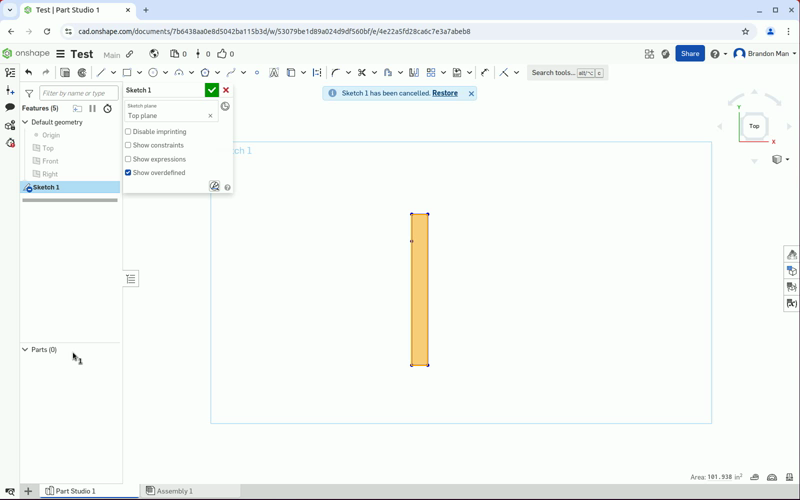
key(shift+y)
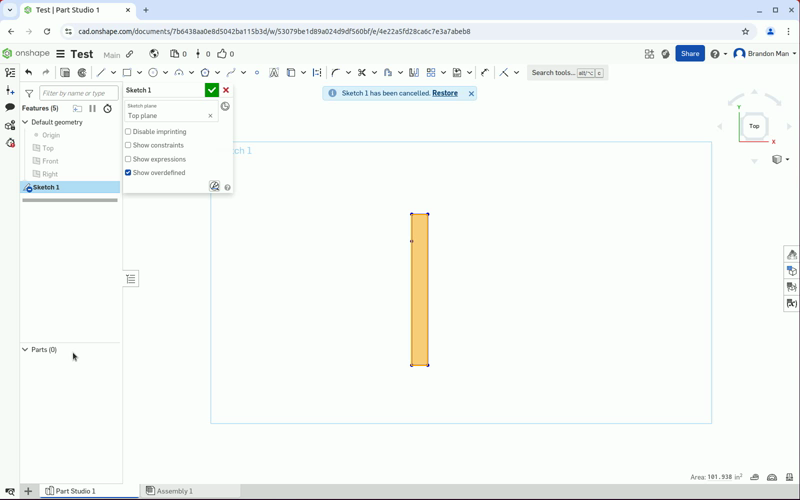
key(shift+e)
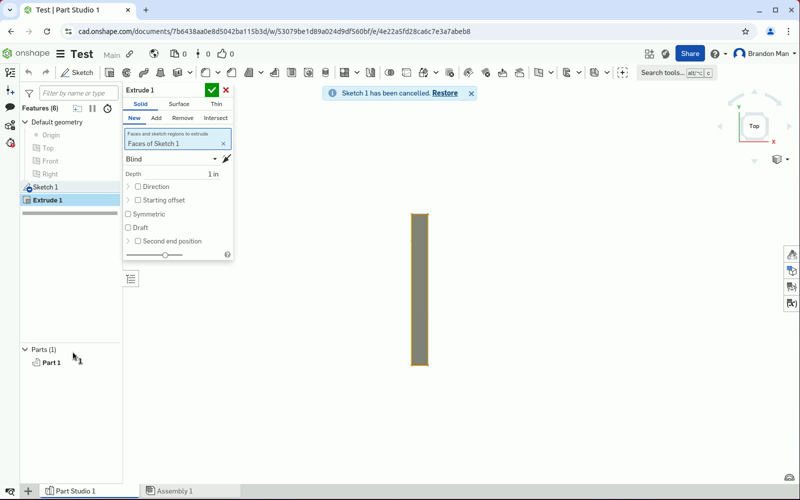
mouse_move(143, 106)
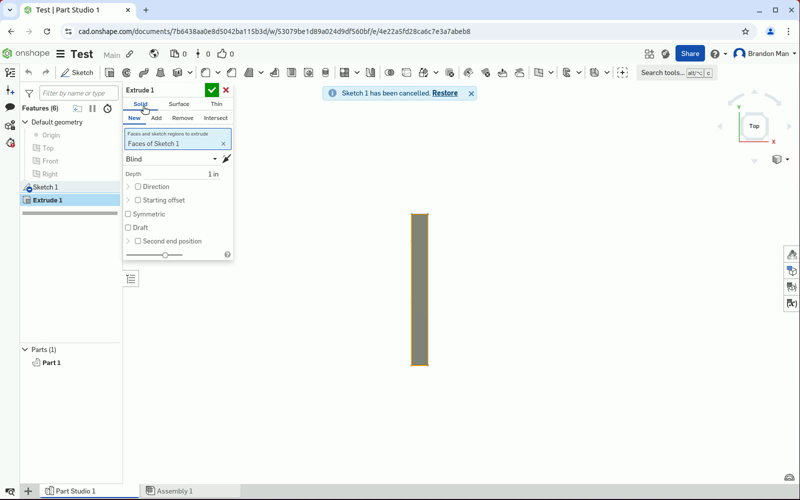
click(143, 106)
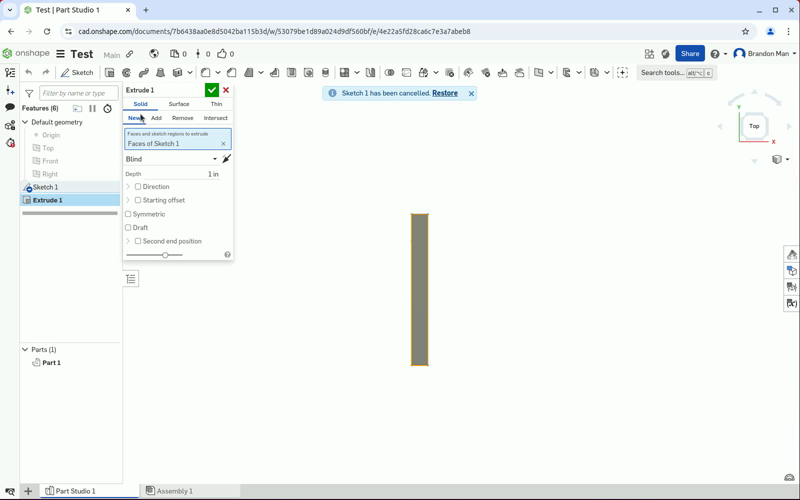
mouse_move(137, 120)
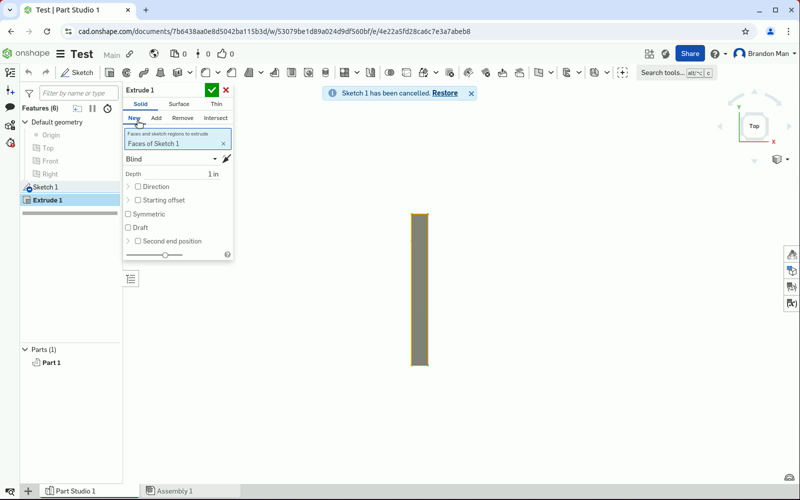
click(137, 120)
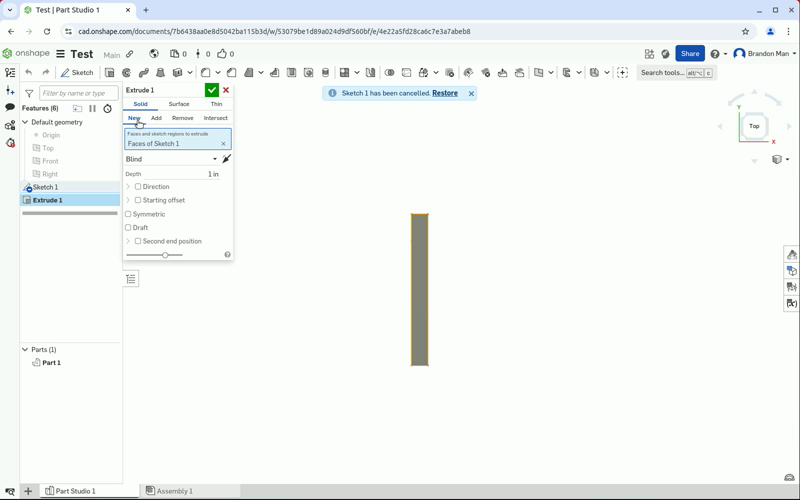
key(tab, 4)
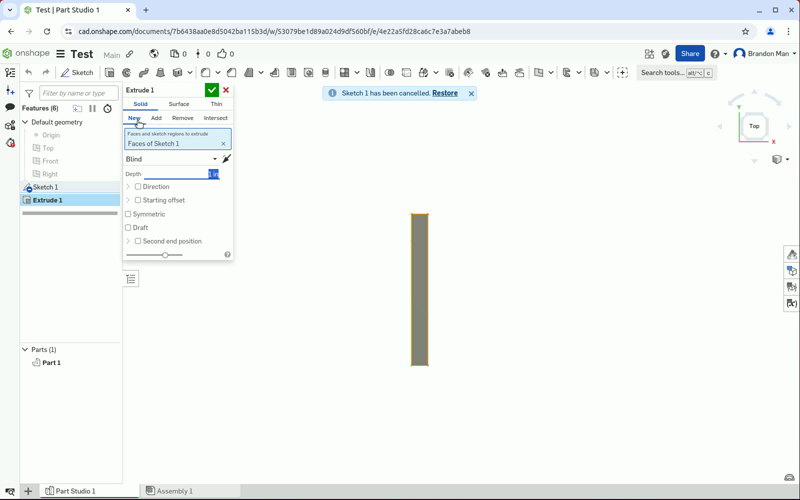
text(9.869)
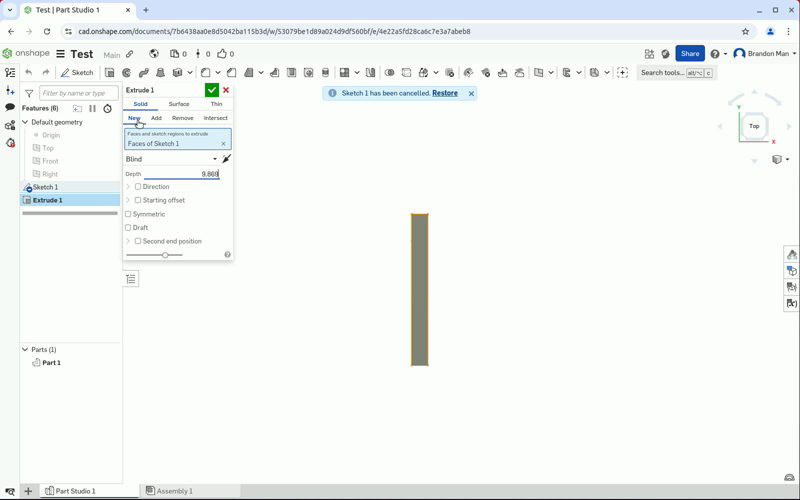
key(enter)
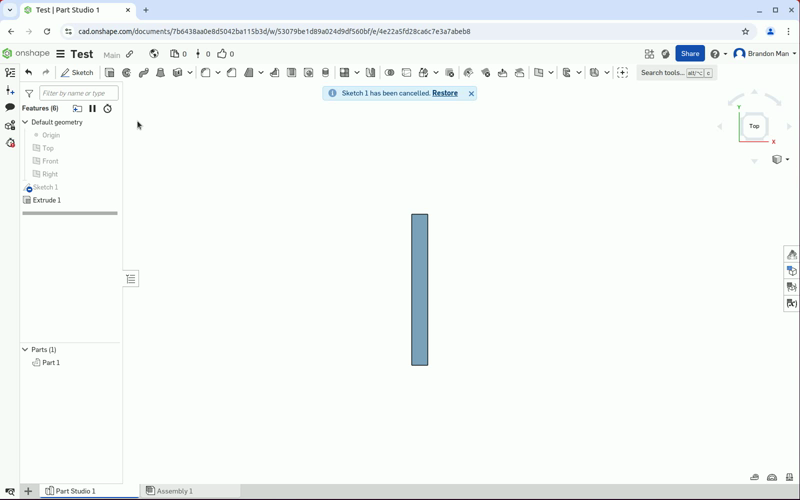
key(shift+h)
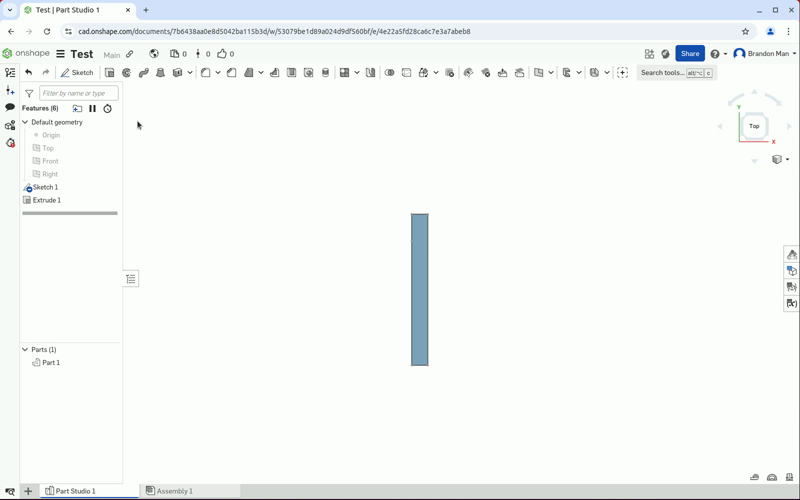
key(shift+h)
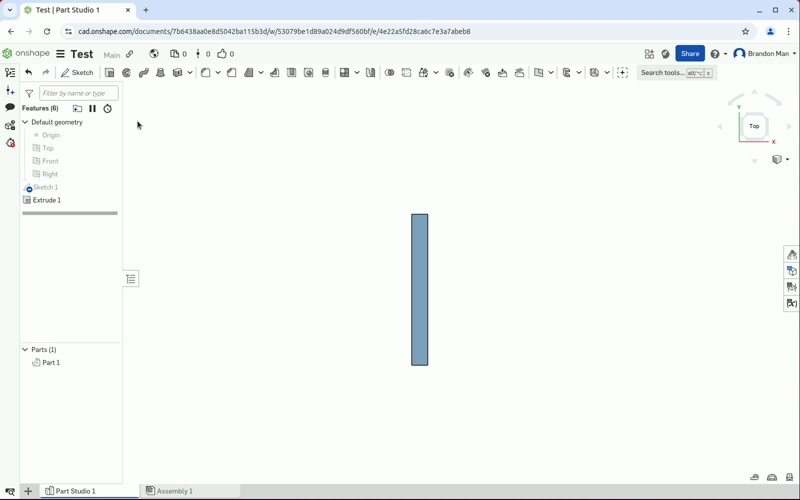
mouse_move(73, 189)
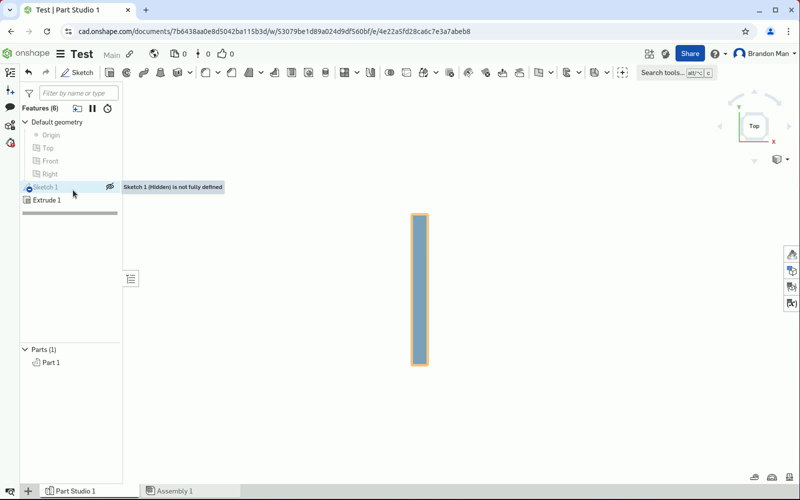
click(73, 189)
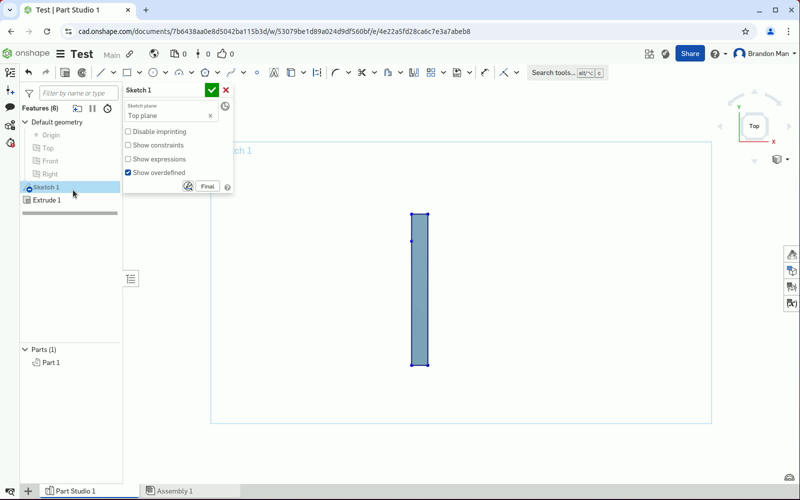
mouse_move(229, 92)
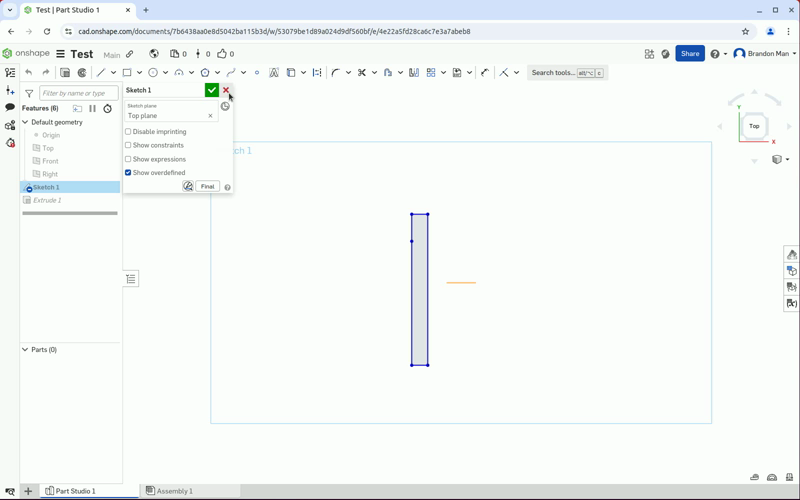
click(229, 92)
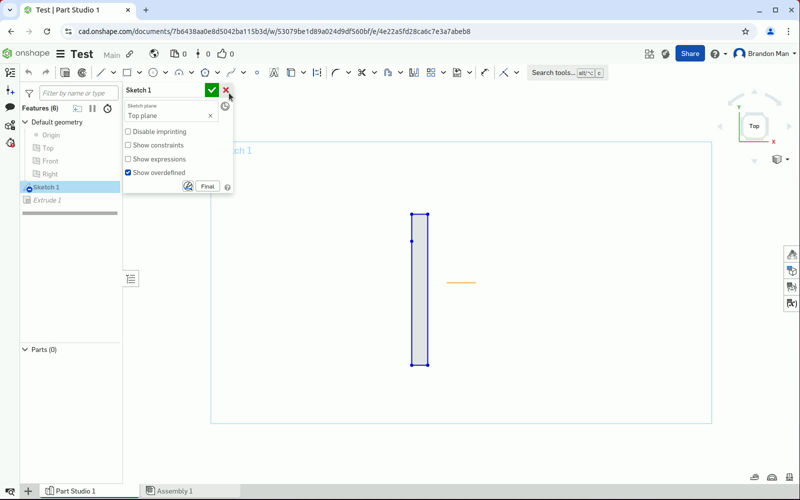
key(shift+s)
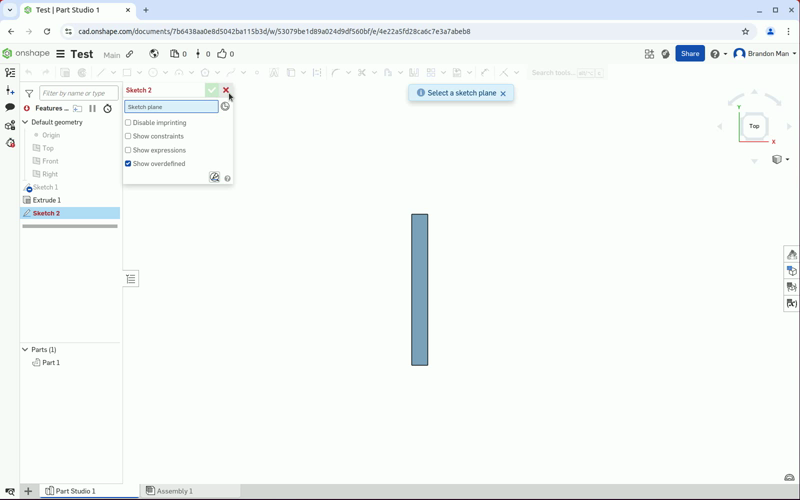
mouse_move(73, 150)
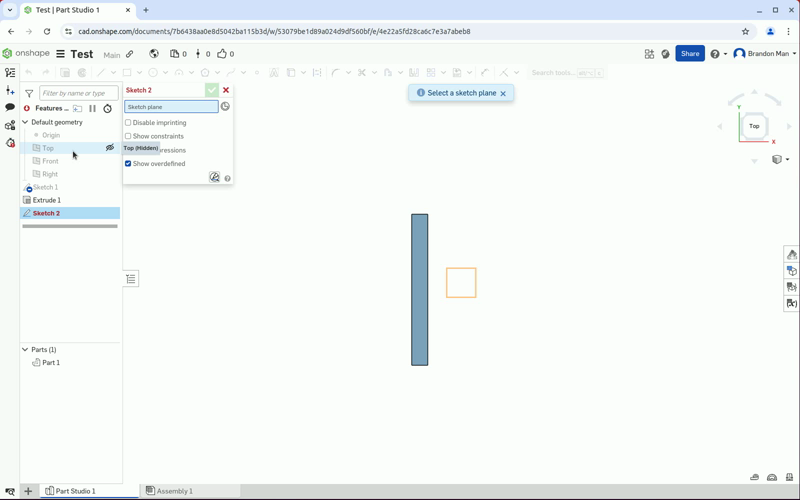
click(73, 150)
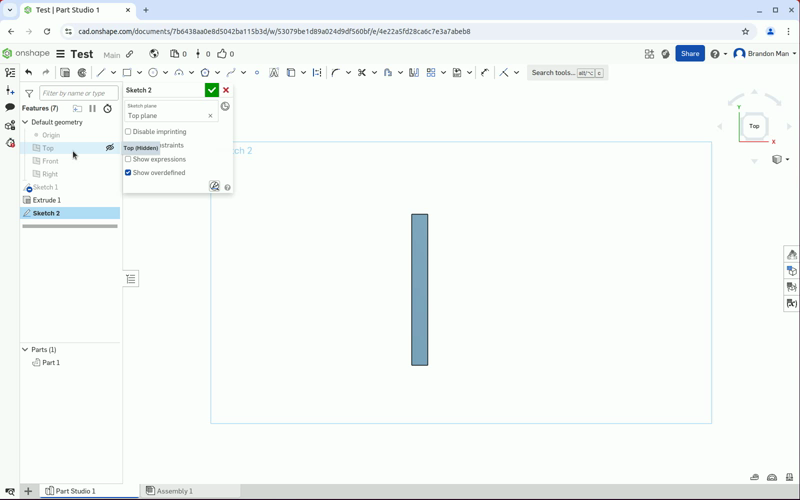
mouse_move(73, 352)
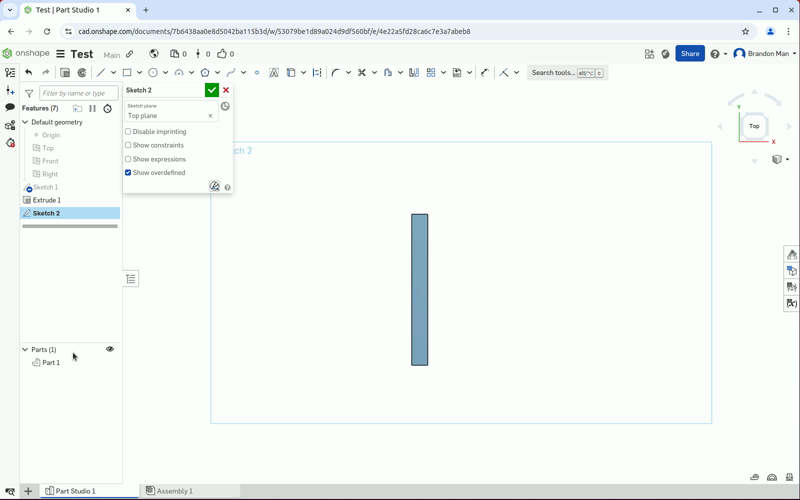
key(y)
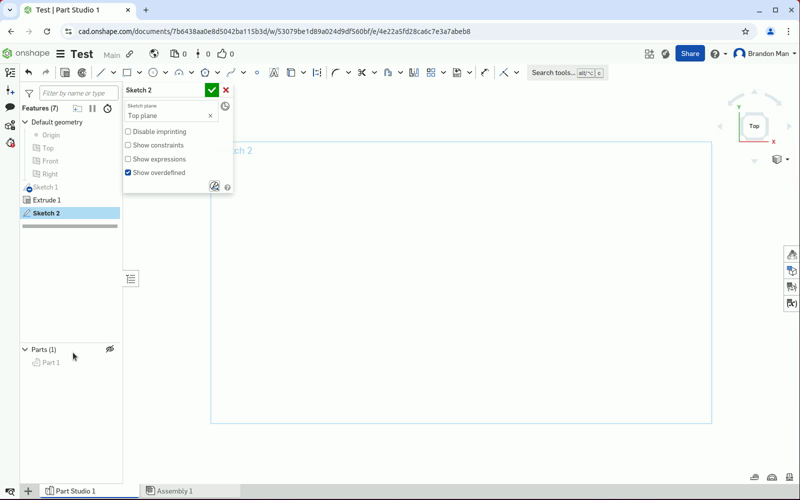
key(l)
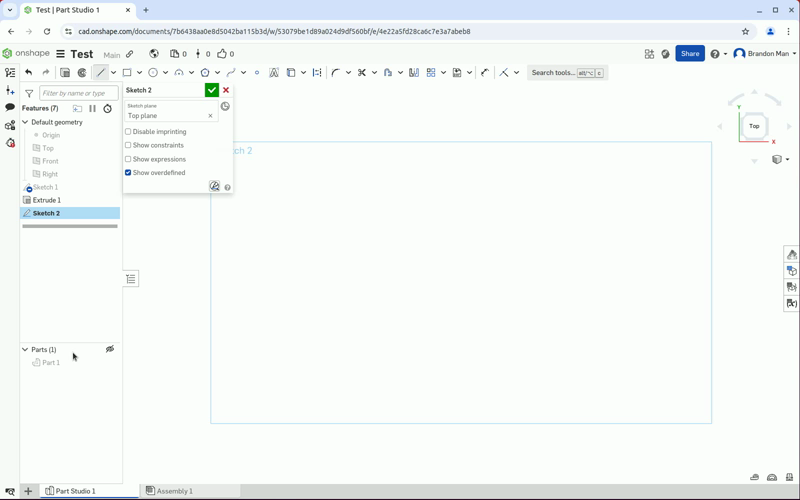
key_down(shift)
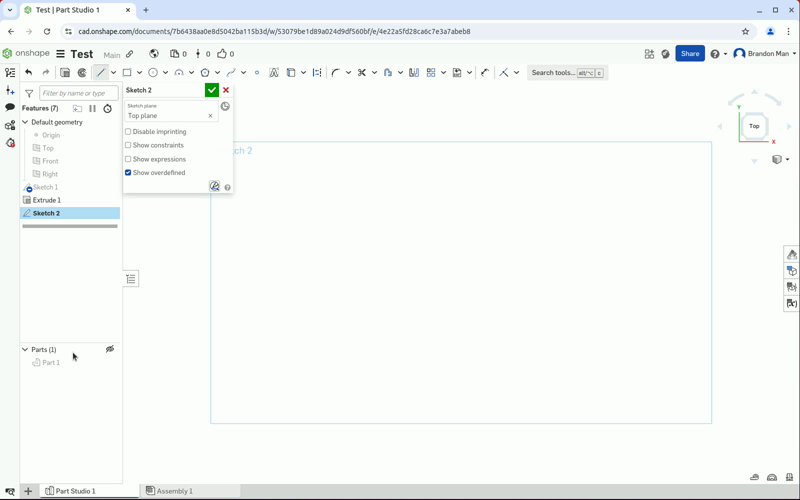
mouse_move(396, 365)
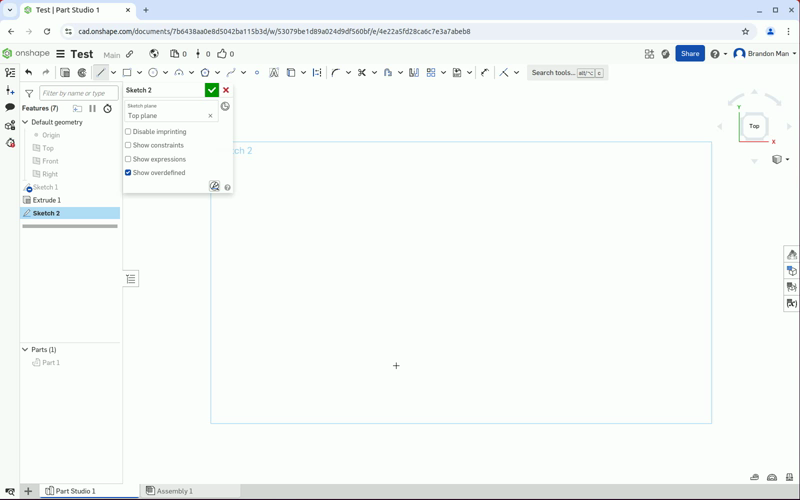
click(396, 365)
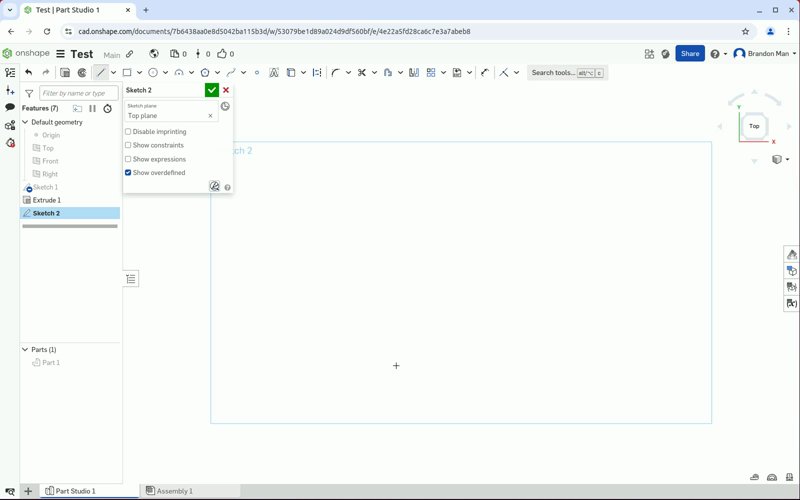
key_up(shift)
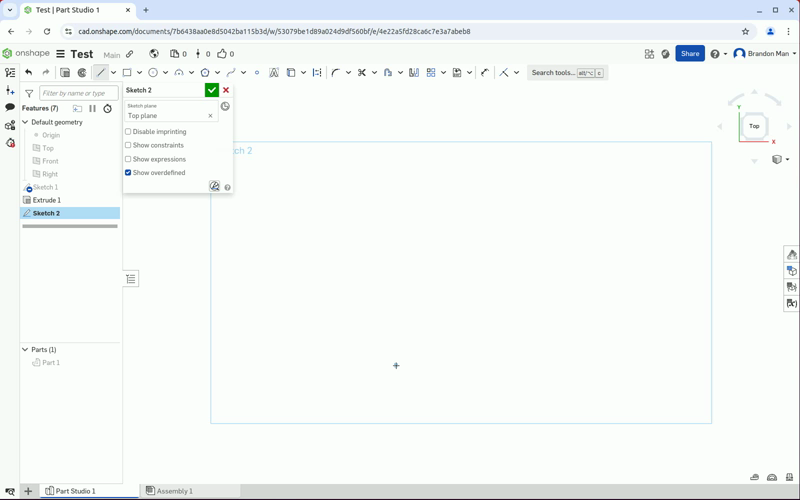
key_down(shift)
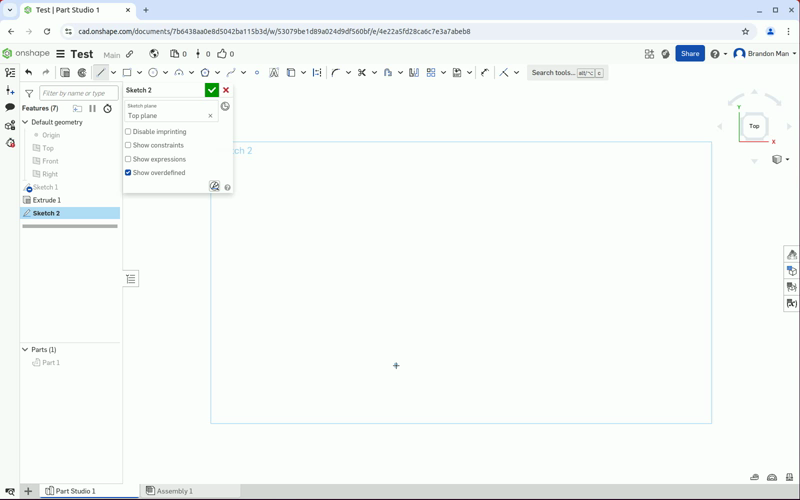
mouse_move(426, 365)
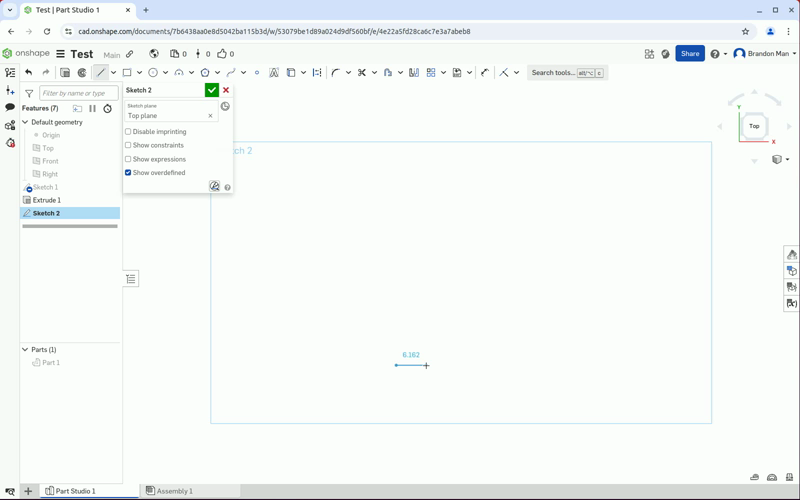
mouse_move(411, 365)
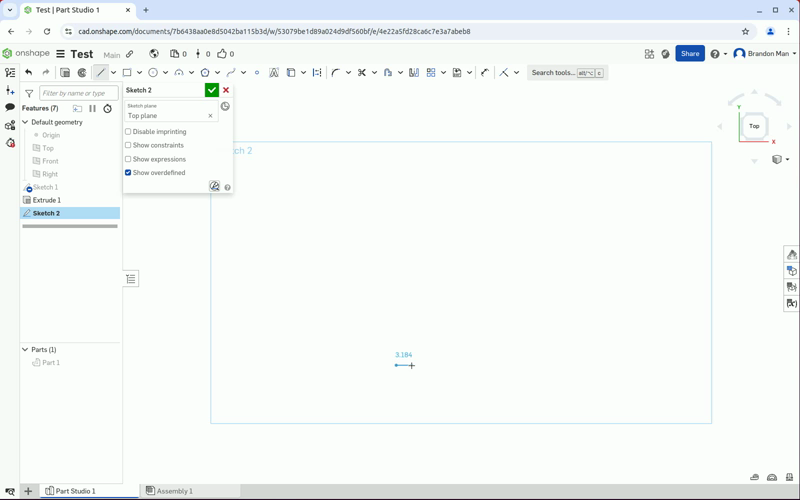
click(411, 365)
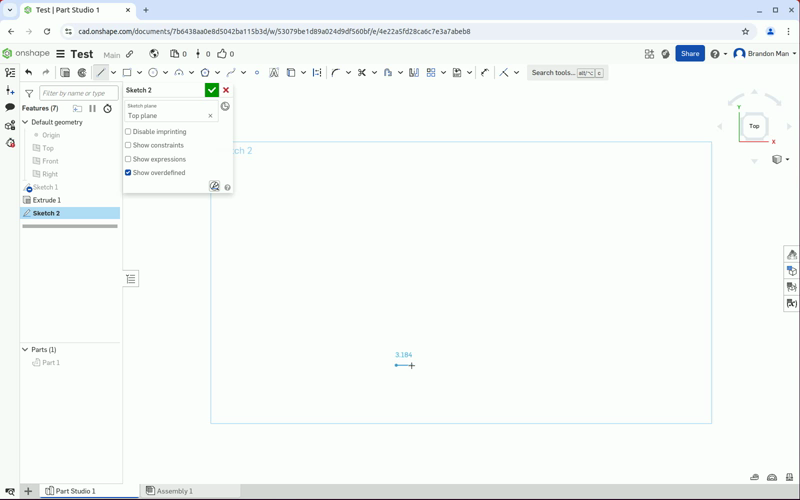
key_up(shift)
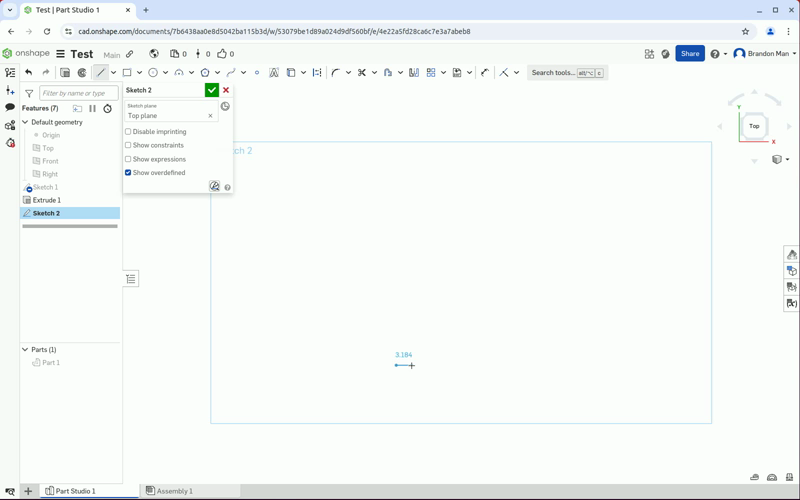
key_down(shift)
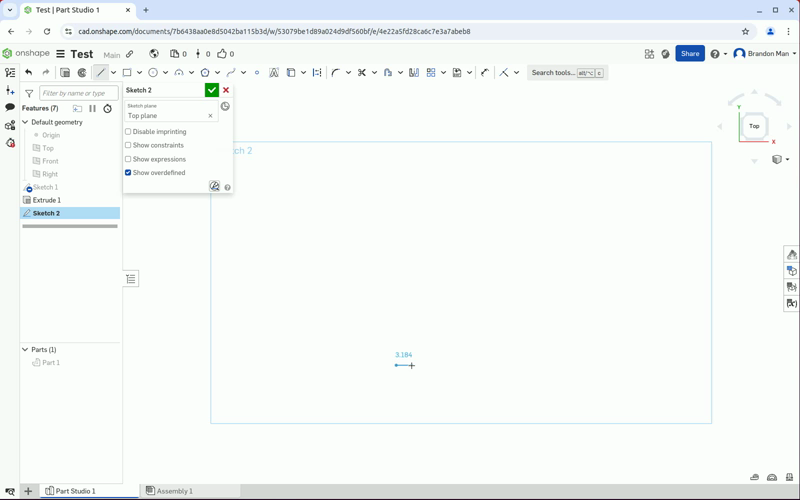
mouse_move(411, 242)
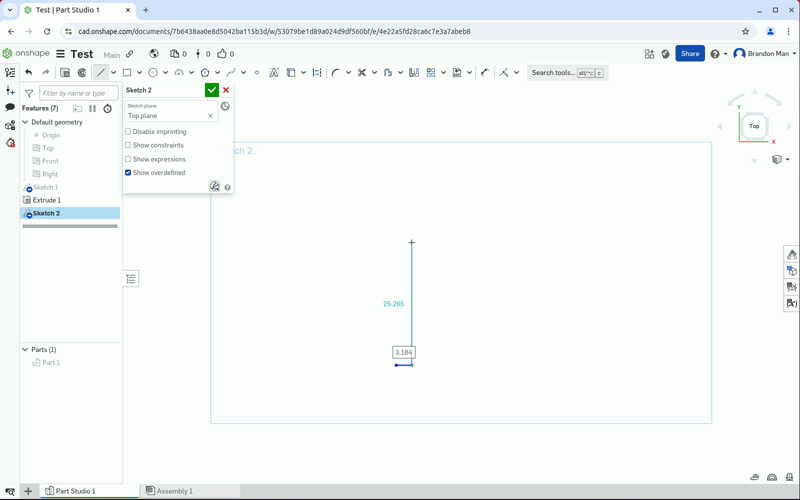
click(411, 242)
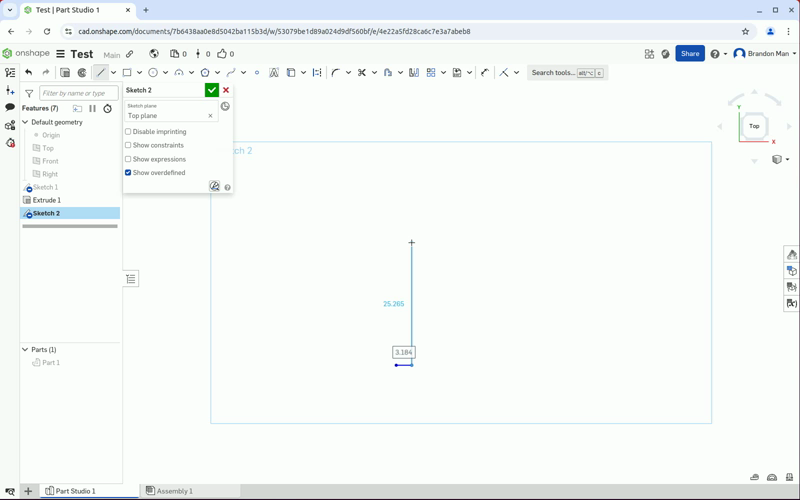
key_up(shift)
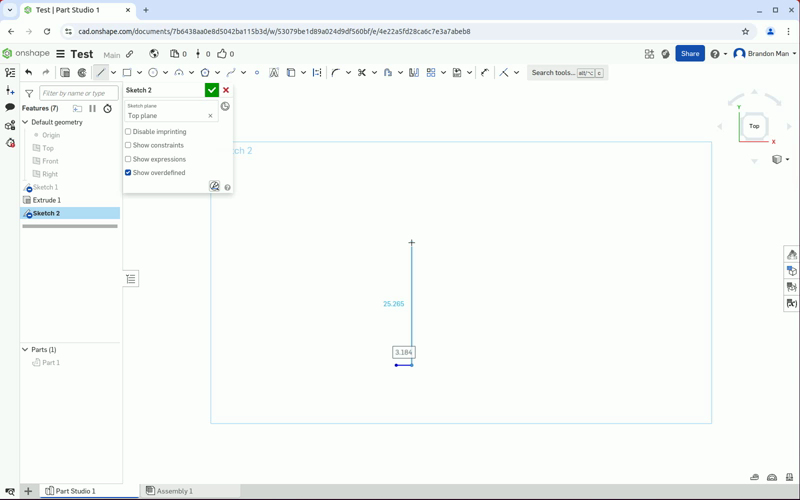
key_down(shift)
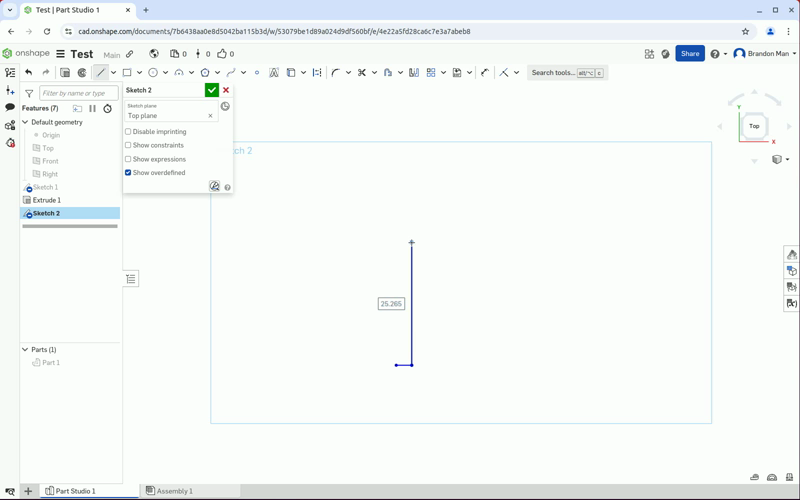
mouse_move(441, 242)
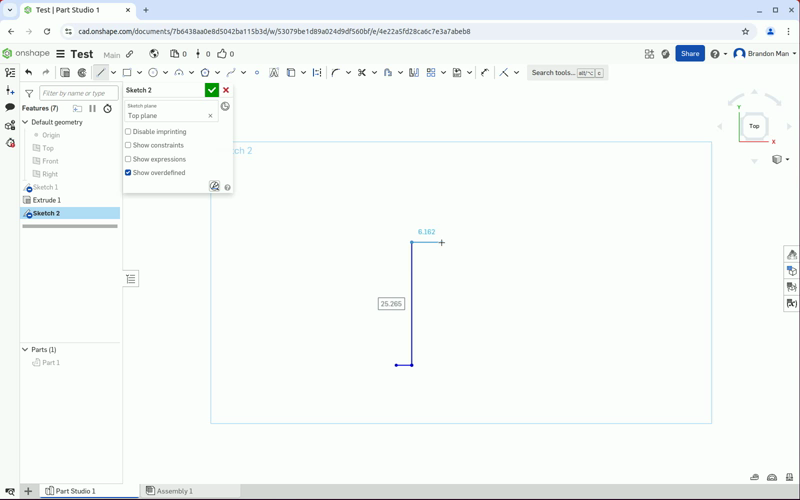
mouse_move(396, 242)
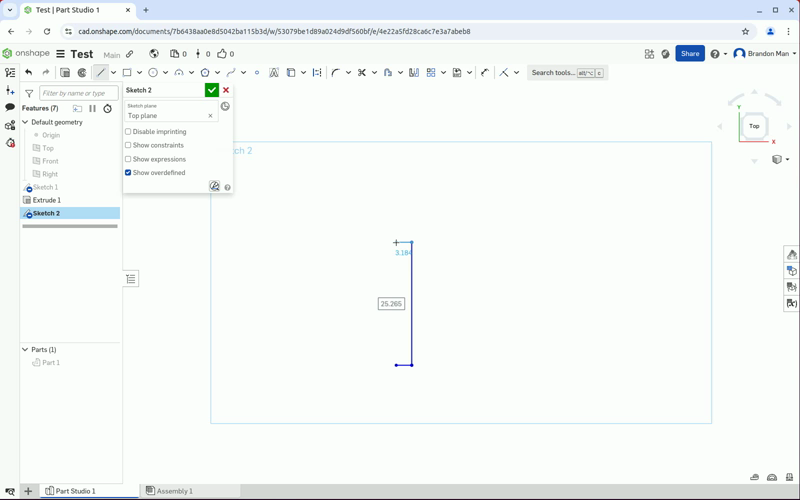
click(396, 242)
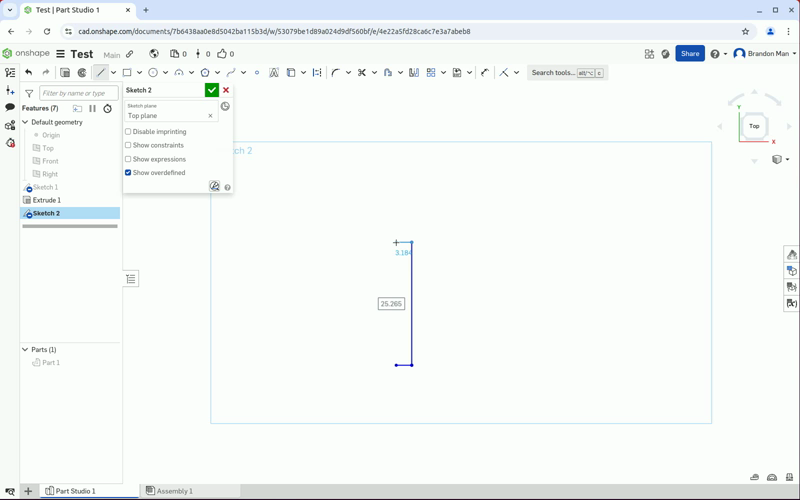
key_up(shift)
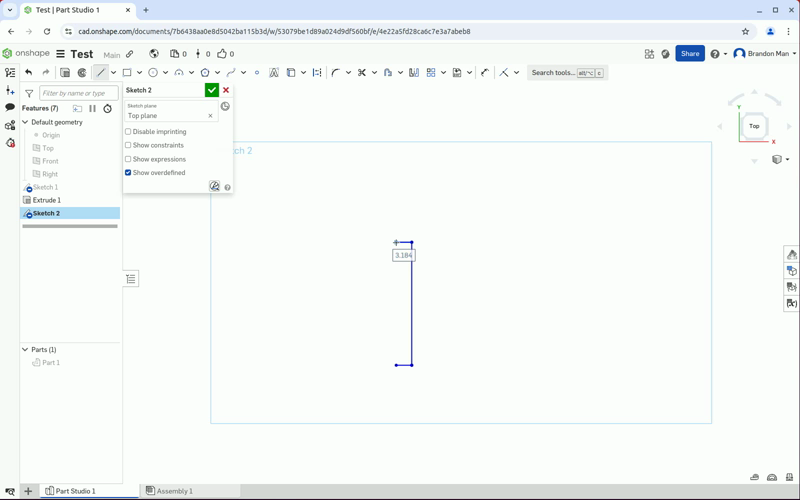
key_down(shift)
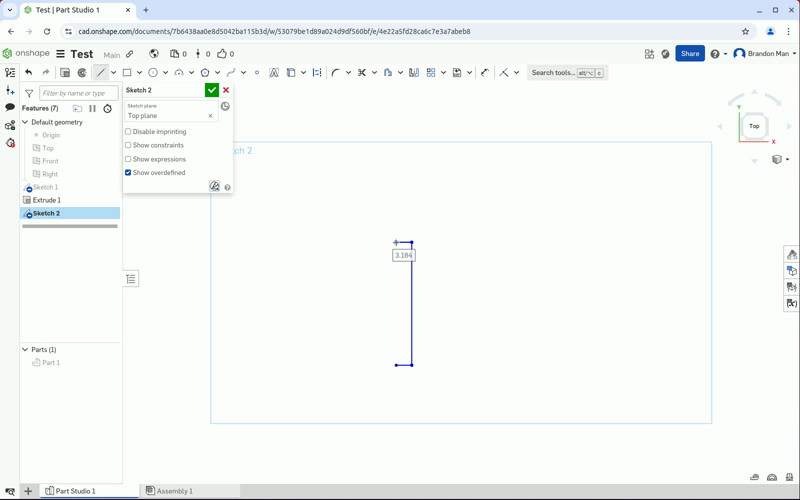
mouse_move(426, 242)
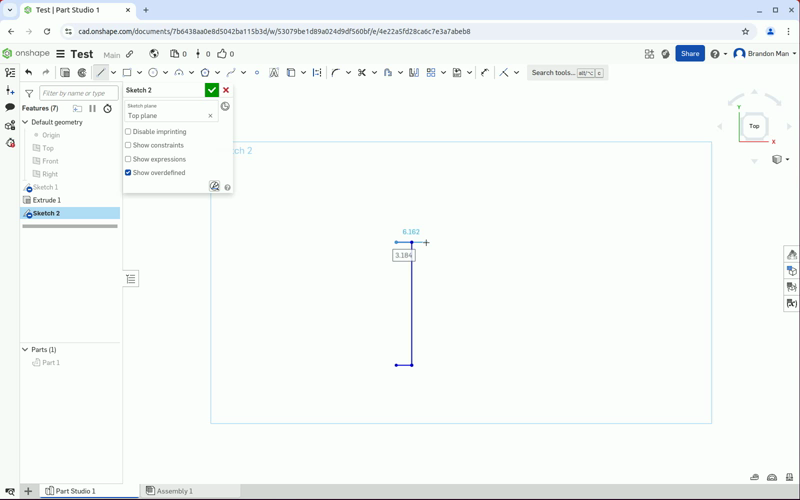
mouse_move(396, 269)
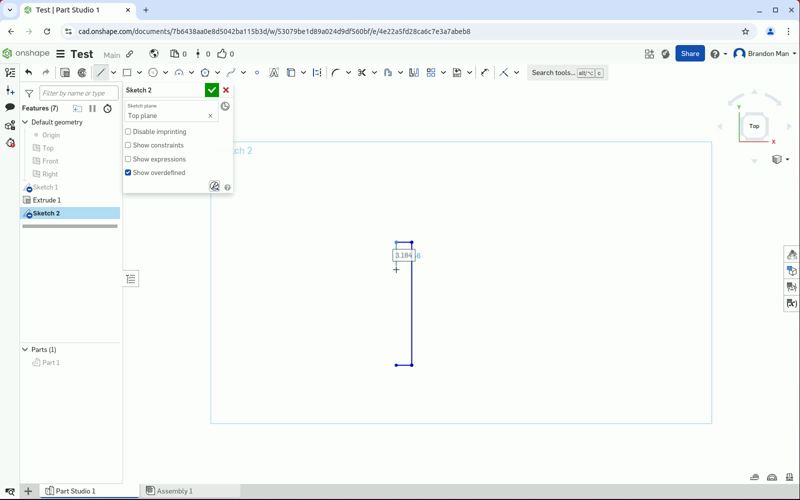
click(396, 269)
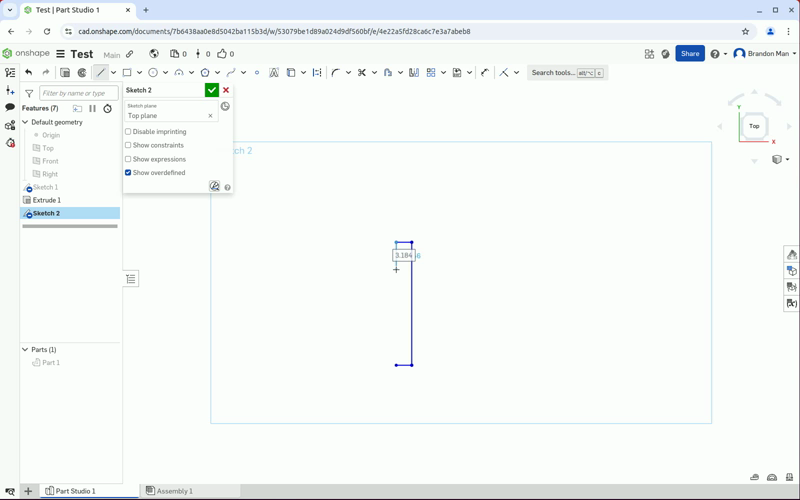
key_up(shift)
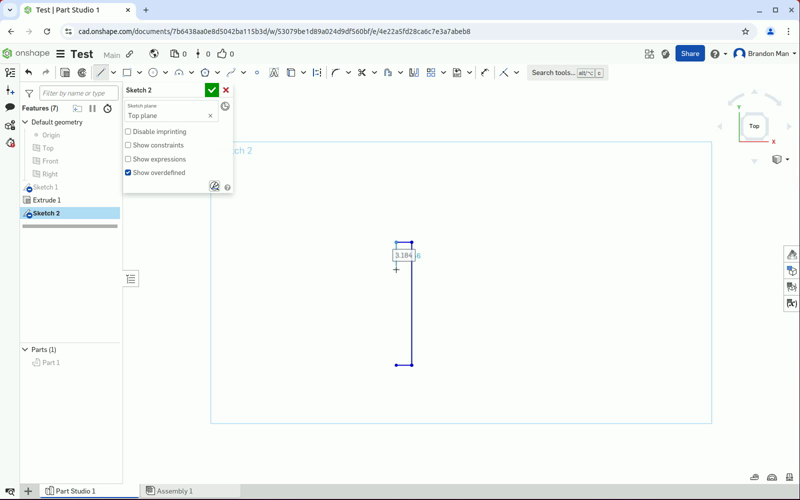
key_down(shift)
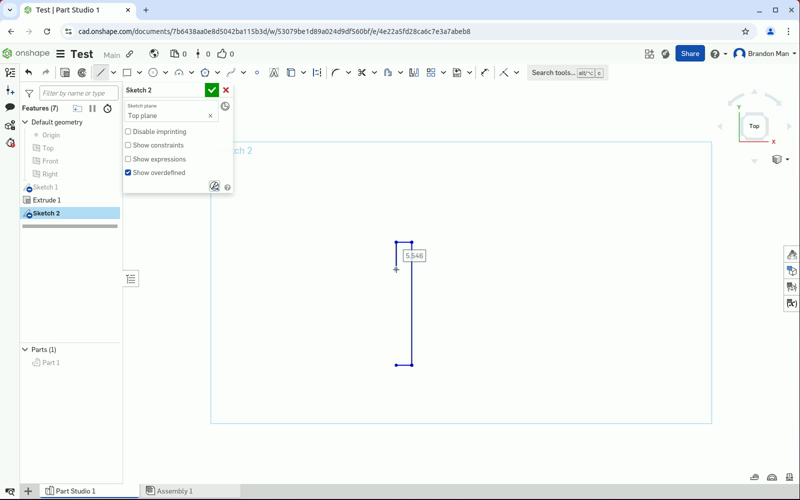
mouse_move(396, 365)
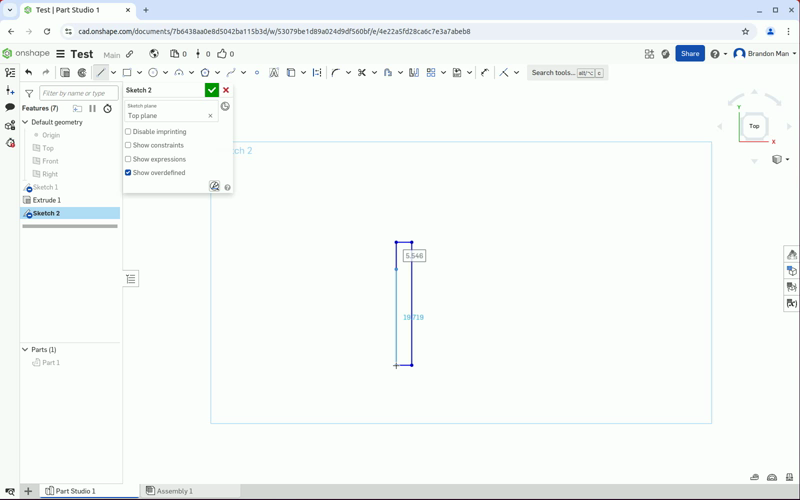
key_up(shift)
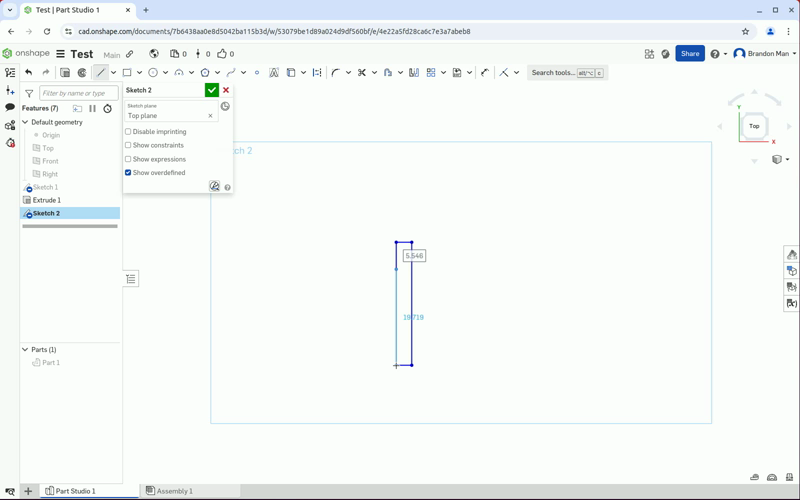
click(396, 365)
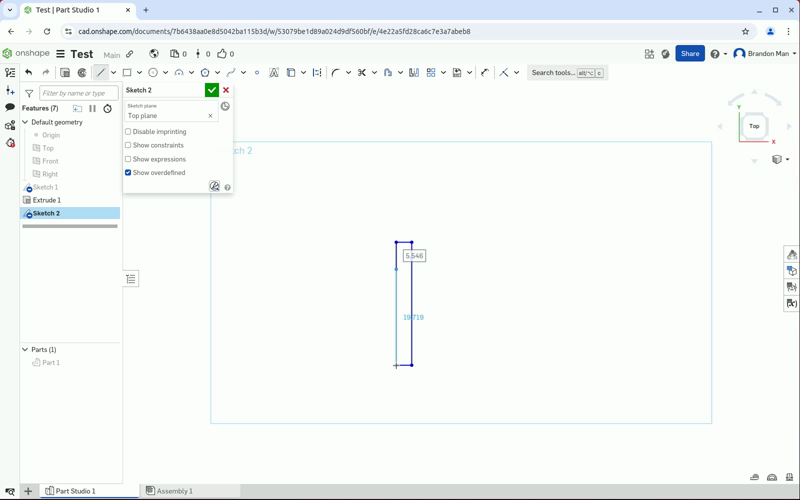
key(esc)
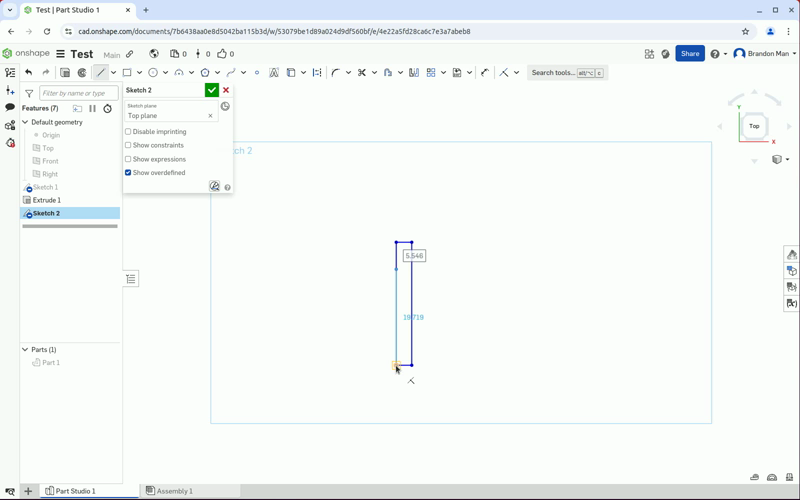
mouse_move(400, 261)
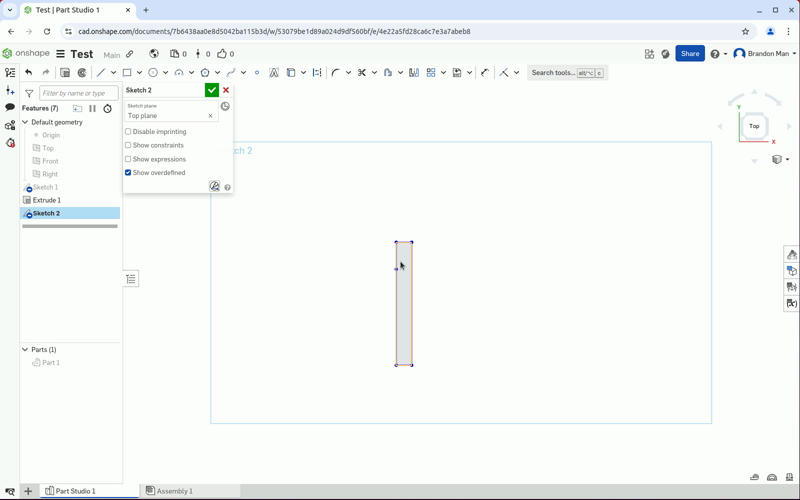
click(400, 261)
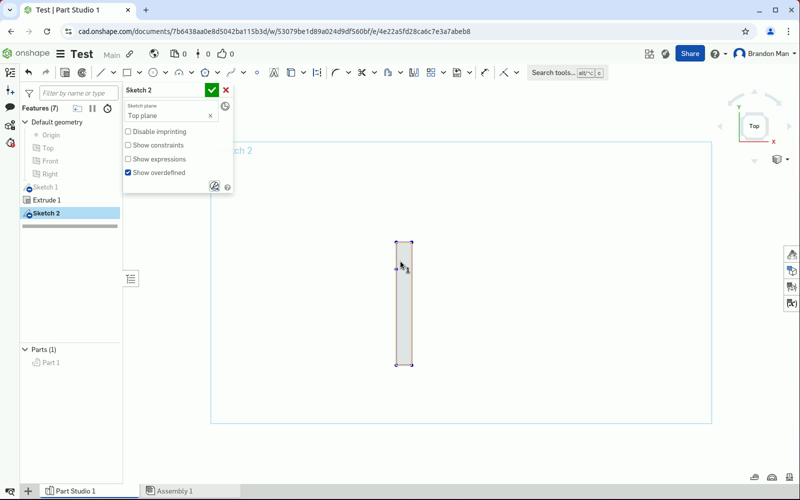
mouse_move(73, 352)
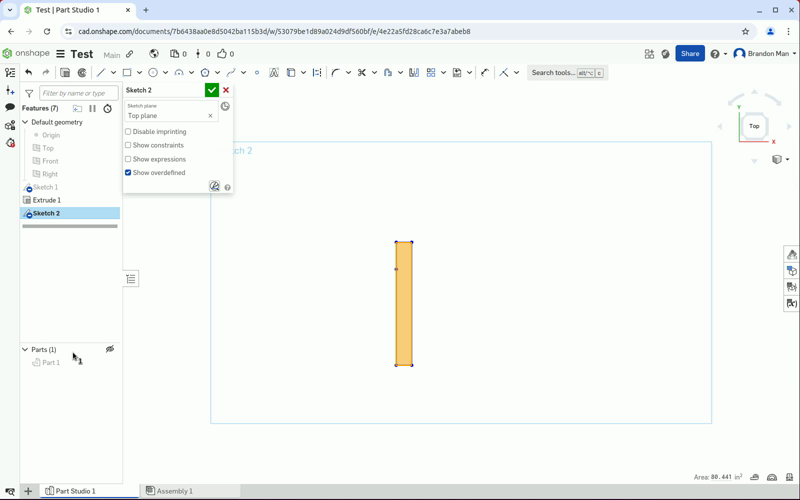
key(shift+y)
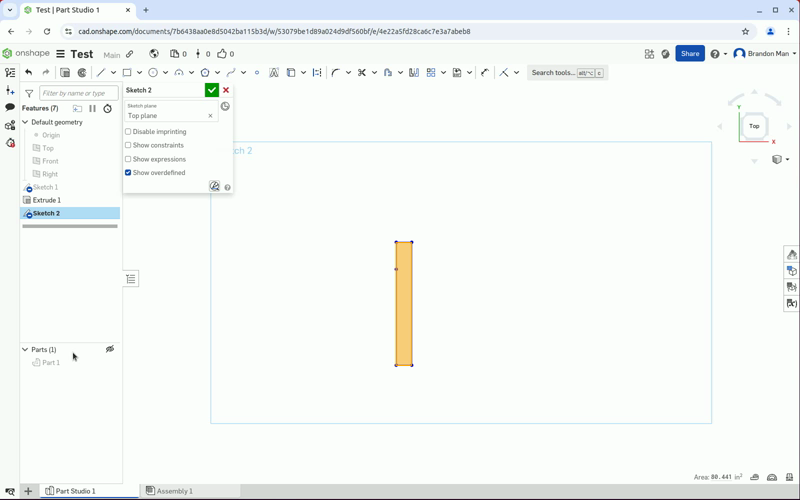
key(shift+e)
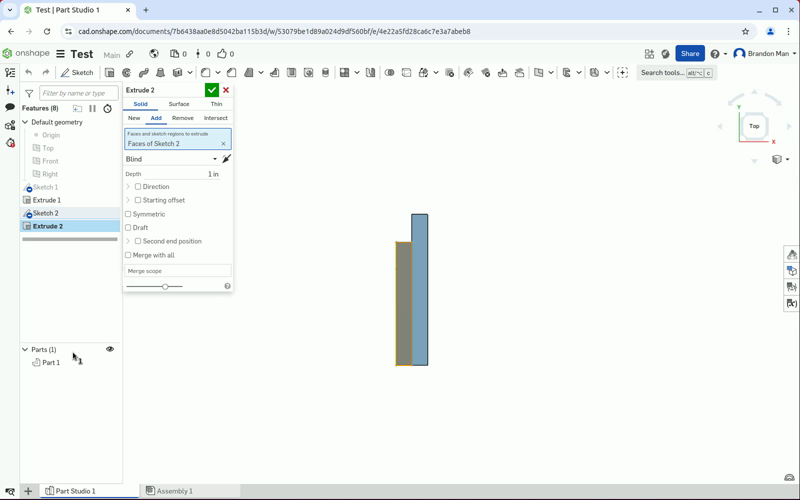
mouse_move(143, 106)
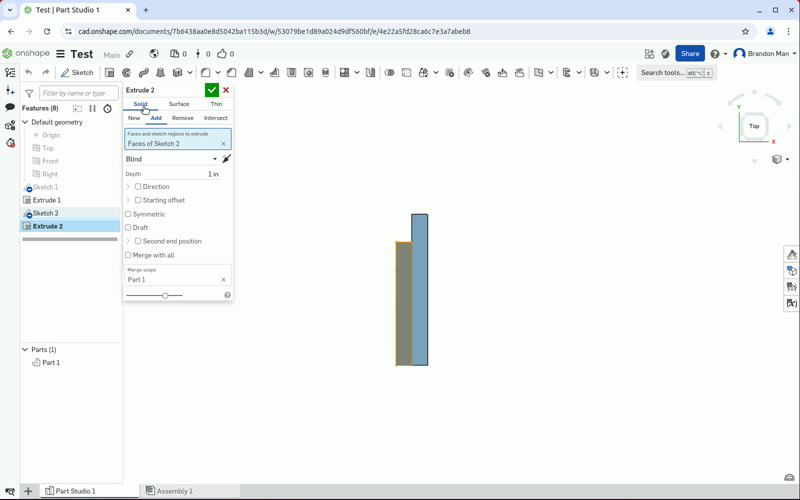
click(143, 106)
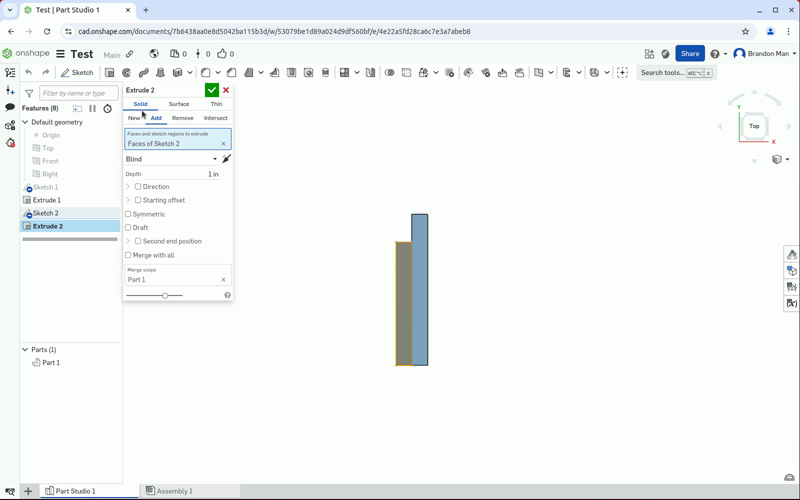
mouse_move(137, 120)
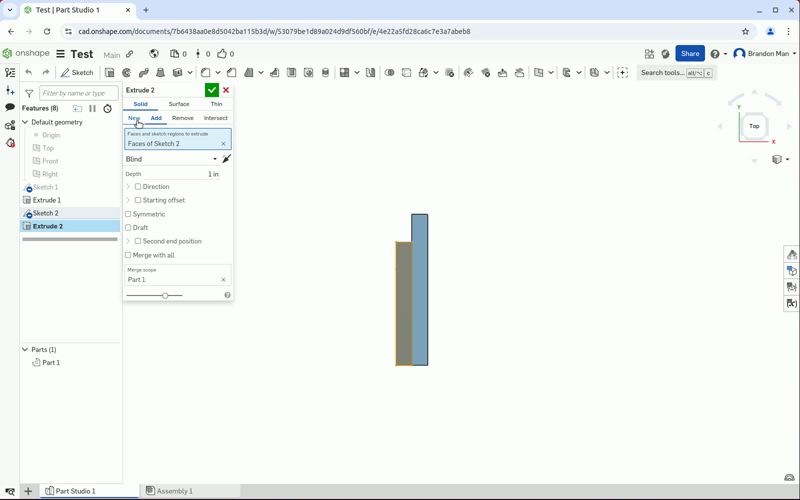
click(137, 120)
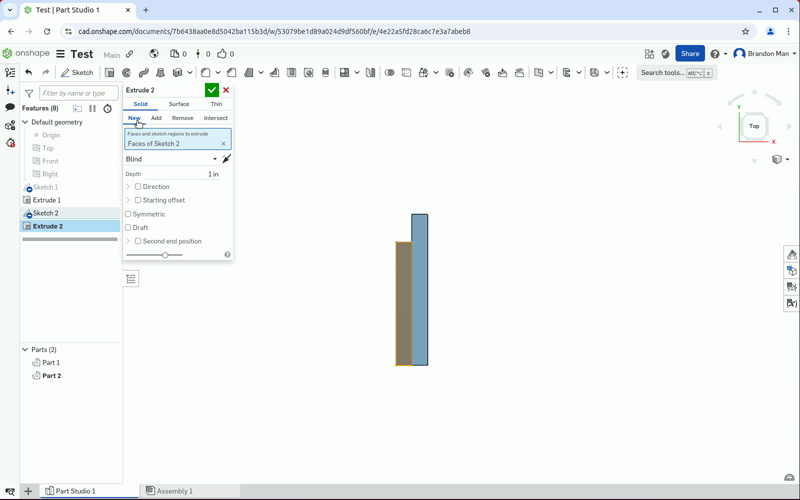
key(tab, 4)
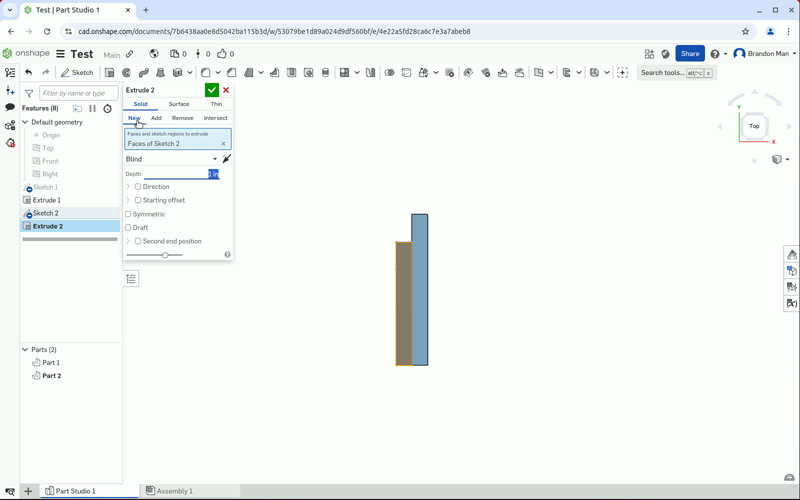
text(9.869)
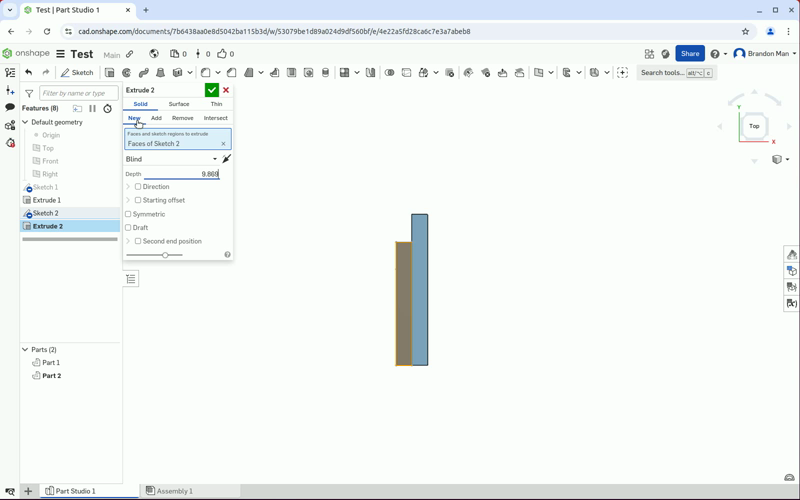
key(enter)
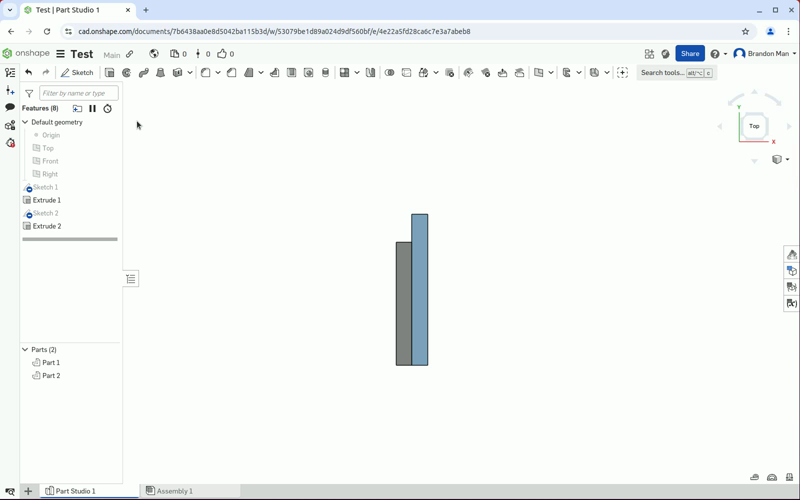
key(shift+h)
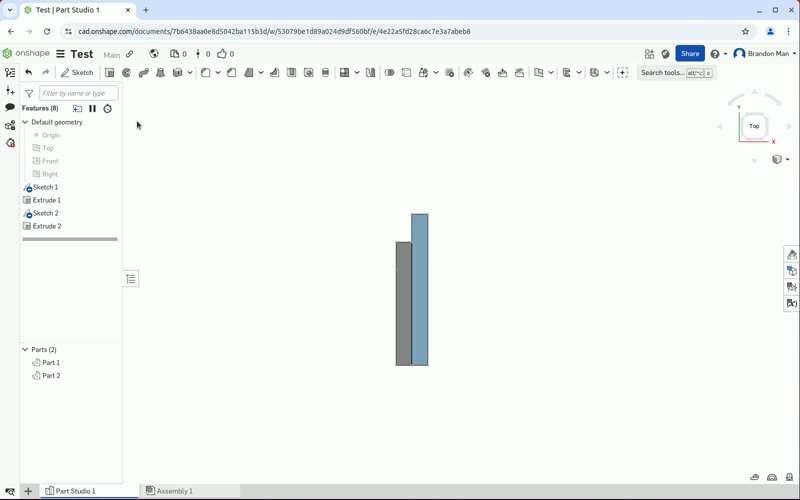
key(shift+h)
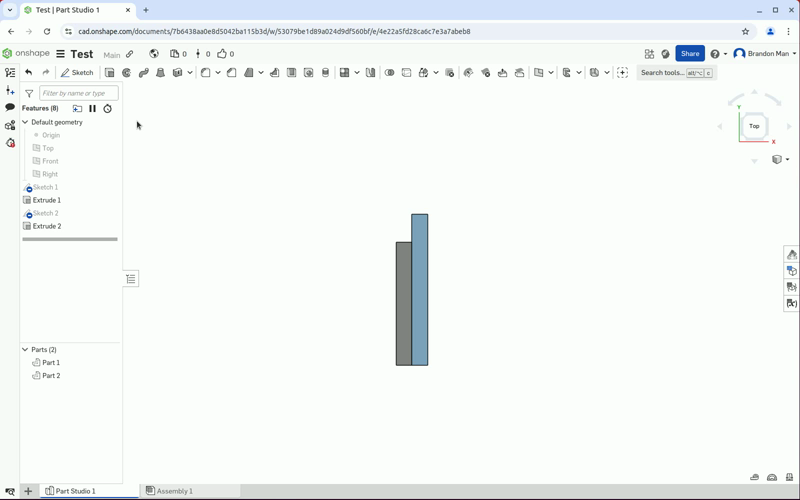
mouse_move(73, 189)
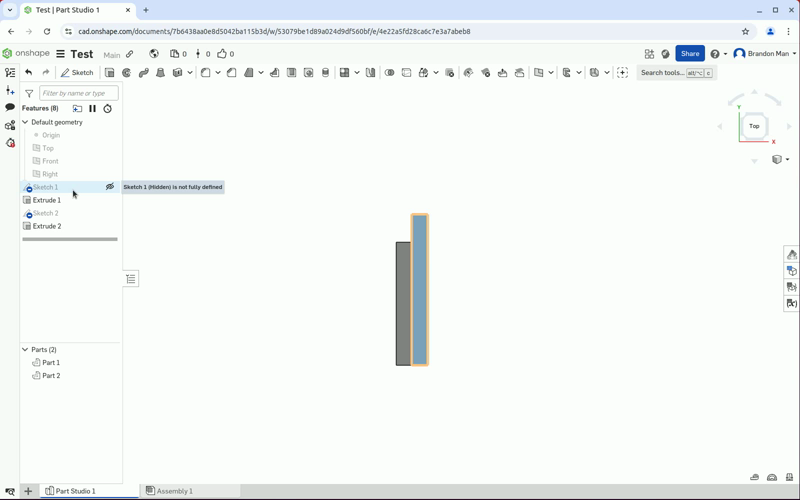
click(73, 189)
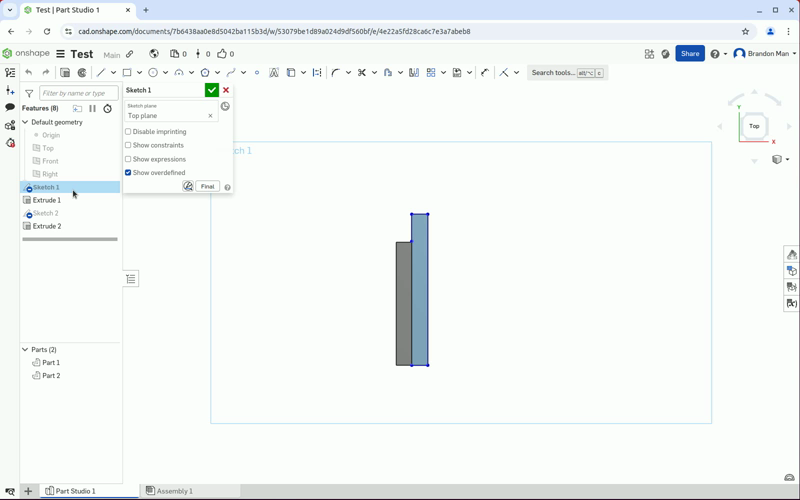
mouse_move(229, 92)
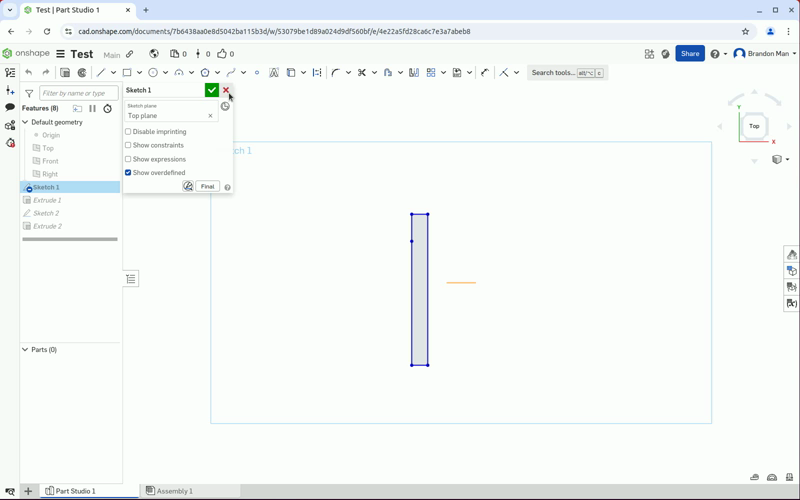
click(229, 92)
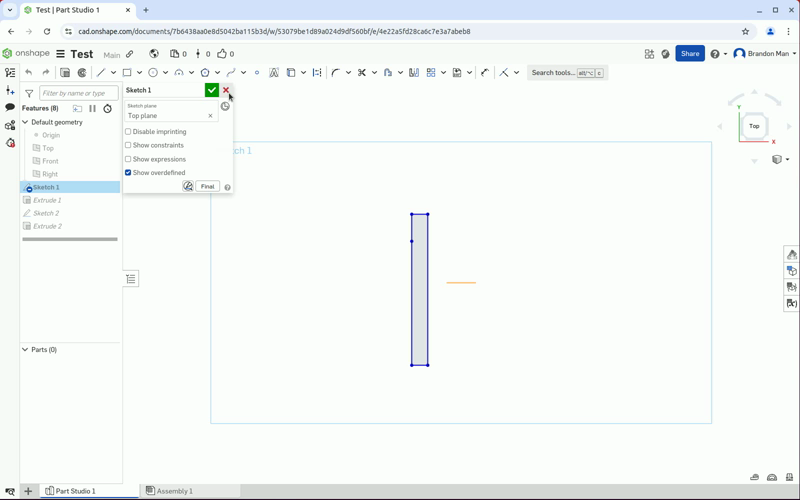
key(shift+s)
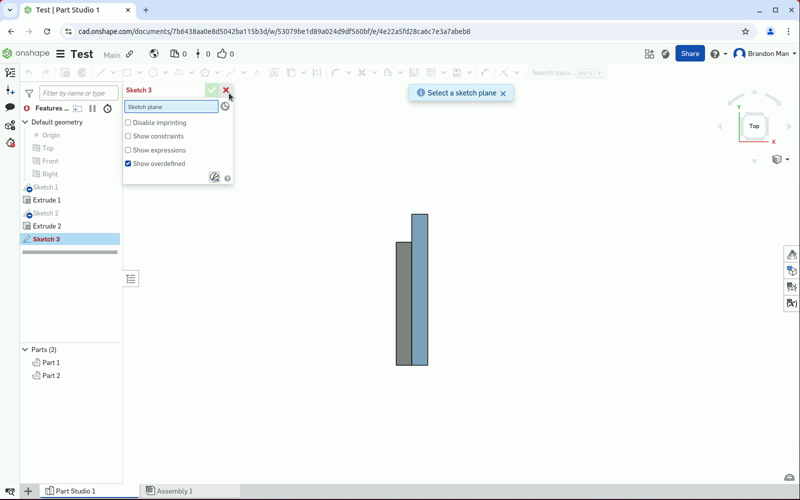
mouse_move(73, 150)
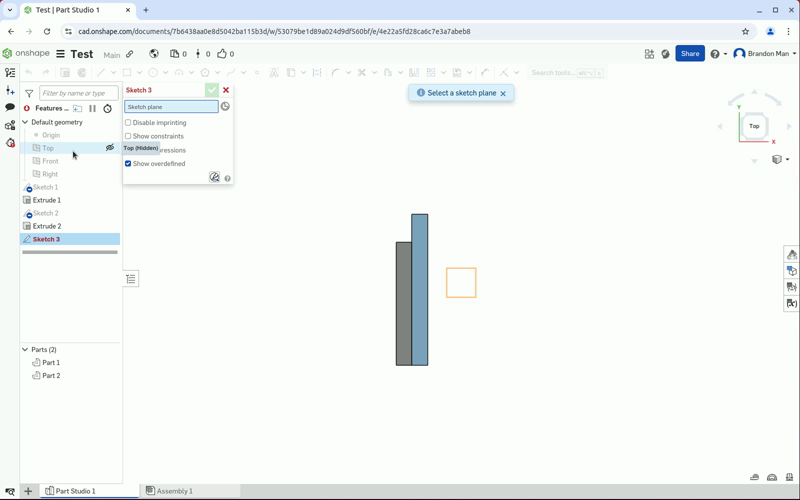
click(73, 150)
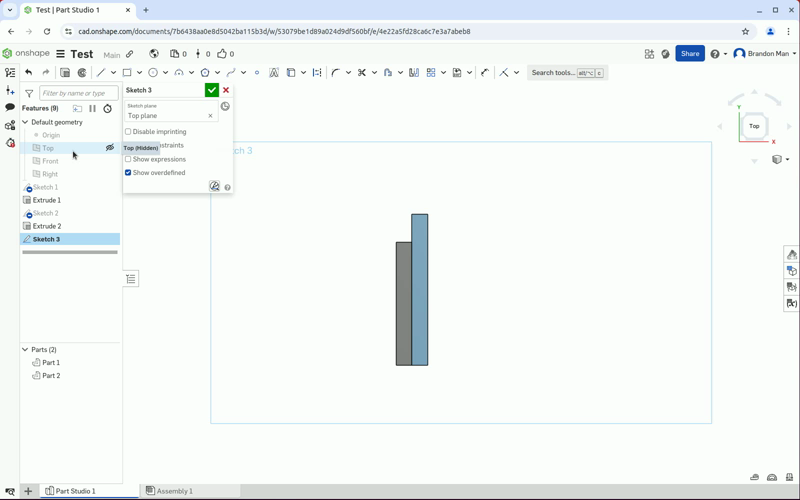
mouse_move(73, 352)
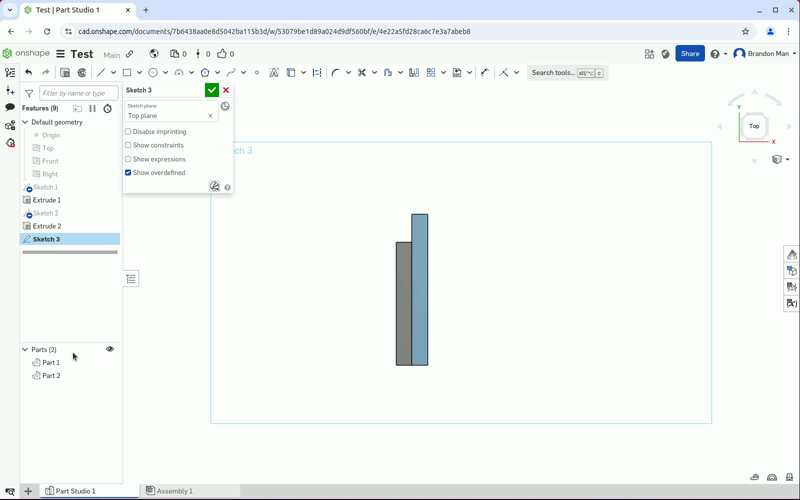
key(y)
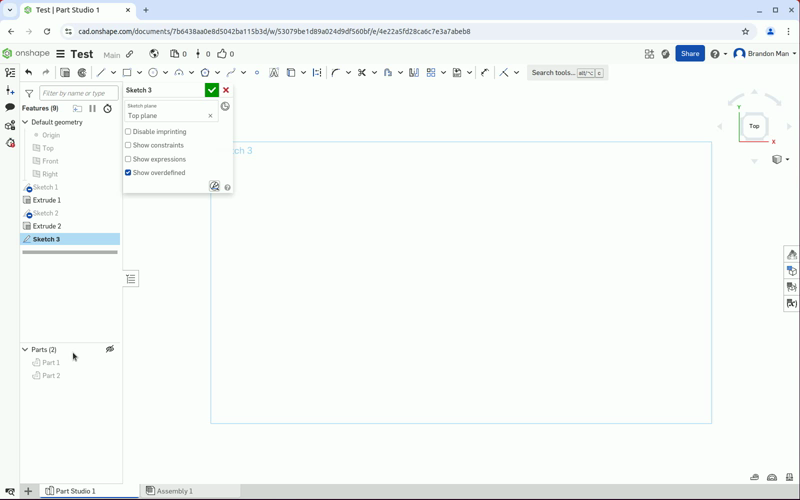
key(l)
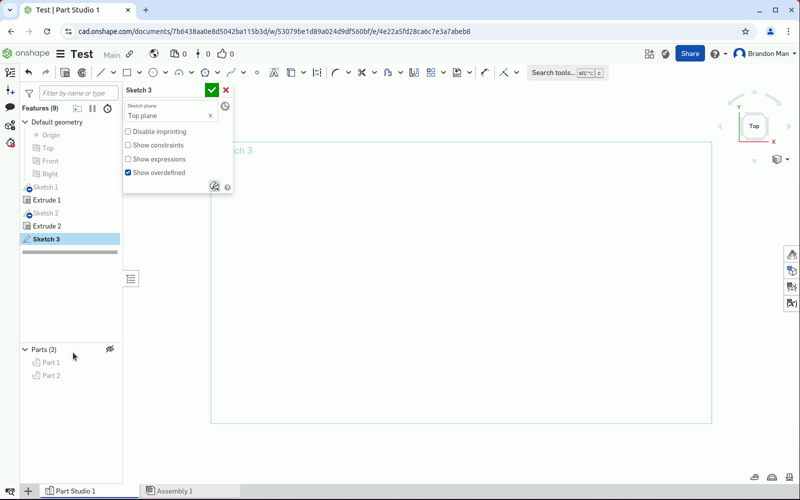
key_down(shift)
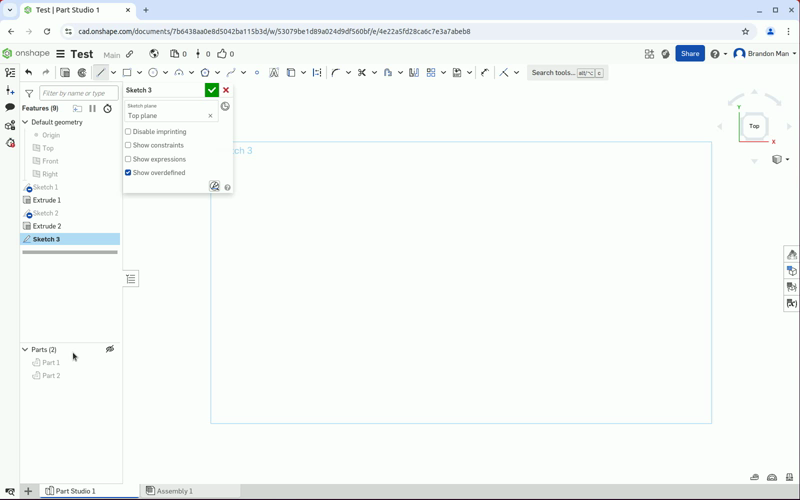
mouse_move(379, 365)
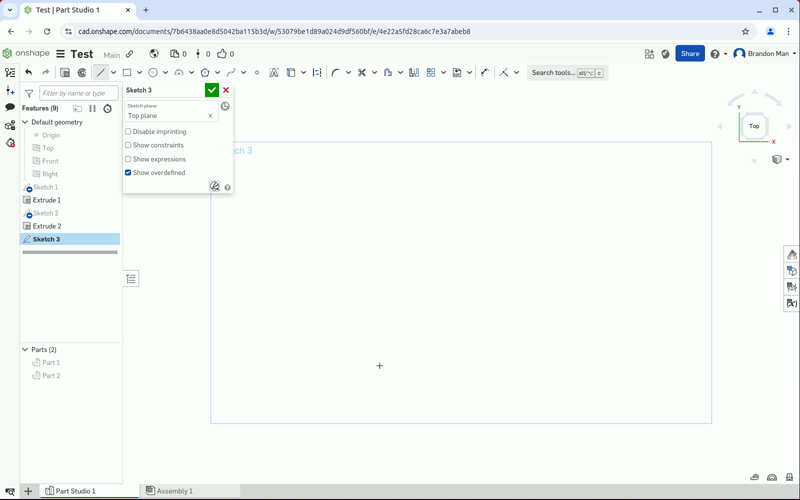
click(379, 365)
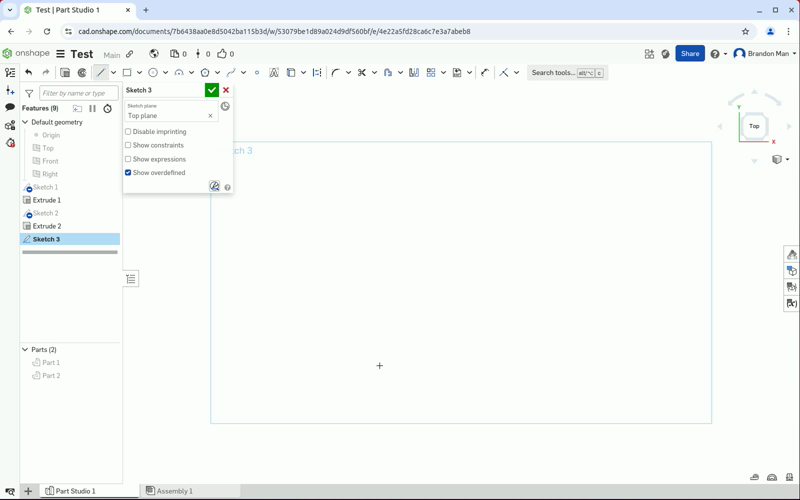
key_up(shift)
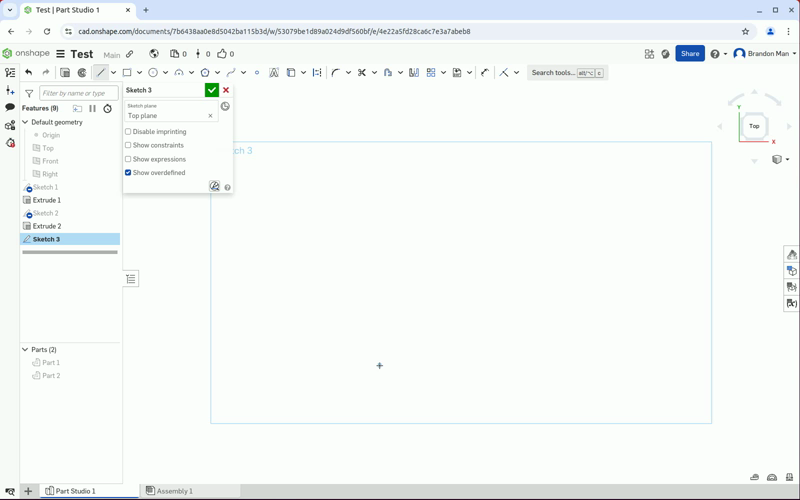
key_down(shift)
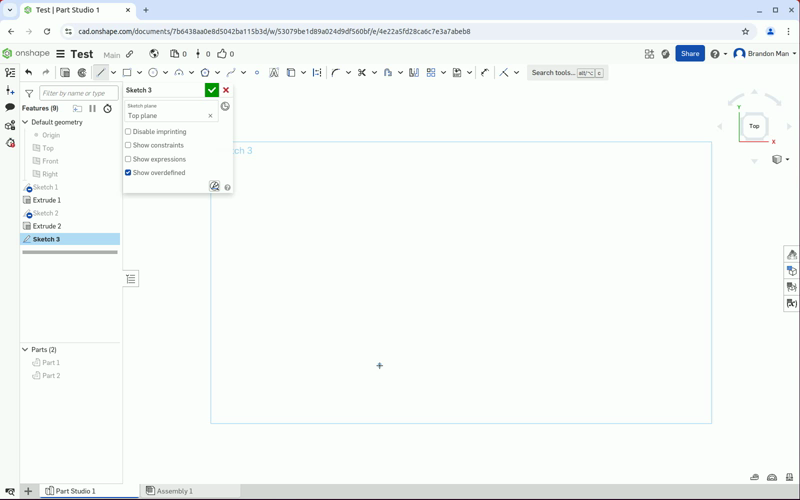
mouse_move(409, 365)
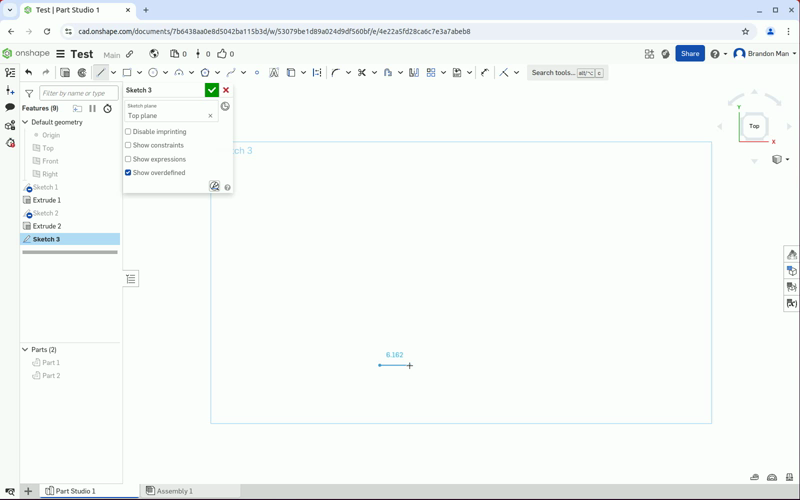
mouse_move(396, 365)
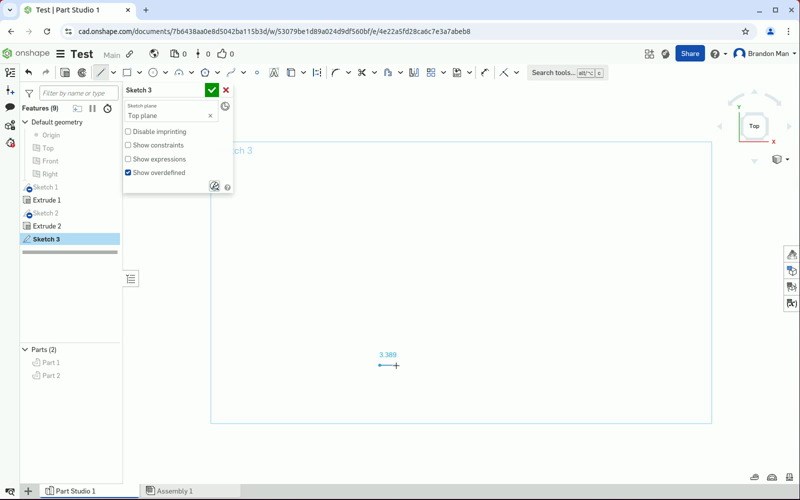
click(396, 365)
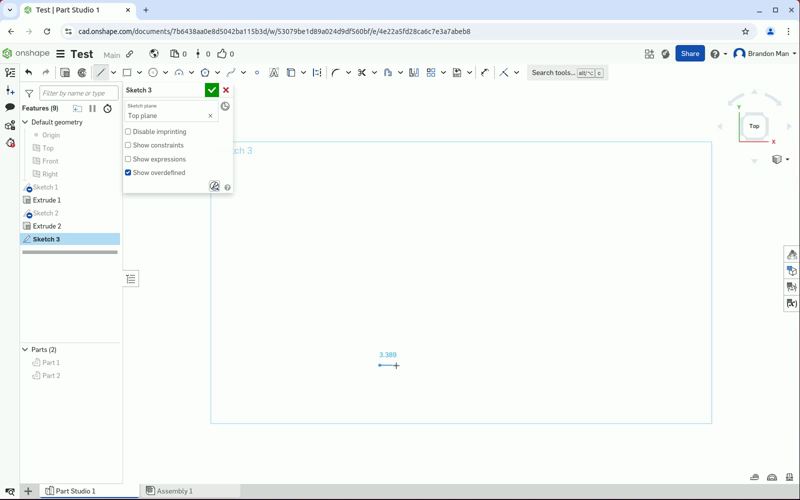
key_up(shift)
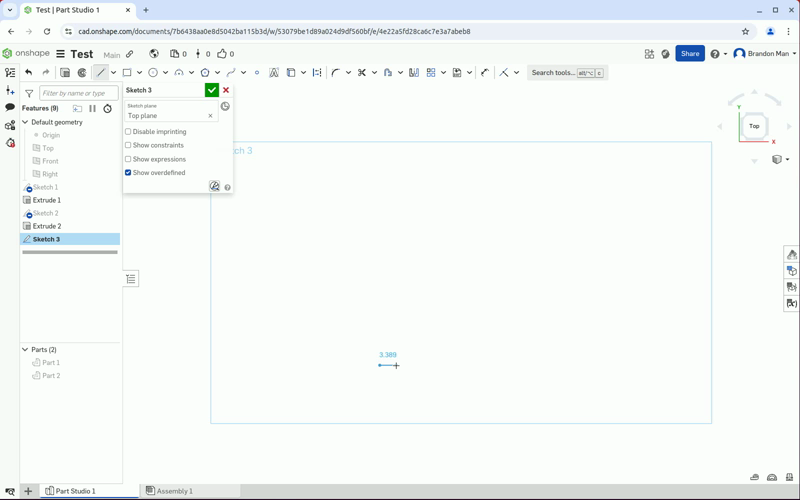
key_down(shift)
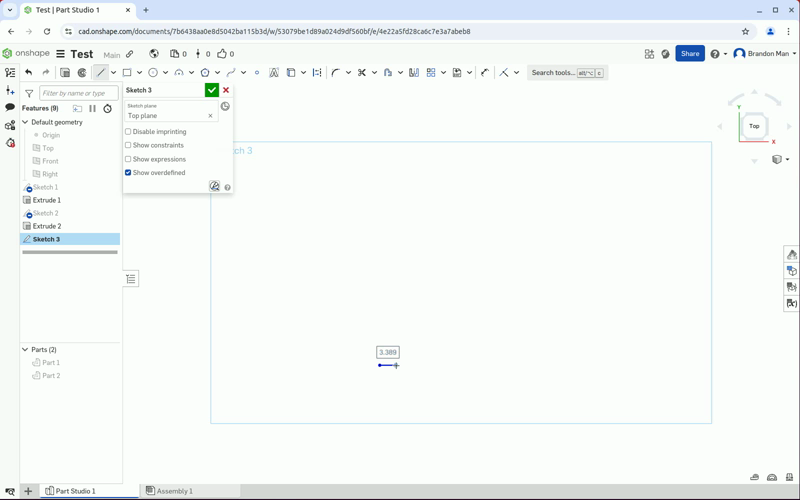
mouse_move(396, 268)
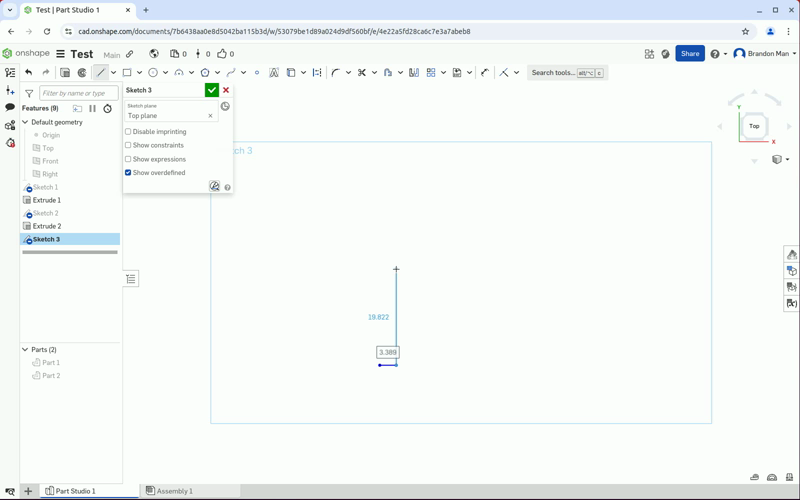
click(396, 268)
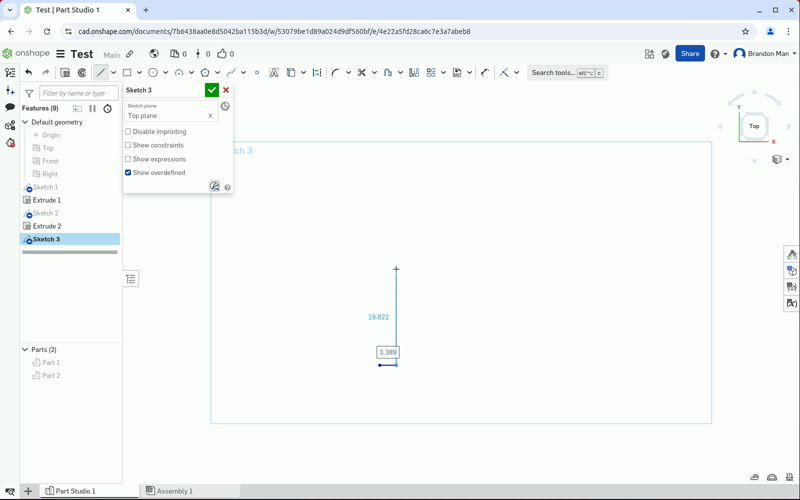
key_up(shift)
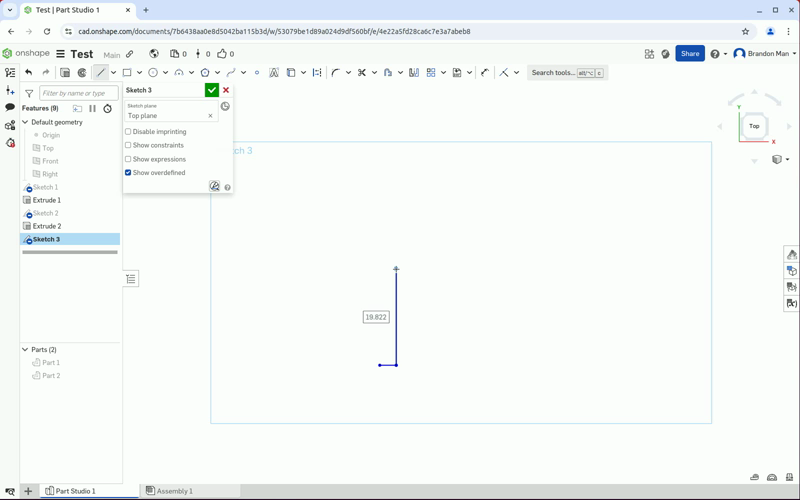
key_down(shift)
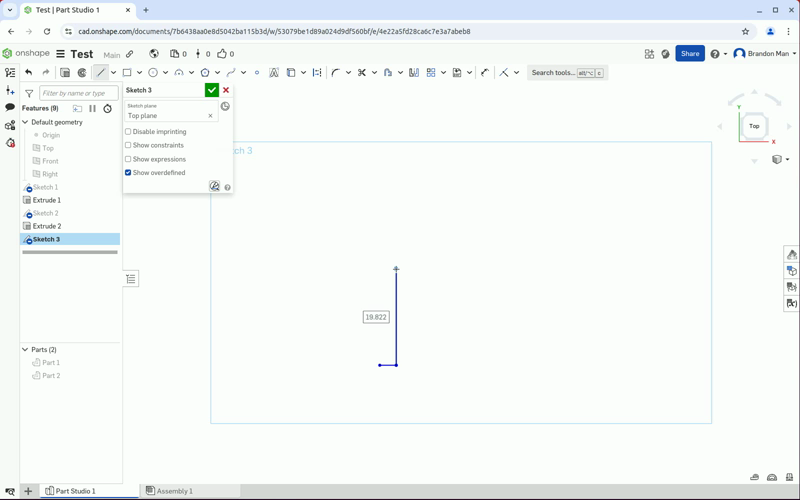
mouse_move(426, 268)
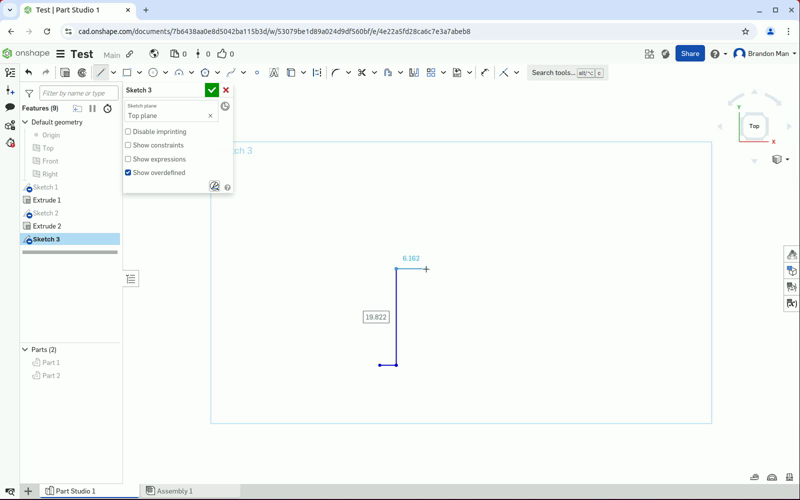
mouse_move(379, 268)
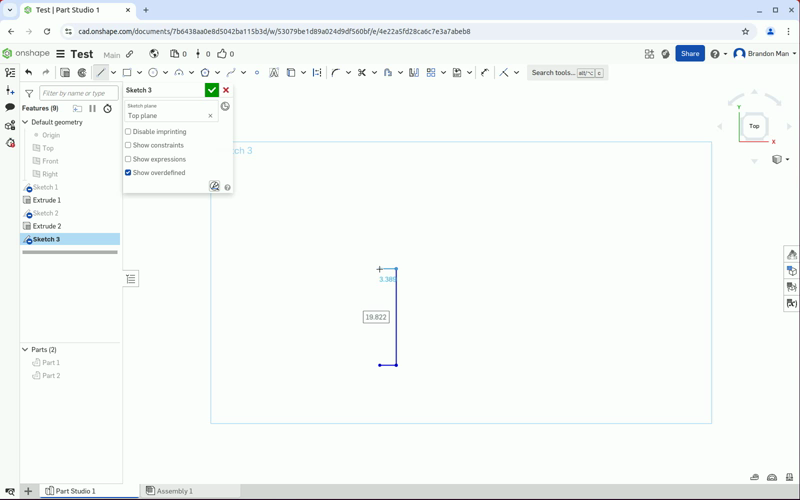
click(379, 268)
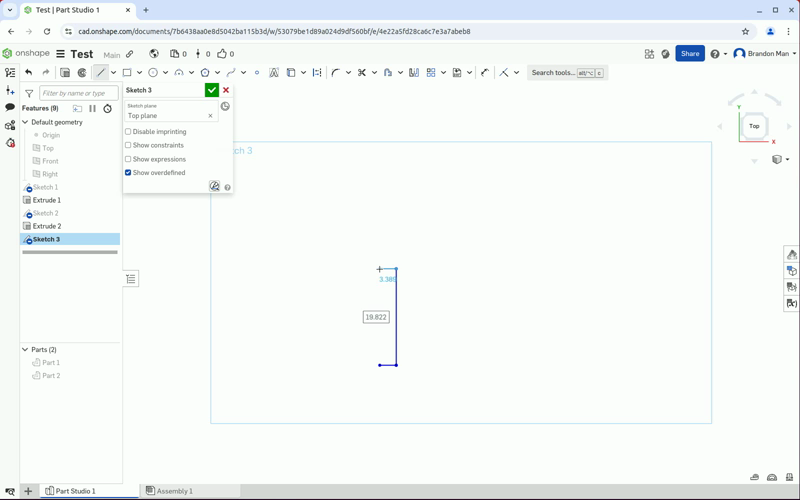
key_up(shift)
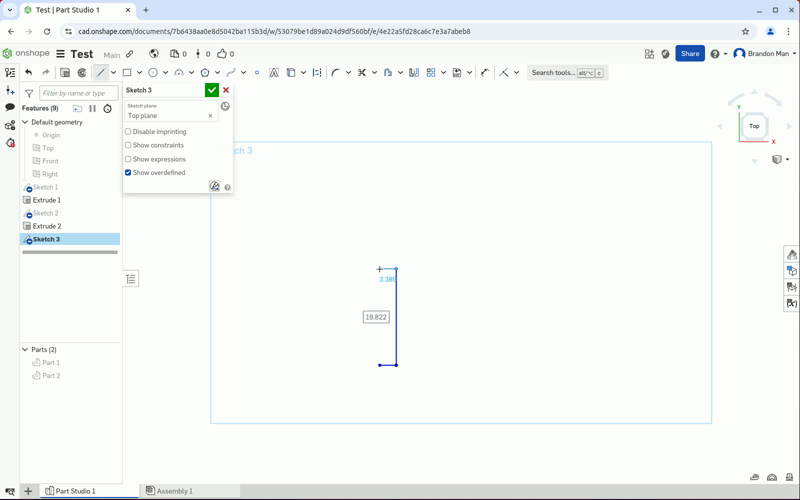
key_down(shift)
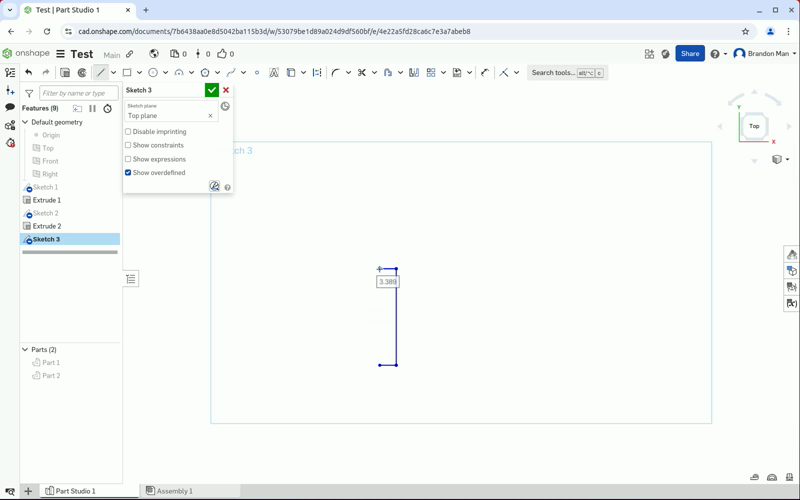
mouse_move(409, 268)
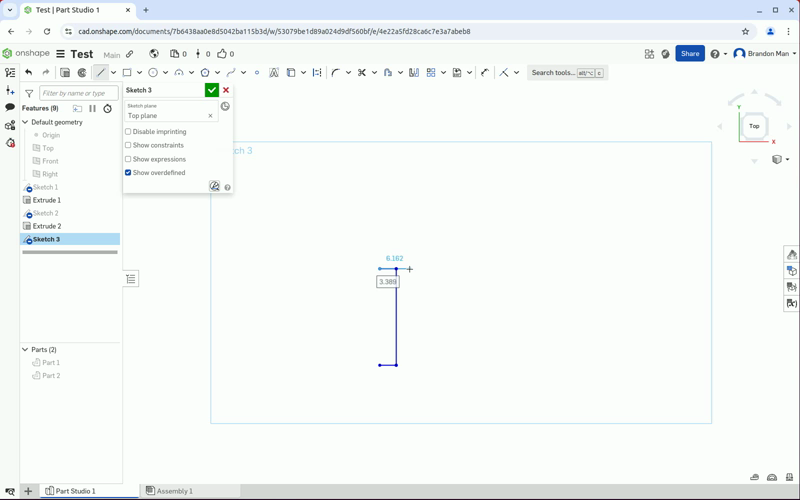
mouse_move(379, 297)
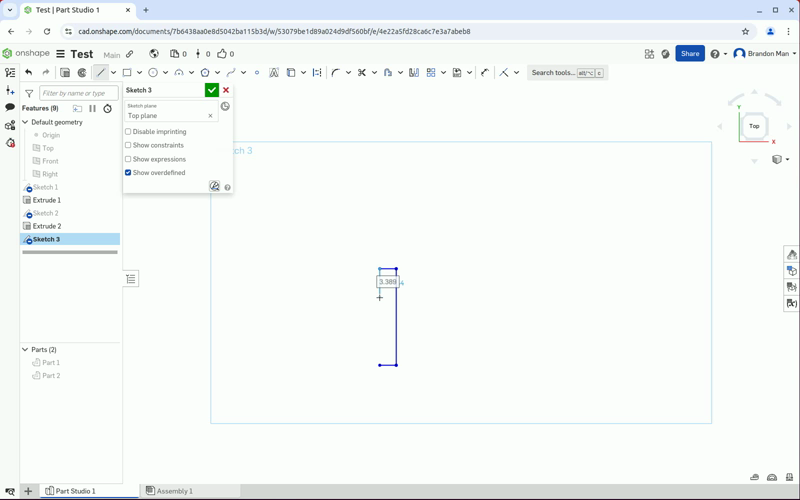
click(379, 297)
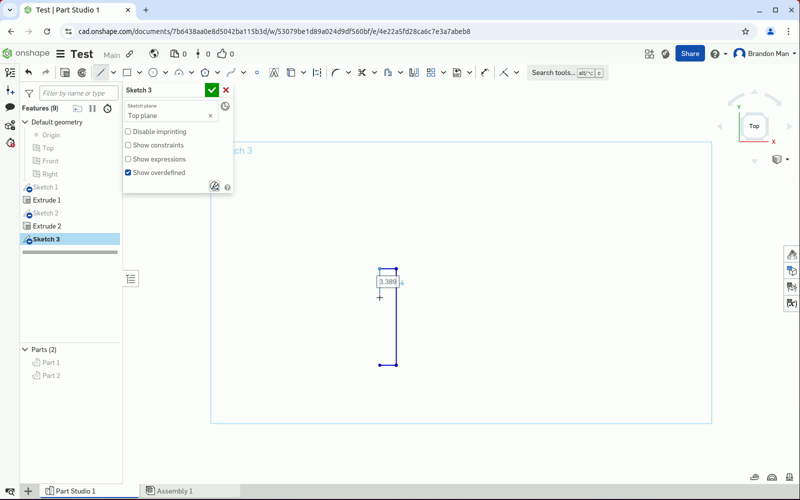
key_up(shift)
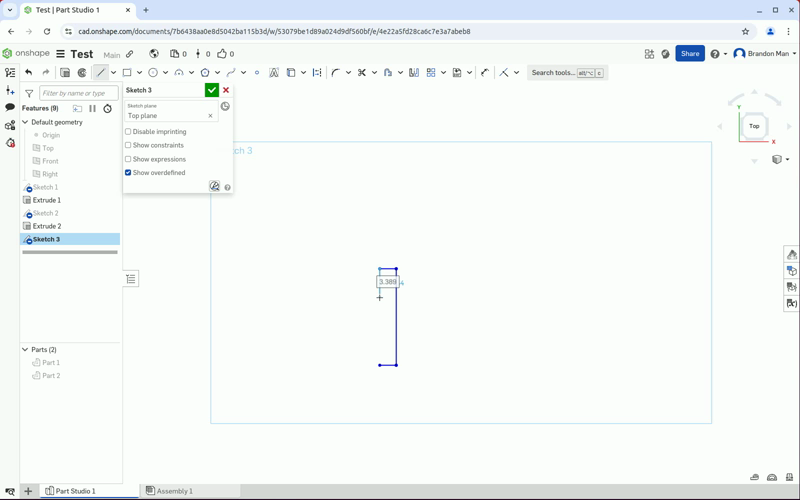
key_down(shift)
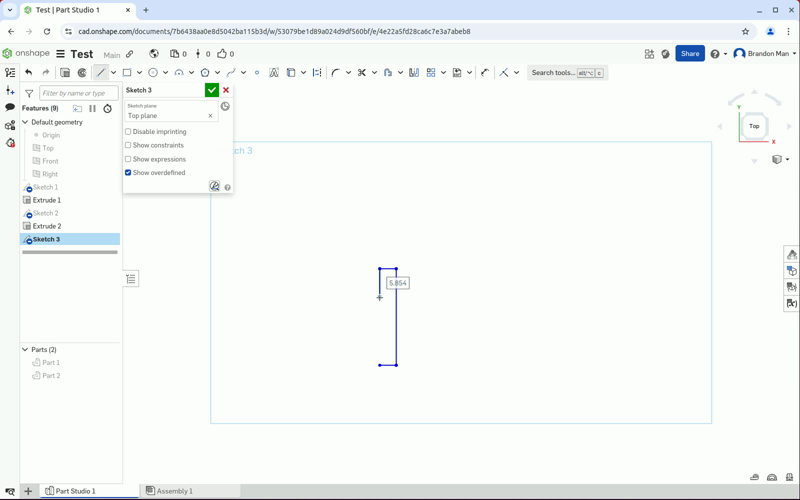
mouse_move(379, 365)
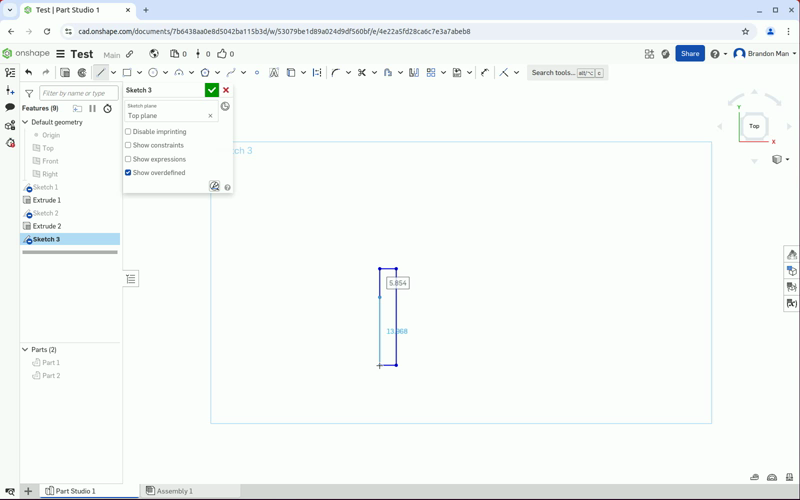
key_up(shift)
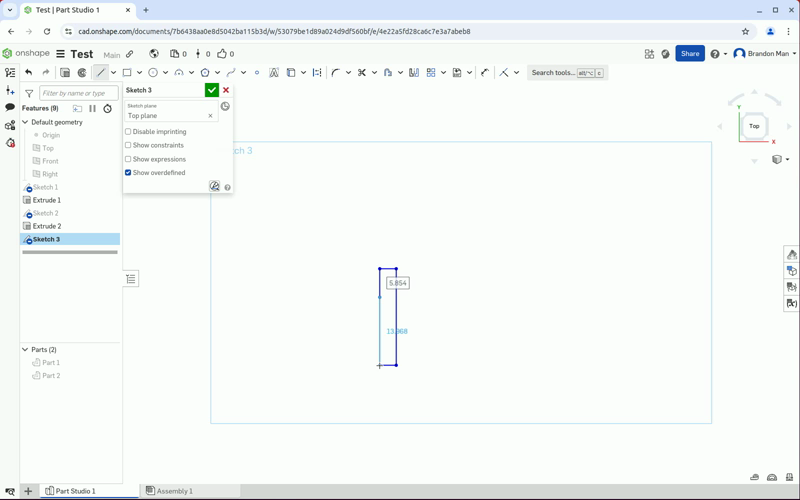
click(379, 365)
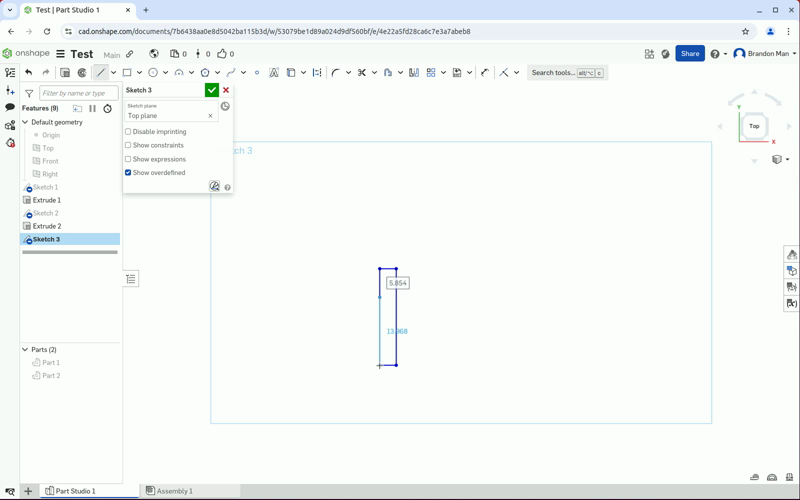
key(esc)
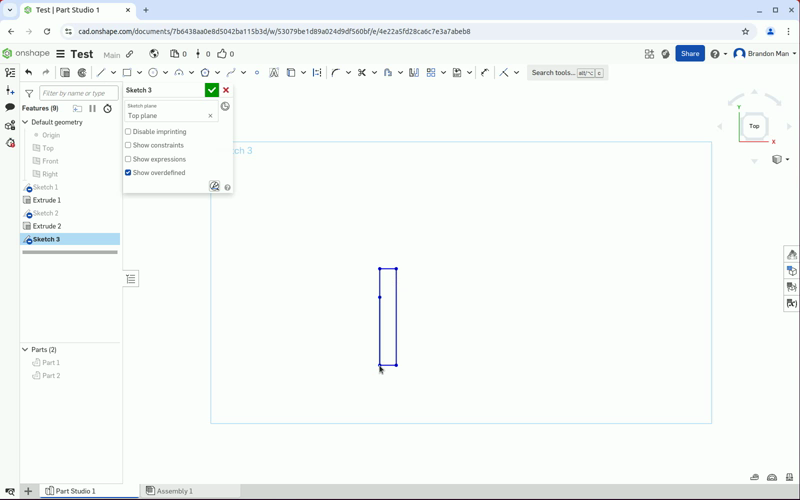
mouse_move(385, 280)
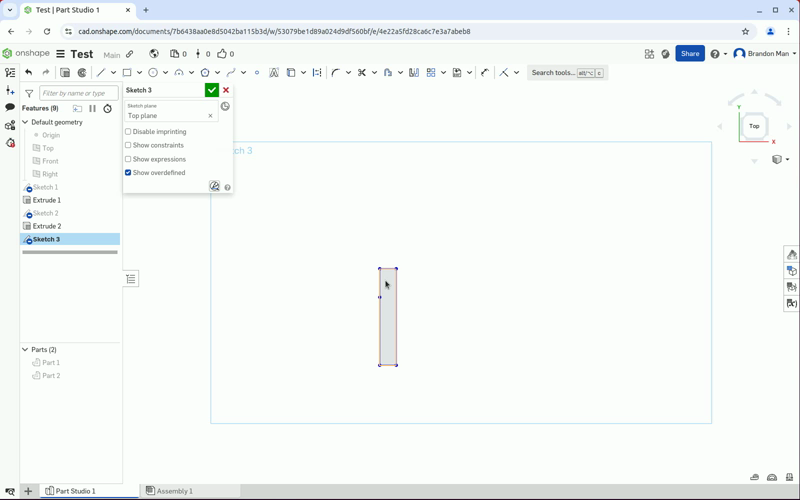
scroll(6)
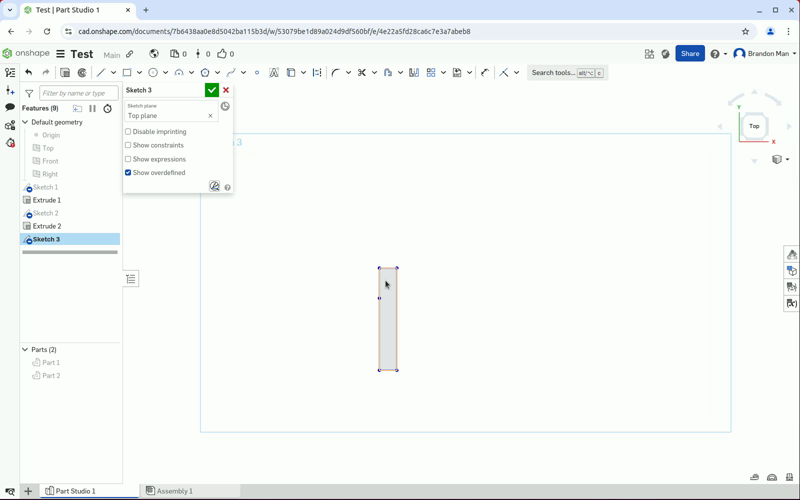
scroll(6)
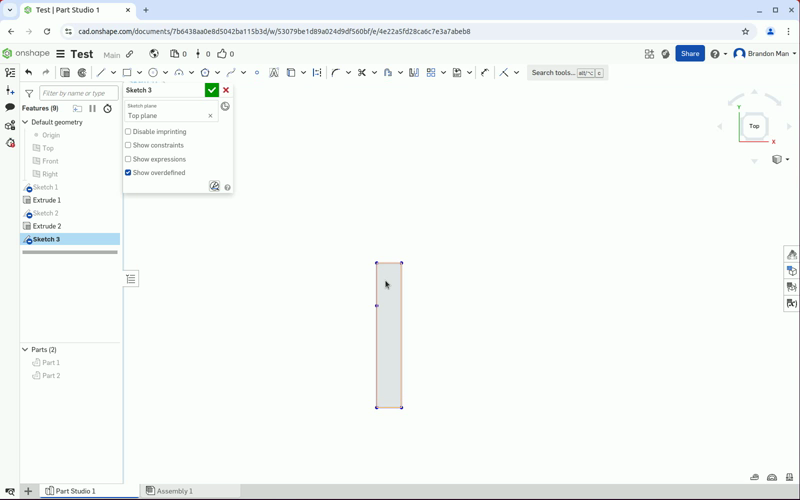
scroll(6)
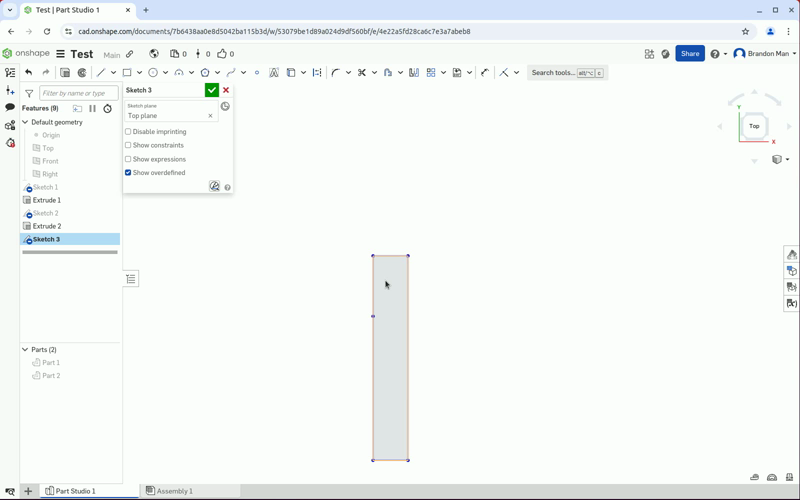
scroll(6)
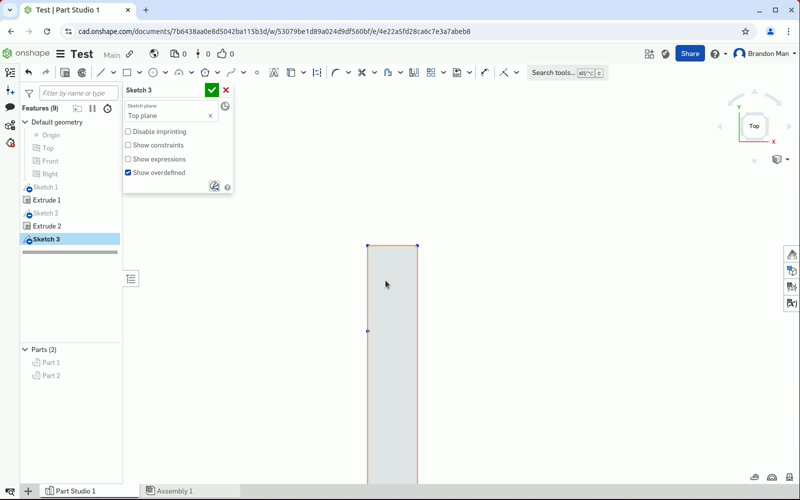
scroll(6)
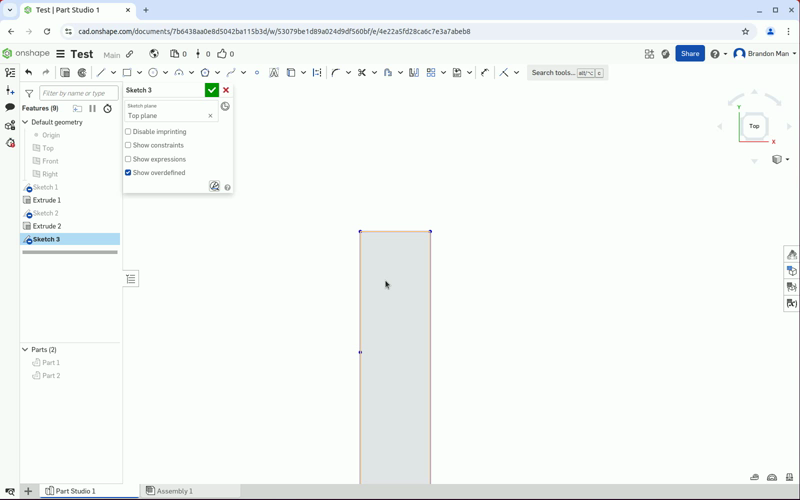
scroll(6)
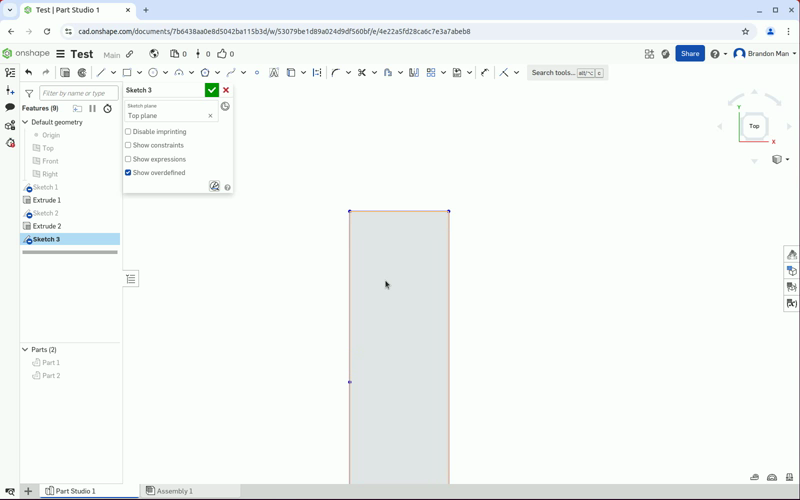
scroll(6)
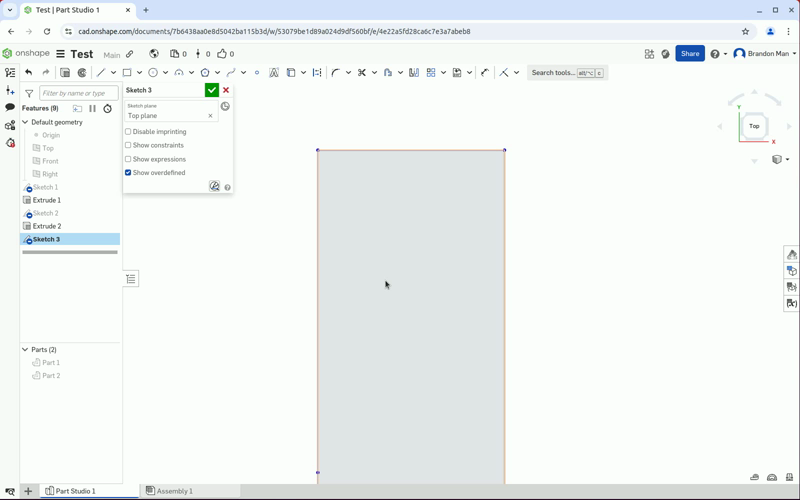
click(385, 280)
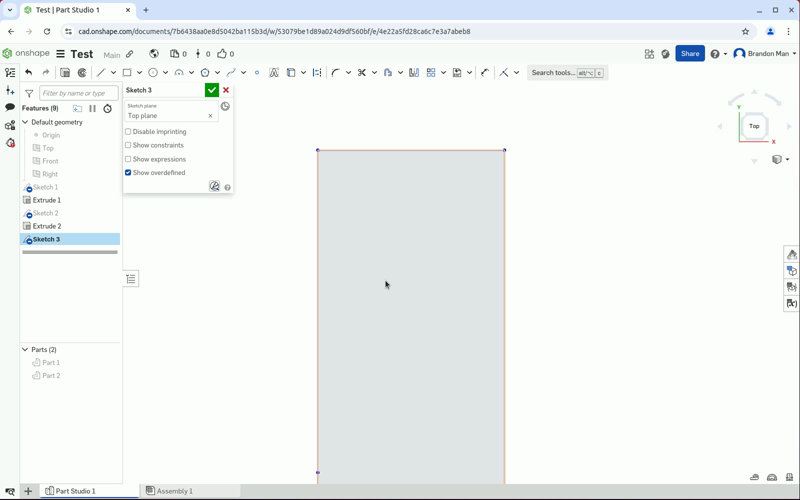
scroll(-6)
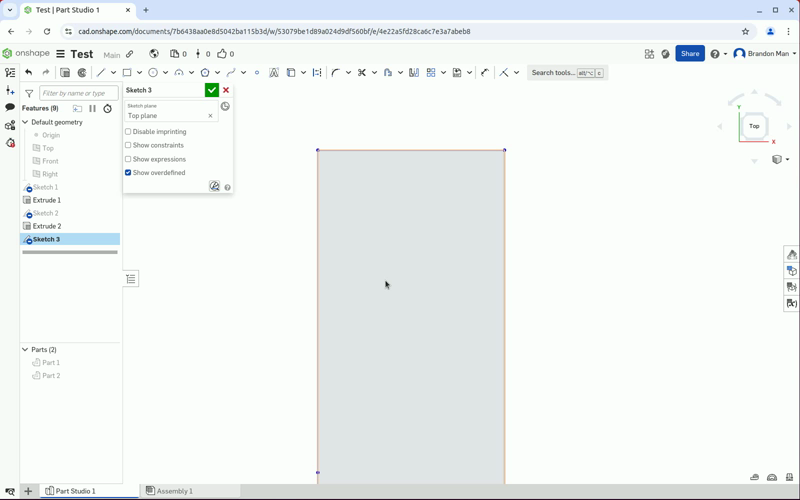
scroll(-6)
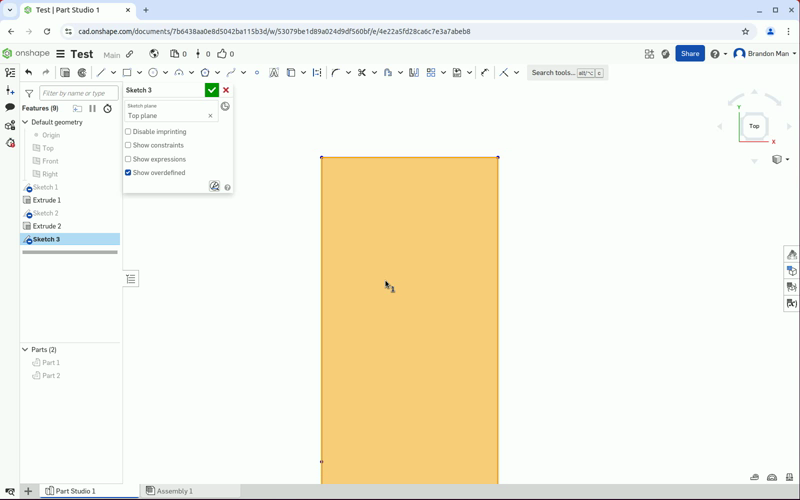
scroll(-6)
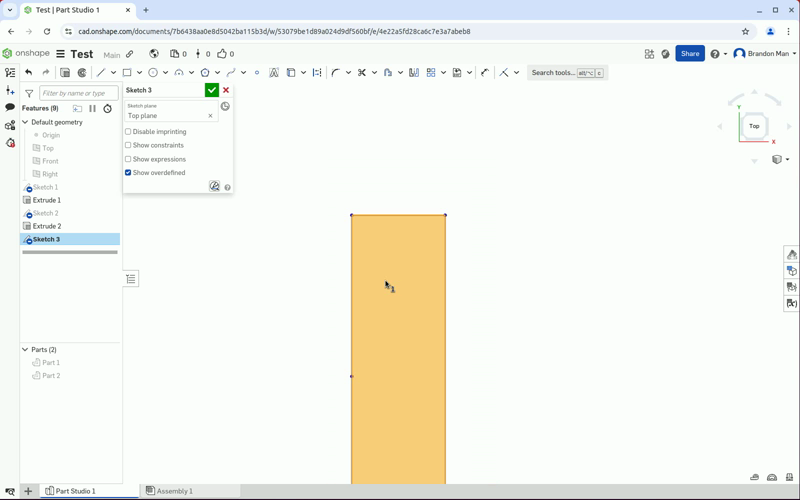
scroll(-6)
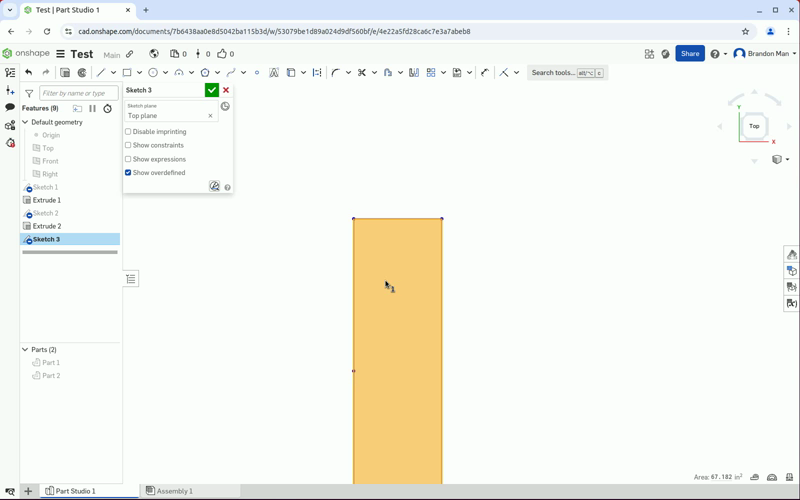
scroll(-6)
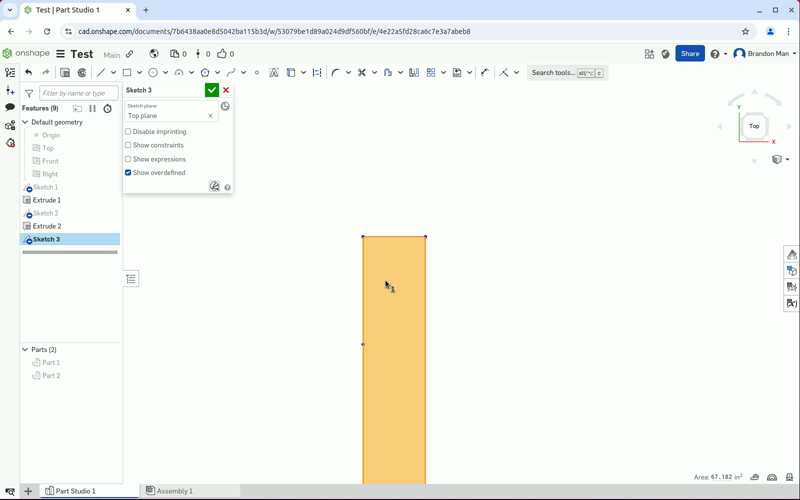
scroll(-6)
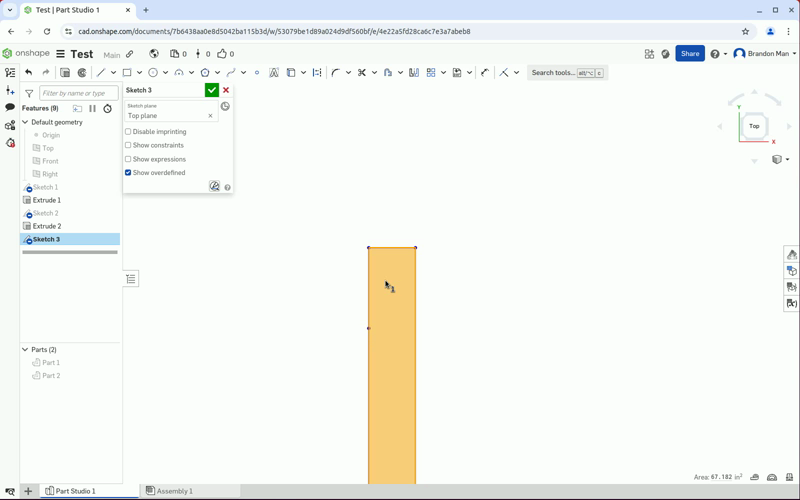
scroll(-6)
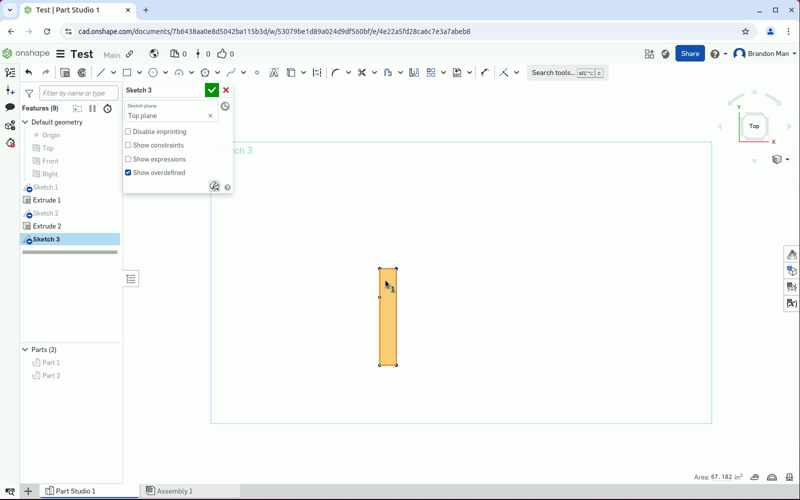
mouse_move(73, 352)
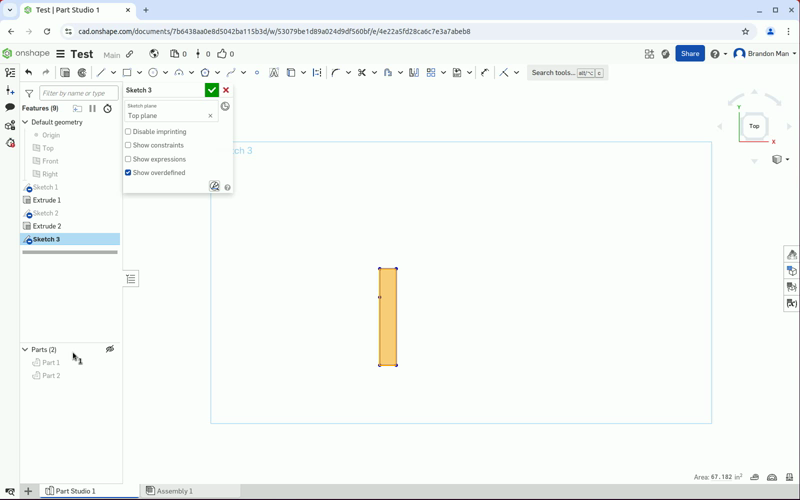
key(shift+y)
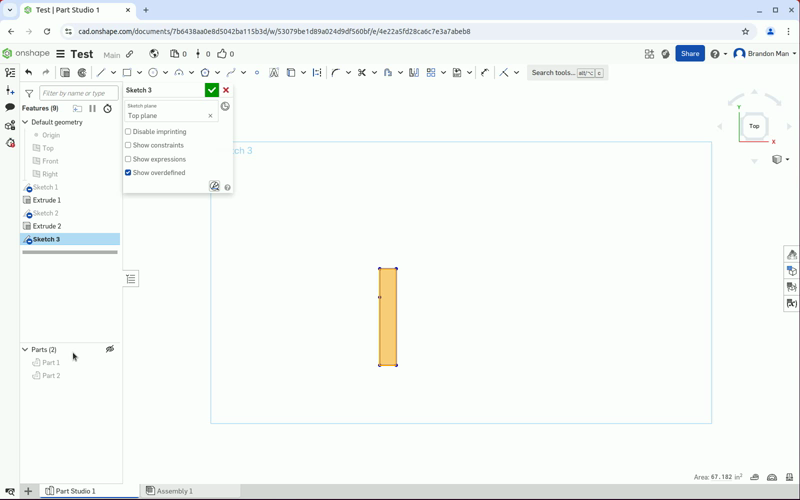
key(shift+e)
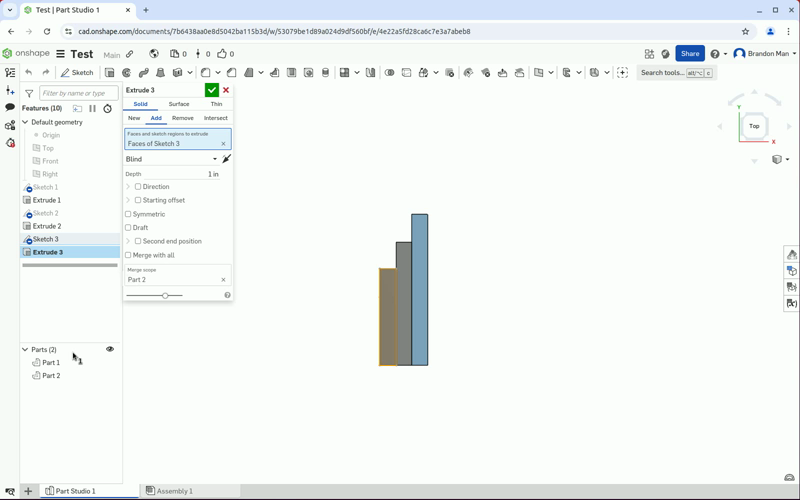
mouse_move(143, 106)
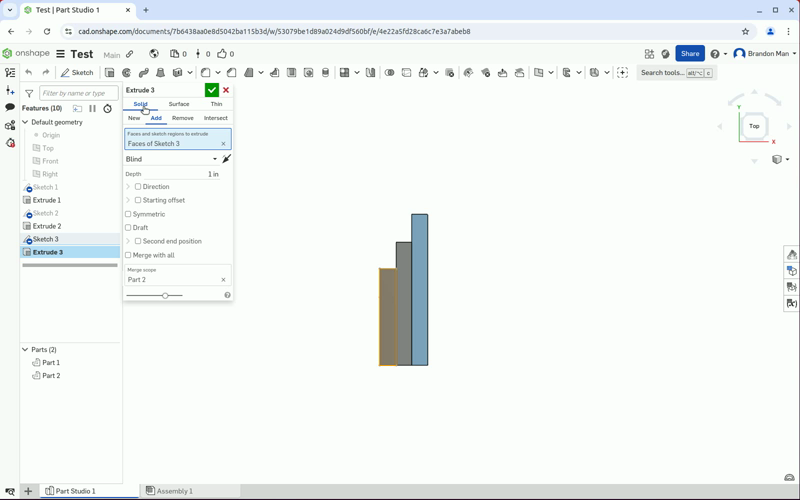
click(143, 106)
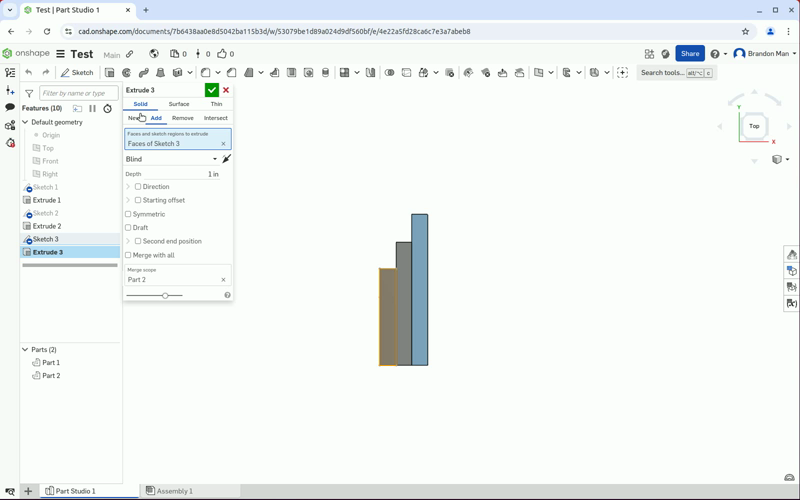
mouse_move(137, 120)
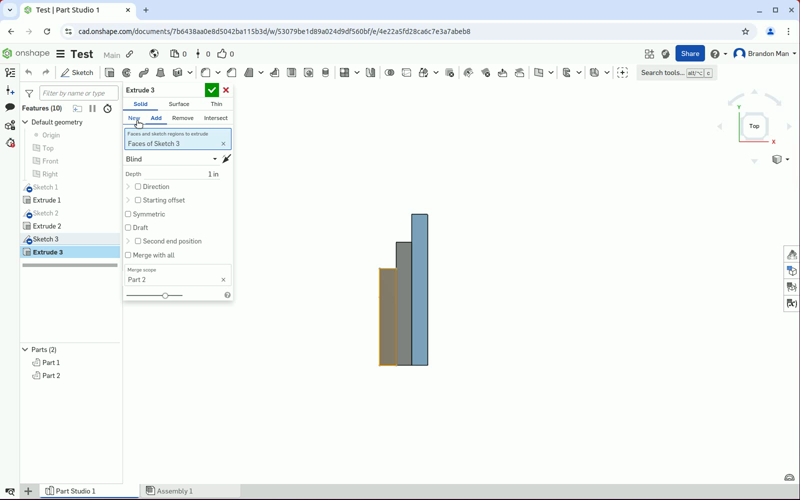
click(137, 120)
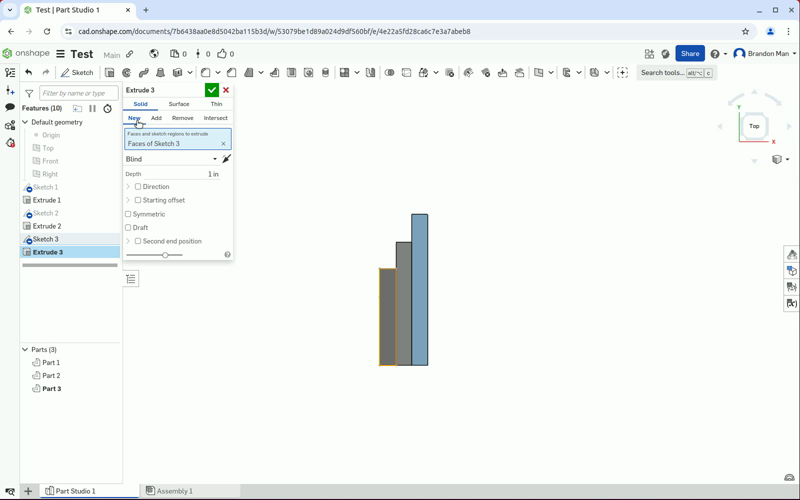
key(tab, 4)
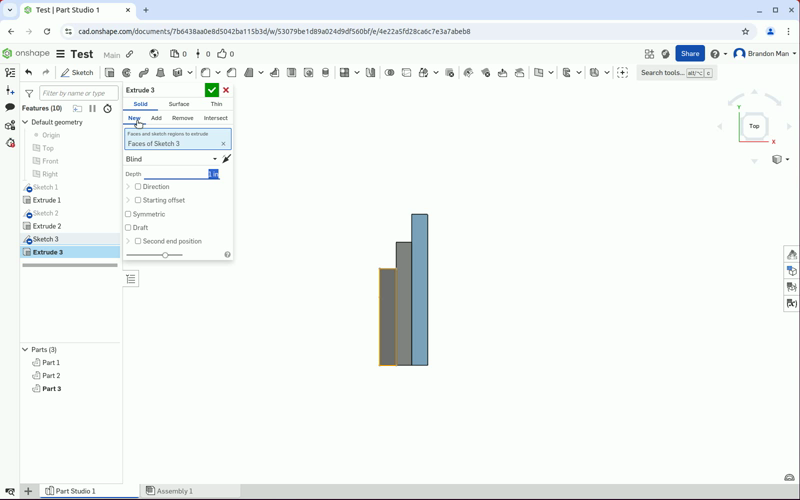
text(9.869)
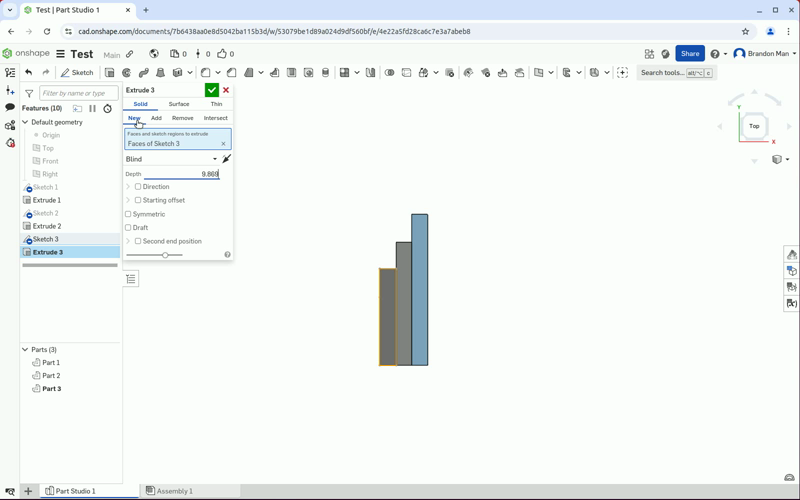
key(enter)
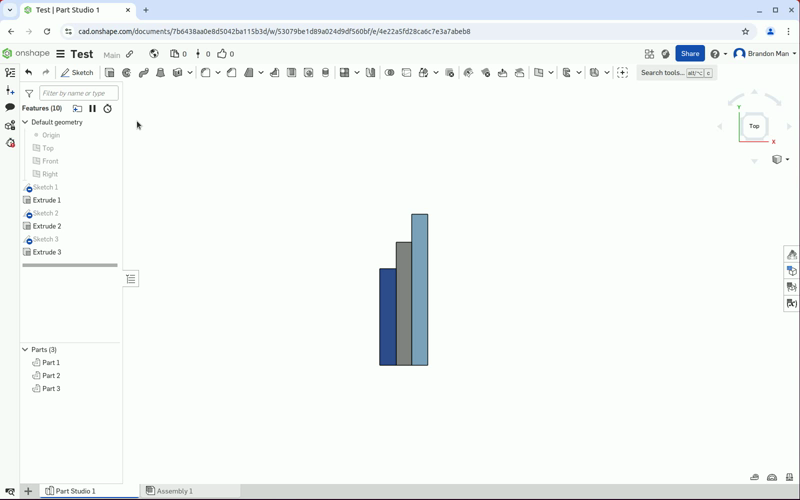
key(shift+h)
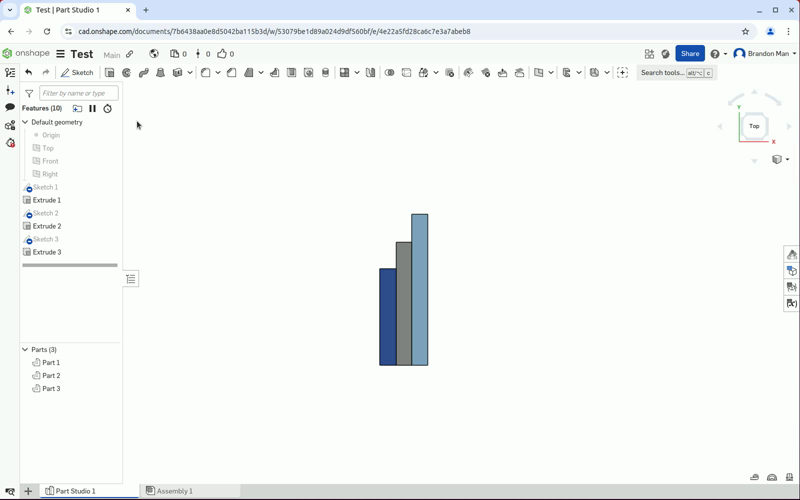
key(shift+h)
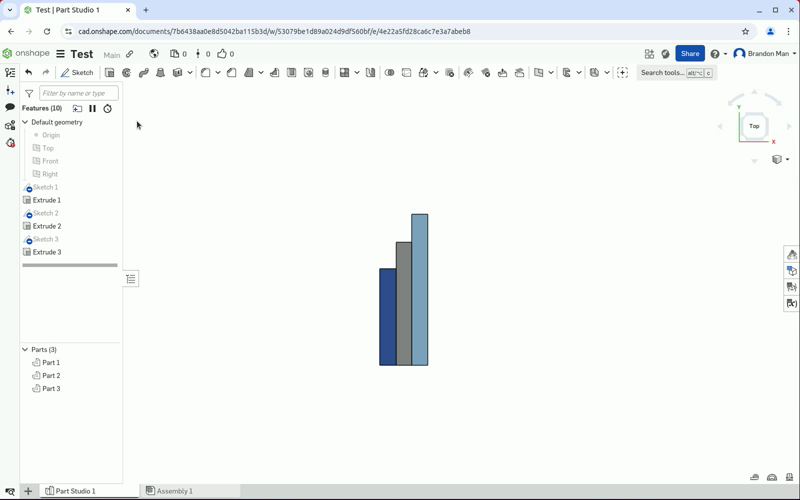
mouse_move(73, 189)
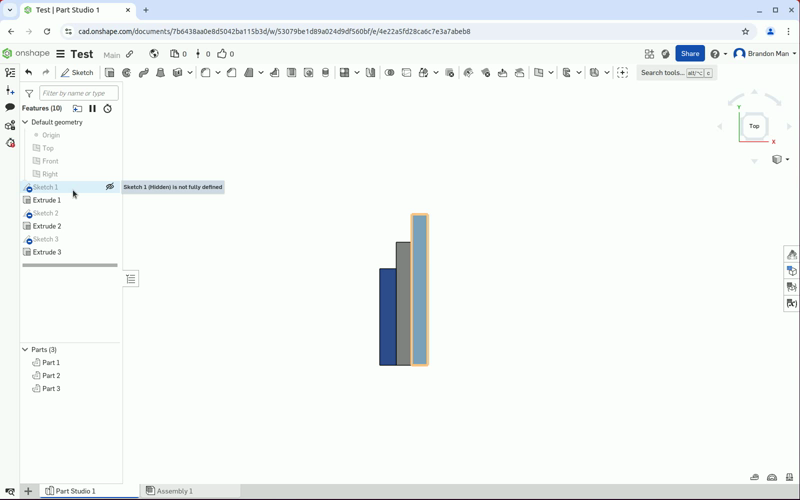
click(73, 189)
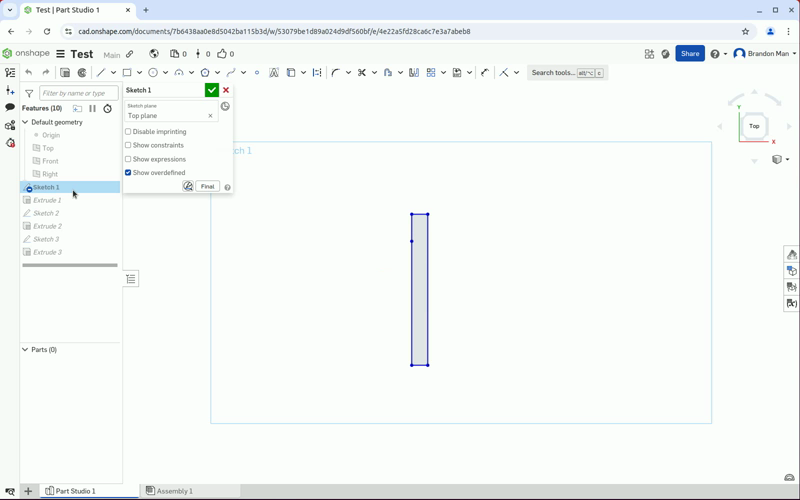
mouse_move(229, 92)
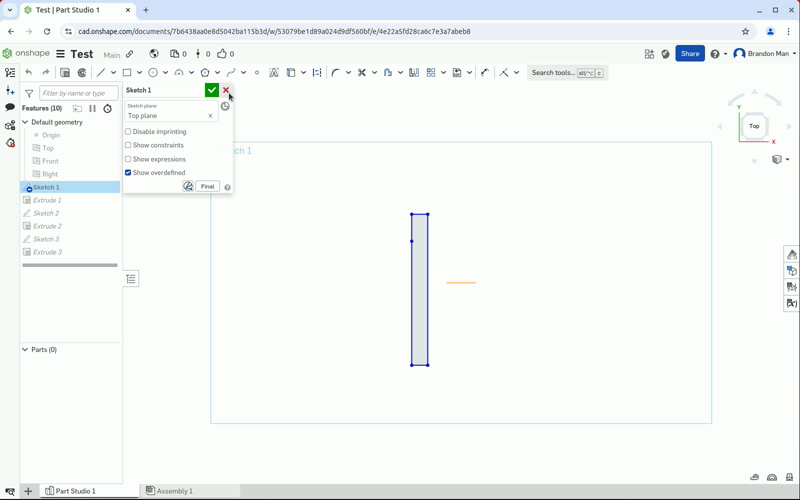
click(229, 92)
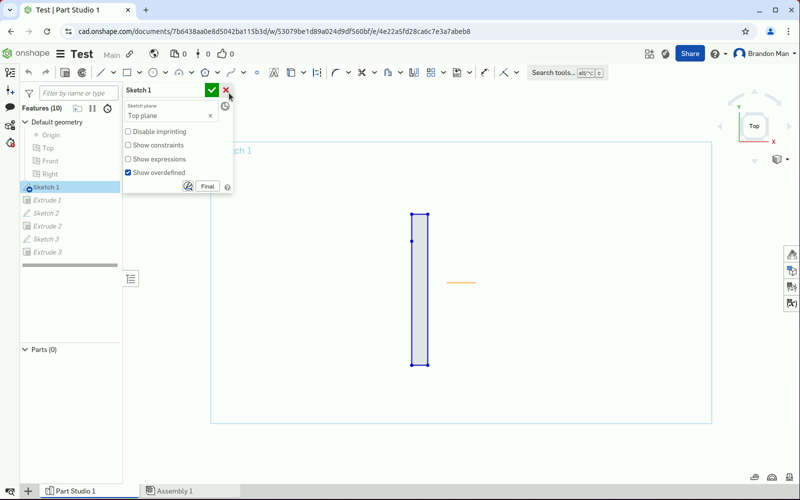
key(shift+s)
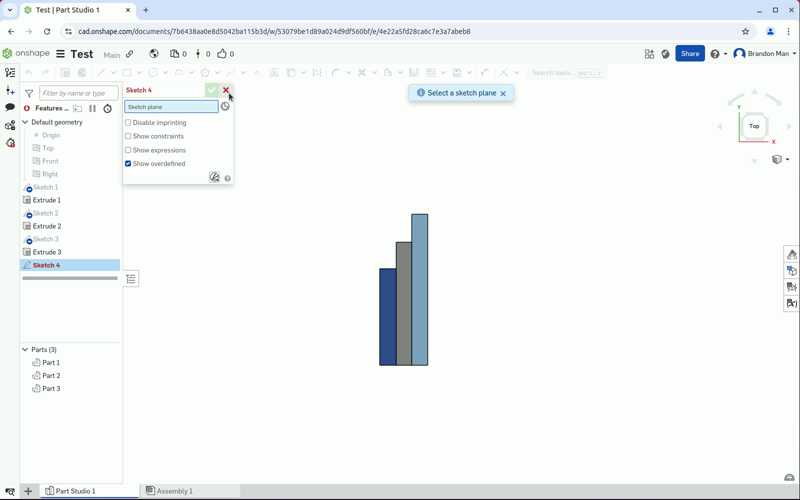
mouse_move(73, 150)
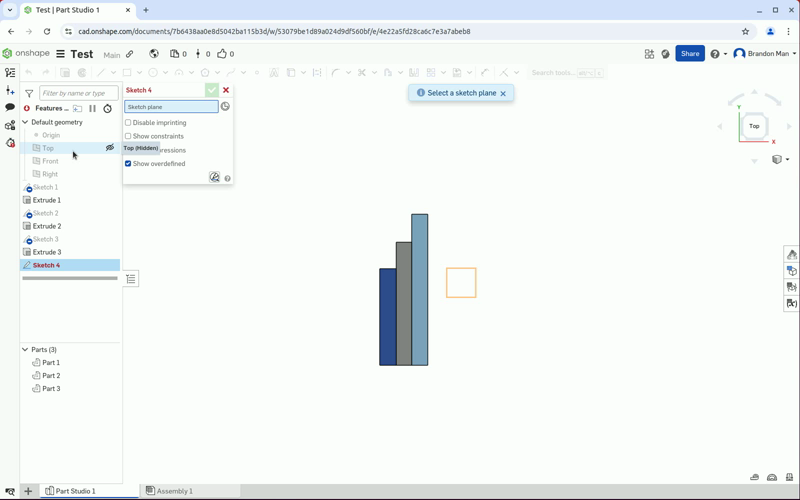
click(73, 150)
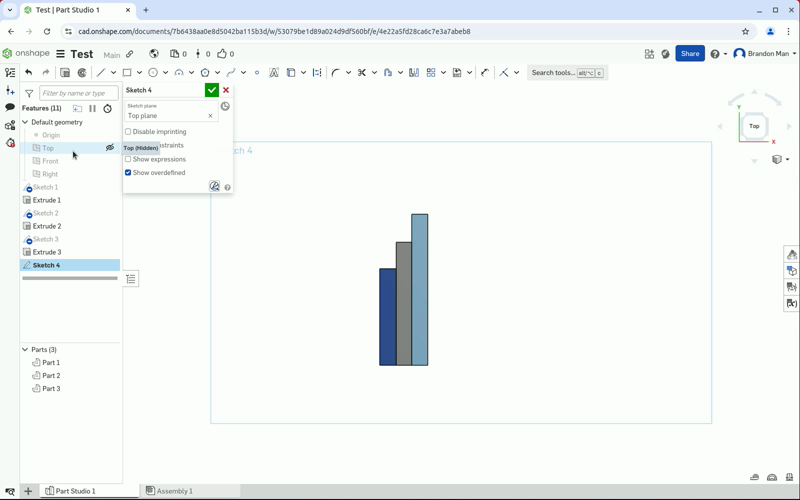
mouse_move(73, 352)
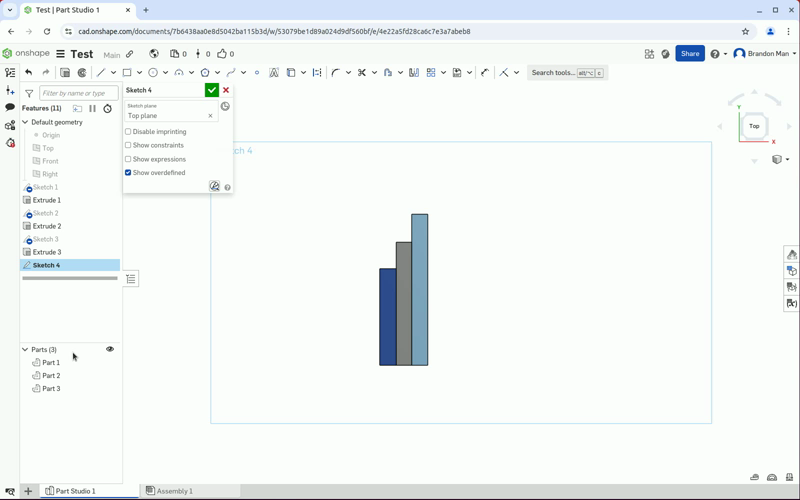
key(y)
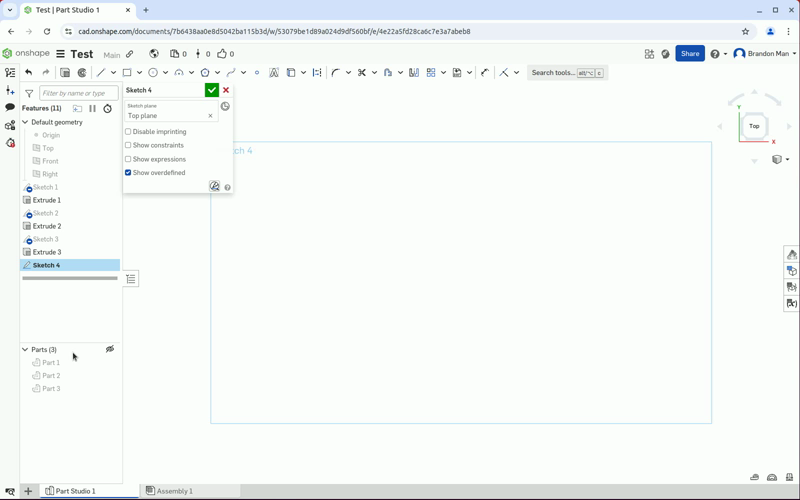
key(l)
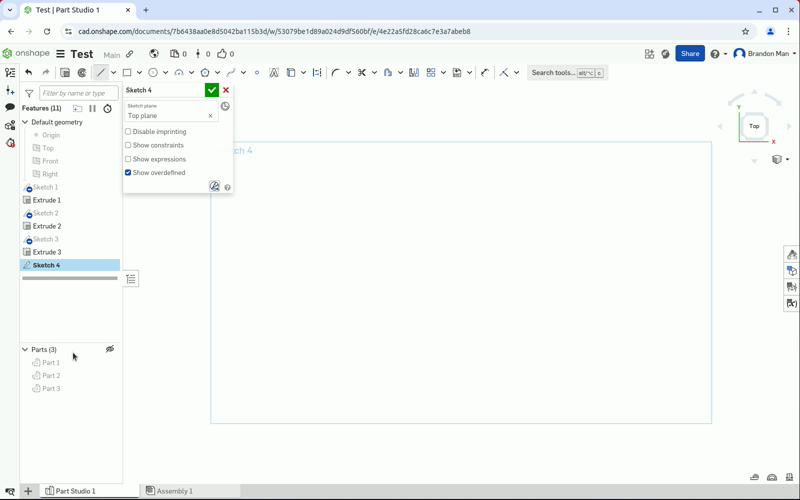
key_down(shift)
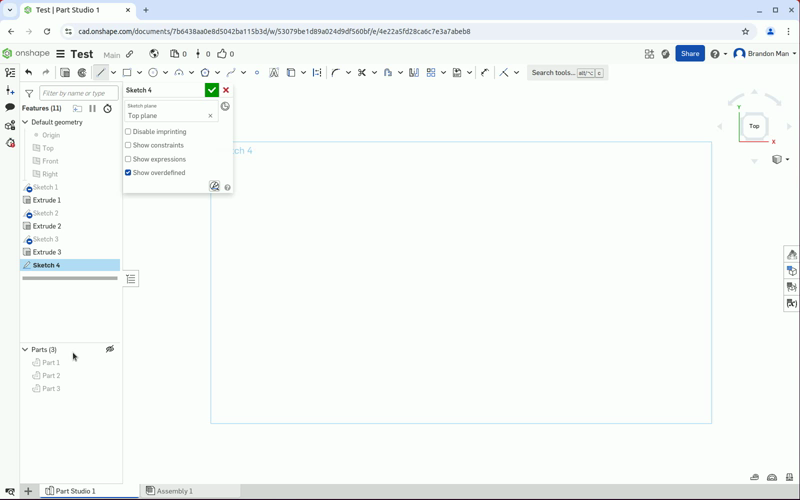
mouse_move(364, 365)
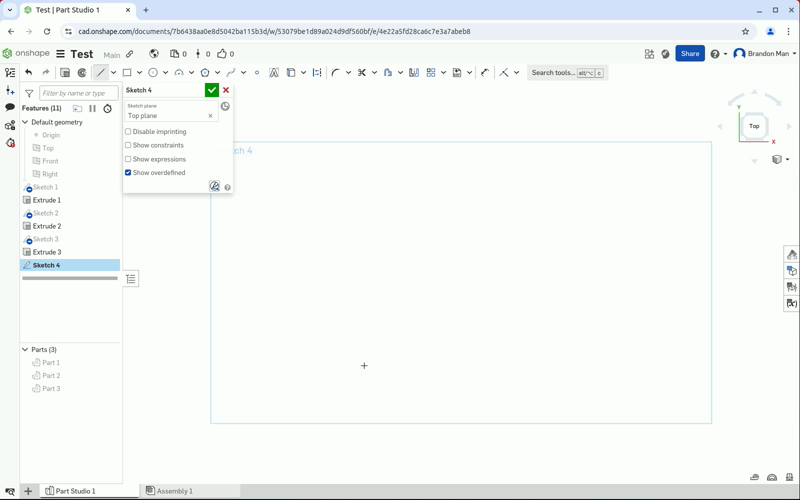
click(364, 365)
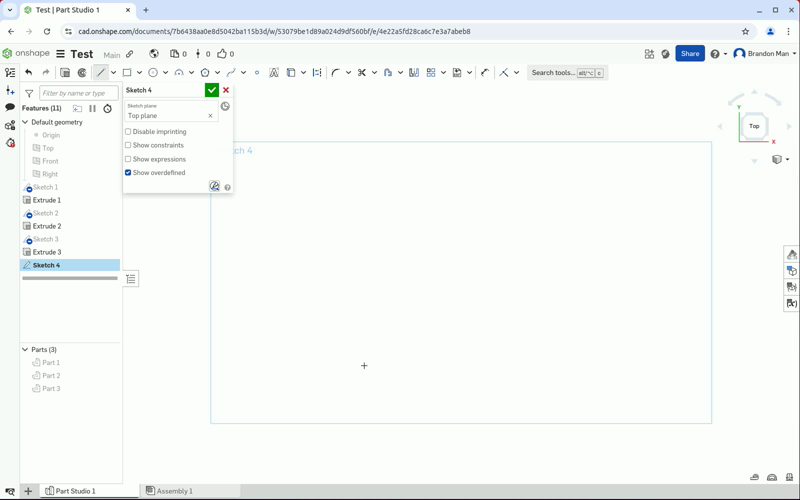
key_up(shift)
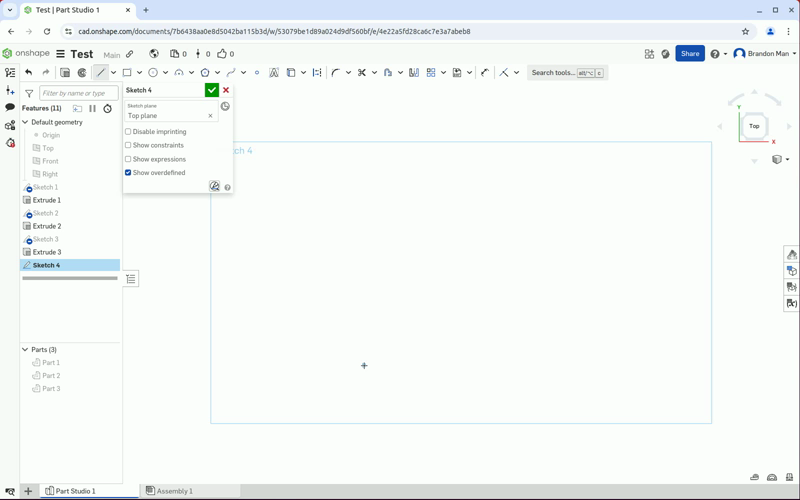
key_down(shift)
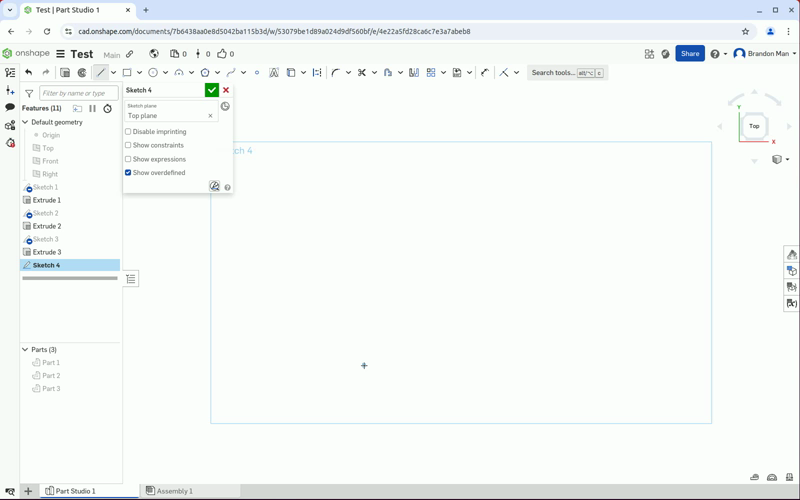
mouse_move(394, 365)
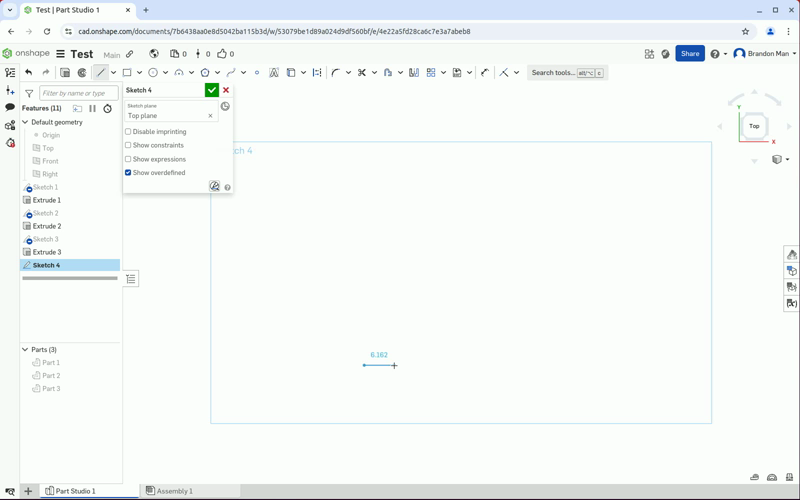
mouse_move(380, 365)
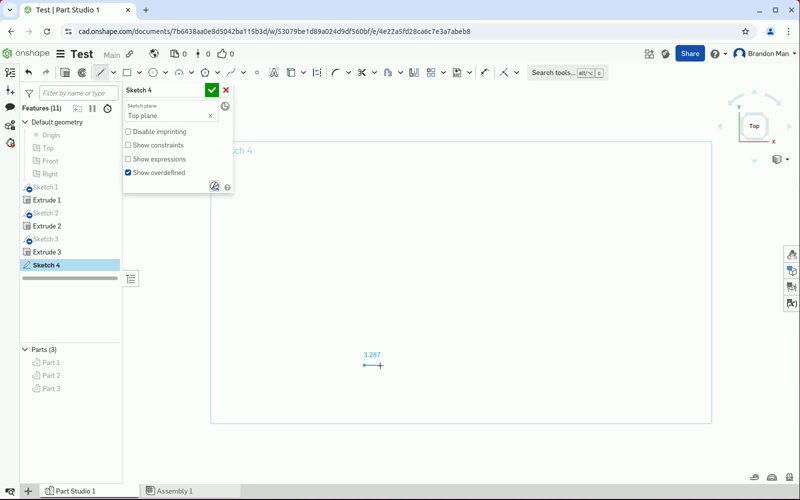
click(380, 365)
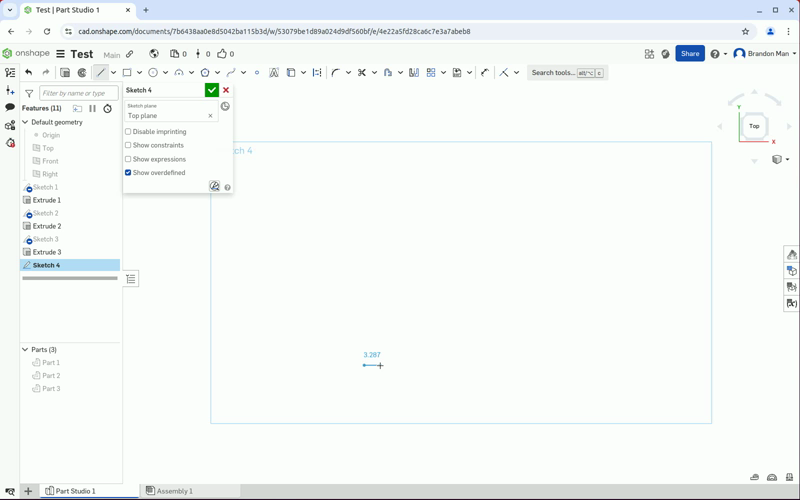
key_up(shift)
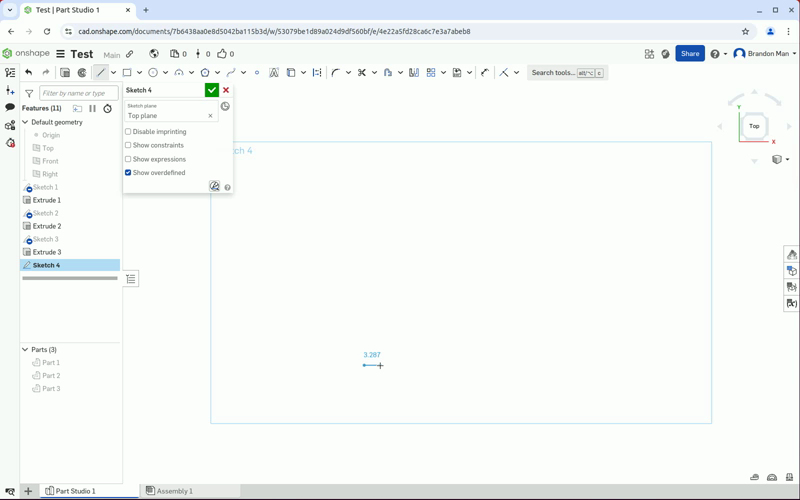
key_down(shift)
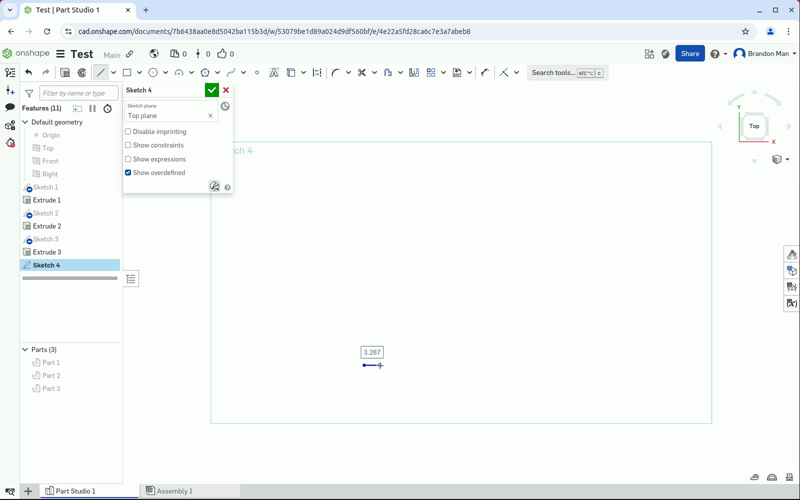
mouse_move(380, 296)
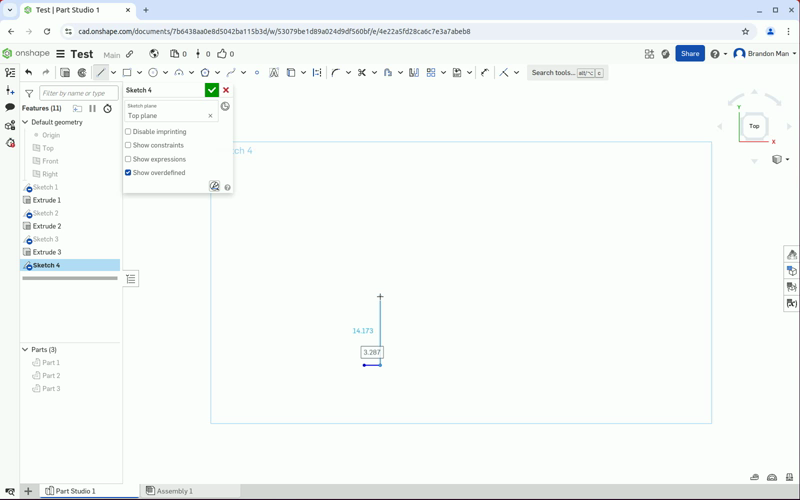
click(380, 296)
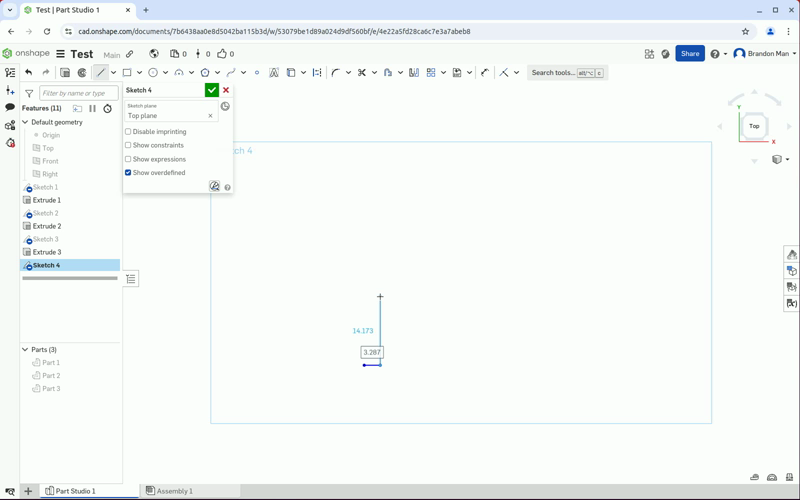
key_up(shift)
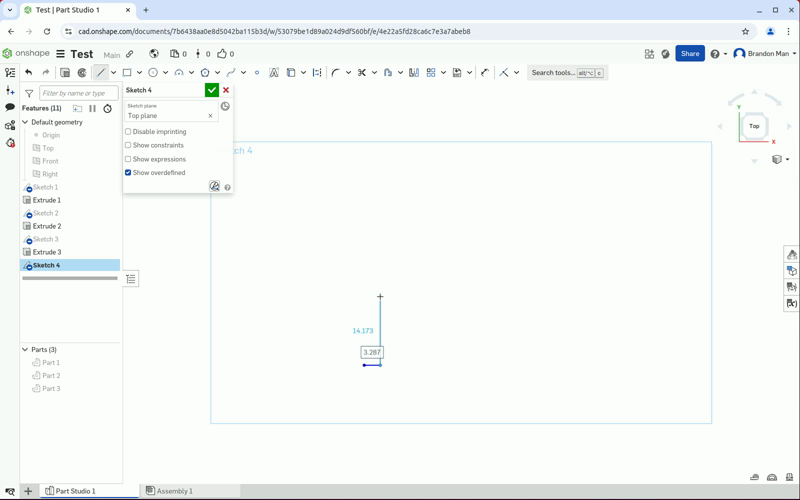
key_down(shift)
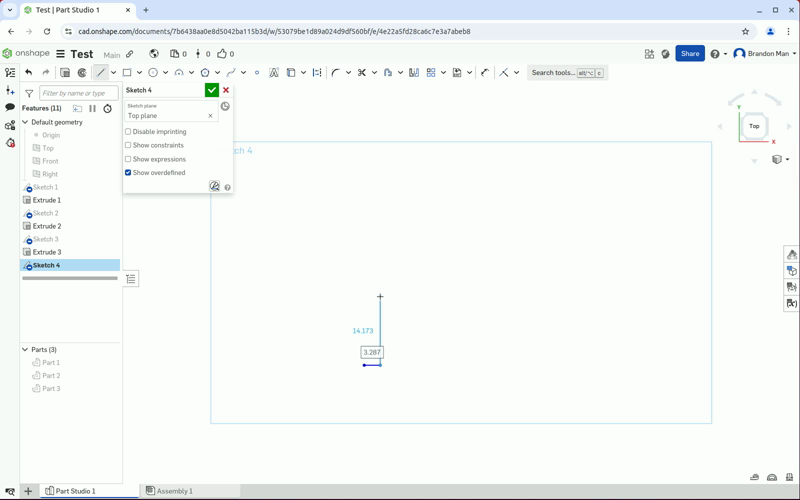
mouse_move(410, 296)
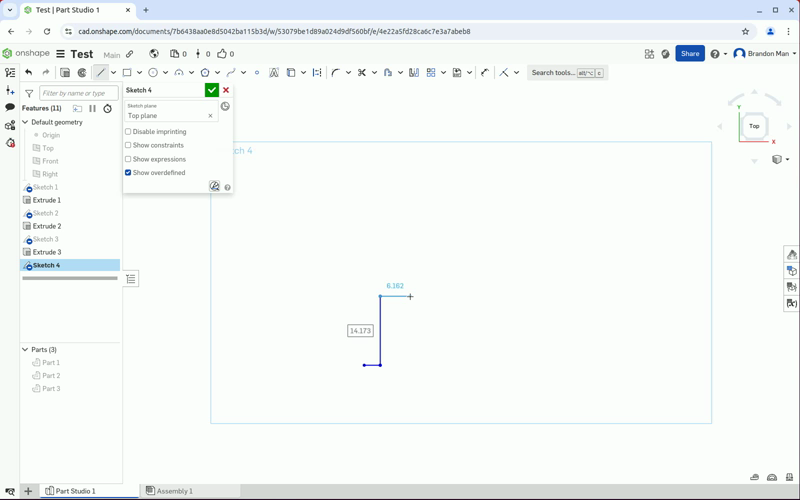
mouse_move(364, 296)
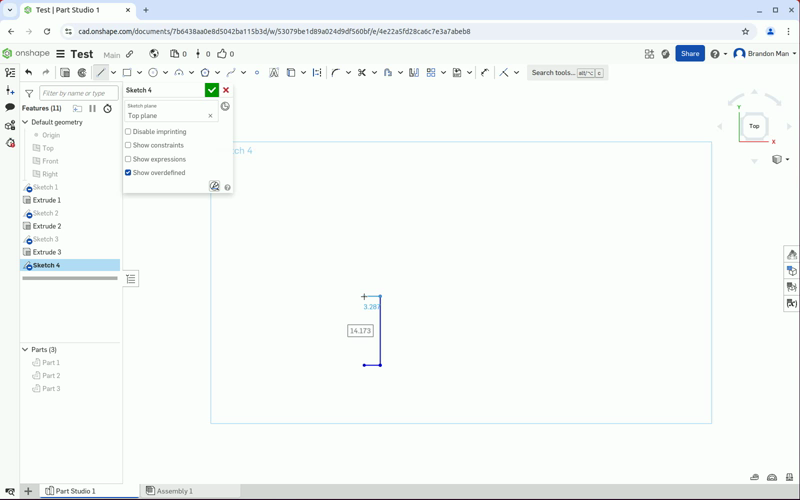
click(364, 296)
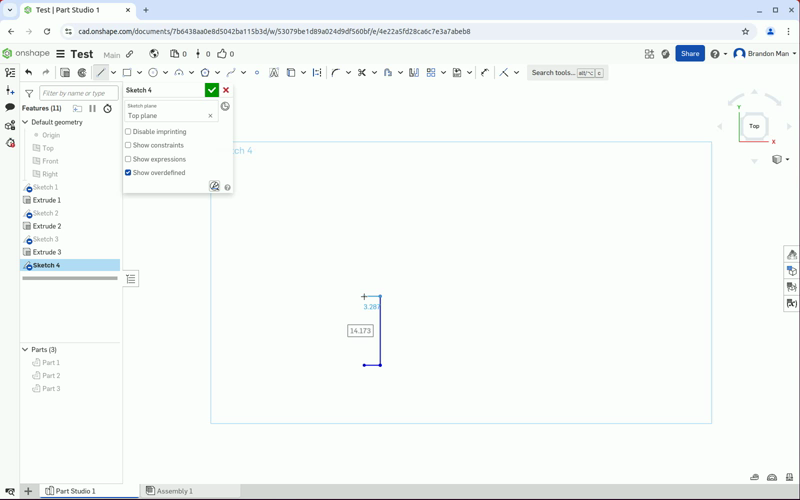
key_up(shift)
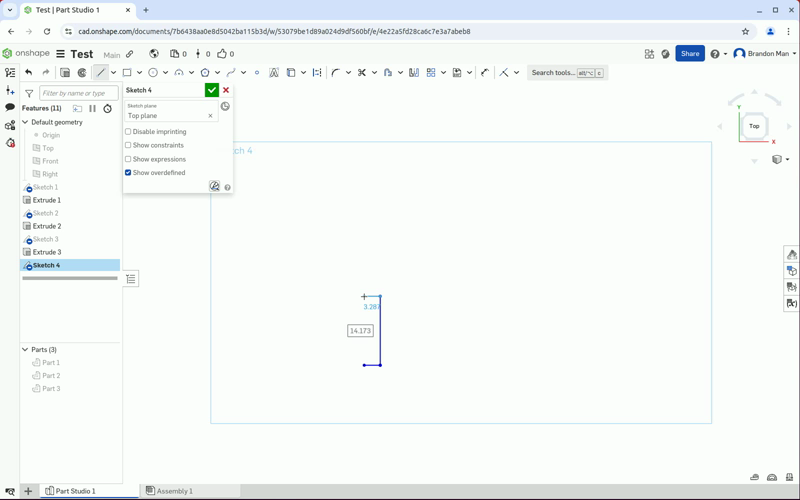
key_down(shift)
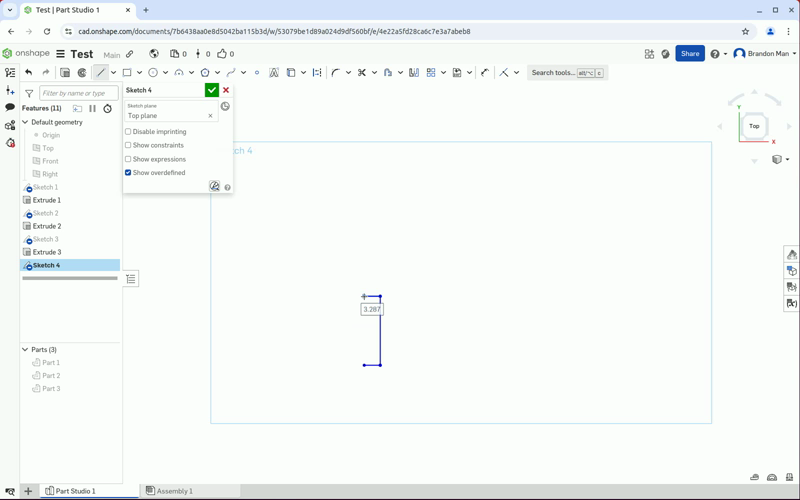
mouse_move(394, 296)
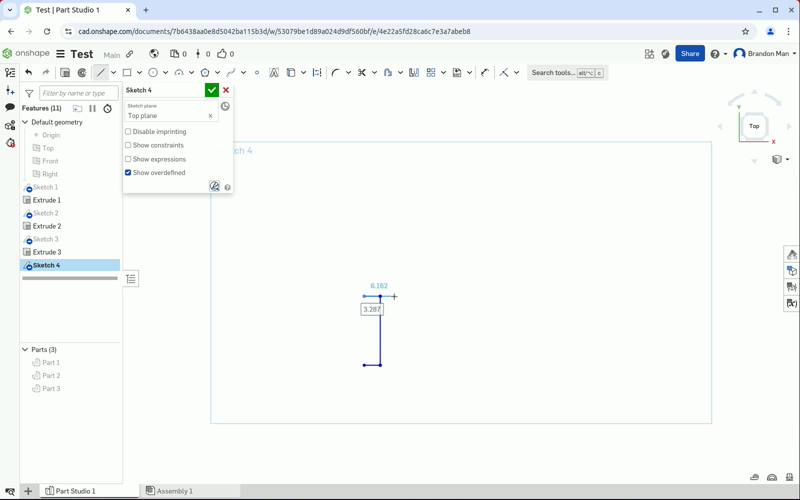
mouse_move(364, 324)
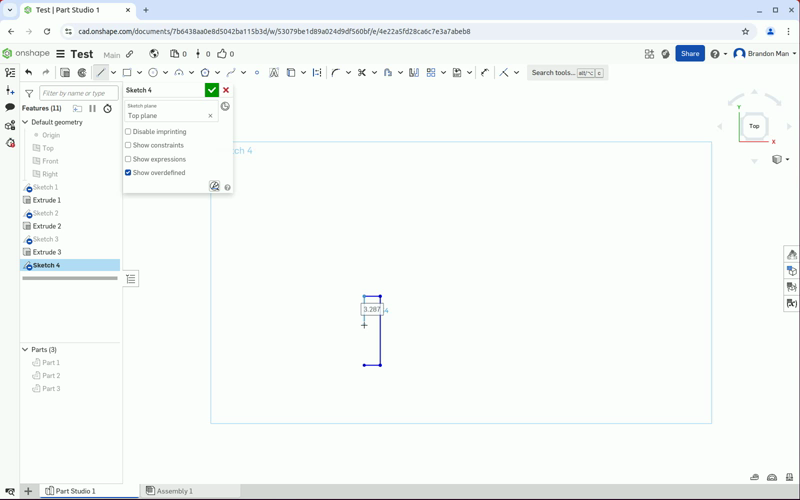
click(364, 324)
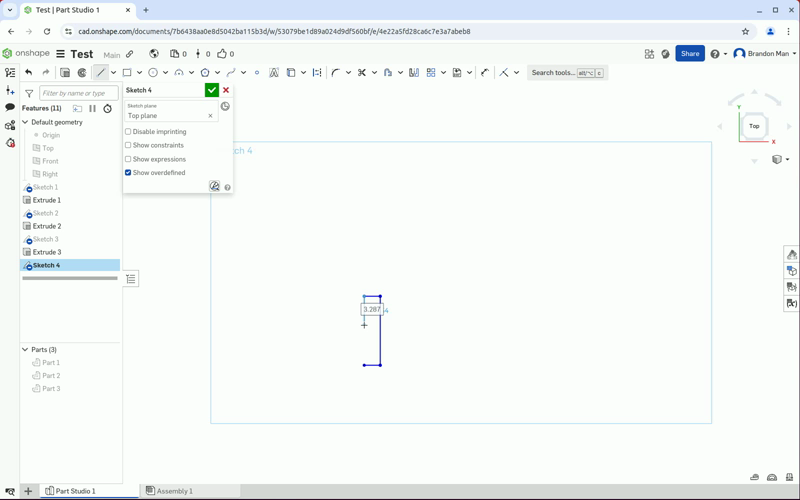
key_up(shift)
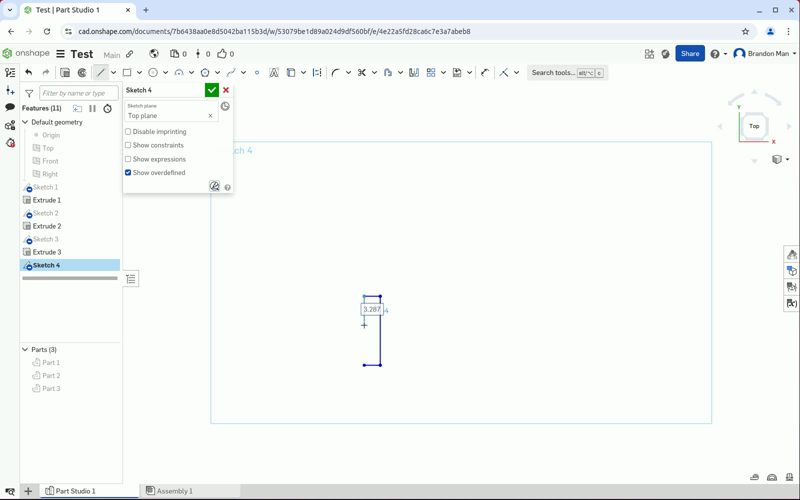
mouse_move(394, 324)
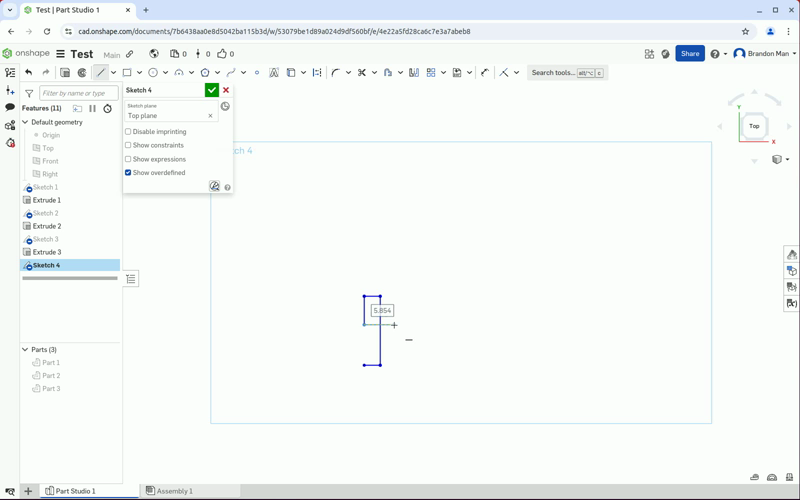
key_down(shift)
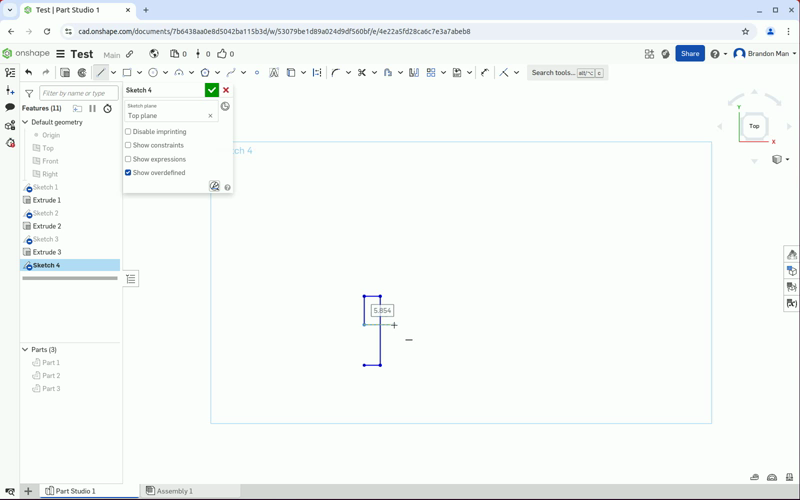
mouse_move(364, 365)
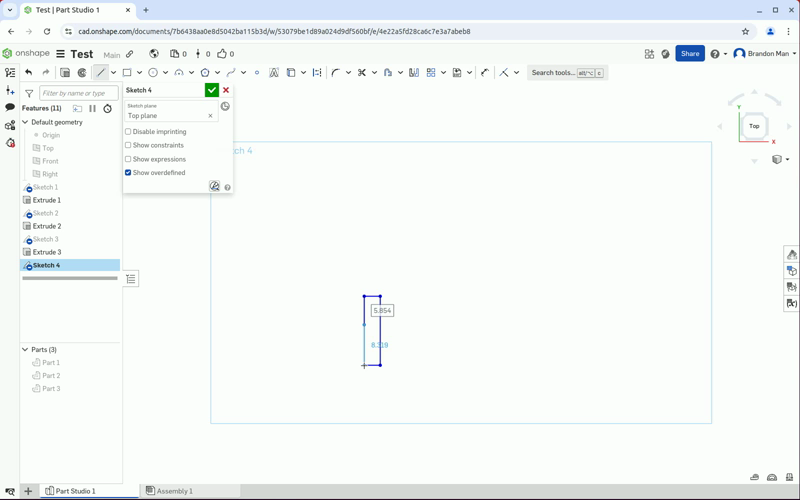
key_up(shift)
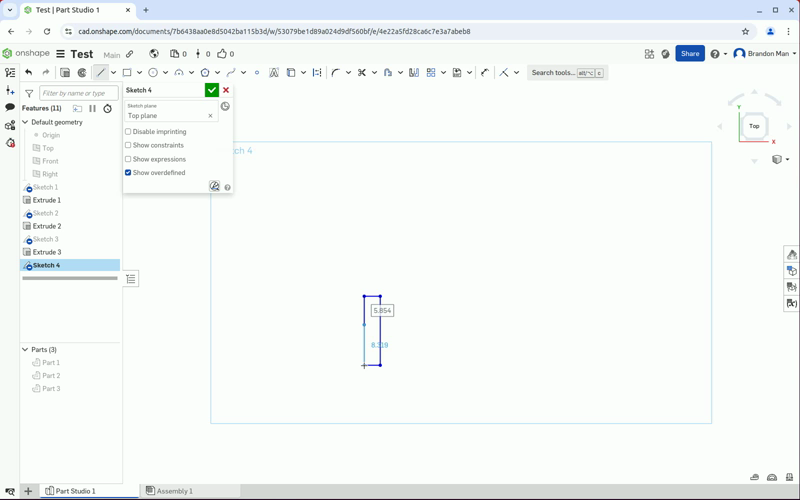
click(364, 365)
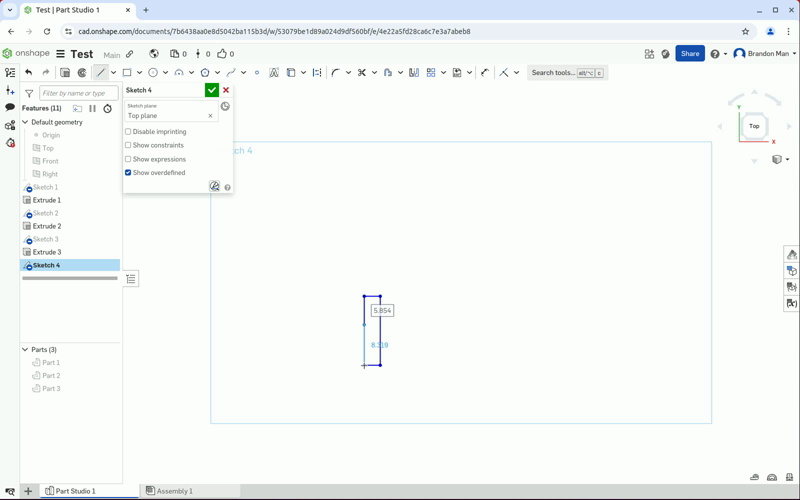
key(esc)
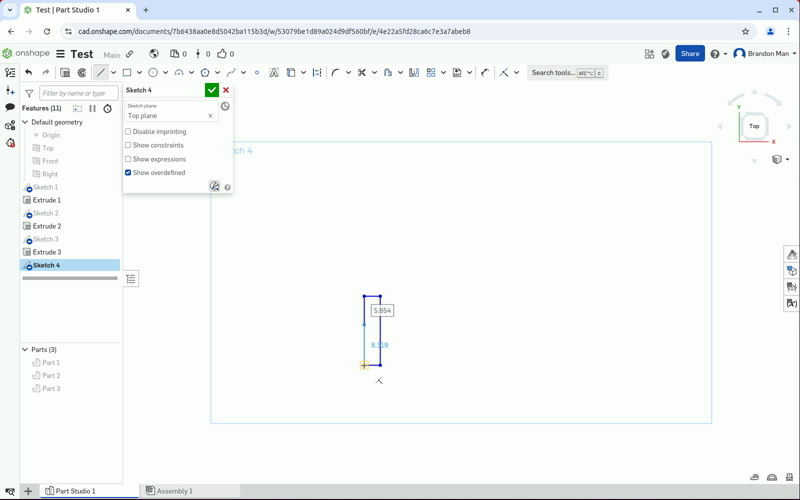
mouse_move(377, 327)
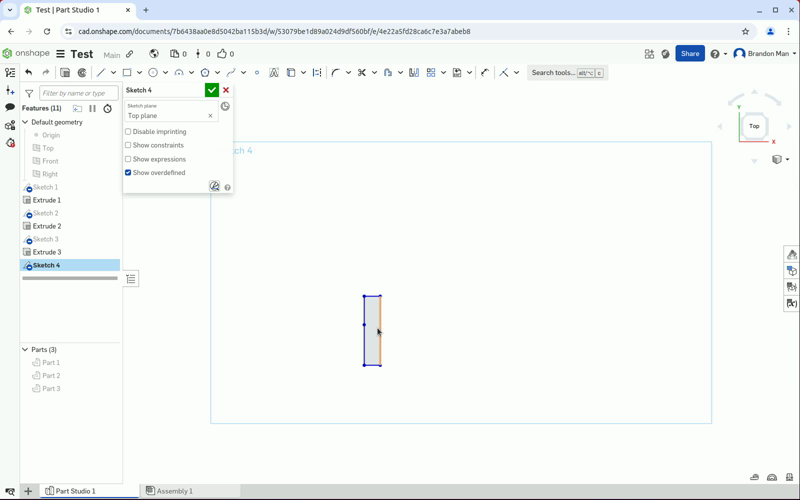
scroll(6)
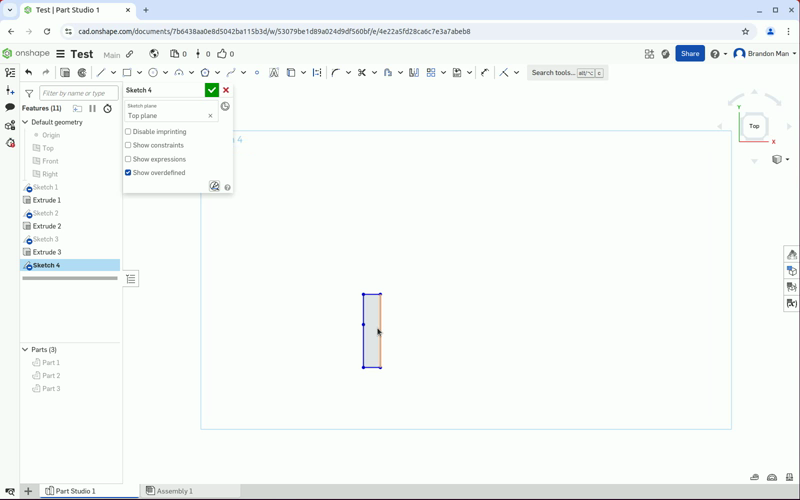
scroll(6)
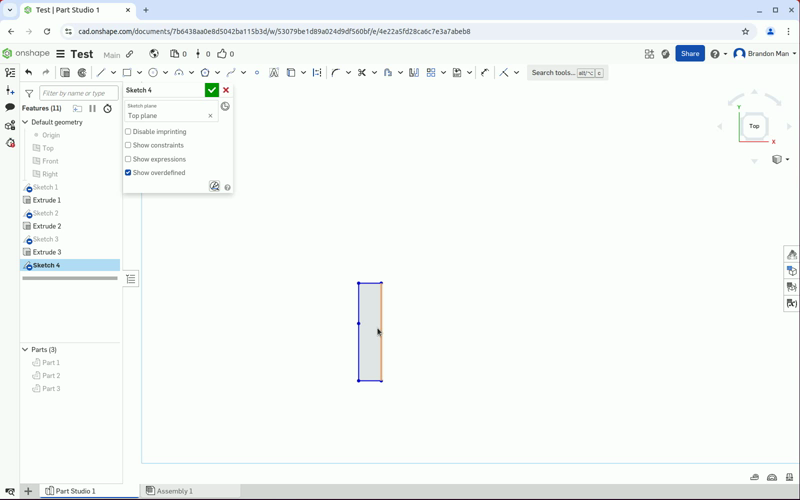
scroll(6)
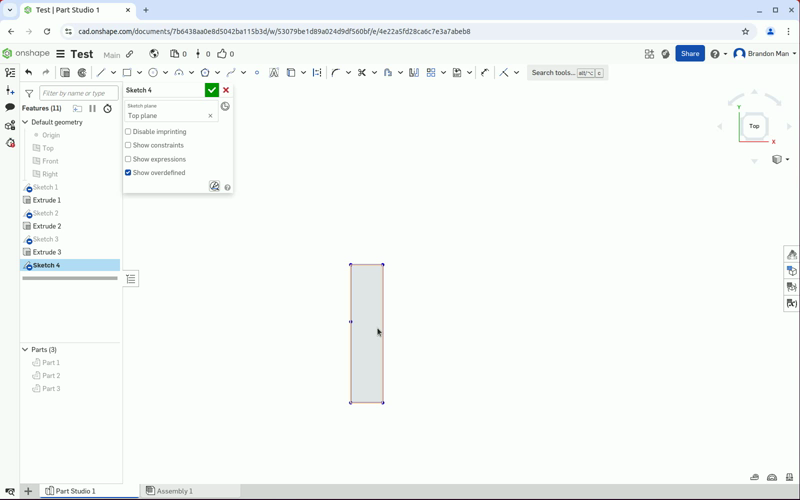
scroll(6)
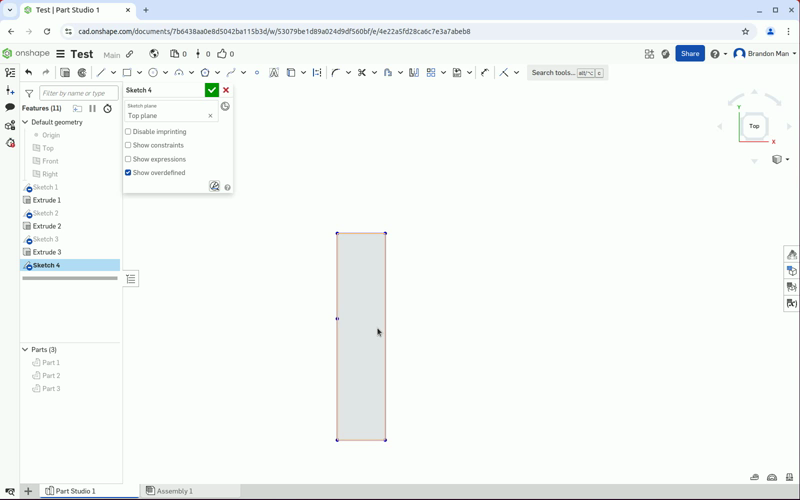
scroll(6)
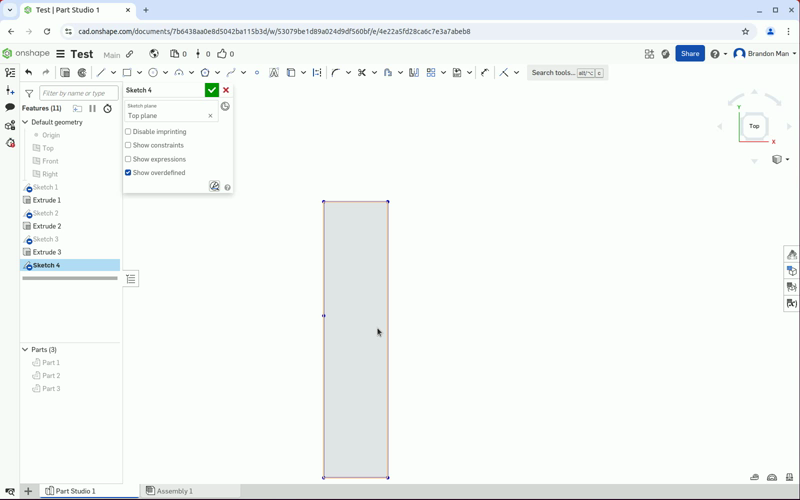
scroll(6)
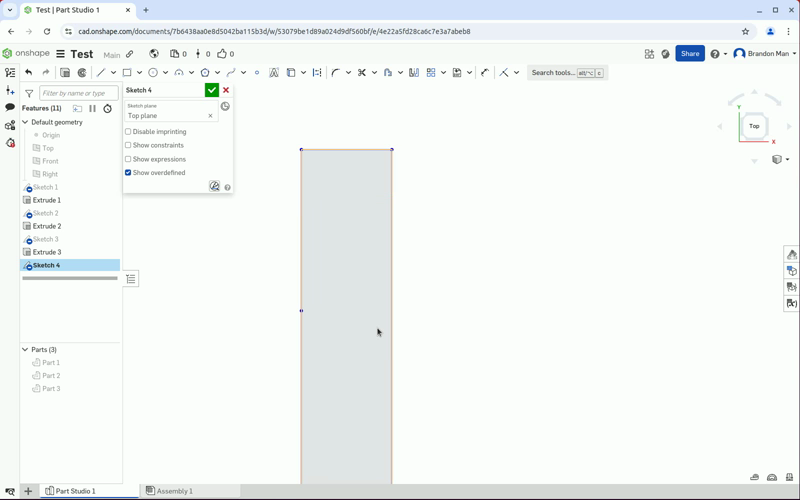
scroll(6)
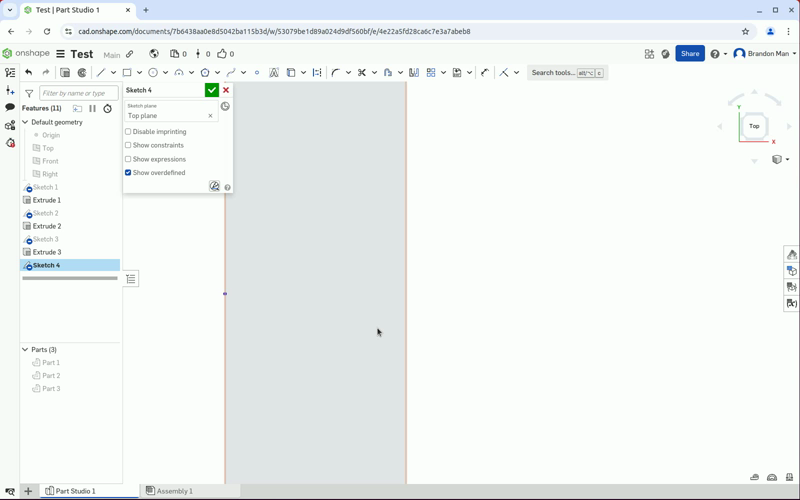
click(377, 327)
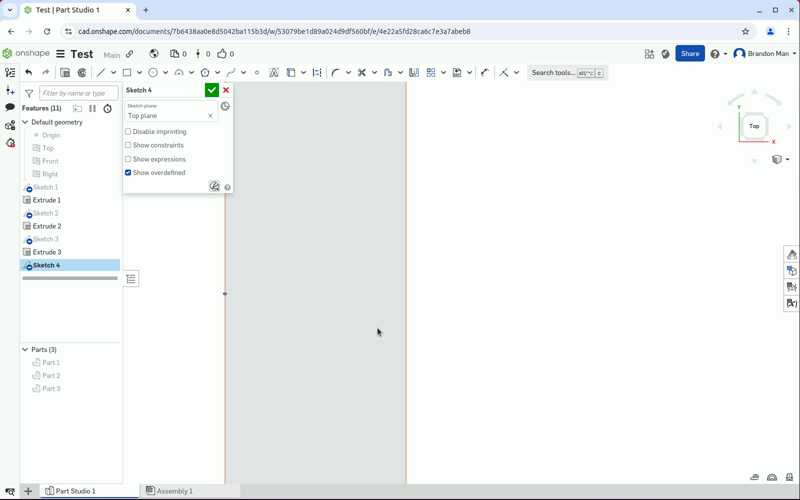
scroll(-6)
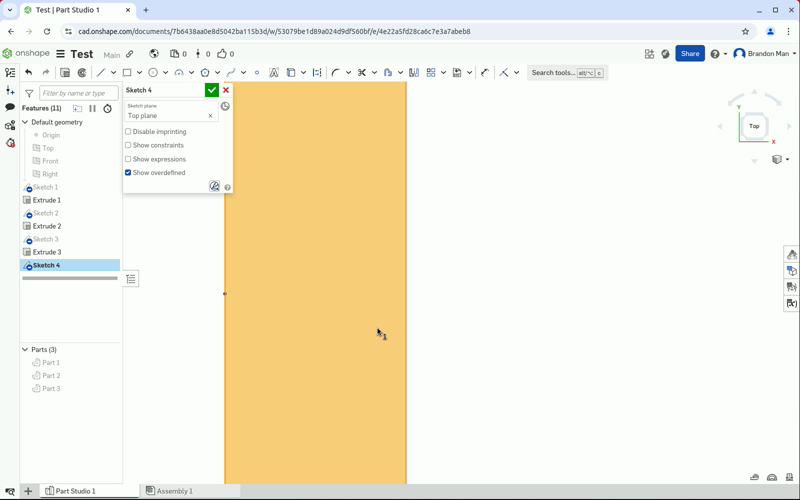
scroll(-6)
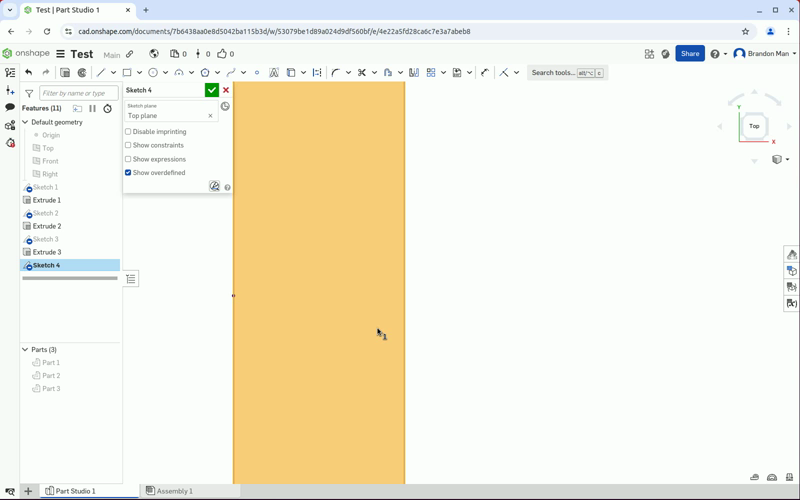
scroll(-6)
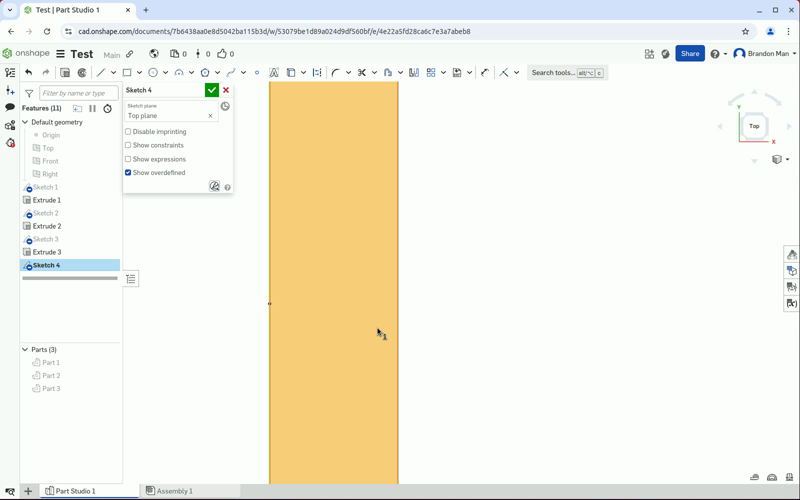
scroll(-6)
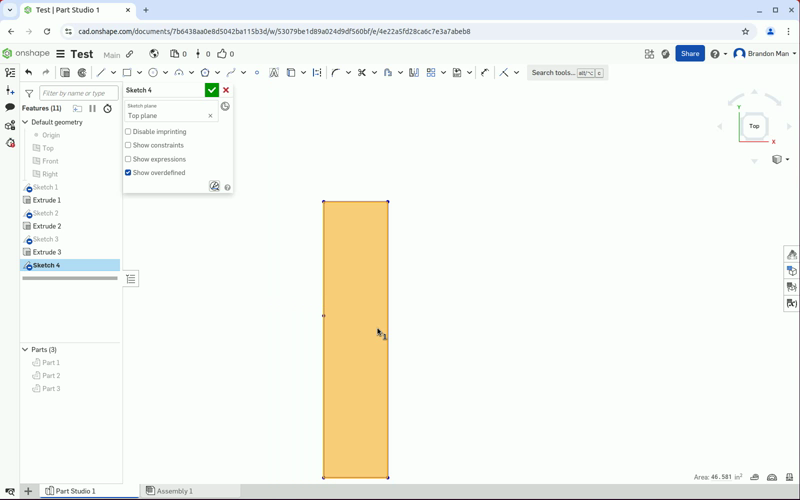
scroll(-6)
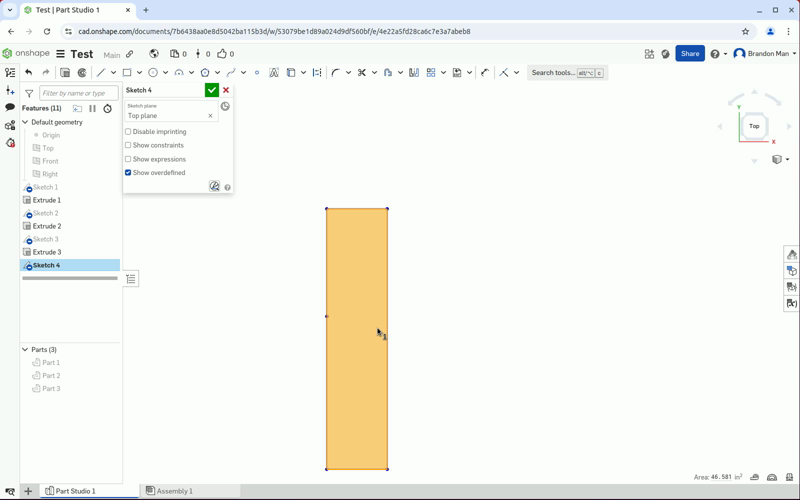
scroll(-6)
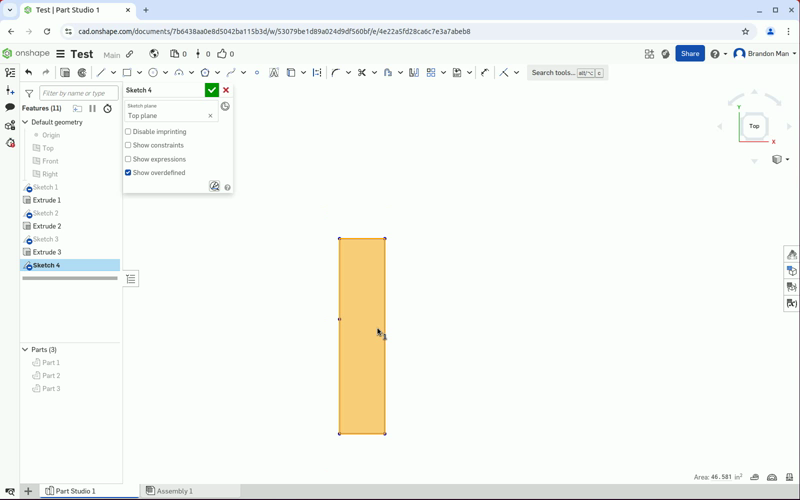
scroll(-6)
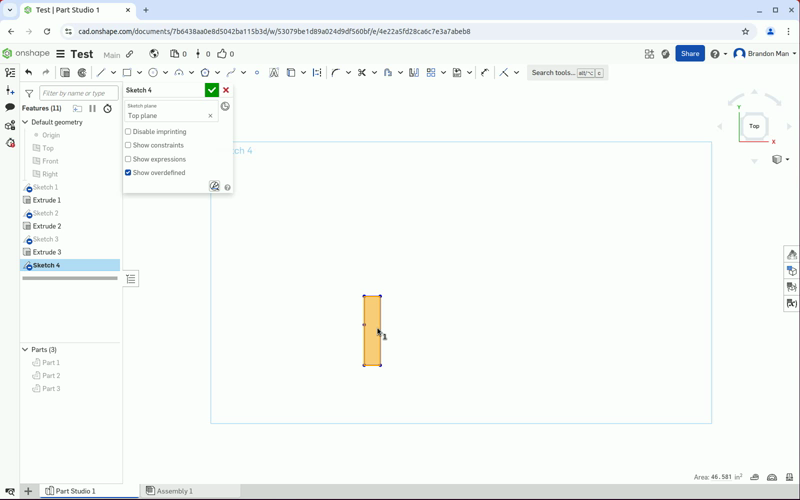
mouse_move(73, 352)
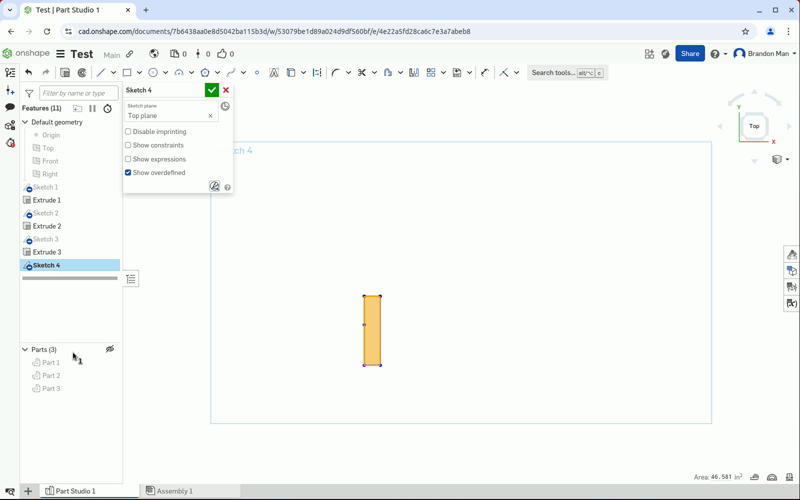
key(shift+y)
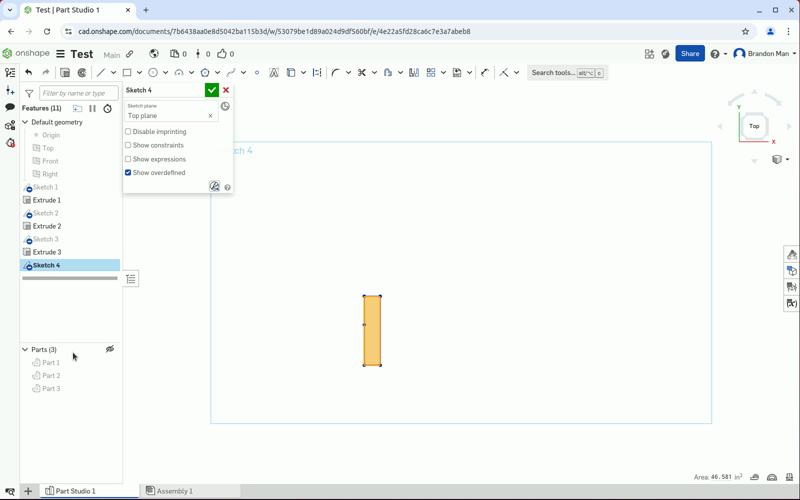
key(shift+e)
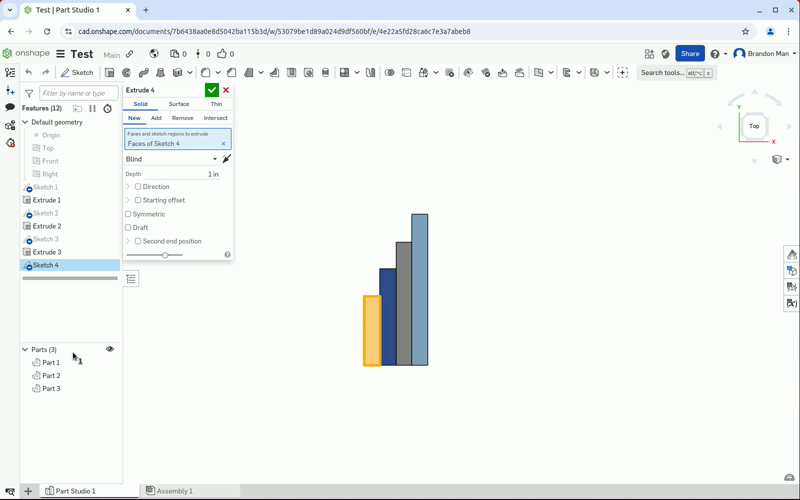
mouse_move(143, 106)
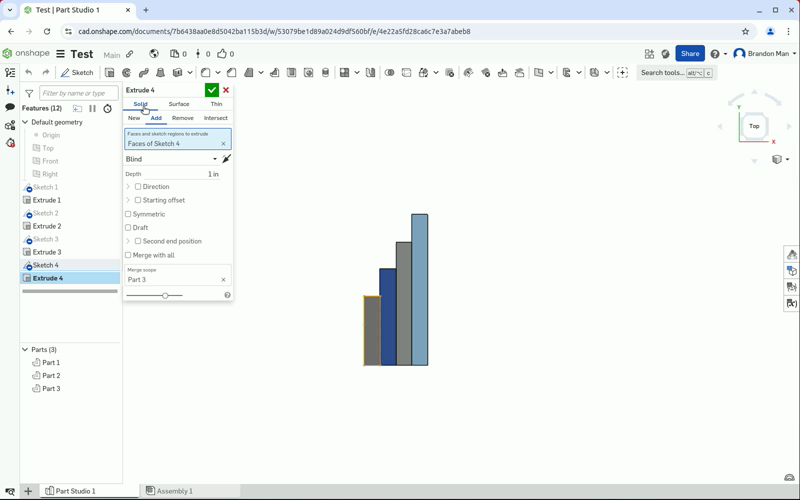
click(143, 106)
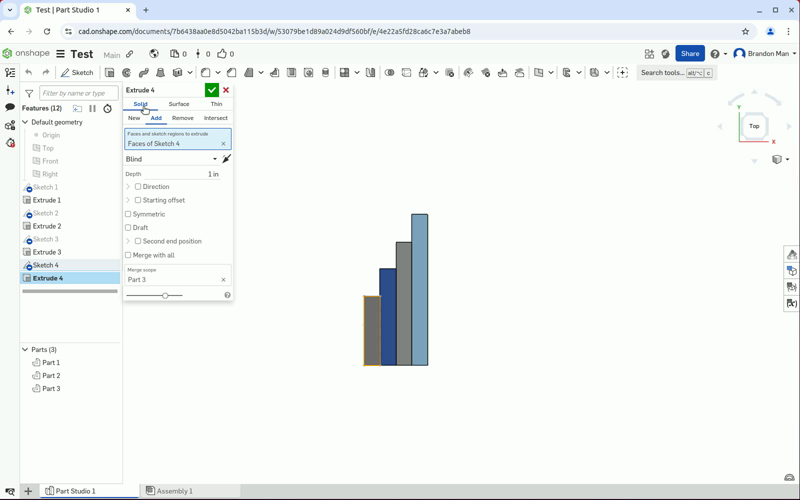
mouse_move(137, 120)
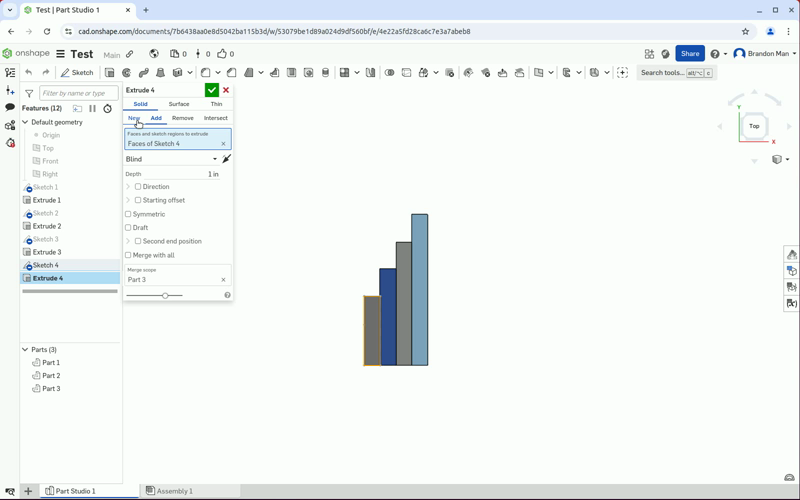
click(137, 120)
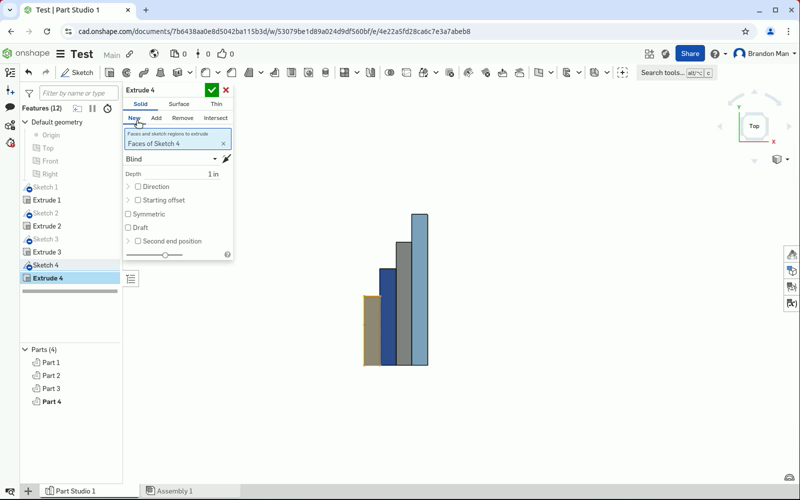
key(tab, 4)
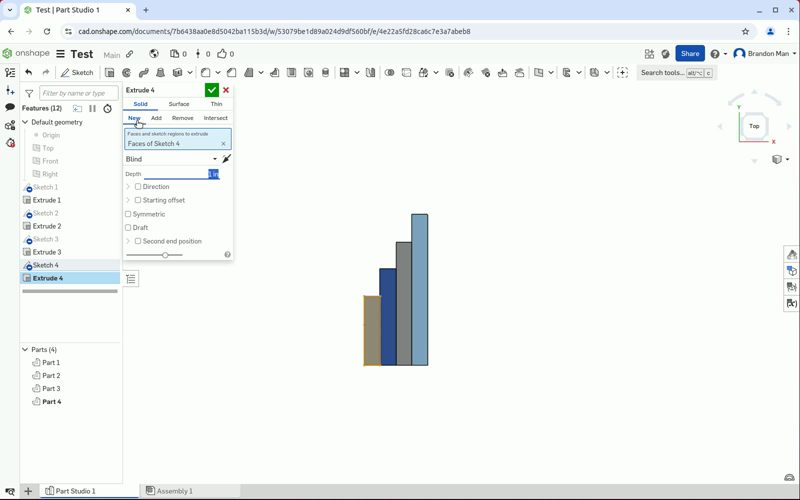
text(9.869)
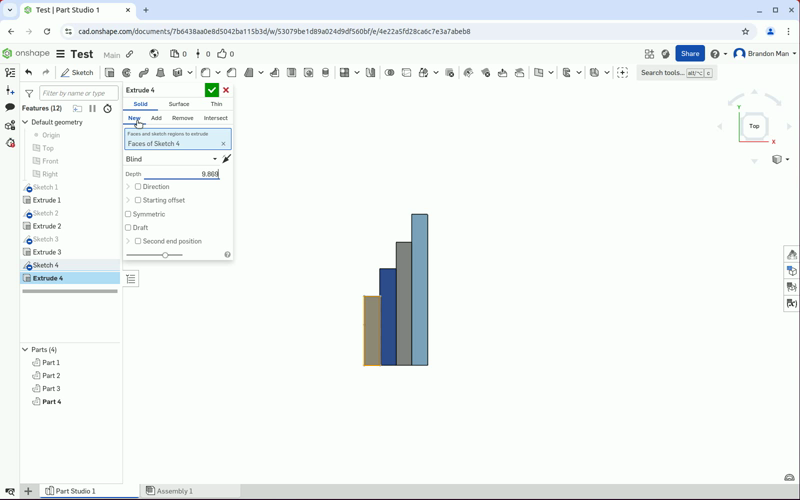
key(enter)
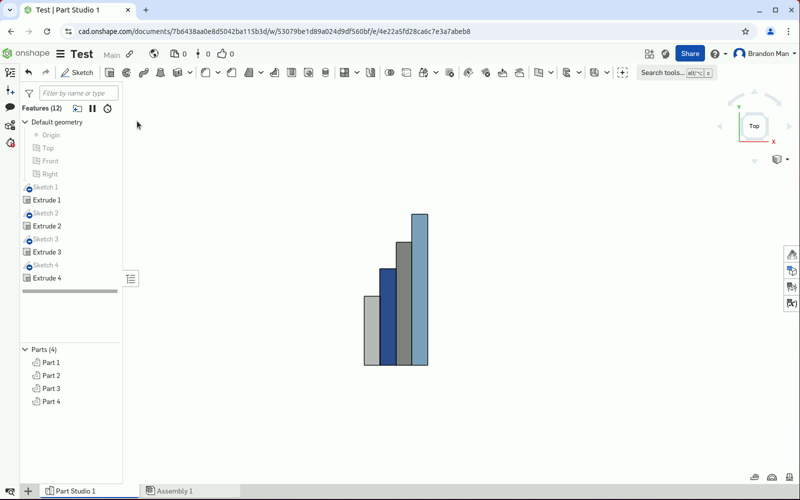
key(shift+h)
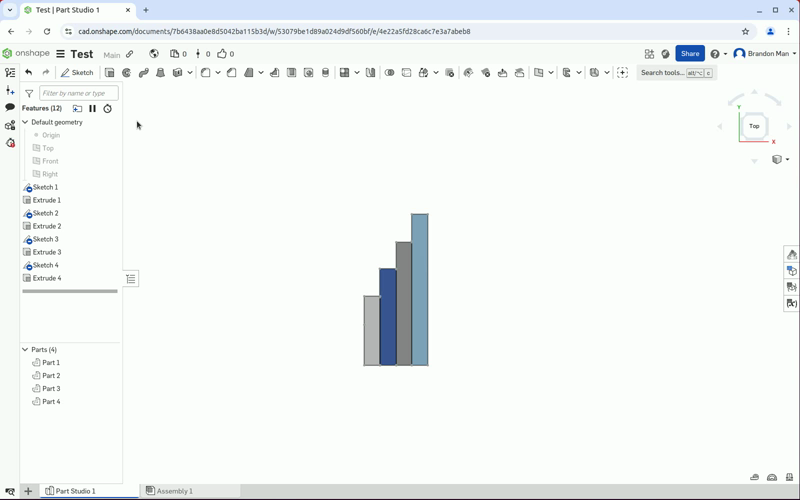
key(shift+h)
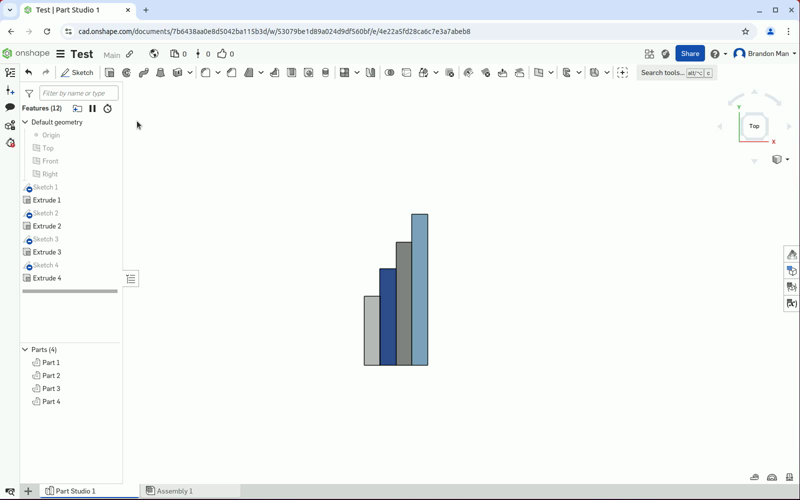
mouse_move(73, 189)
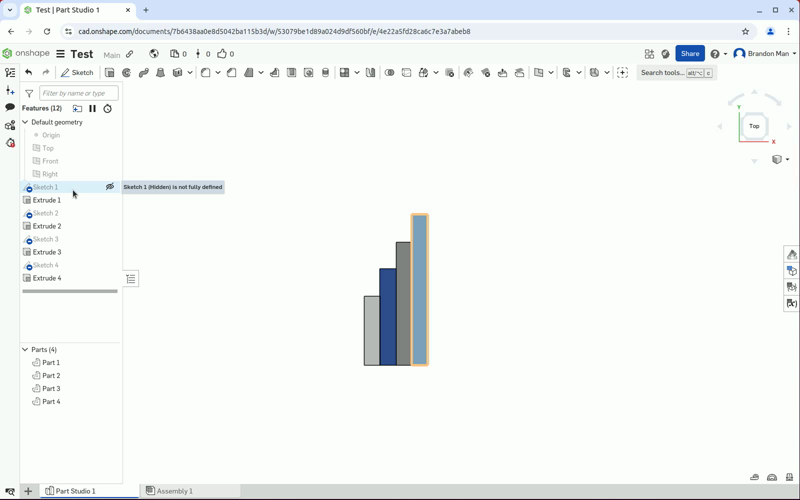
click(73, 189)
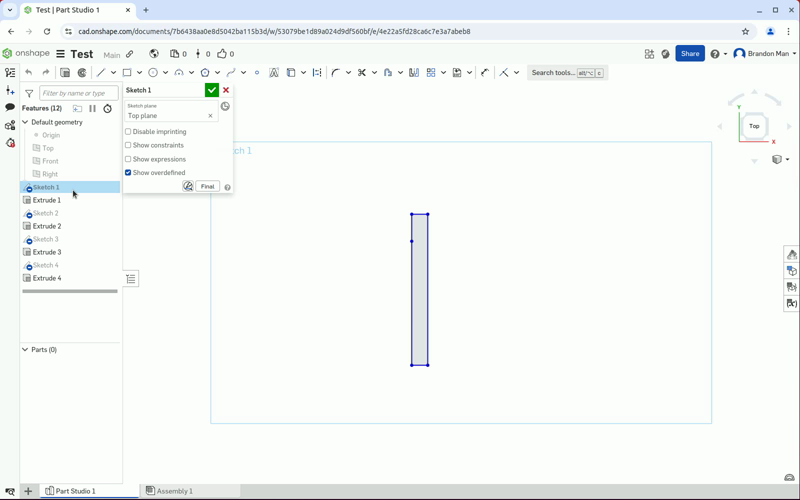
mouse_move(229, 92)
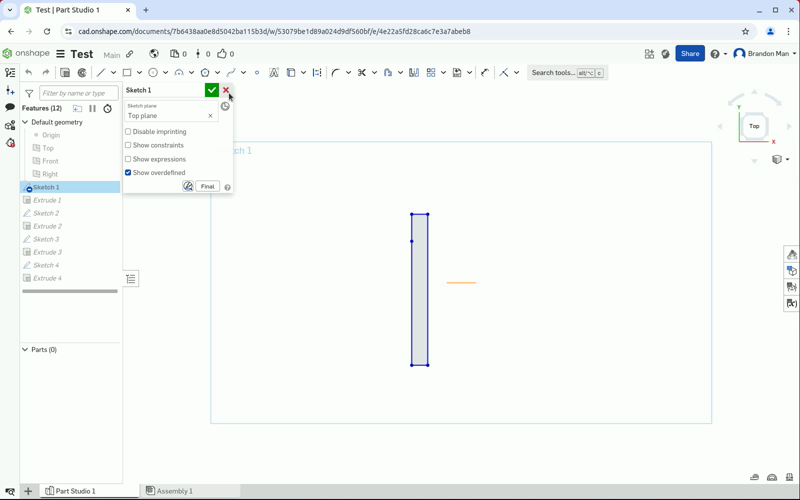
click(229, 92)
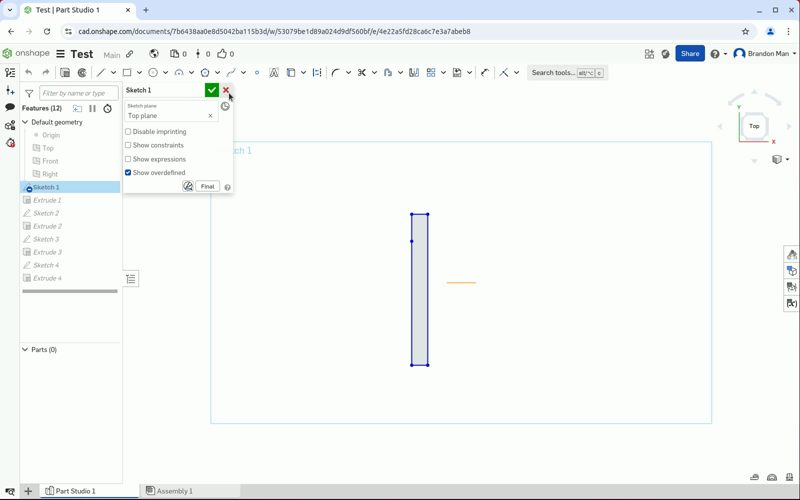
key(shift+s)
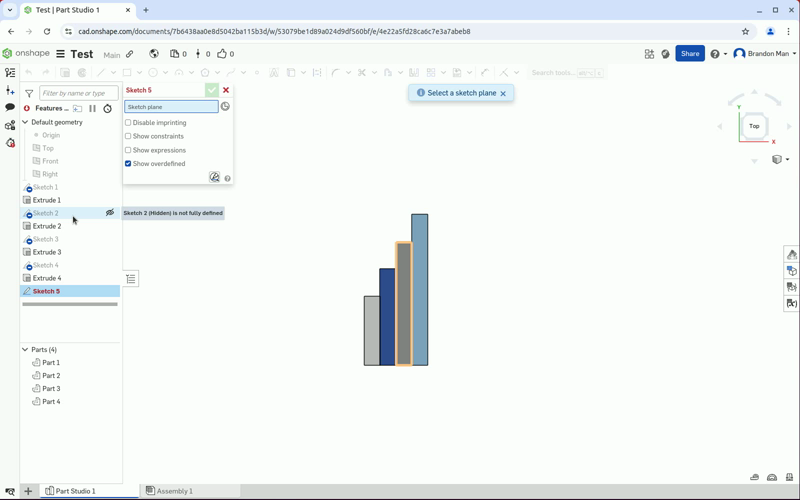
scroll(3)
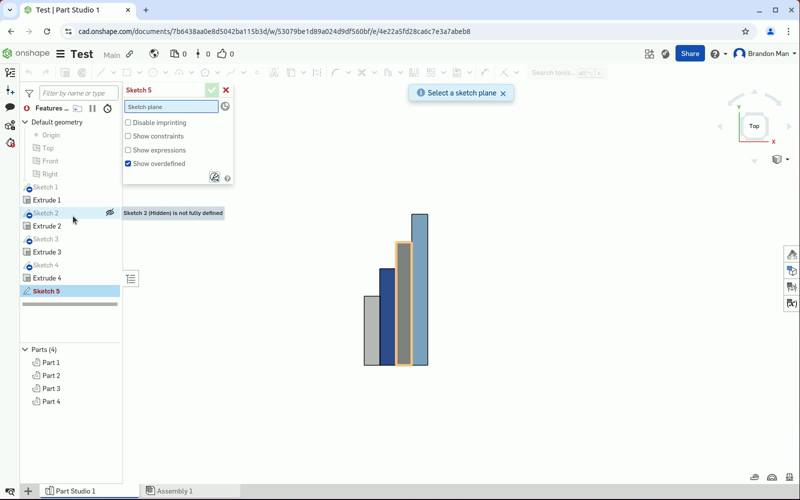
mouse_move(73, 150)
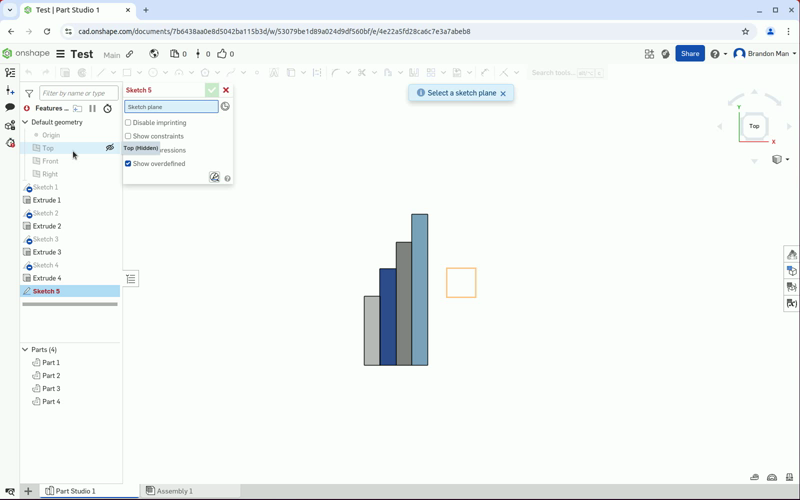
click(73, 150)
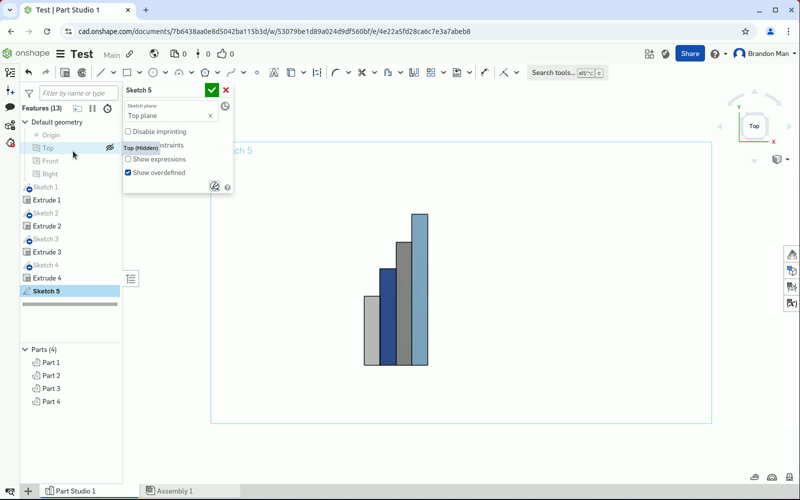
mouse_move(73, 352)
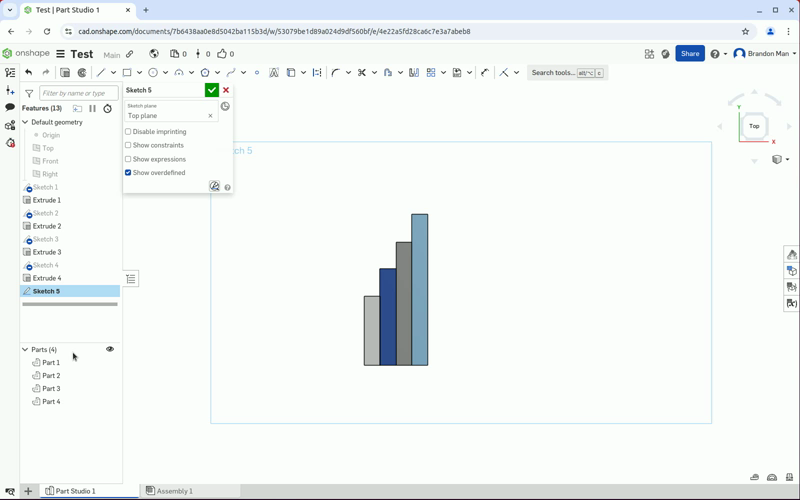
key(y)
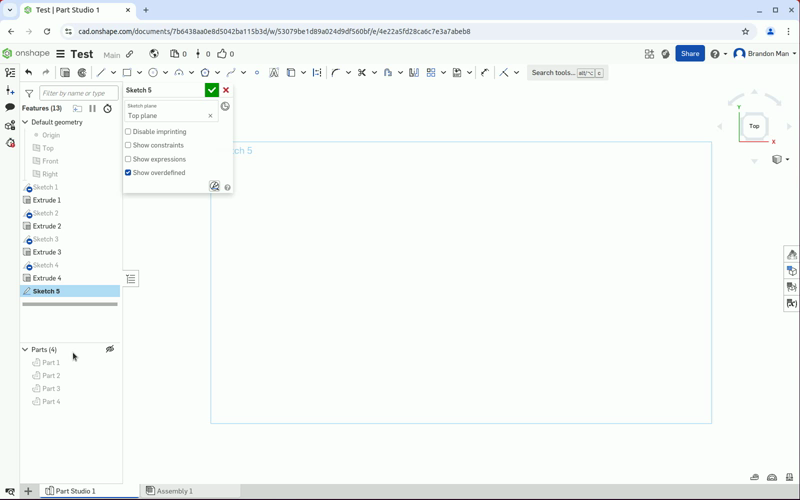
key(l)
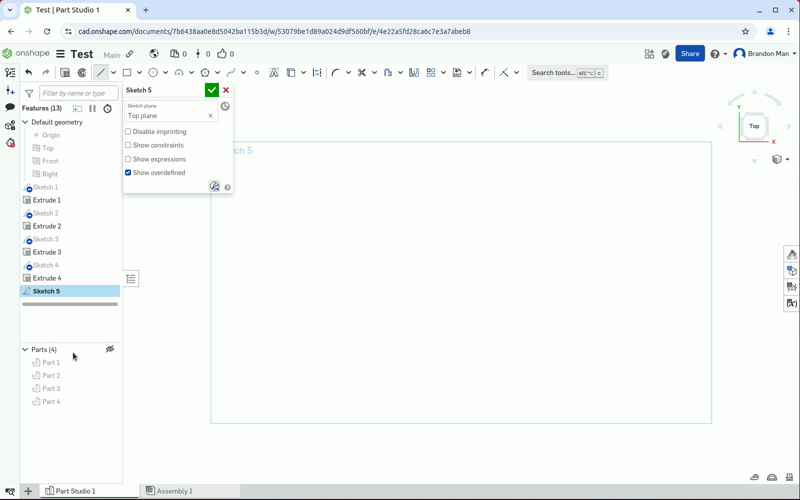
key_down(shift)
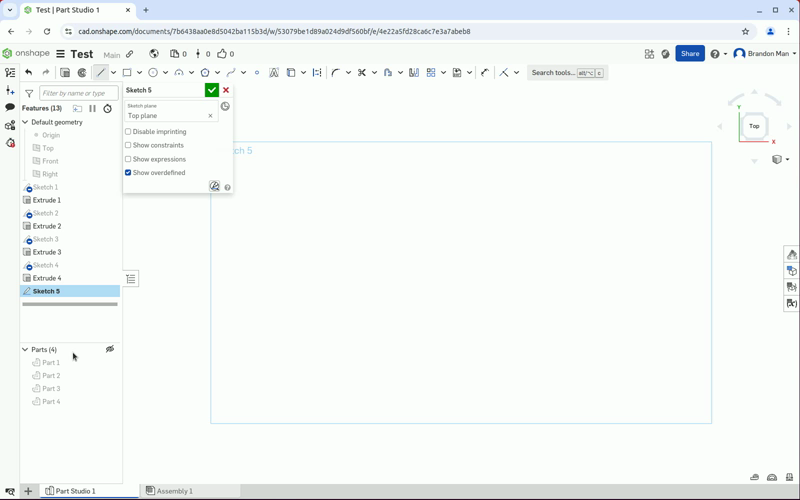
mouse_move(348, 365)
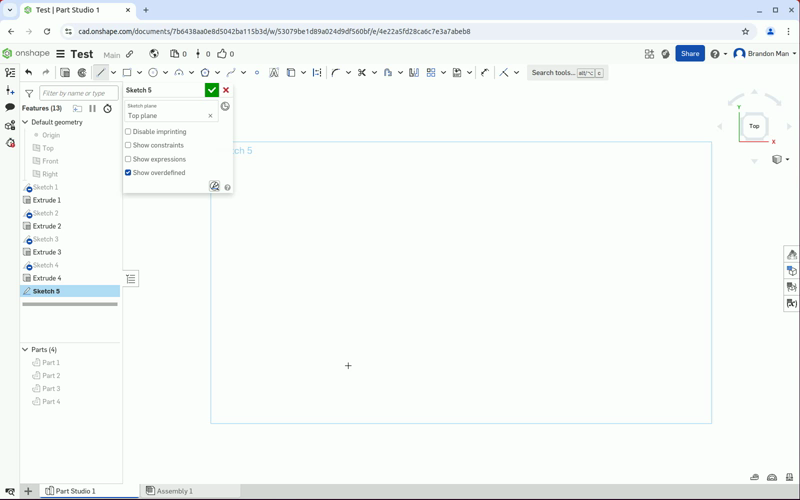
click(348, 365)
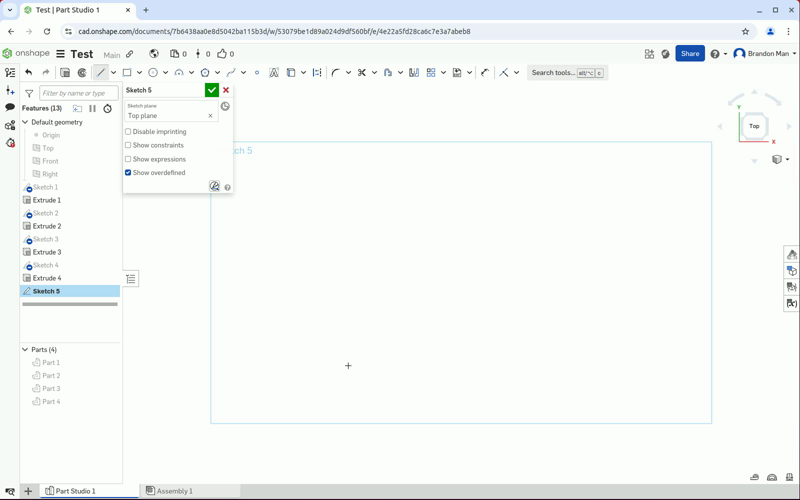
key_up(shift)
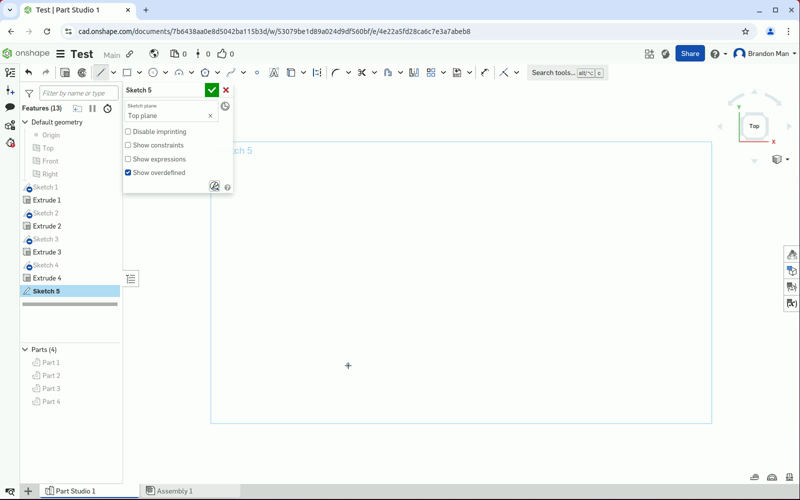
key_down(shift)
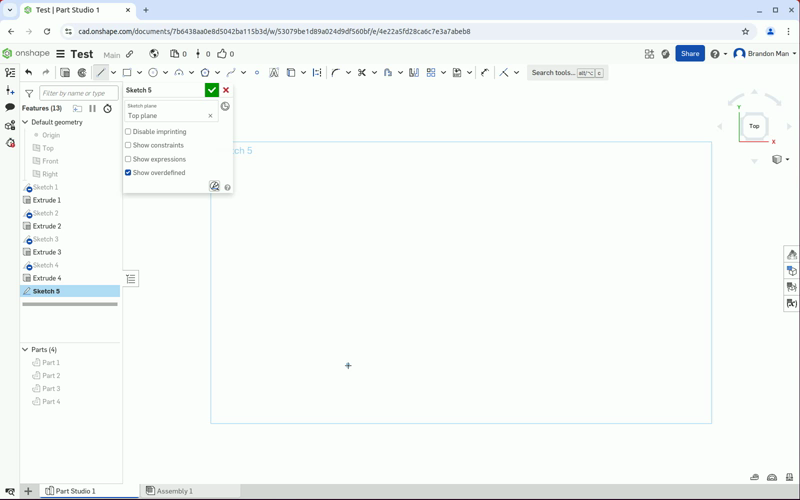
mouse_move(378, 365)
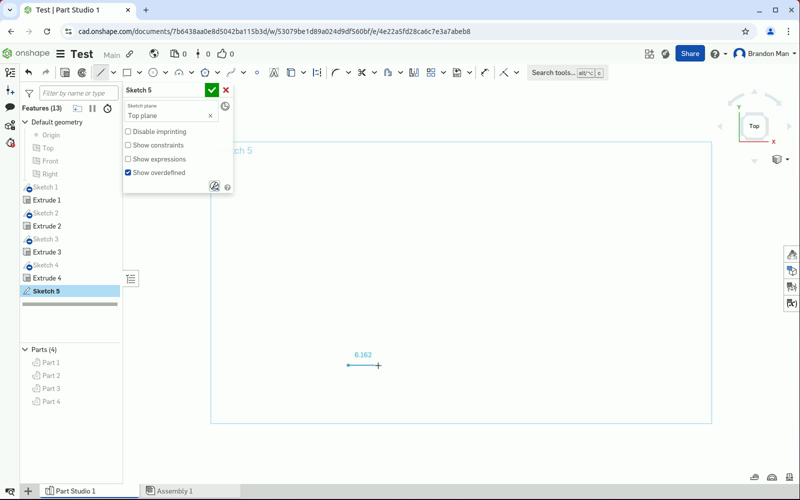
mouse_move(364, 365)
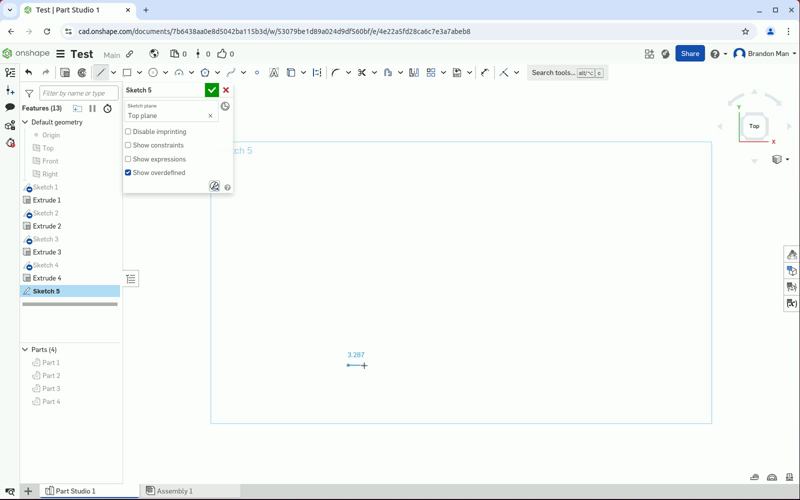
click(364, 365)
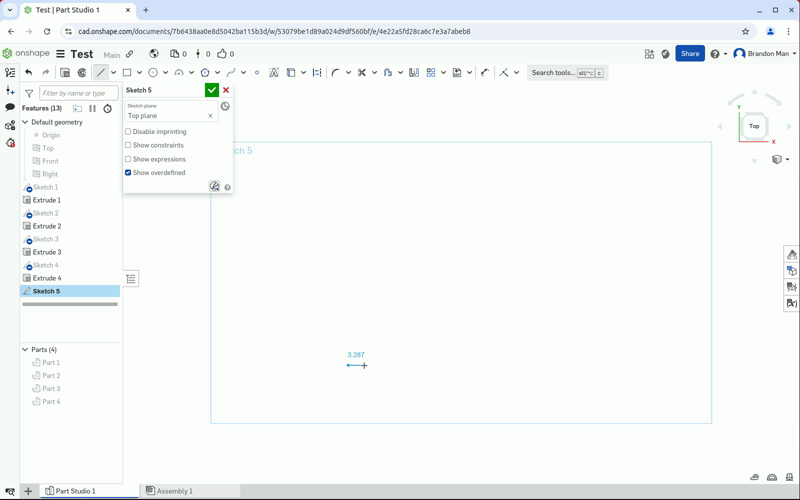
key_up(shift)
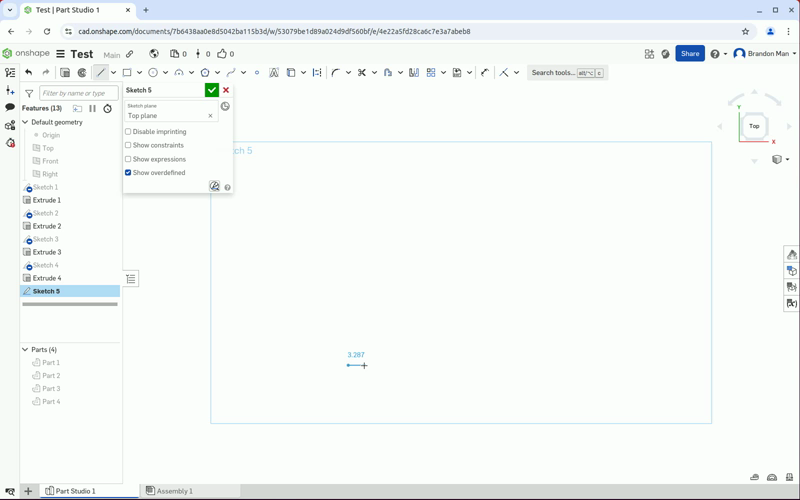
key_down(shift)
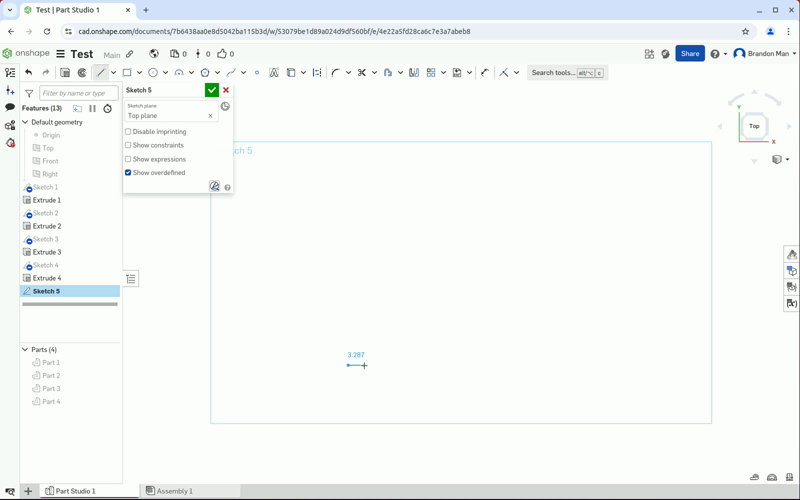
mouse_move(394, 365)
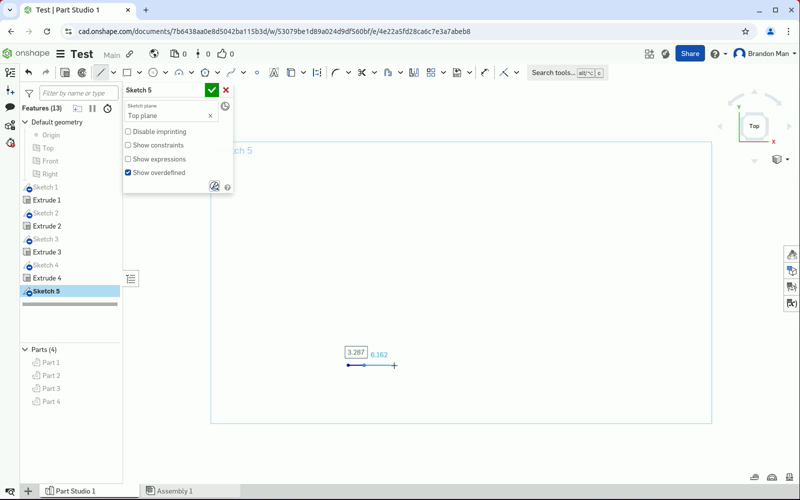
mouse_move(364, 324)
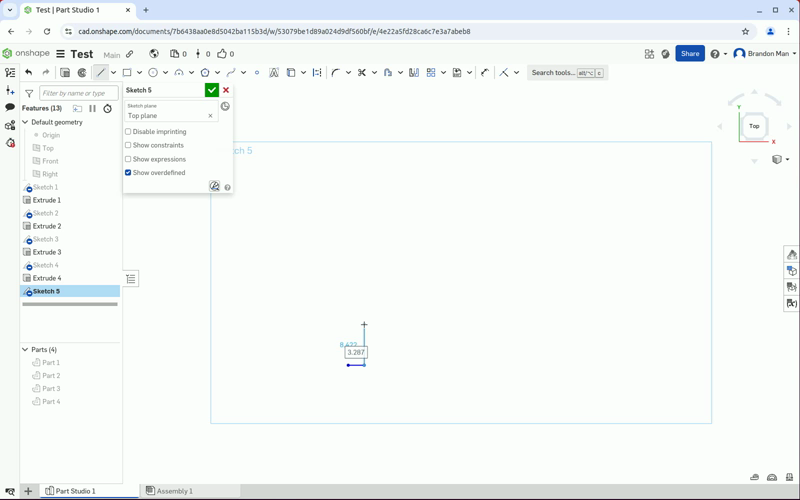
click(364, 324)
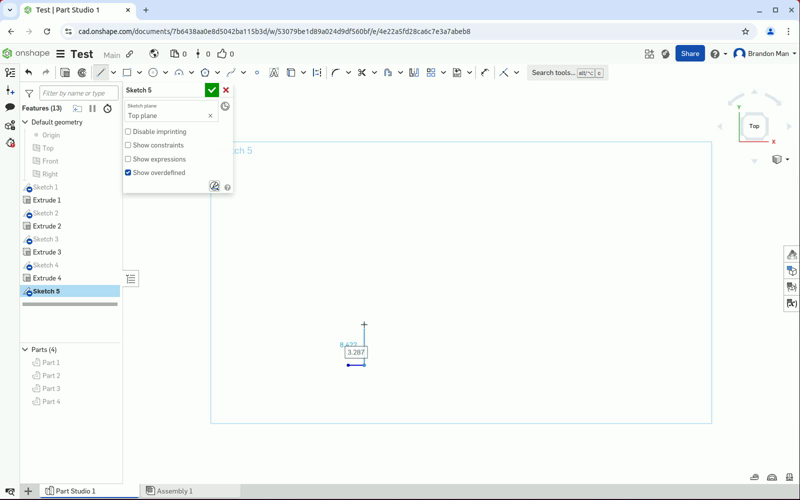
key_up(shift)
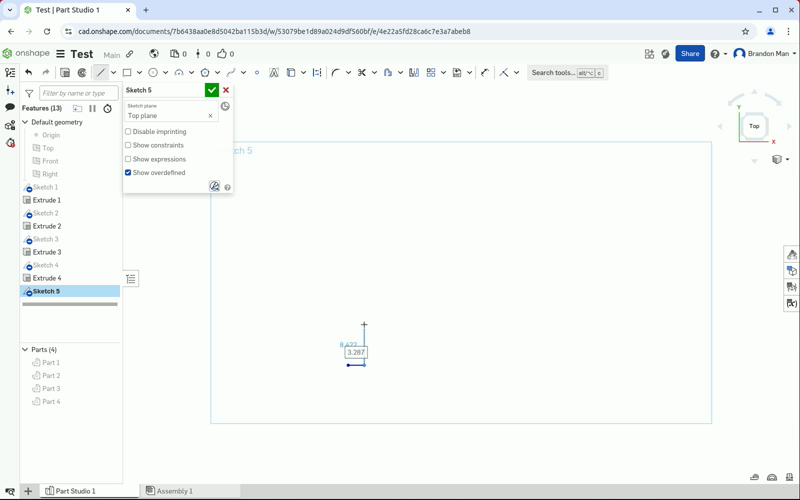
key_down(shift)
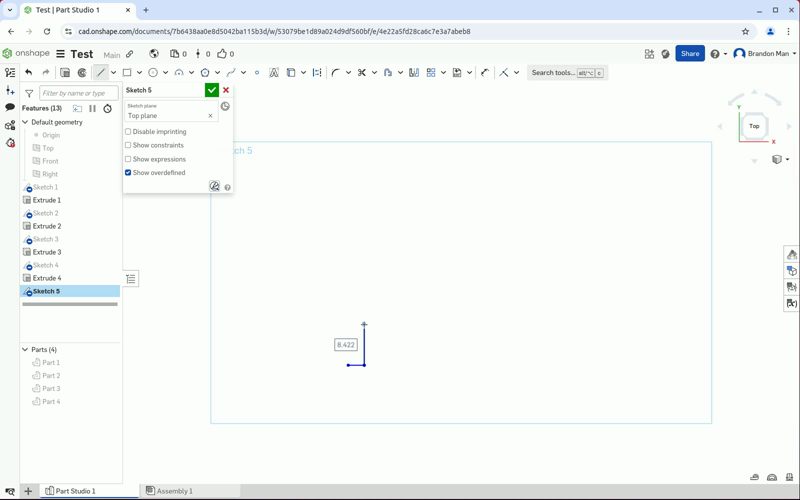
mouse_move(394, 324)
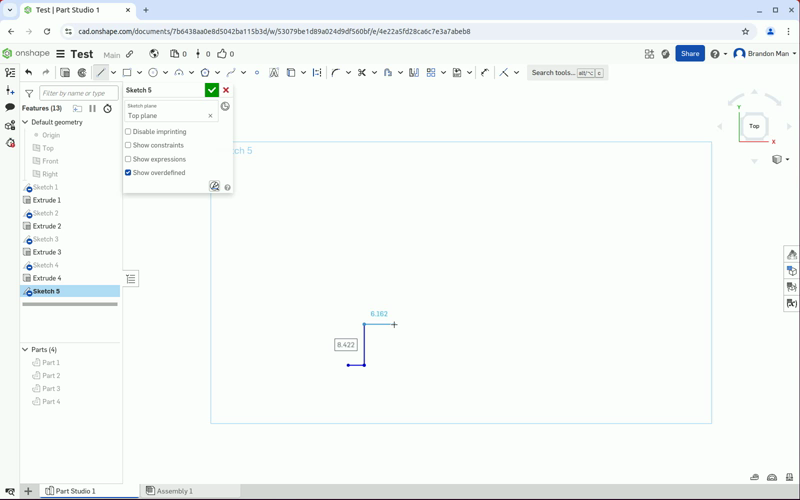
mouse_move(348, 324)
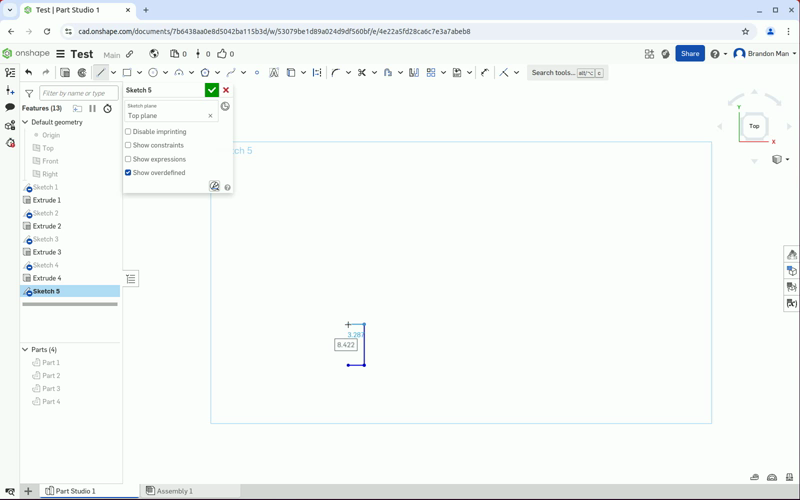
click(348, 324)
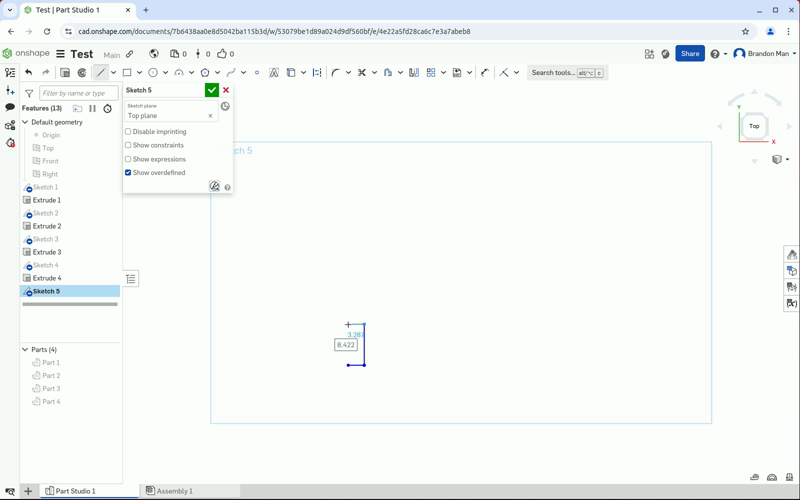
key_up(shift)
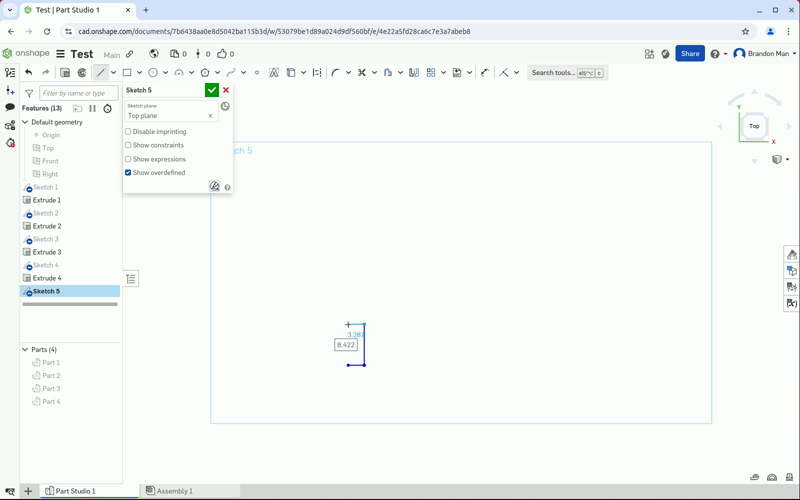
mouse_move(378, 324)
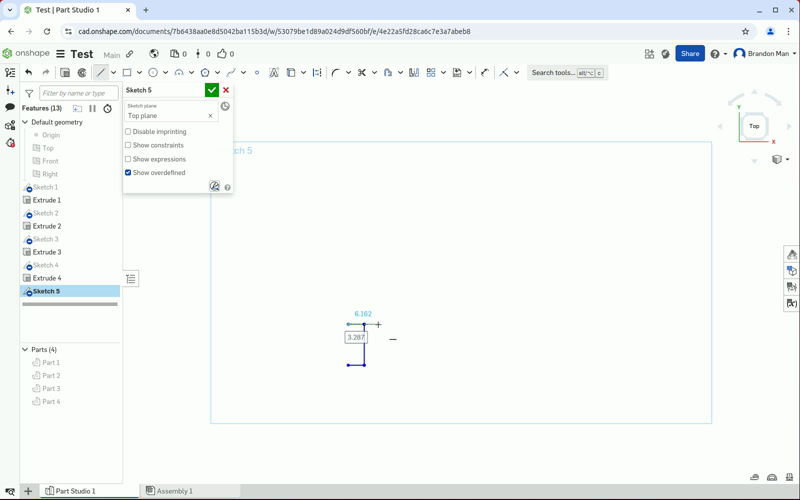
key_down(shift)
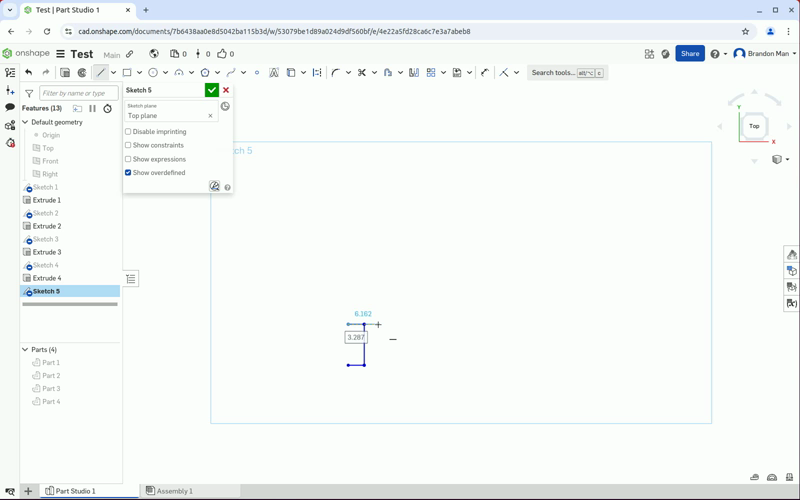
mouse_move(348, 365)
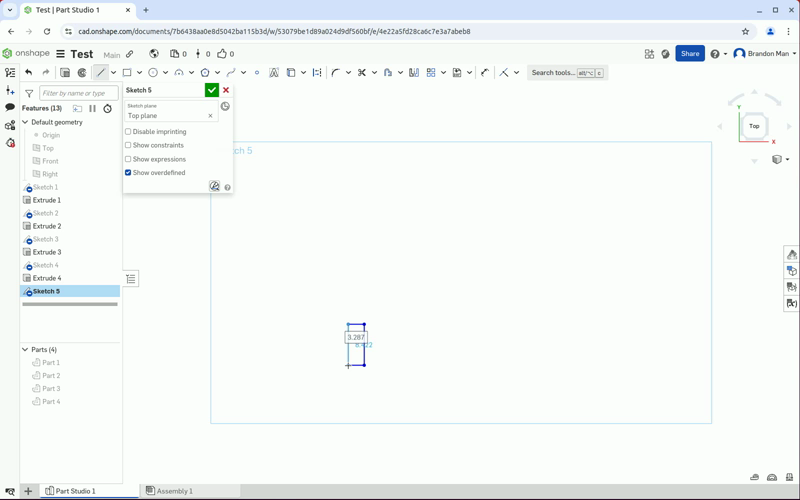
key_up(shift)
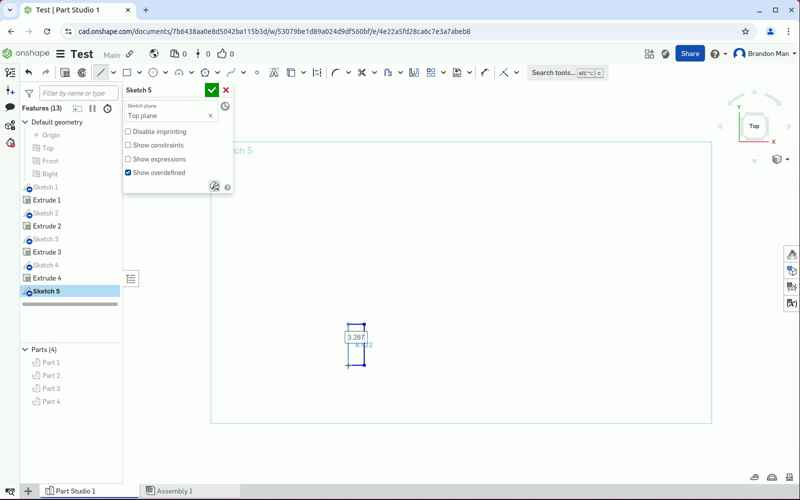
click(348, 365)
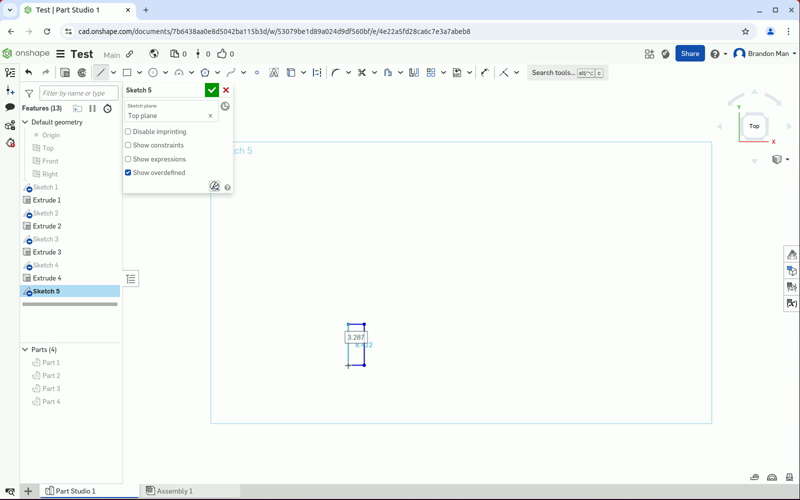
key(esc)
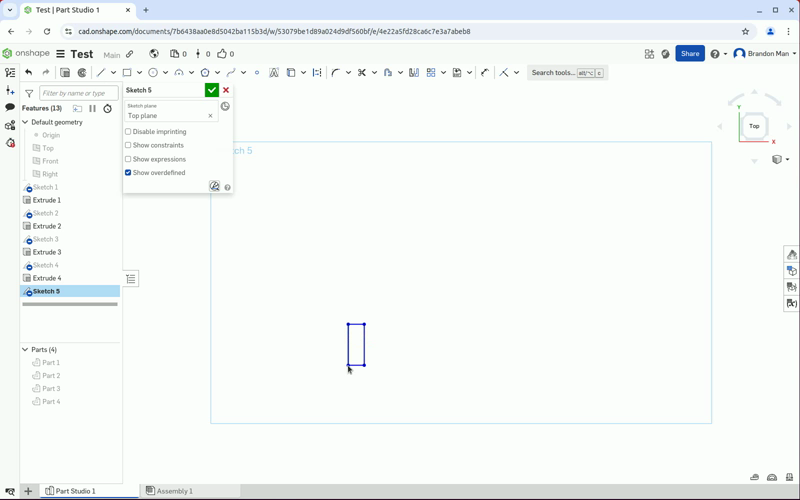
mouse_move(357, 344)
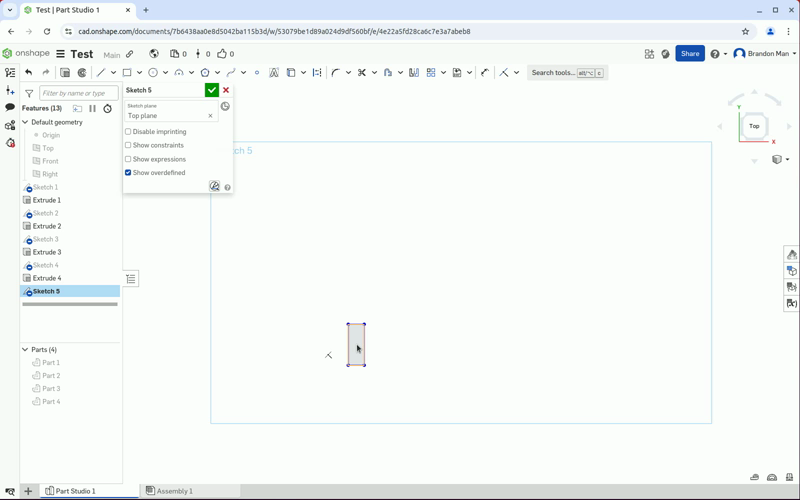
scroll(6)
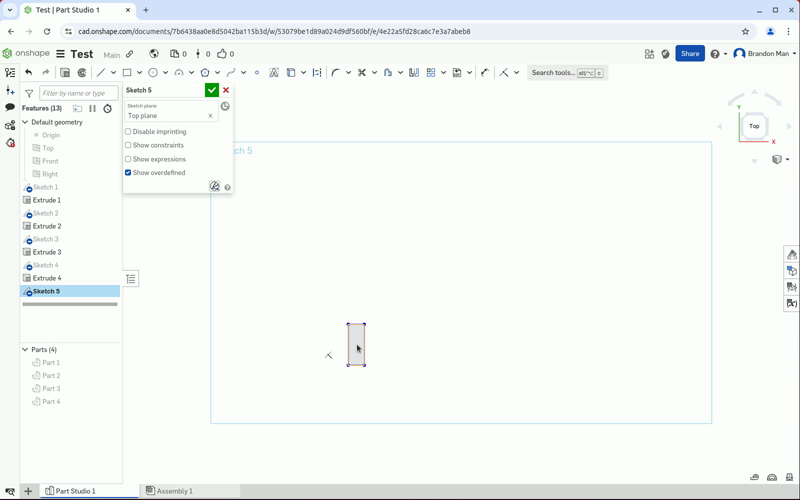
scroll(6)
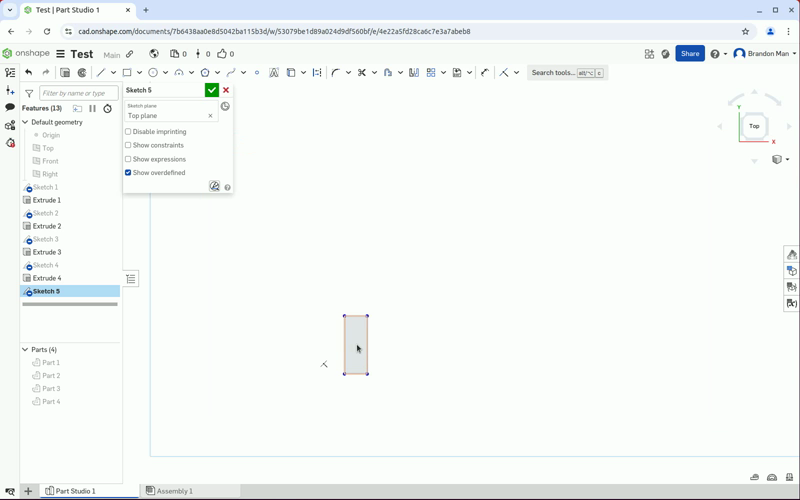
scroll(6)
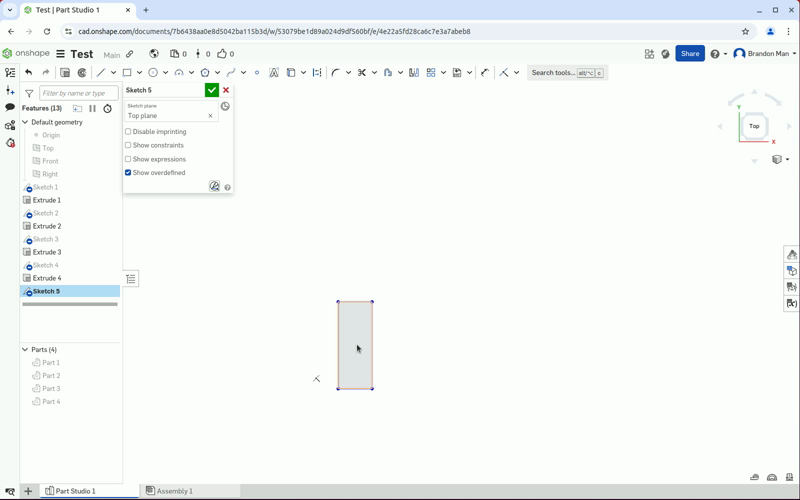
scroll(6)
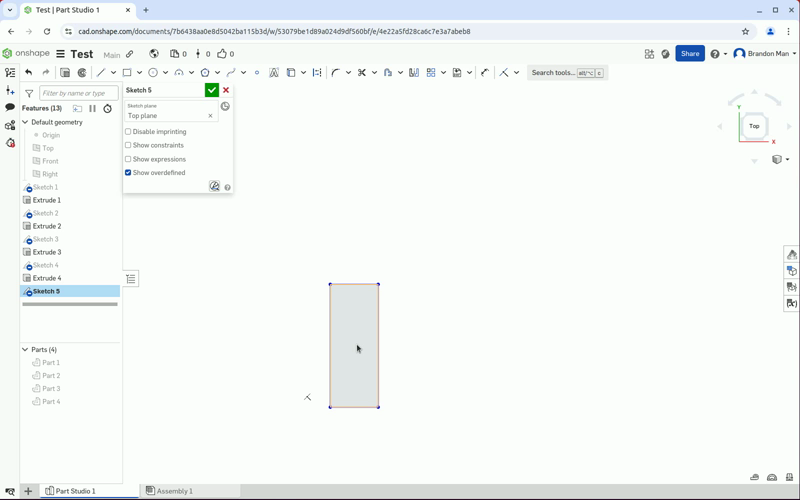
scroll(6)
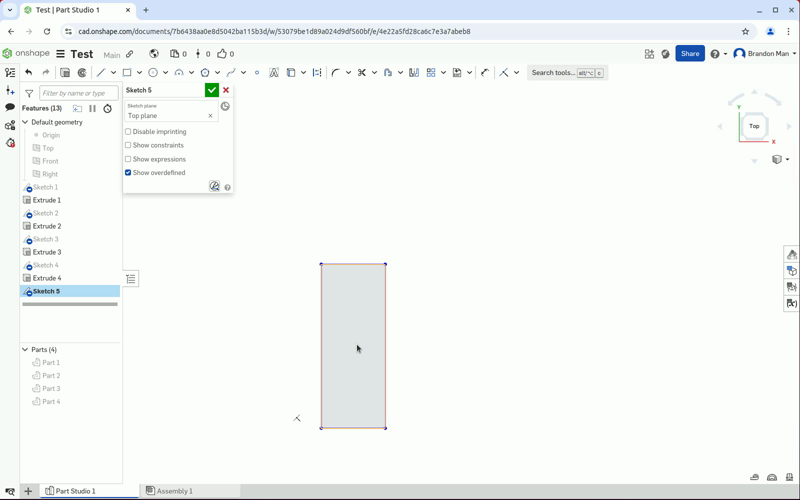
scroll(6)
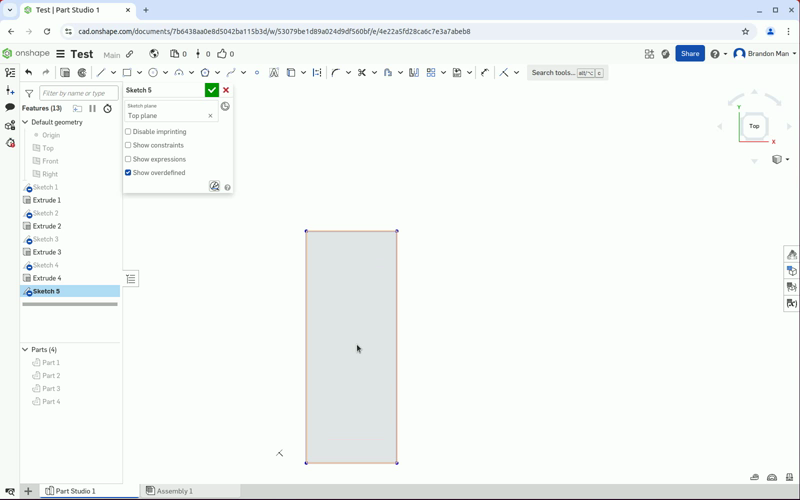
scroll(6)
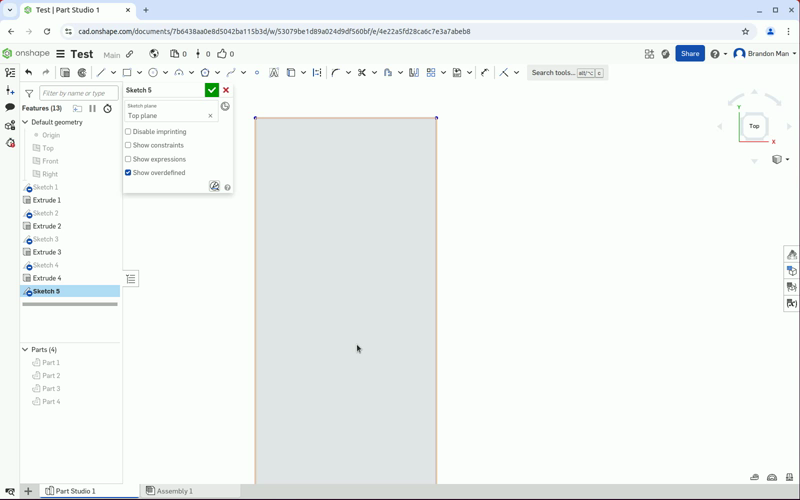
click(357, 344)
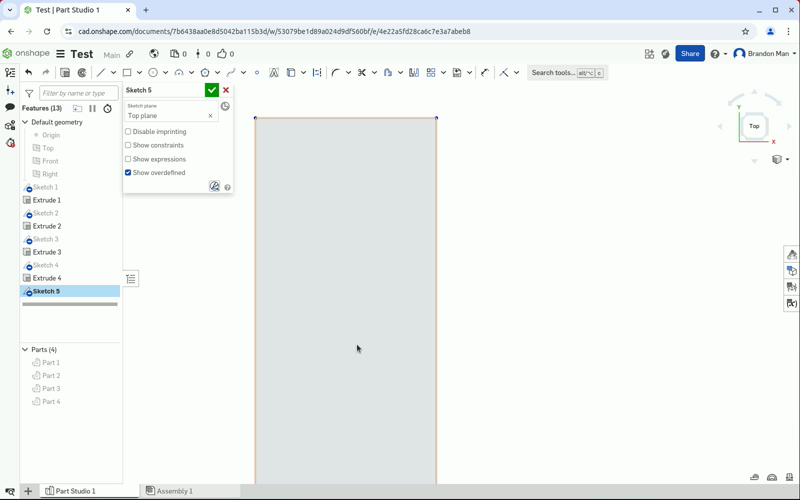
scroll(-6)
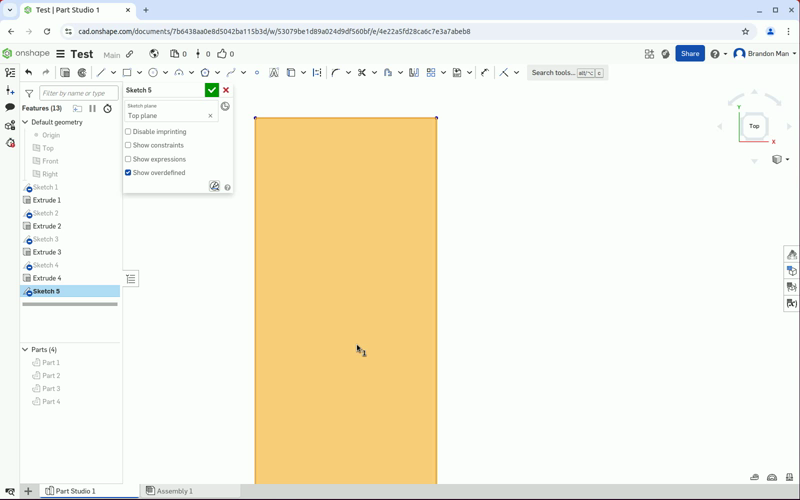
scroll(-6)
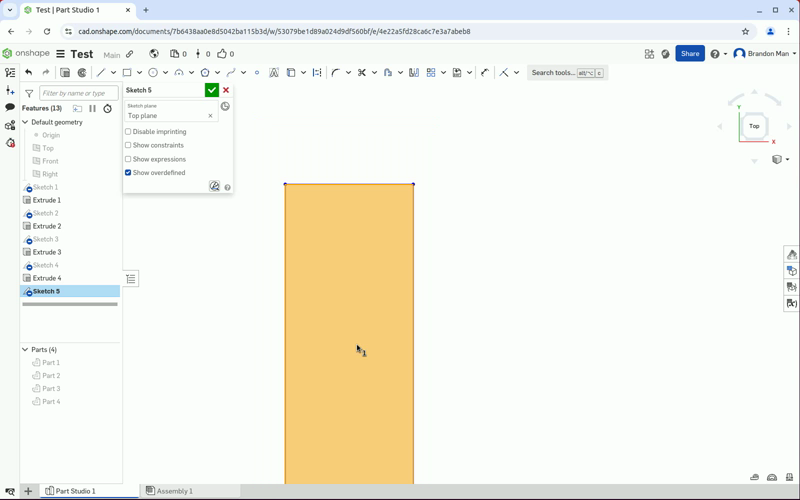
scroll(-6)
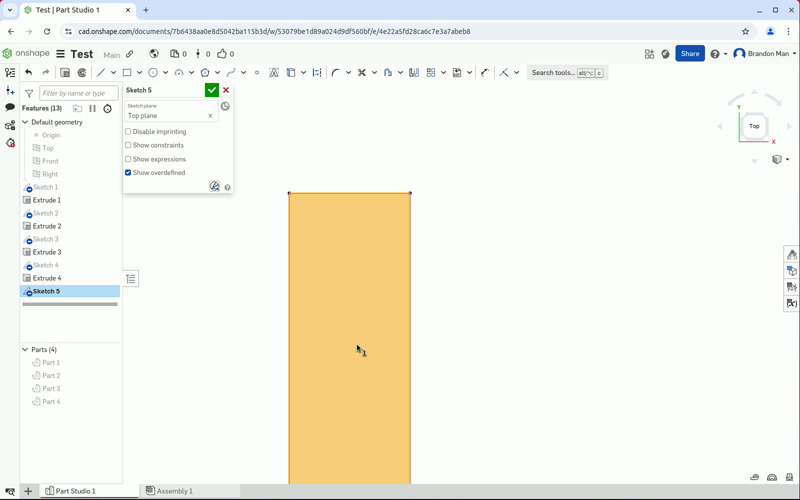
scroll(-6)
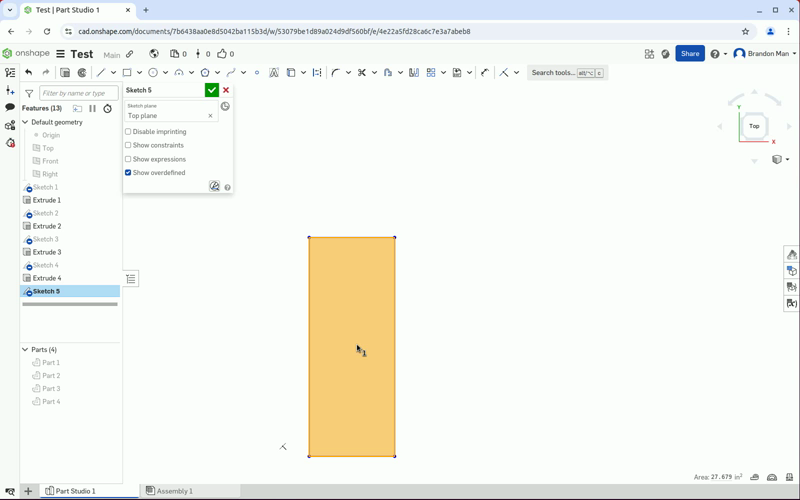
scroll(-6)
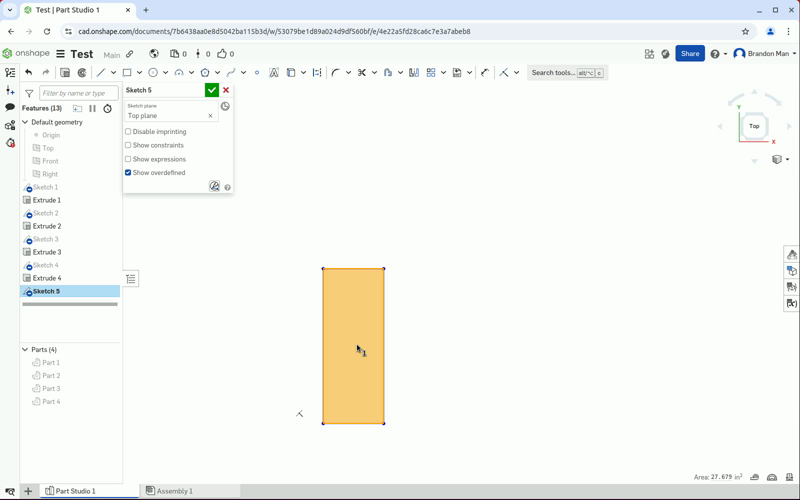
scroll(-6)
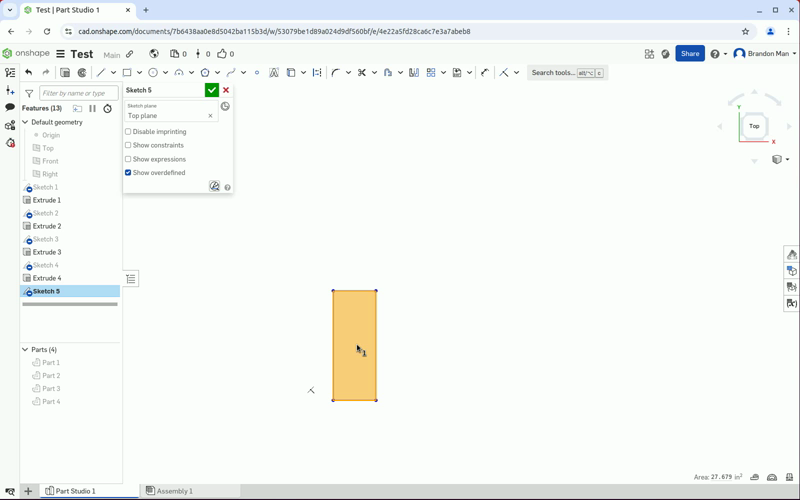
scroll(-6)
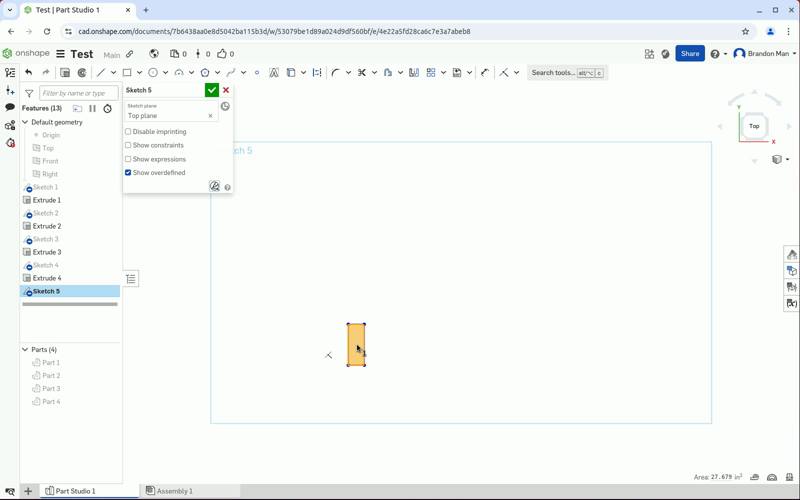
mouse_move(73, 352)
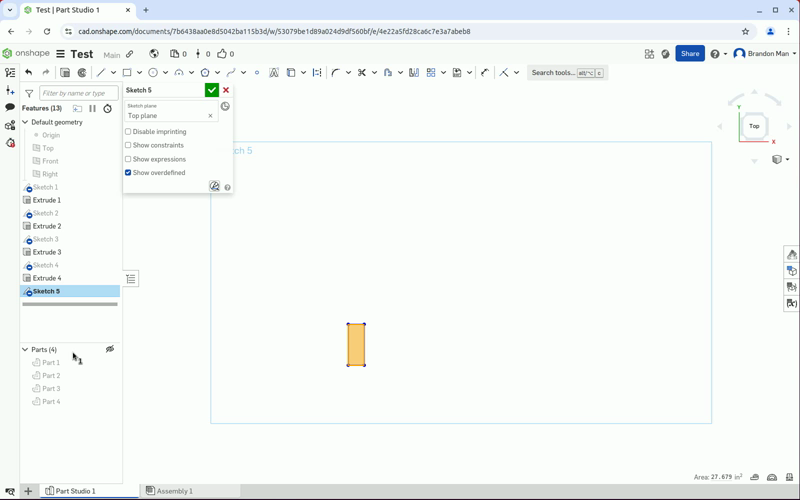
key(shift+y)
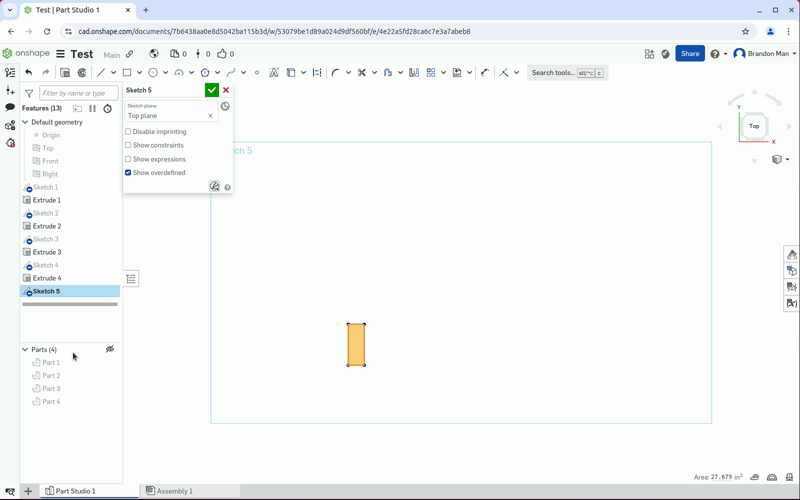
key(shift+e)
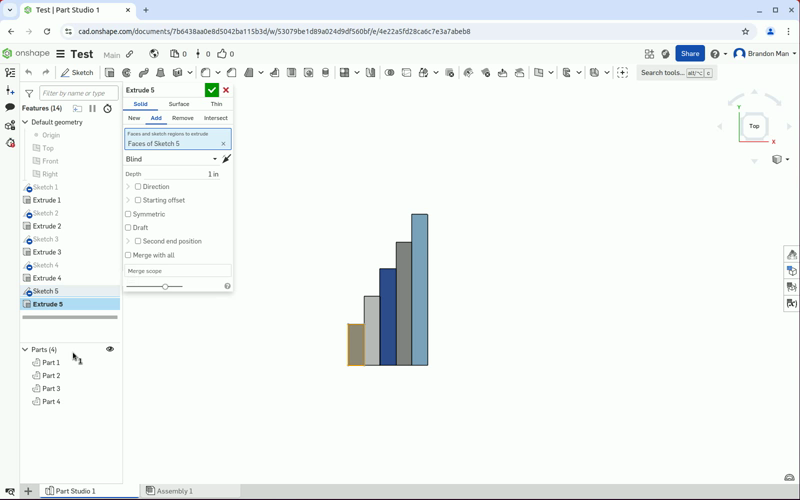
mouse_move(143, 106)
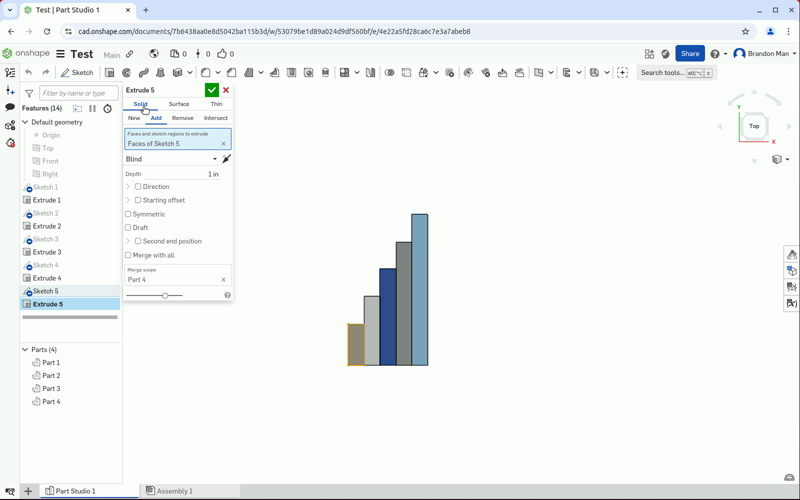
click(143, 106)
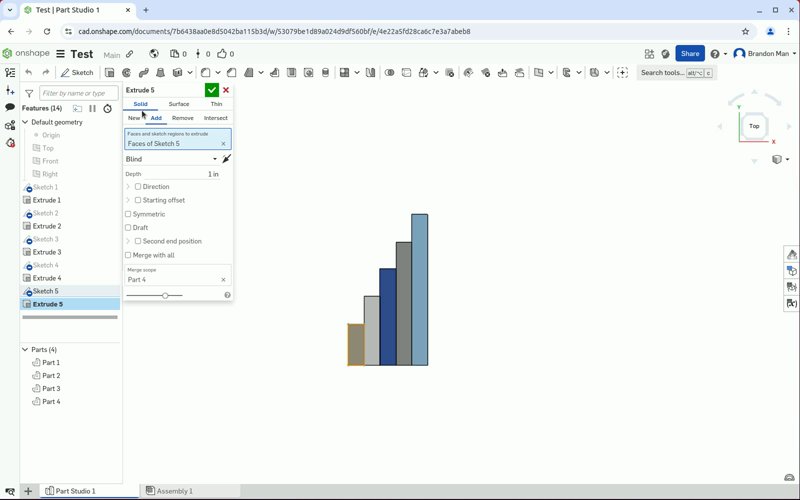
mouse_move(137, 120)
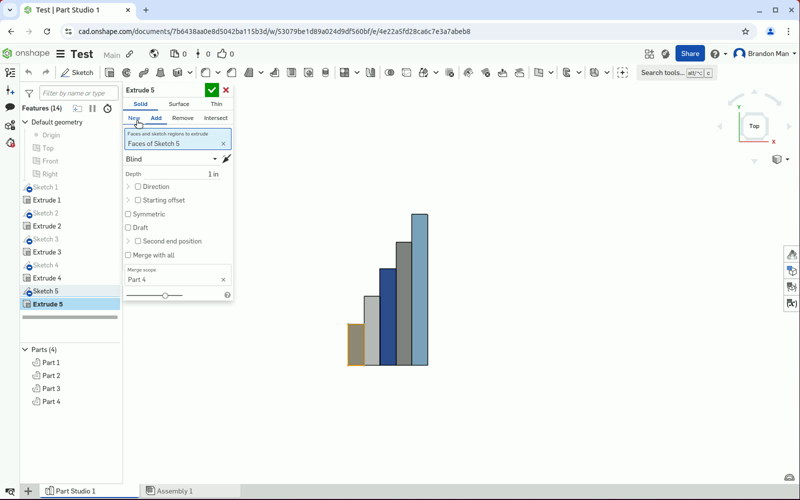
click(137, 120)
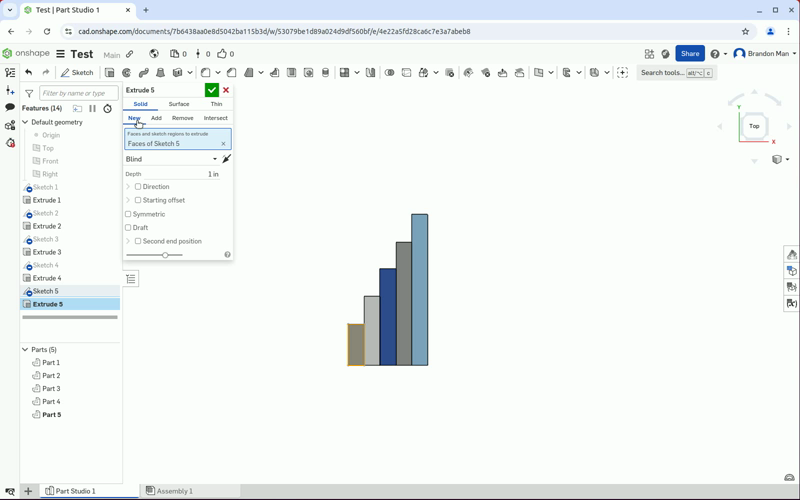
key(tab, 4)
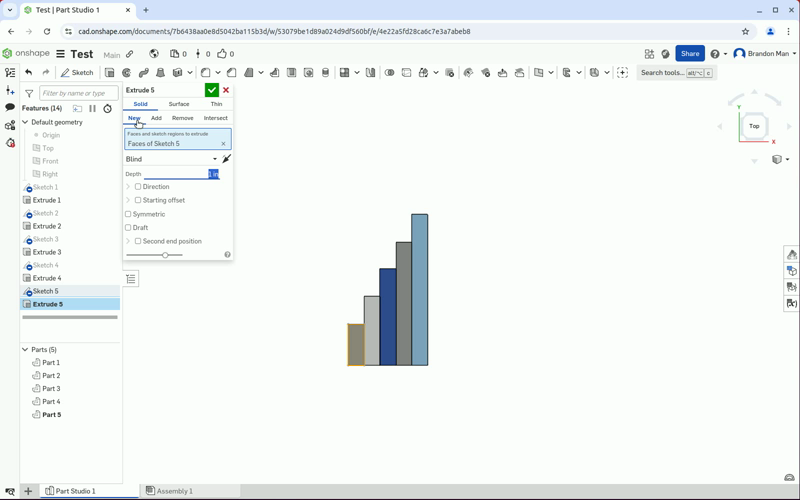
text(9.869)
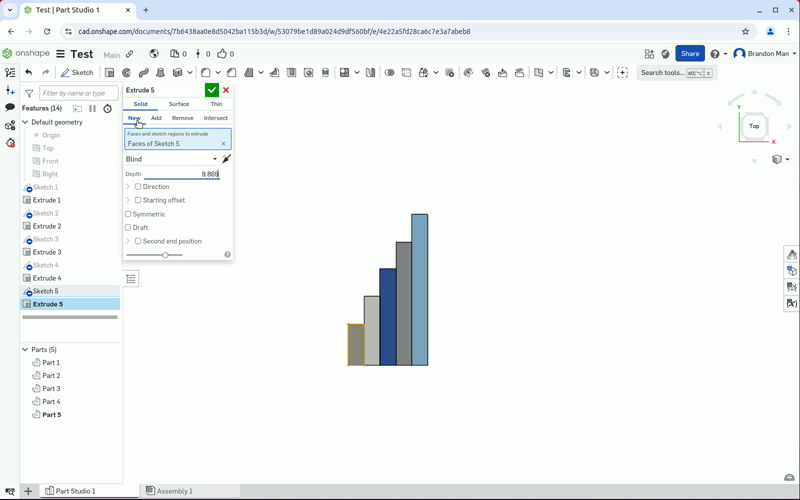
key(enter)
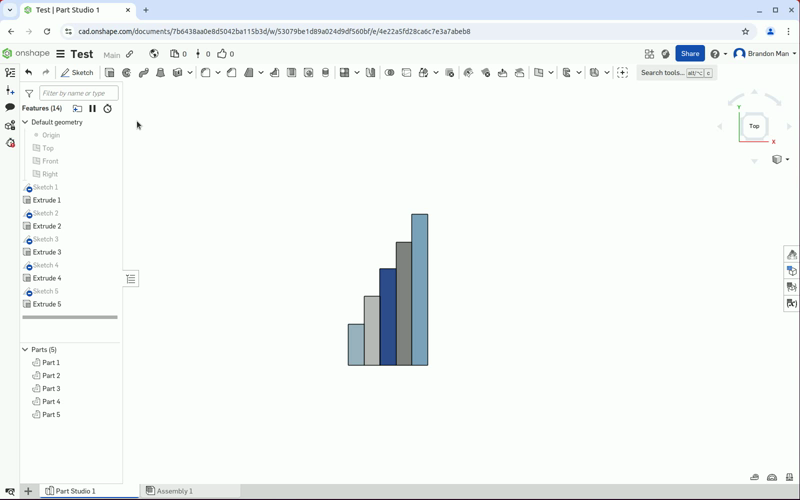
key(shift+h)
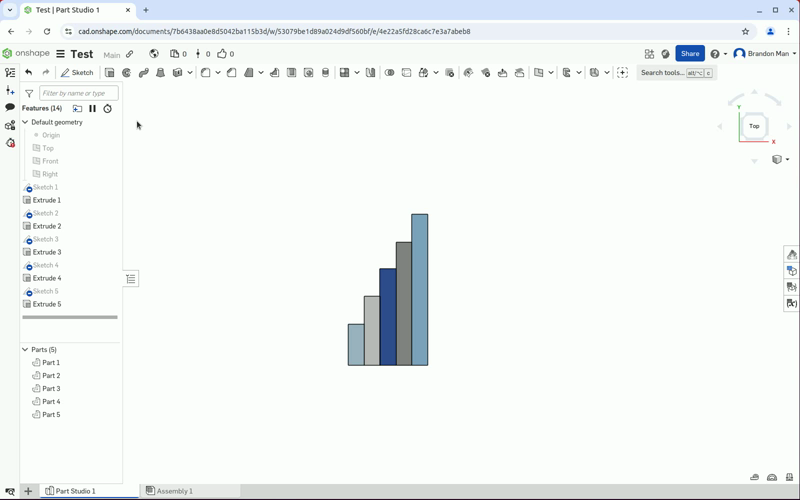
key(shift+h)
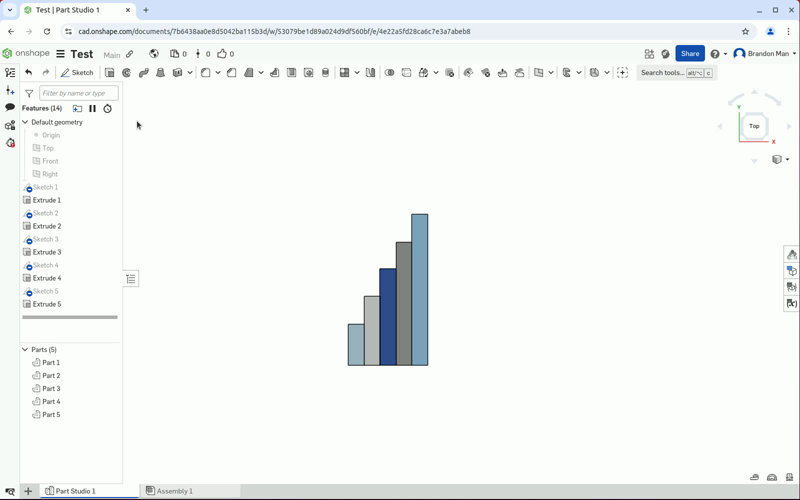
mouse_move(73, 189)
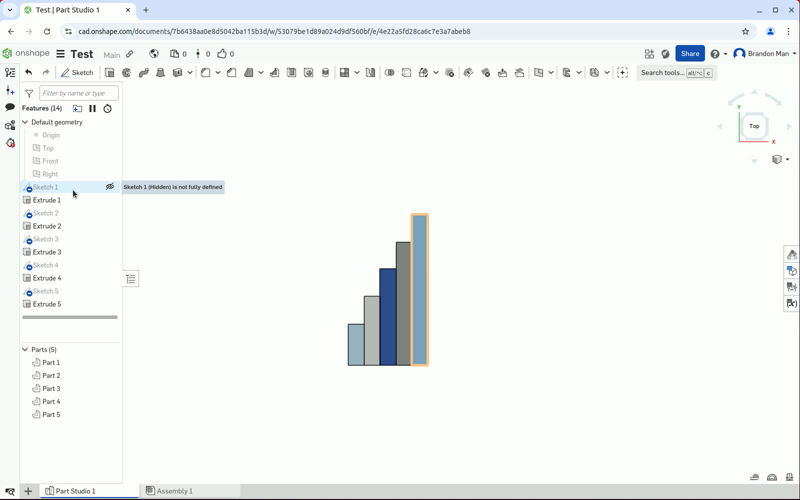
click(73, 189)
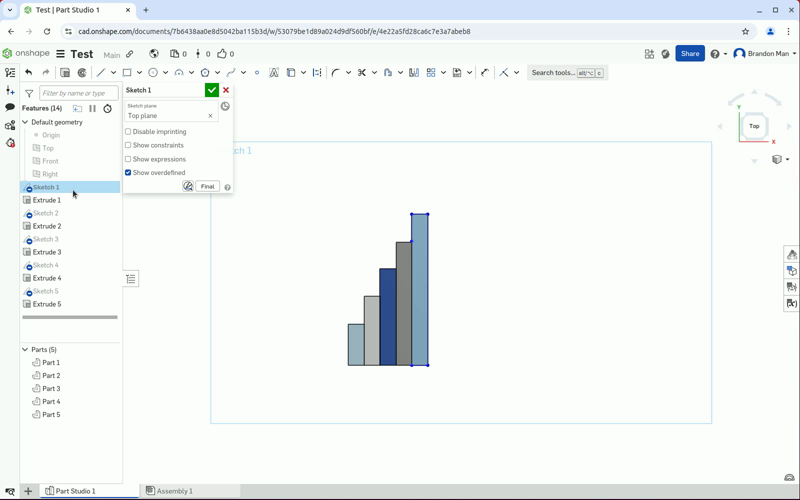
mouse_move(229, 92)
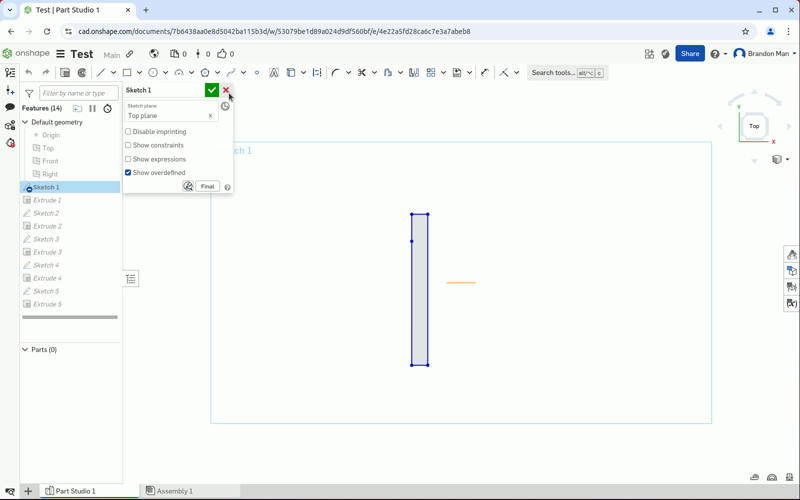
click(229, 92)
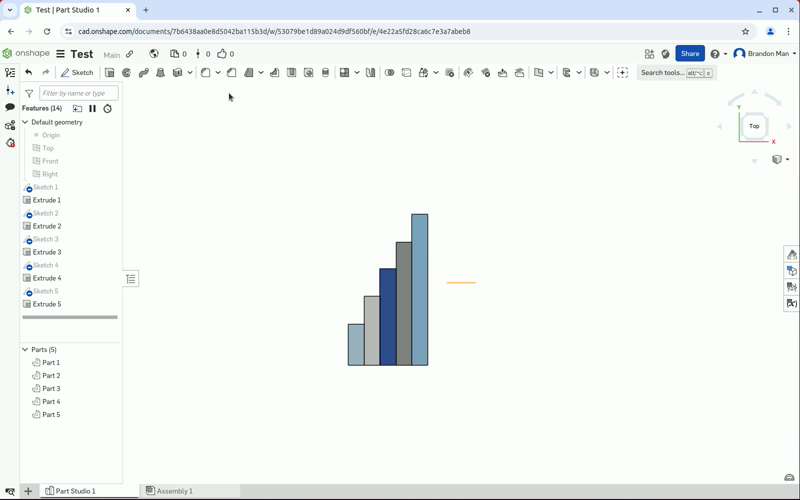
mouse_move(541, 75)
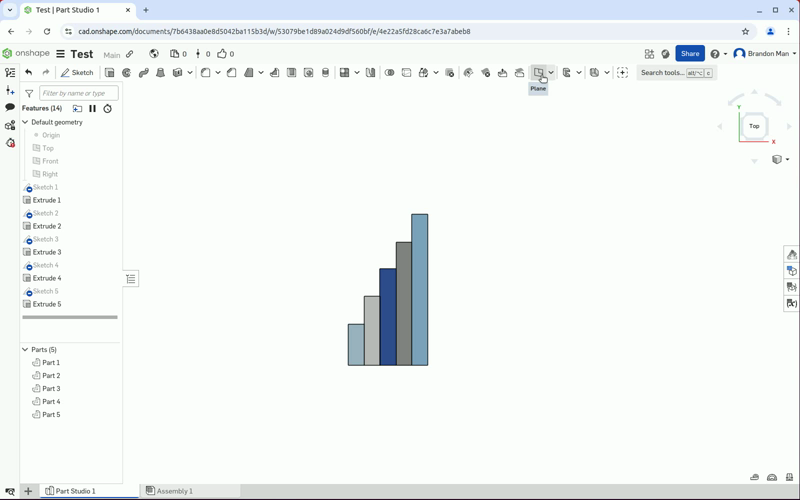
click(541, 75)
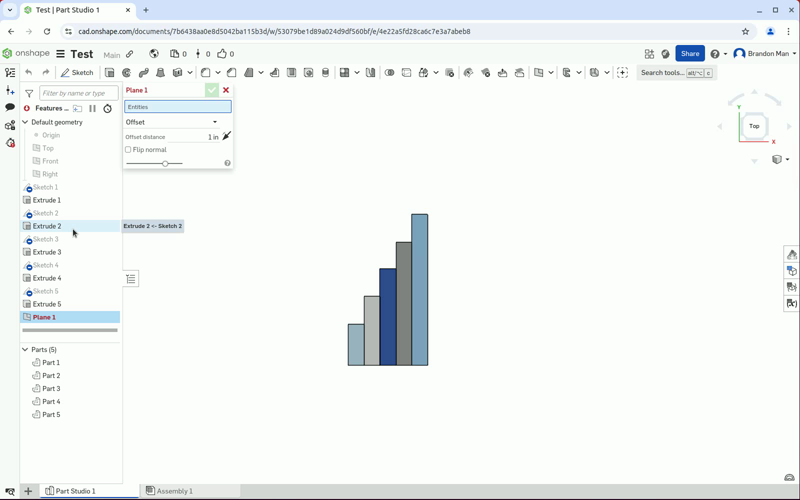
scroll(3)
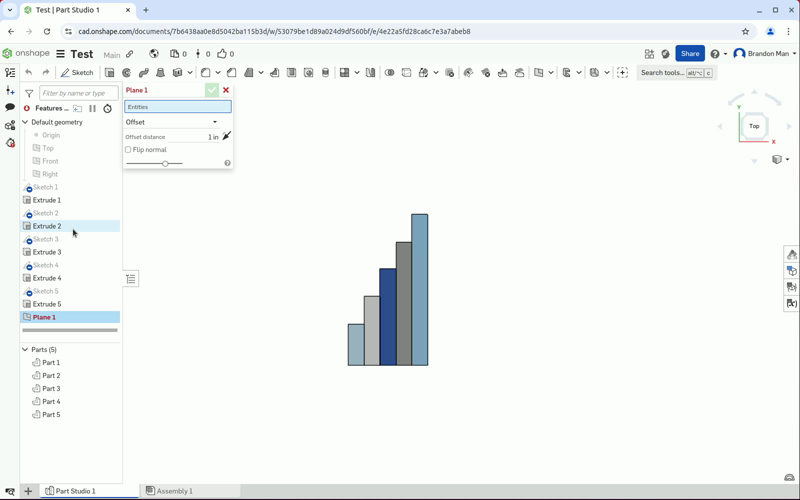
mouse_move(73, 150)
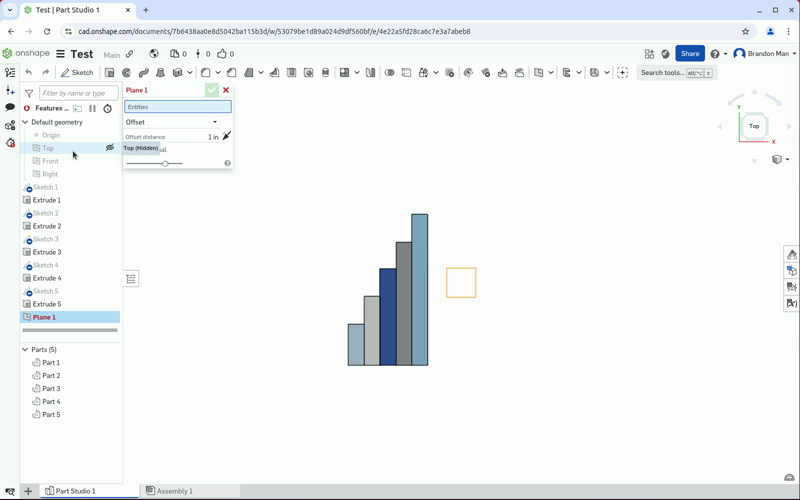
click(73, 150)
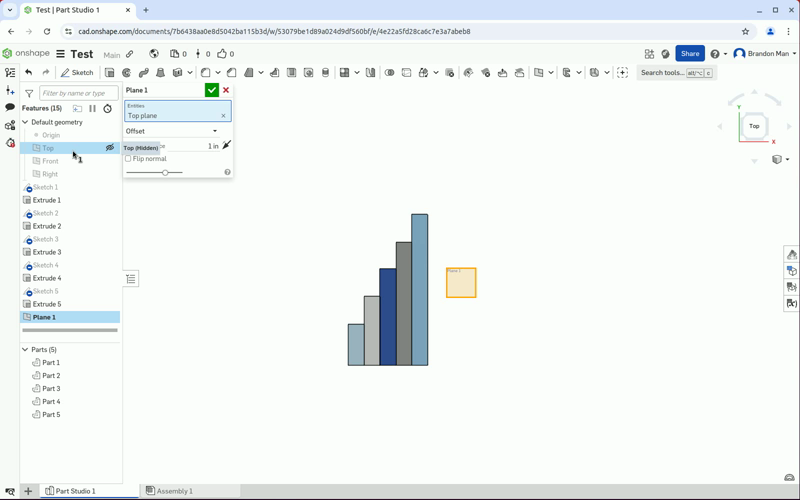
key(tab, 2)
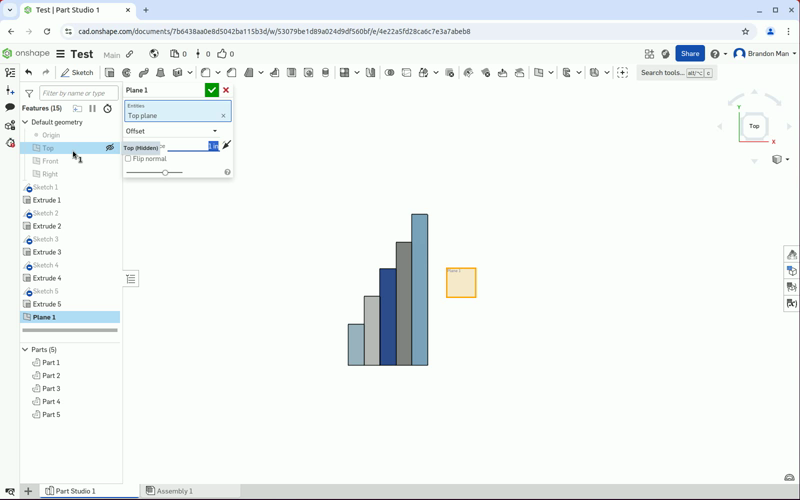
text(9.86)
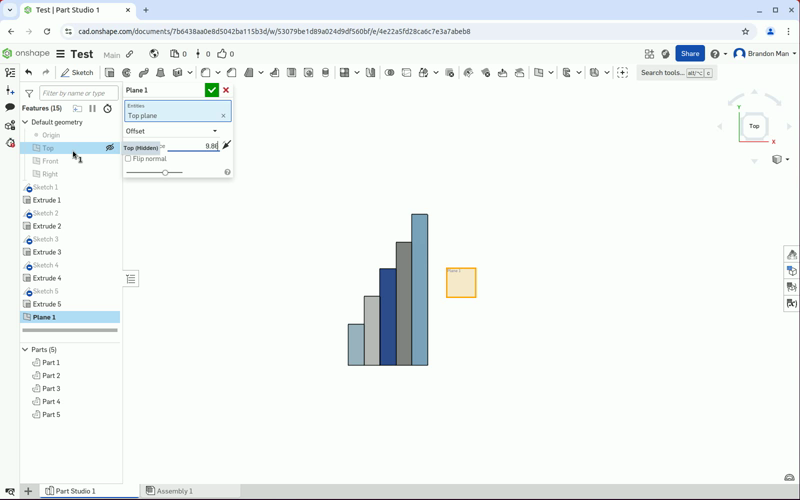
key(enter, 2)
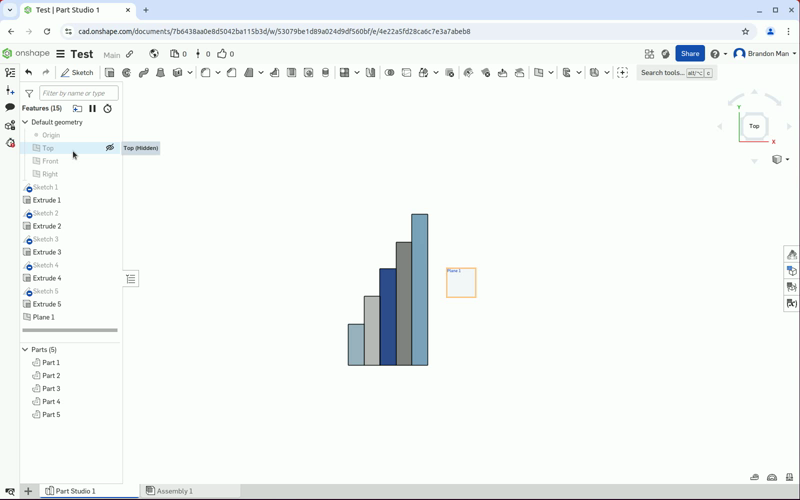
key(shift+s)
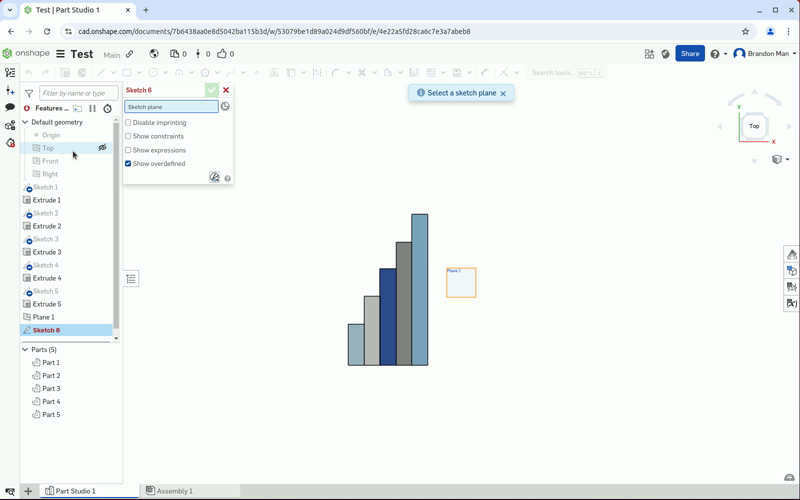
mouse_move(69, 319)
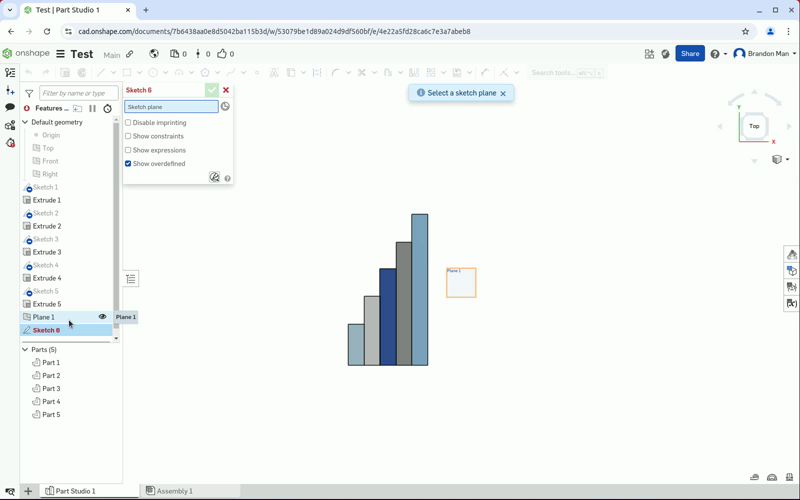
click(69, 319)
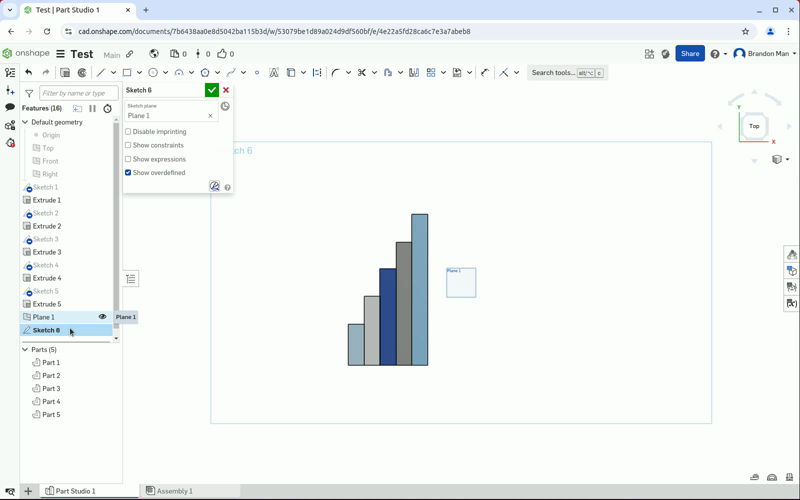
mouse_move(73, 352)
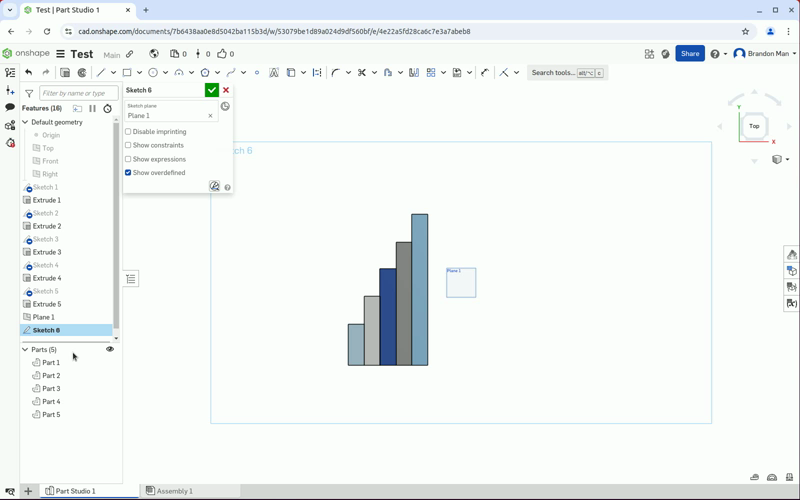
key(y)
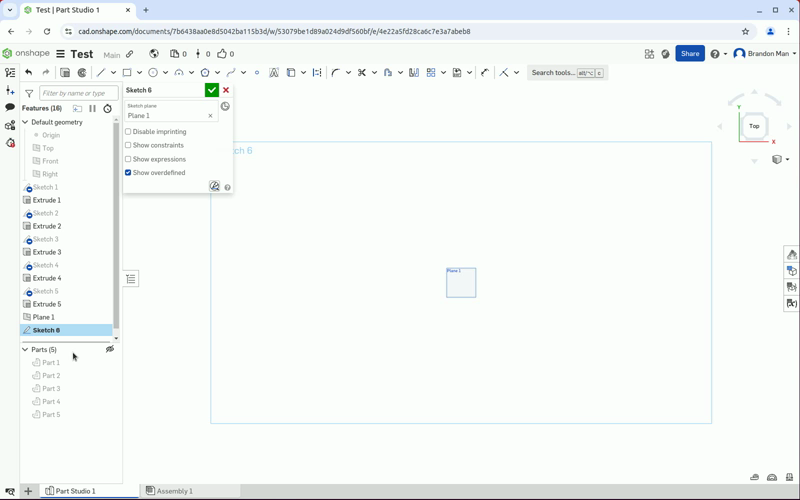
key(l)
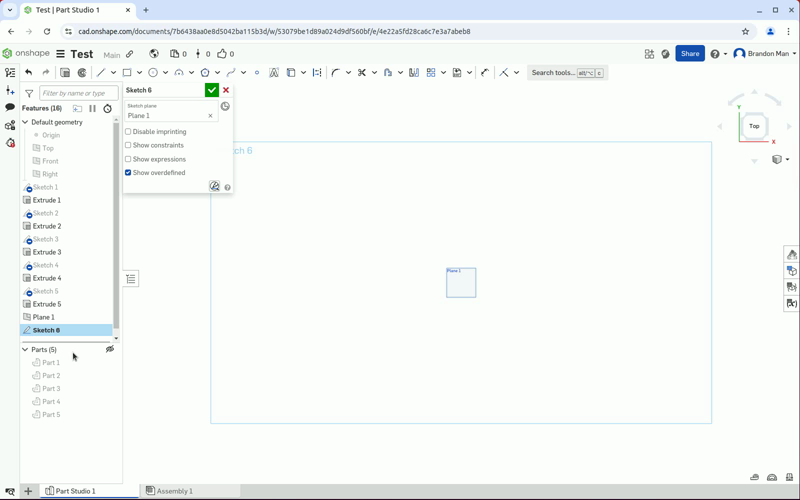
key_down(shift)
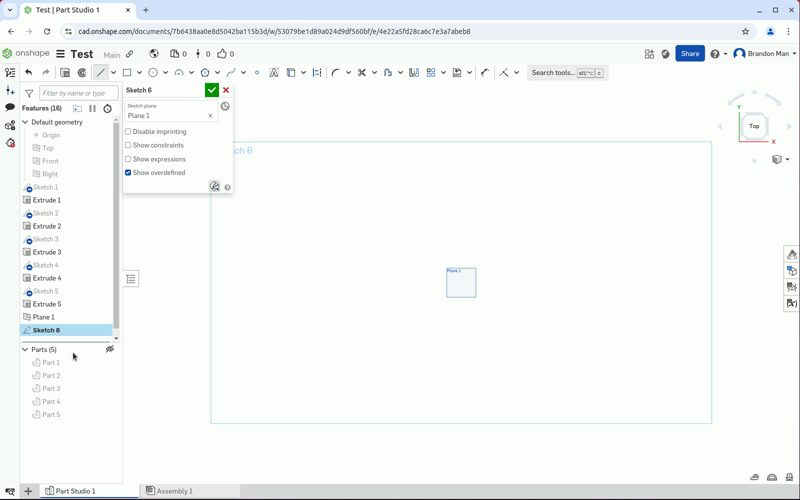
mouse_move(362, 325)
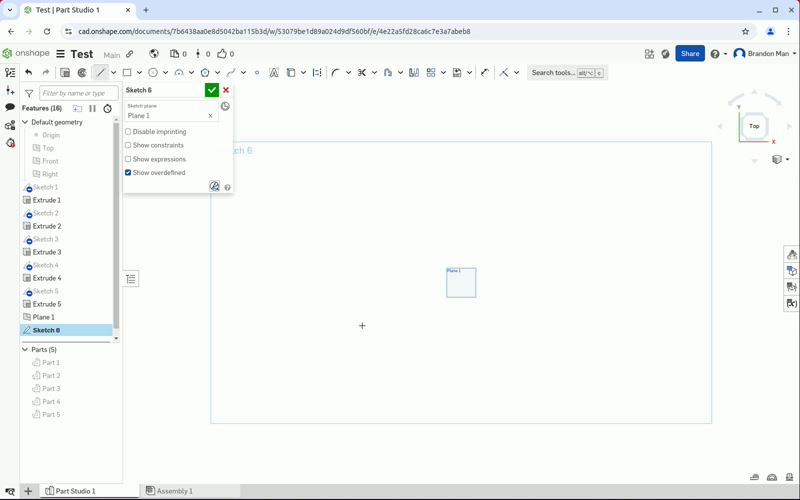
click(362, 325)
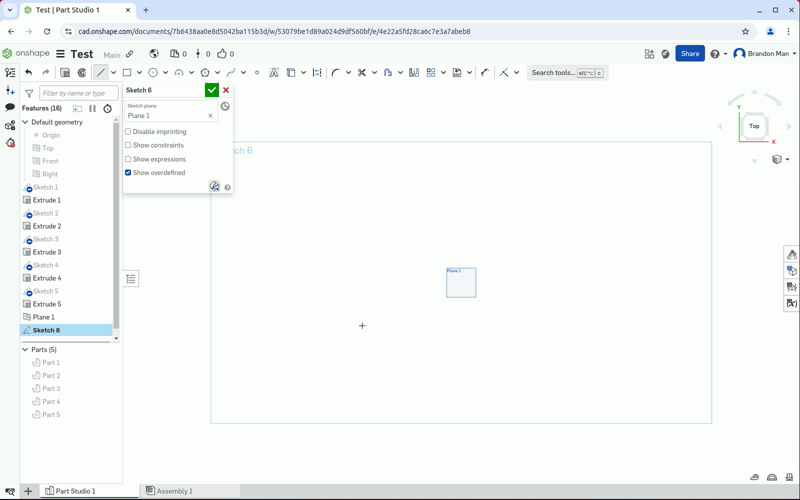
key_up(shift)
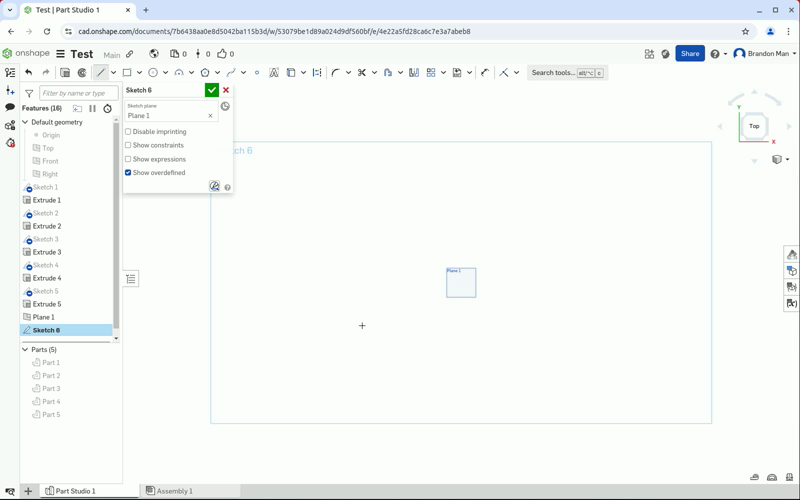
key_down(shift)
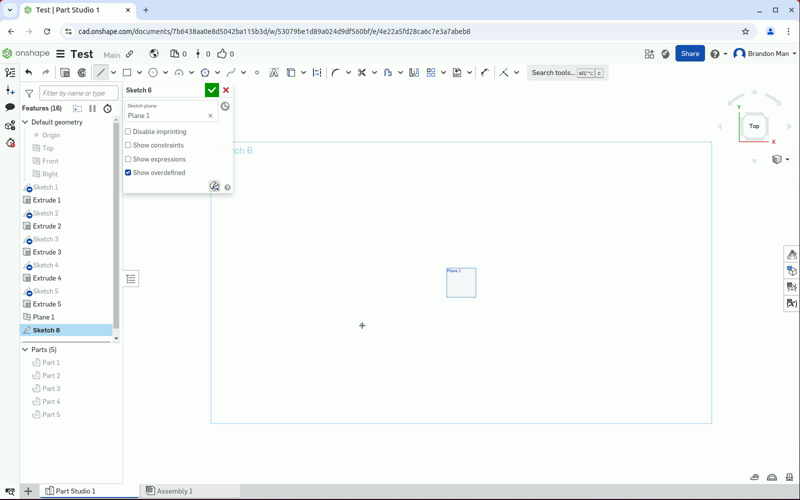
mouse_move(392, 325)
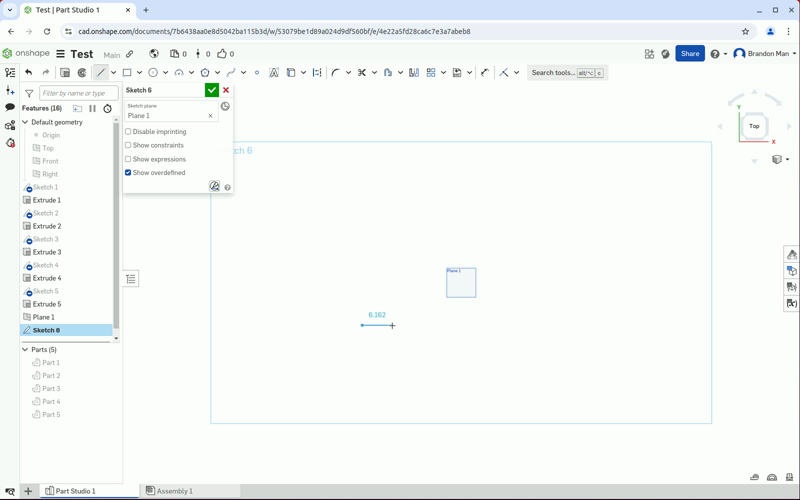
mouse_move(365, 325)
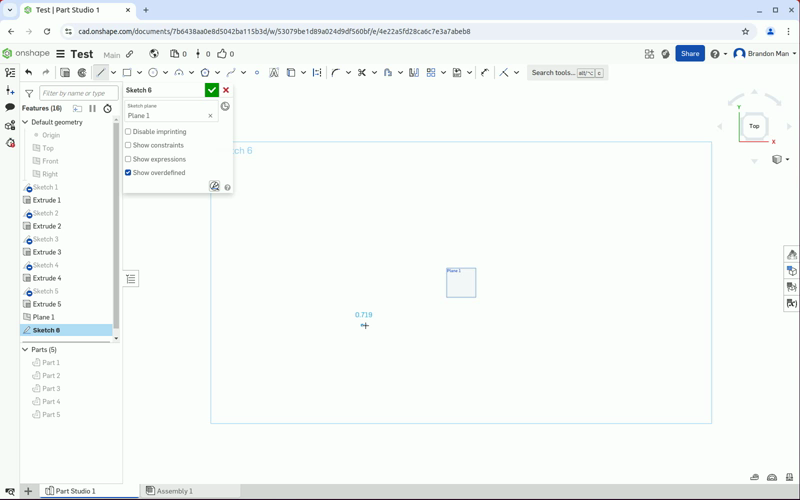
scroll(6)
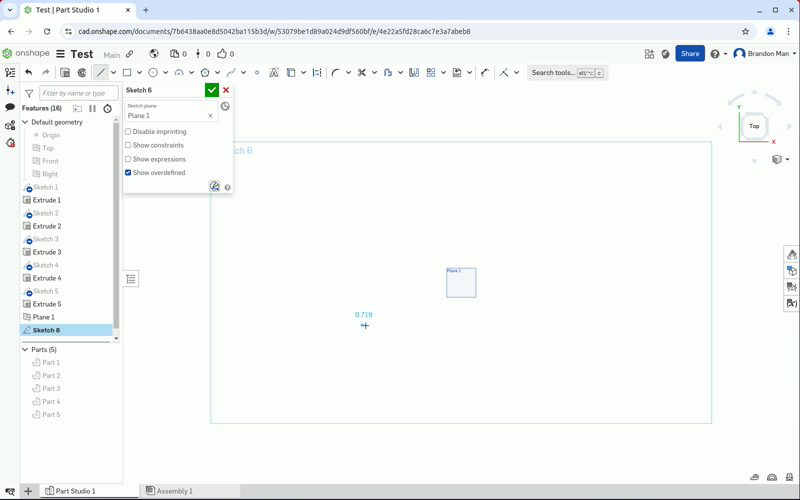
scroll(6)
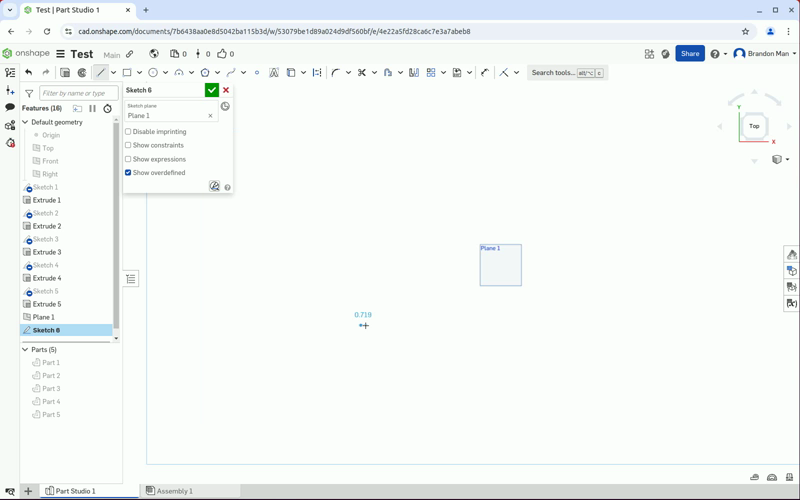
scroll(6)
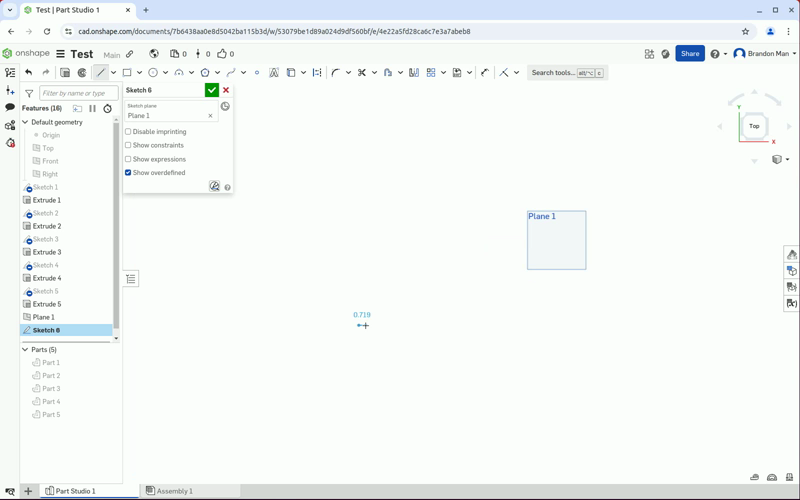
scroll(6)
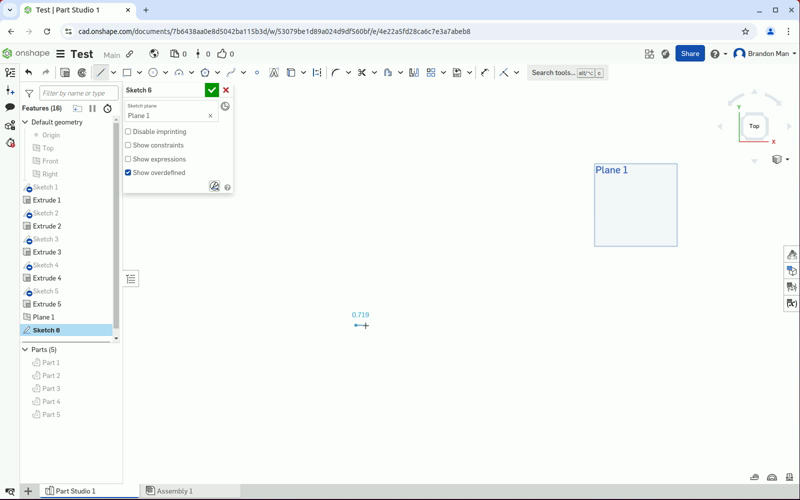
scroll(6)
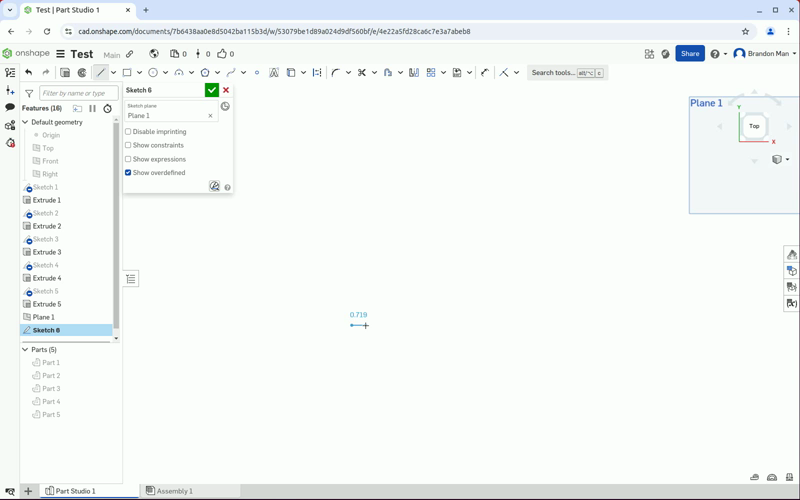
scroll(6)
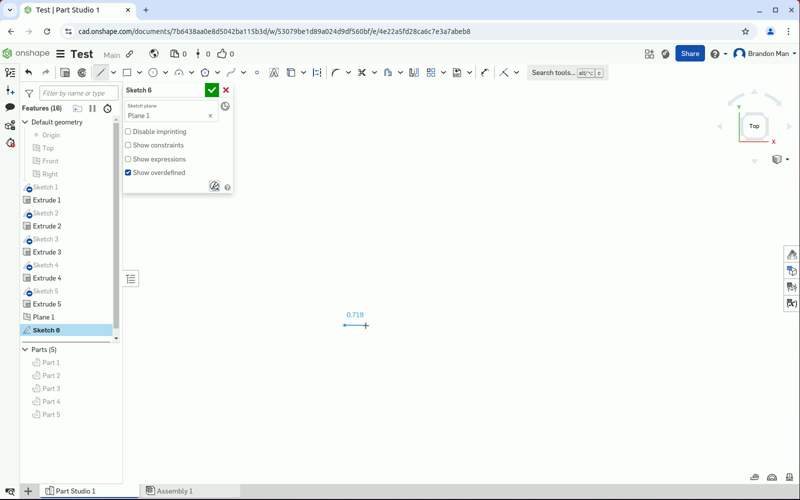
scroll(6)
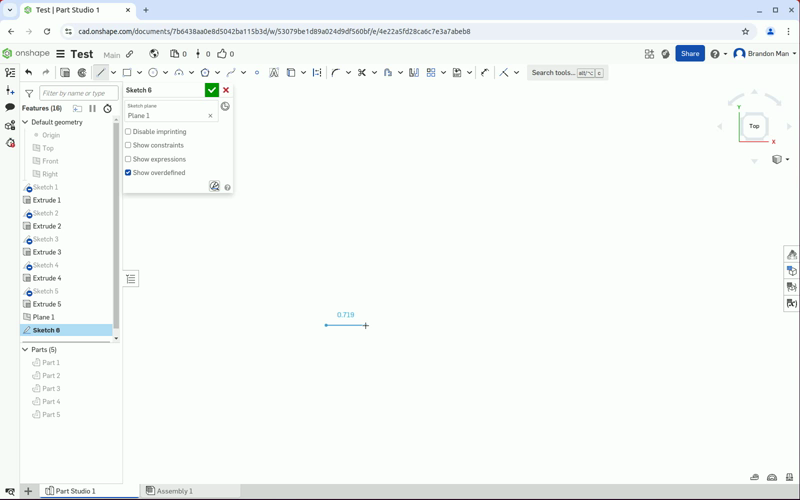
click(365, 325)
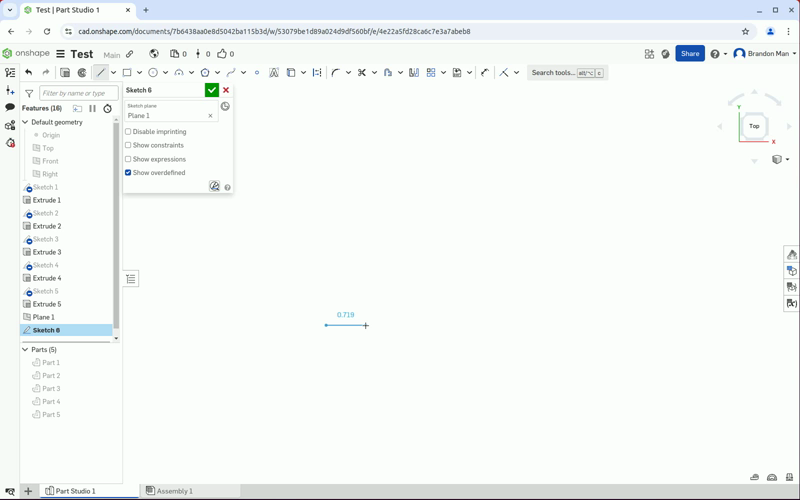
scroll(-6)
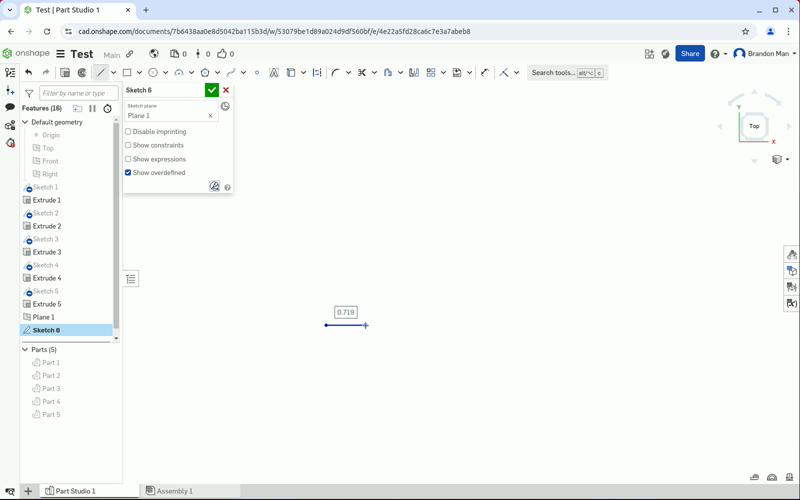
scroll(-6)
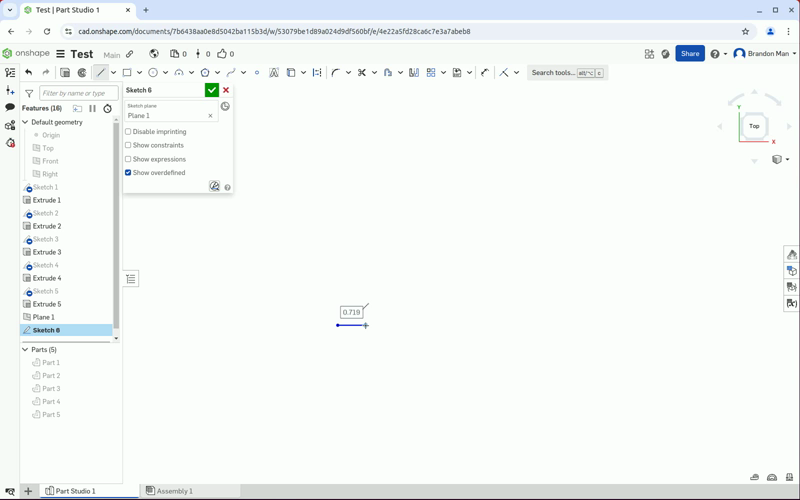
scroll(-6)
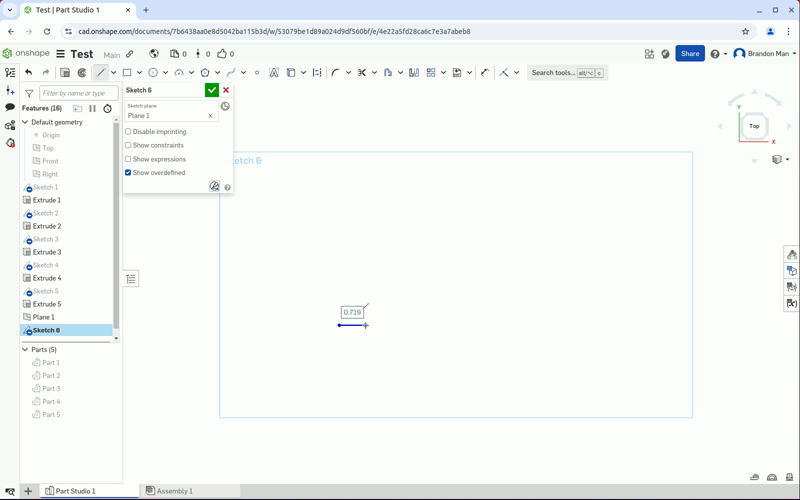
scroll(-6)
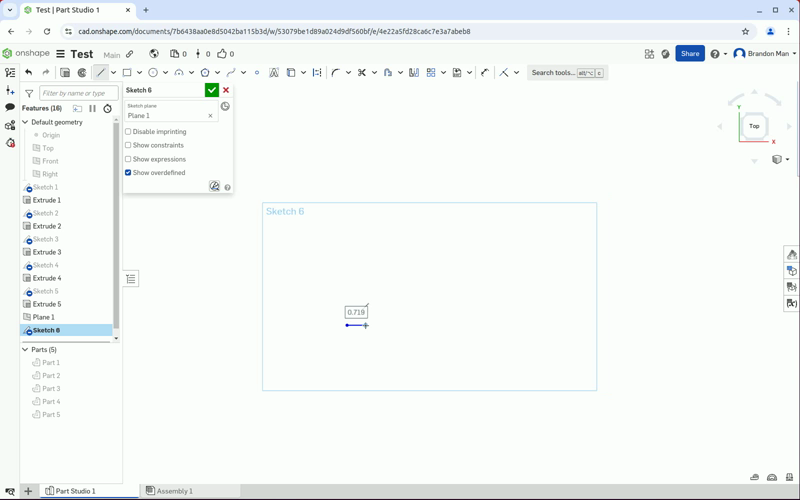
scroll(-6)
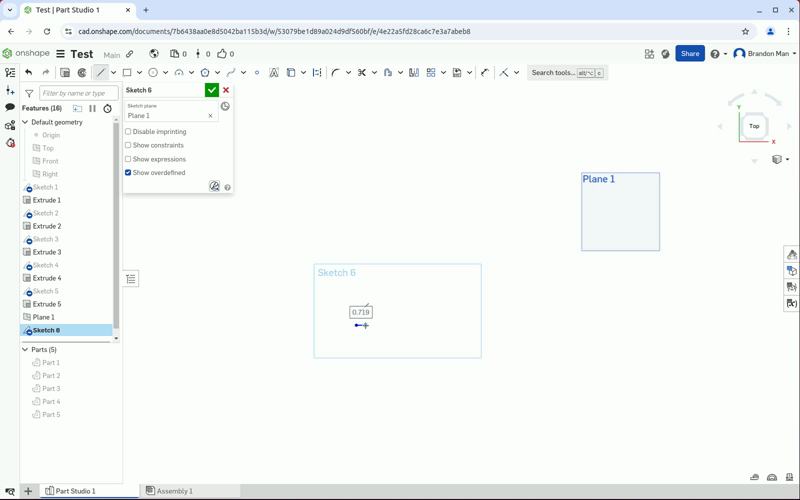
scroll(-6)
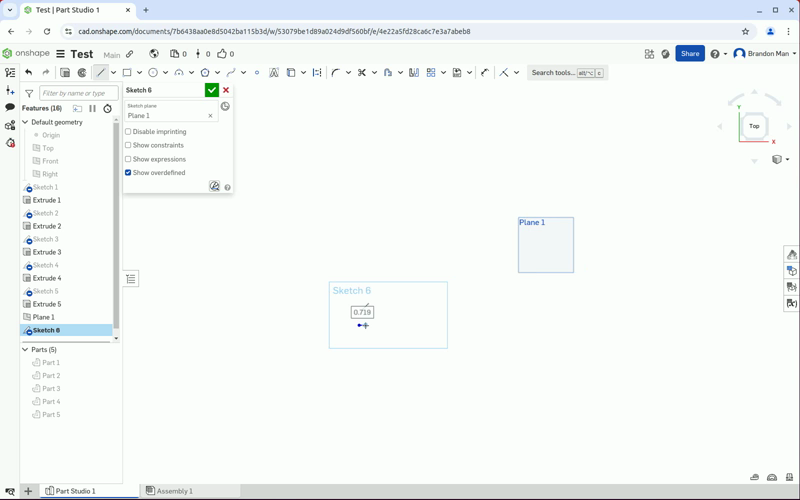
scroll(-6)
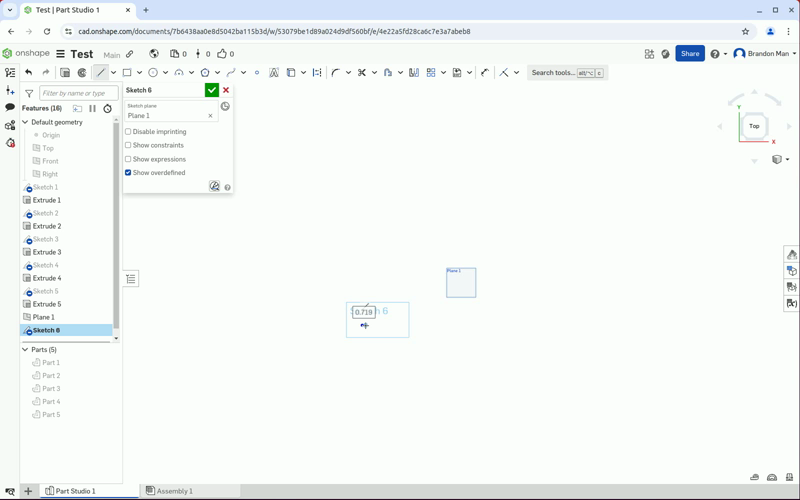
key_up(shift)
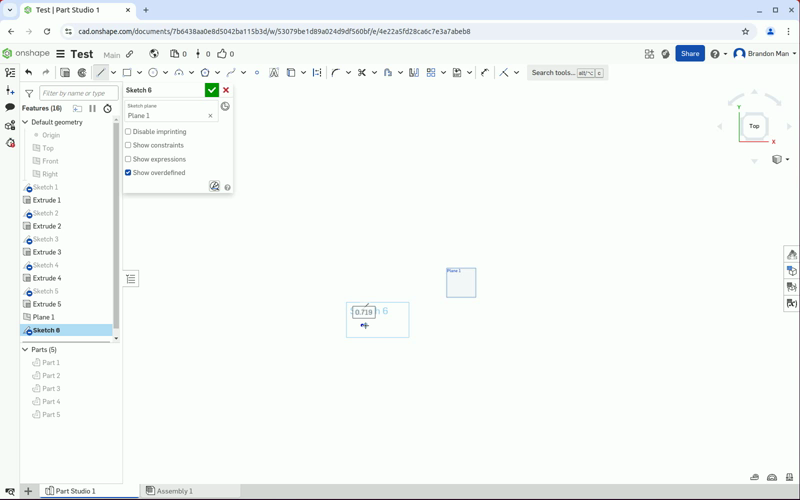
key_down(shift)
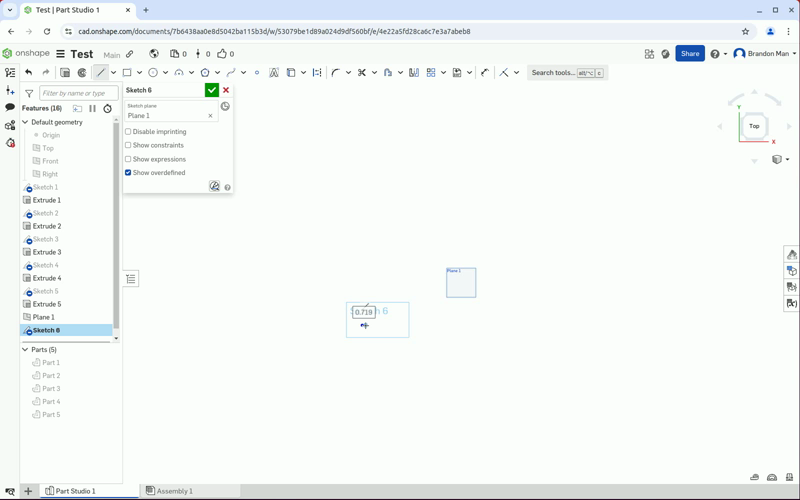
mouse_move(395, 325)
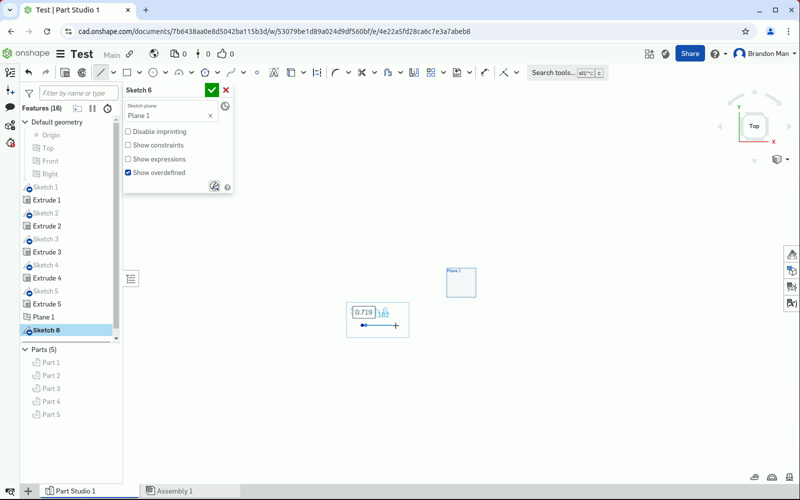
mouse_move(365, 321)
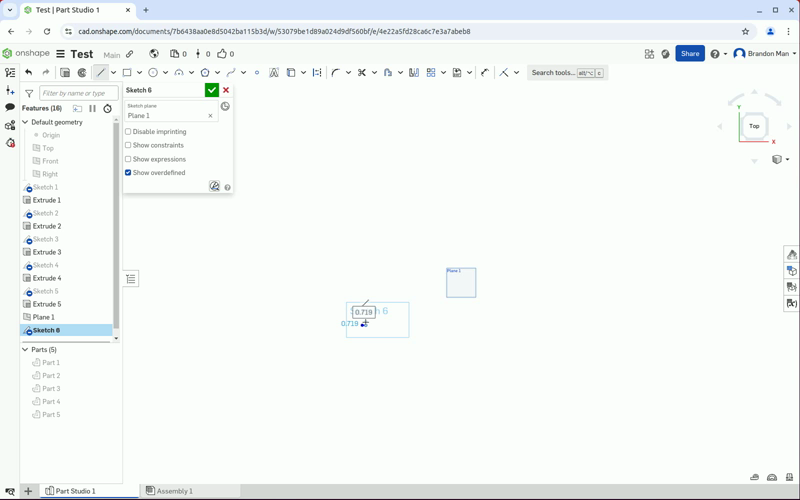
scroll(6)
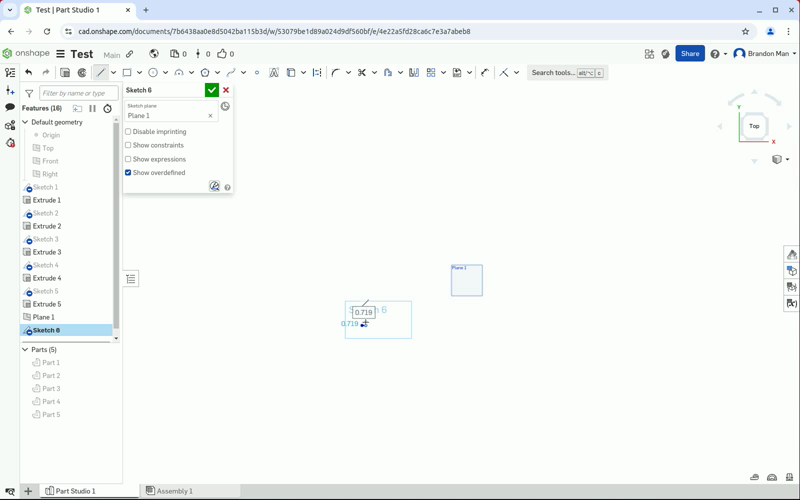
scroll(6)
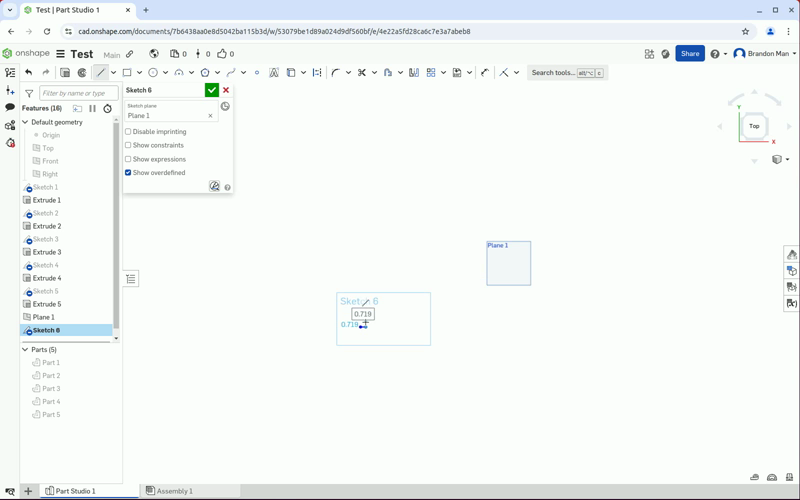
scroll(6)
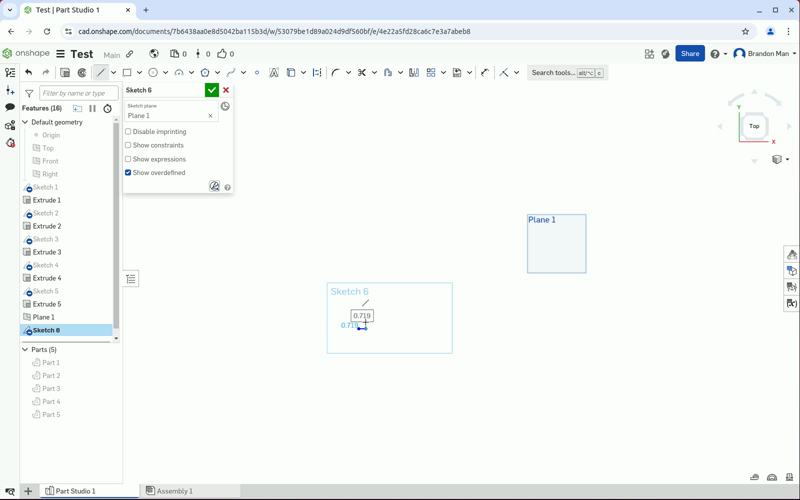
scroll(6)
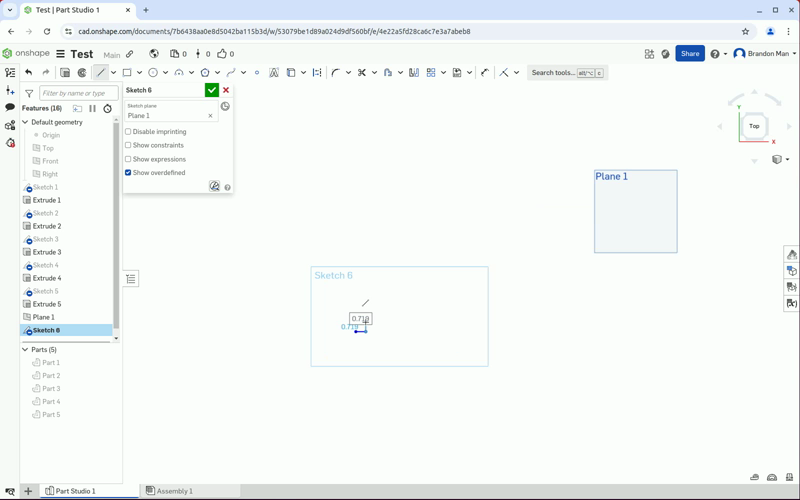
scroll(6)
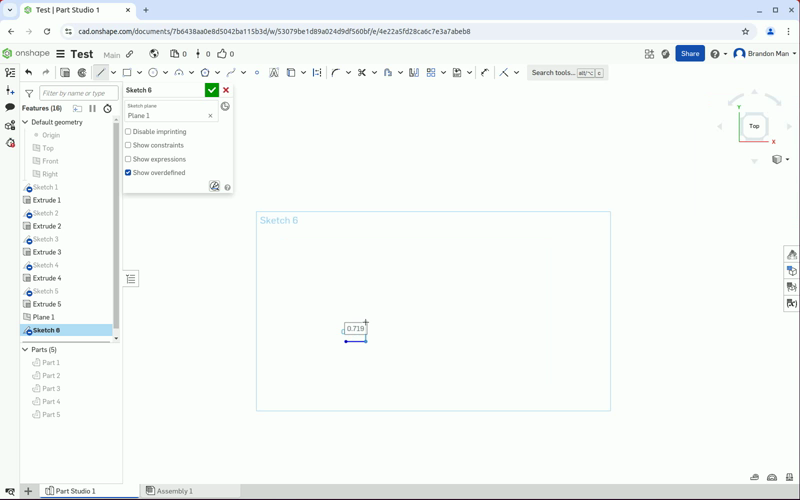
scroll(6)
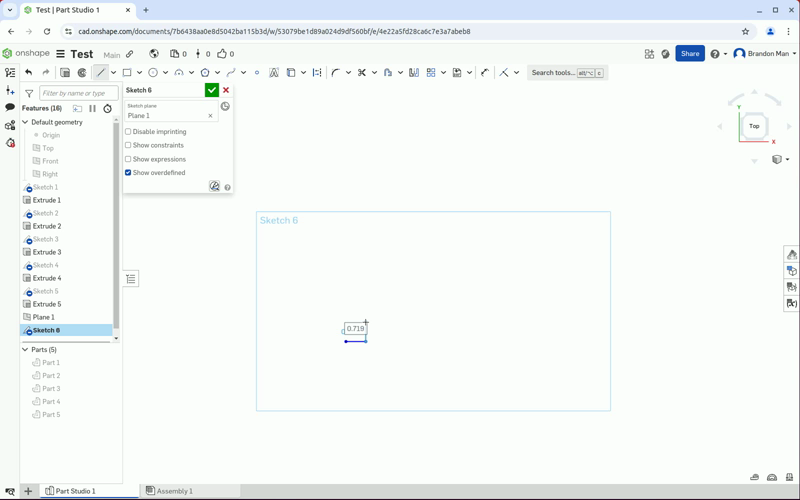
scroll(6)
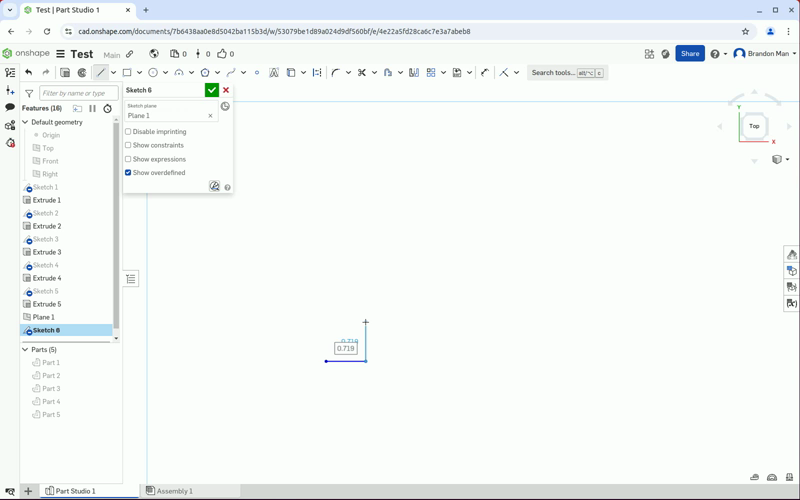
click(365, 321)
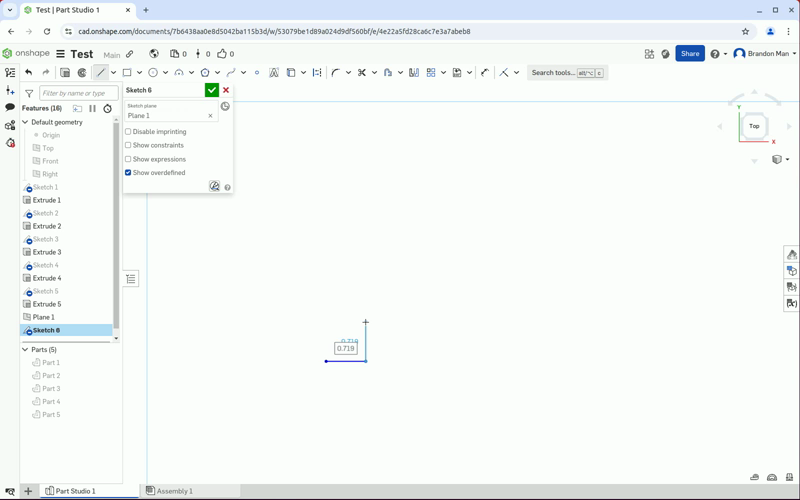
scroll(-6)
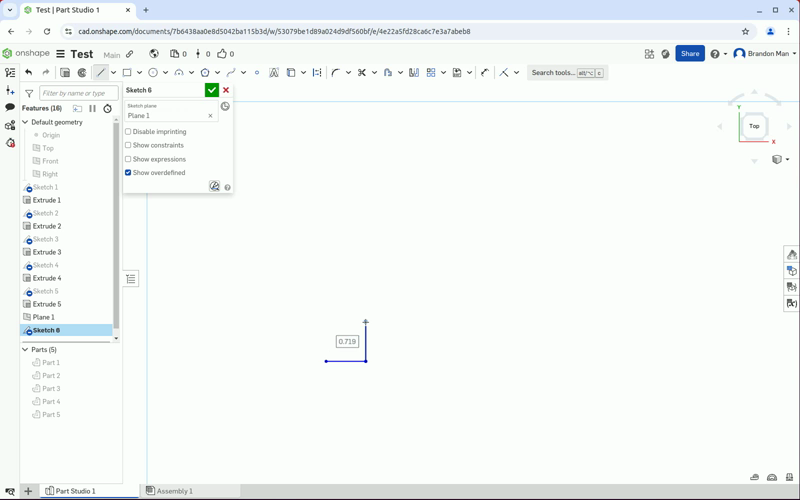
scroll(-6)
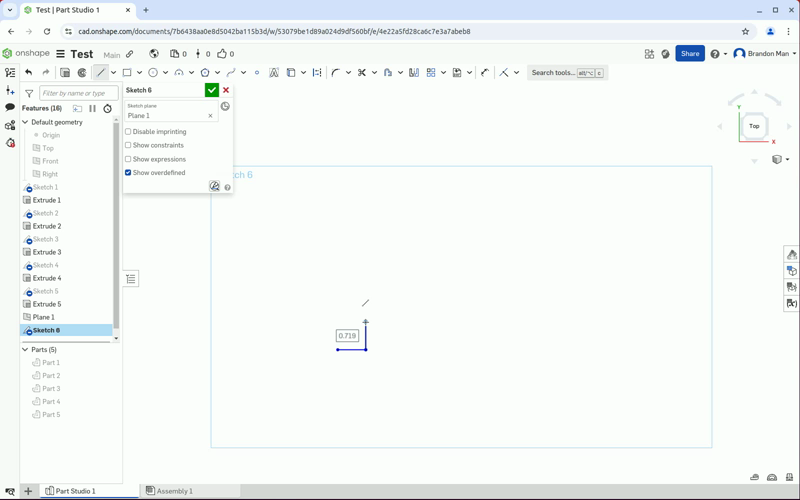
scroll(-6)
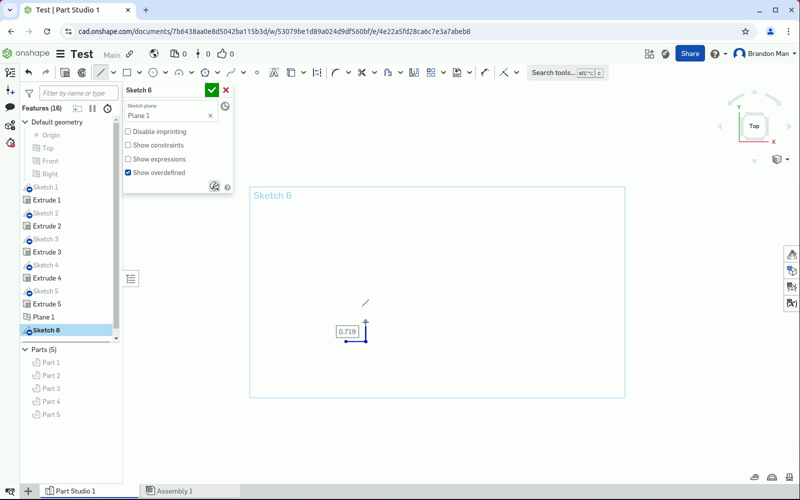
scroll(-6)
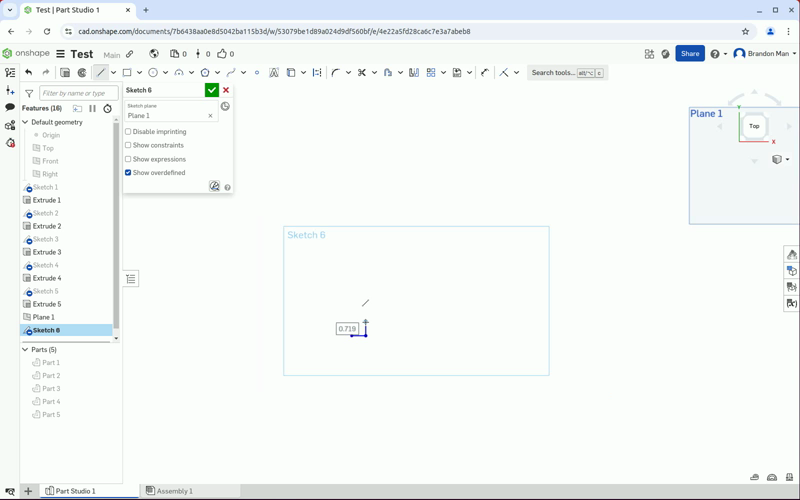
scroll(-6)
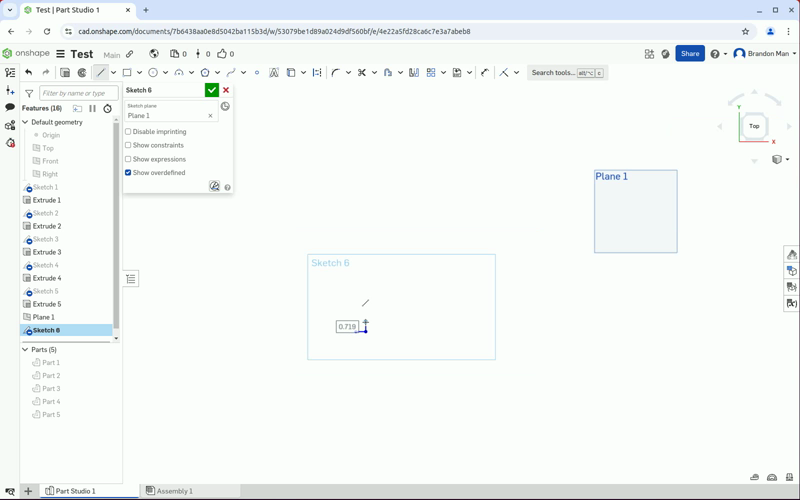
scroll(-6)
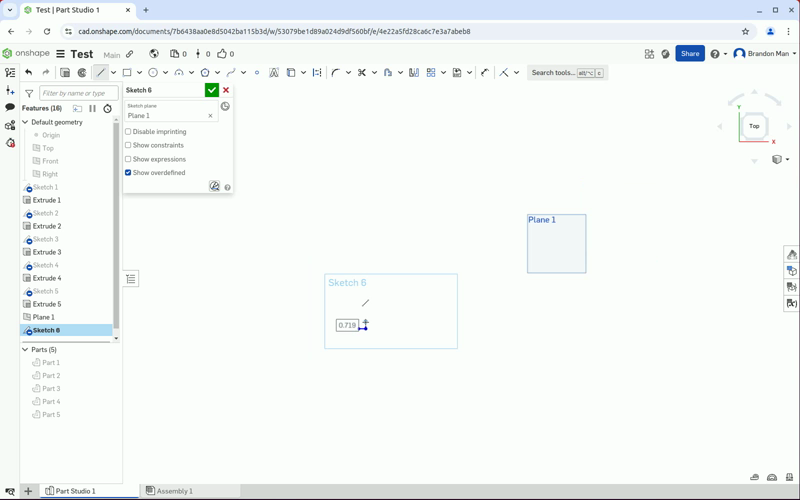
scroll(-6)
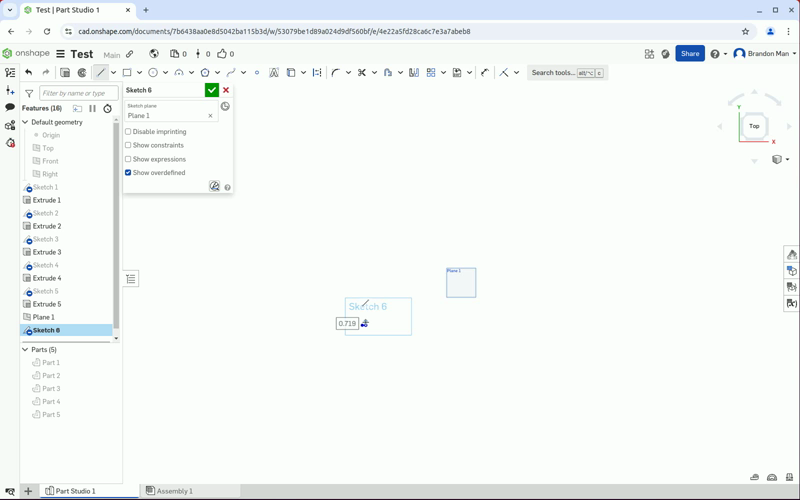
key_up(shift)
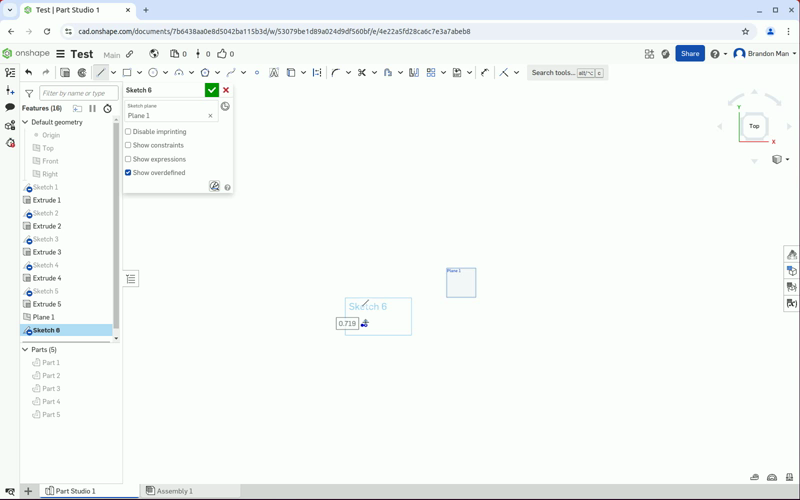
key_down(shift)
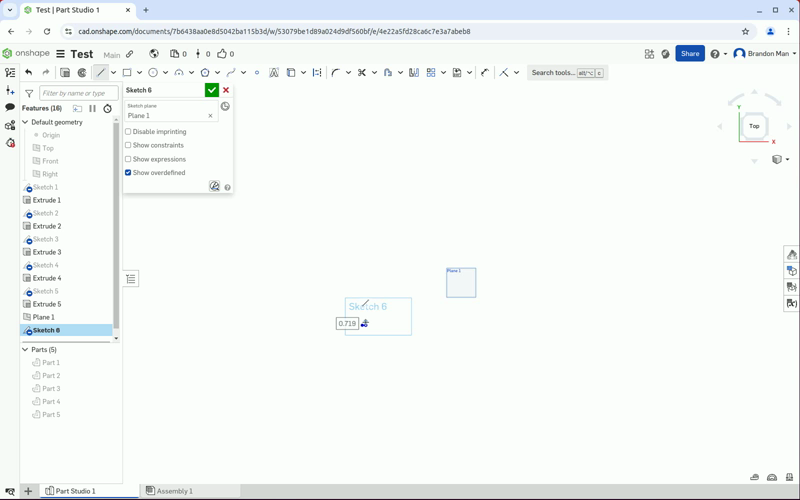
mouse_move(395, 321)
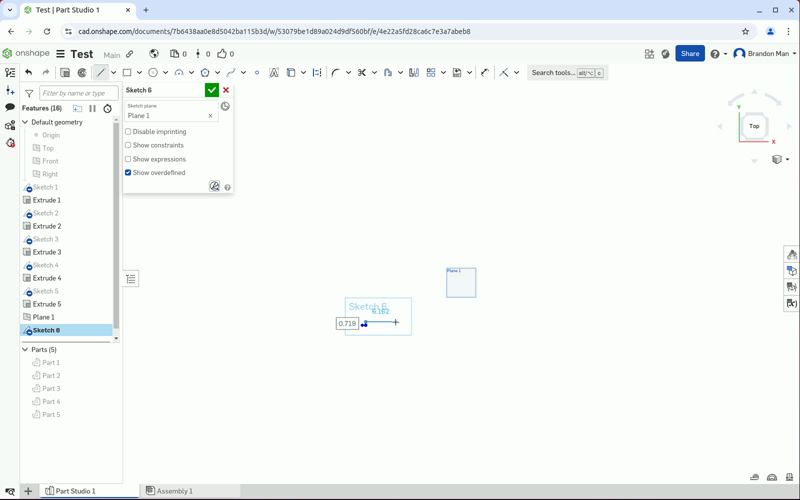
mouse_move(362, 321)
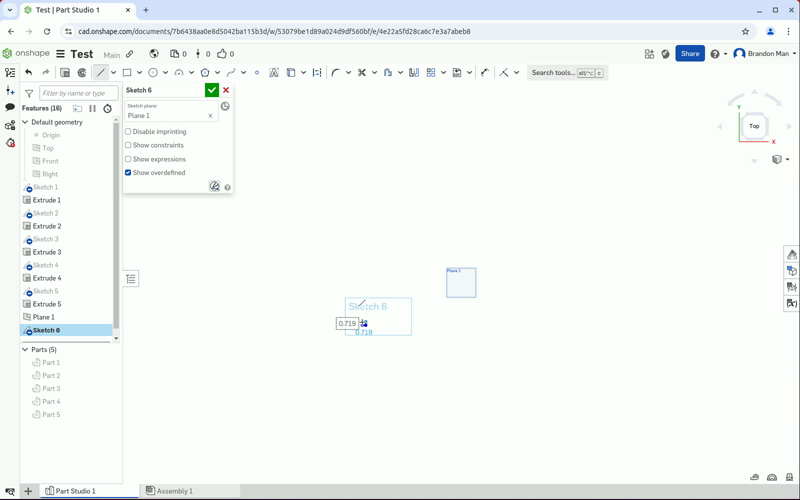
scroll(6)
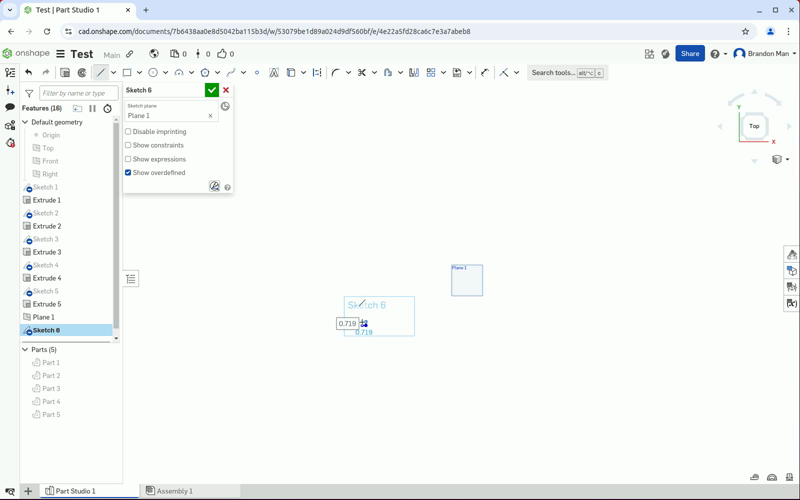
scroll(6)
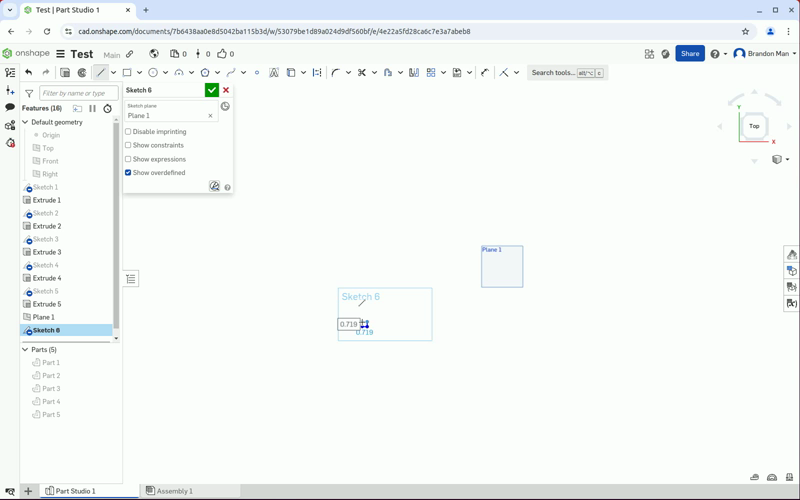
scroll(6)
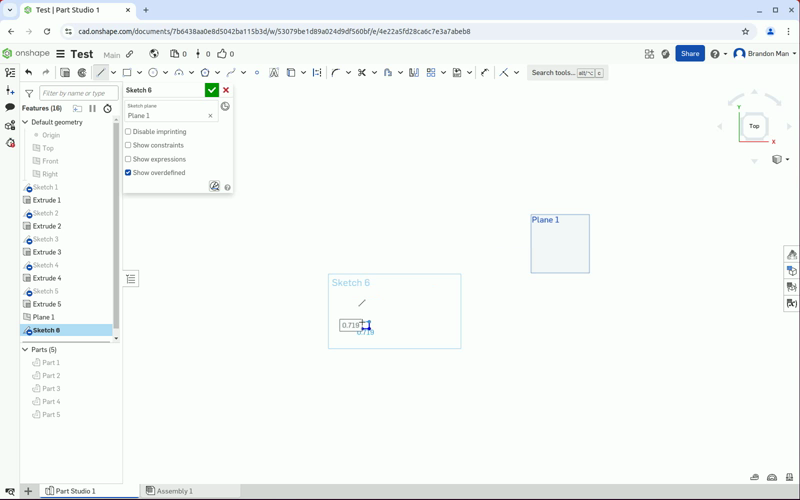
scroll(6)
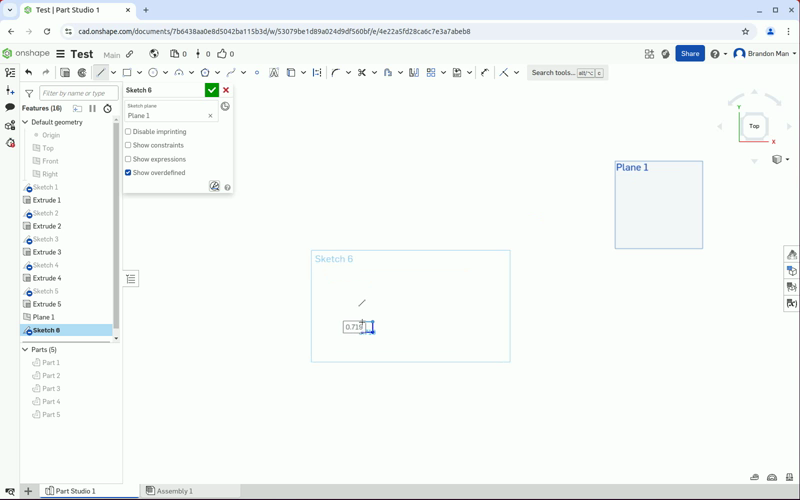
scroll(6)
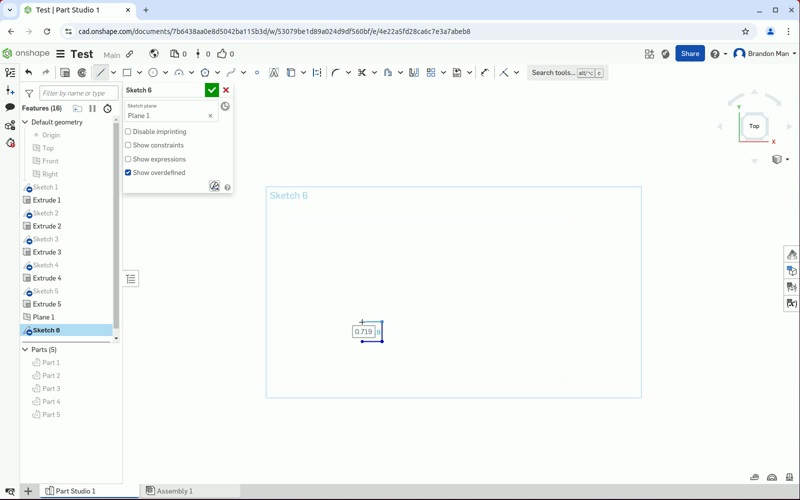
scroll(6)
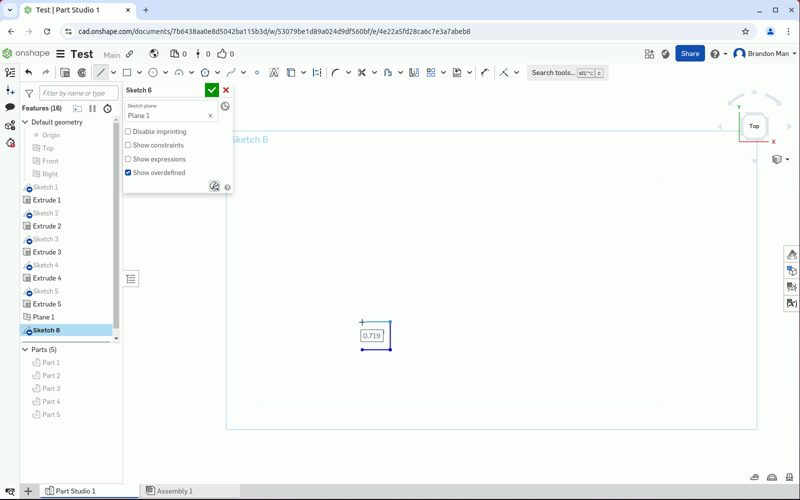
scroll(6)
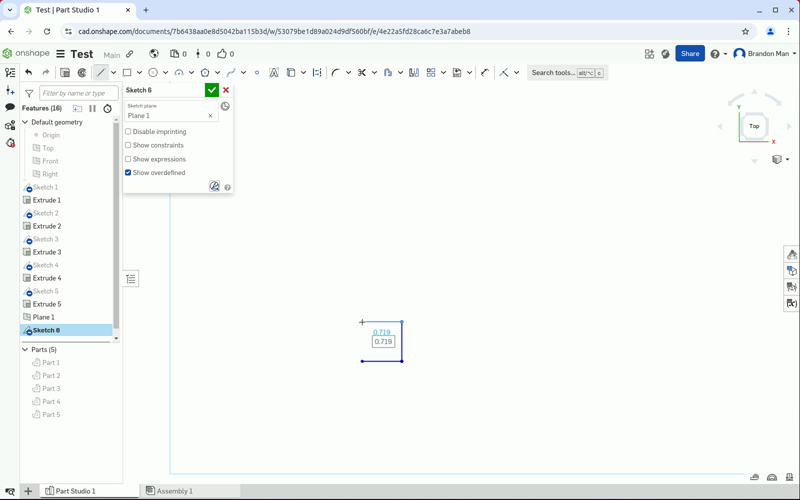
click(362, 321)
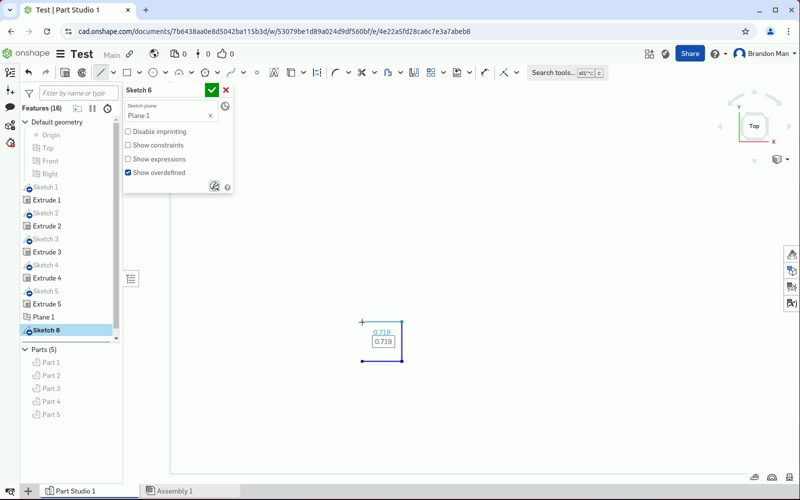
scroll(-6)
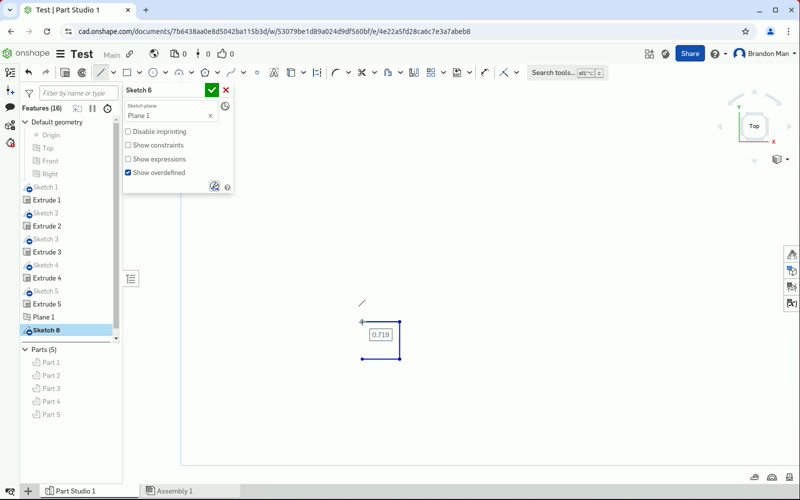
scroll(-6)
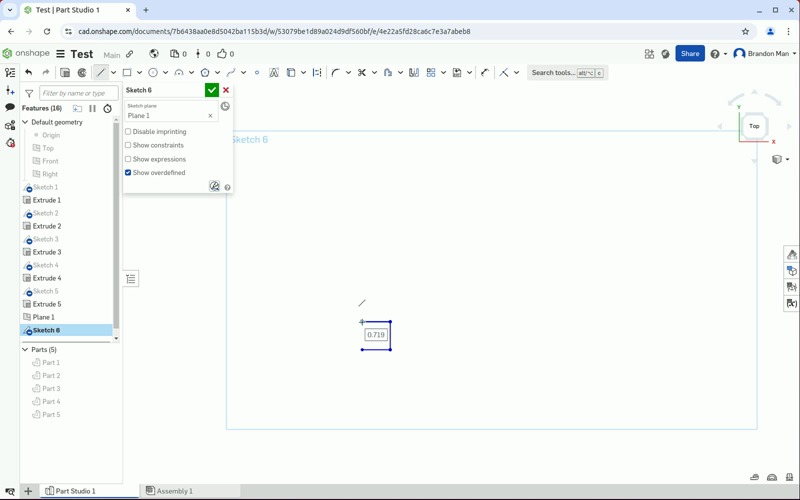
scroll(-6)
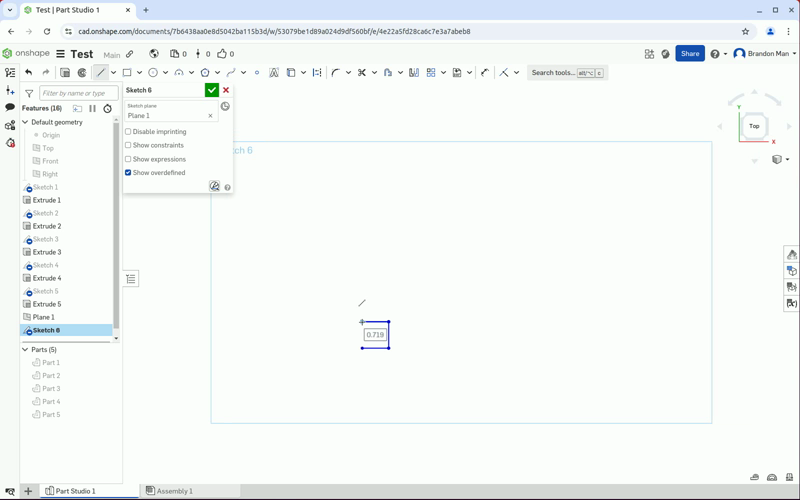
scroll(-6)
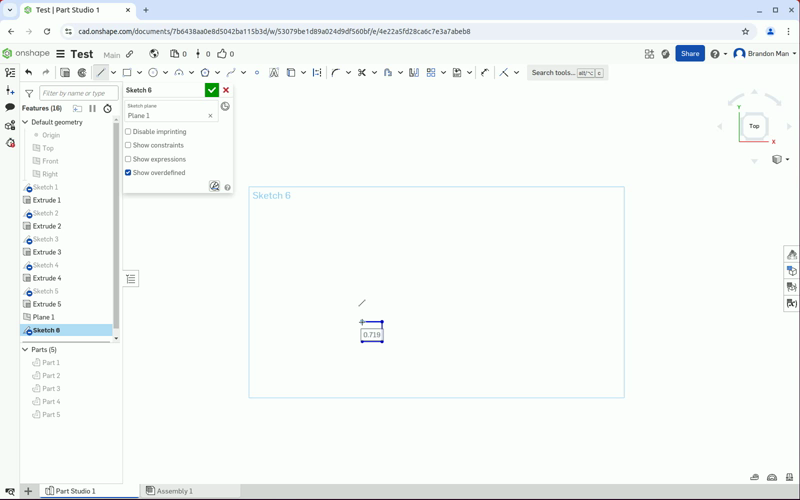
scroll(-6)
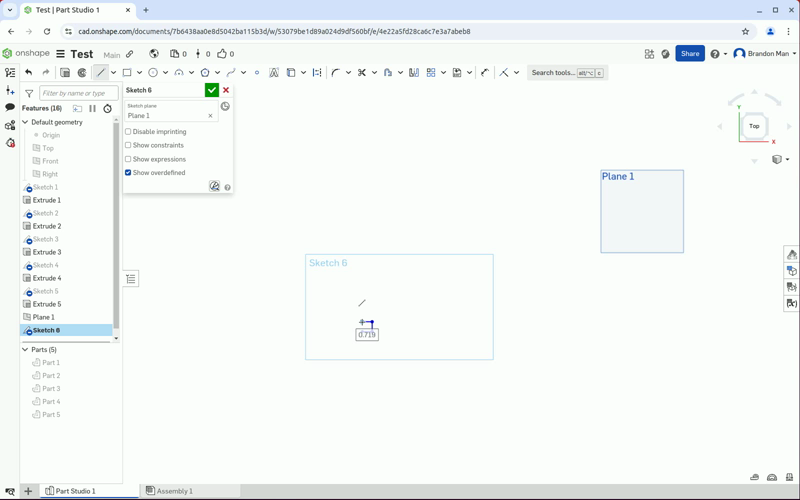
scroll(-6)
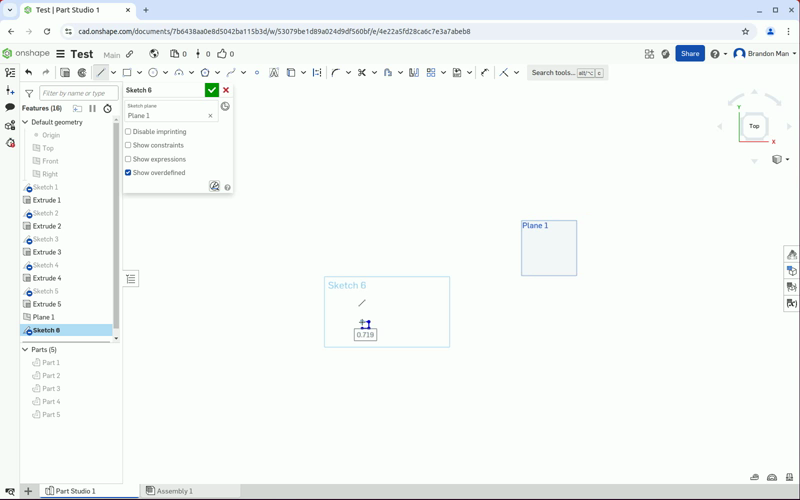
scroll(-6)
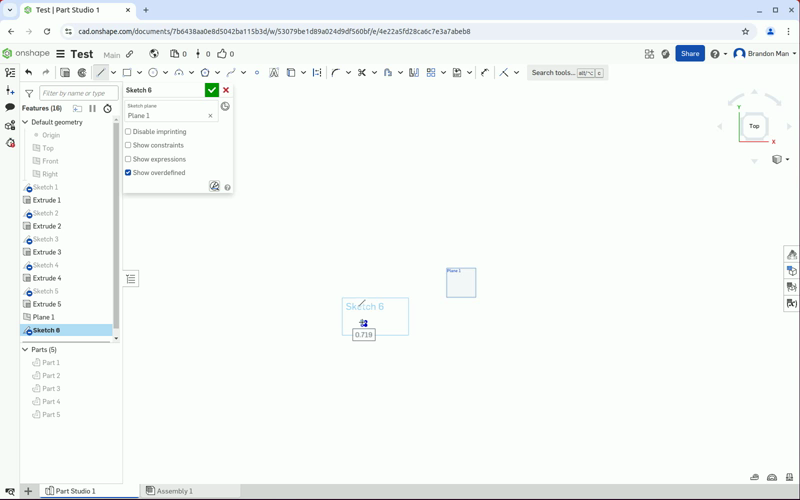
key_up(shift)
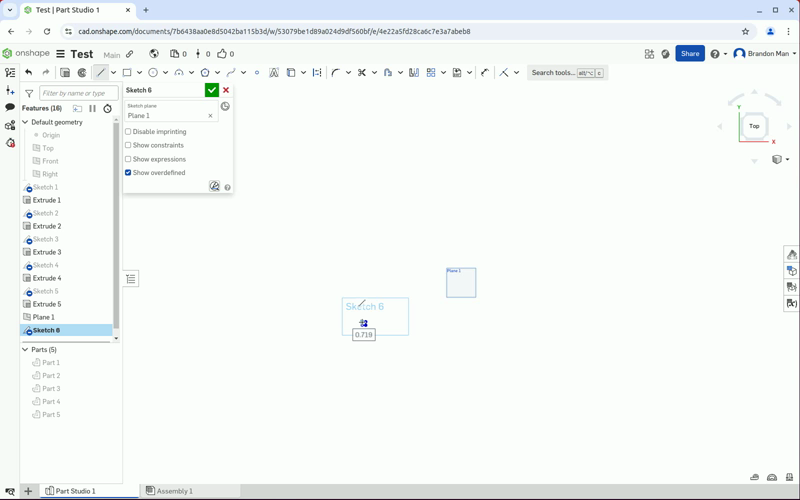
mouse_move(392, 321)
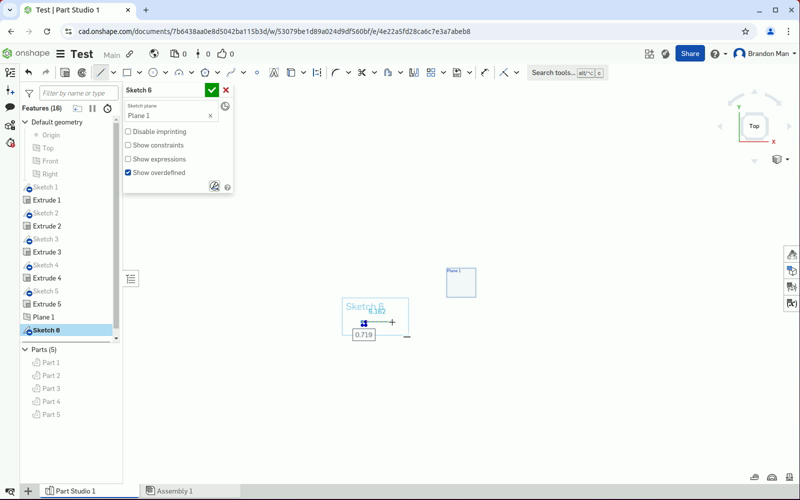
key_down(shift)
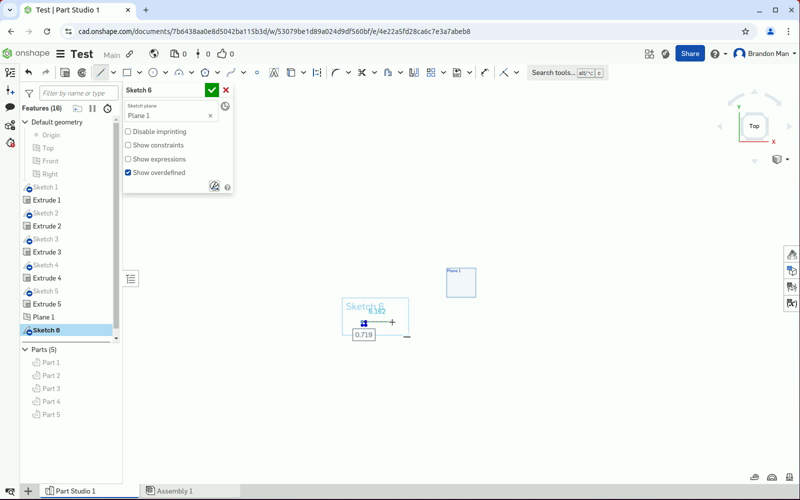
mouse_move(362, 325)
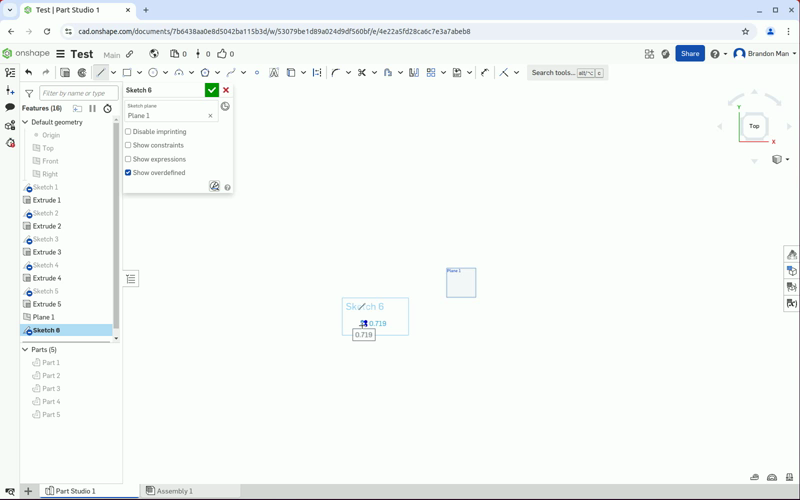
scroll(6)
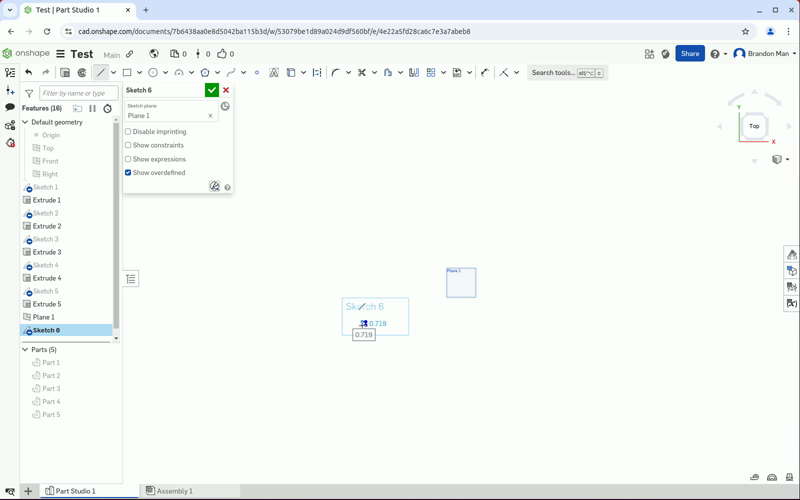
scroll(6)
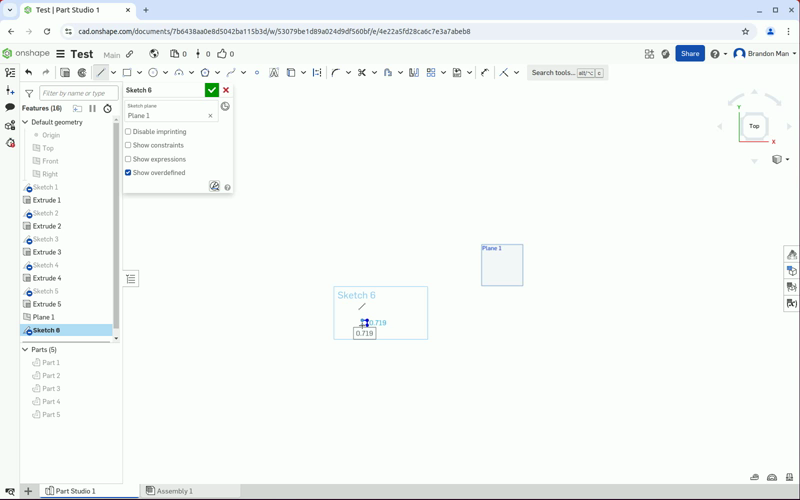
scroll(6)
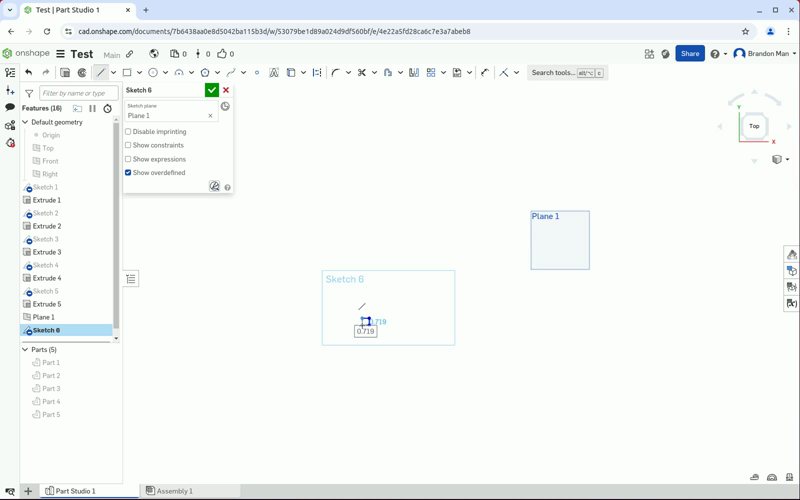
scroll(6)
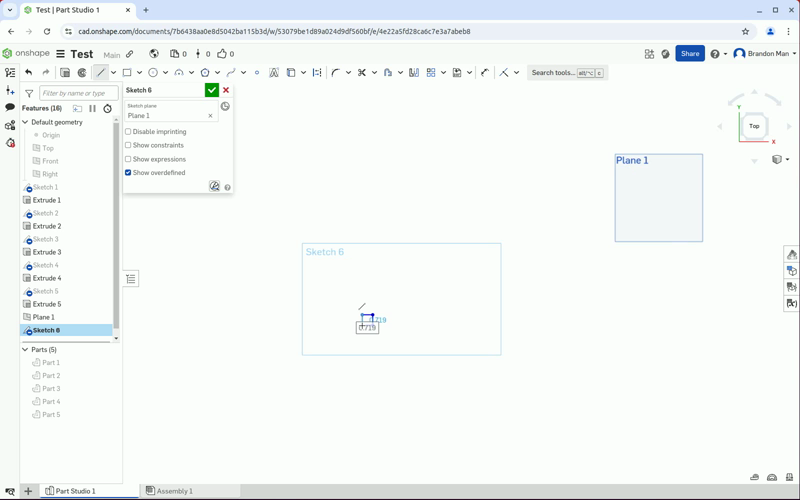
scroll(6)
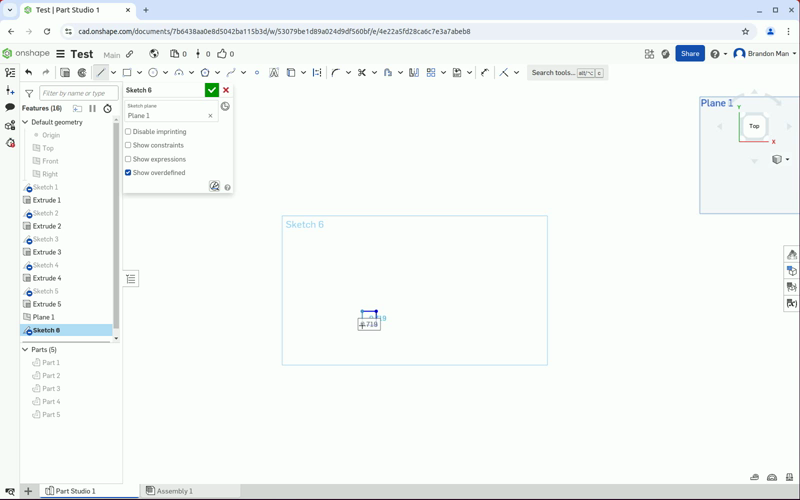
scroll(6)
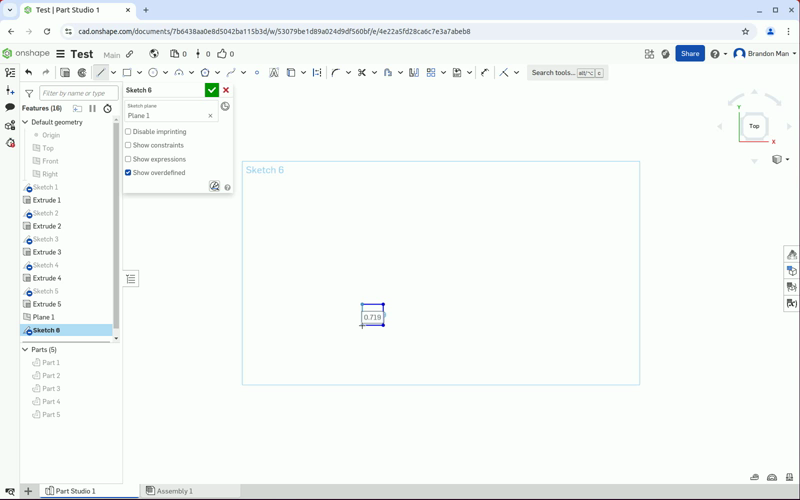
scroll(6)
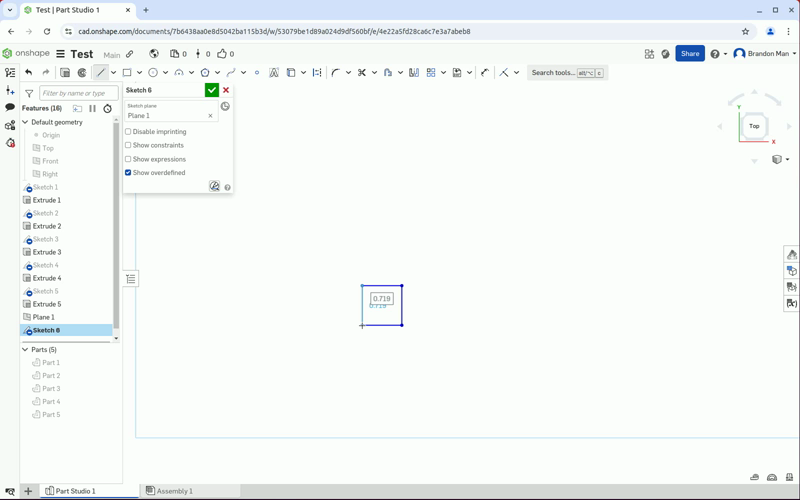
key_up(shift)
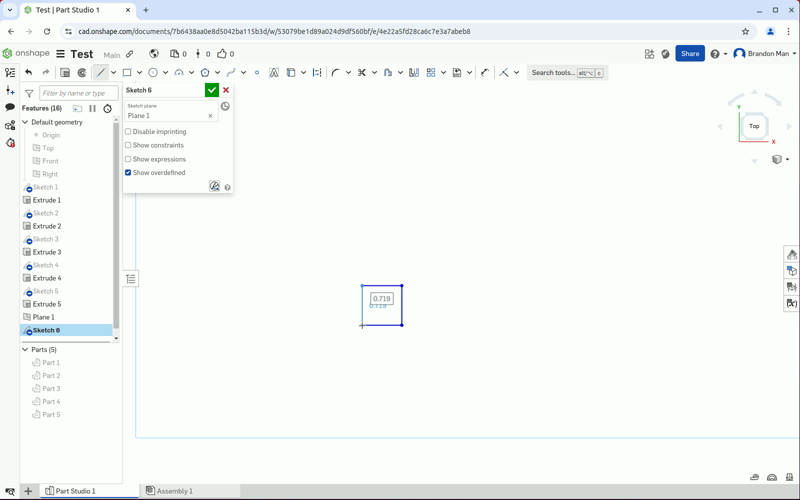
click(362, 325)
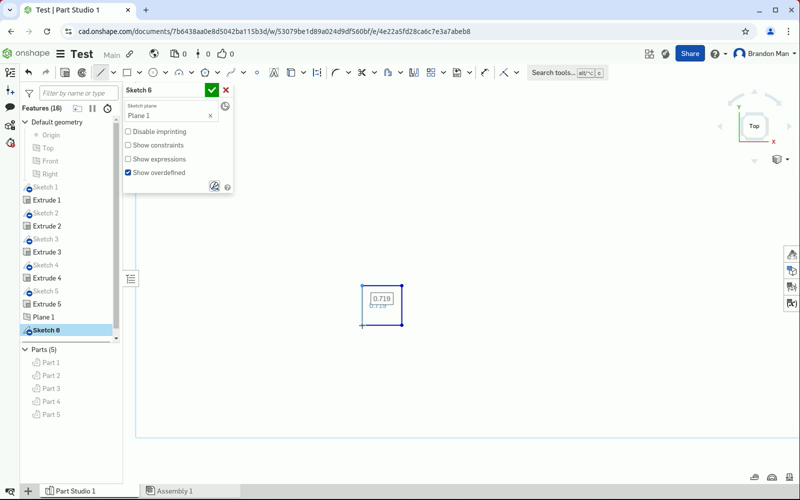
scroll(-6)
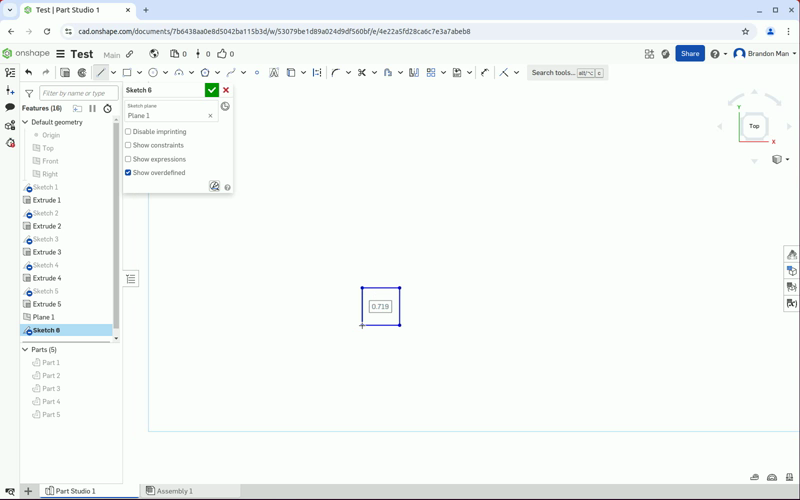
scroll(-6)
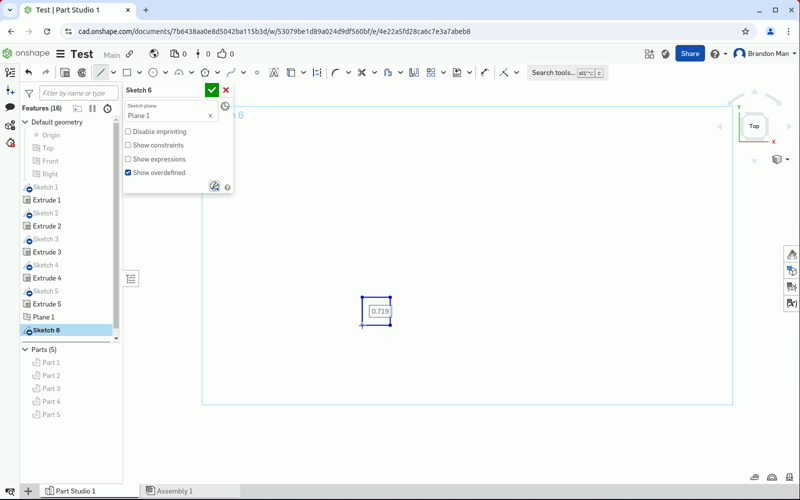
scroll(-6)
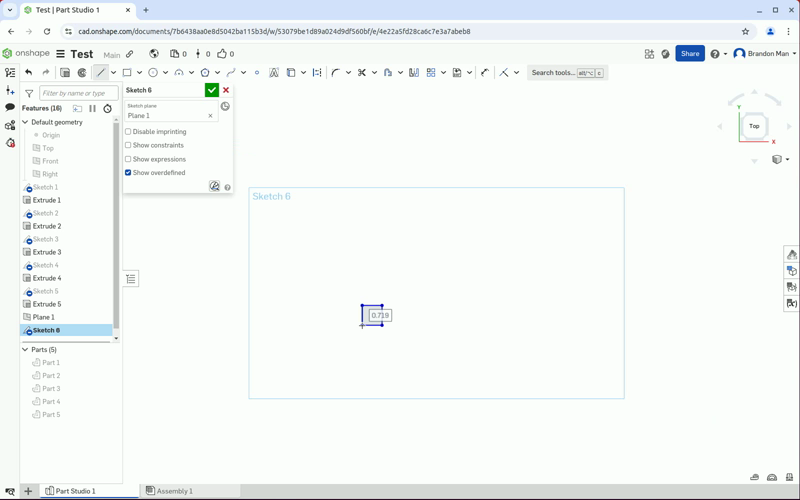
scroll(-6)
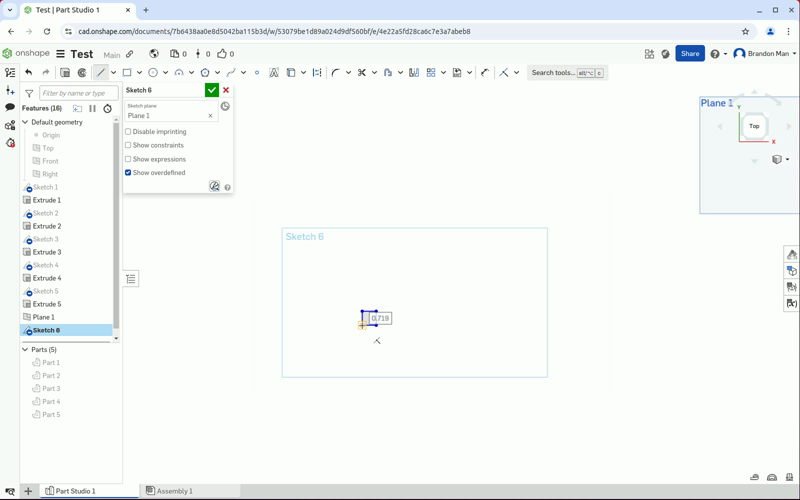
scroll(-6)
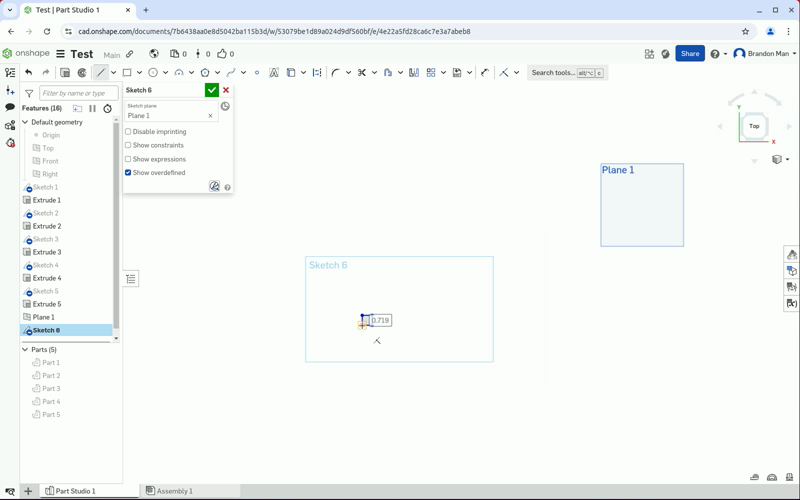
scroll(-6)
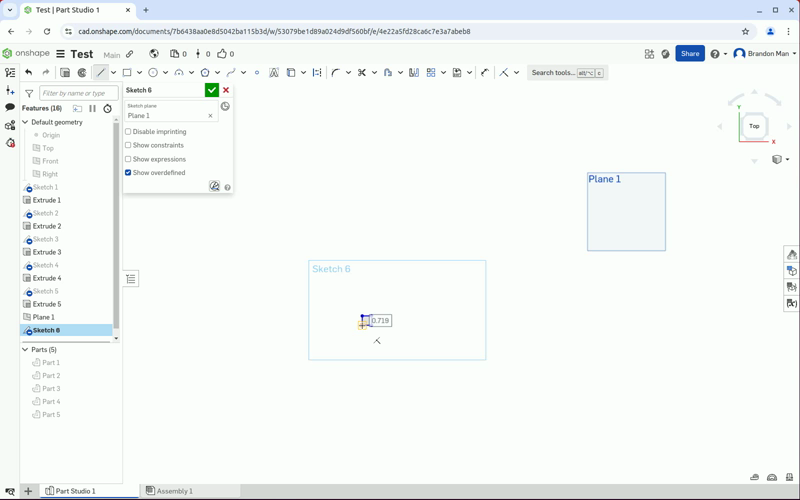
scroll(-6)
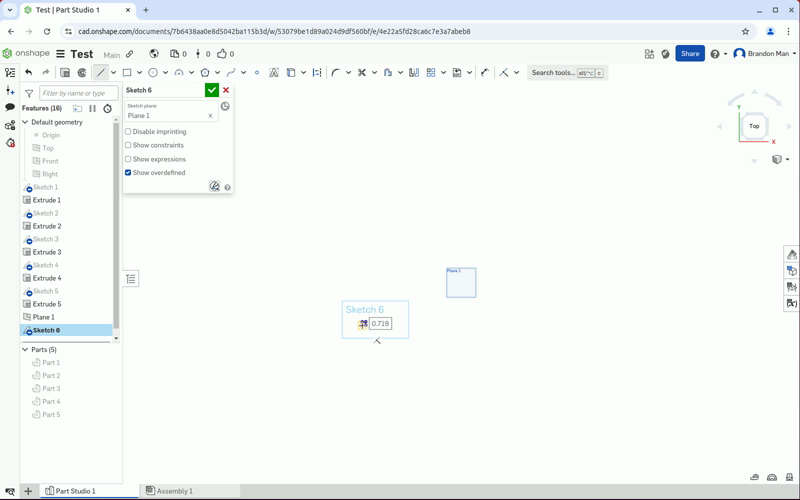
key(esc)
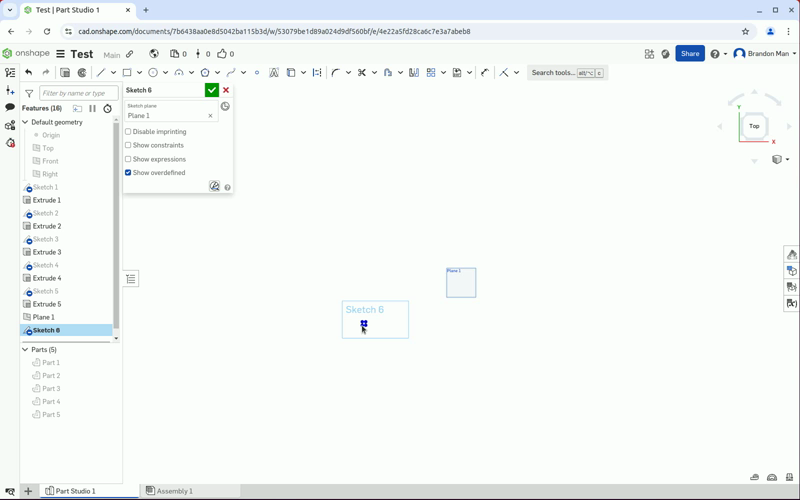
mouse_move(363, 323)
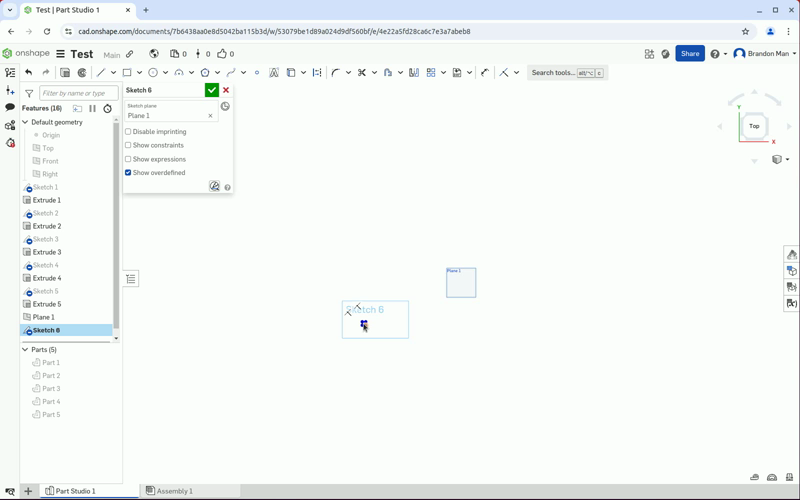
scroll(6)
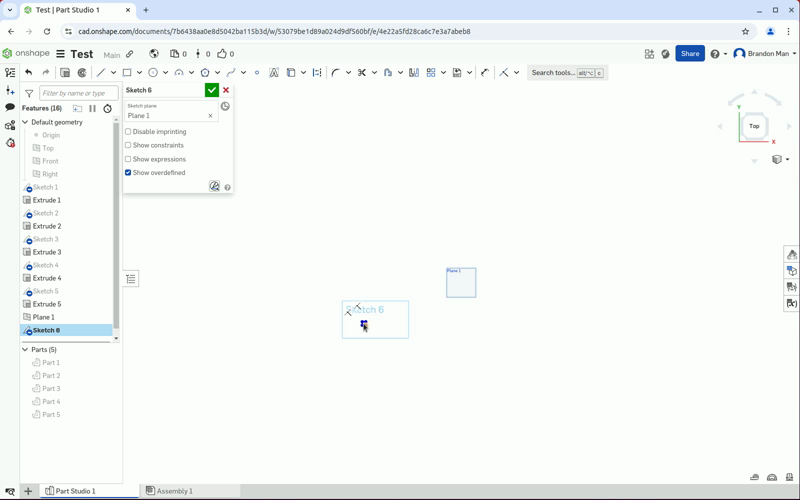
scroll(6)
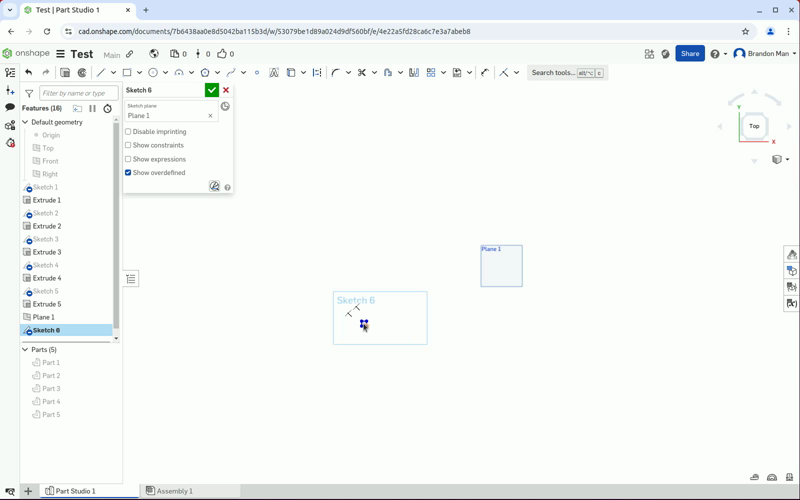
scroll(6)
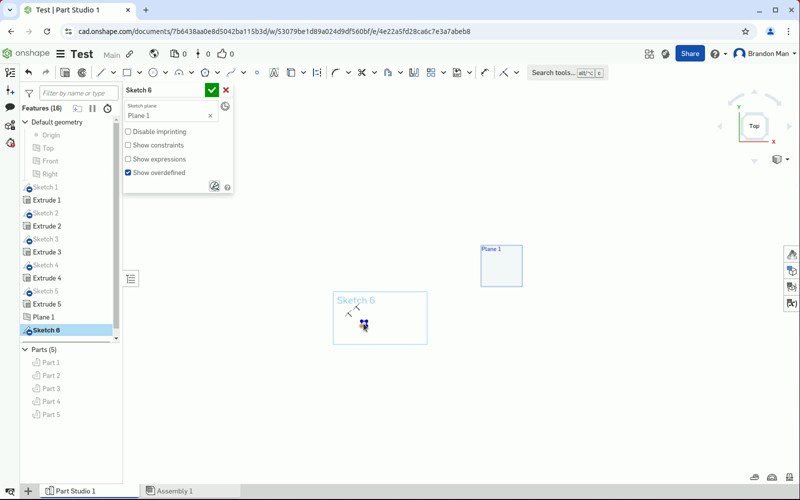
scroll(6)
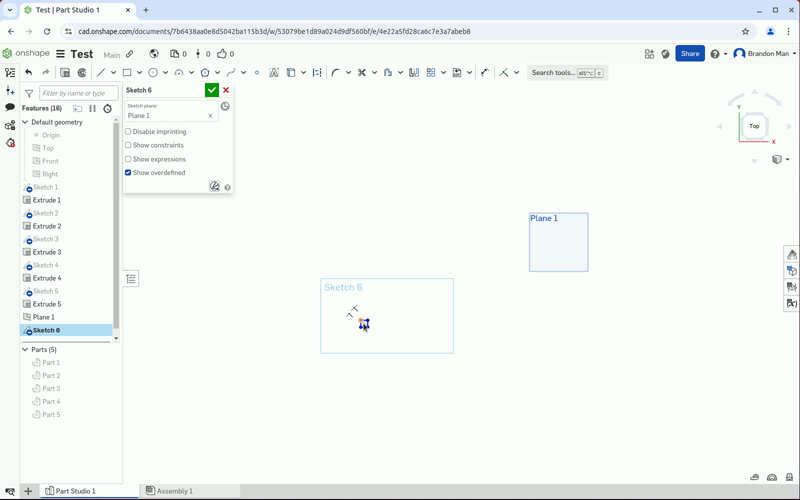
scroll(6)
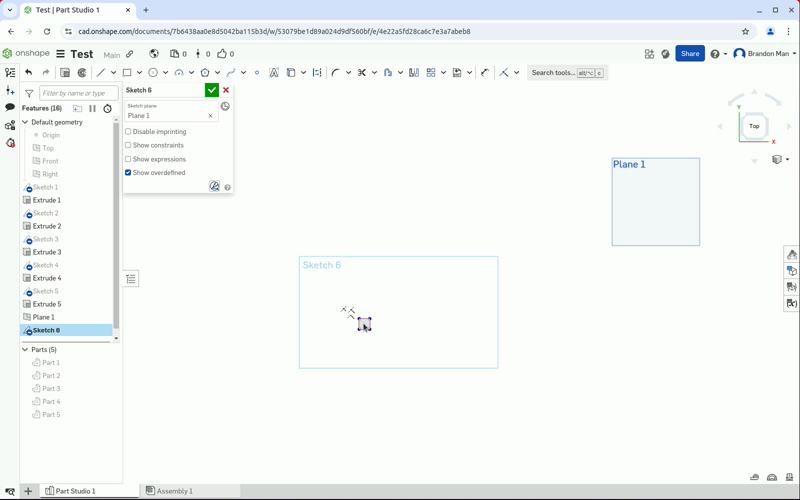
scroll(6)
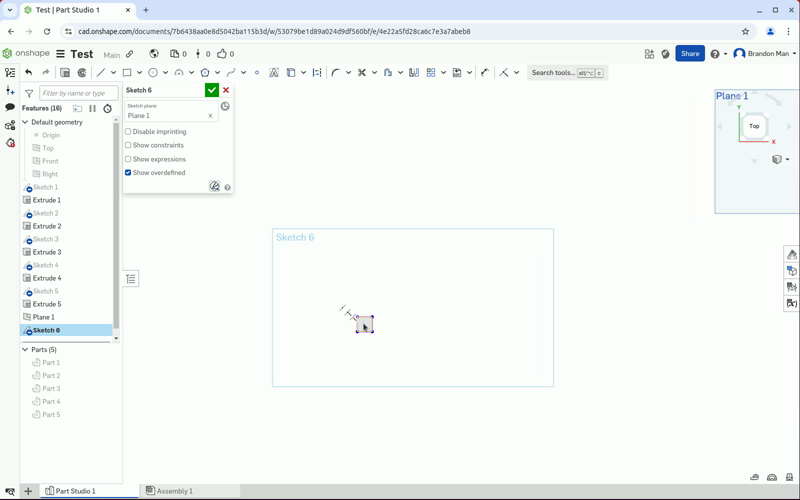
scroll(6)
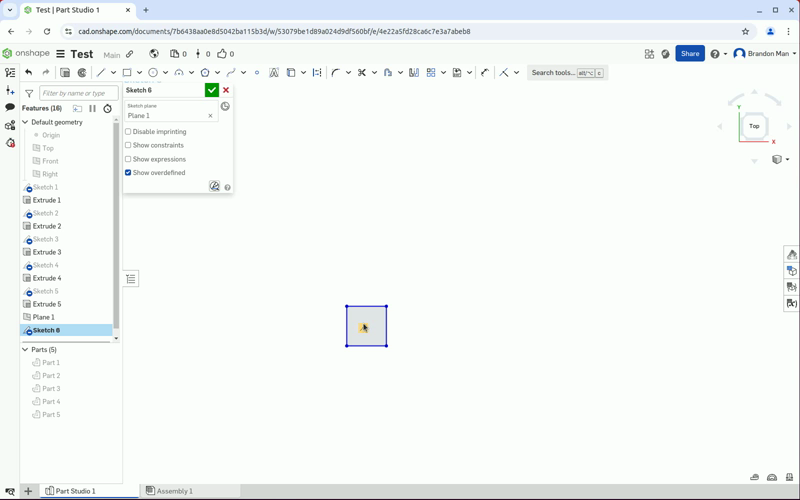
click(363, 323)
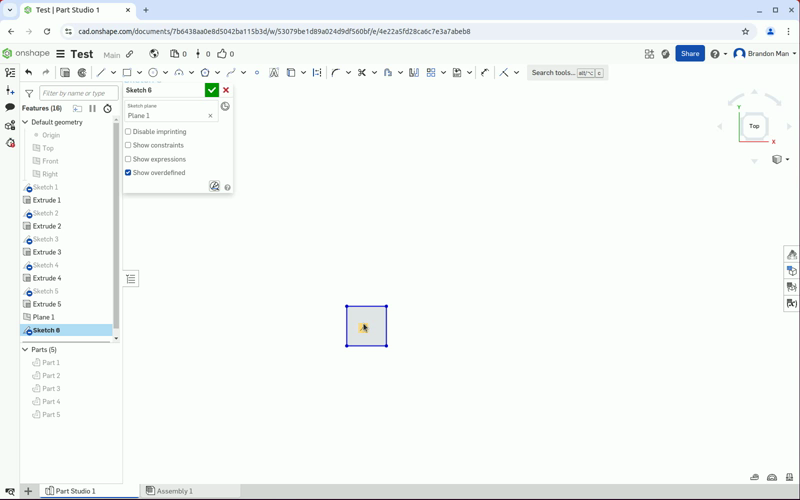
scroll(-6)
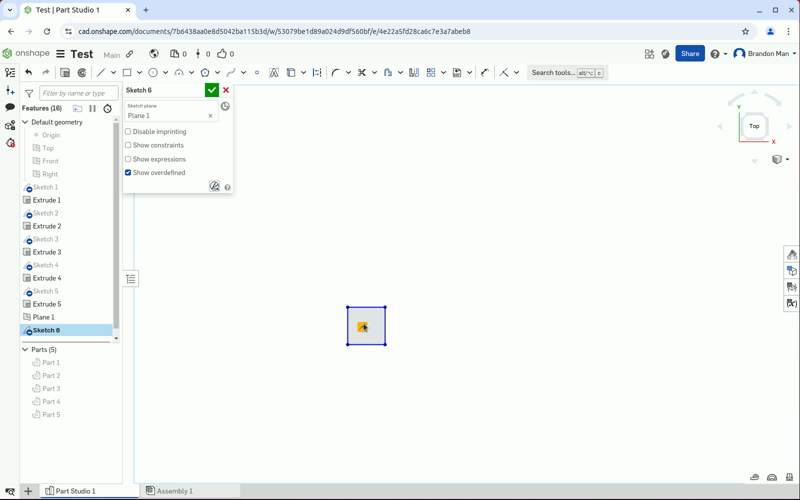
scroll(-6)
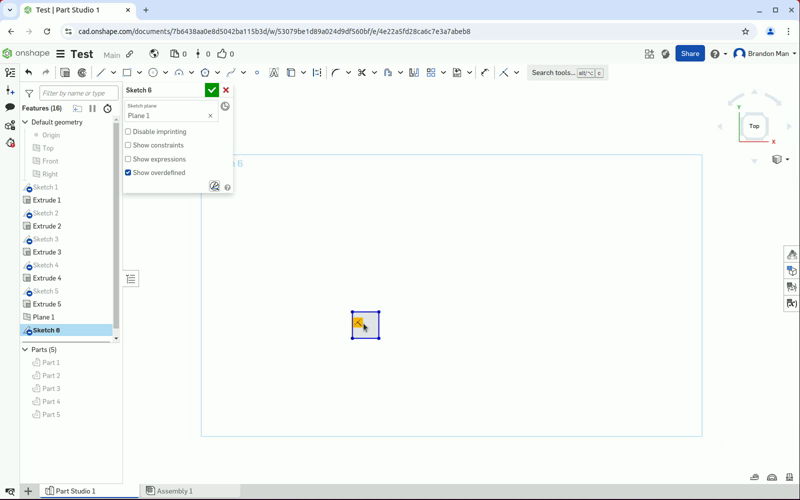
scroll(-6)
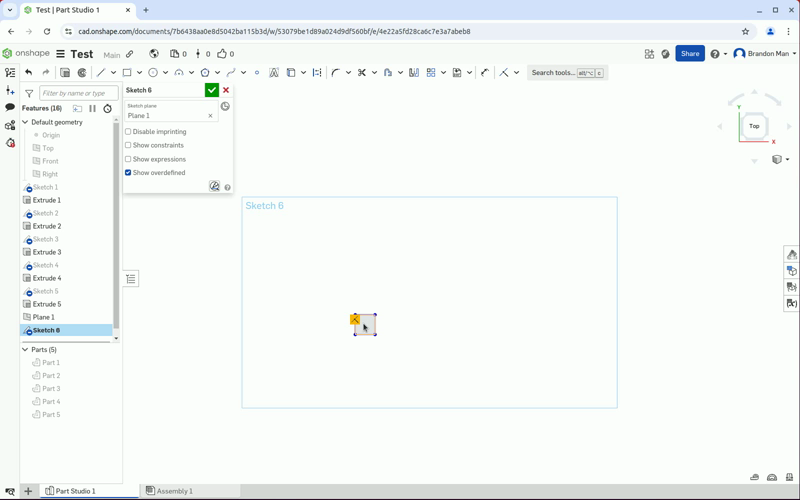
scroll(-6)
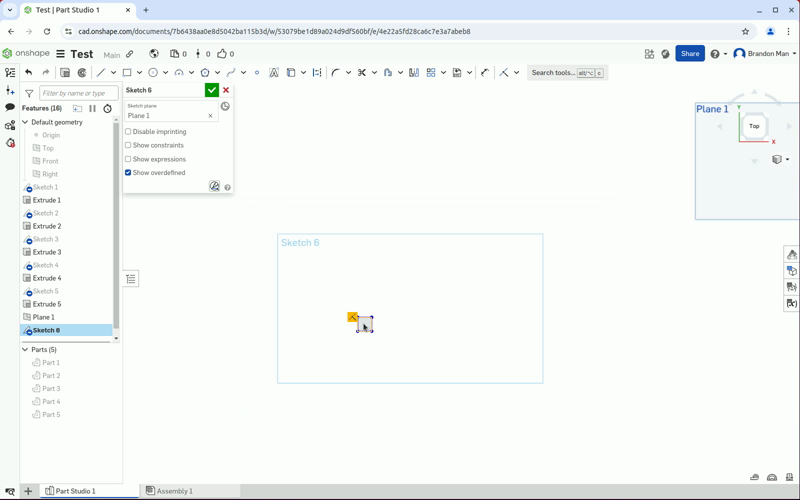
scroll(-6)
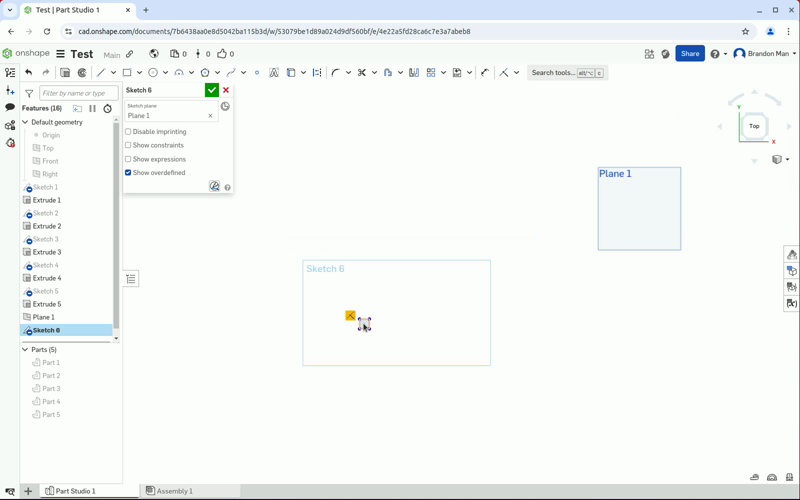
scroll(-6)
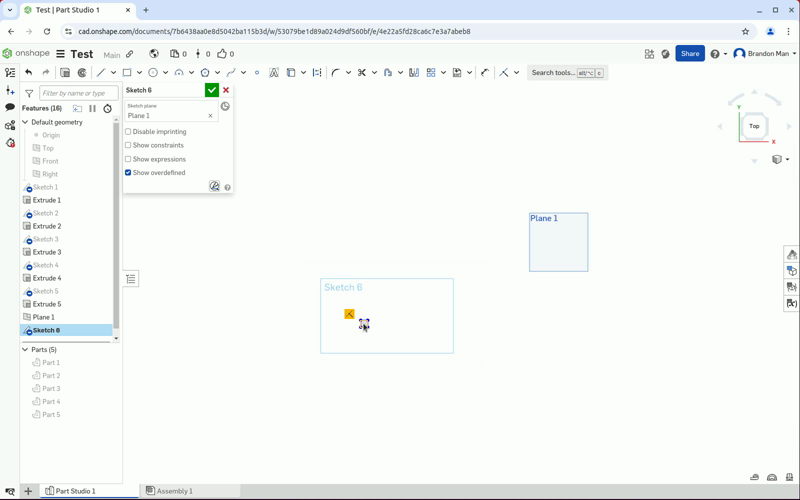
scroll(-6)
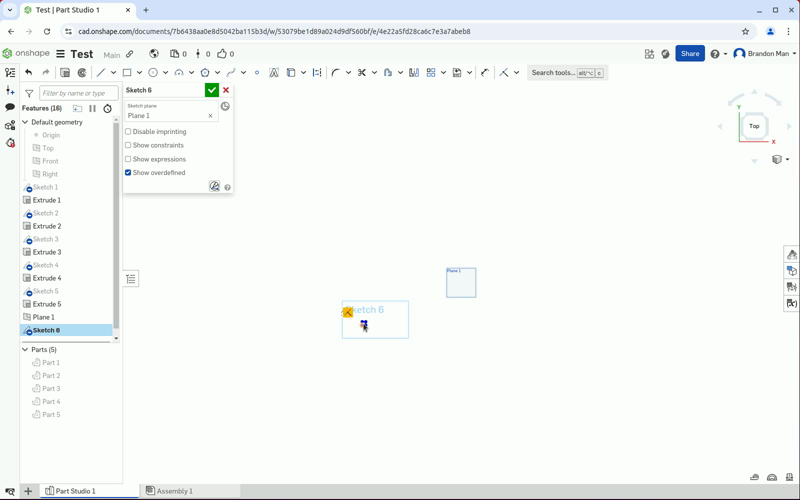
mouse_move(73, 352)
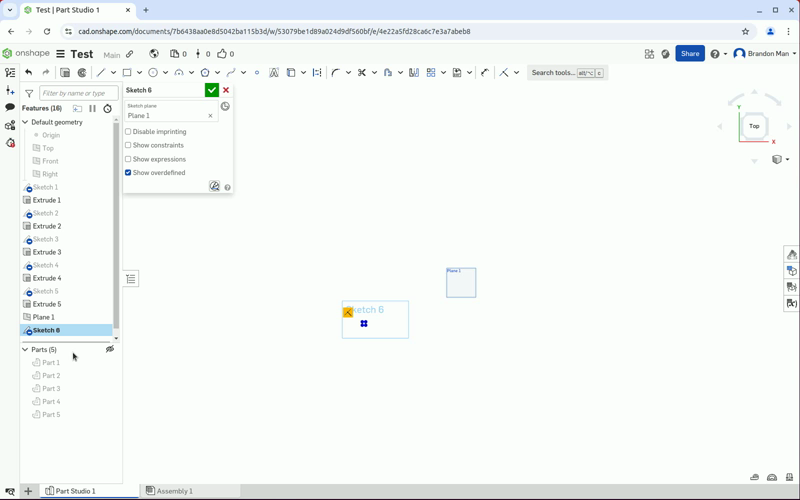
key(shift+y)
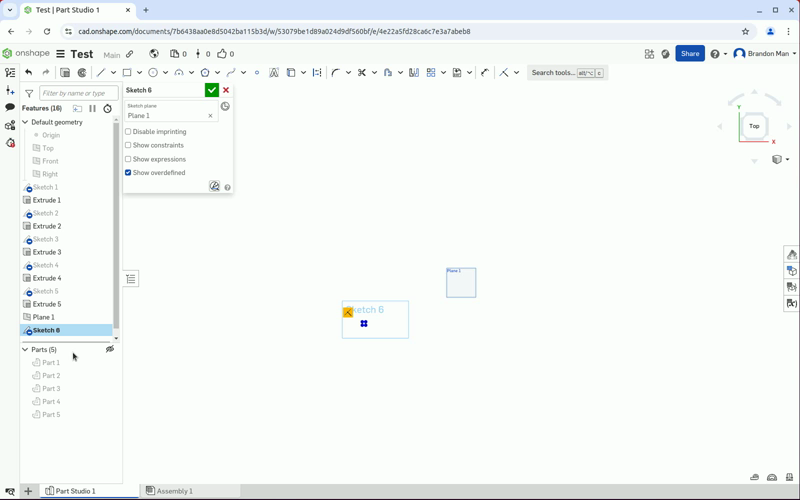
key(shift+e)
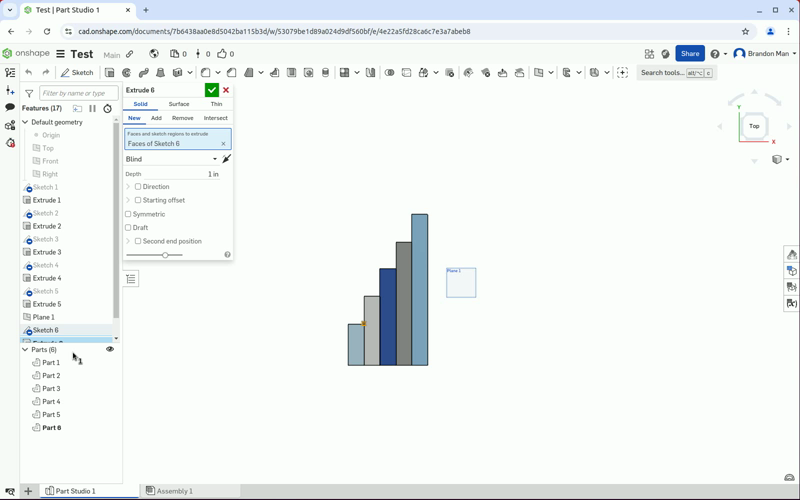
mouse_move(143, 106)
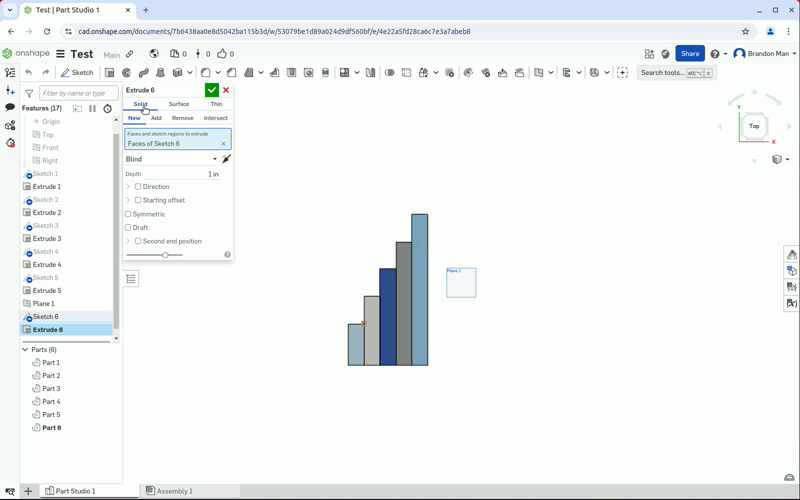
click(143, 106)
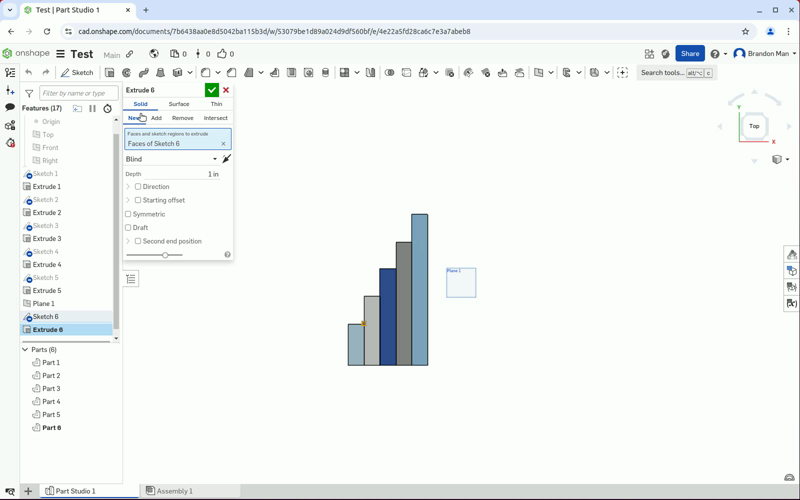
mouse_move(137, 120)
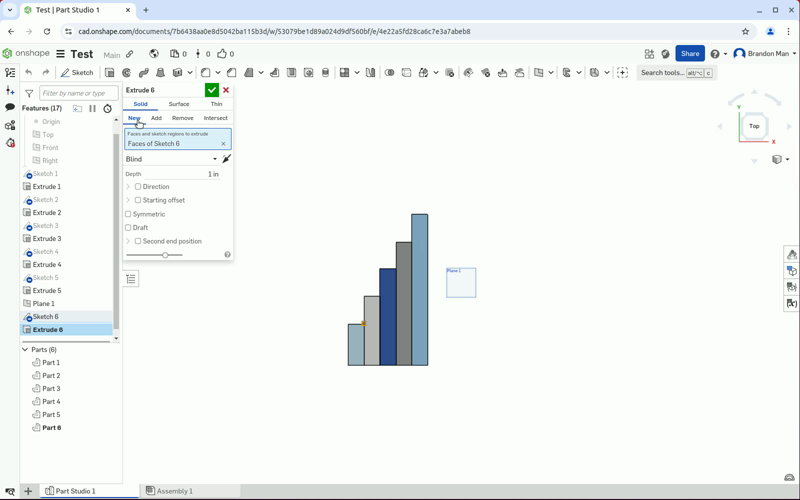
click(137, 120)
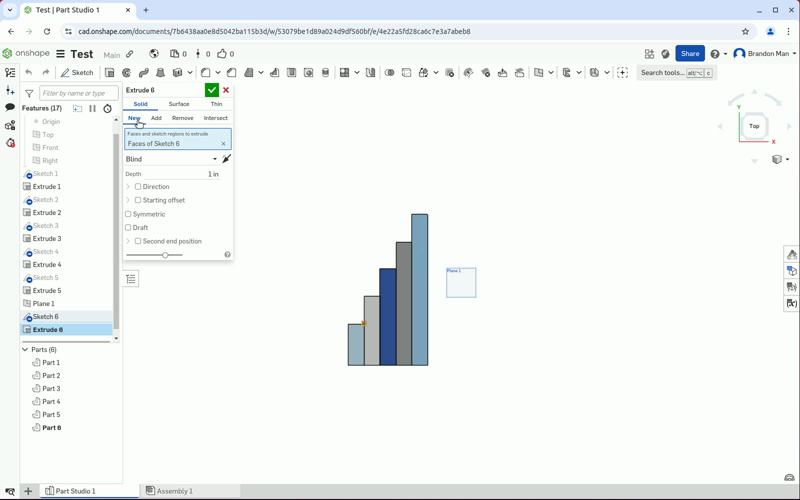
key(tab, 4)
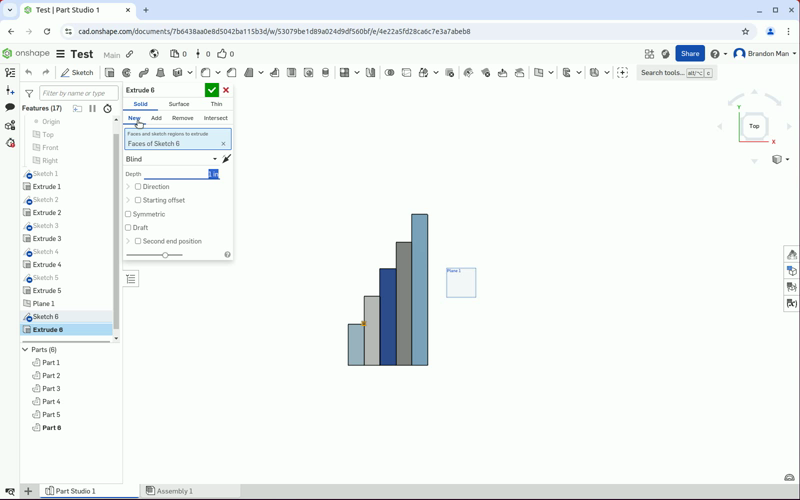
text(-0.481)
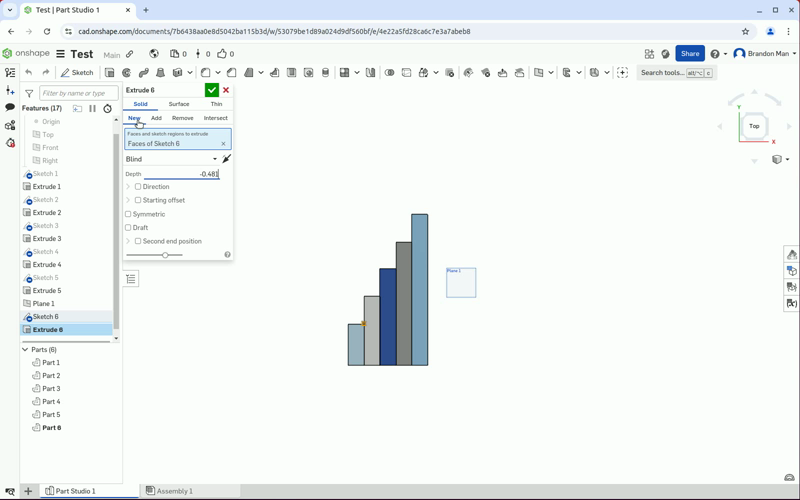
key(enter)
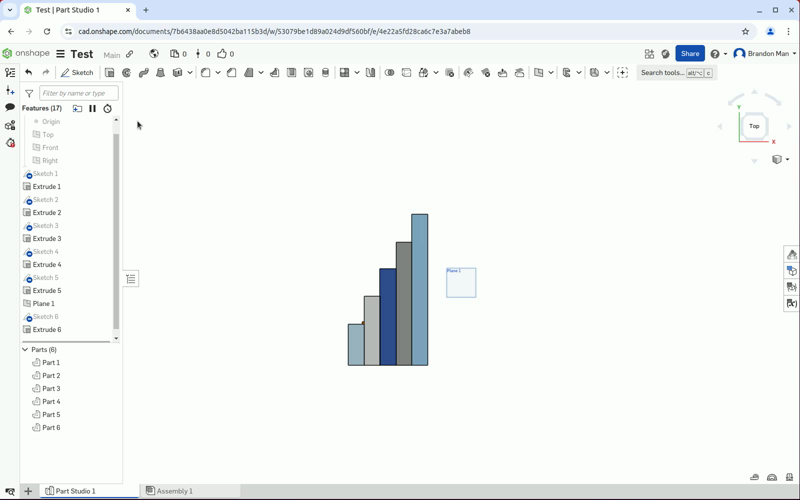
key(shift+h)
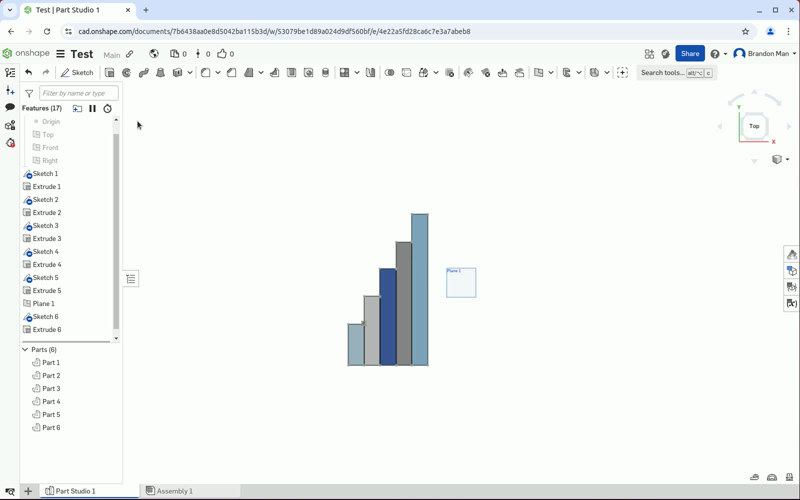
key(shift+h)
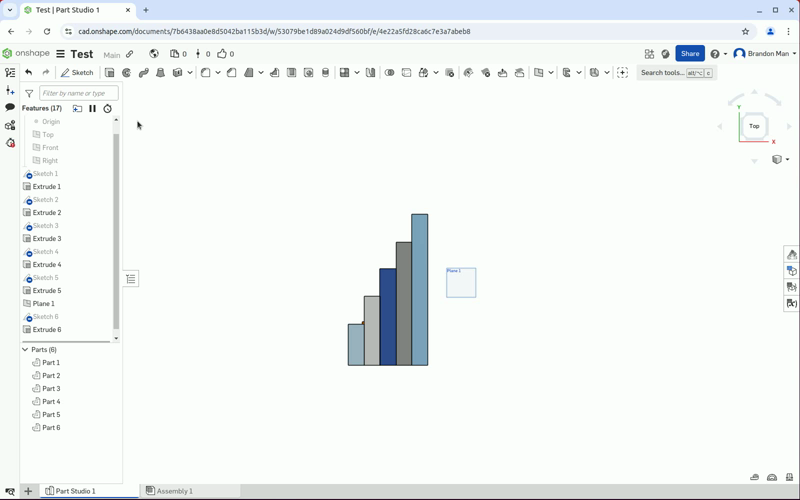
mouse_move(69, 176)
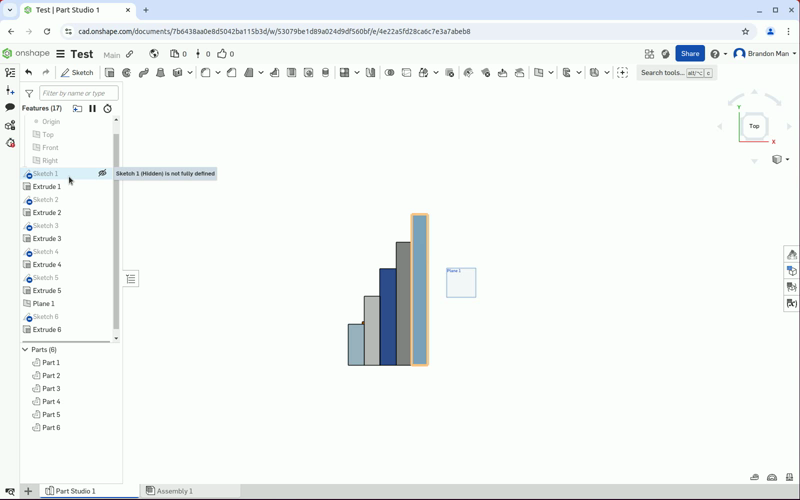
click(69, 176)
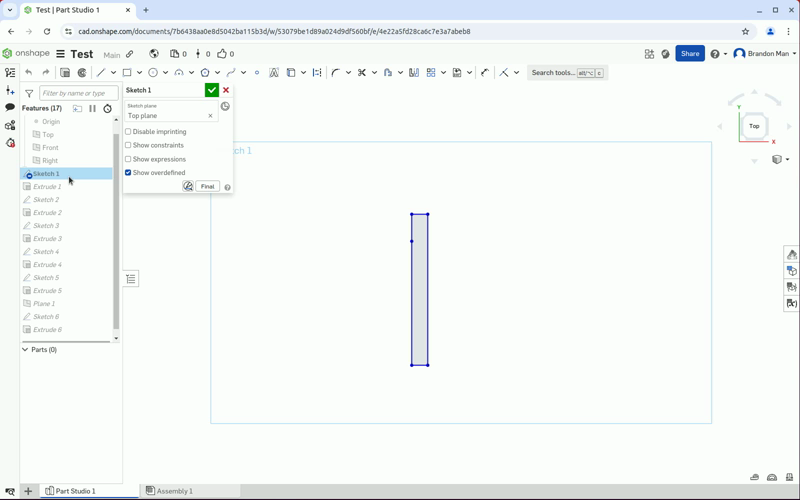
mouse_move(229, 92)
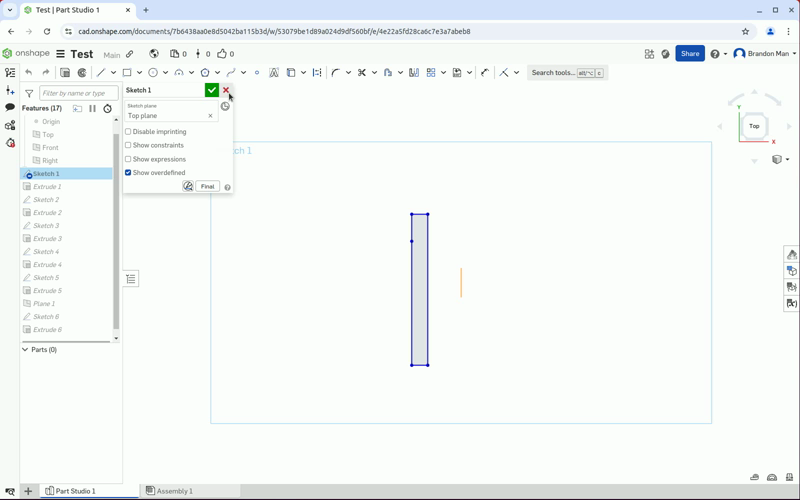
click(229, 92)
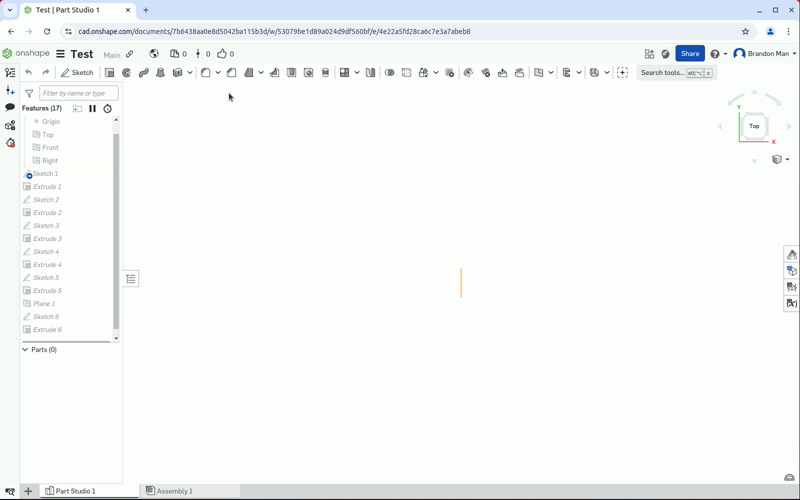
key(shift+s)
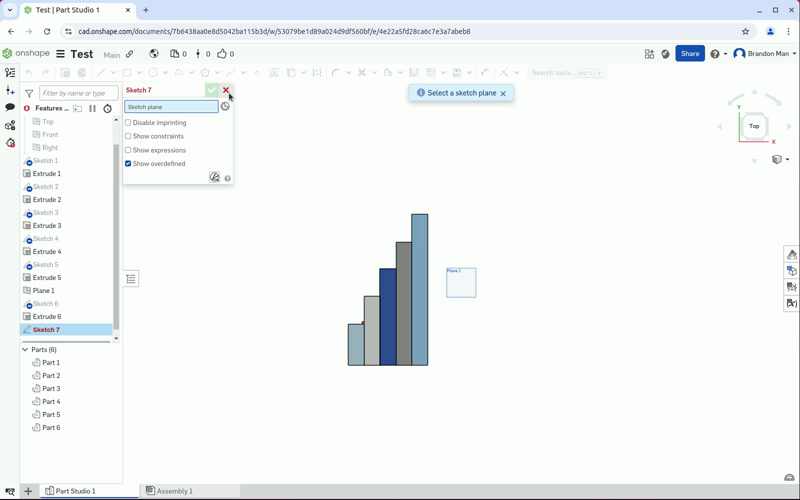
mouse_move(69, 293)
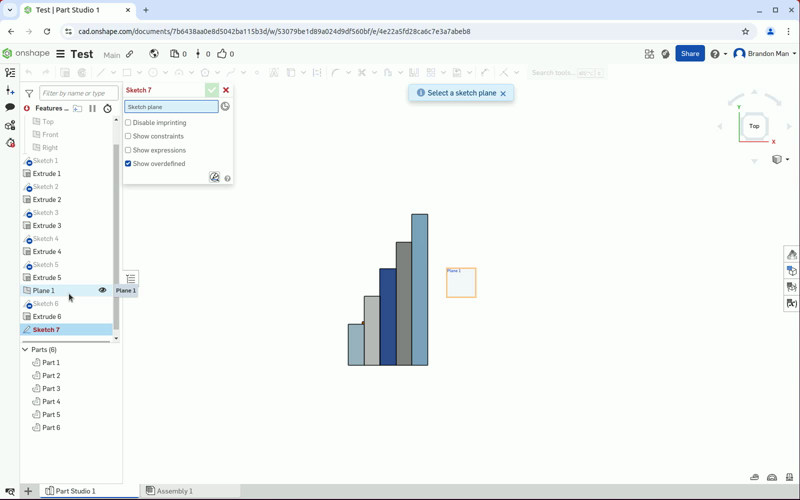
click(69, 293)
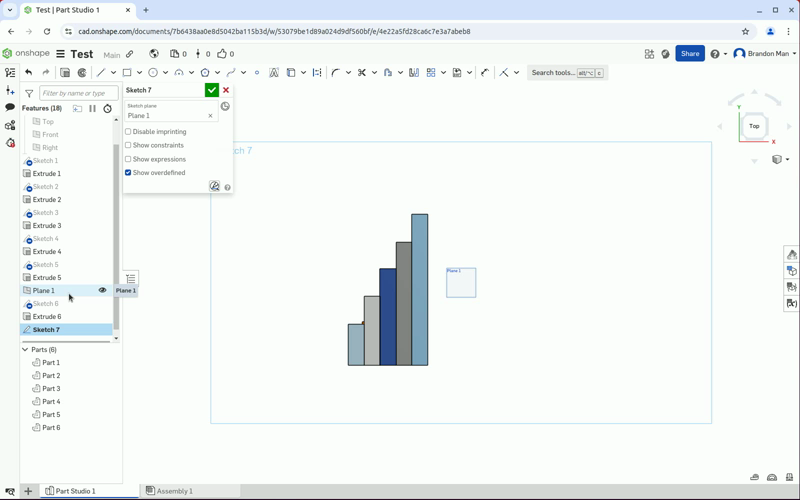
mouse_move(73, 352)
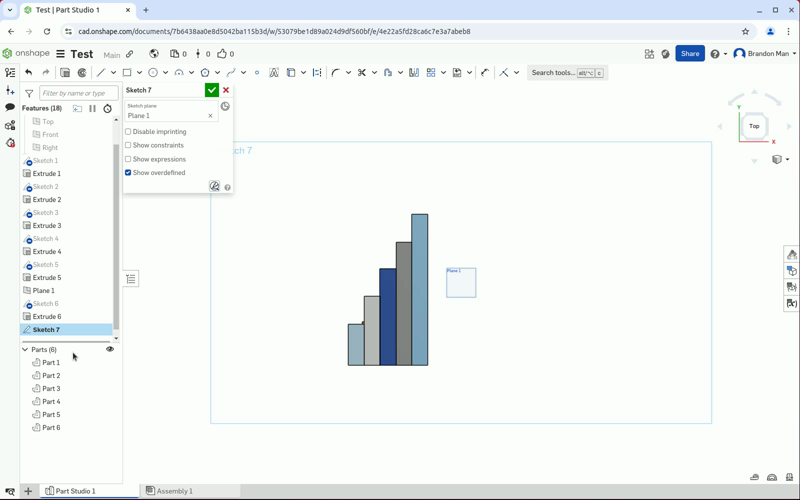
key(y)
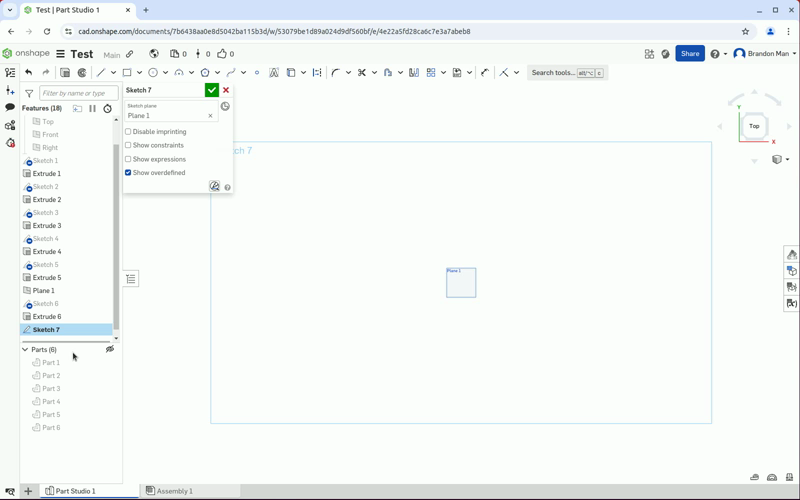
key(l)
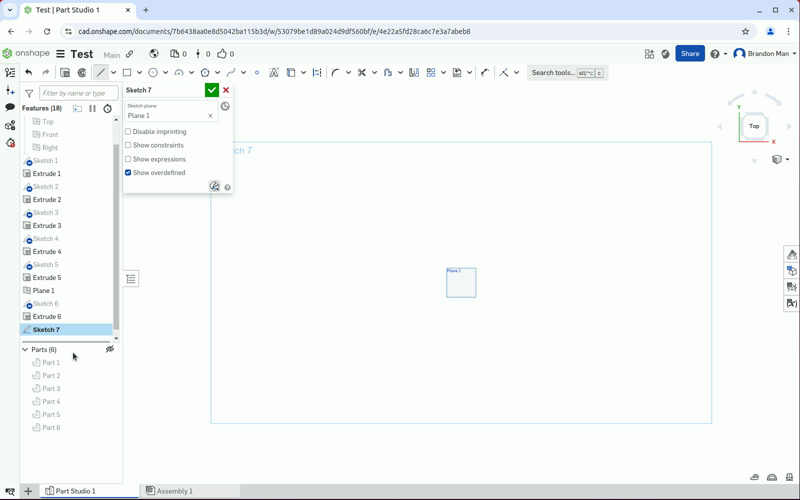
key_down(shift)
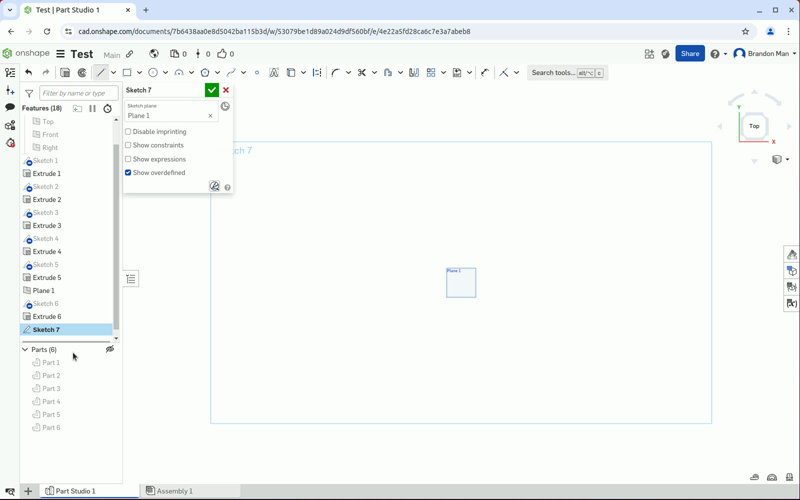
mouse_move(377, 291)
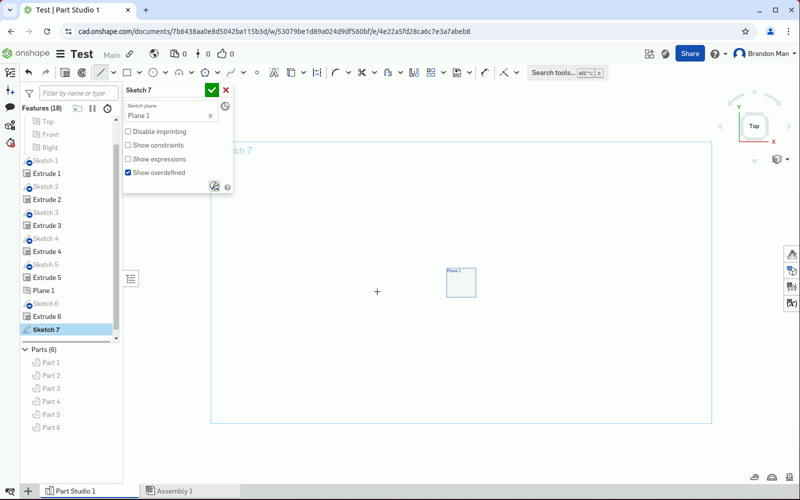
click(377, 291)
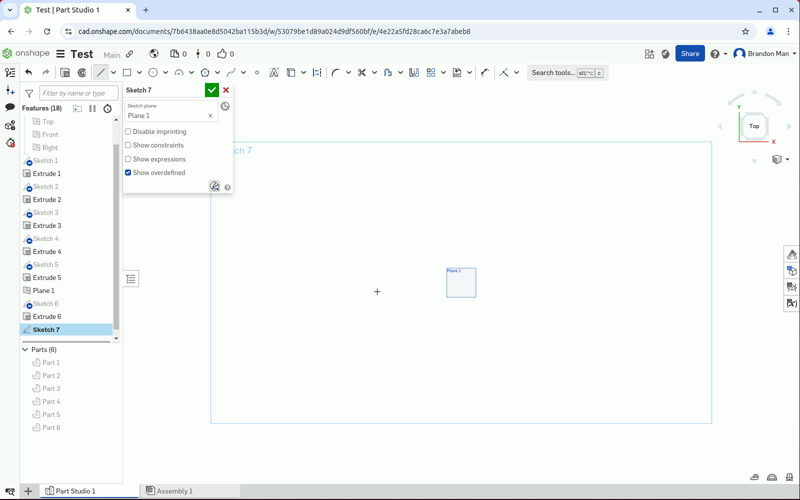
key_up(shift)
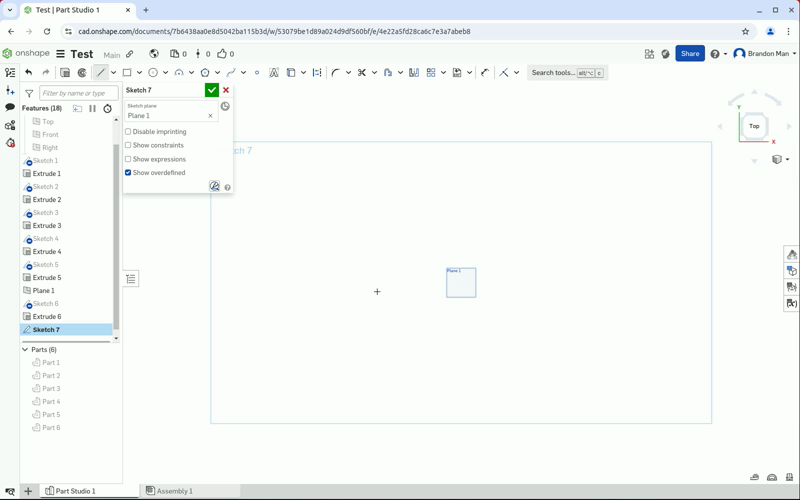
key_down(shift)
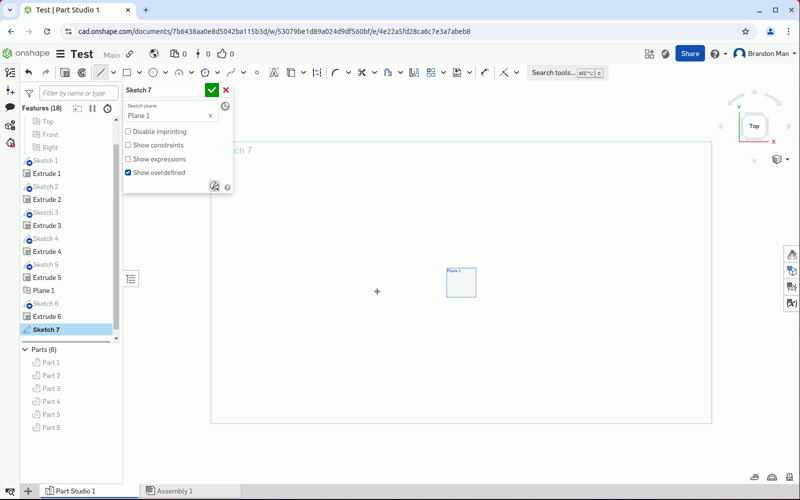
mouse_move(407, 291)
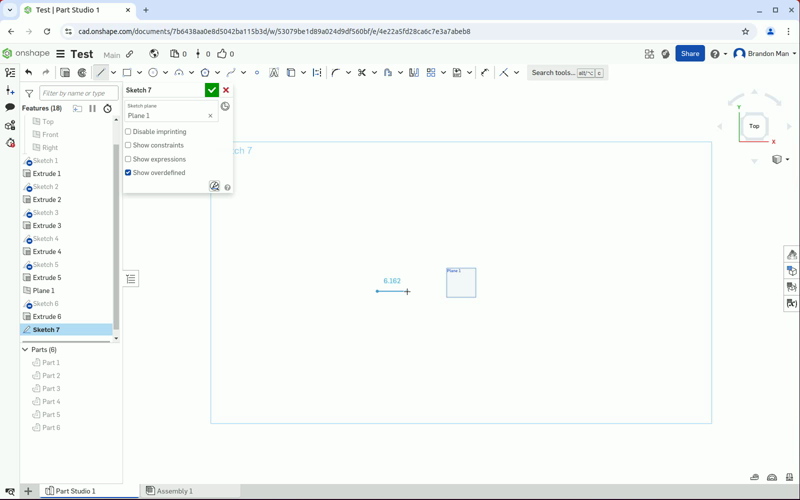
mouse_move(380, 291)
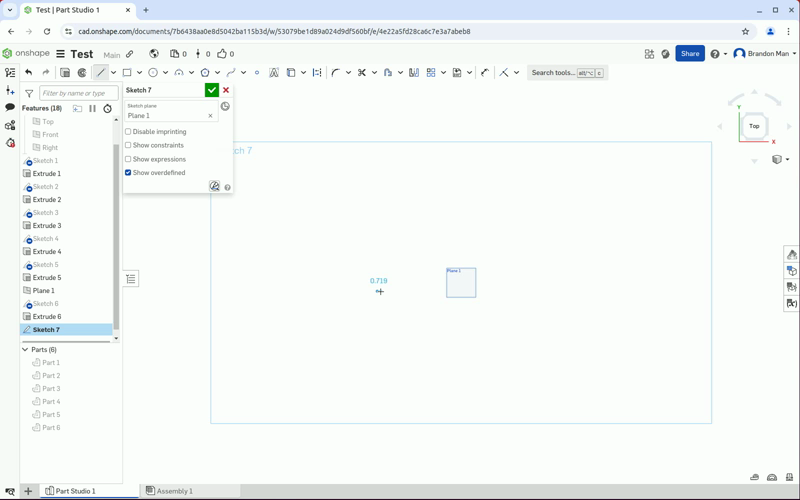
scroll(6)
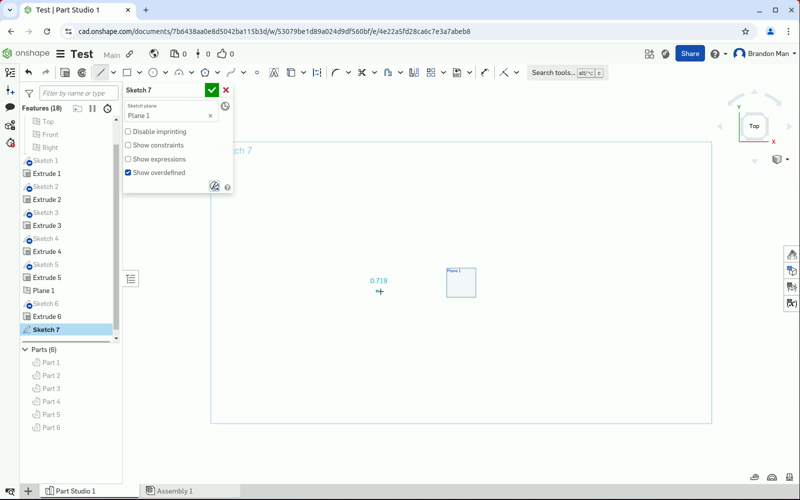
scroll(6)
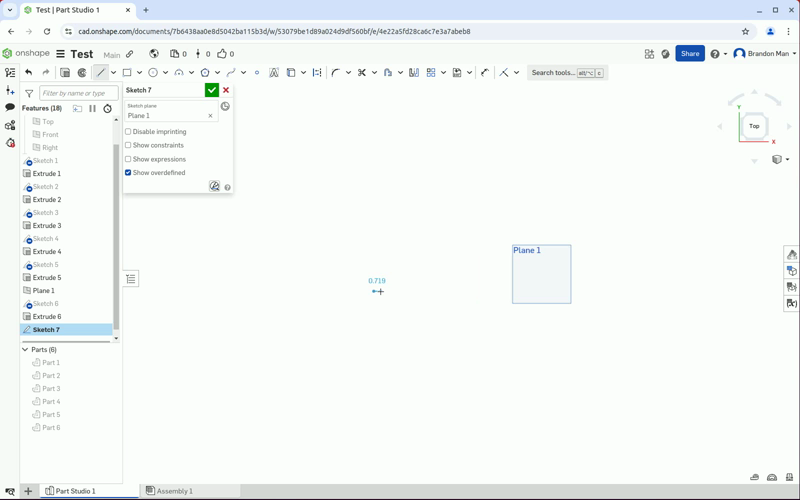
scroll(6)
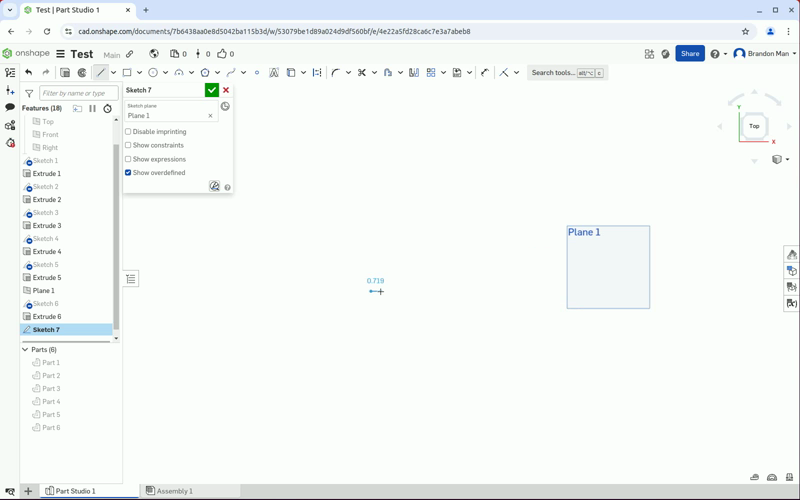
scroll(6)
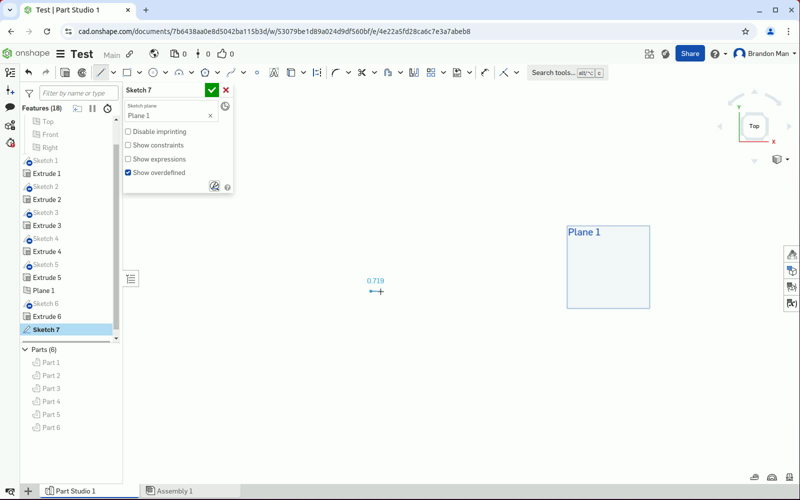
scroll(6)
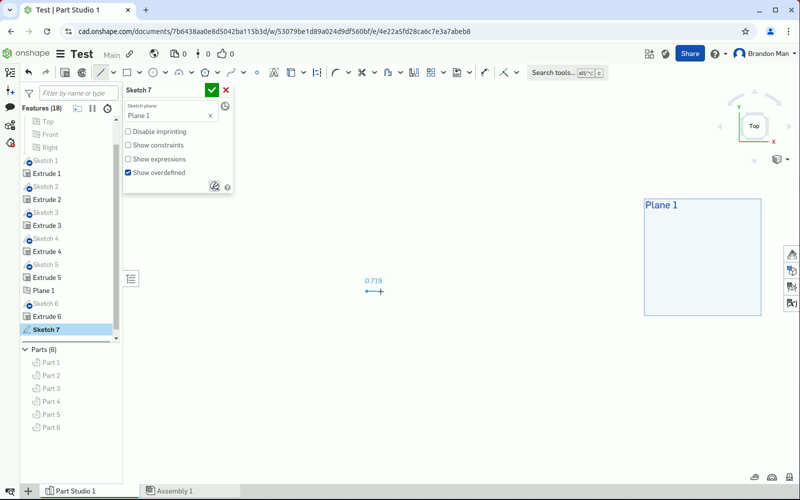
scroll(6)
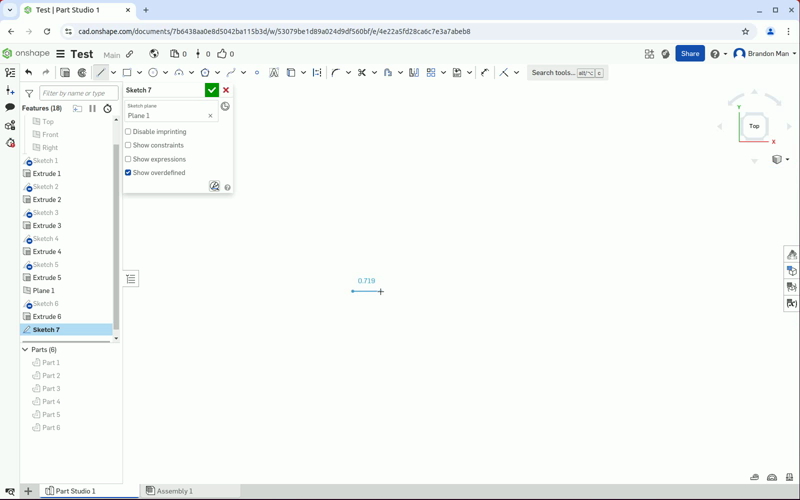
scroll(6)
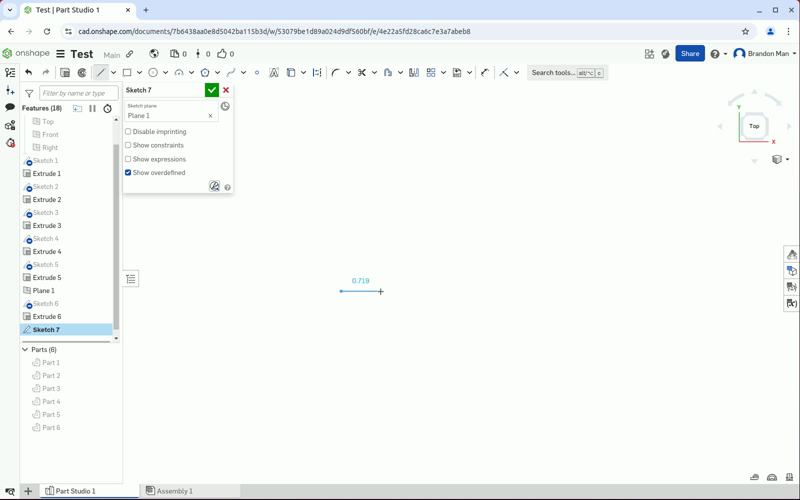
click(380, 291)
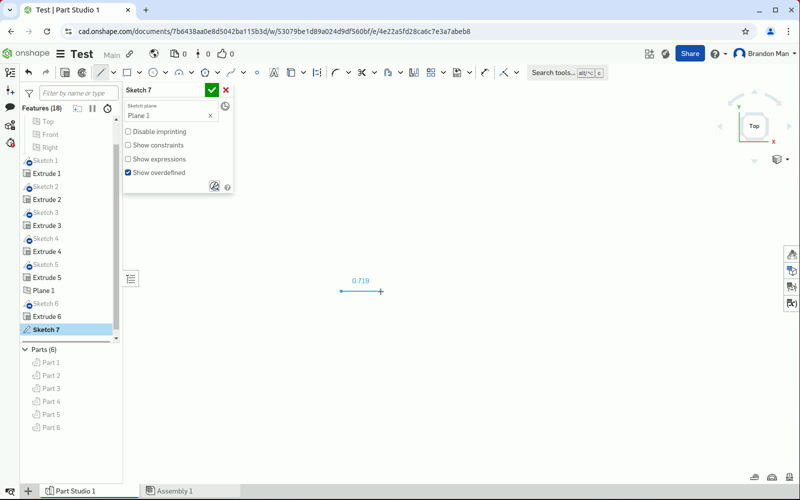
scroll(-6)
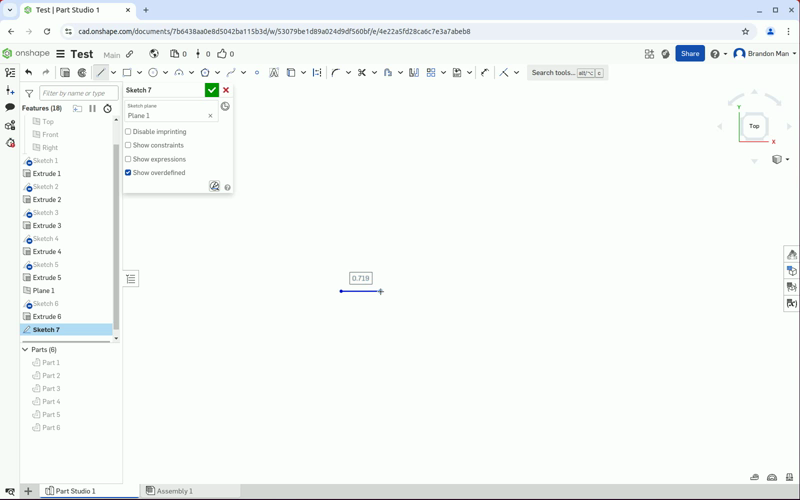
scroll(-6)
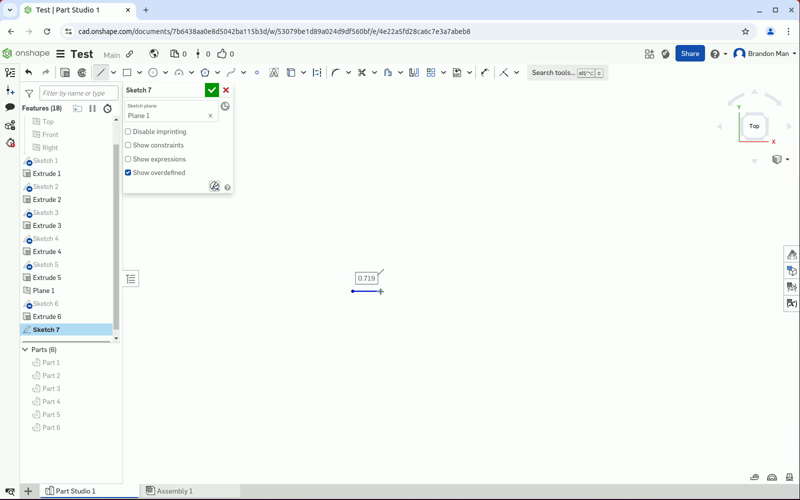
scroll(-6)
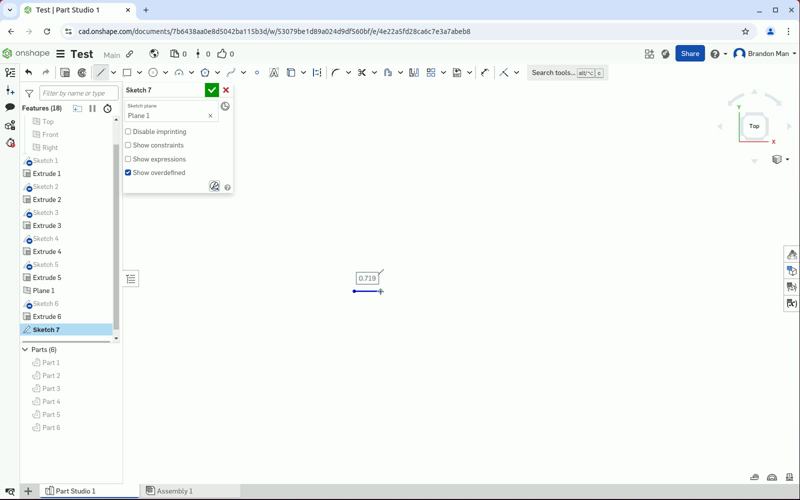
scroll(-6)
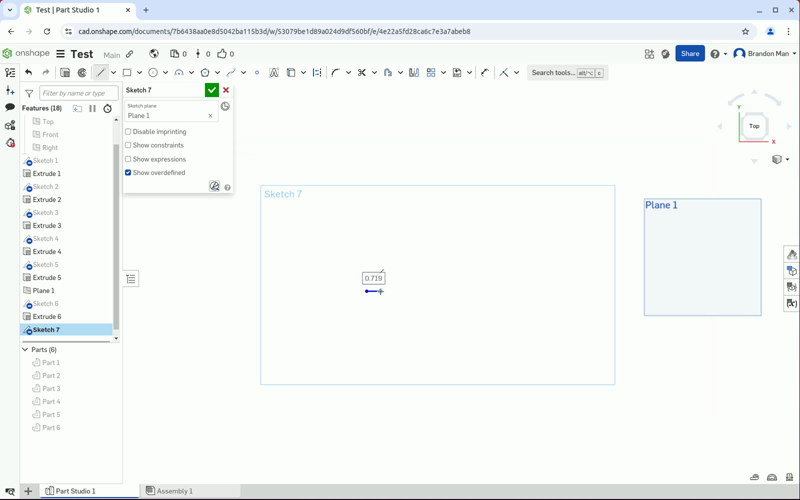
scroll(-6)
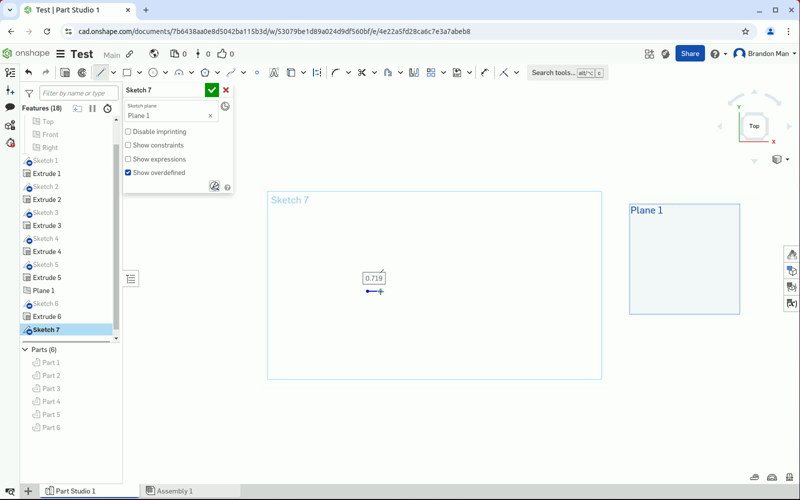
scroll(-6)
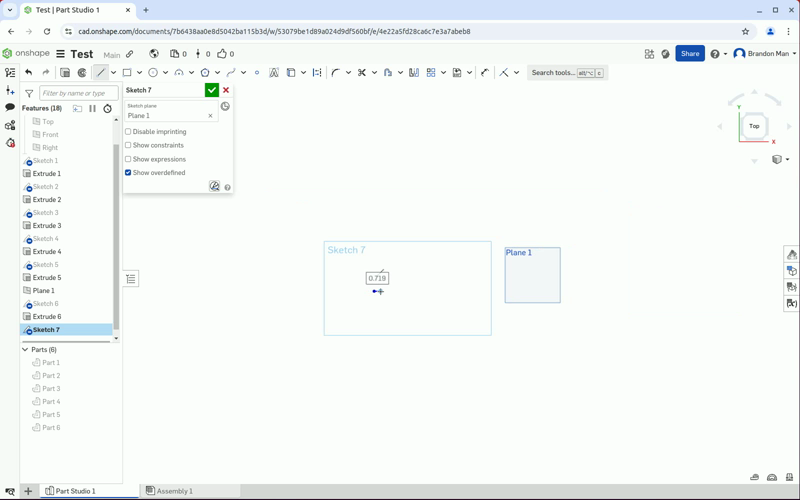
scroll(-6)
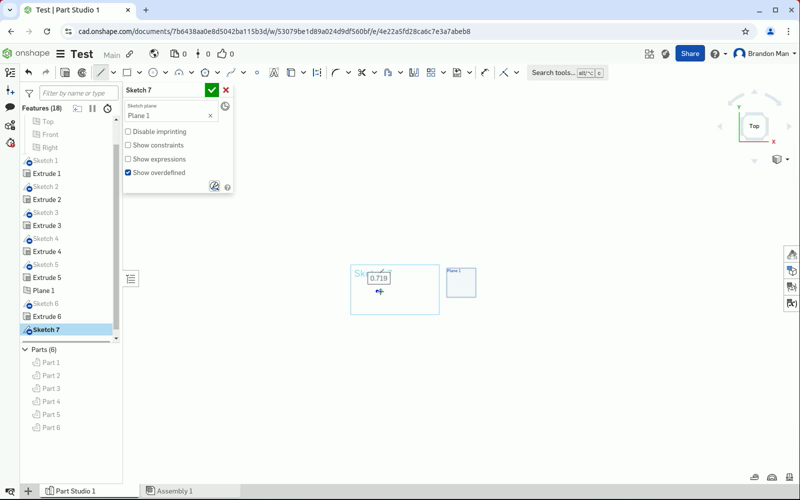
key_up(shift)
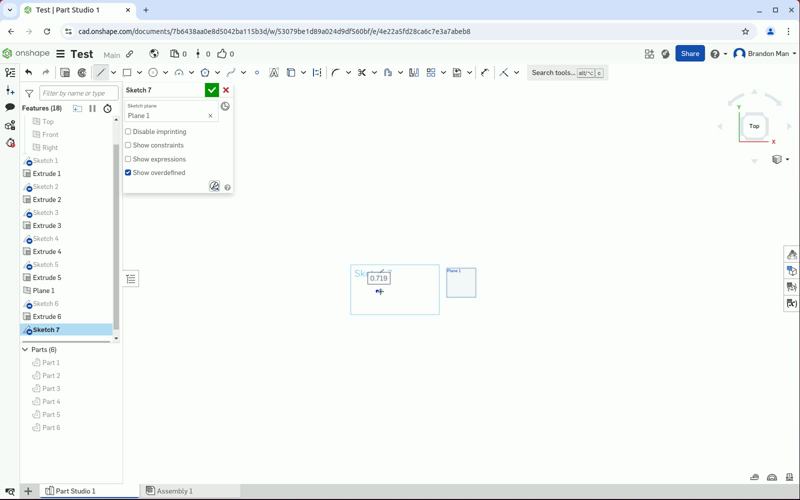
key_down(shift)
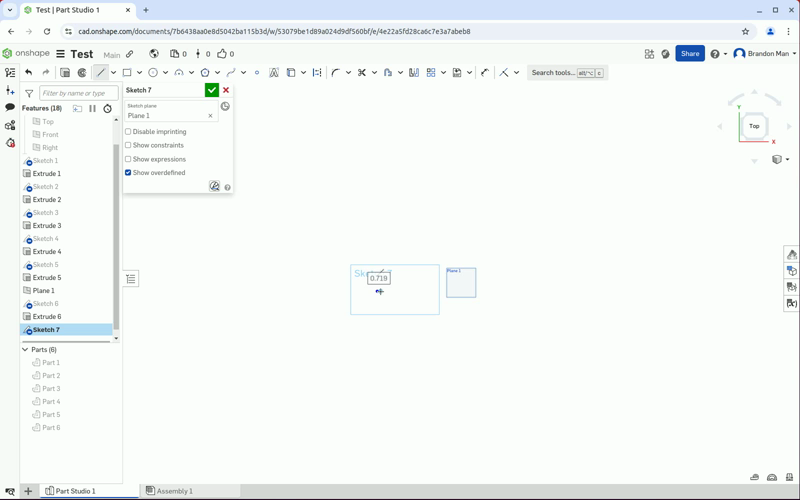
mouse_move(410, 291)
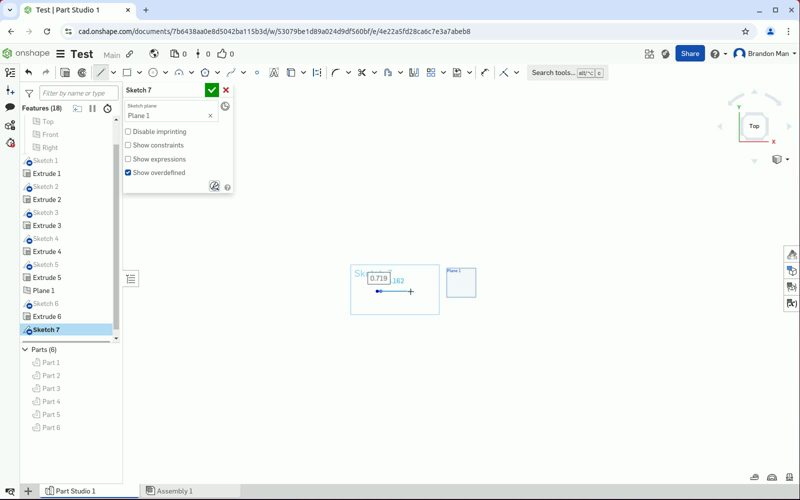
mouse_move(380, 287)
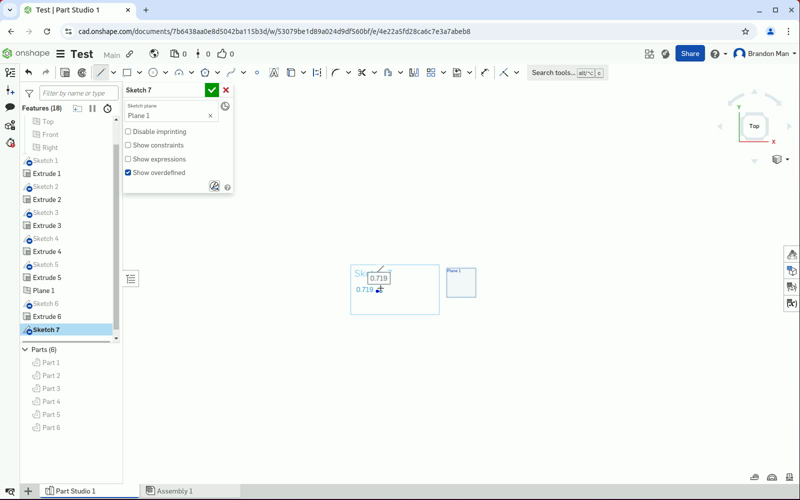
scroll(6)
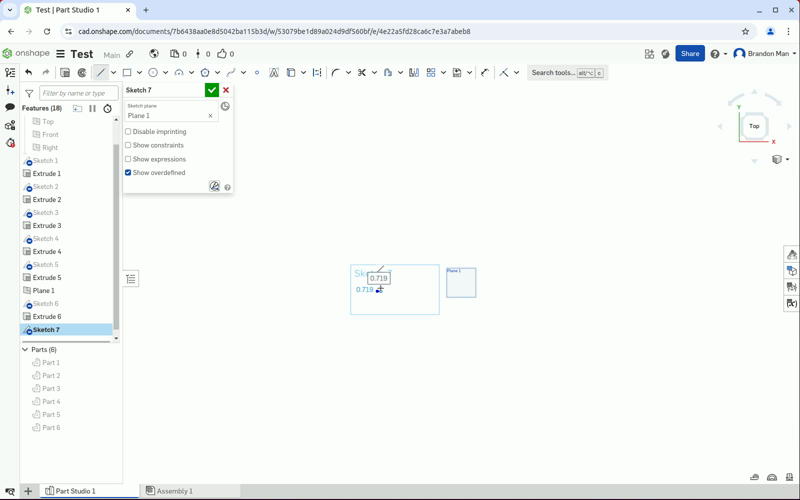
scroll(6)
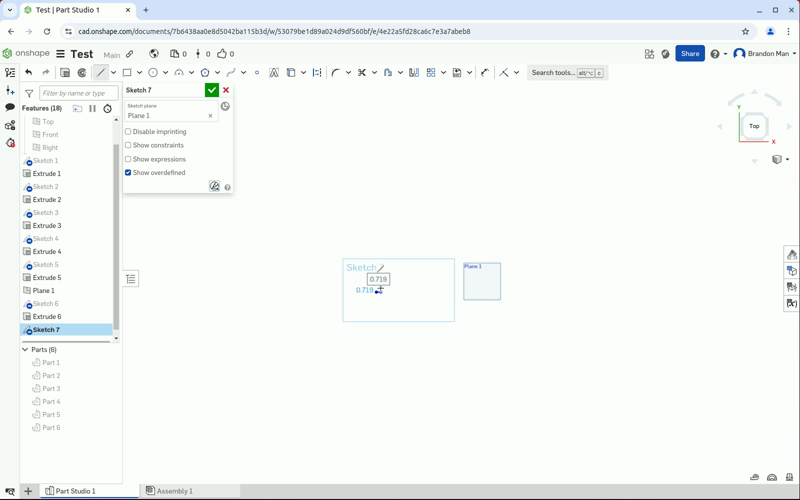
scroll(6)
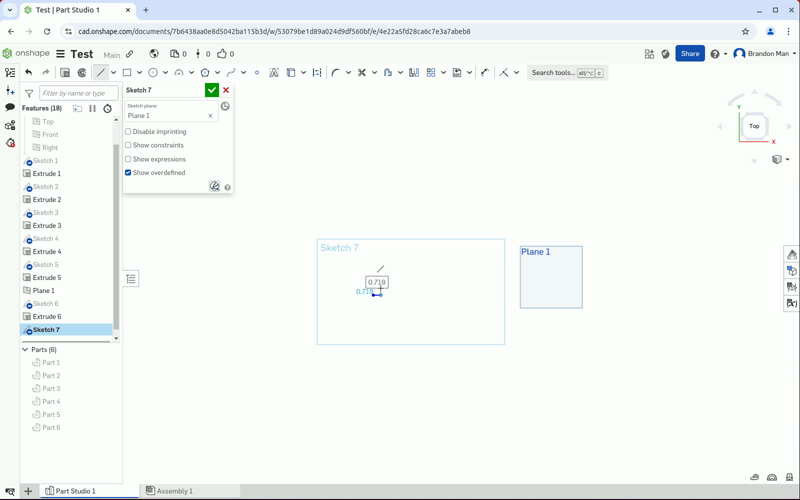
scroll(6)
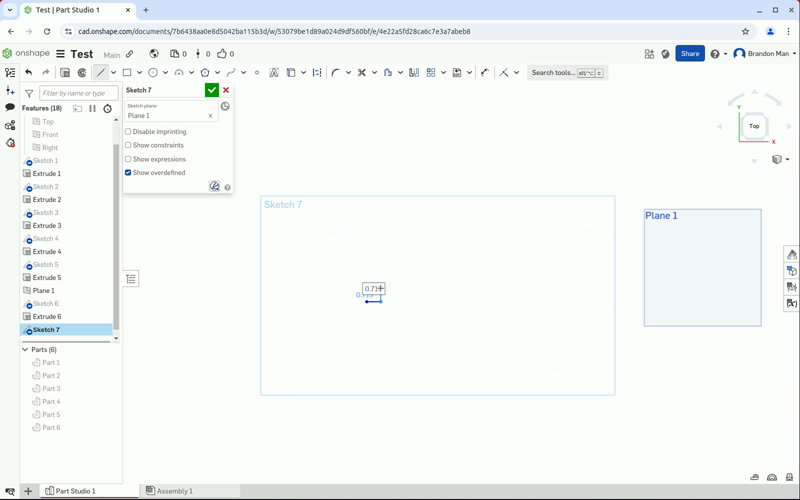
scroll(6)
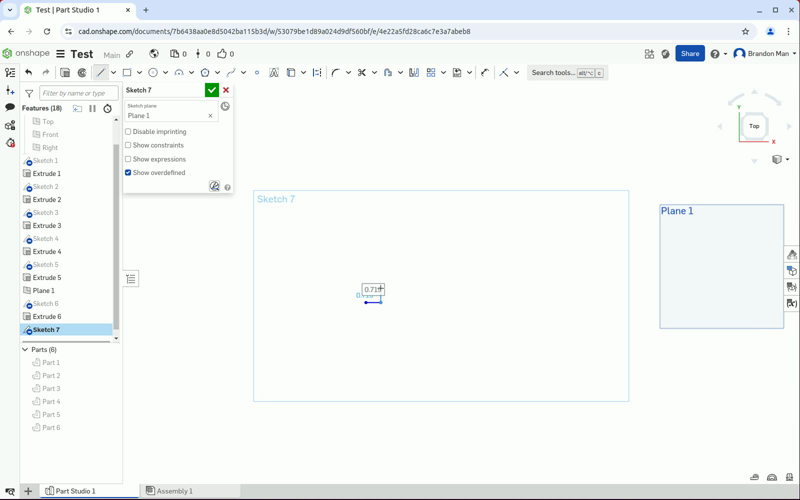
scroll(6)
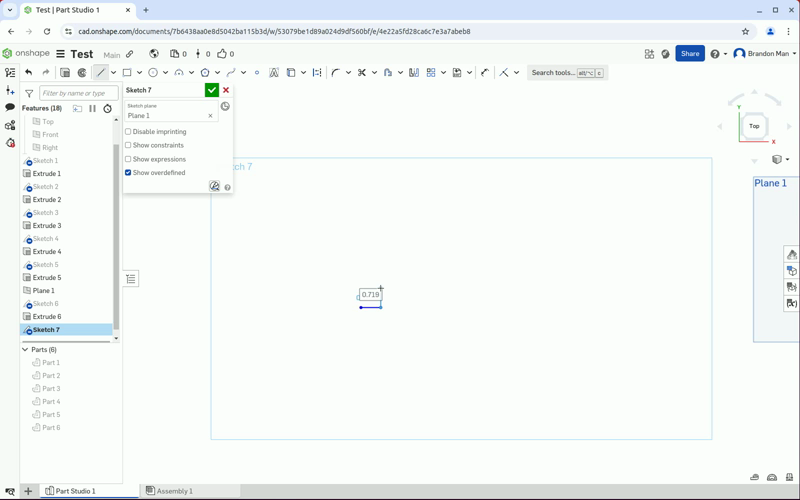
scroll(6)
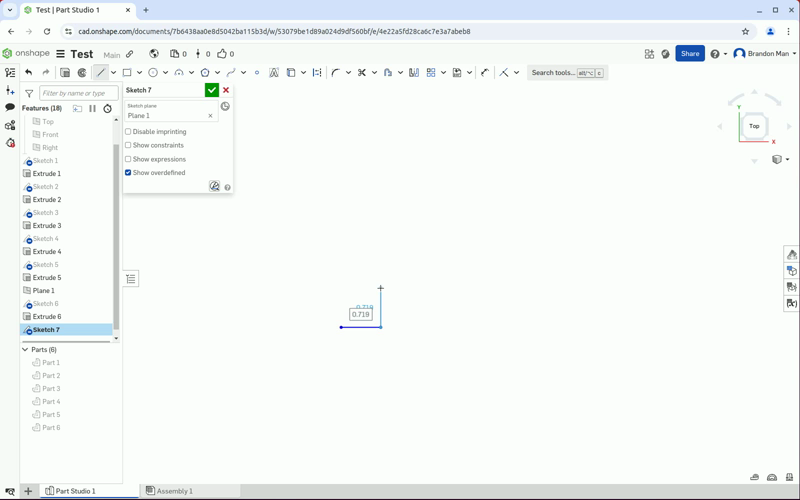
click(380, 287)
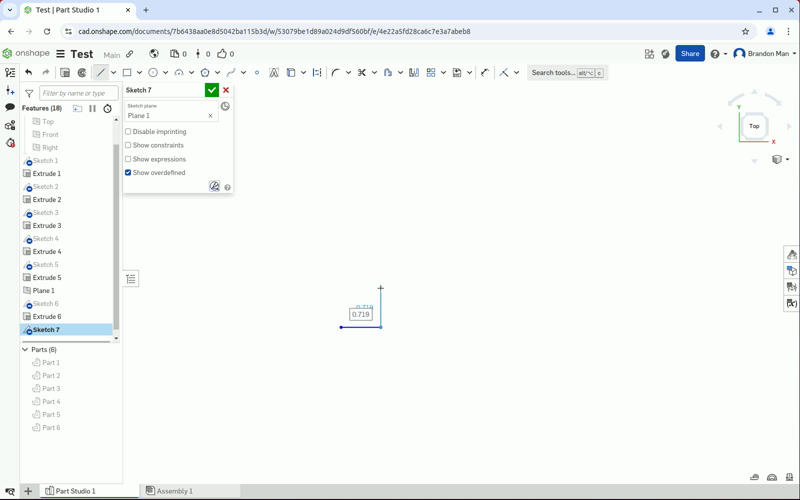
scroll(-6)
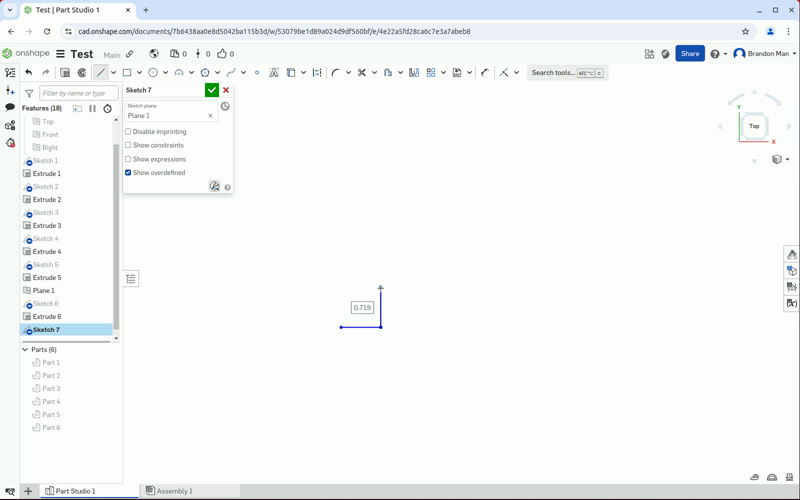
scroll(-6)
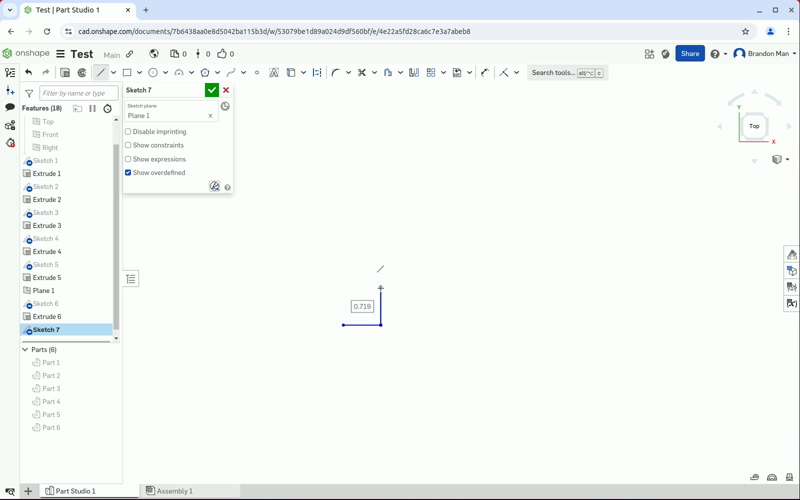
scroll(-6)
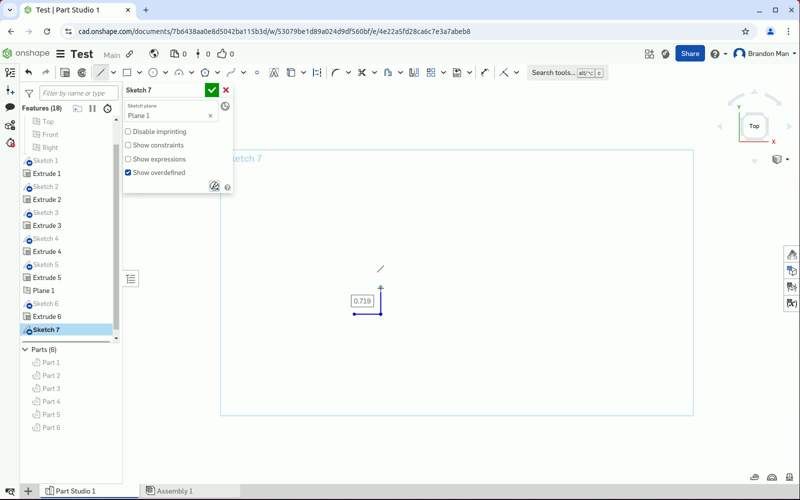
scroll(-6)
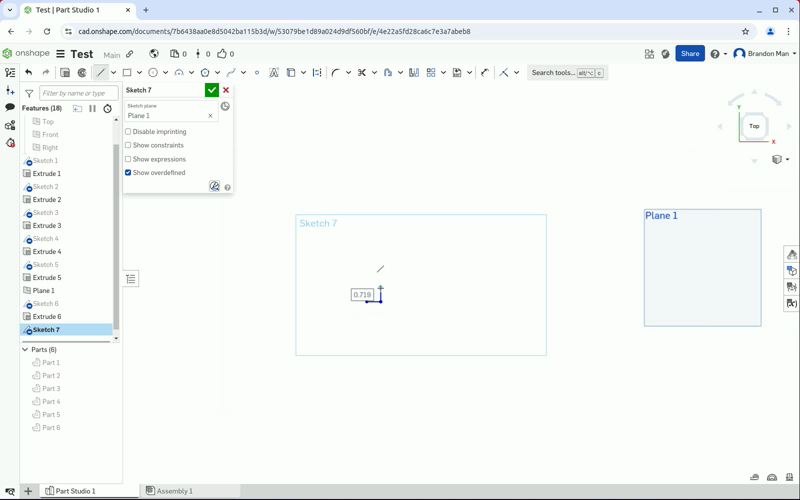
scroll(-6)
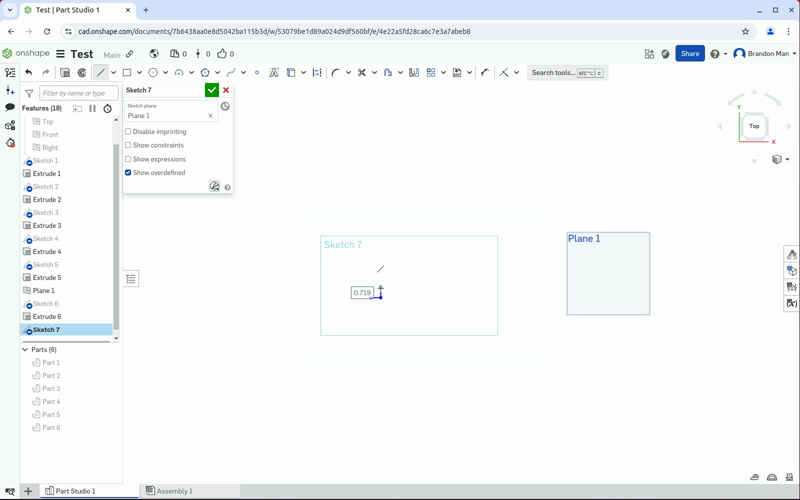
scroll(-6)
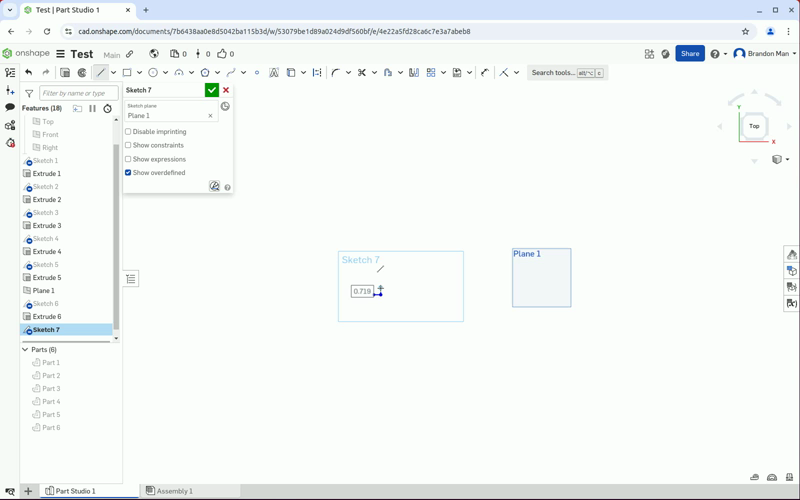
scroll(-6)
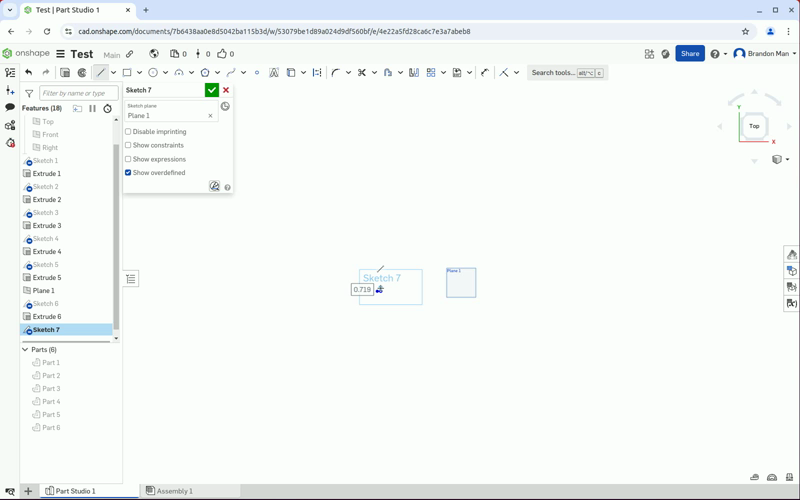
key_up(shift)
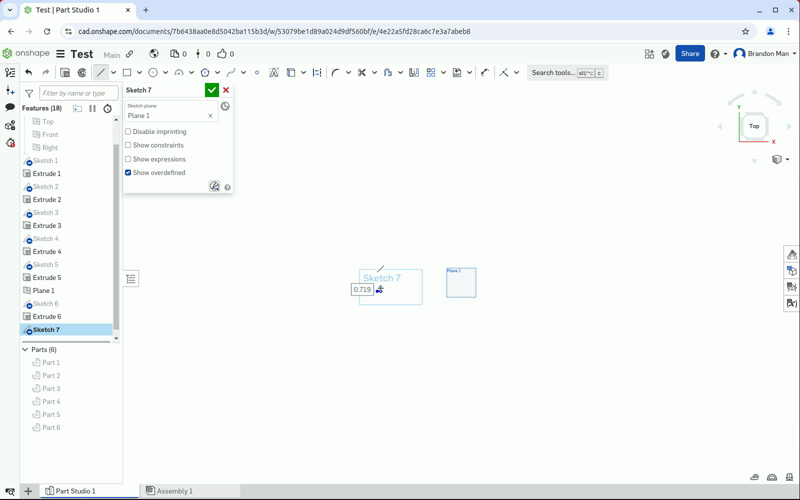
key_down(shift)
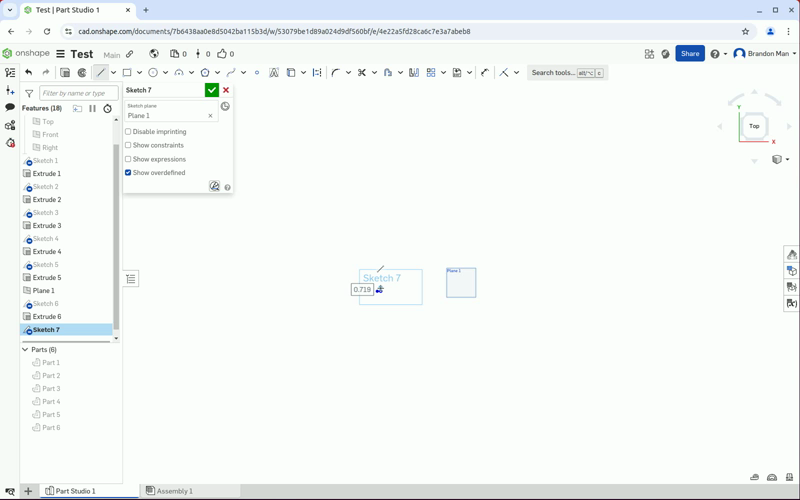
mouse_move(410, 287)
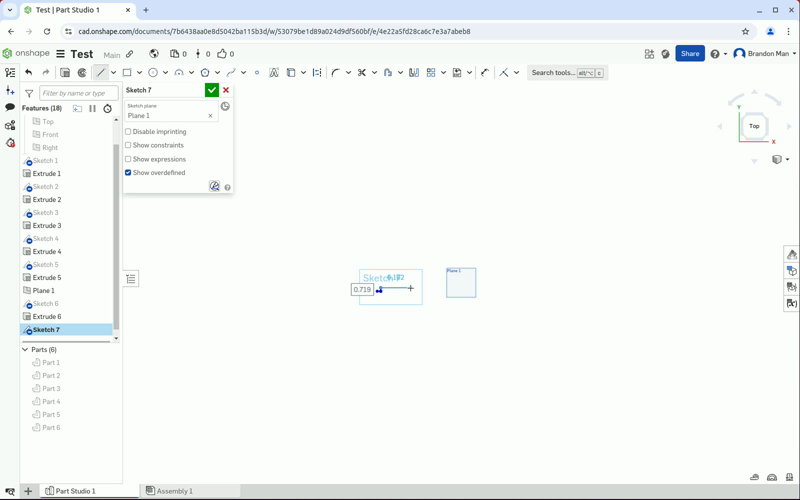
mouse_move(377, 287)
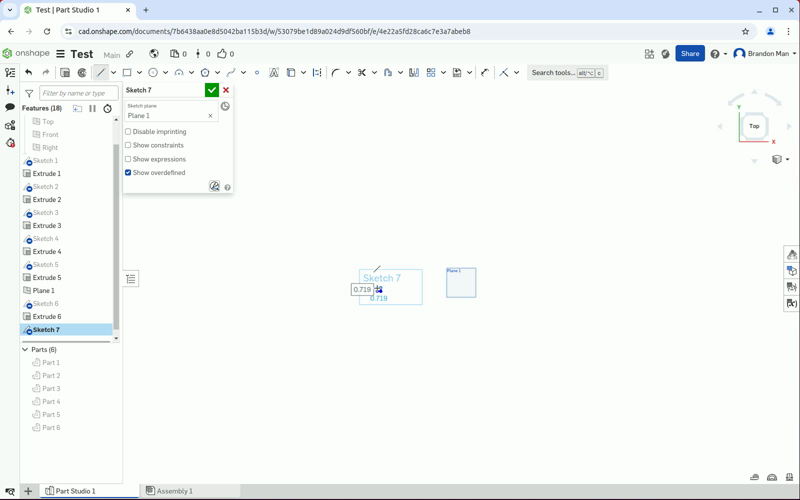
scroll(6)
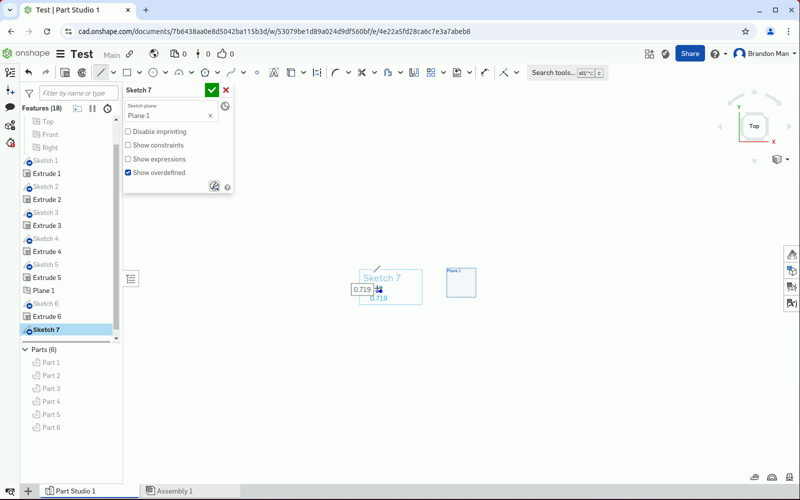
scroll(6)
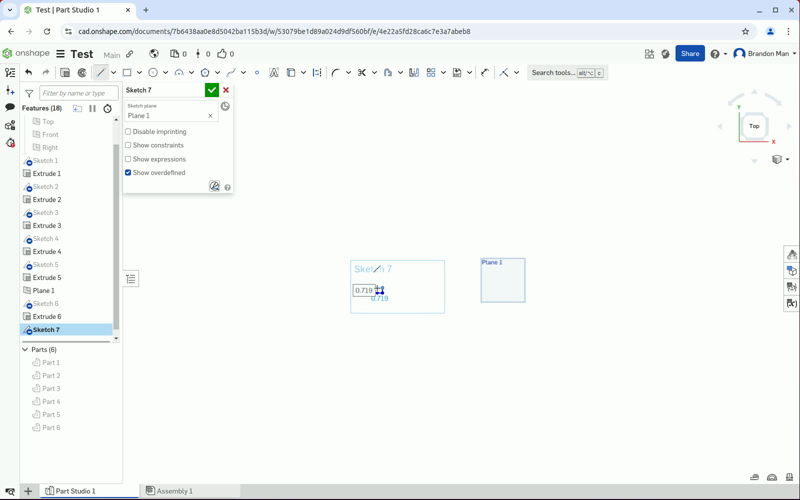
scroll(6)
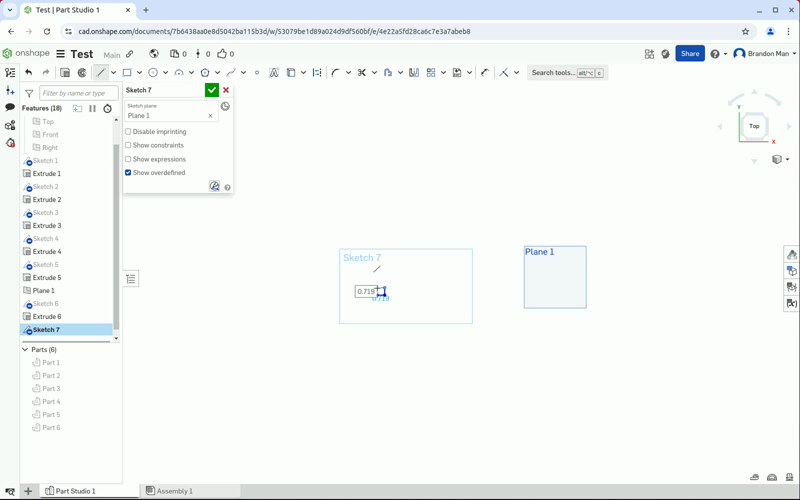
scroll(6)
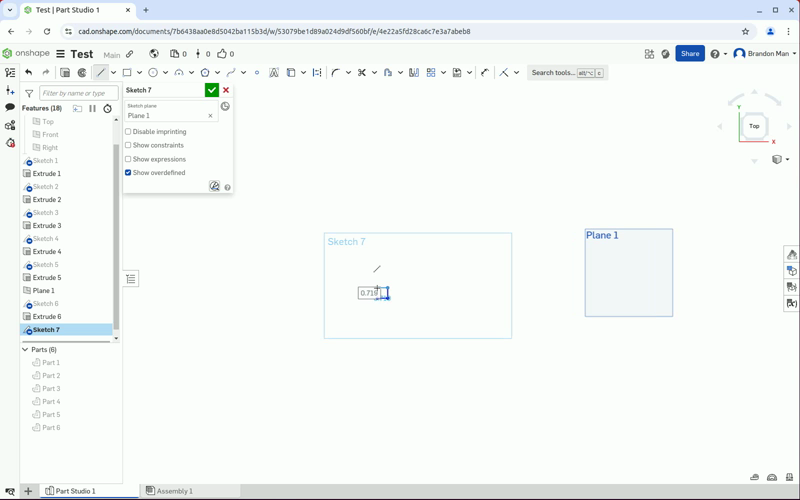
scroll(6)
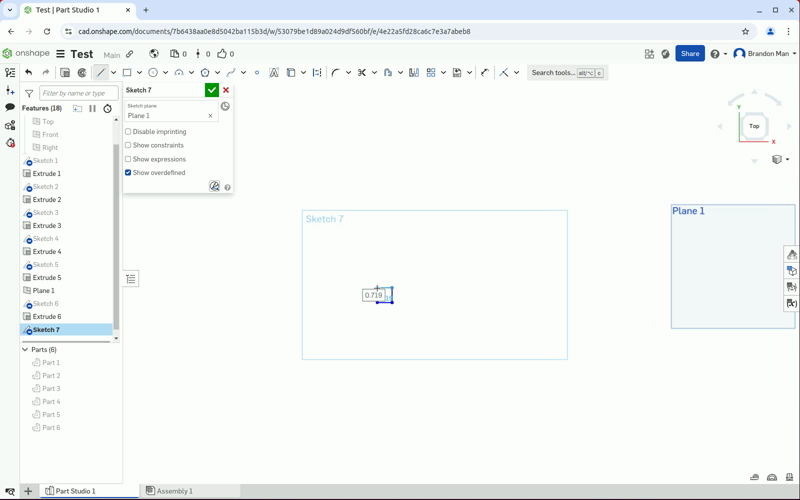
scroll(6)
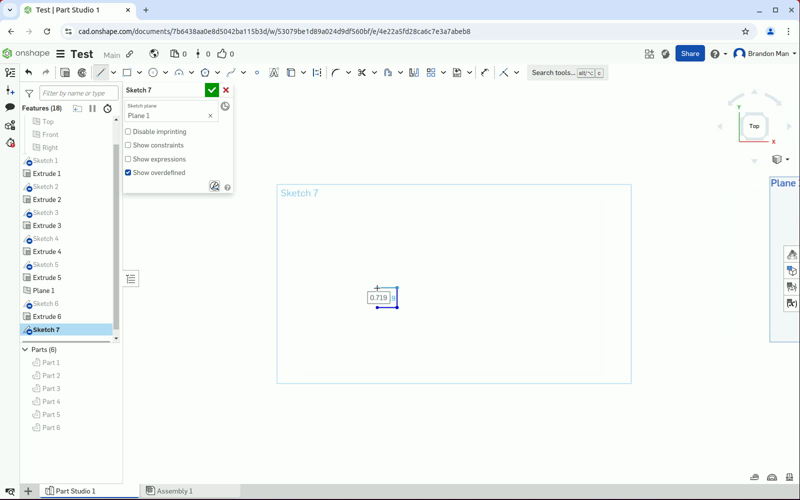
scroll(6)
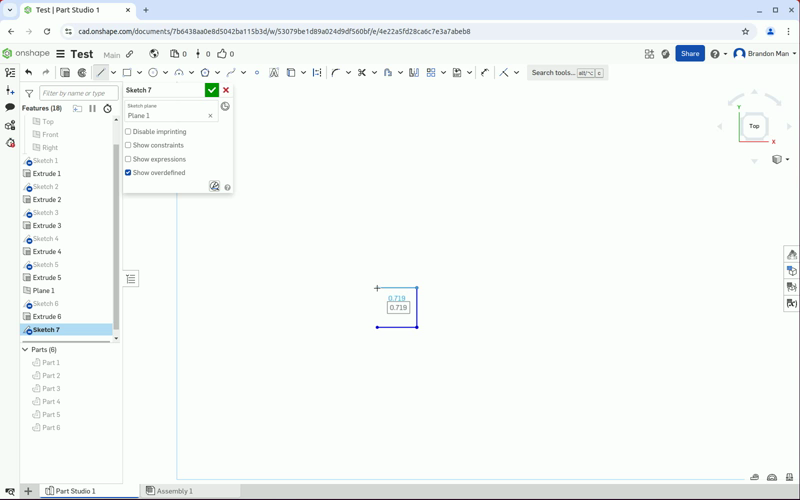
click(377, 287)
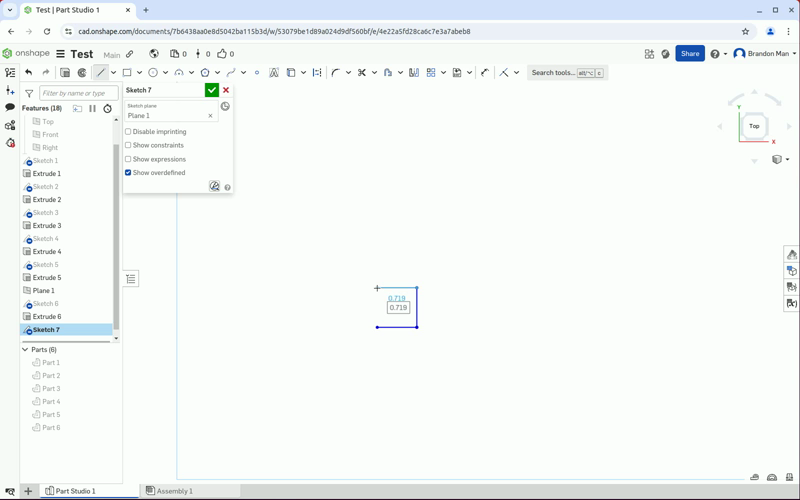
scroll(-6)
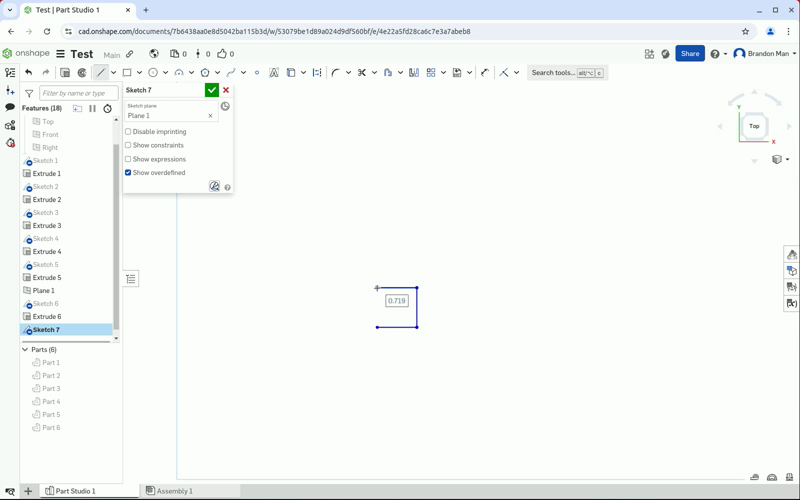
scroll(-6)
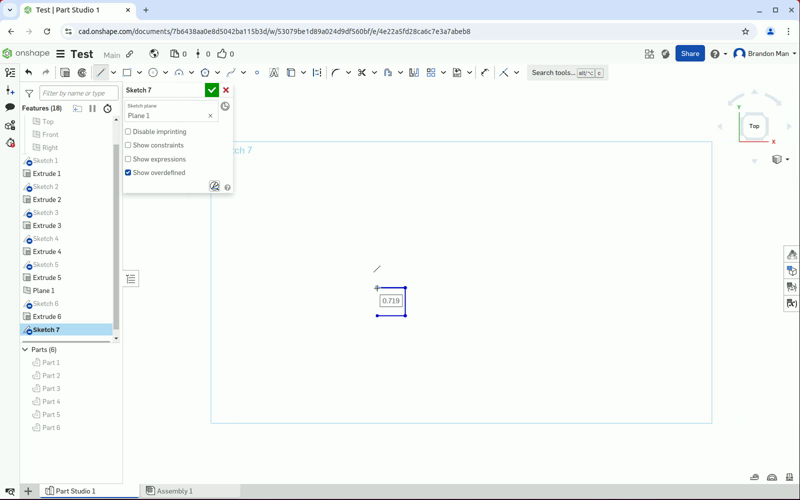
scroll(-6)
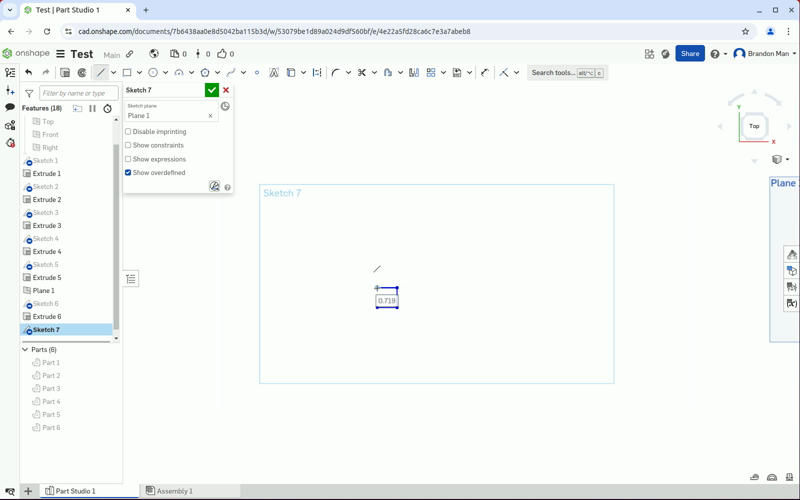
scroll(-6)
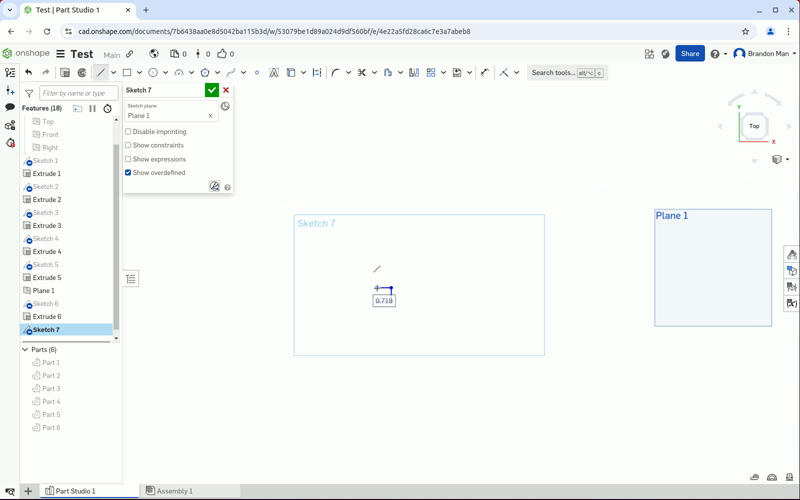
scroll(-6)
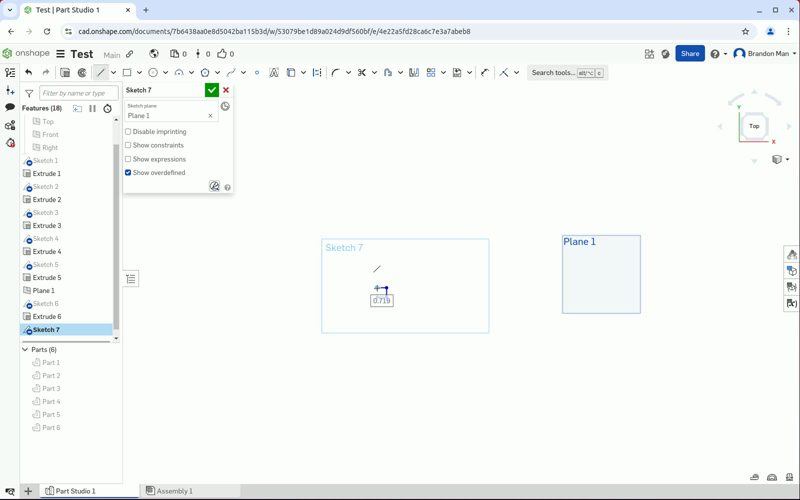
scroll(-6)
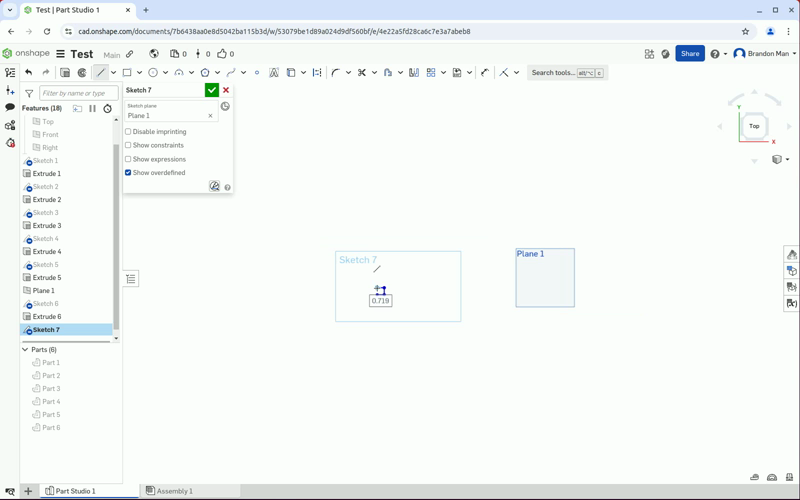
scroll(-6)
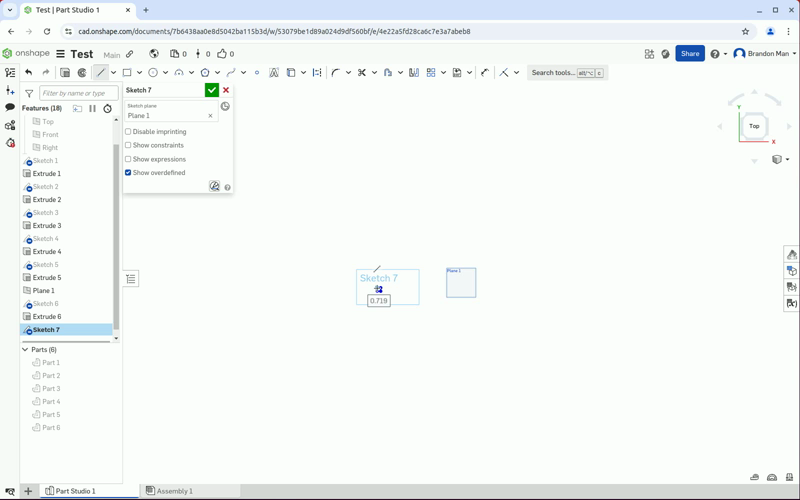
key_up(shift)
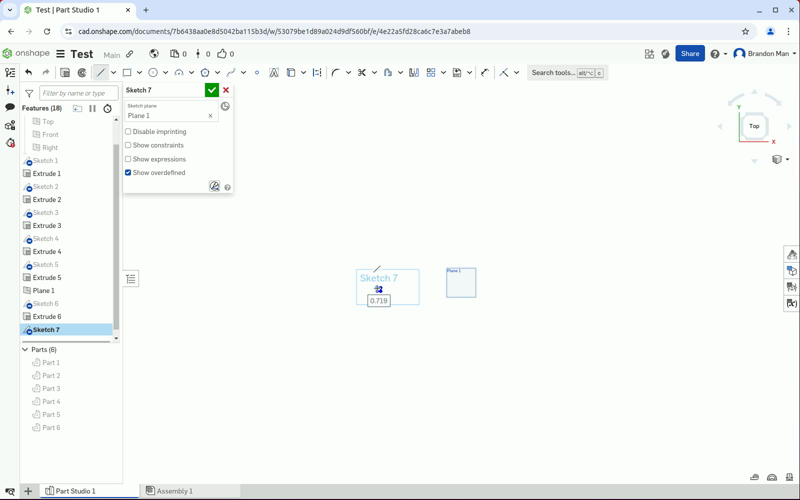
mouse_move(407, 287)
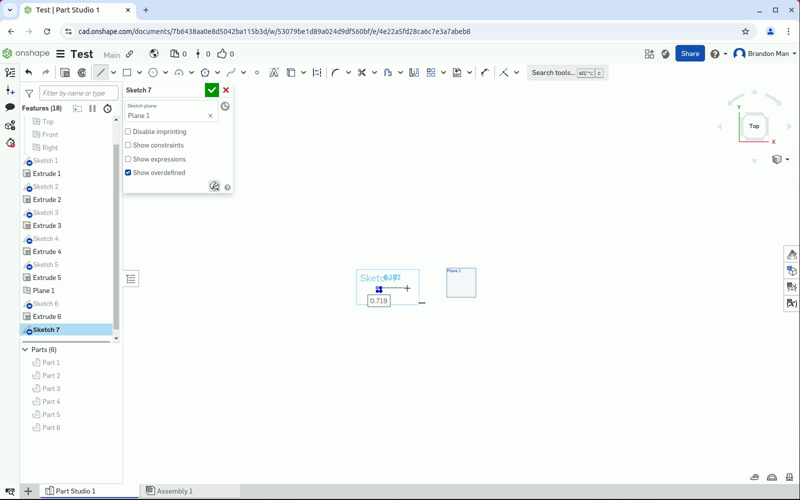
key_down(shift)
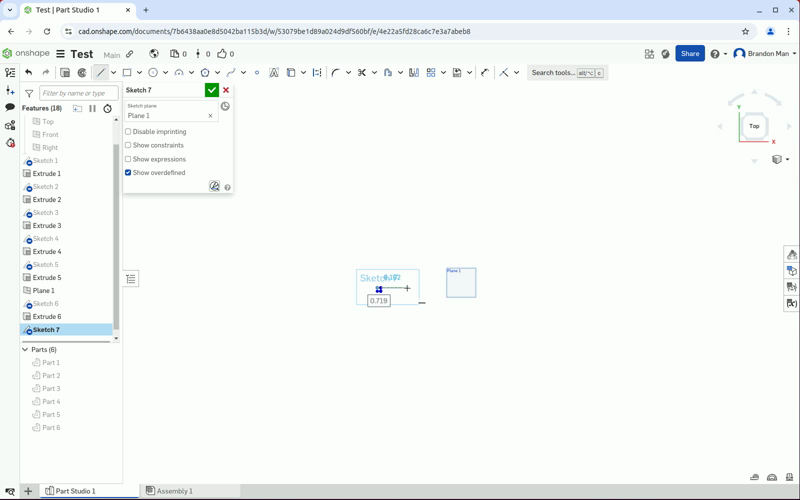
mouse_move(377, 291)
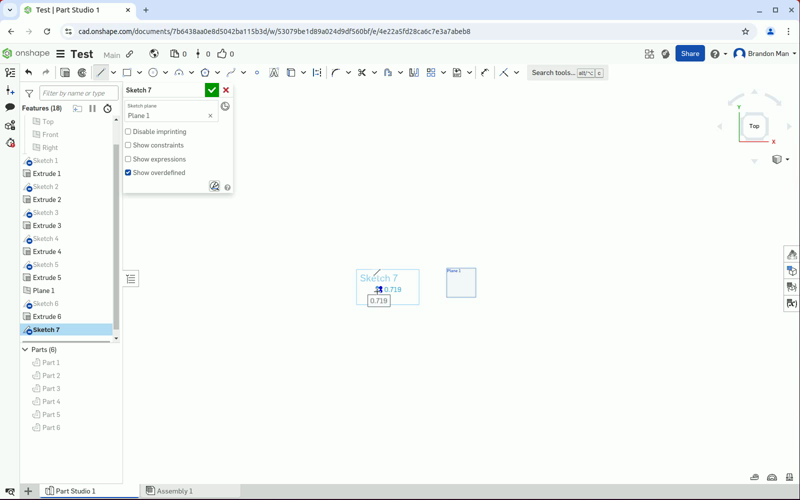
scroll(6)
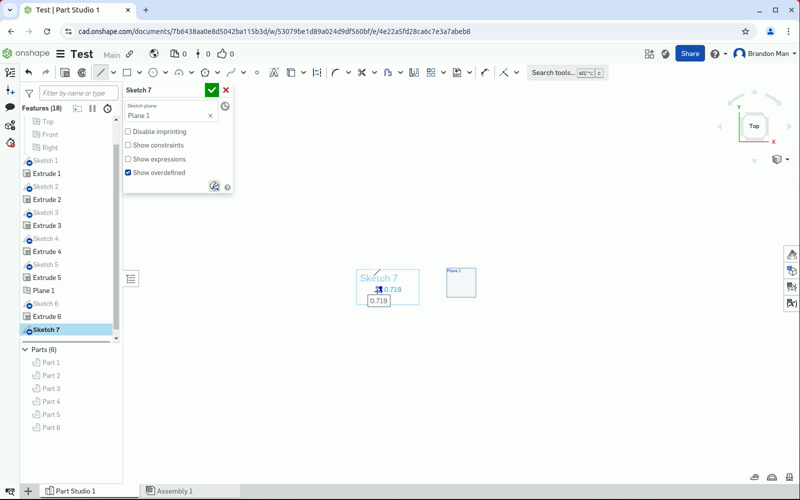
scroll(6)
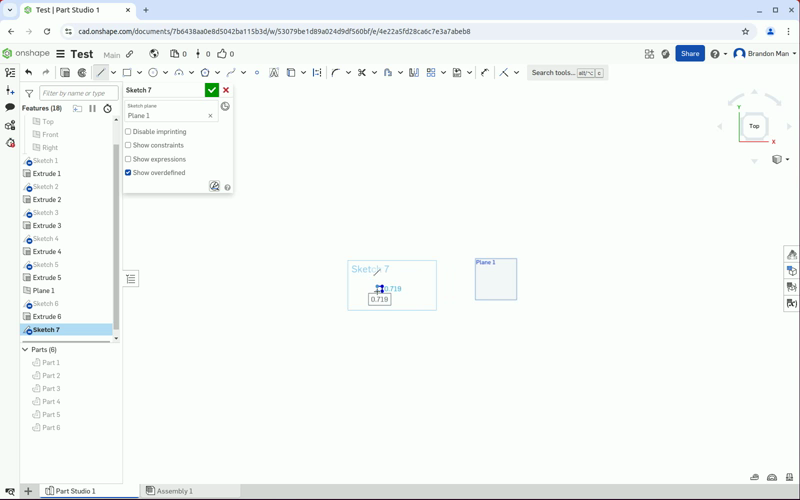
scroll(6)
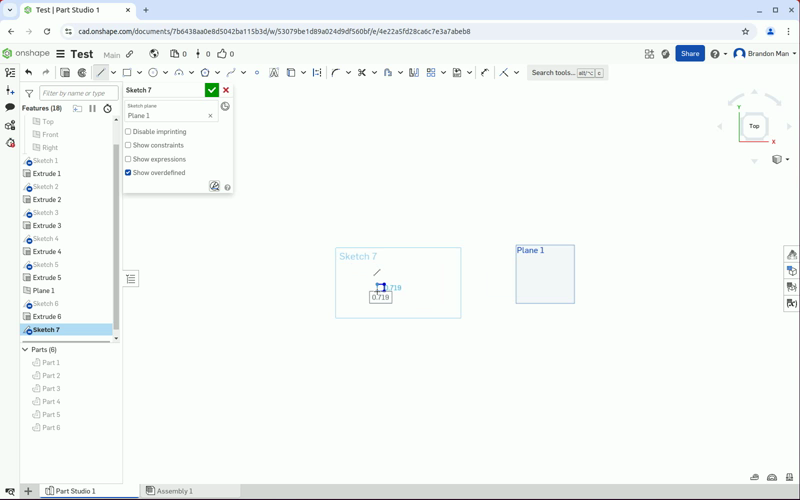
scroll(6)
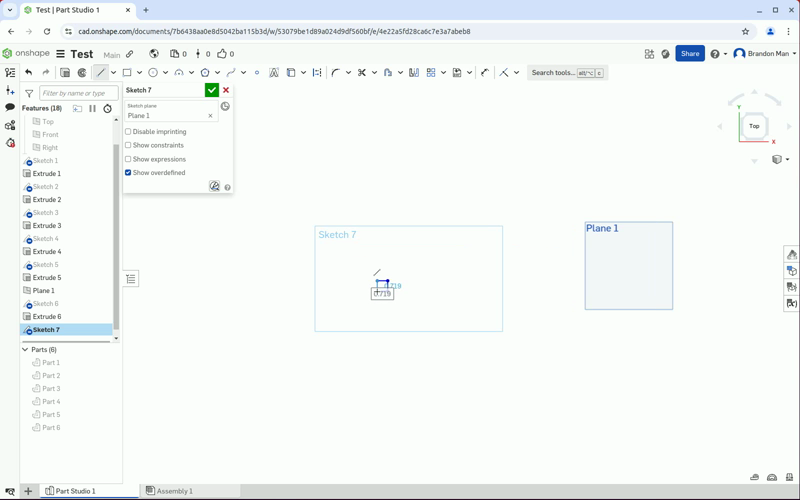
scroll(6)
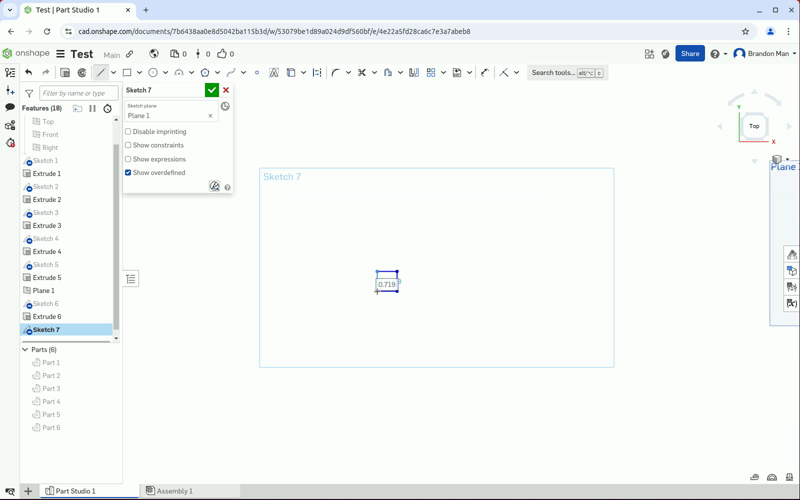
scroll(6)
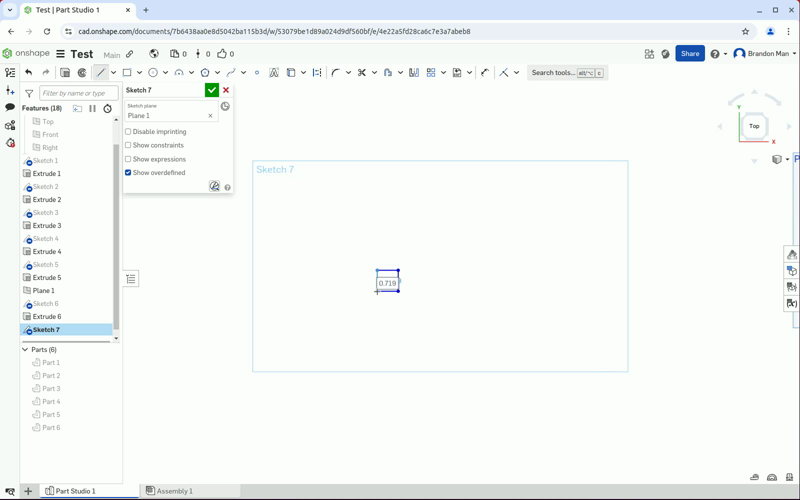
scroll(6)
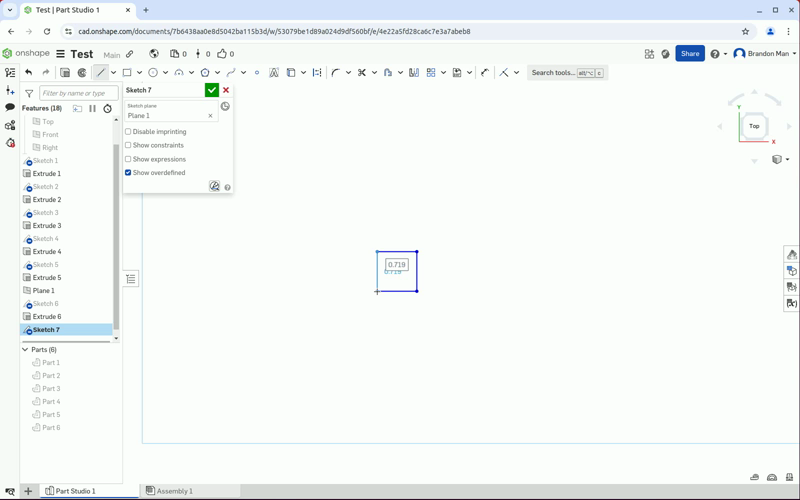
key_up(shift)
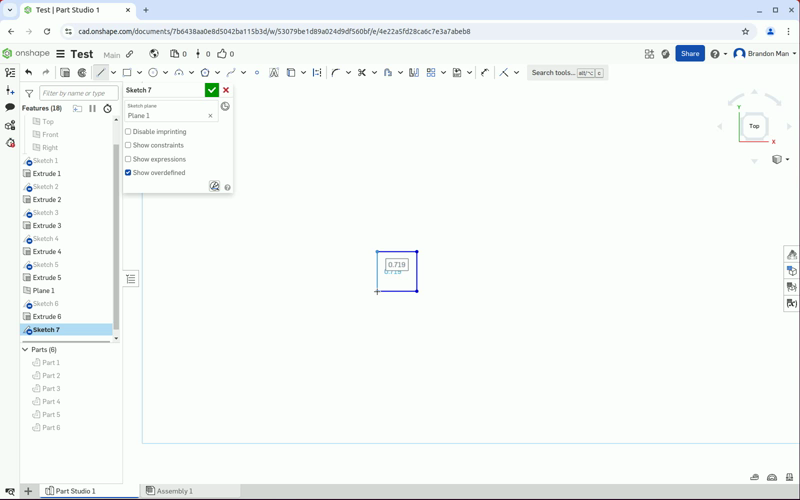
click(377, 291)
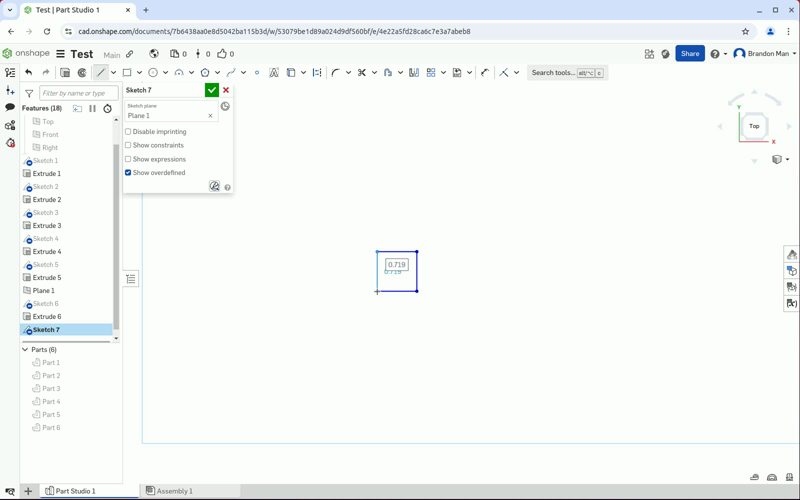
scroll(-6)
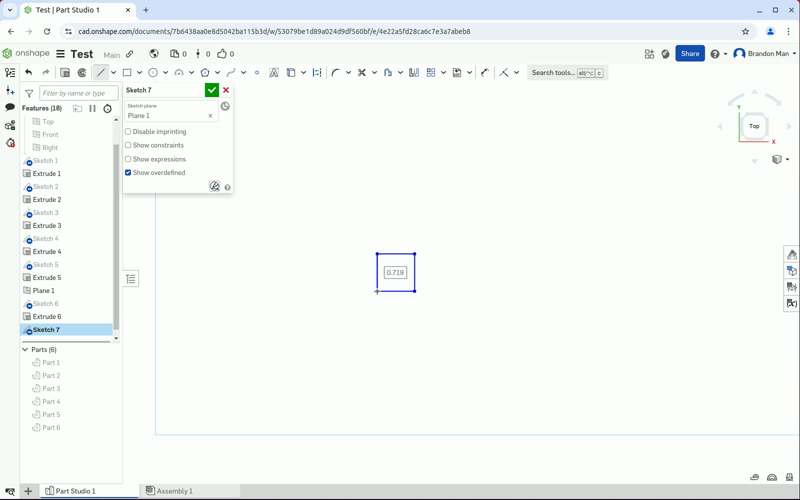
scroll(-6)
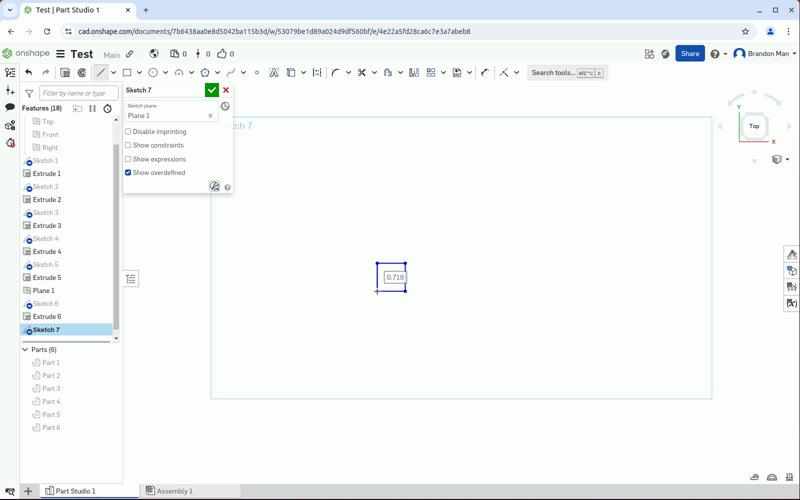
scroll(-6)
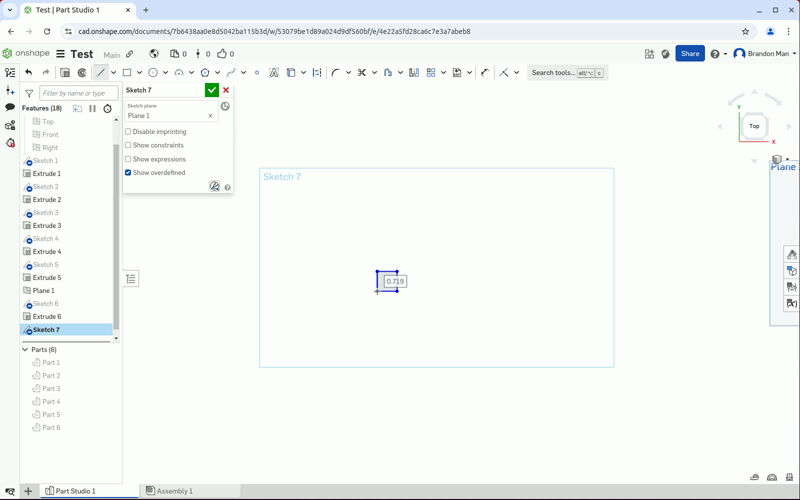
scroll(-6)
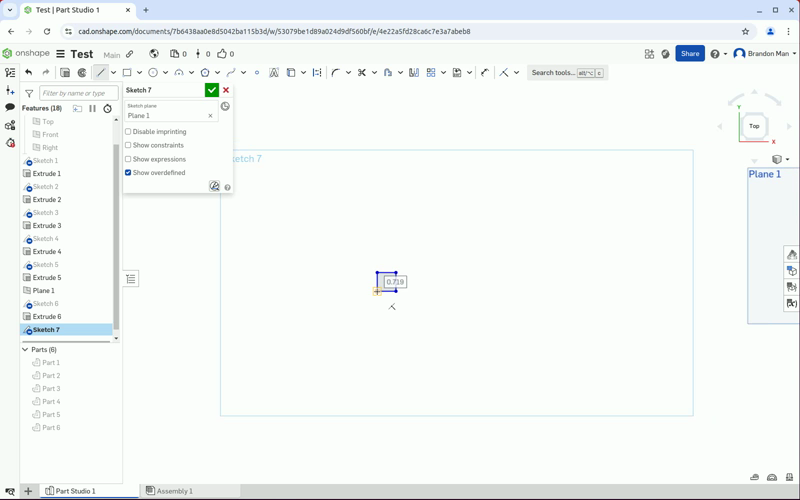
scroll(-6)
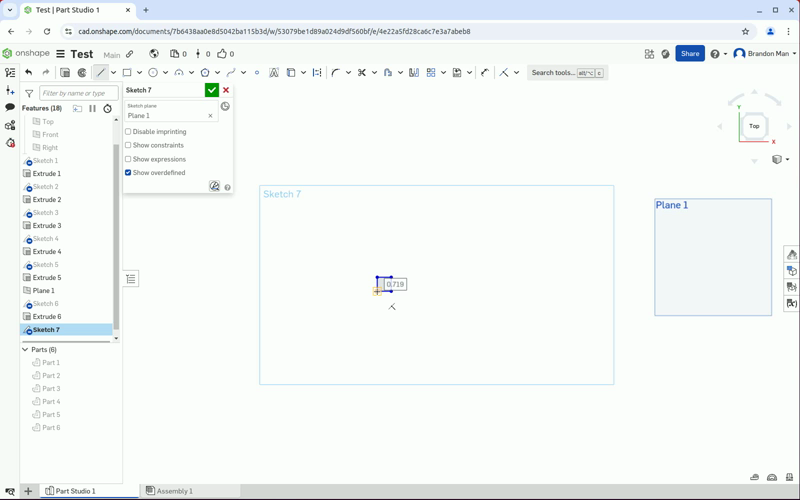
scroll(-6)
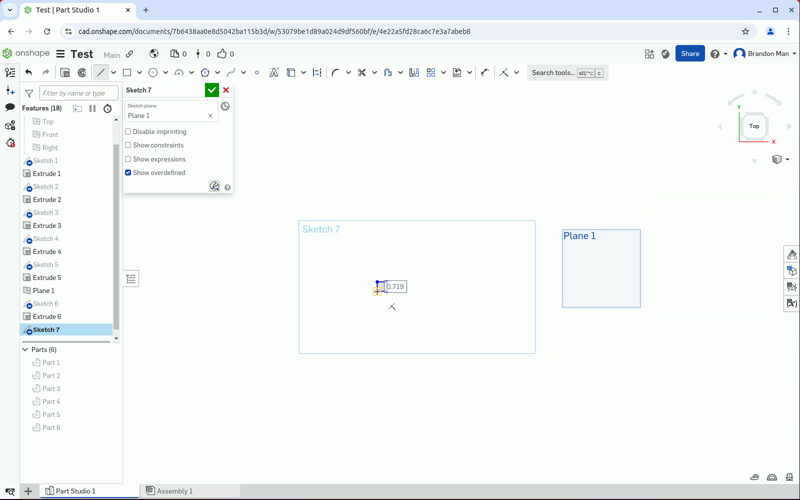
scroll(-6)
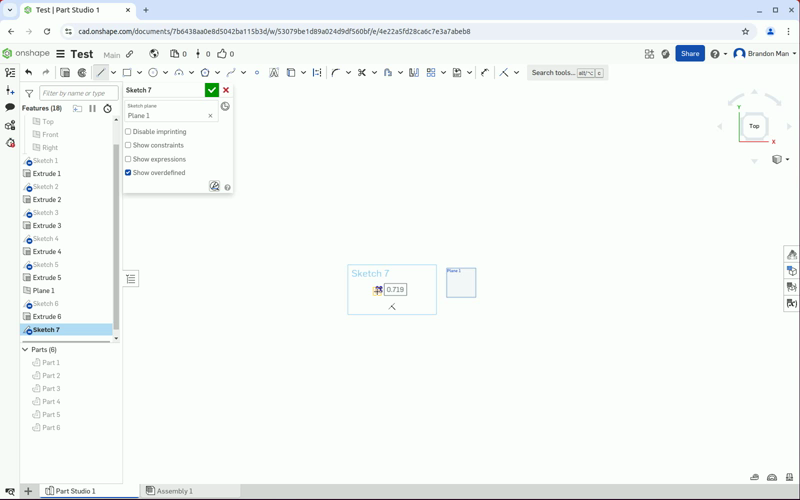
key(esc)
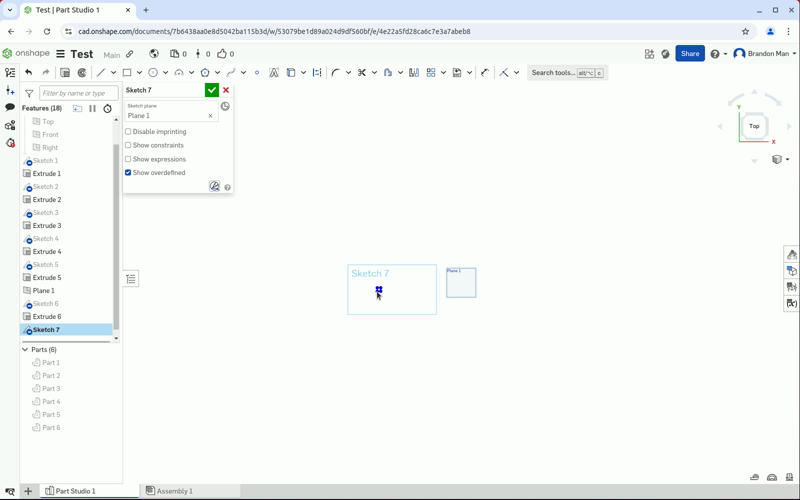
mouse_move(378, 289)
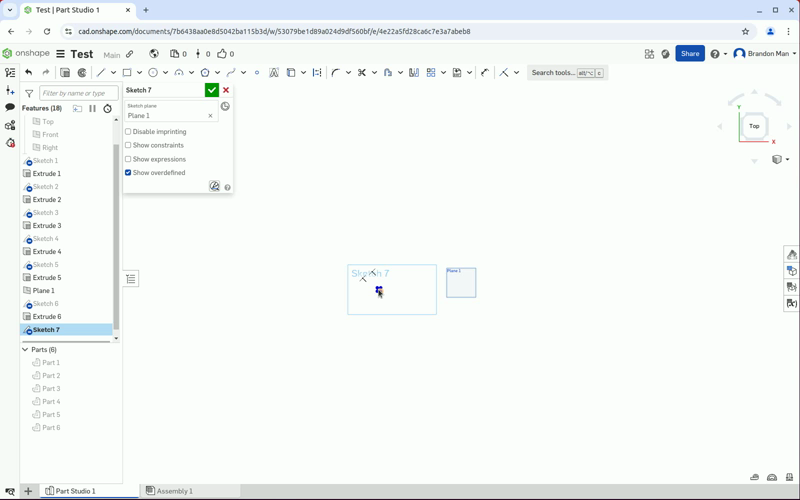
scroll(6)
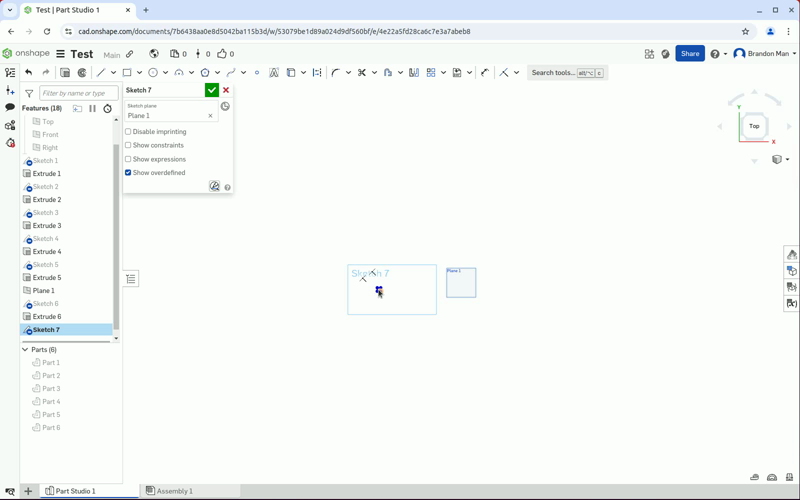
scroll(6)
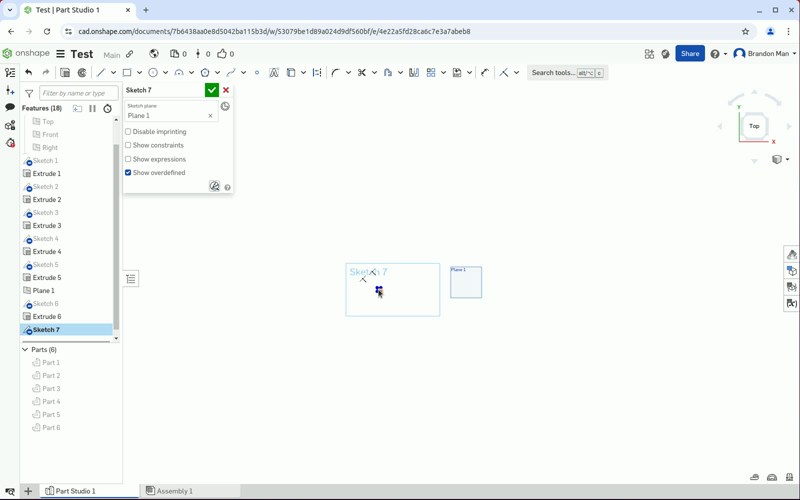
scroll(6)
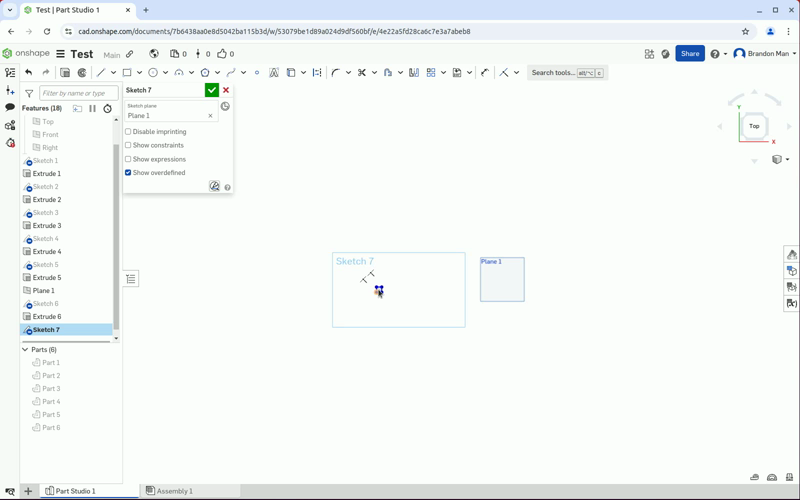
scroll(6)
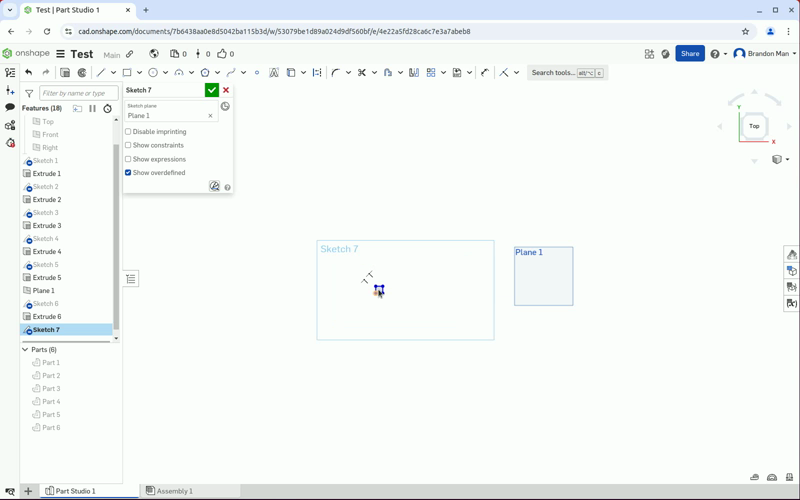
scroll(6)
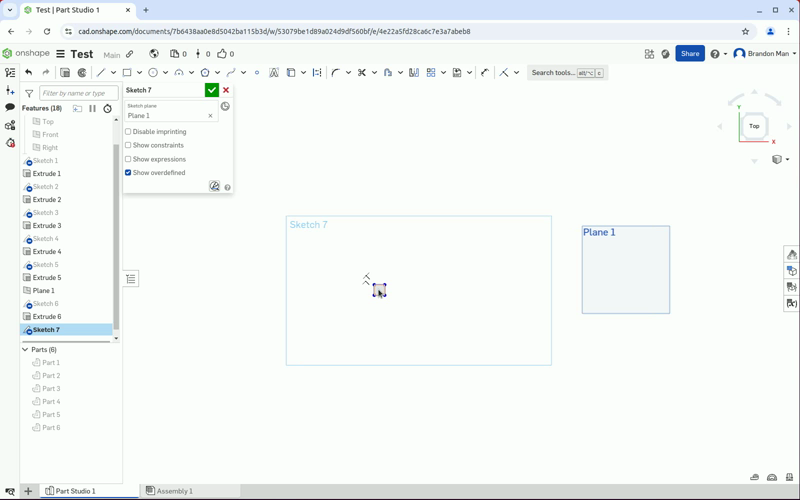
scroll(6)
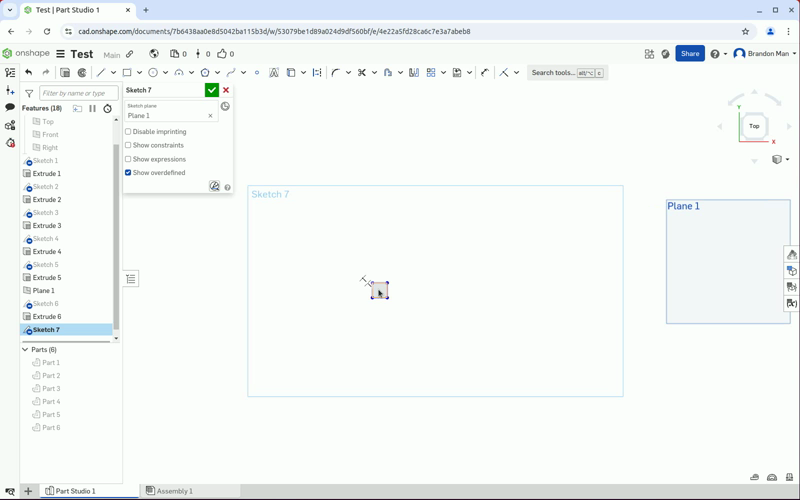
scroll(6)
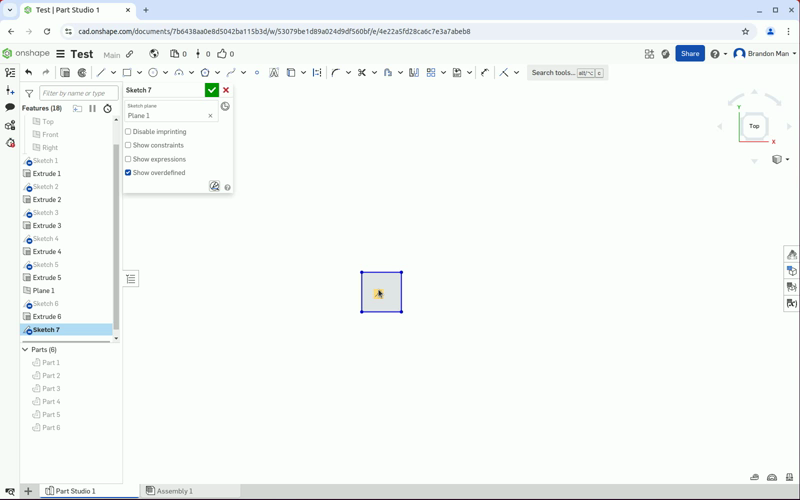
click(378, 289)
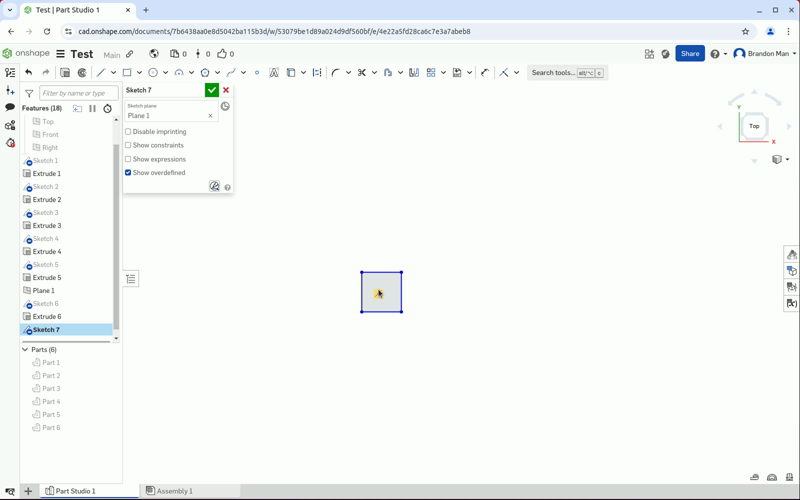
scroll(-6)
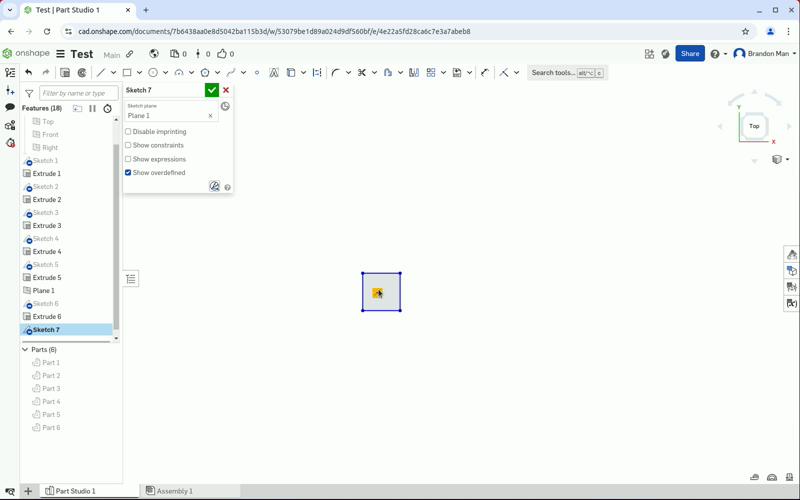
scroll(-6)
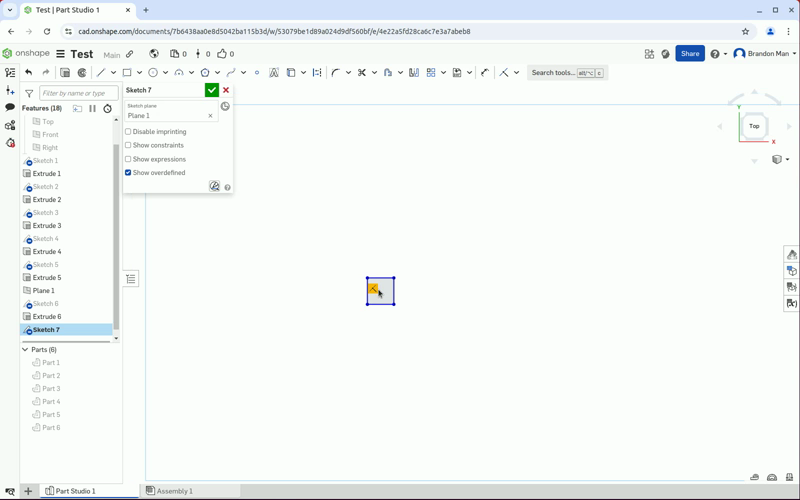
scroll(-6)
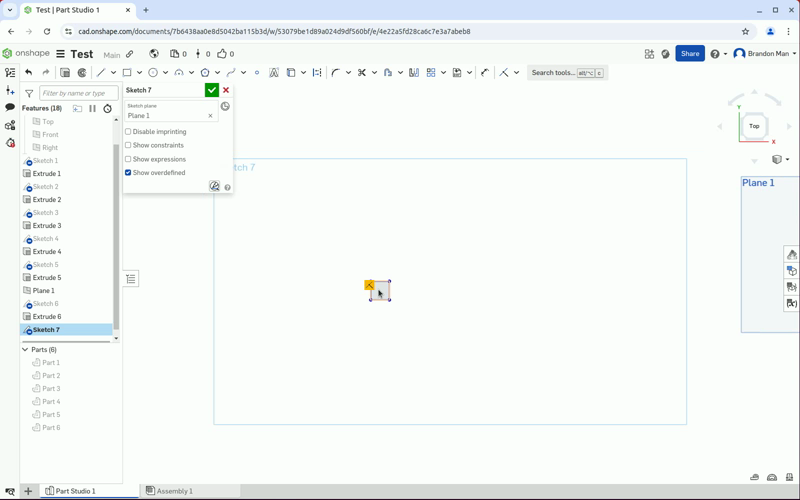
scroll(-6)
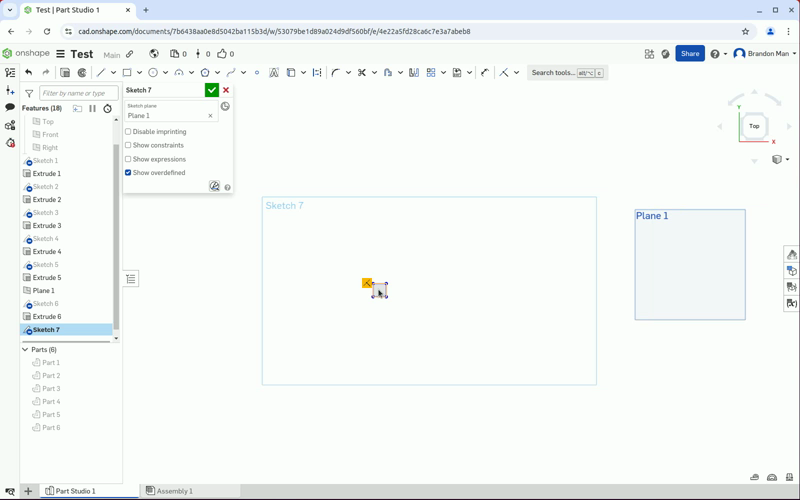
scroll(-6)
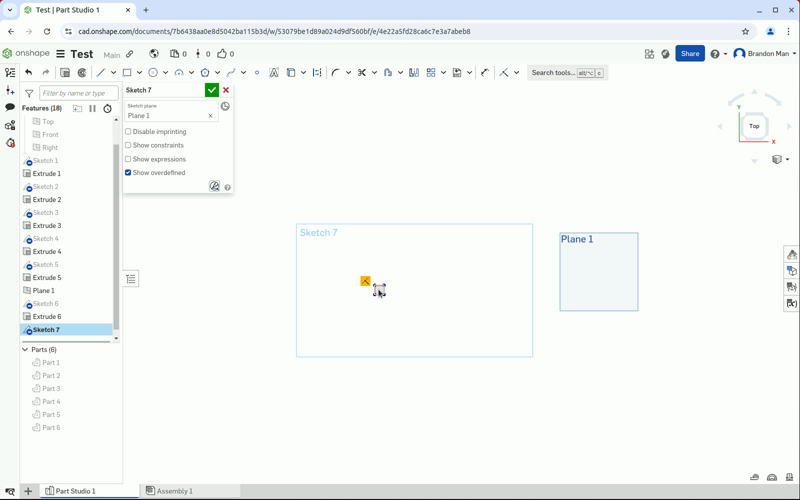
scroll(-6)
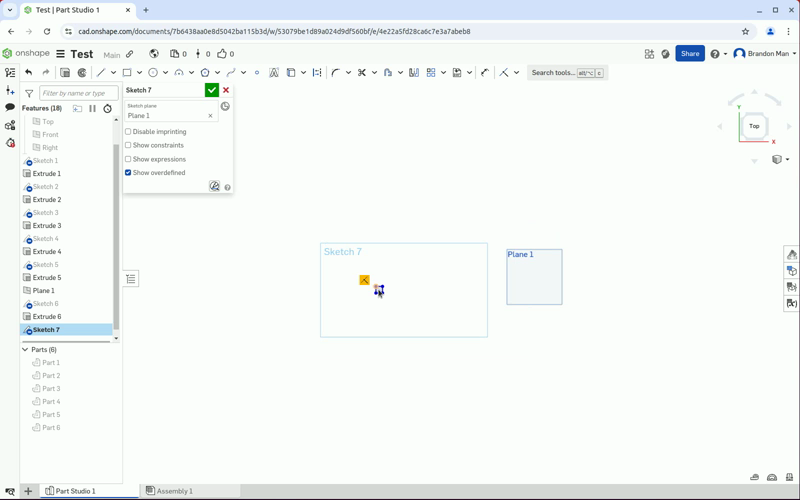
scroll(-6)
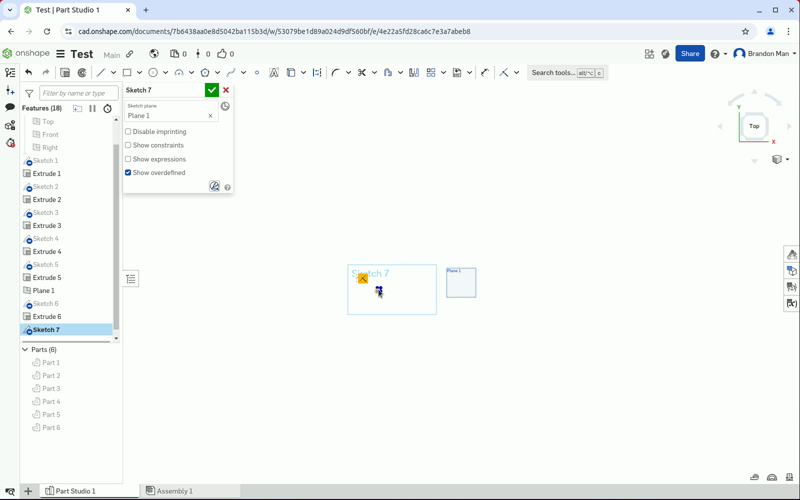
mouse_move(73, 352)
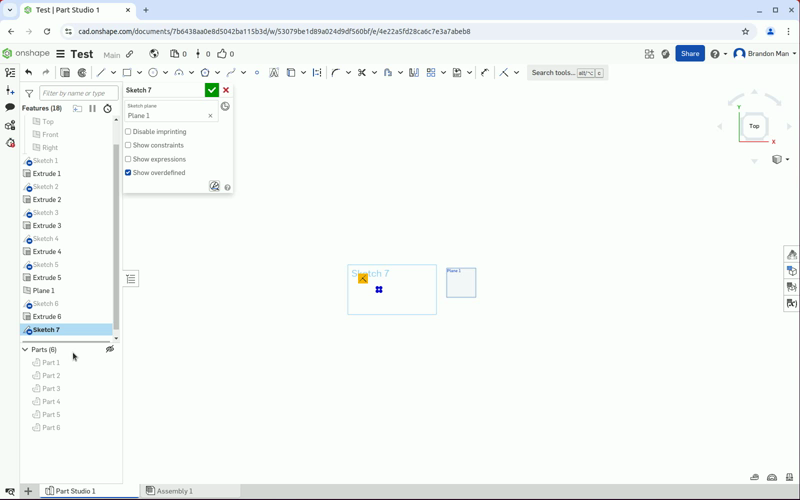
key(shift+y)
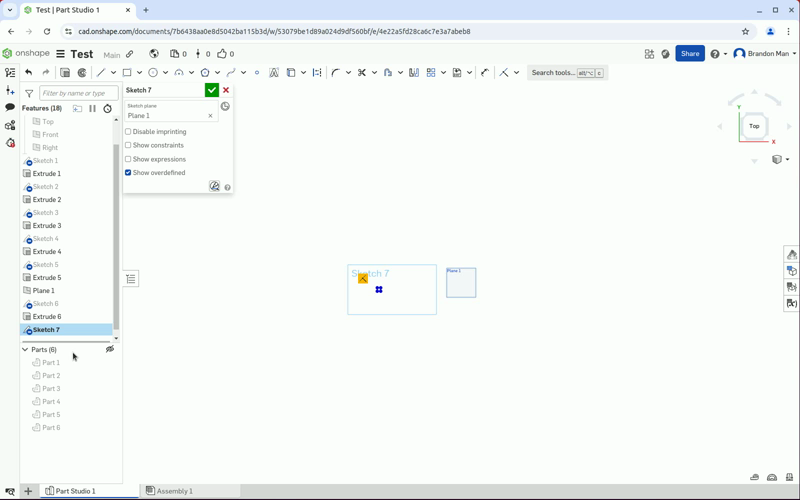
key(shift+e)
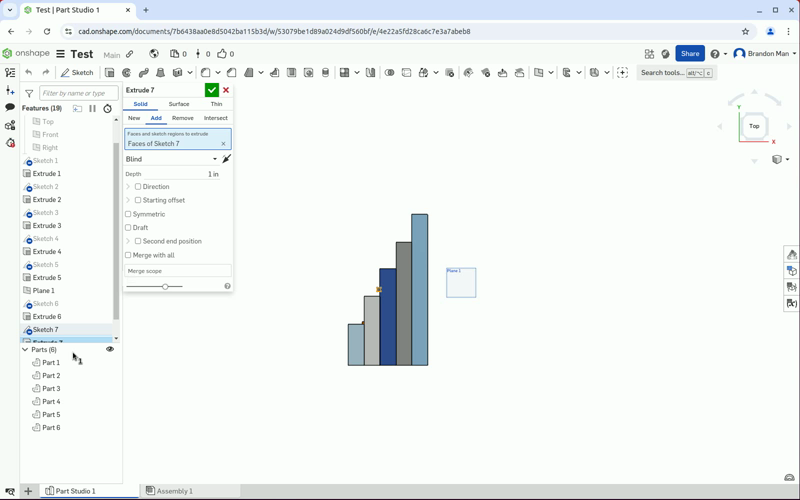
mouse_move(143, 106)
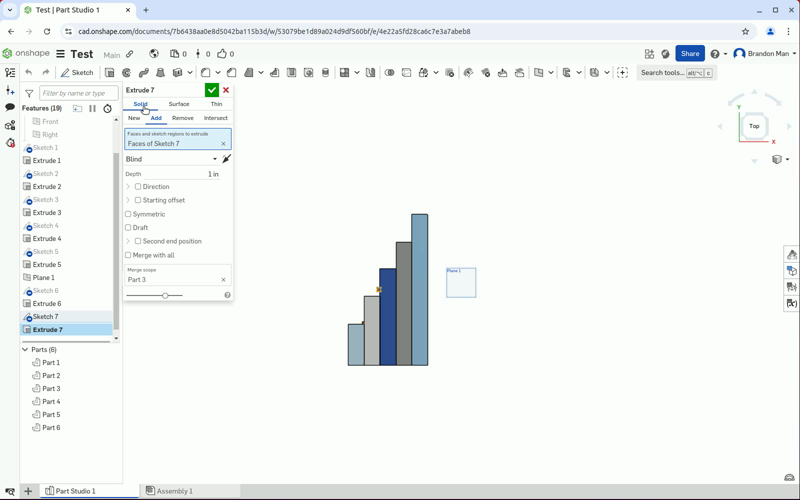
click(143, 106)
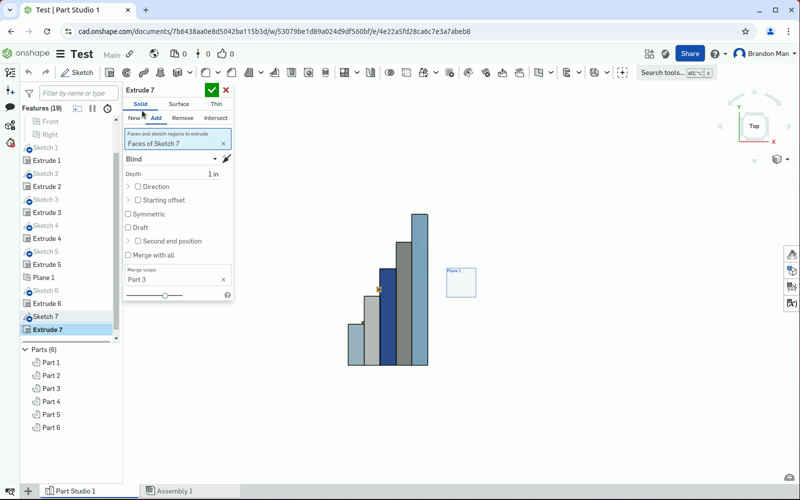
mouse_move(137, 120)
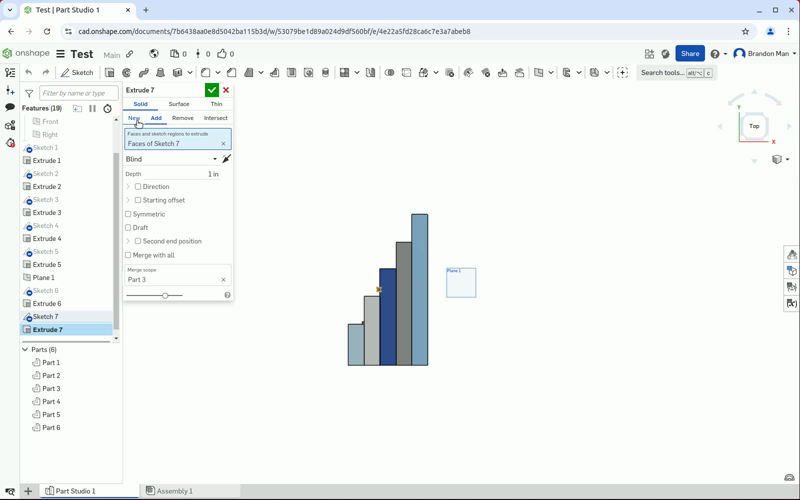
click(137, 120)
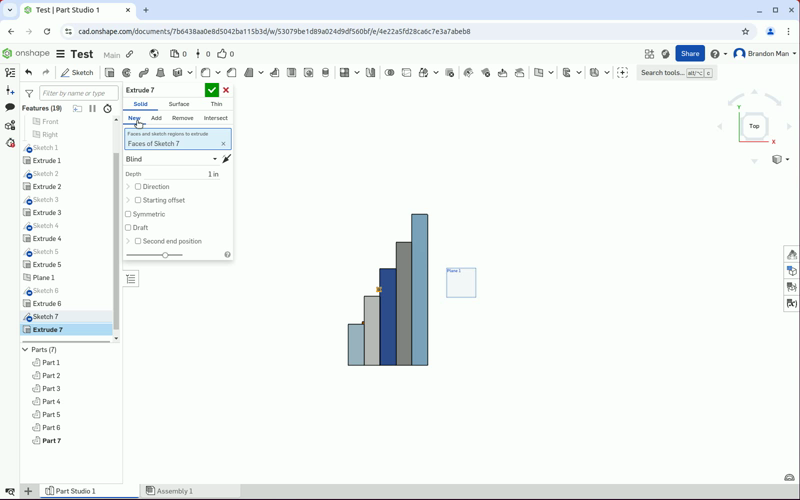
key(tab, 4)
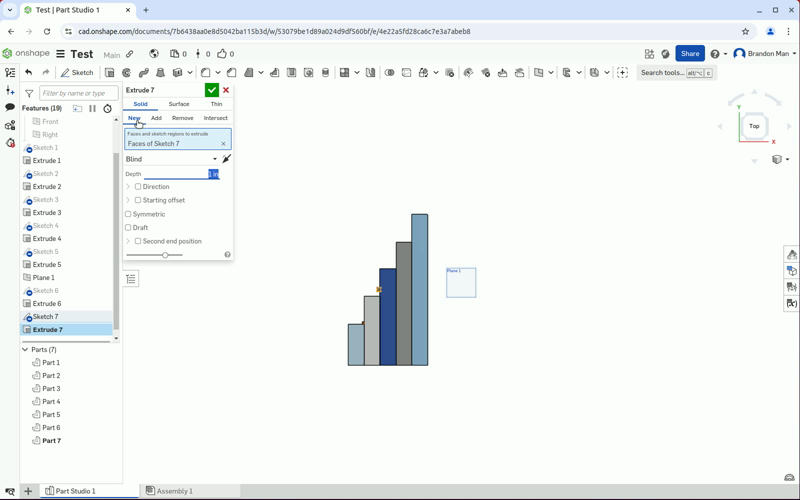
text(-0.481)
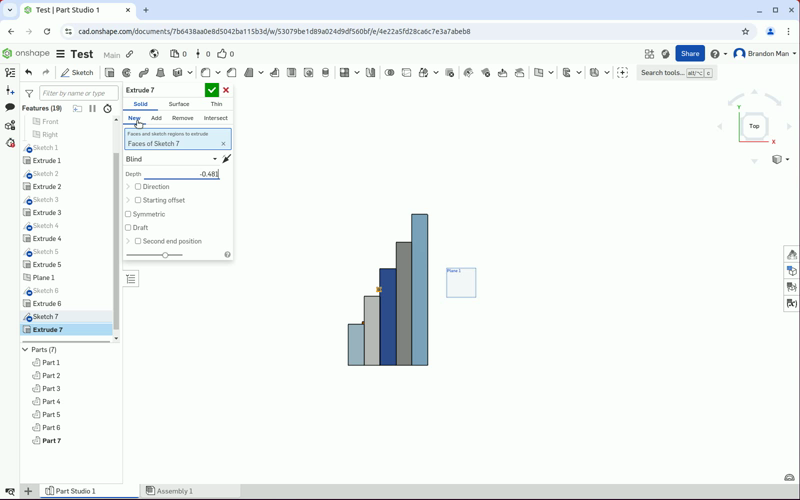
key(enter)
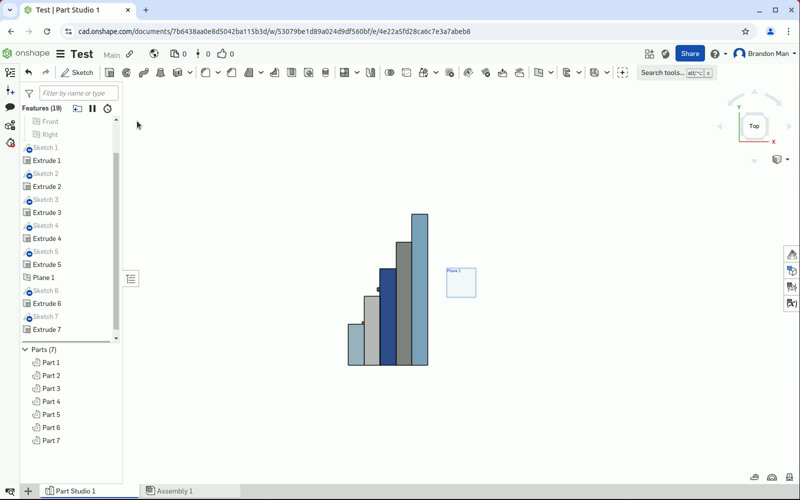
key(shift+h)
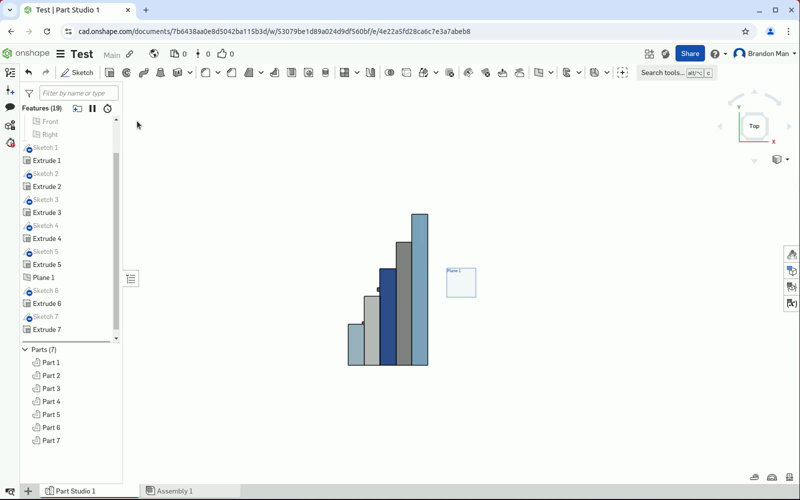
key(shift+h)
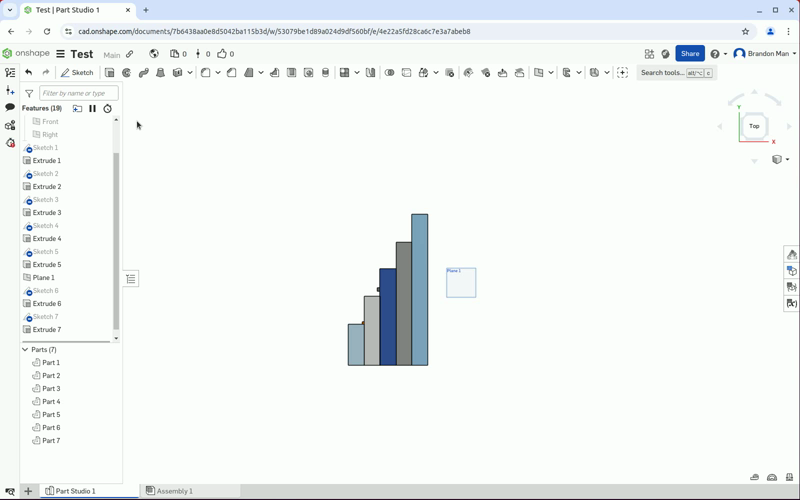
mouse_move(69, 150)
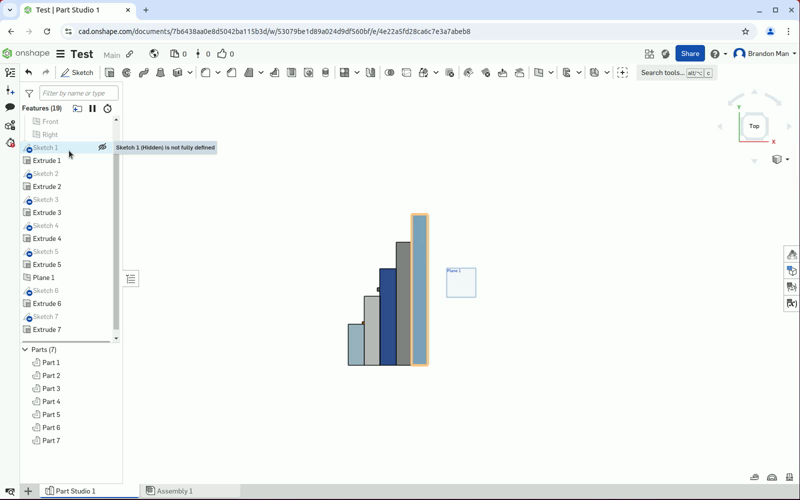
click(69, 150)
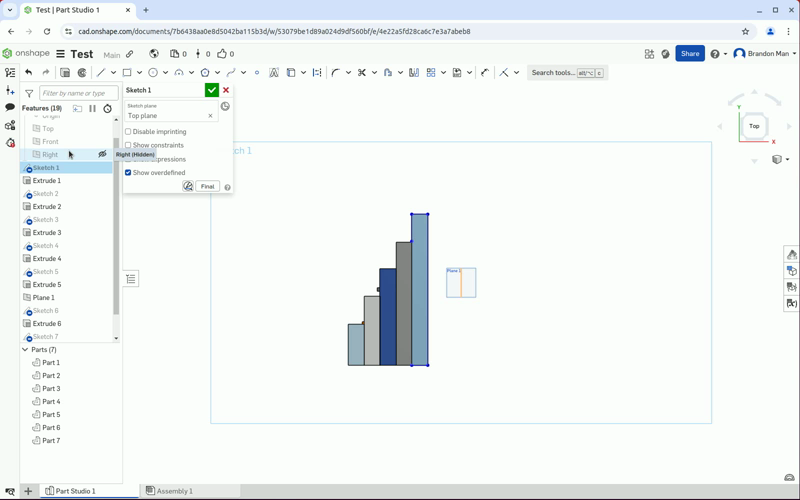
mouse_move(229, 92)
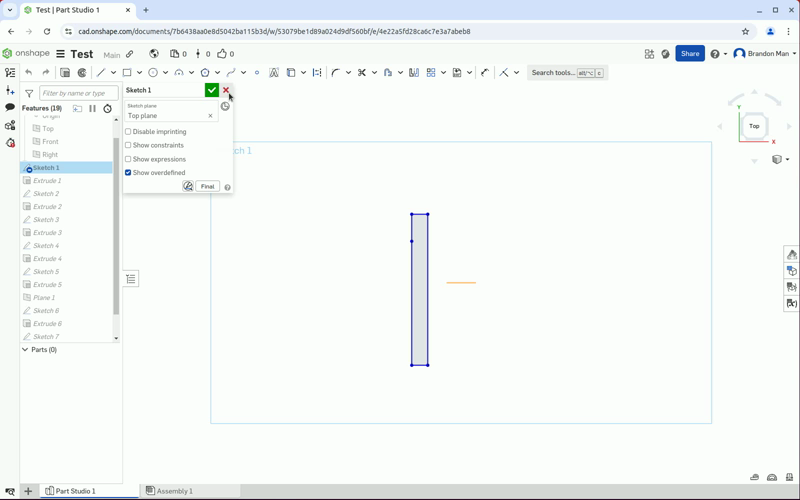
click(229, 92)
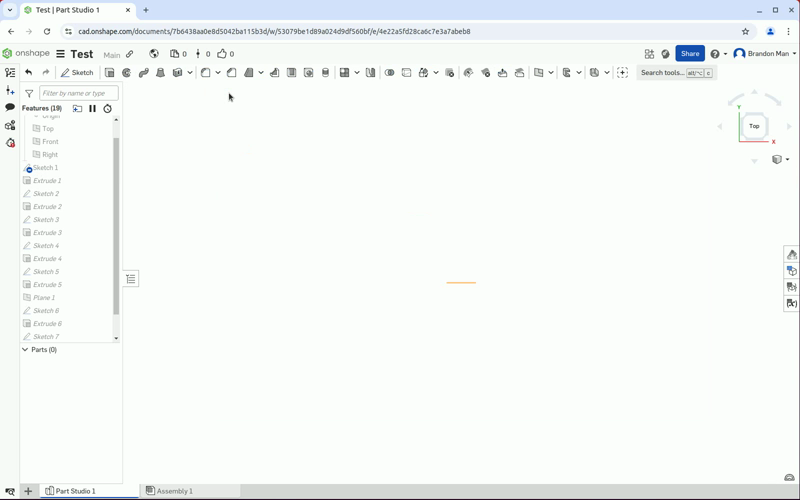
key(shift+s)
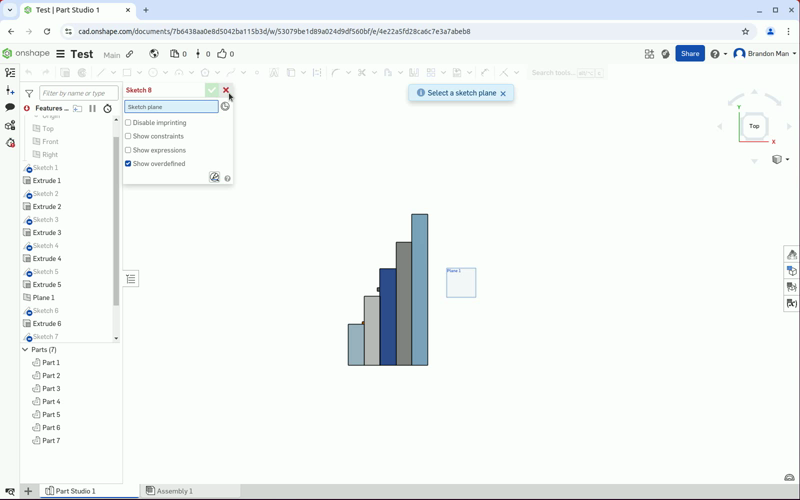
mouse_move(69, 267)
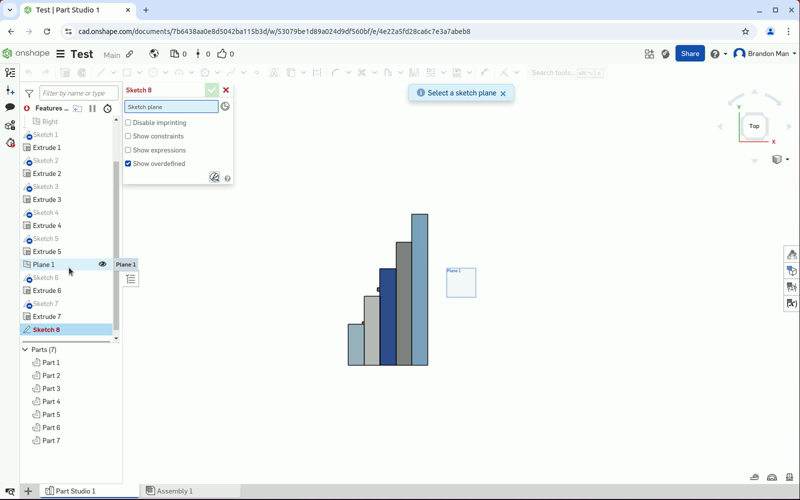
click(69, 267)
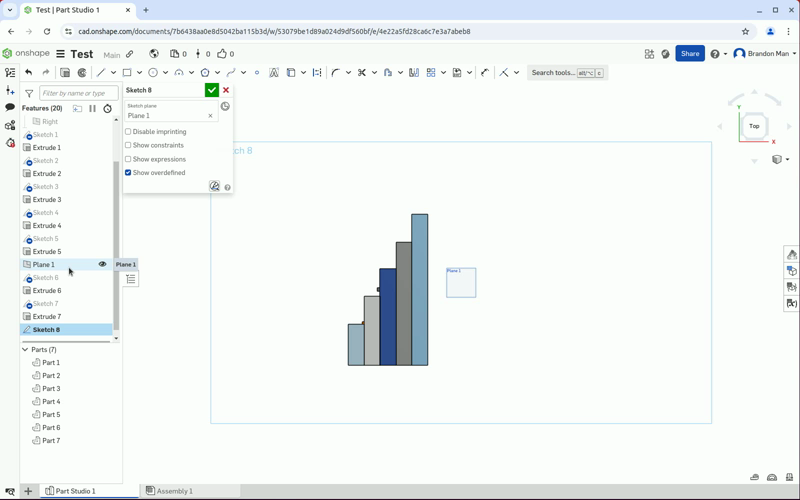
mouse_move(73, 352)
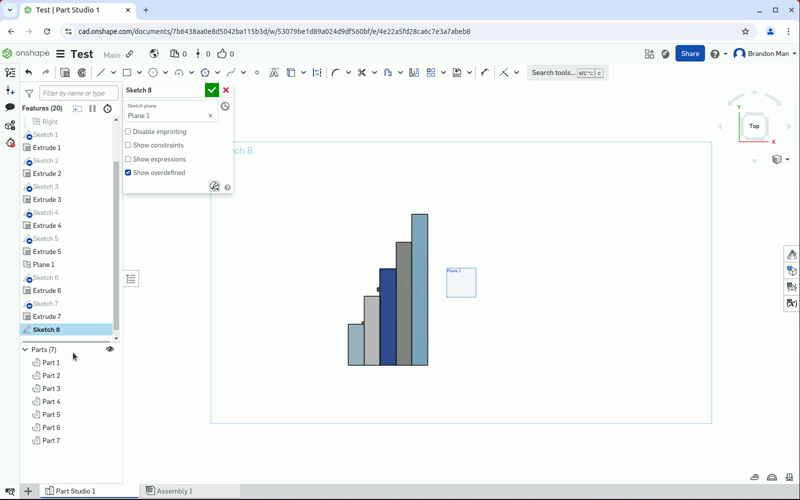
key(y)
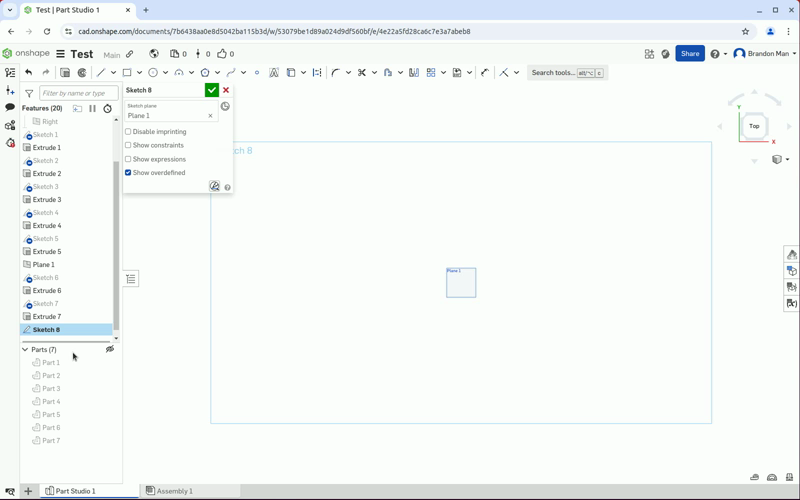
key(l)
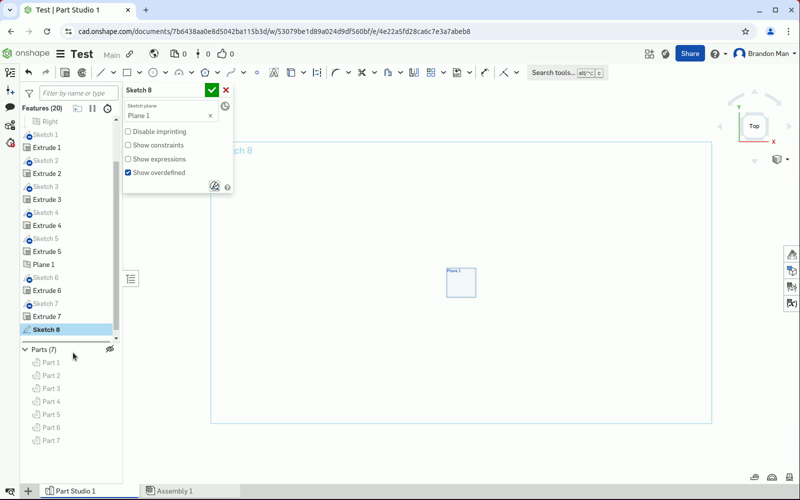
key_down(shift)
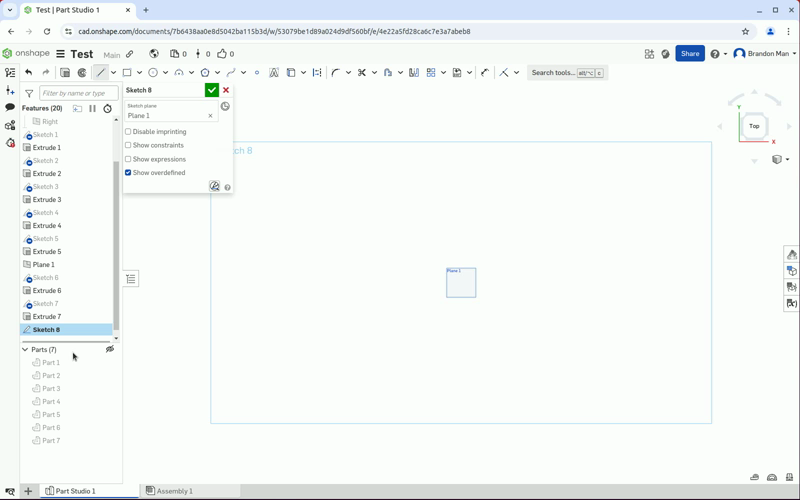
mouse_move(393, 254)
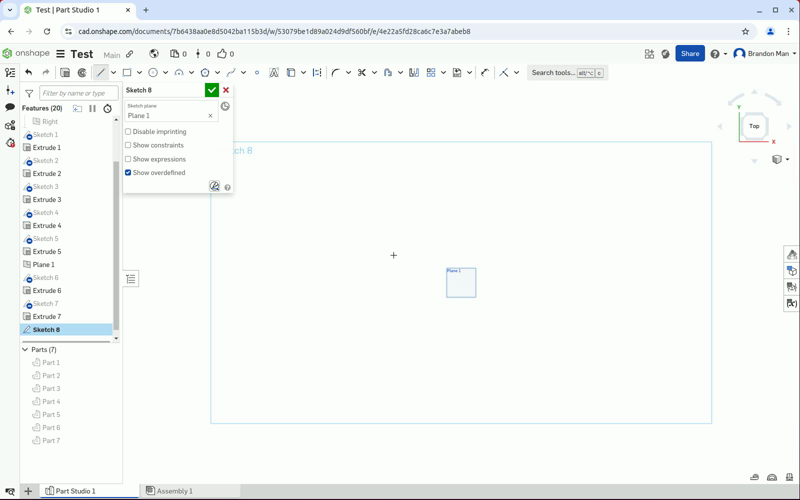
click(393, 254)
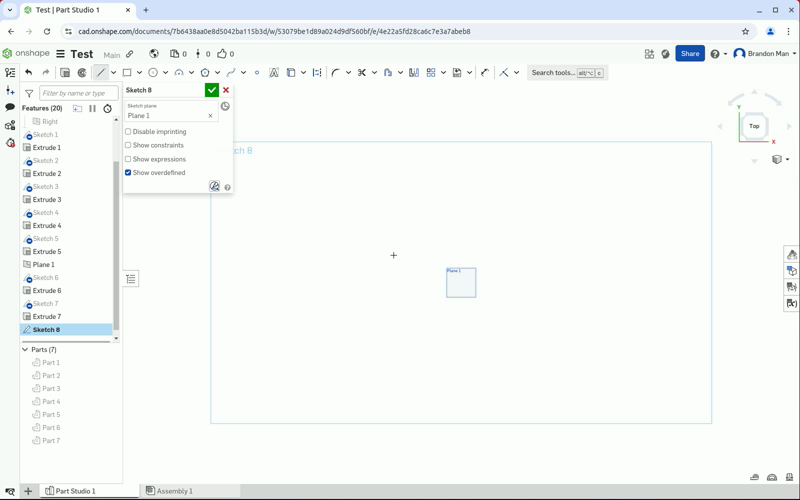
key_up(shift)
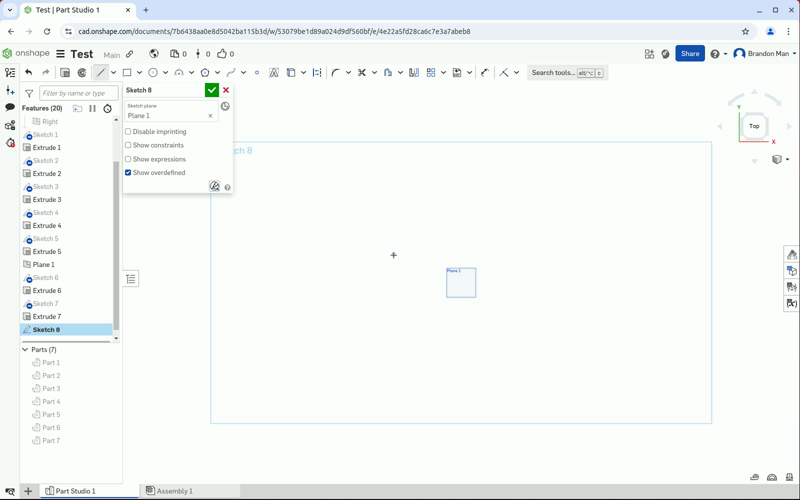
key_down(shift)
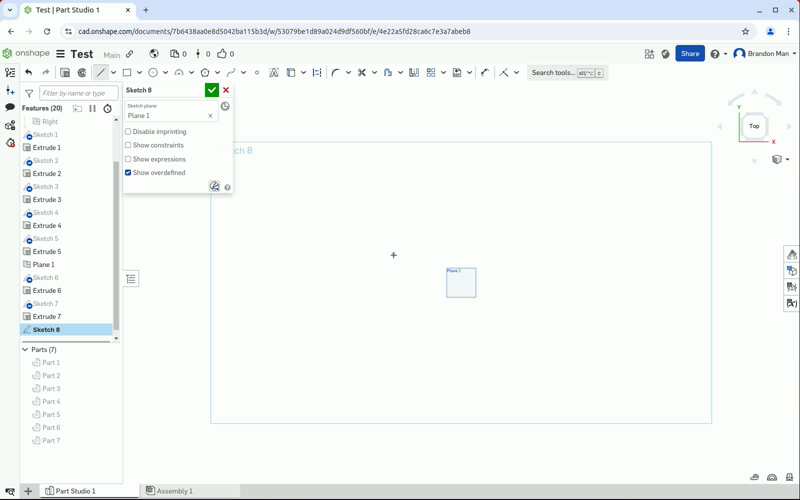
mouse_move(423, 254)
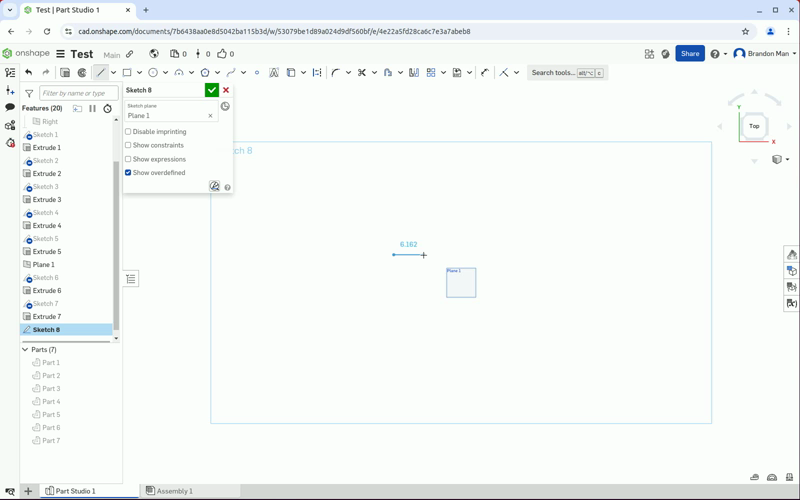
mouse_move(397, 254)
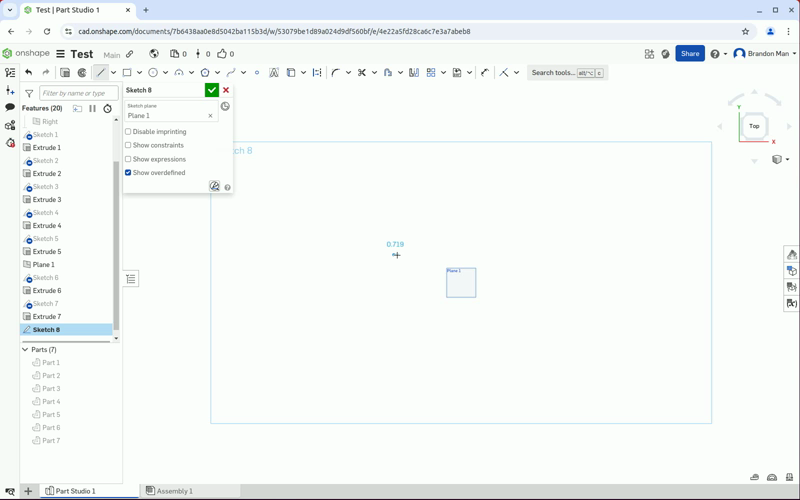
scroll(6)
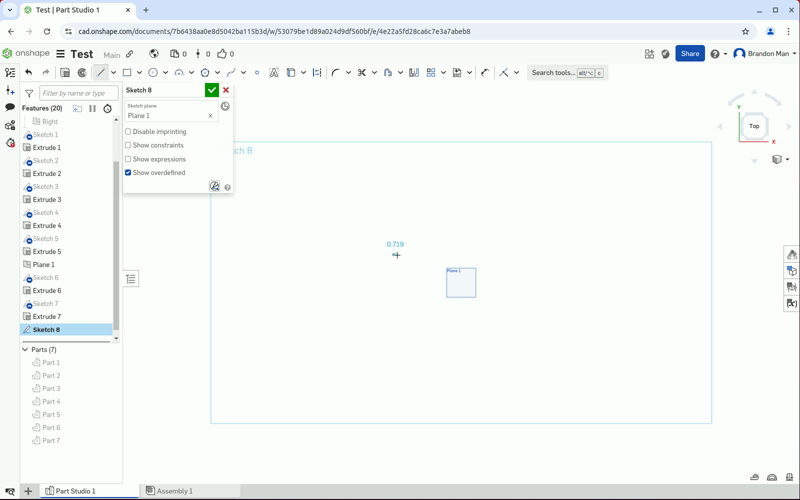
scroll(6)
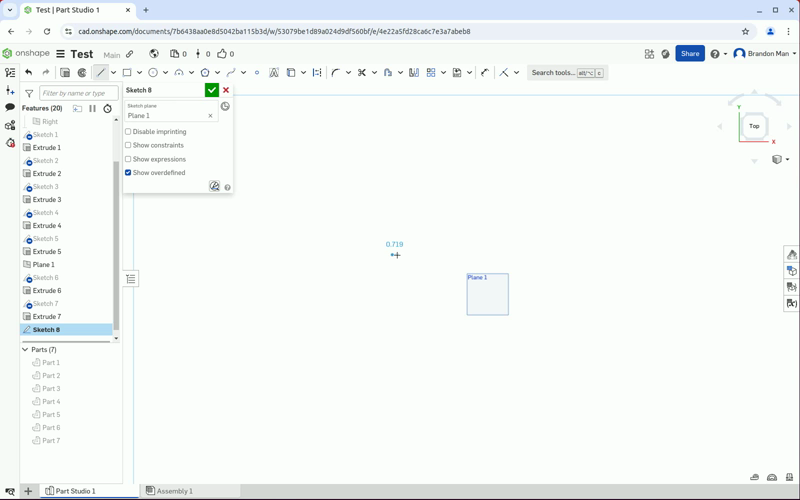
scroll(6)
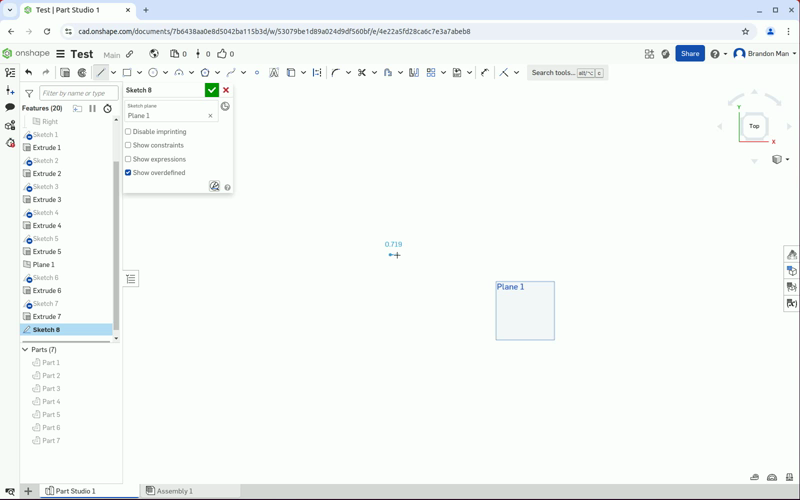
scroll(6)
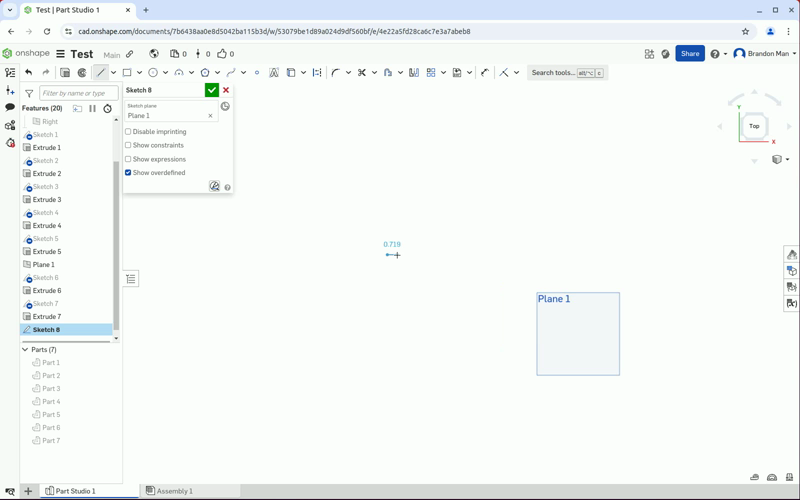
scroll(6)
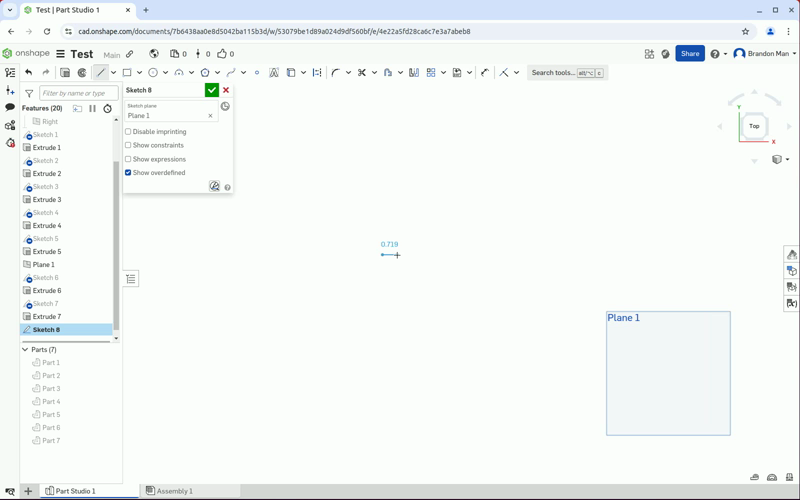
scroll(6)
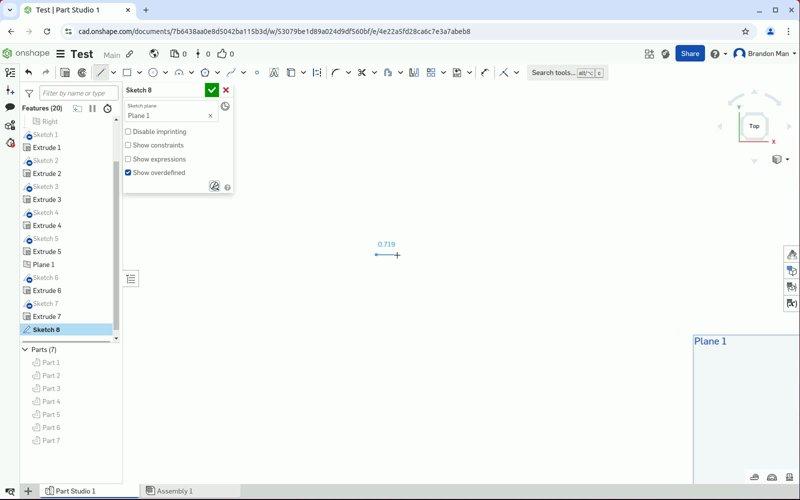
scroll(6)
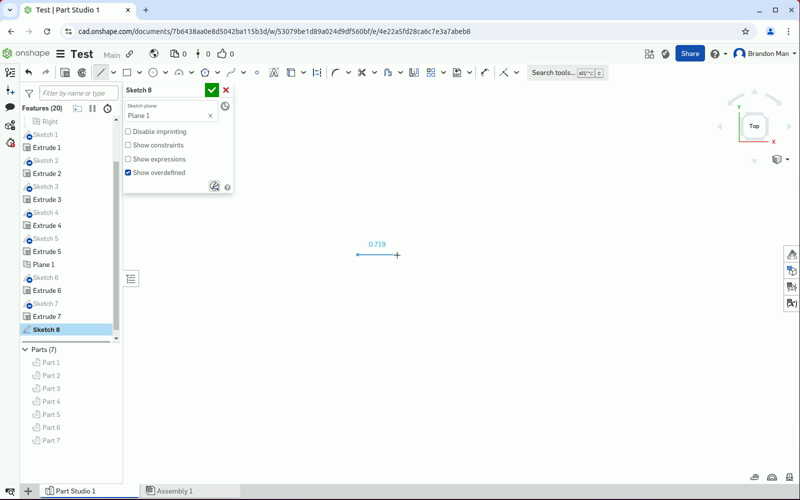
click(397, 254)
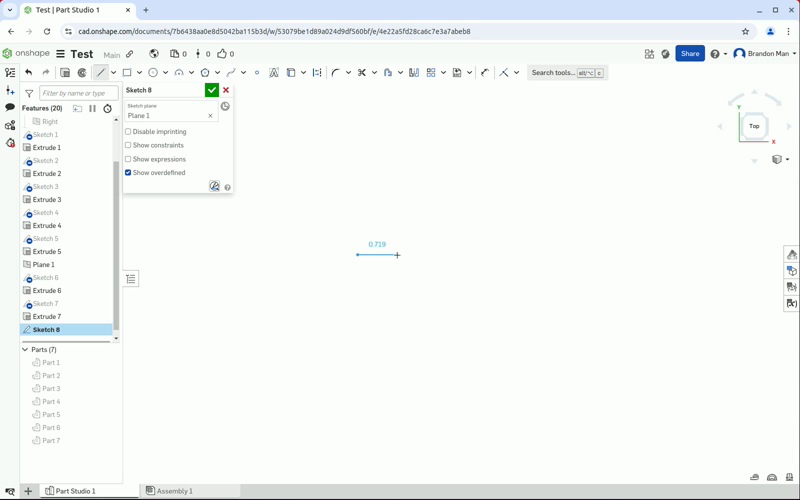
scroll(-6)
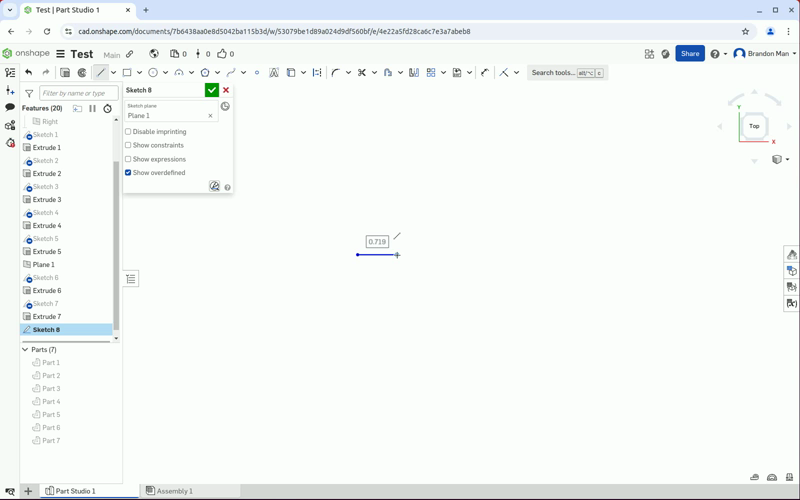
scroll(-6)
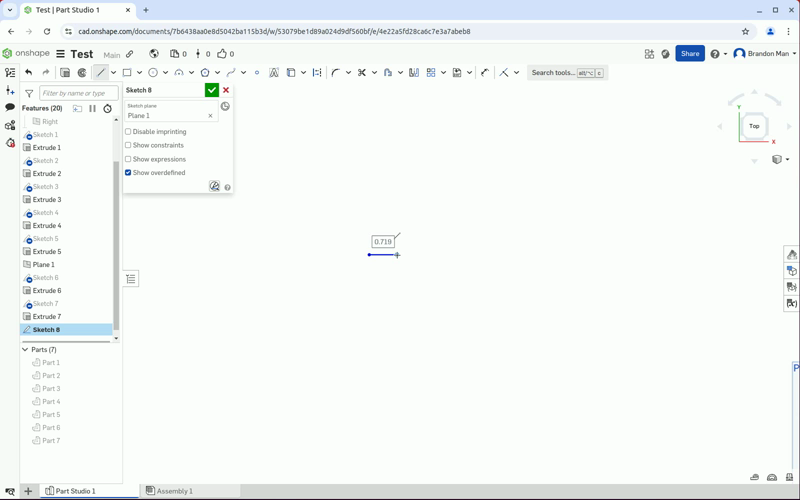
scroll(-6)
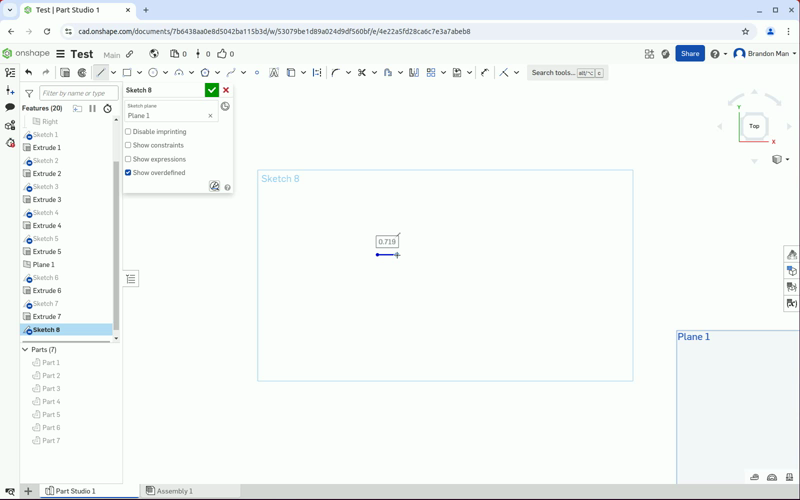
scroll(-6)
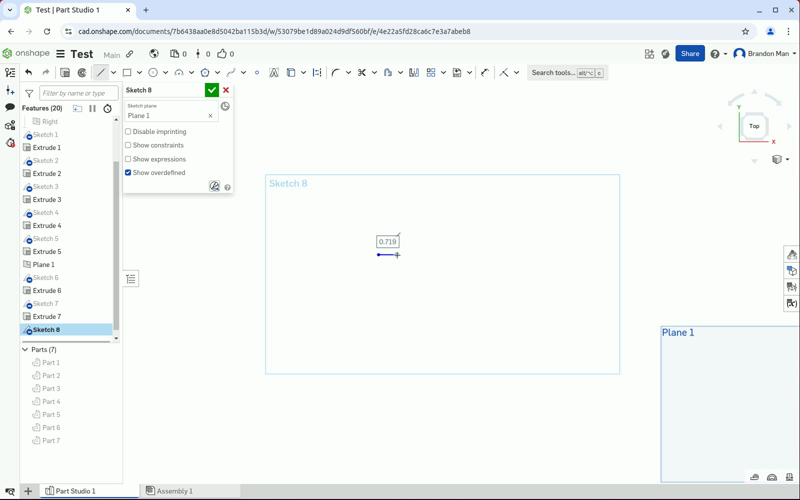
scroll(-6)
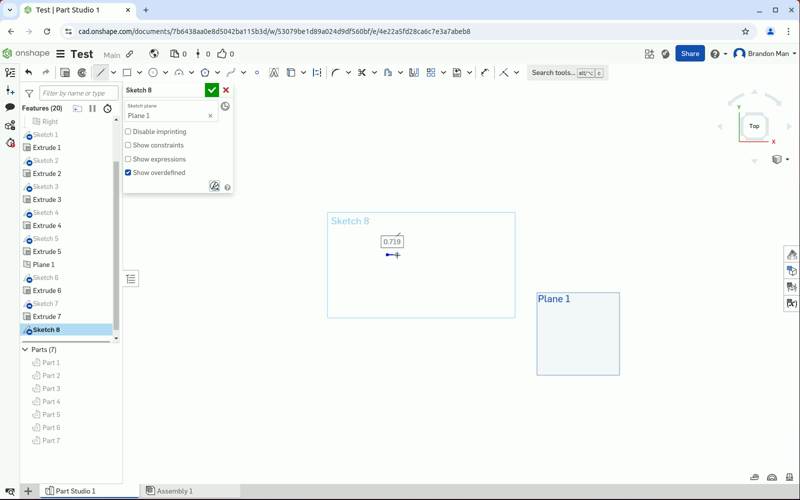
scroll(-6)
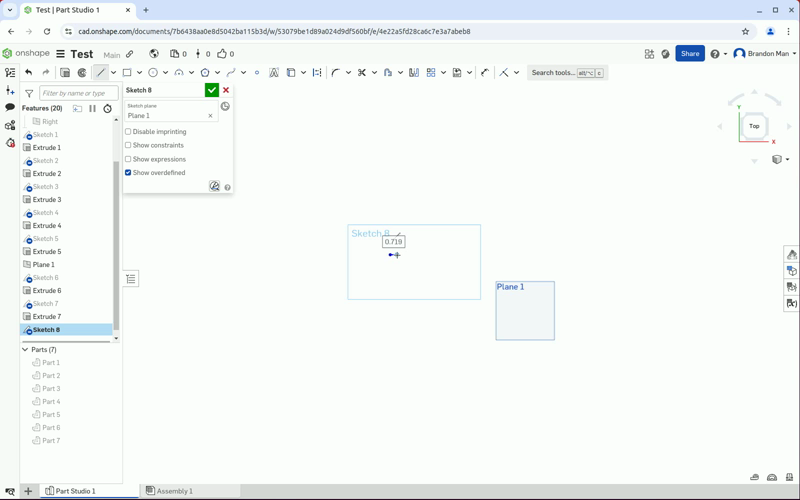
scroll(-6)
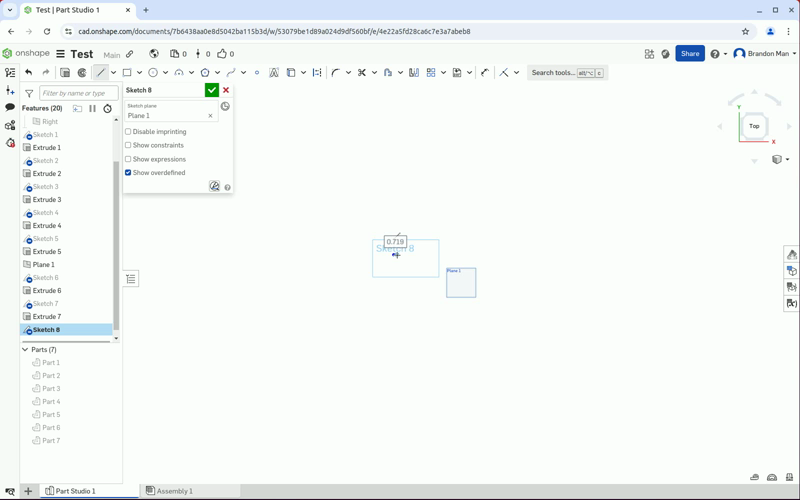
key_up(shift)
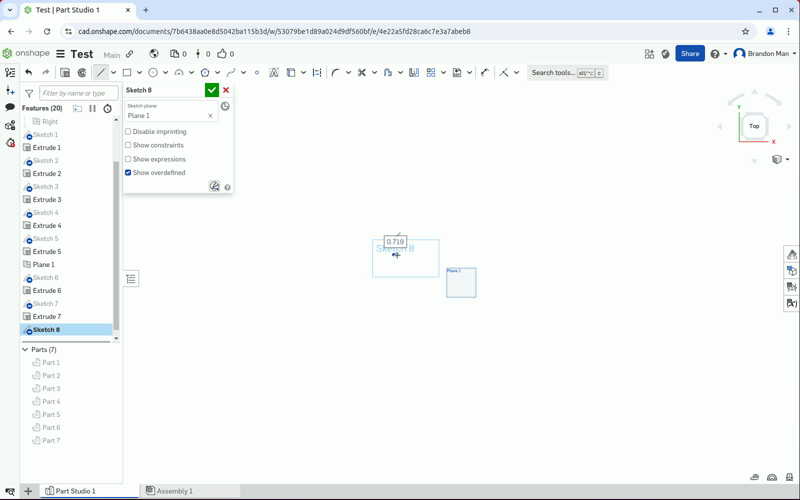
key_down(shift)
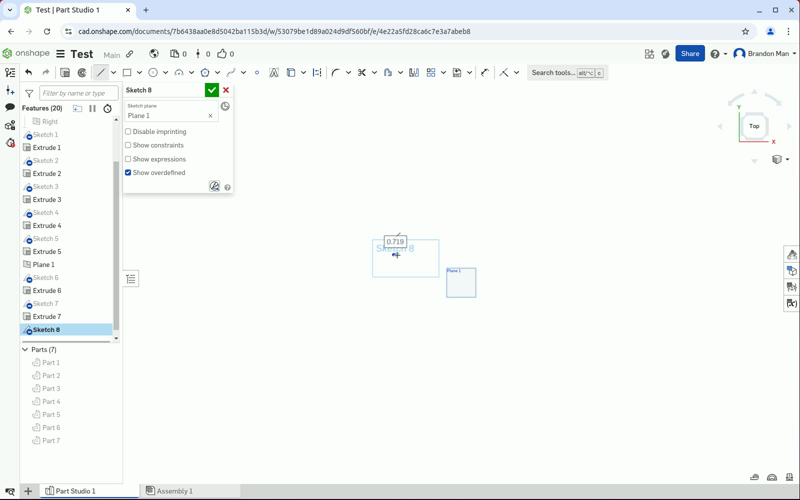
mouse_move(427, 254)
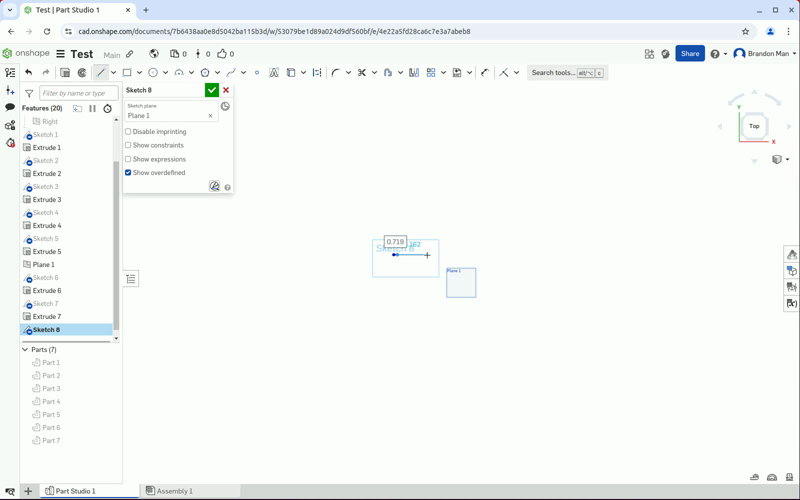
mouse_move(397, 251)
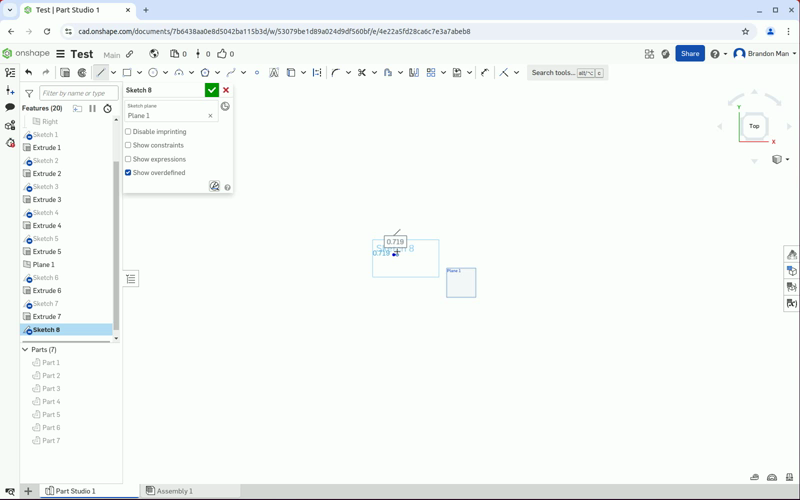
scroll(6)
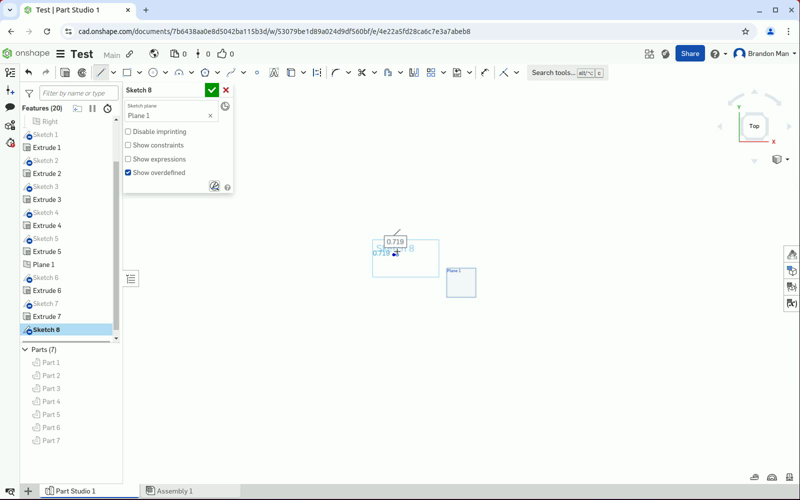
scroll(6)
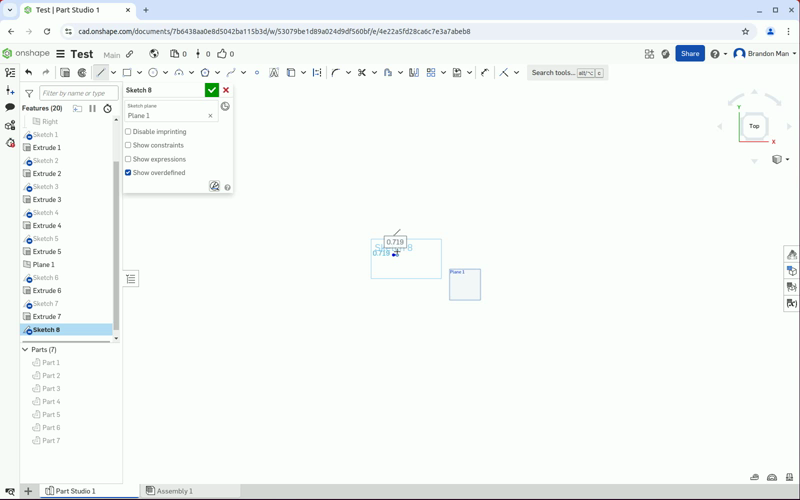
scroll(6)
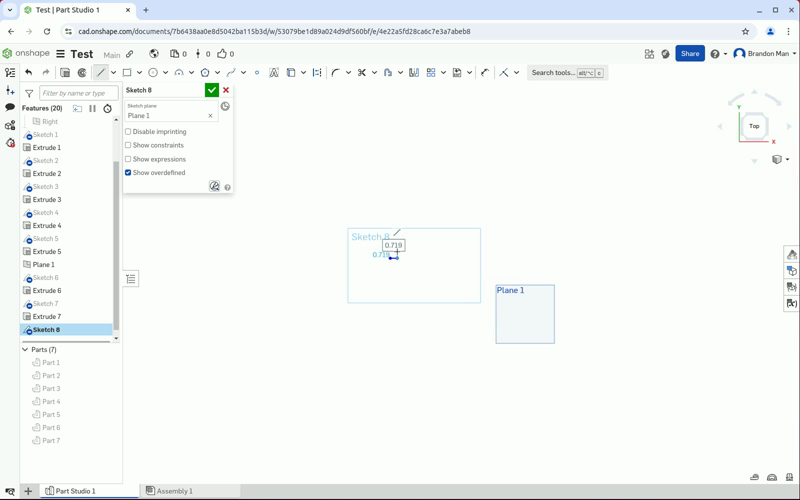
scroll(6)
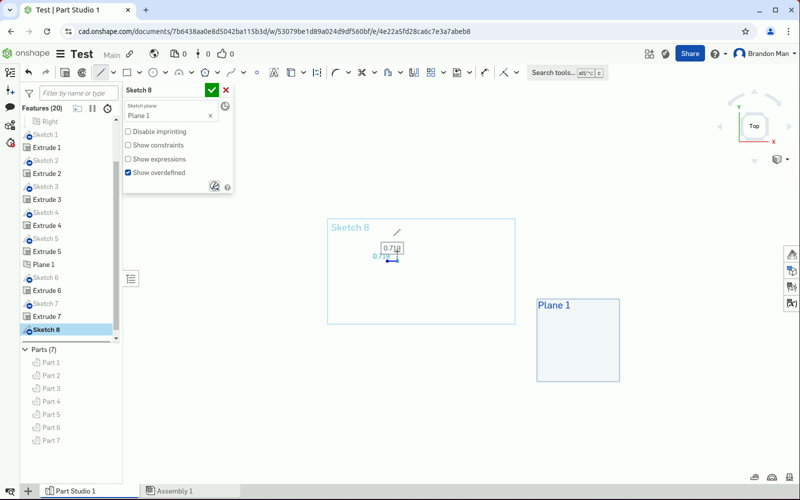
scroll(6)
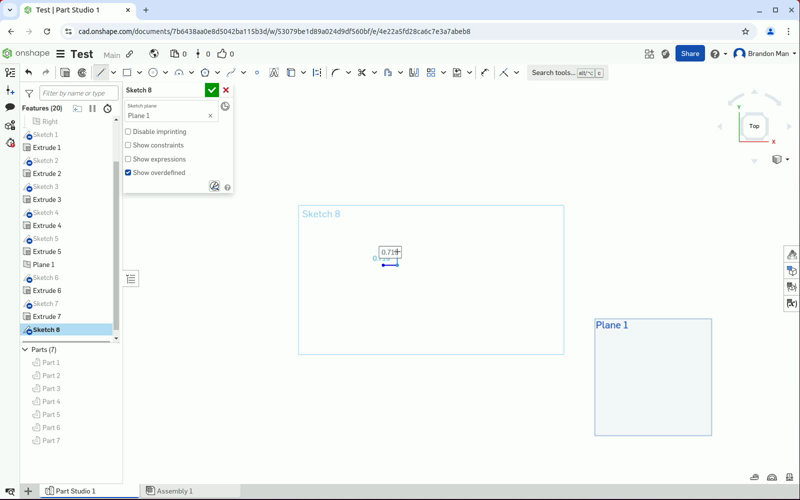
scroll(6)
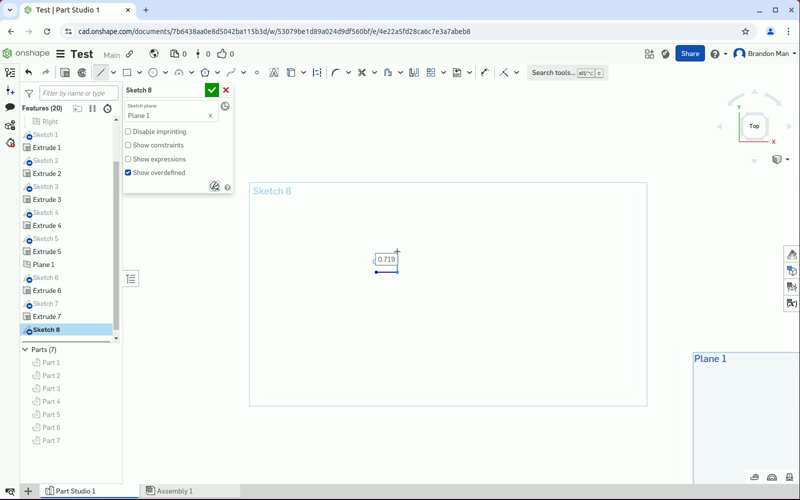
scroll(6)
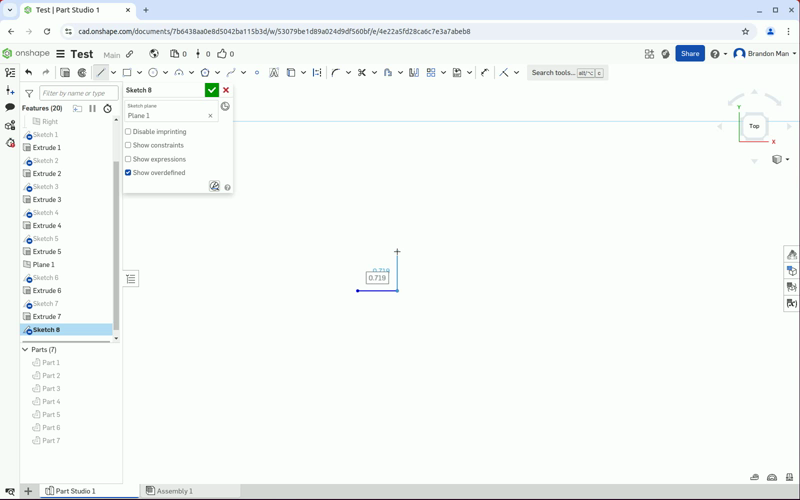
click(397, 251)
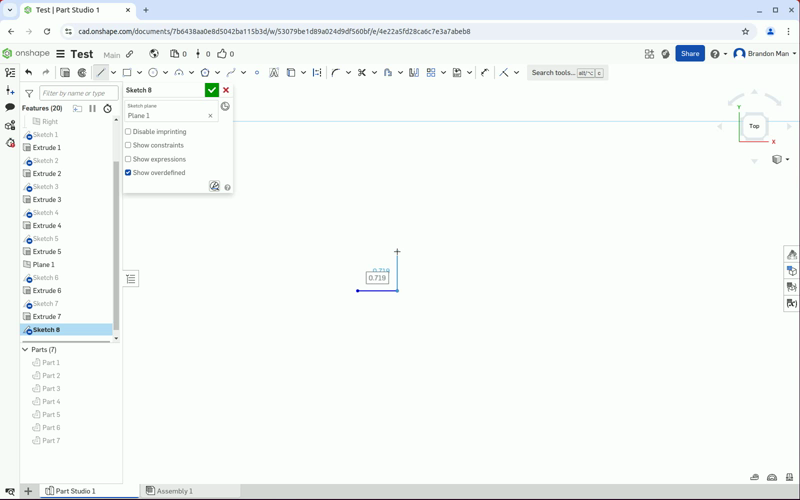
scroll(-6)
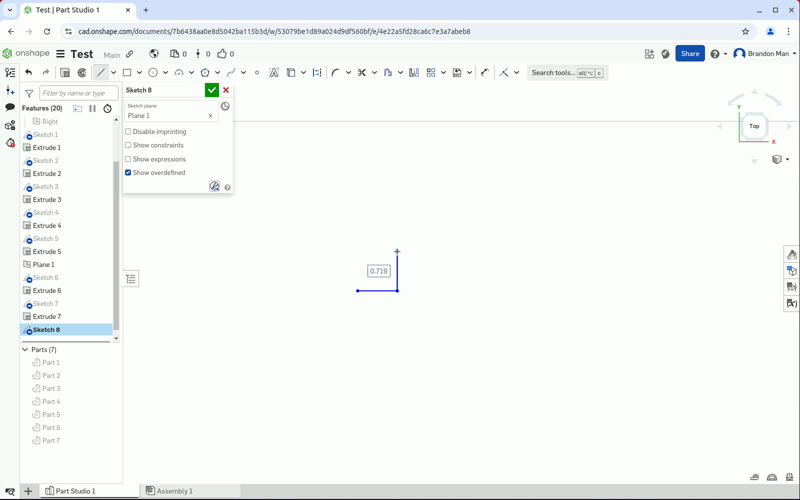
scroll(-6)
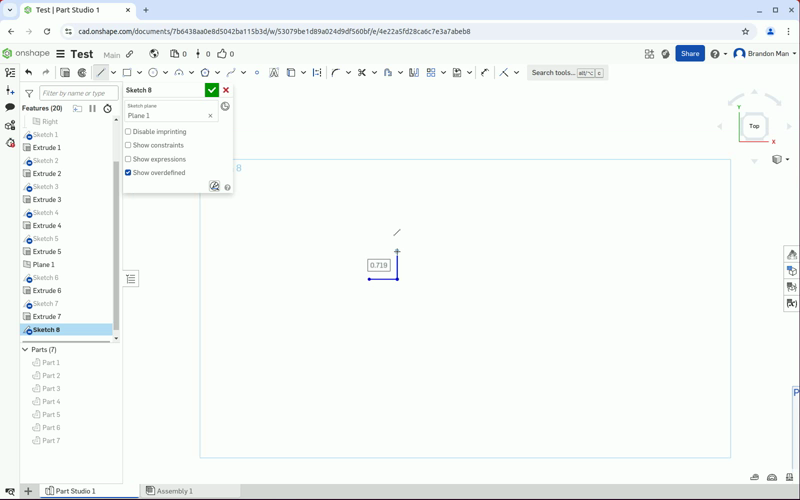
scroll(-6)
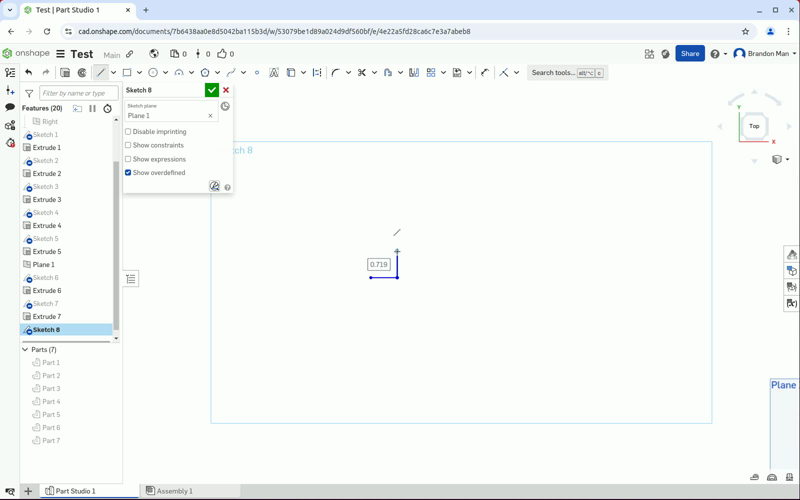
scroll(-6)
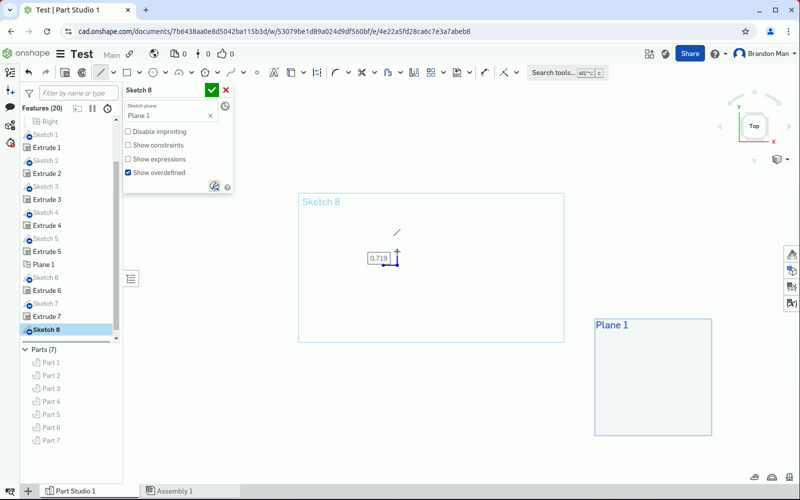
scroll(-6)
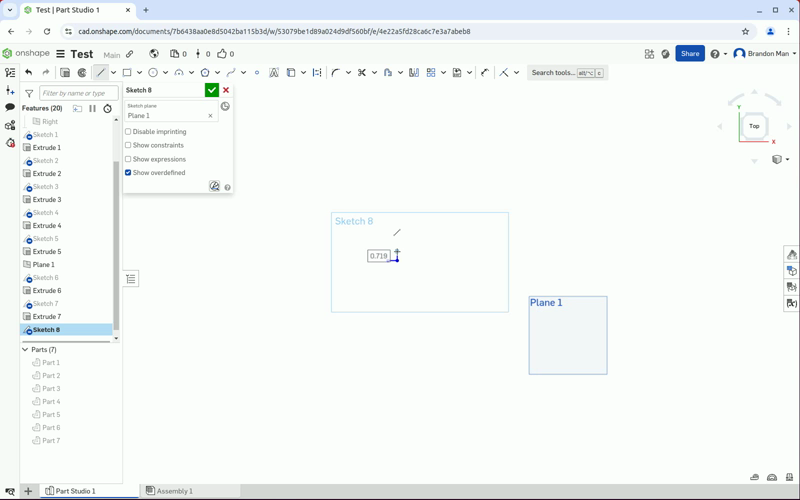
scroll(-6)
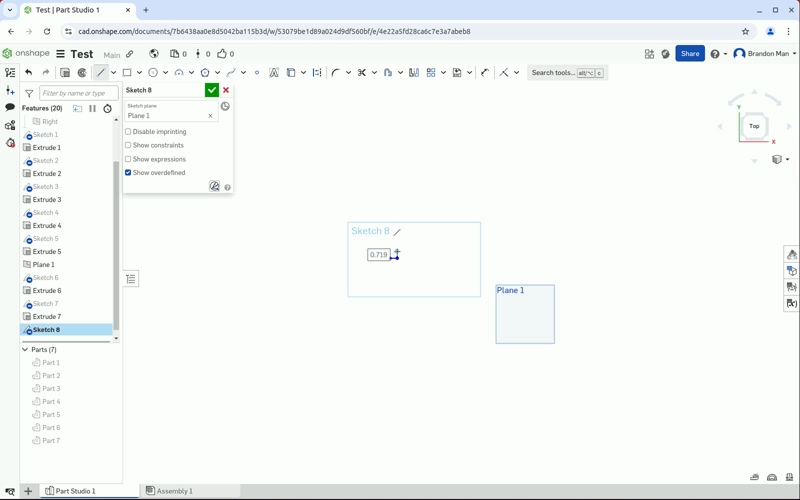
scroll(-6)
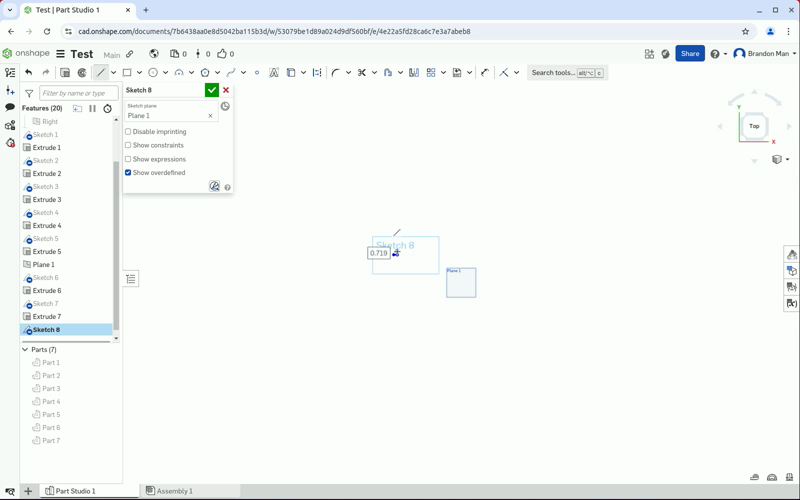
key_up(shift)
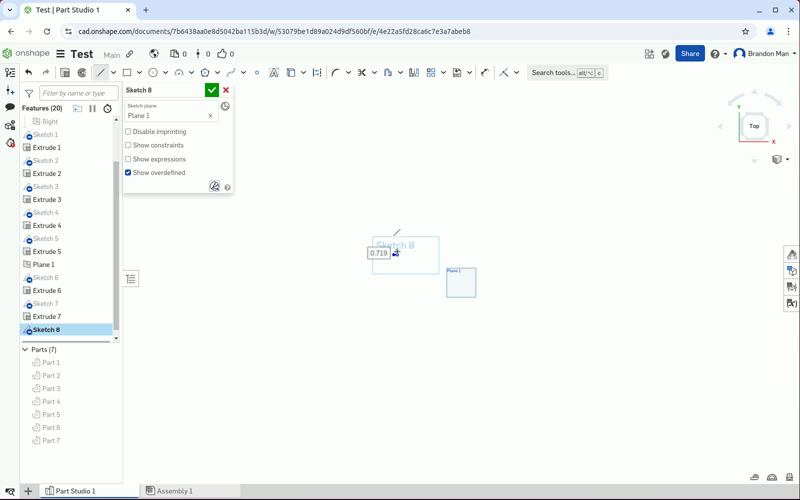
key_down(shift)
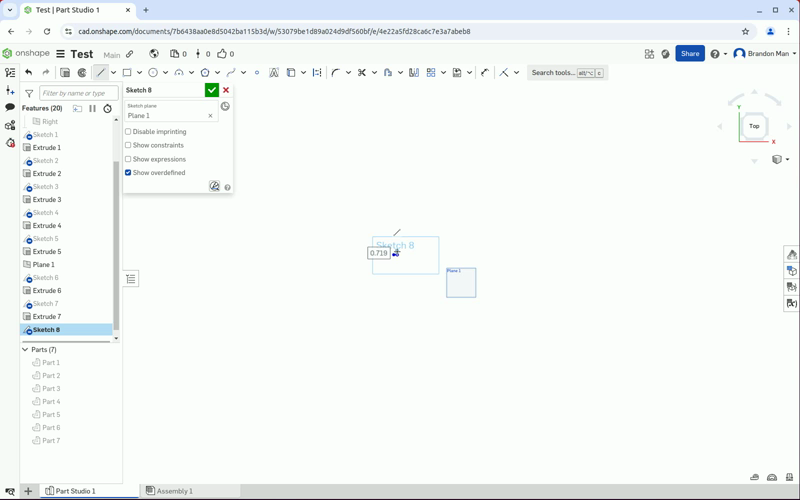
mouse_move(427, 251)
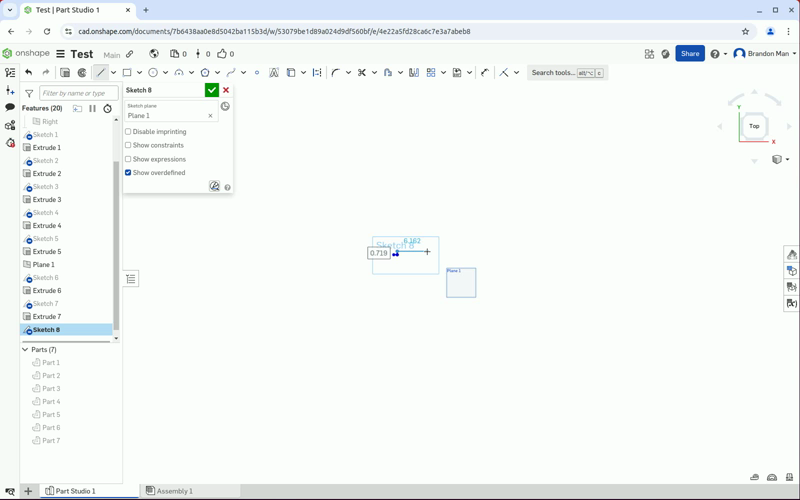
mouse_move(393, 251)
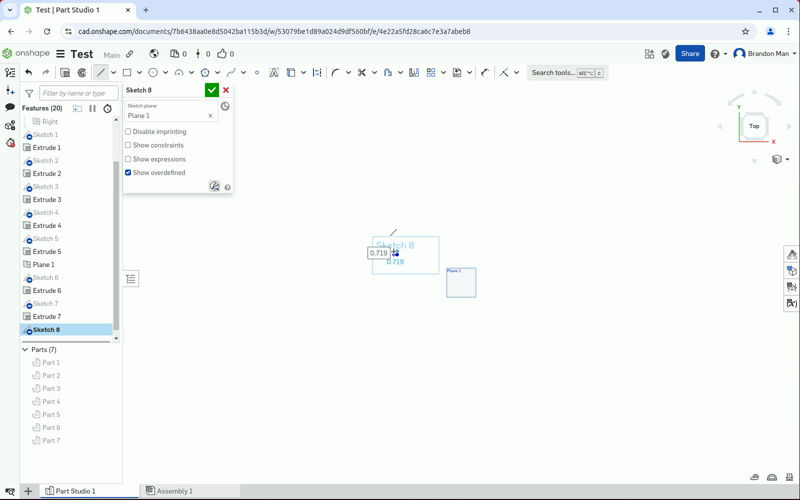
scroll(6)
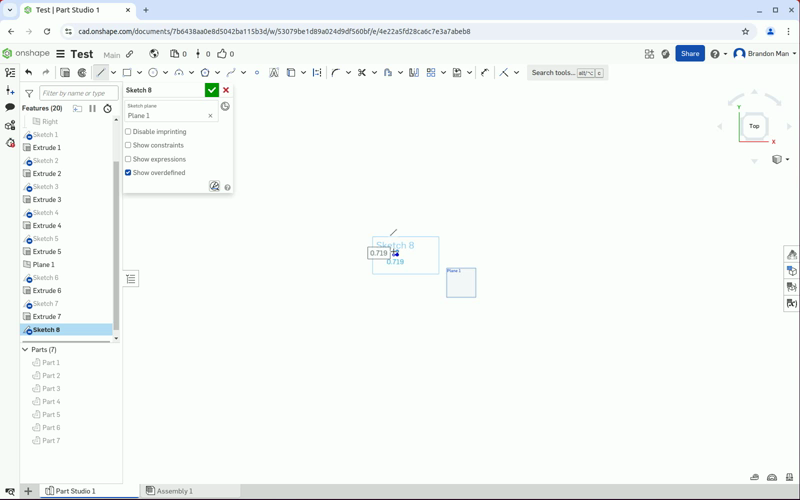
scroll(6)
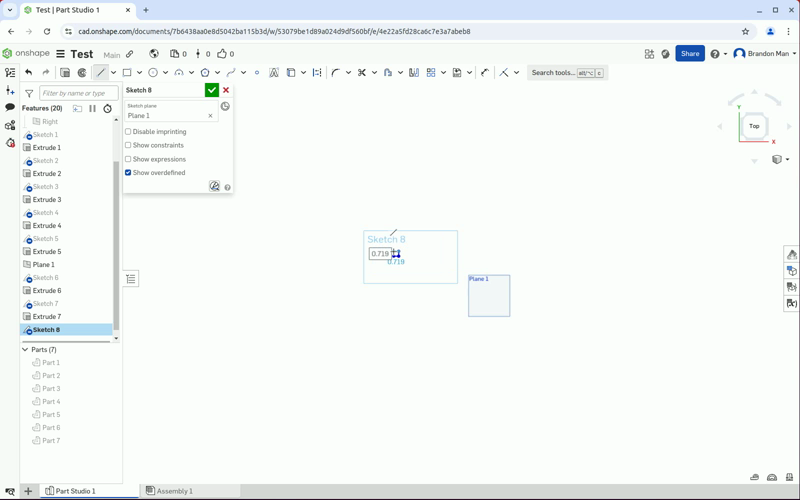
scroll(6)
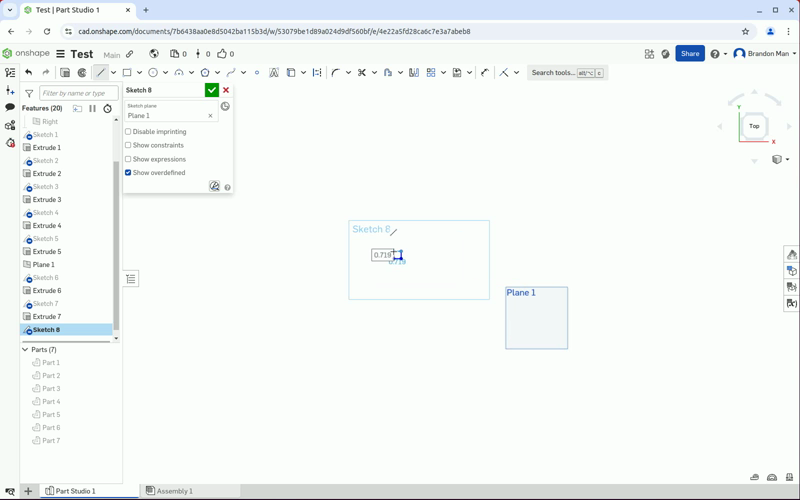
scroll(6)
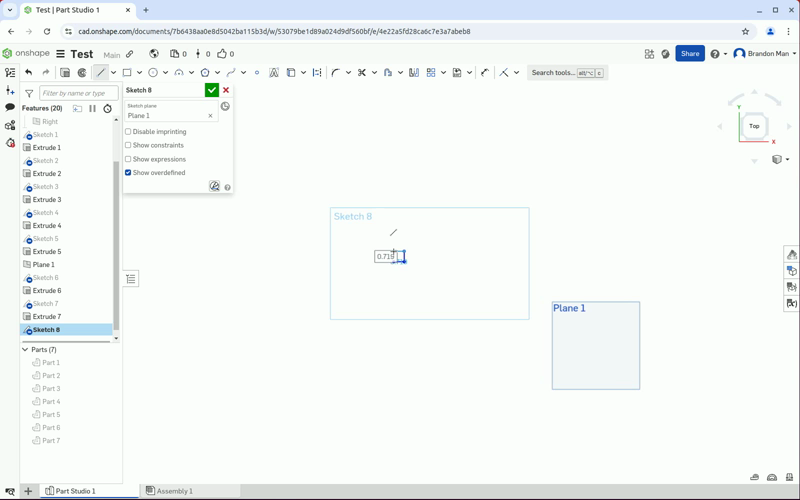
scroll(6)
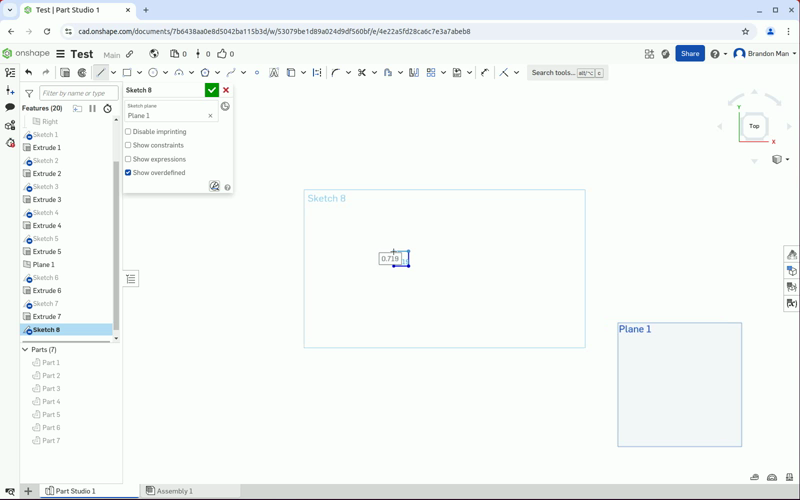
scroll(6)
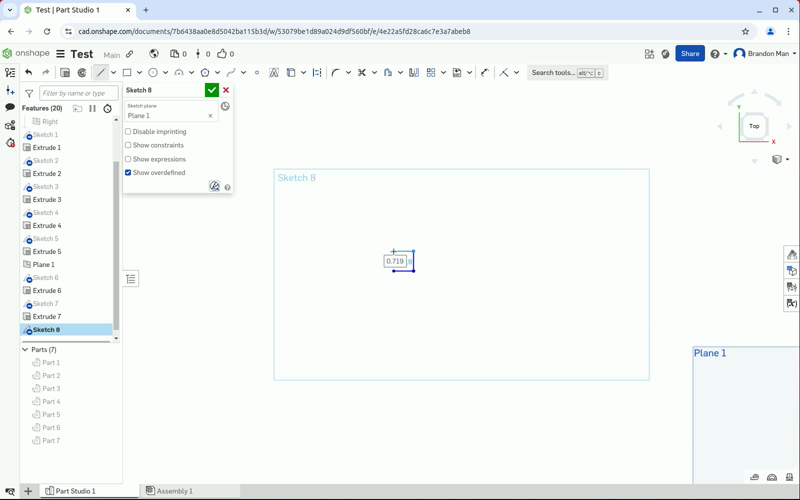
scroll(6)
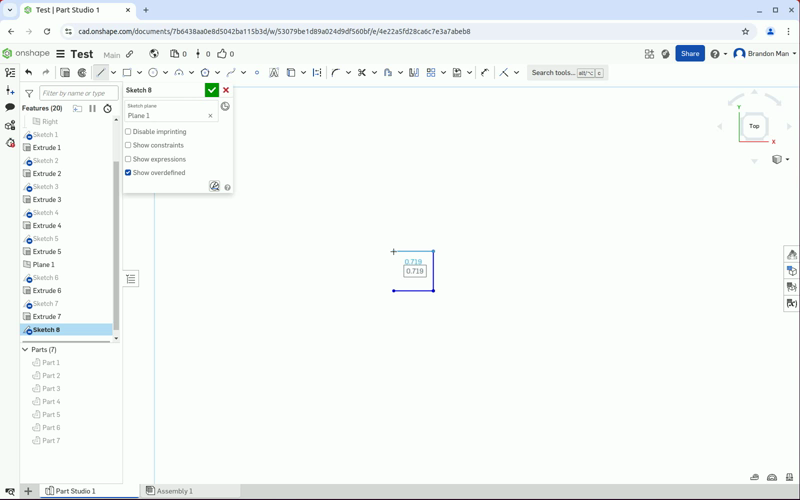
click(393, 251)
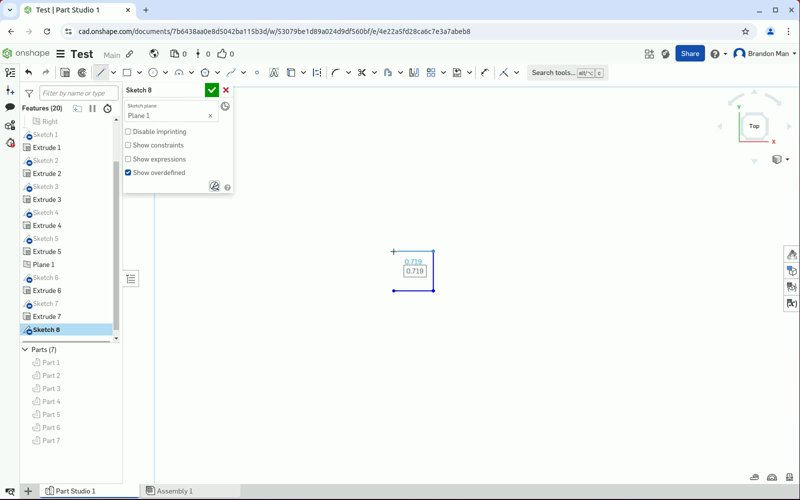
scroll(-6)
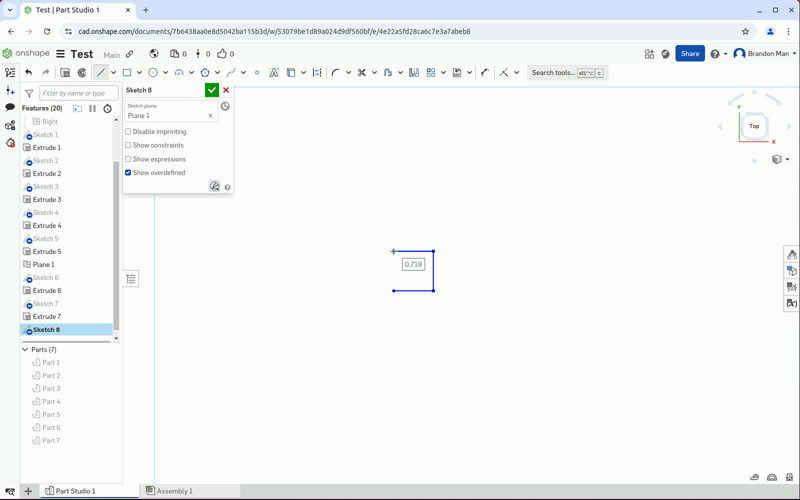
scroll(-6)
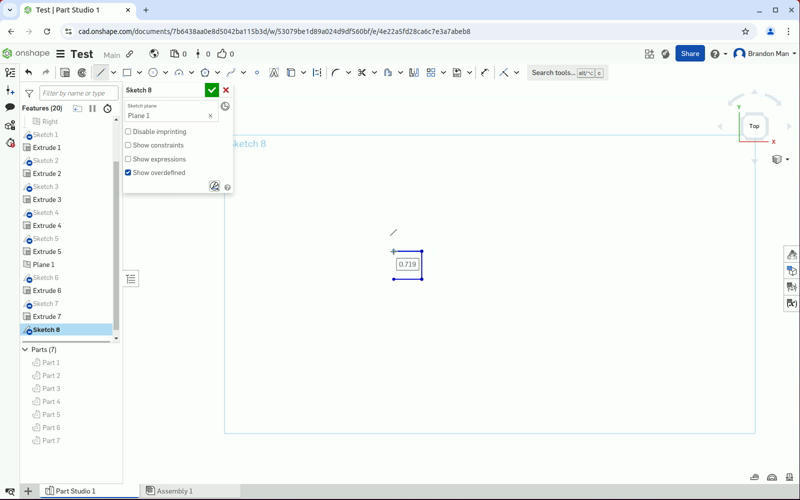
scroll(-6)
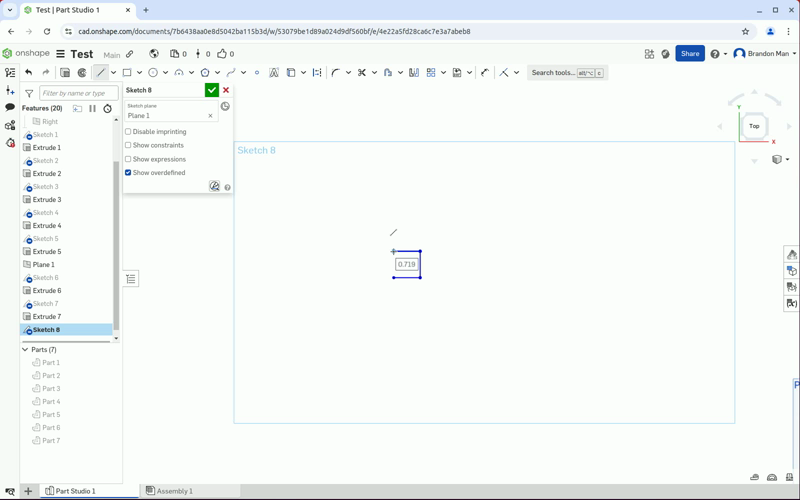
scroll(-6)
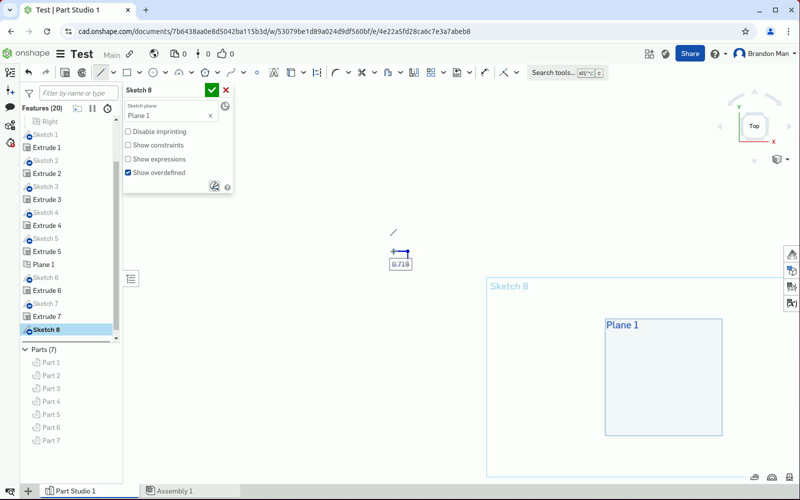
scroll(-6)
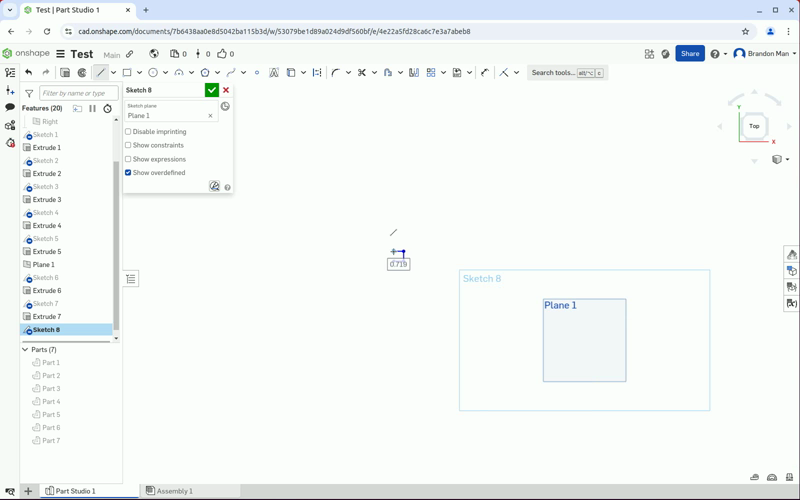
scroll(-6)
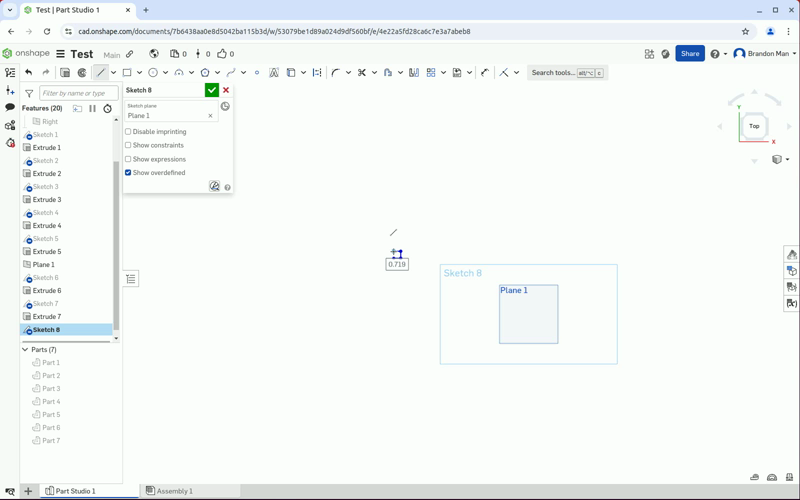
scroll(-6)
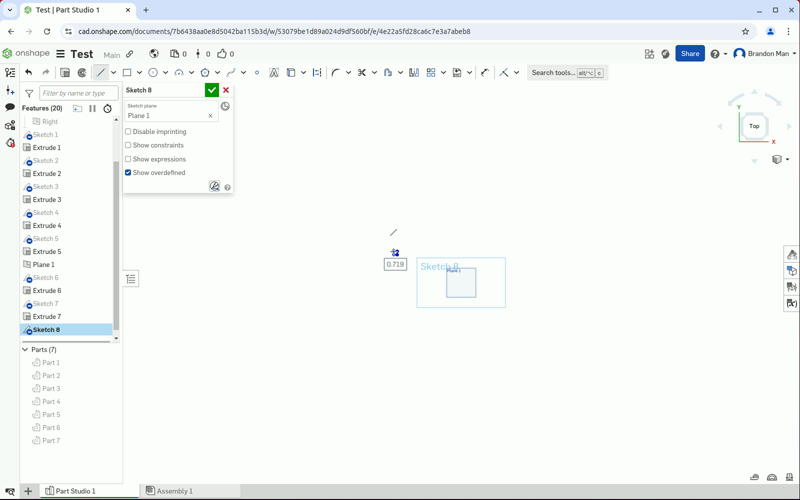
key_up(shift)
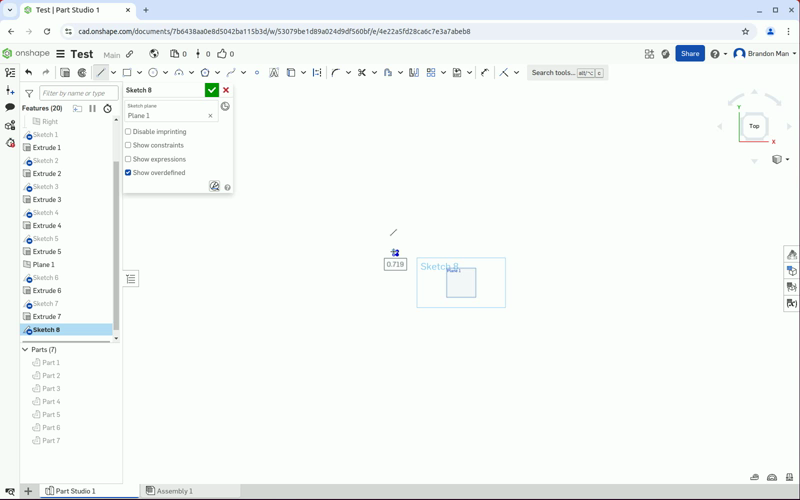
mouse_move(423, 251)
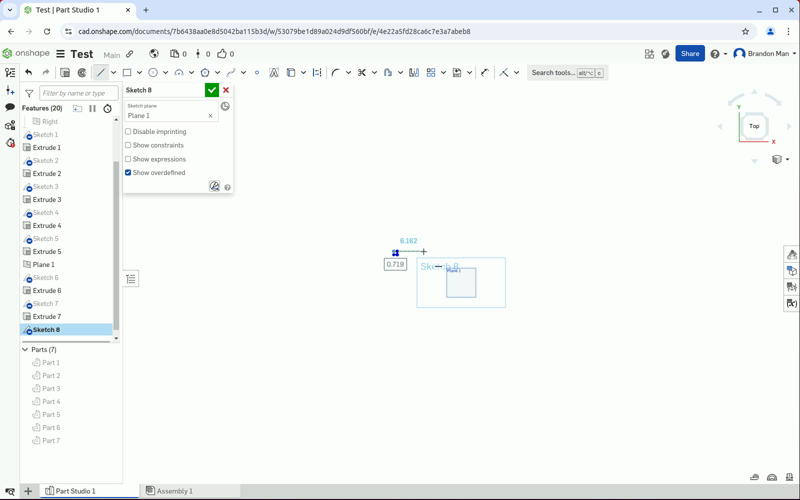
key_down(shift)
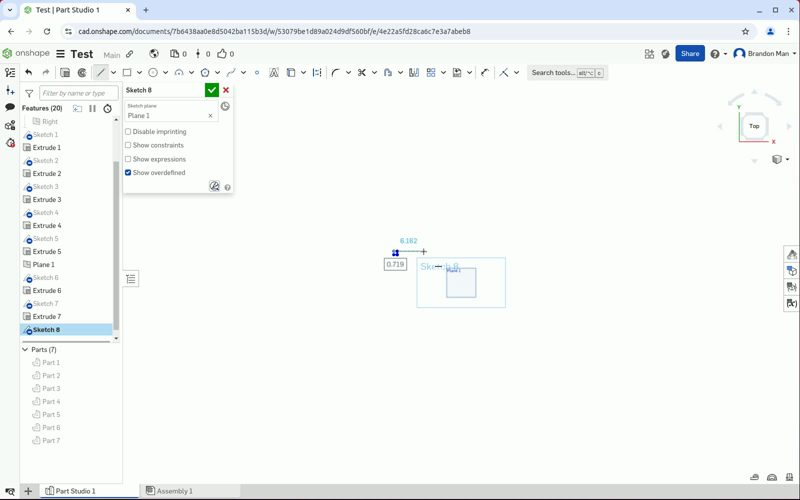
mouse_move(393, 254)
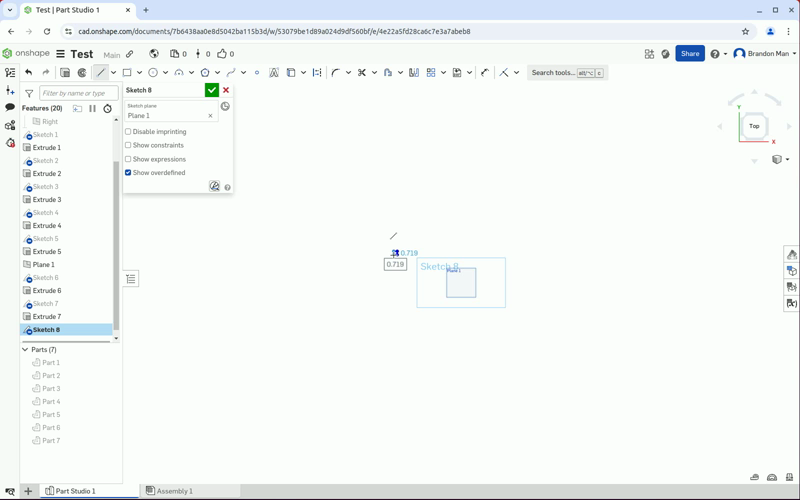
scroll(6)
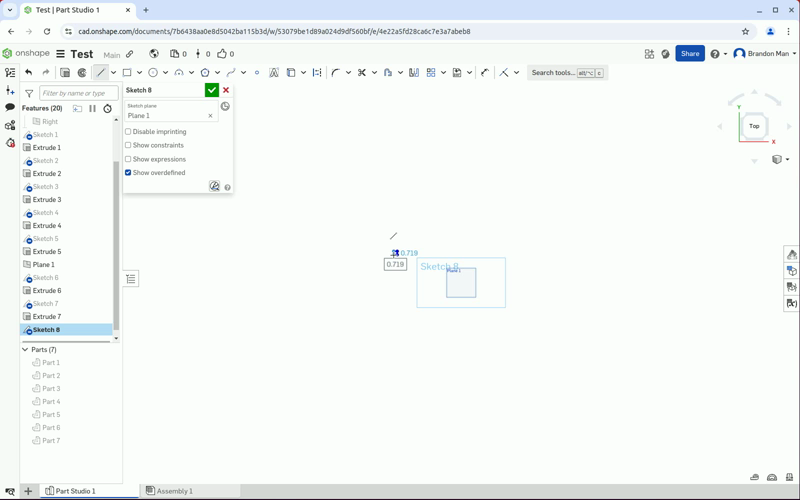
scroll(6)
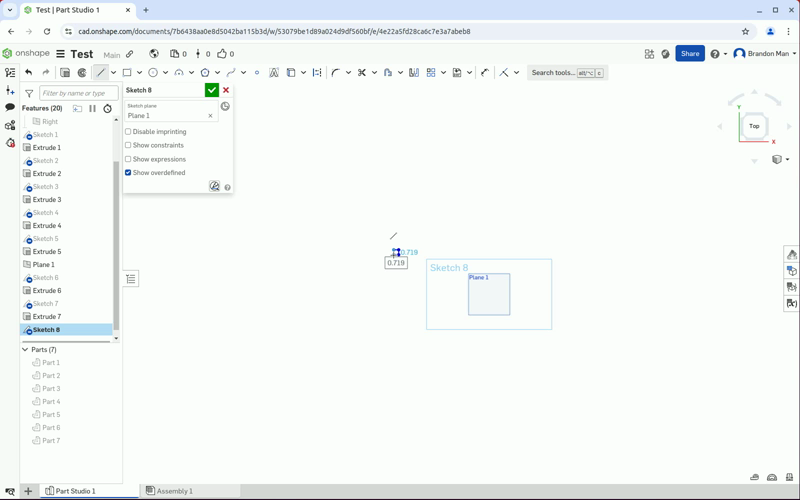
scroll(6)
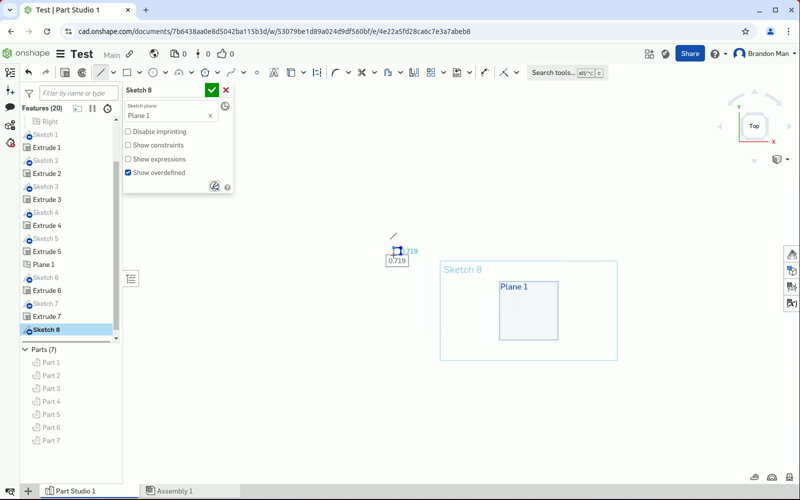
scroll(6)
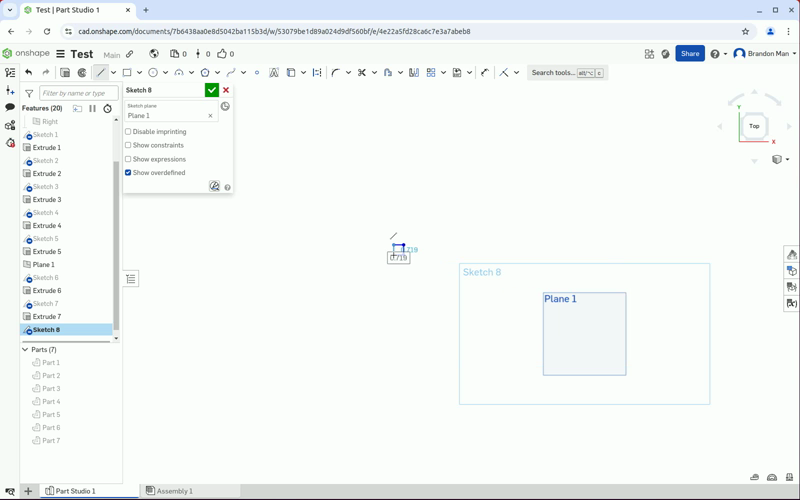
scroll(6)
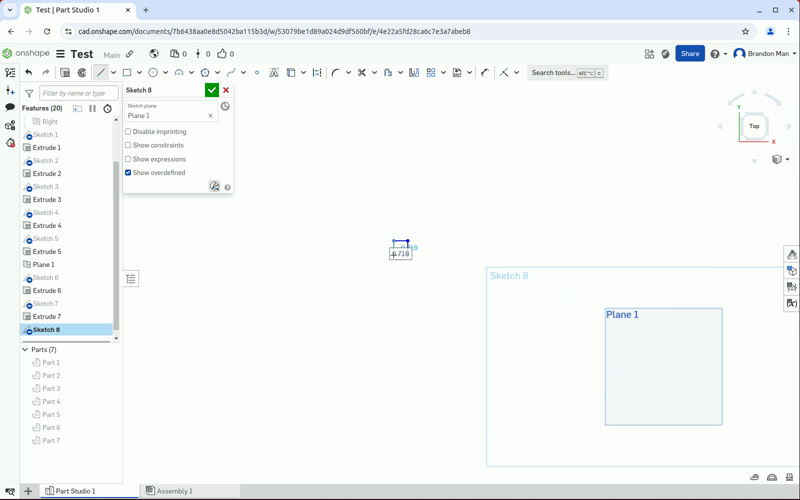
scroll(6)
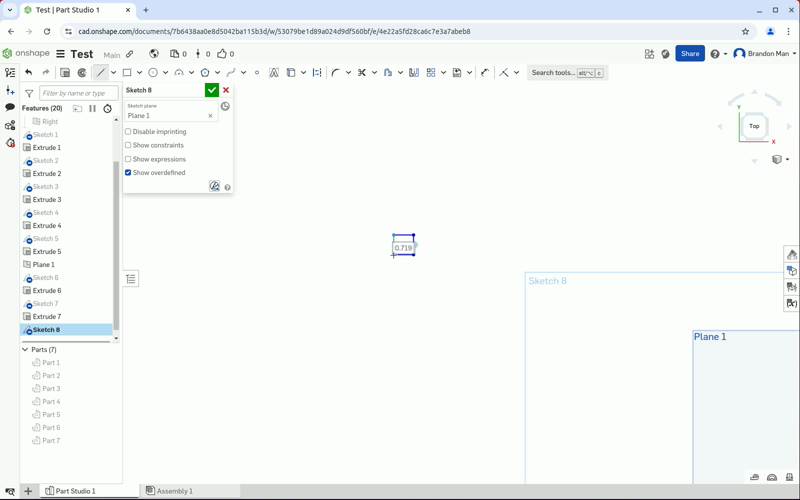
scroll(6)
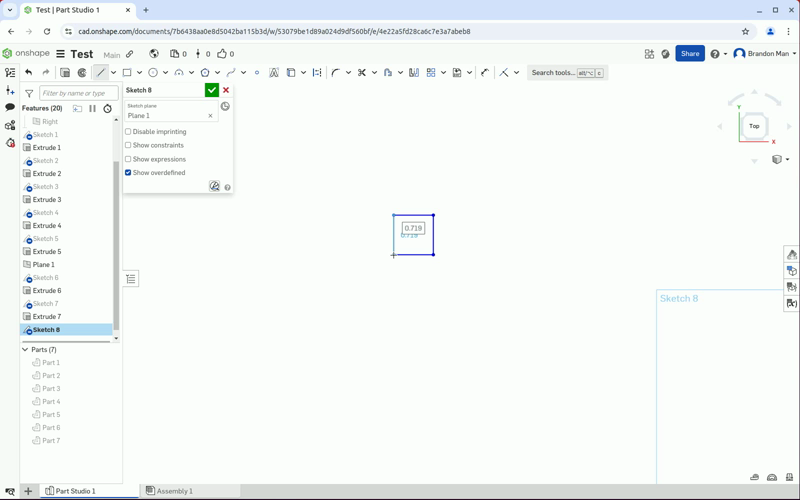
key_up(shift)
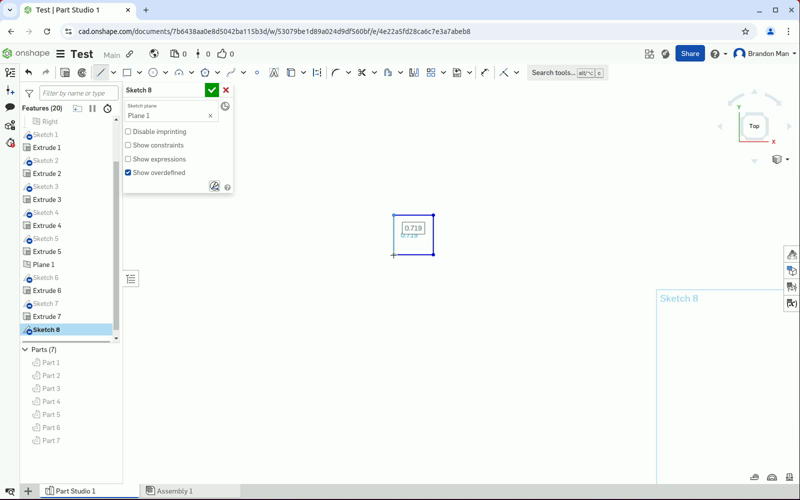
click(393, 254)
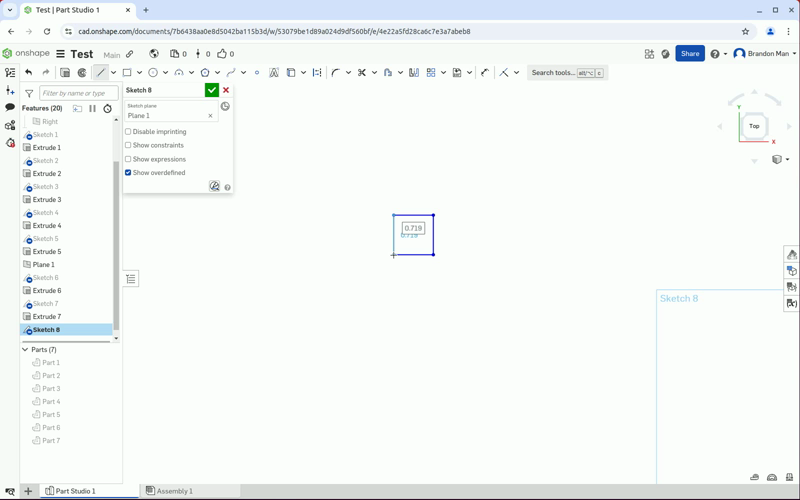
scroll(-6)
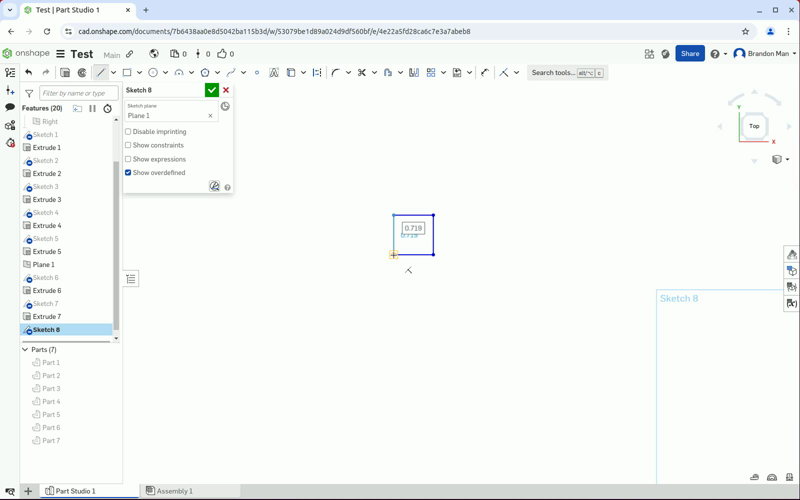
scroll(-6)
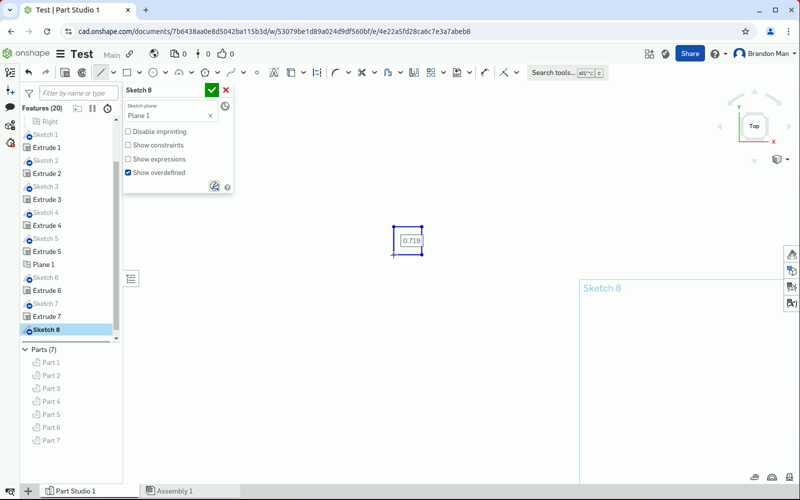
scroll(-6)
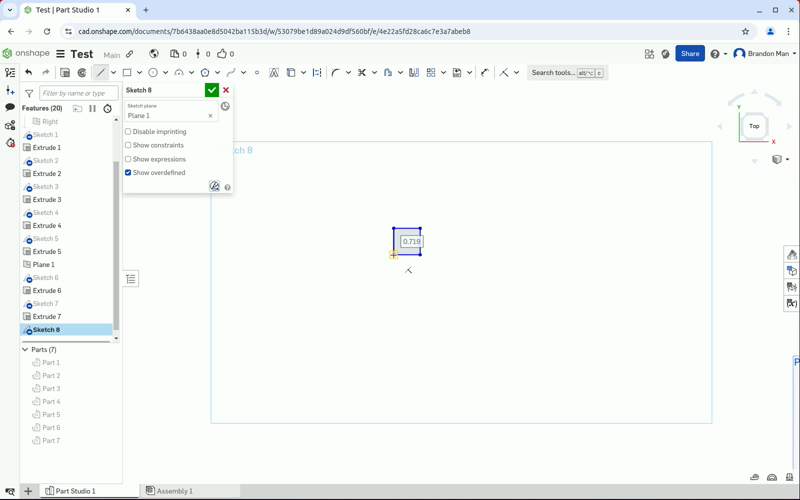
scroll(-6)
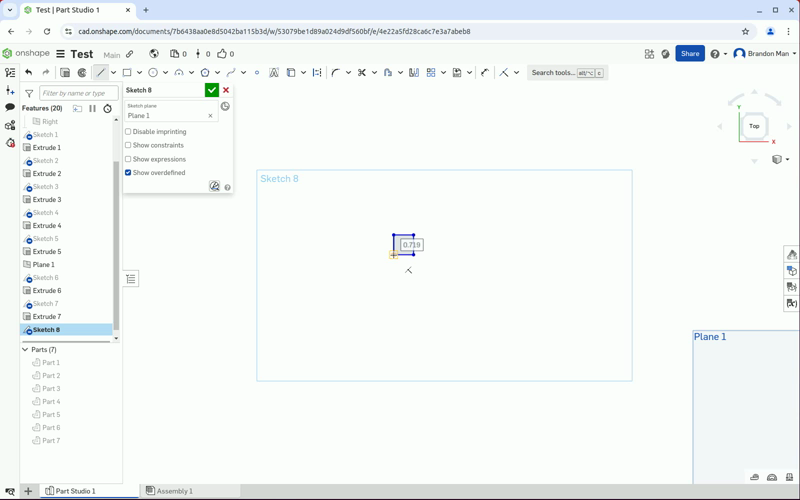
scroll(-6)
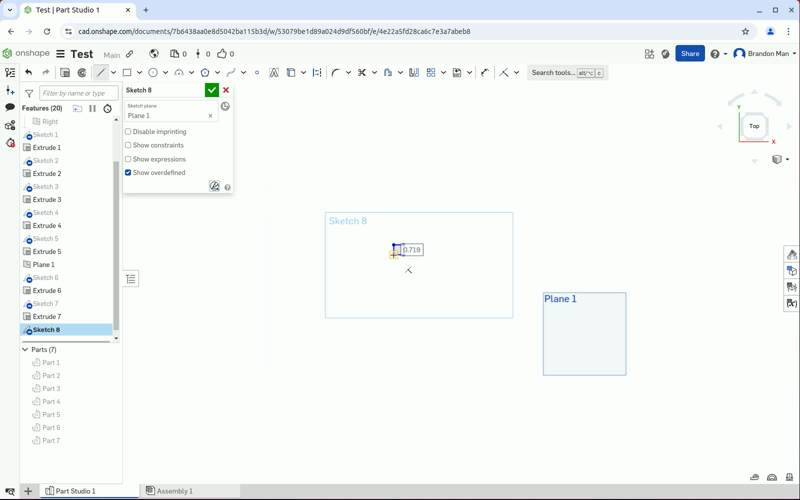
scroll(-6)
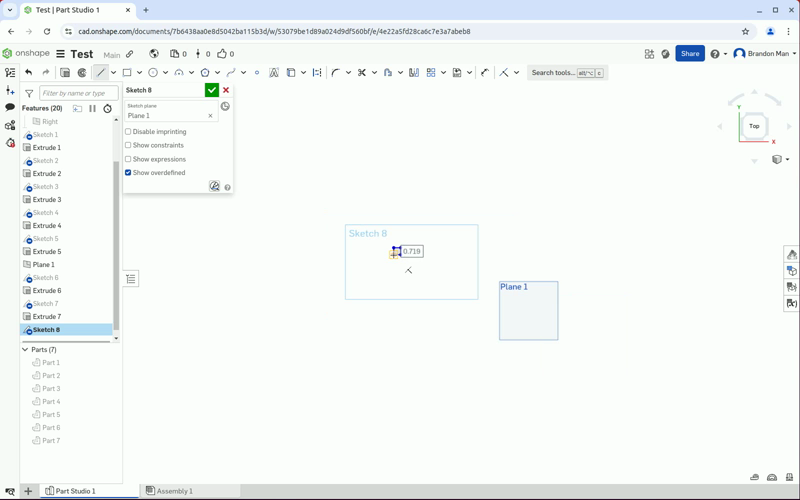
scroll(-6)
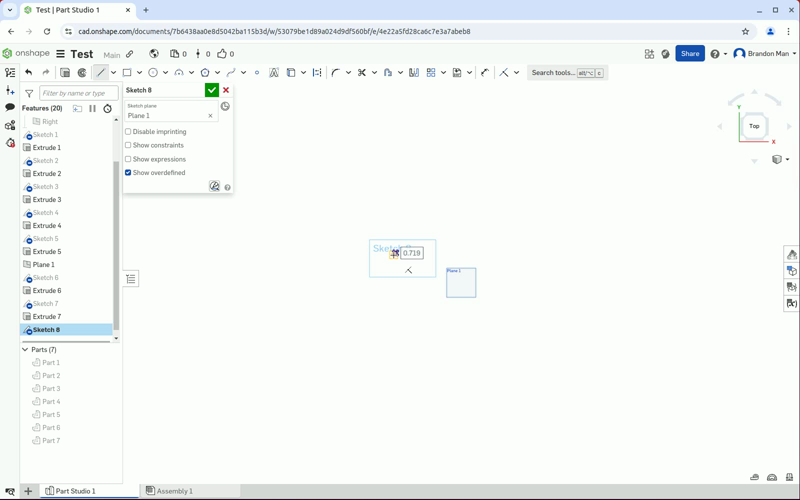
key(esc)
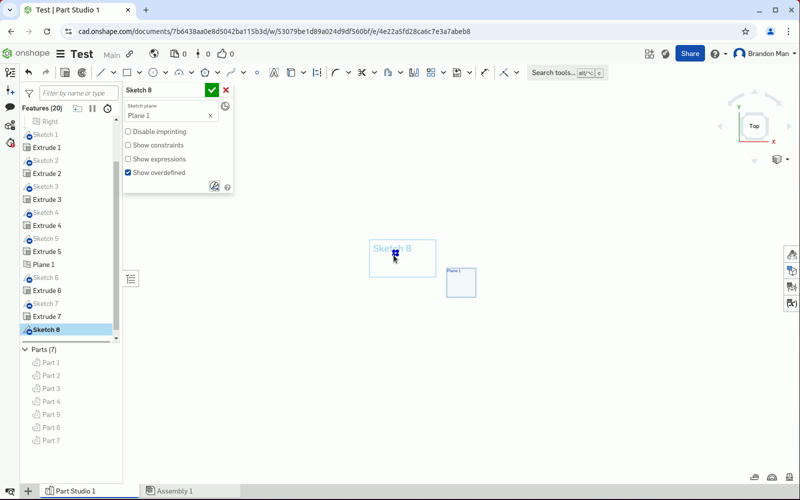
mouse_move(395, 251)
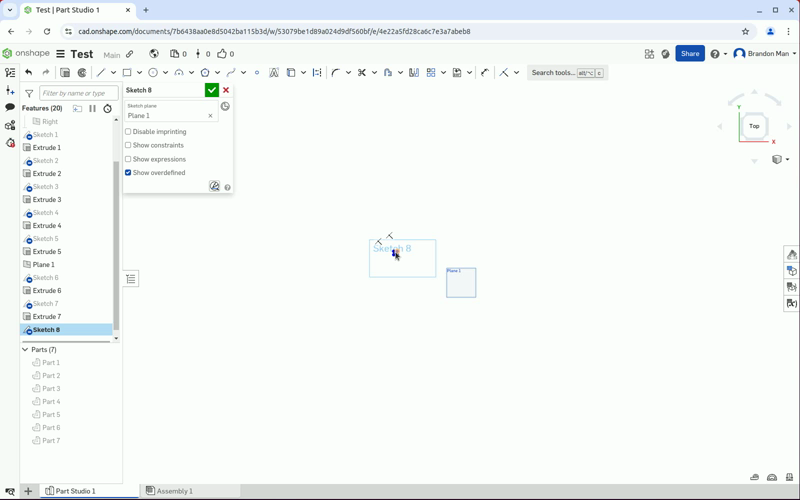
scroll(6)
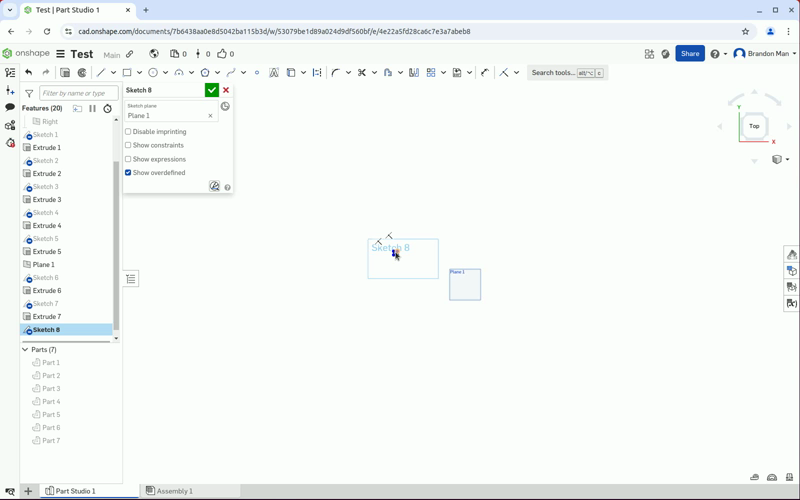
scroll(6)
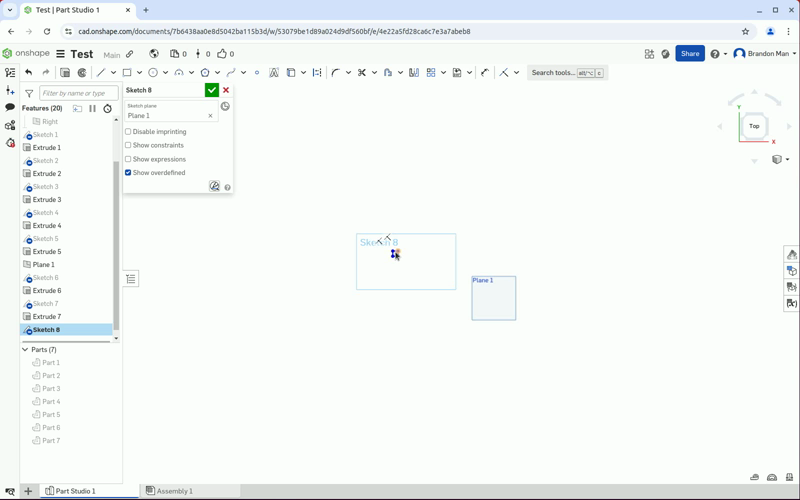
scroll(6)
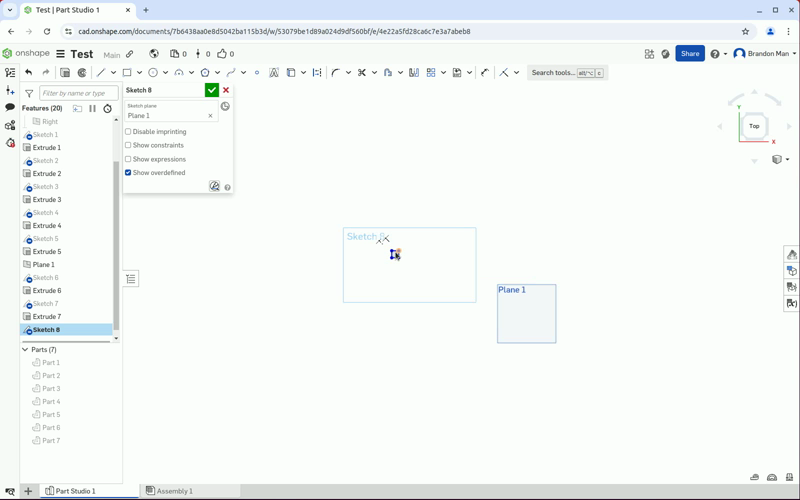
scroll(6)
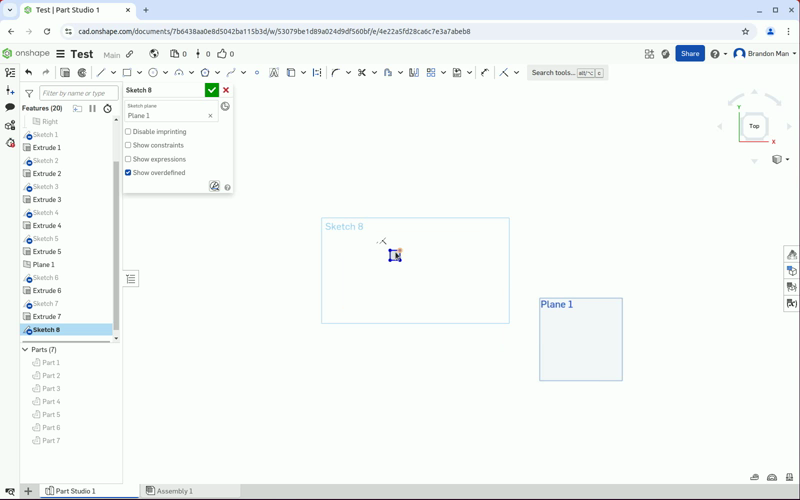
scroll(6)
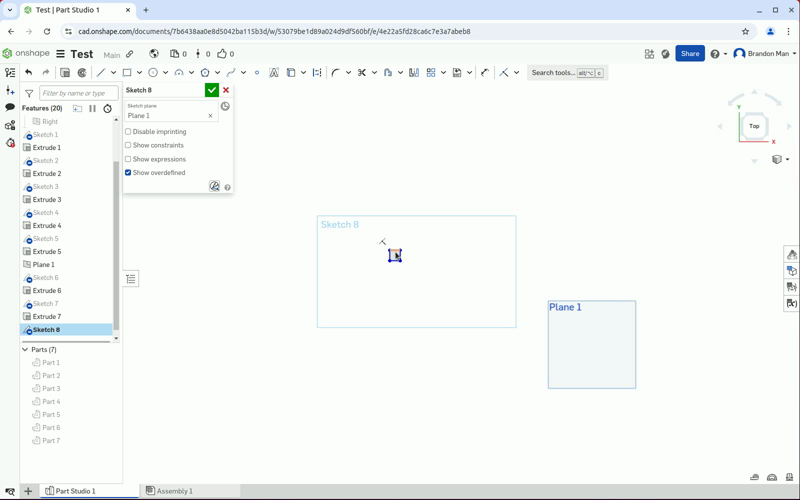
scroll(6)
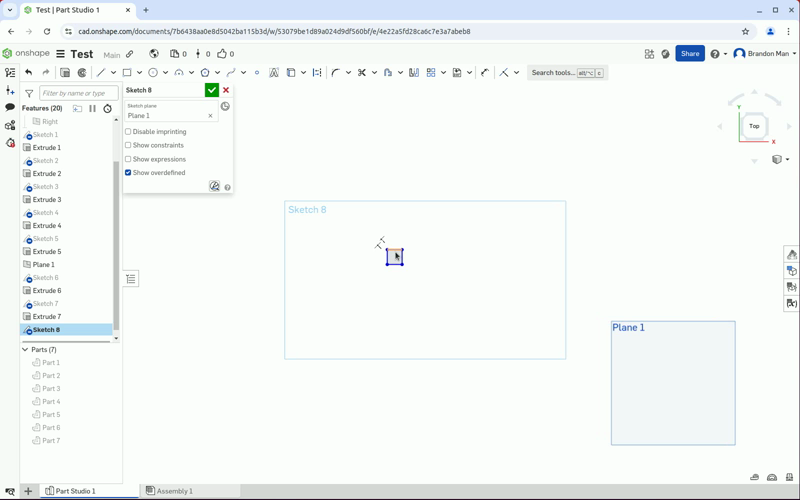
scroll(6)
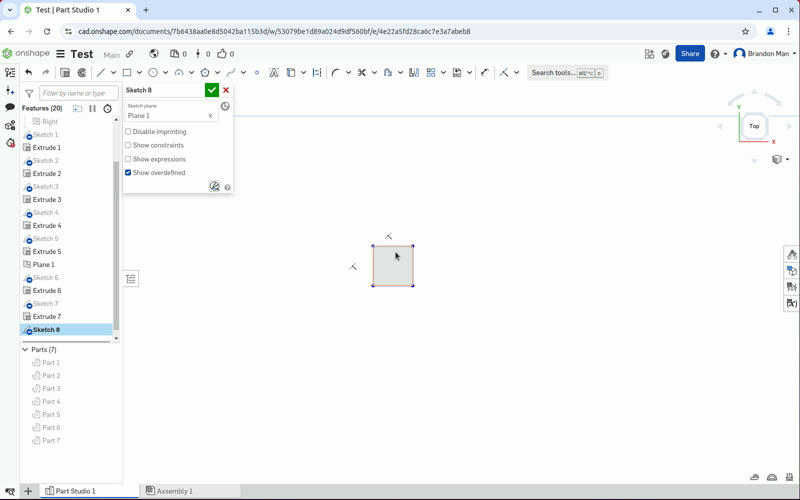
click(395, 251)
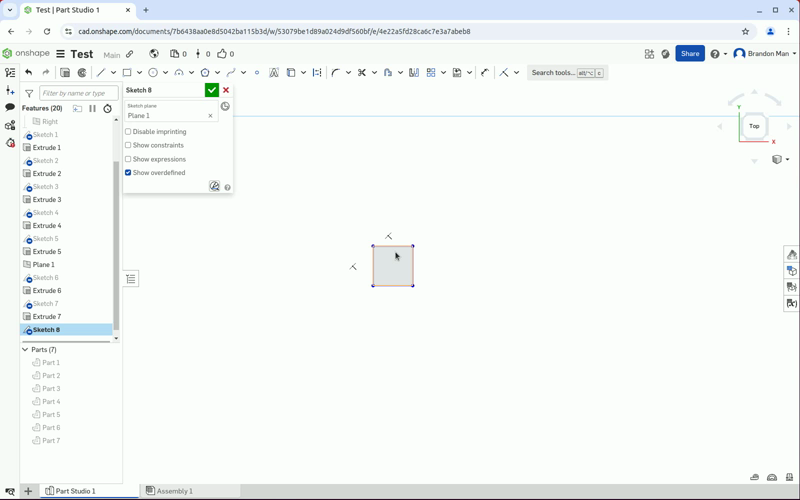
scroll(-6)
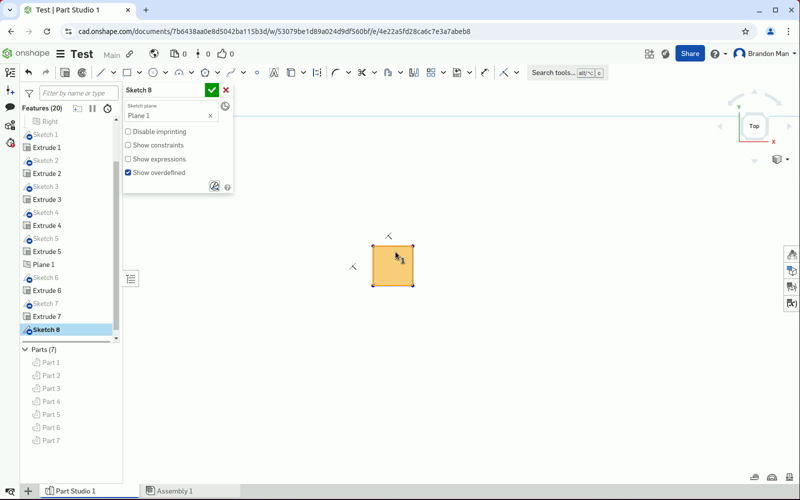
scroll(-6)
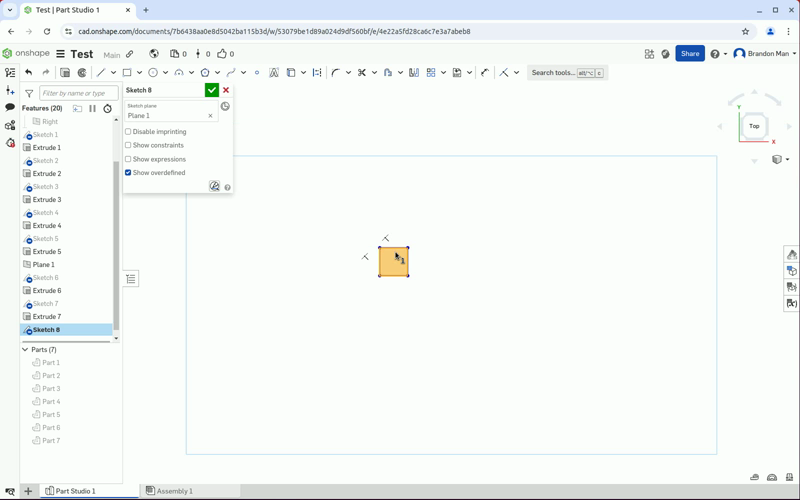
scroll(-6)
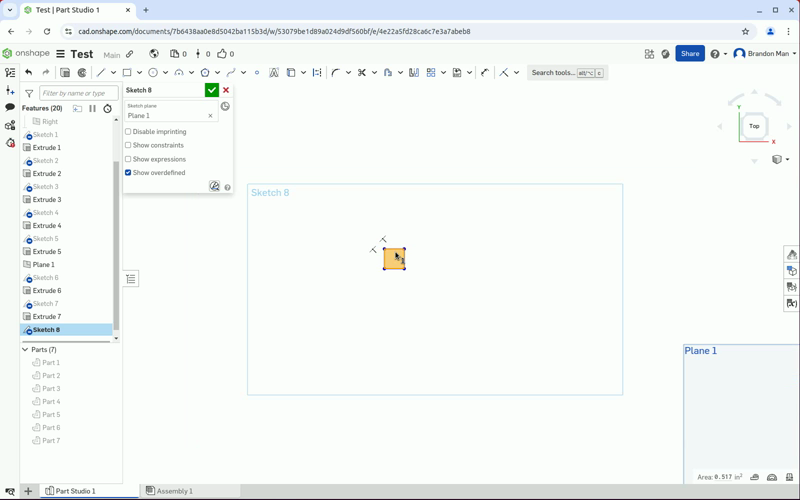
scroll(-6)
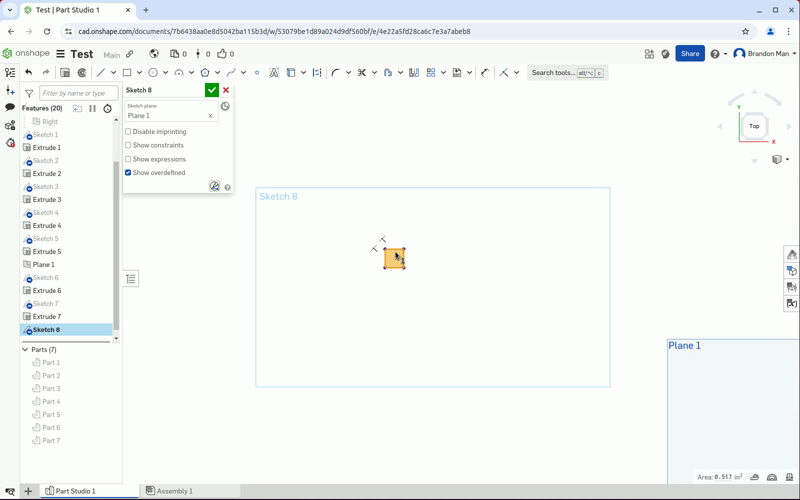
scroll(-6)
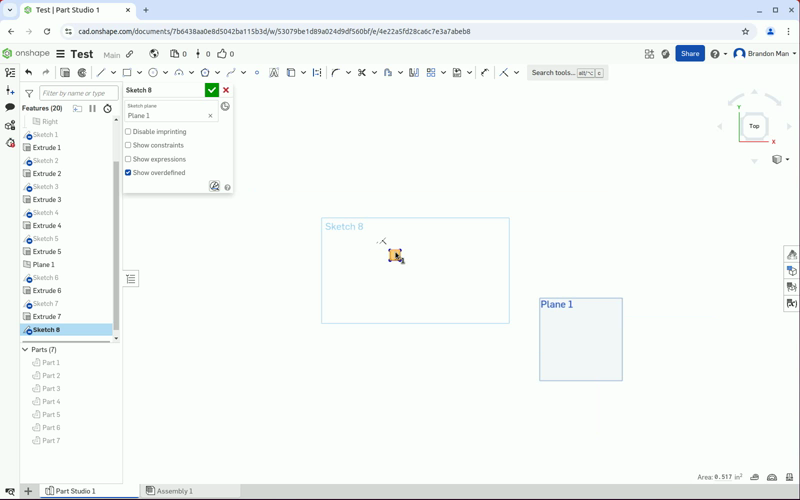
scroll(-6)
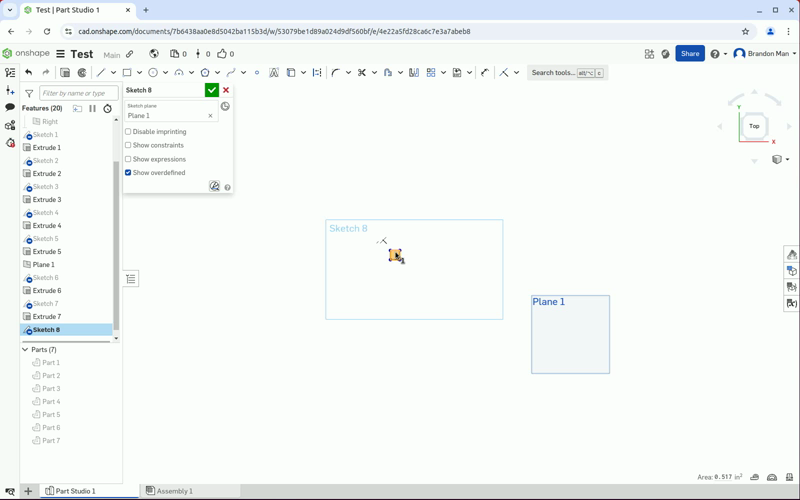
scroll(-6)
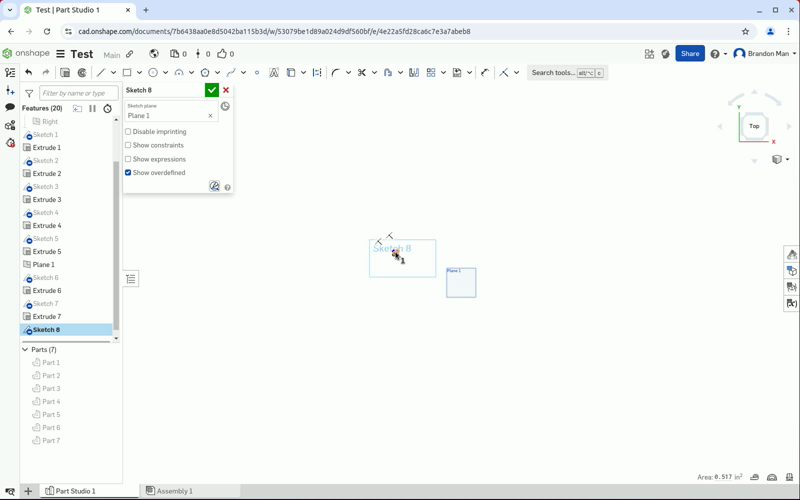
mouse_move(73, 352)
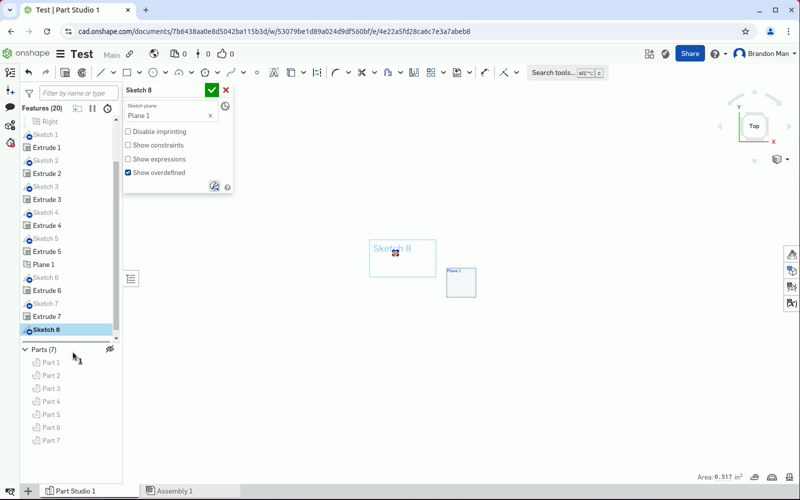
key(shift+y)
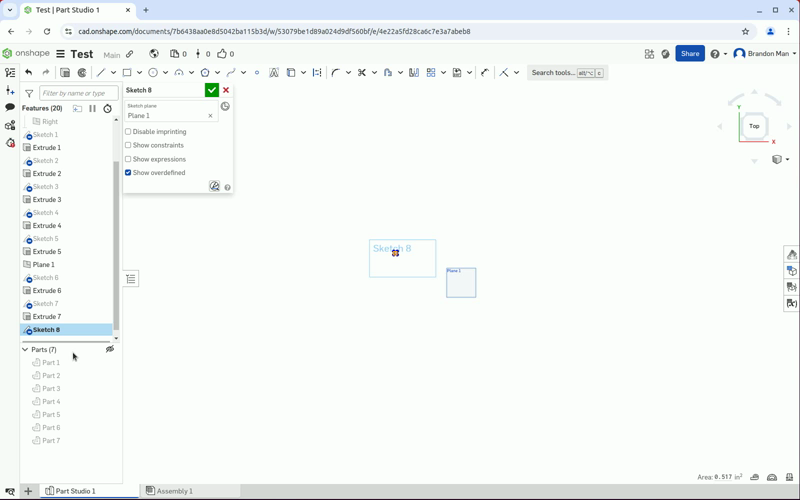
key(shift+e)
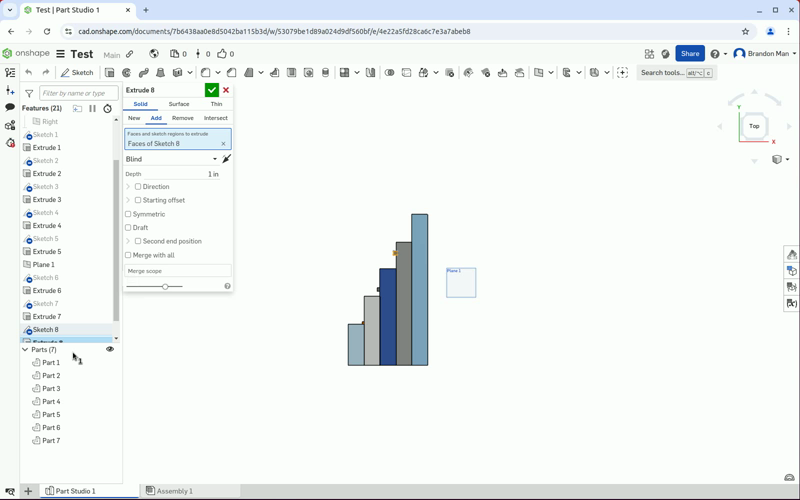
mouse_move(143, 106)
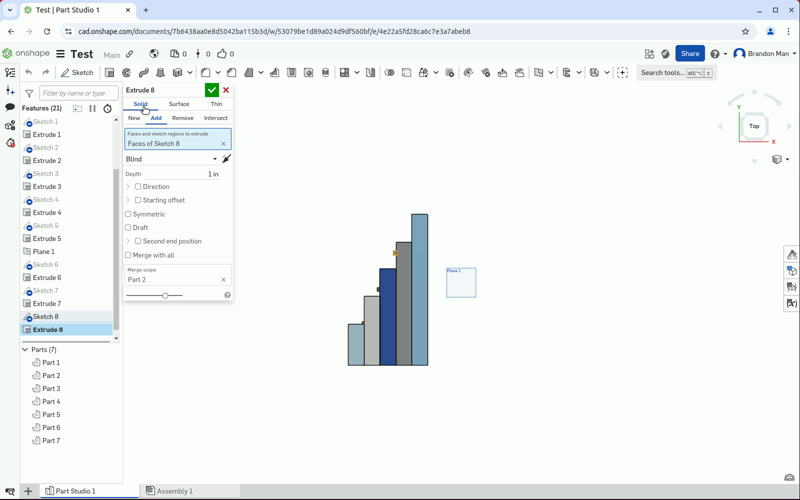
click(143, 106)
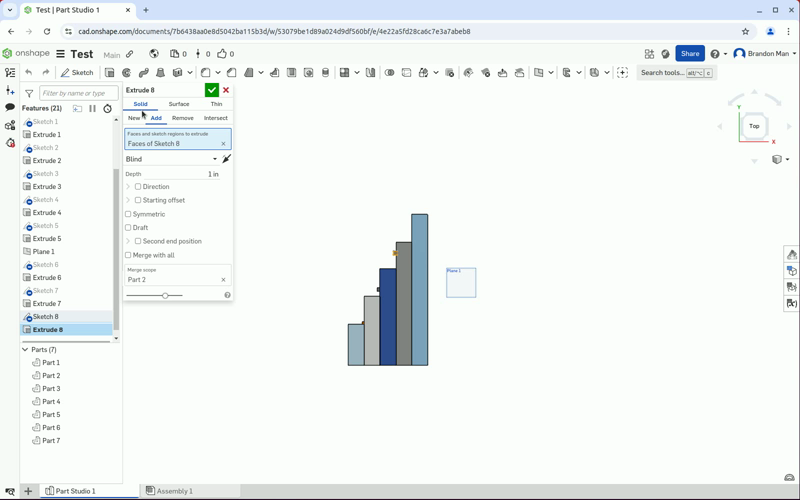
mouse_move(137, 120)
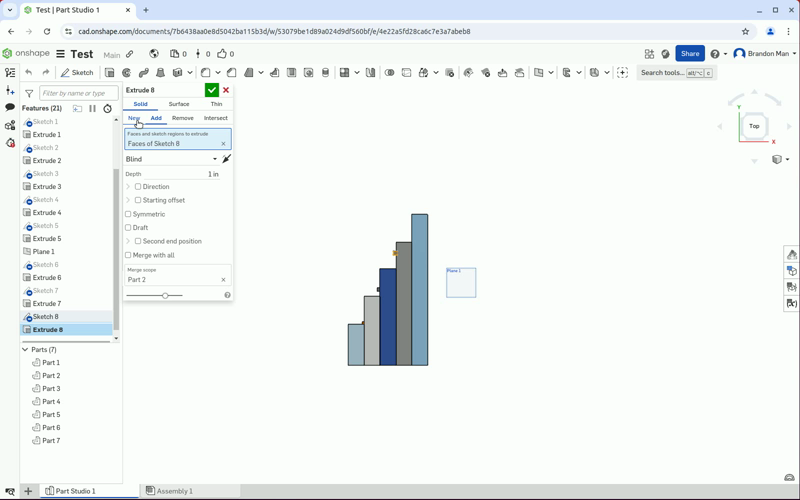
click(137, 120)
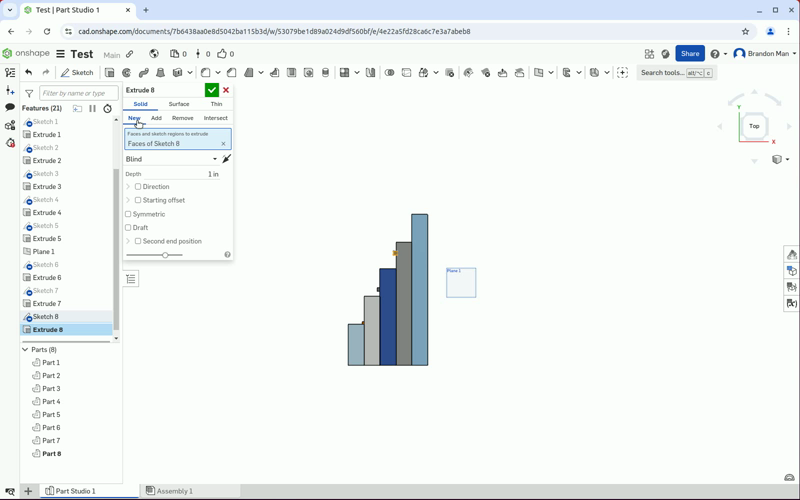
key(tab, 4)
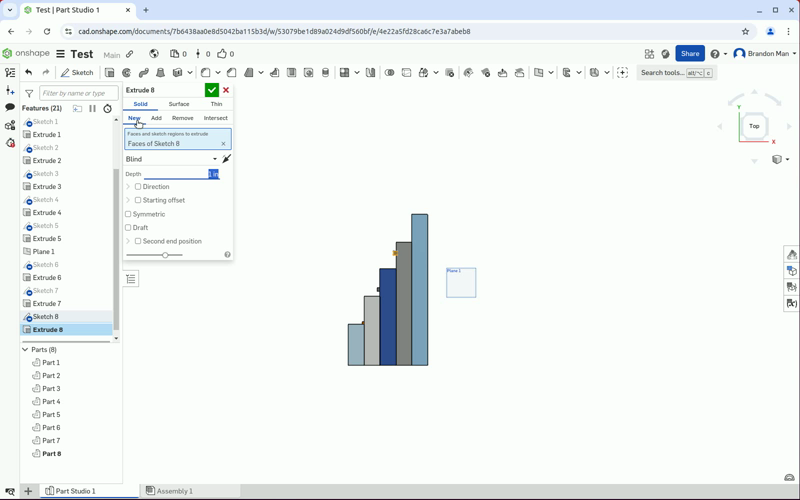
text(-0.481)
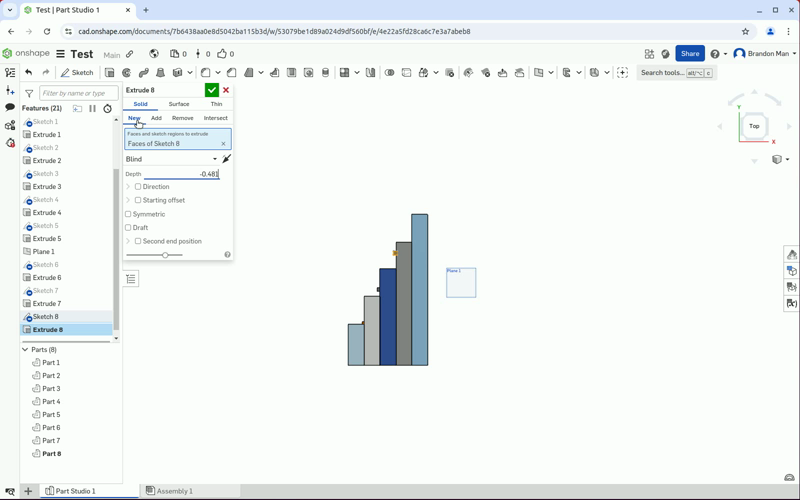
key(enter)
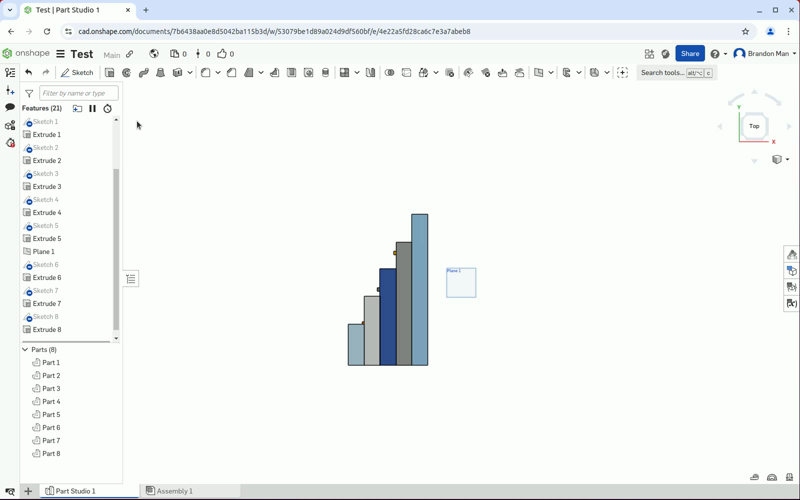
key(shift+h)
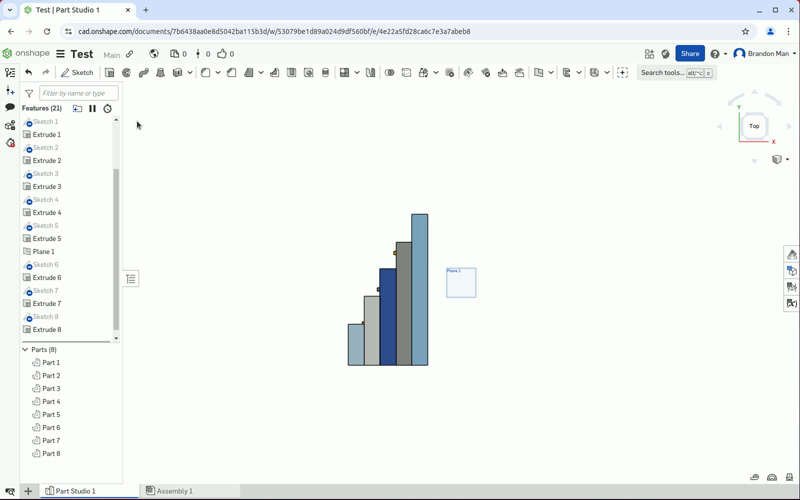
key(shift+h)
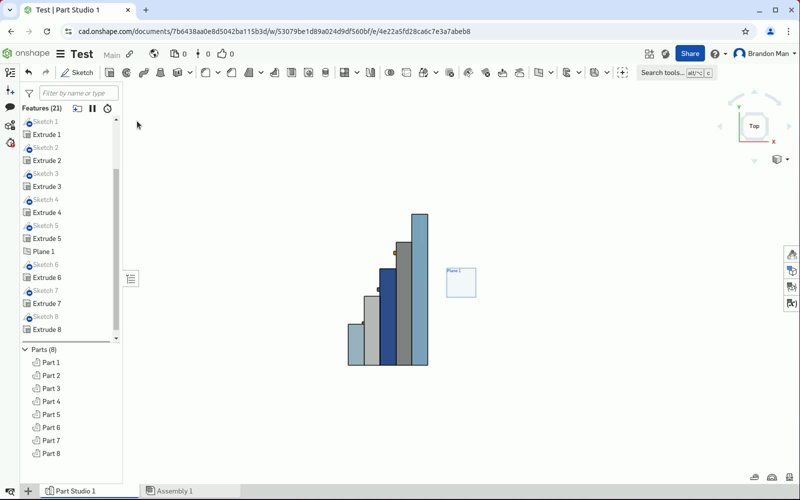
mouse_move(69, 124)
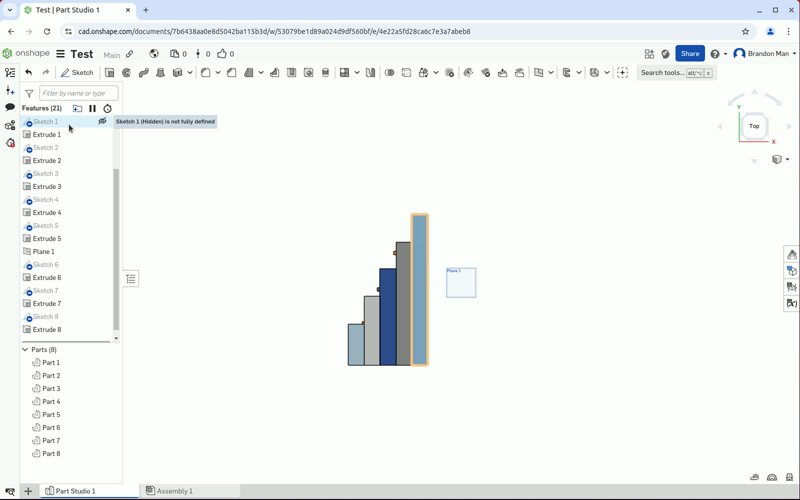
click(69, 124)
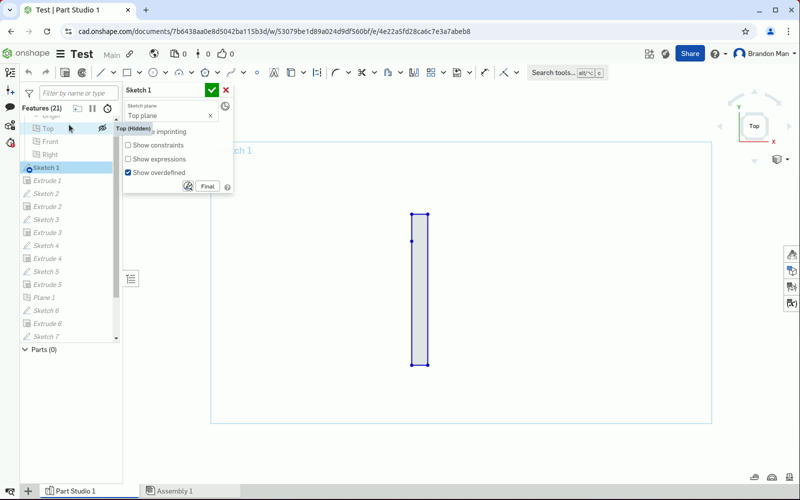
mouse_move(229, 92)
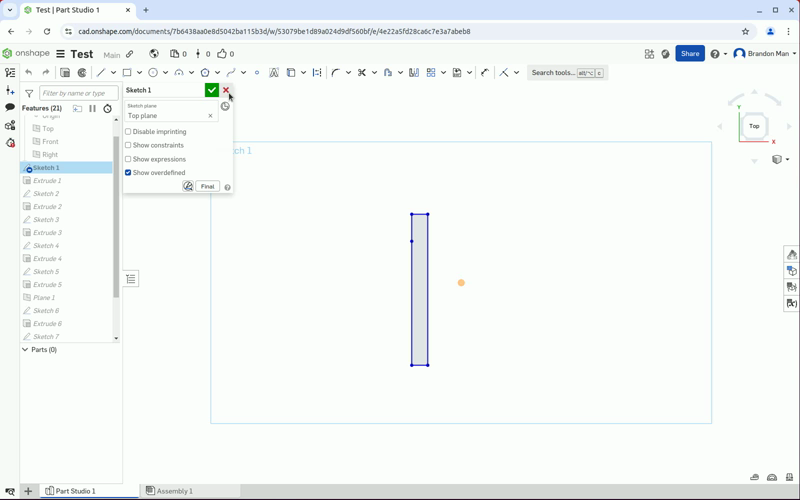
click(229, 92)
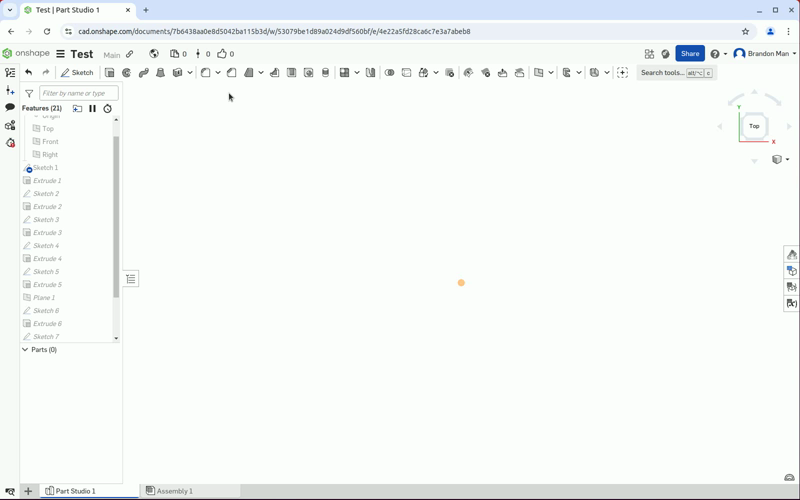
key(shift+s)
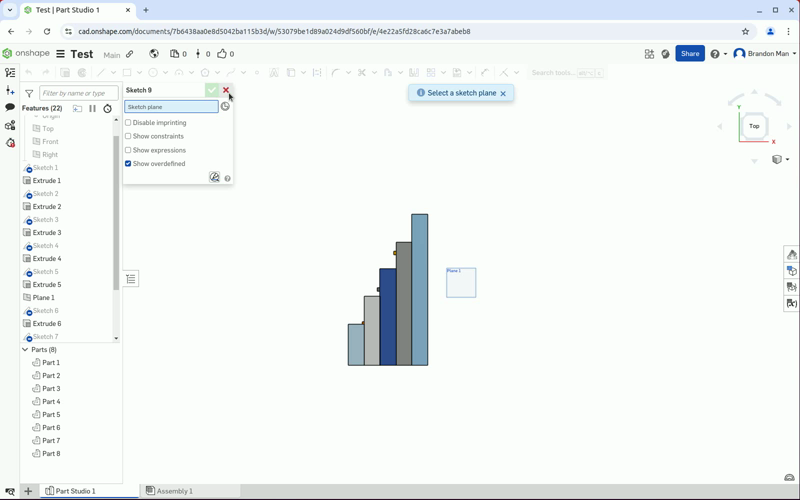
mouse_move(69, 241)
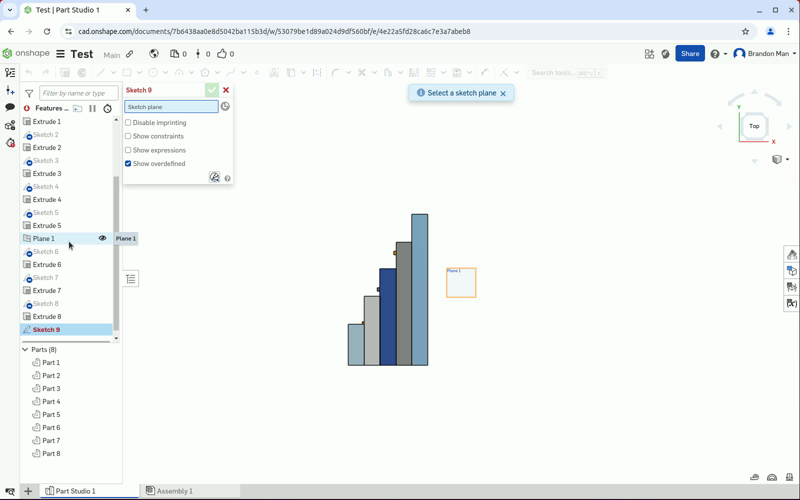
click(69, 241)
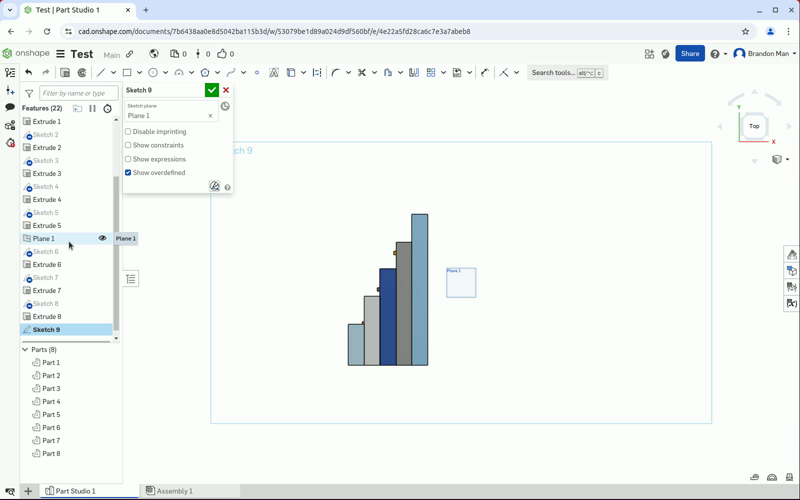
mouse_move(73, 352)
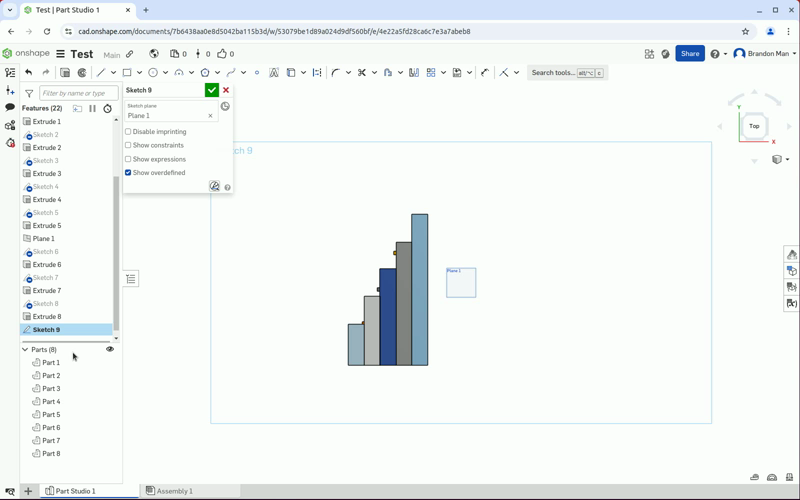
key(y)
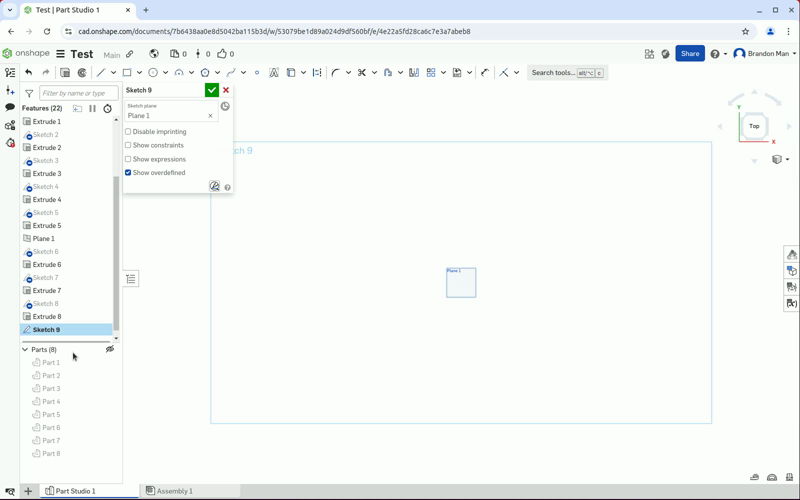
key(l)
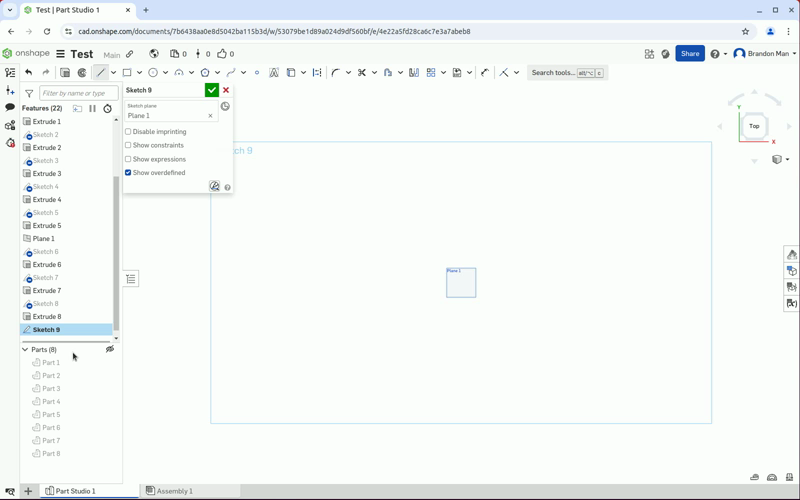
key_down(shift)
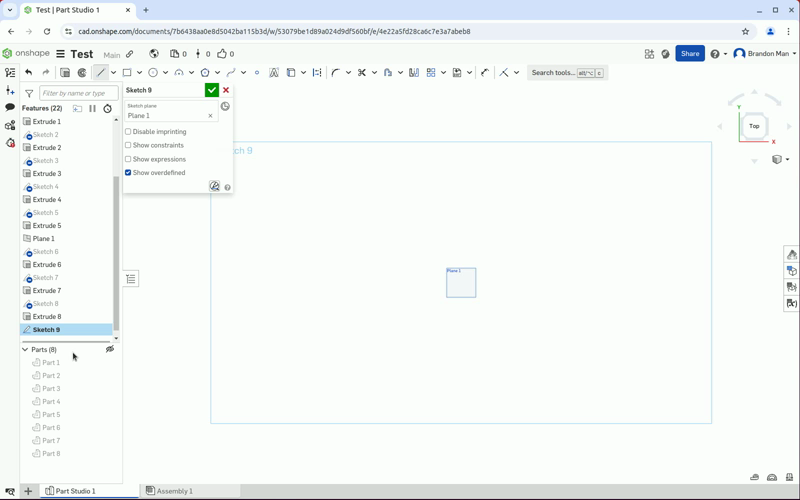
mouse_move(410, 215)
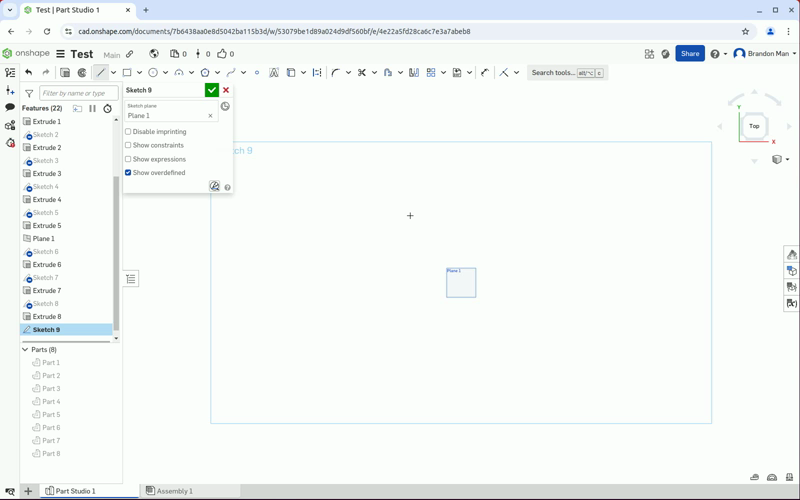
click(410, 215)
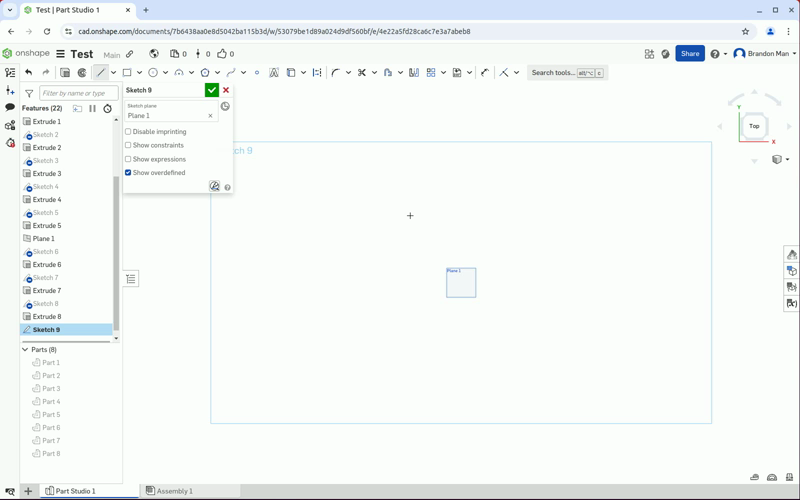
key_up(shift)
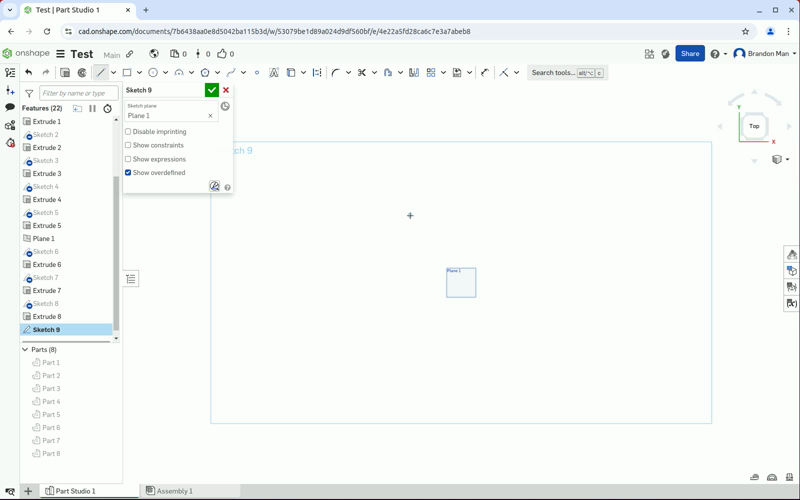
key_down(shift)
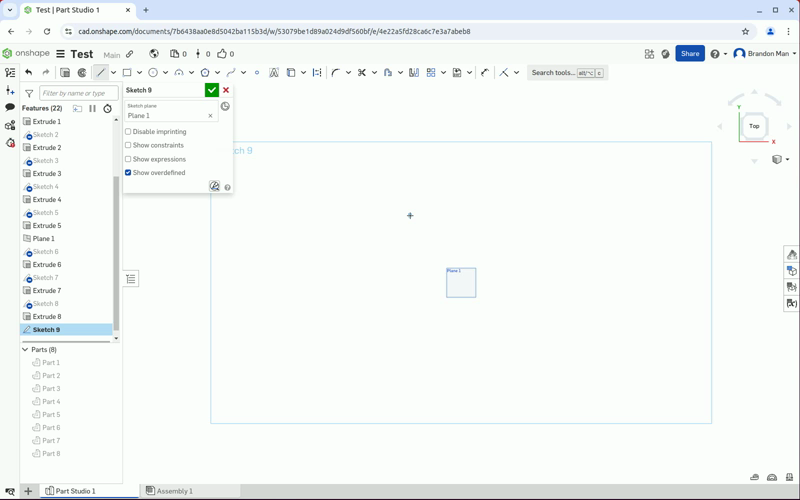
mouse_move(440, 215)
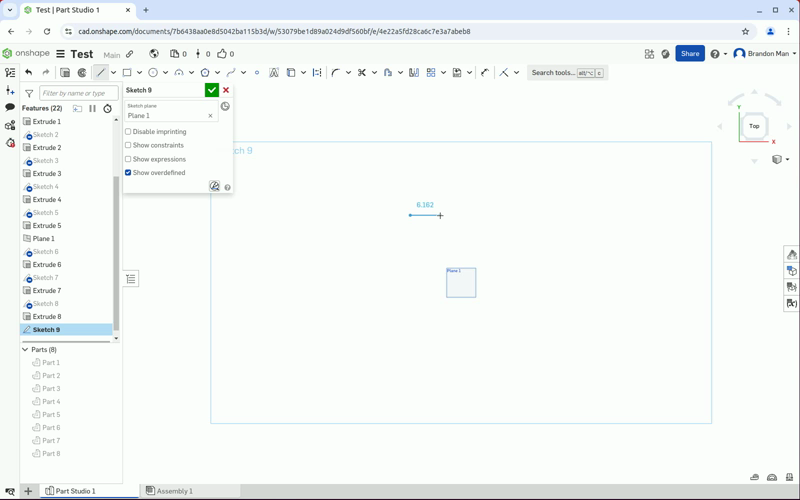
mouse_move(413, 215)
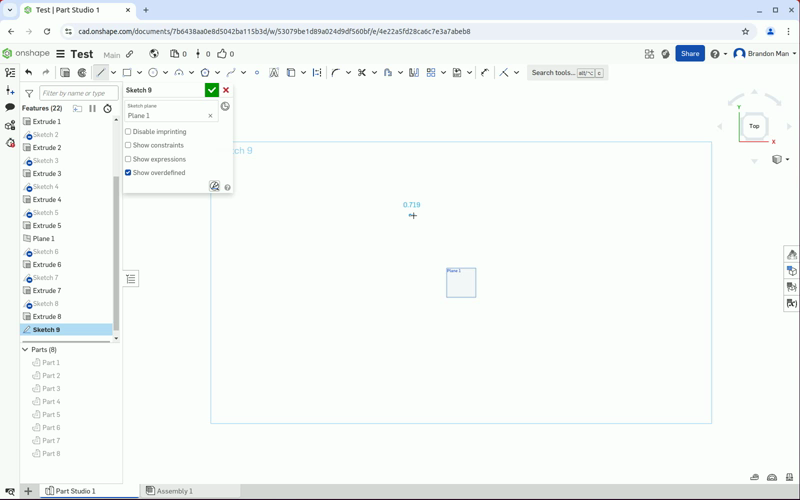
scroll(6)
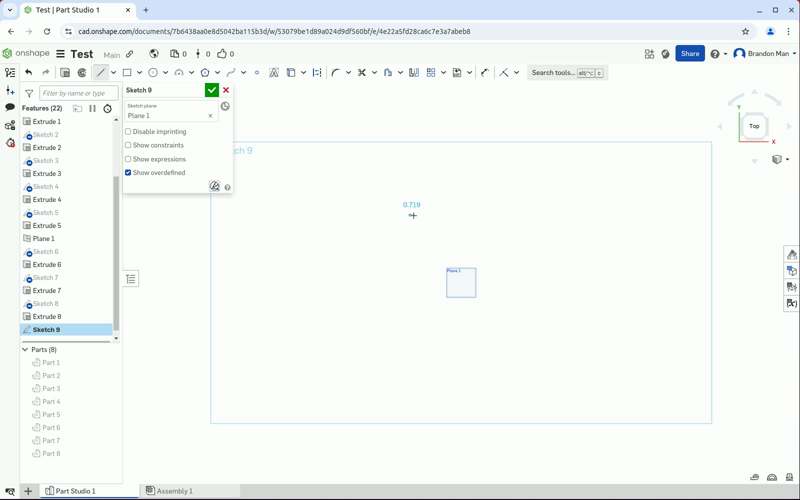
scroll(6)
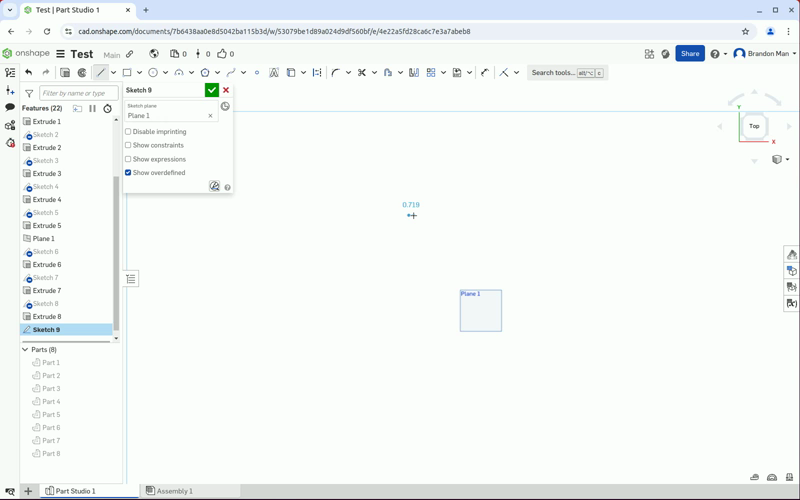
scroll(6)
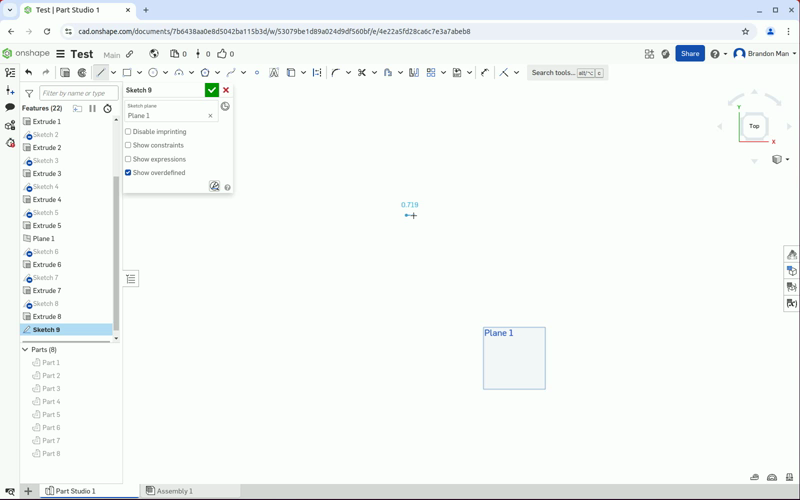
scroll(6)
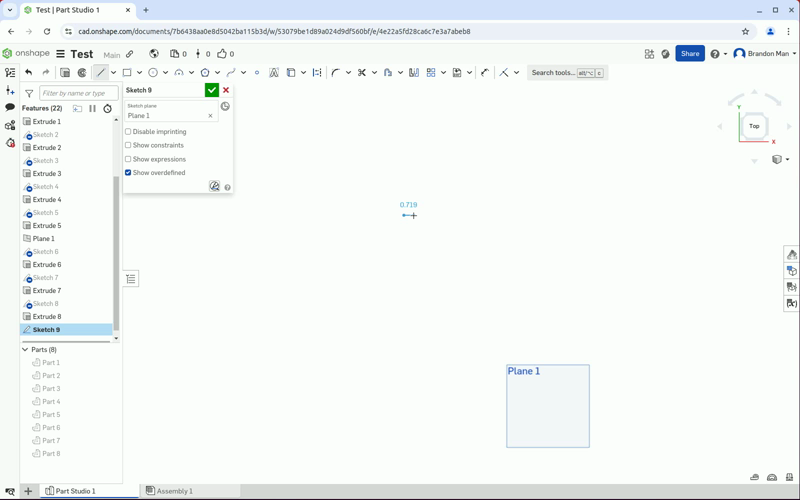
scroll(6)
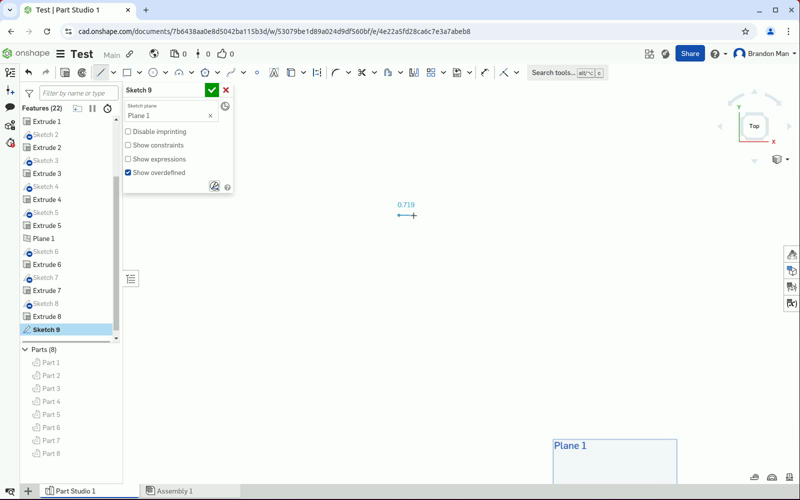
scroll(6)
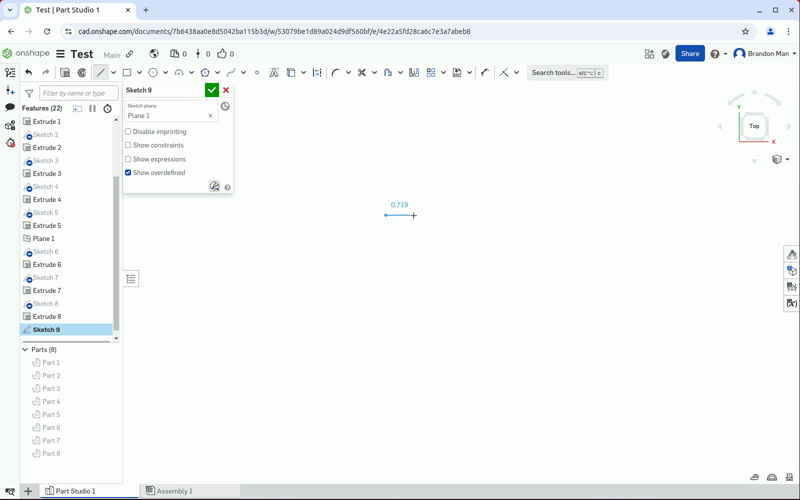
scroll(6)
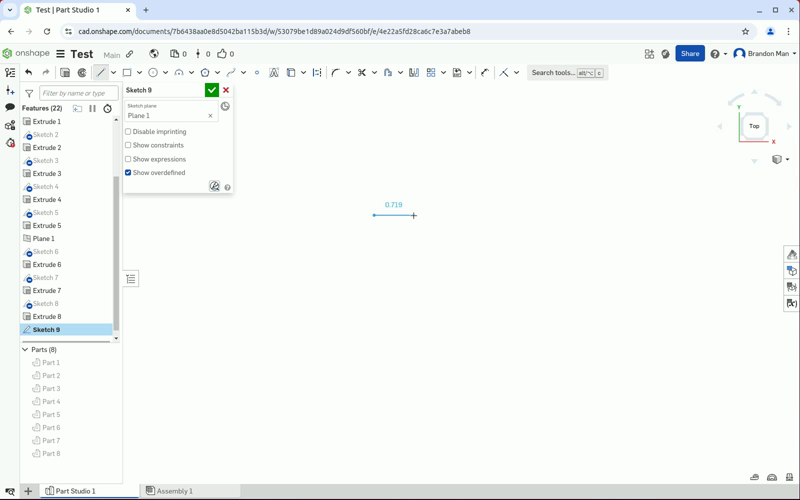
click(413, 215)
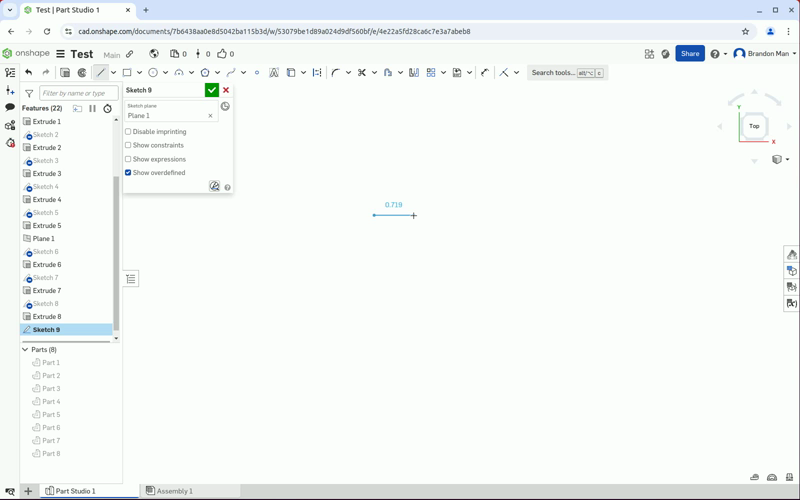
scroll(-6)
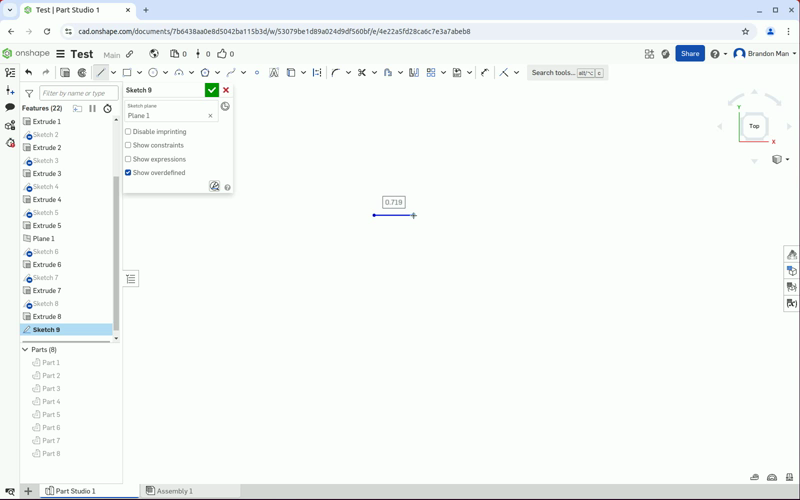
scroll(-6)
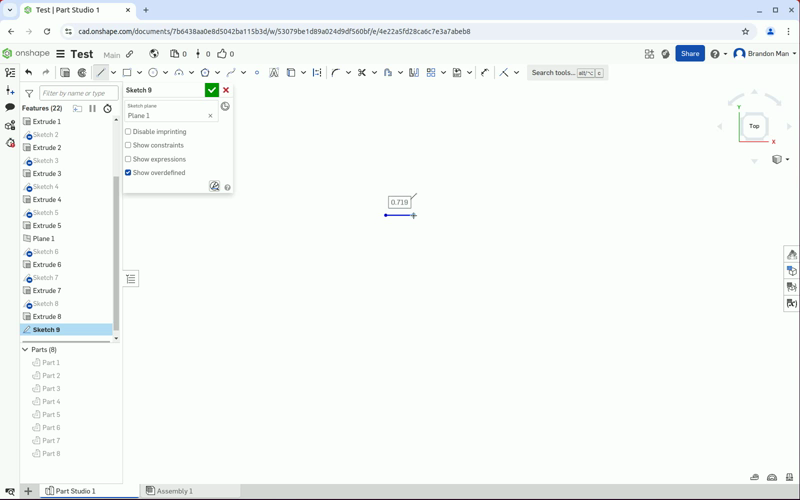
scroll(-6)
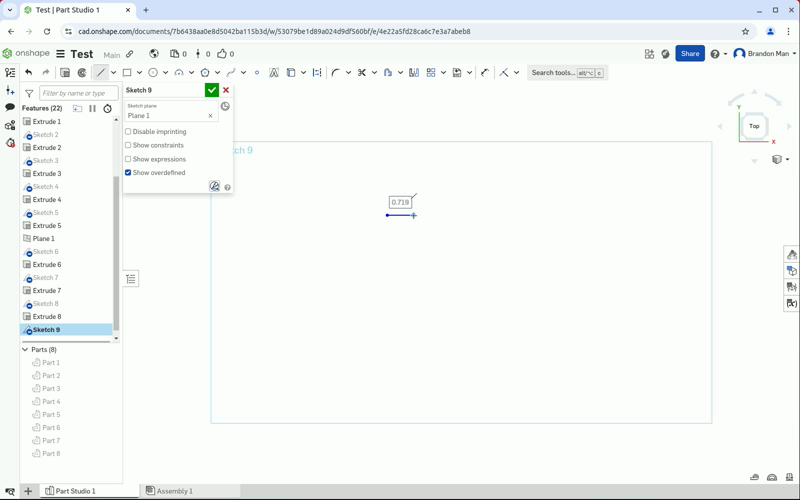
scroll(-6)
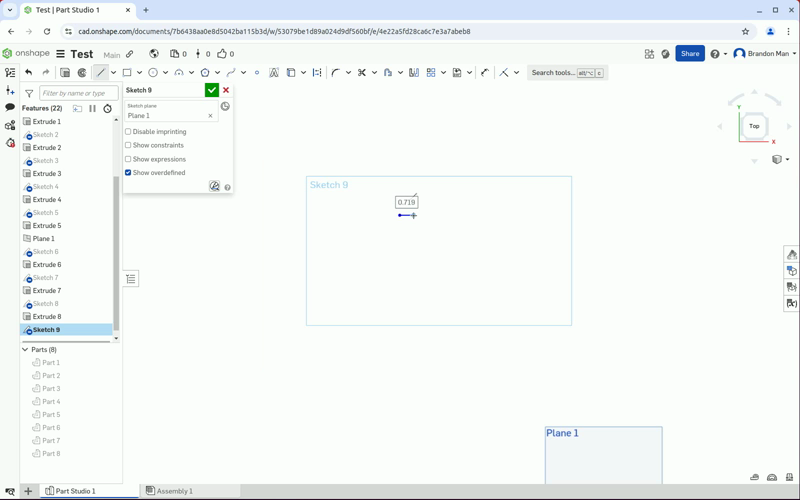
scroll(-6)
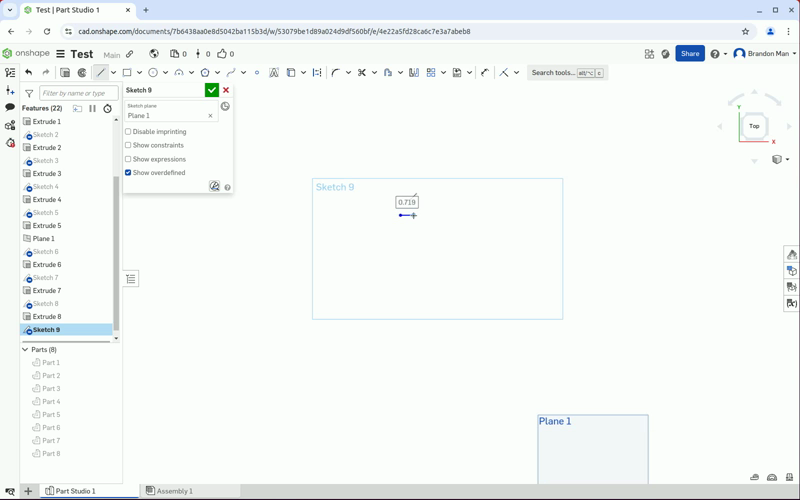
scroll(-6)
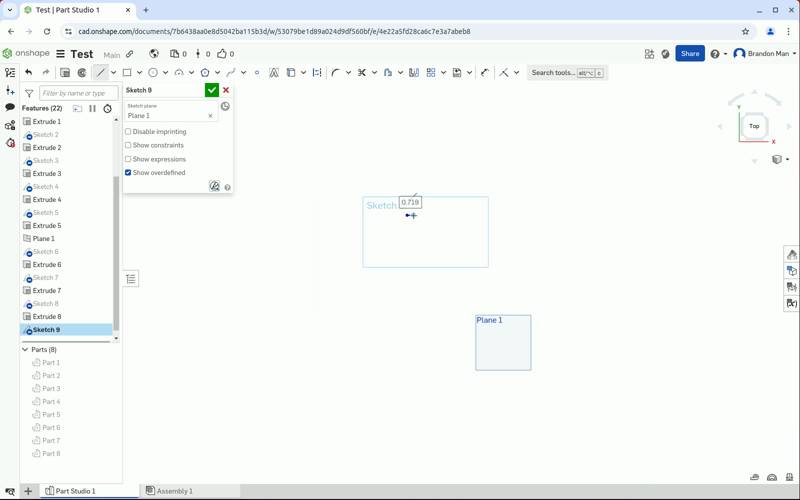
scroll(-6)
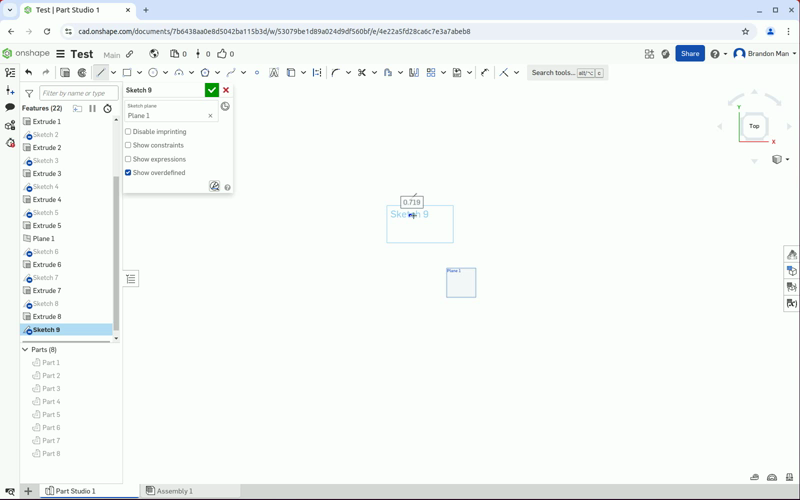
key_up(shift)
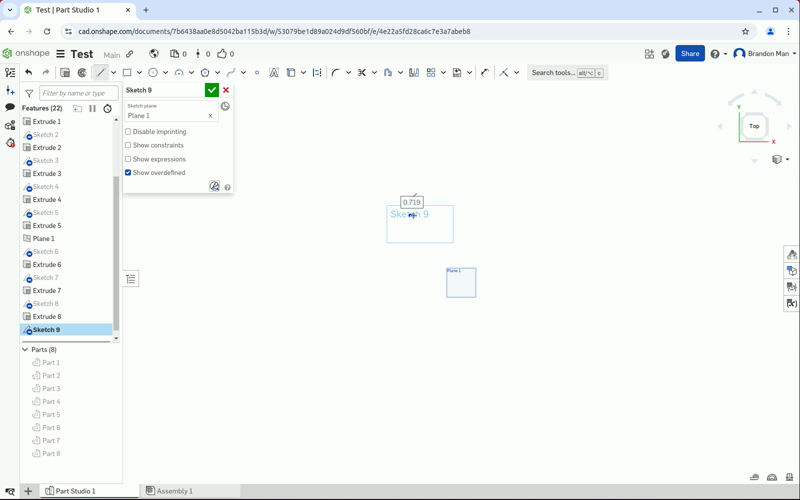
key_down(shift)
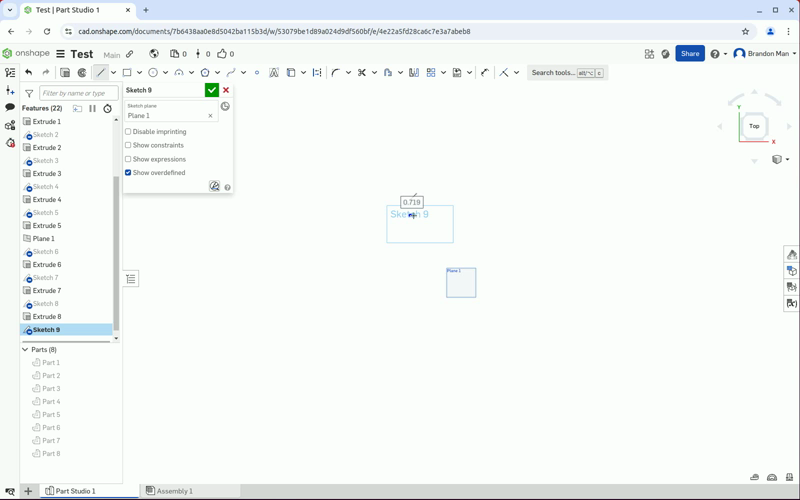
mouse_move(444, 215)
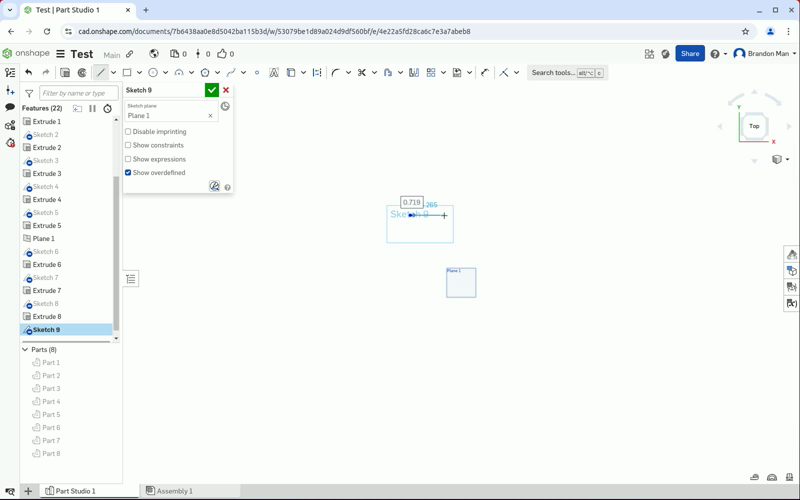
mouse_move(413, 211)
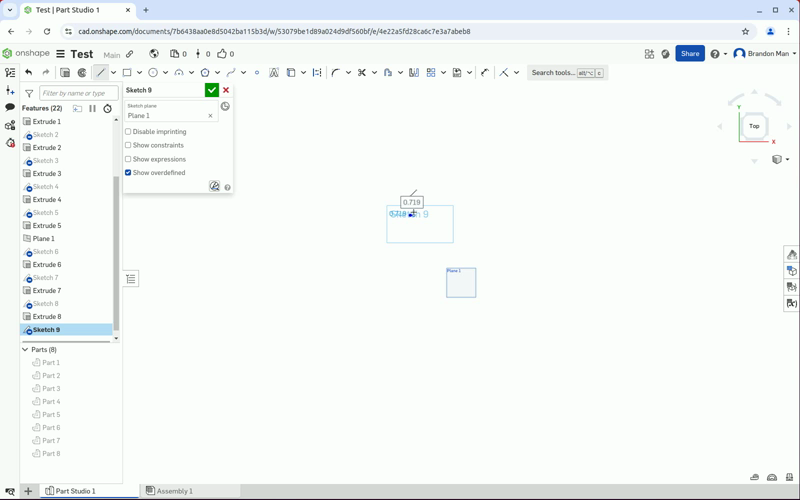
scroll(6)
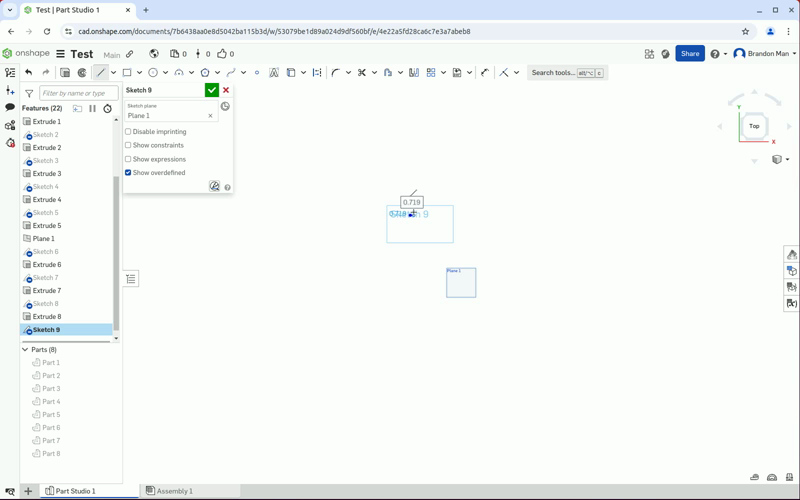
scroll(6)
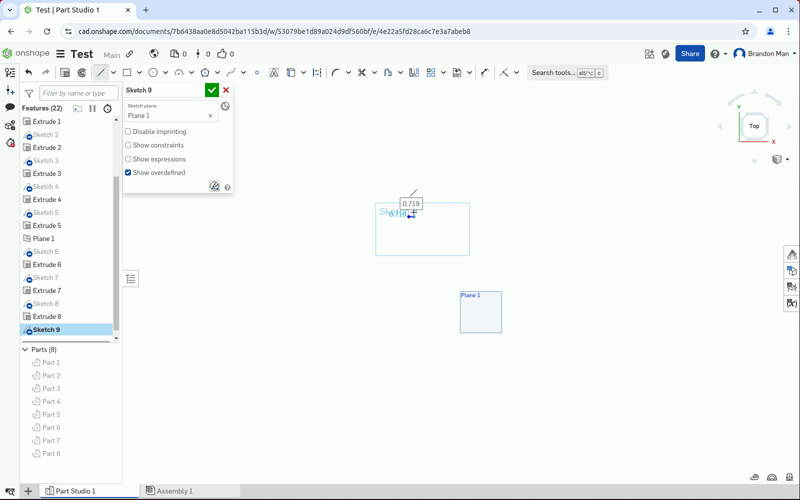
scroll(6)
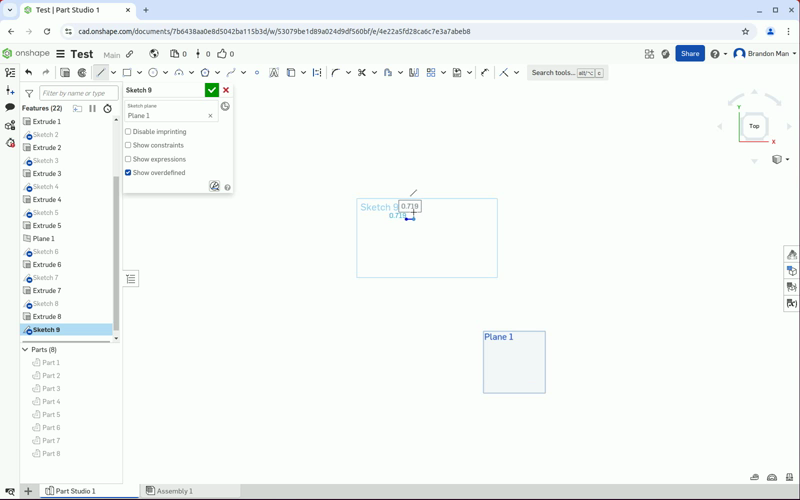
scroll(6)
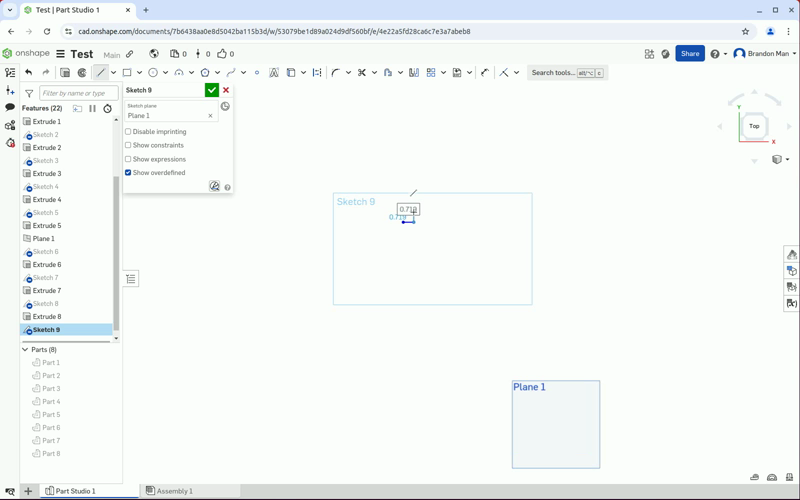
scroll(6)
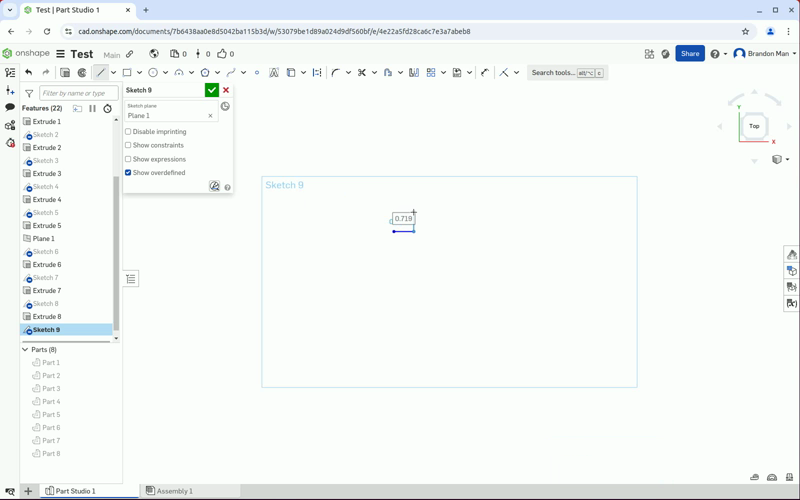
scroll(6)
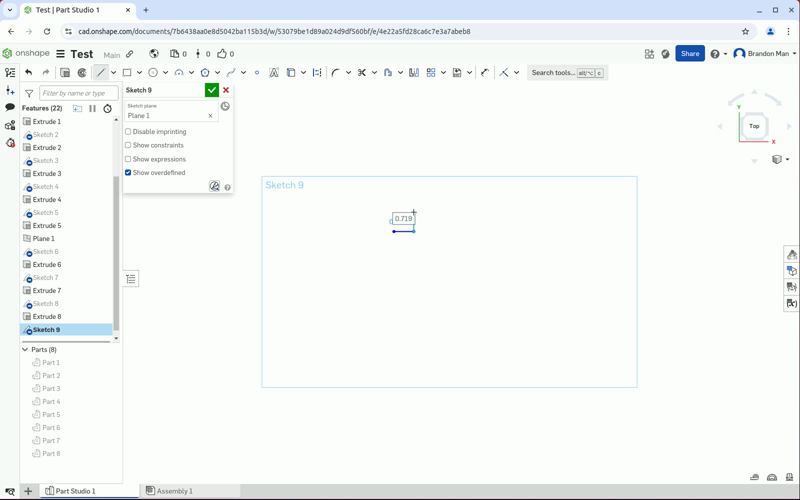
scroll(6)
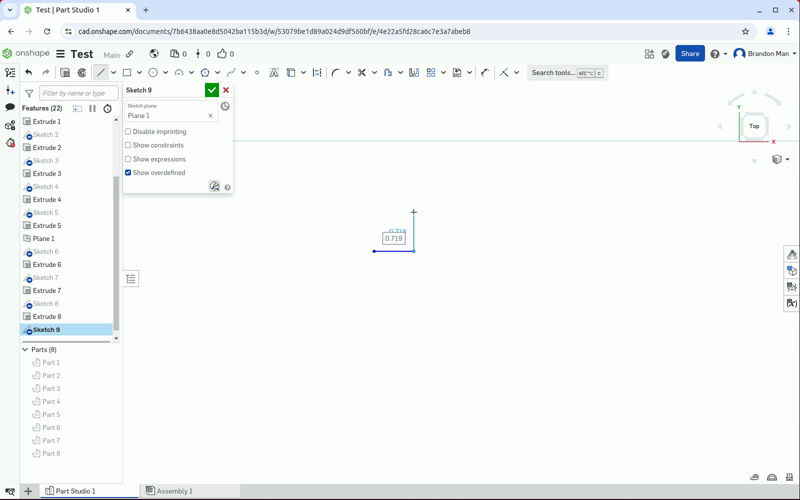
click(413, 211)
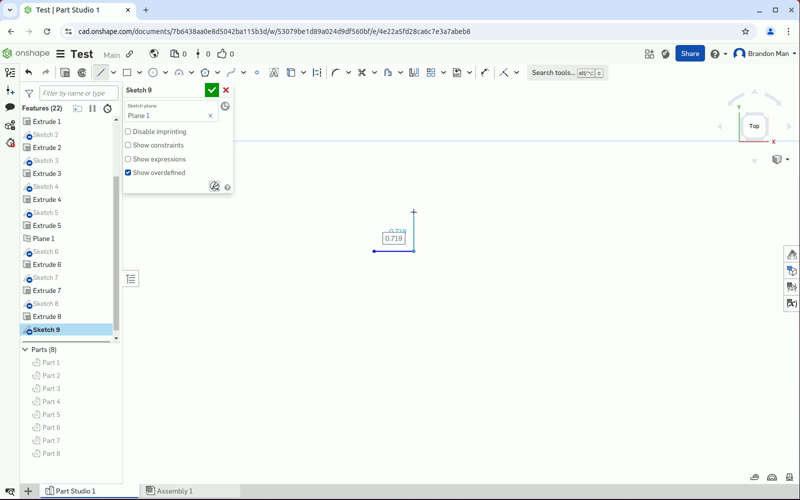
scroll(-6)
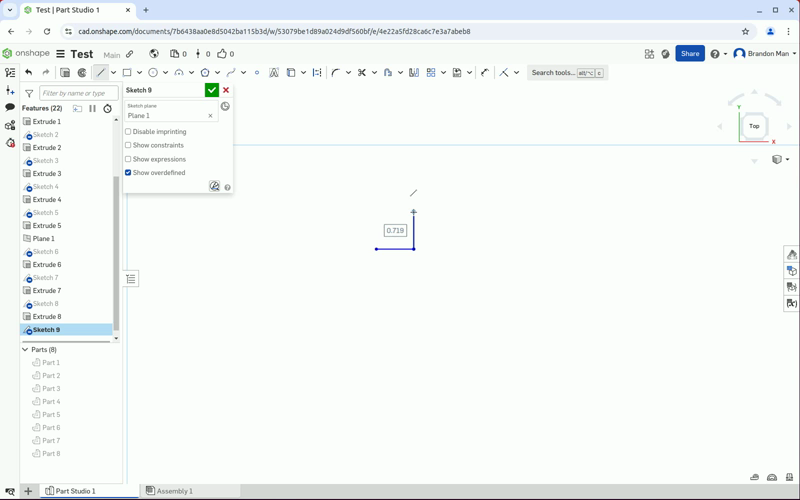
scroll(-6)
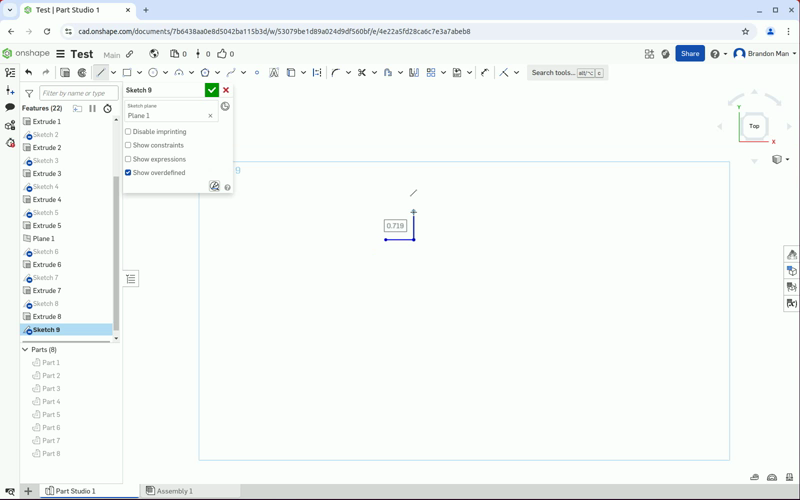
scroll(-6)
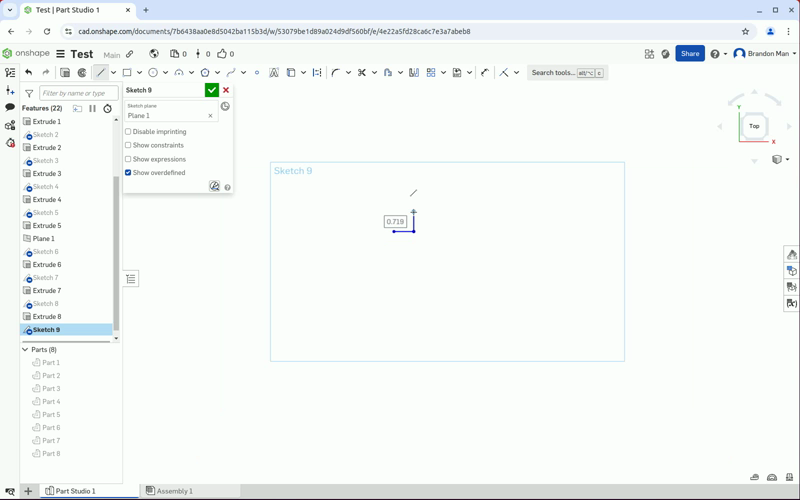
scroll(-6)
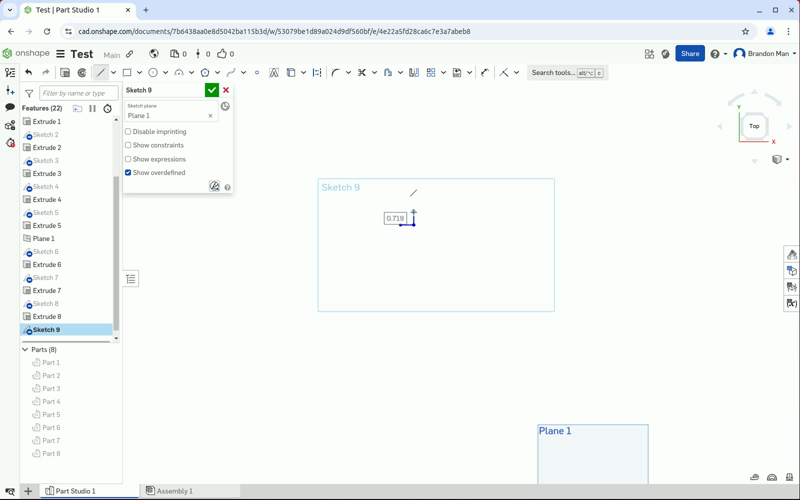
scroll(-6)
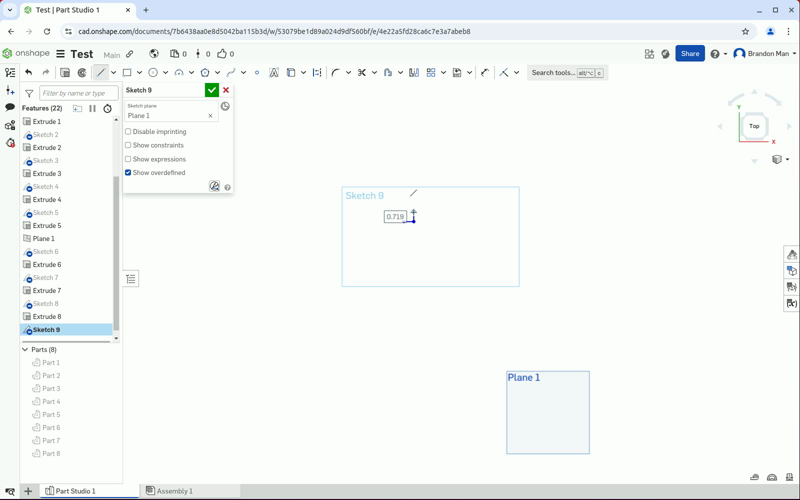
scroll(-6)
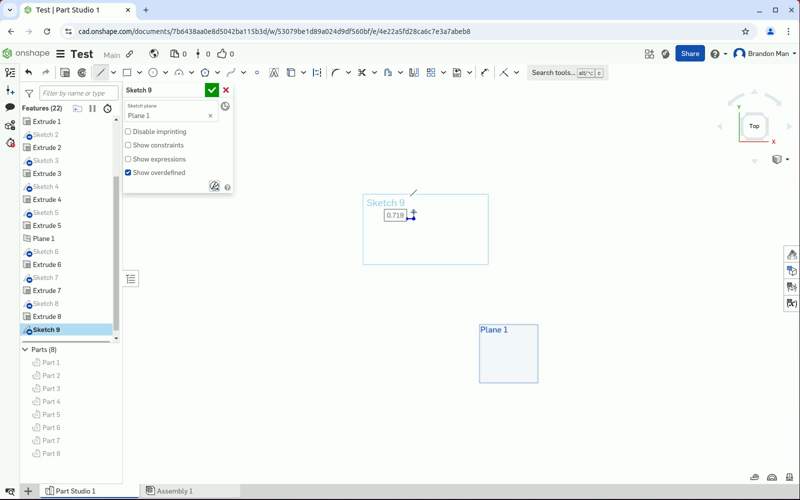
scroll(-6)
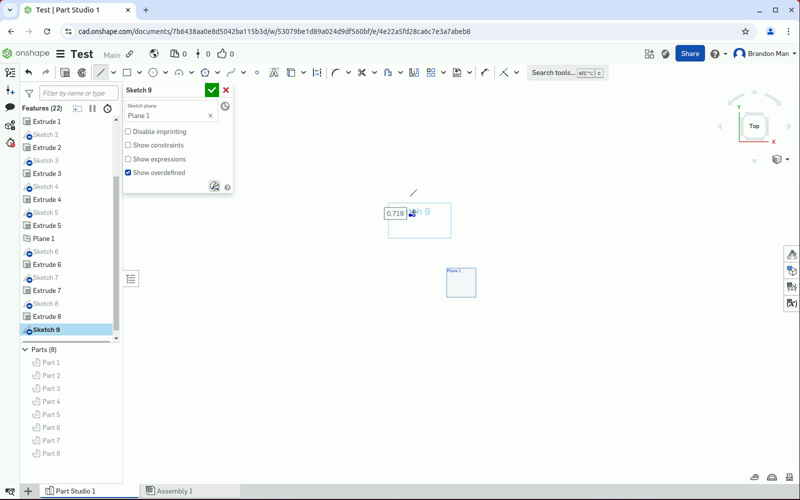
key_up(shift)
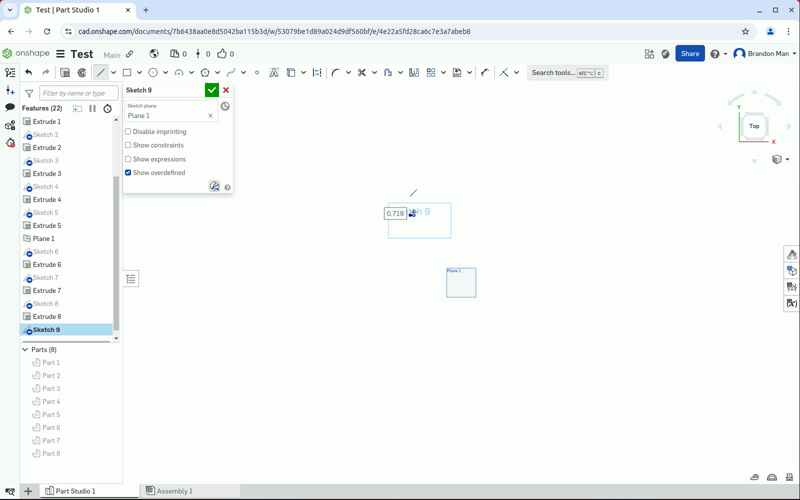
key_down(shift)
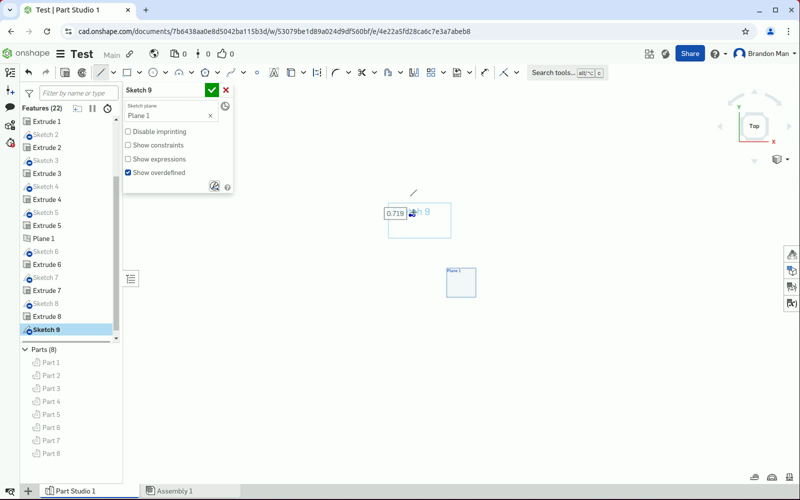
mouse_move(444, 211)
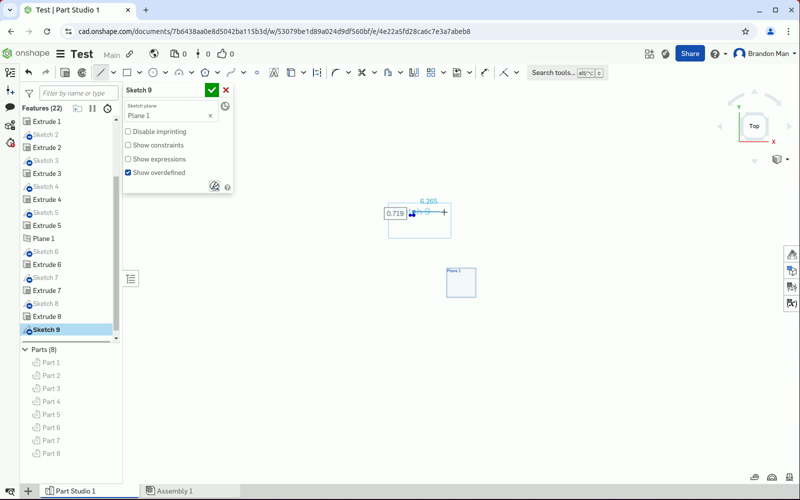
mouse_move(410, 211)
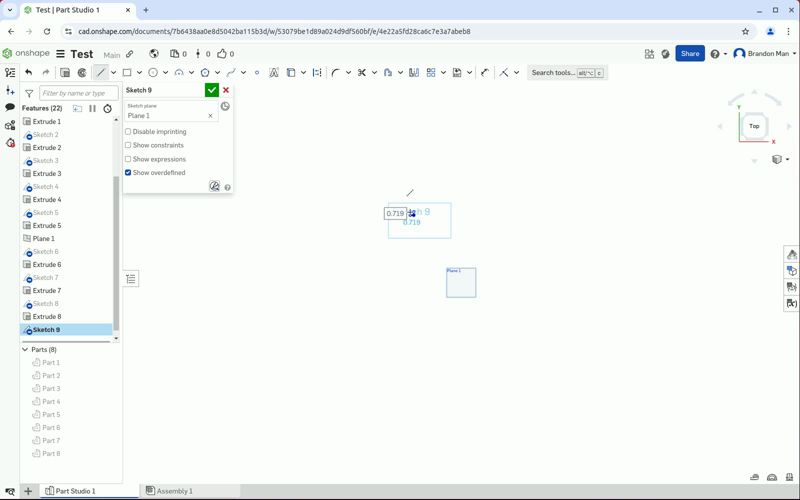
scroll(6)
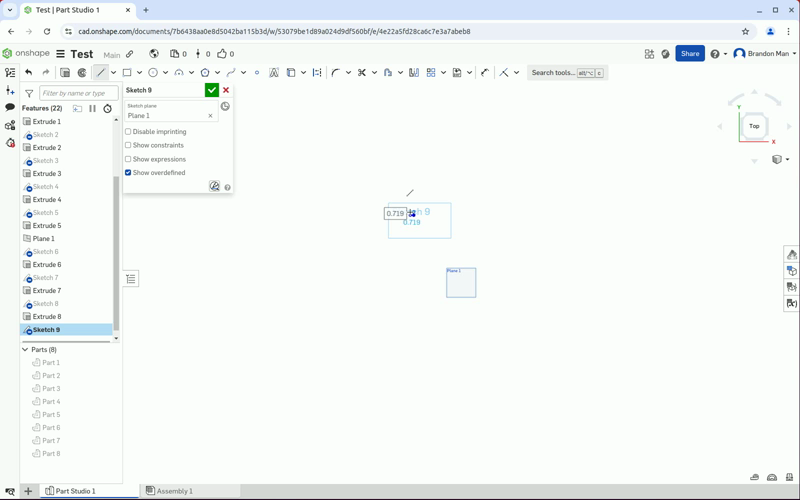
scroll(6)
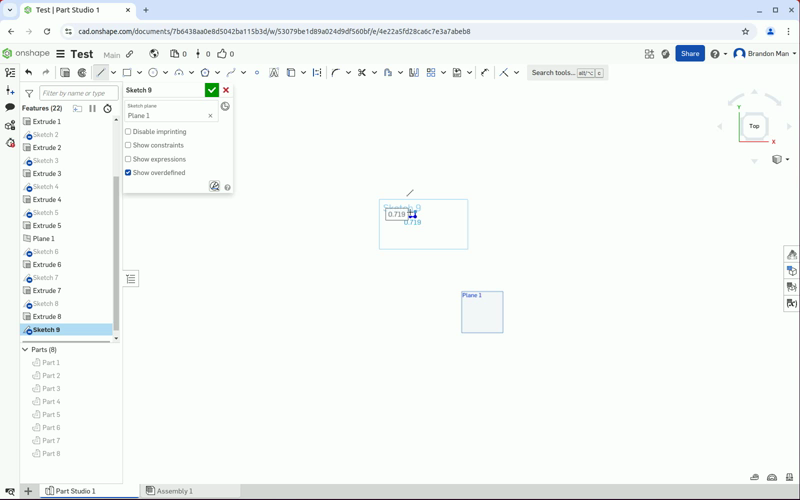
scroll(6)
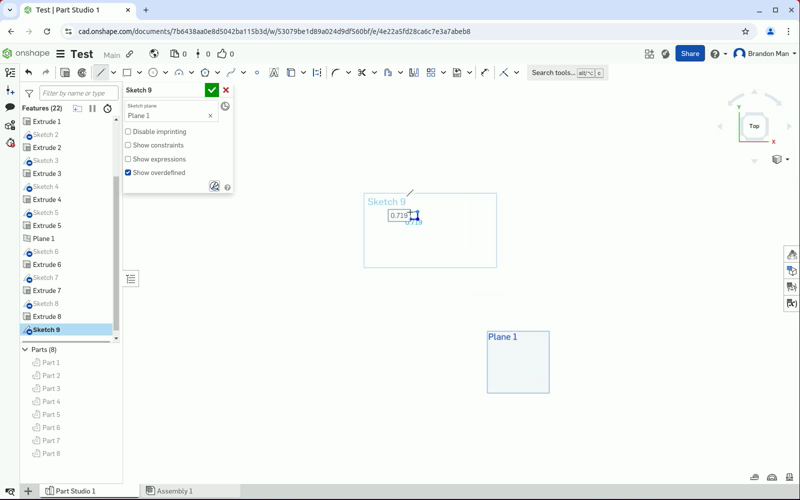
scroll(6)
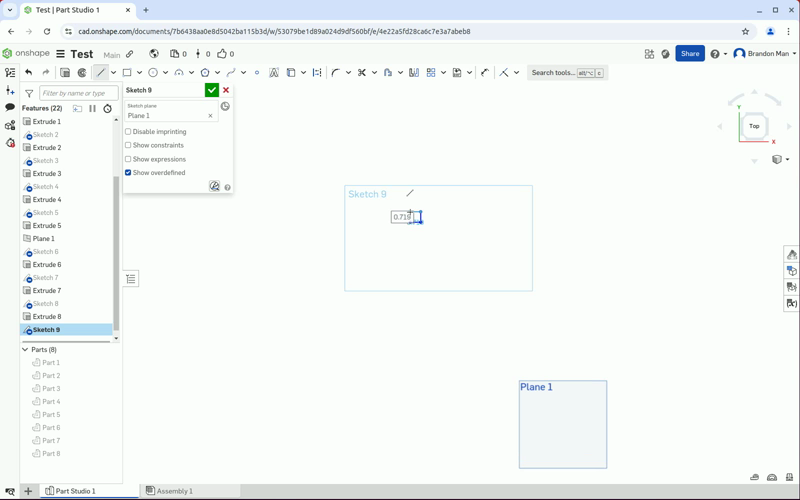
scroll(6)
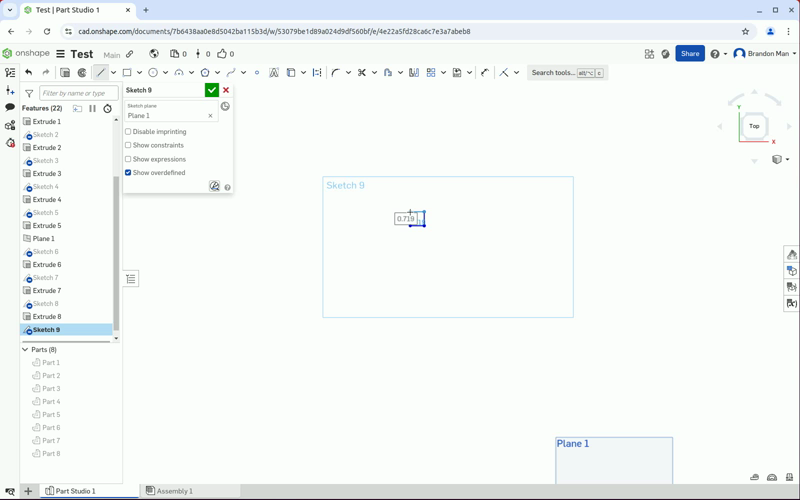
scroll(6)
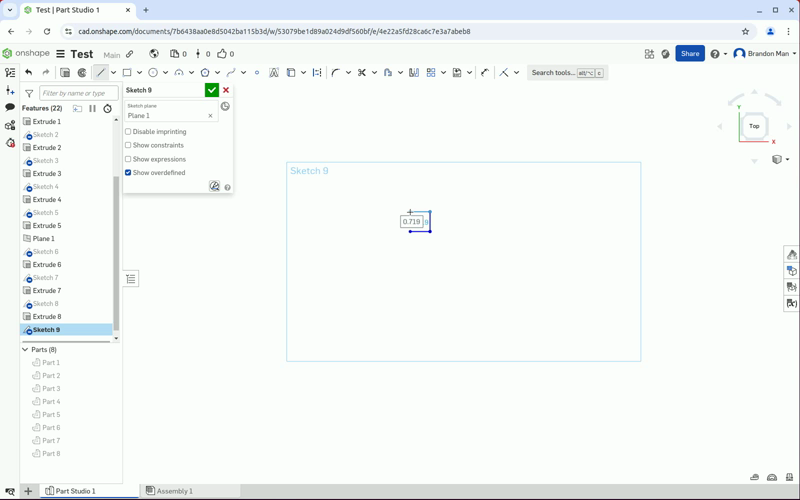
scroll(6)
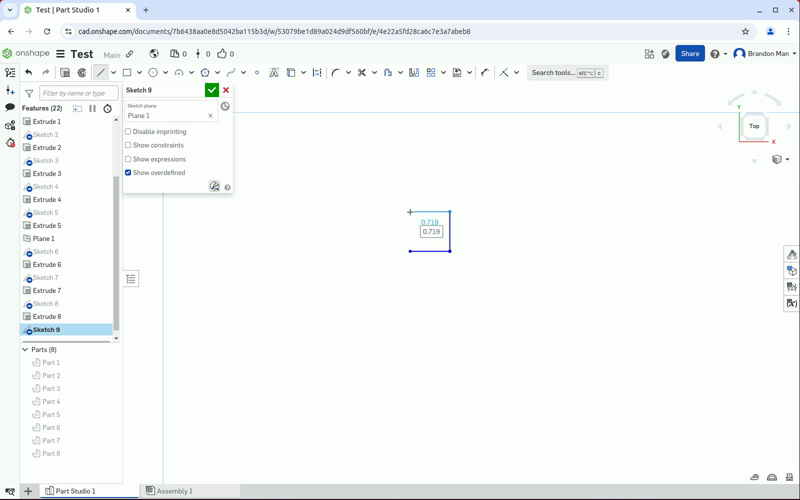
click(410, 211)
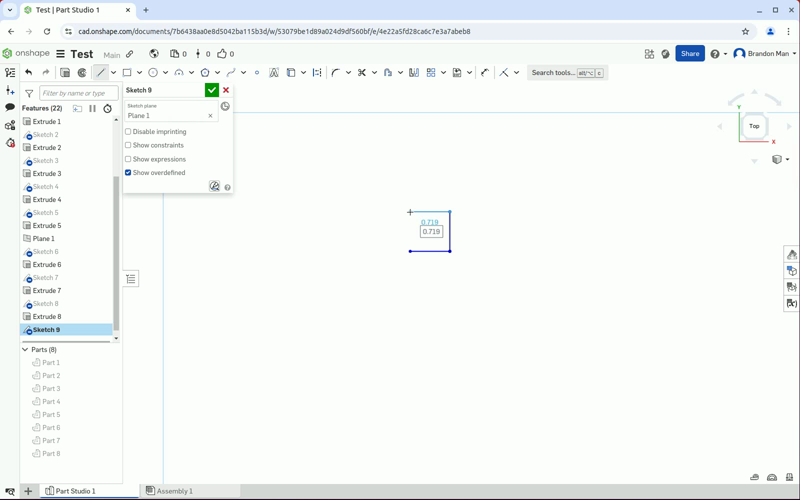
scroll(-6)
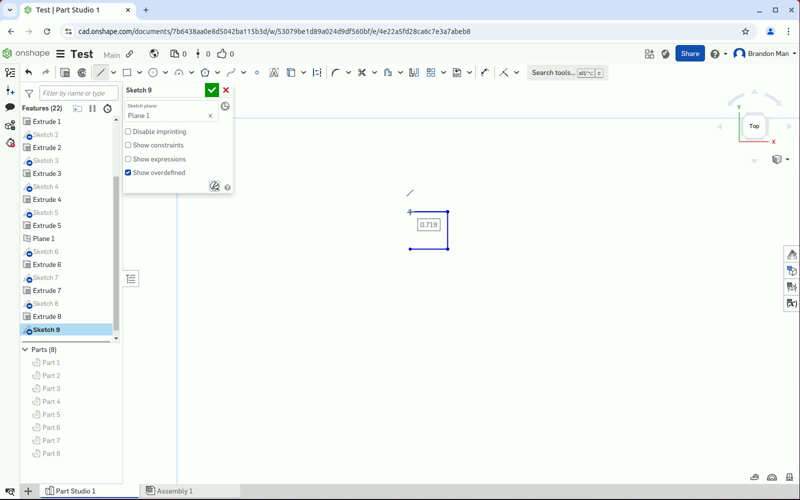
scroll(-6)
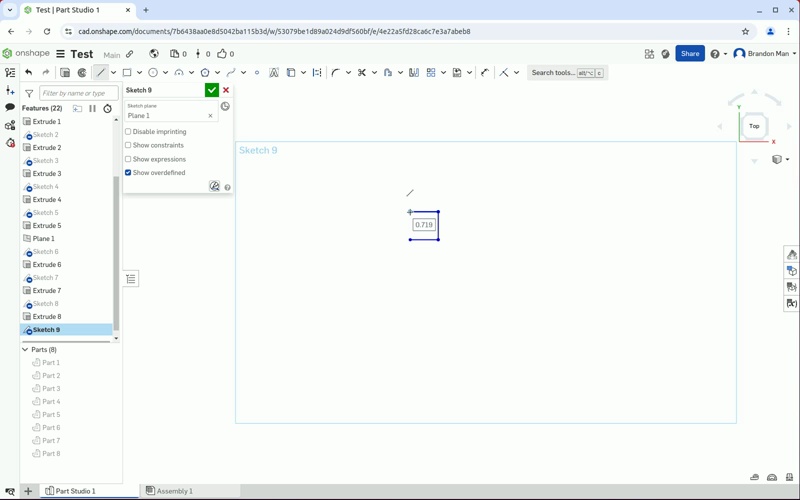
scroll(-6)
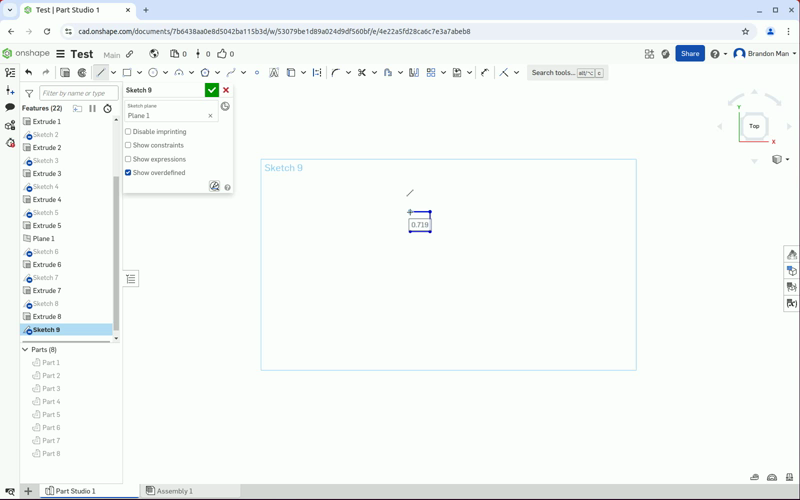
scroll(-6)
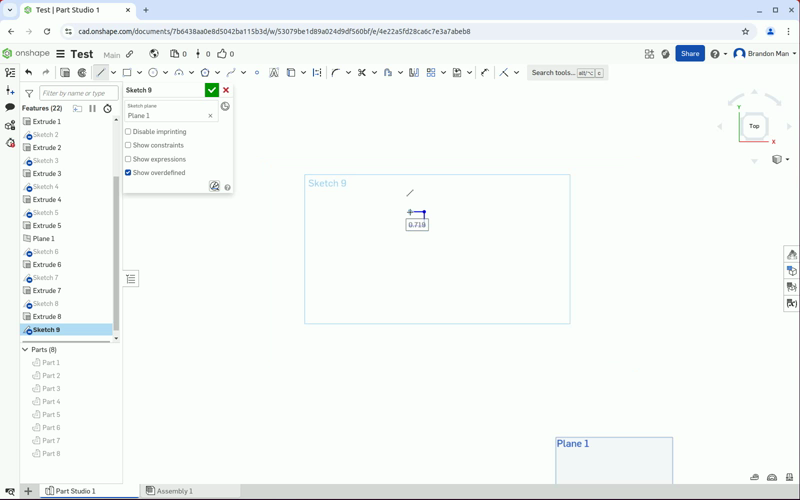
scroll(-6)
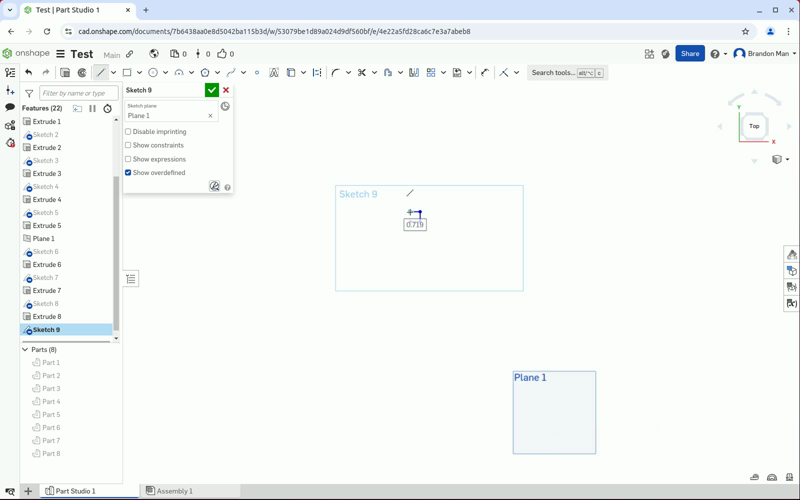
scroll(-6)
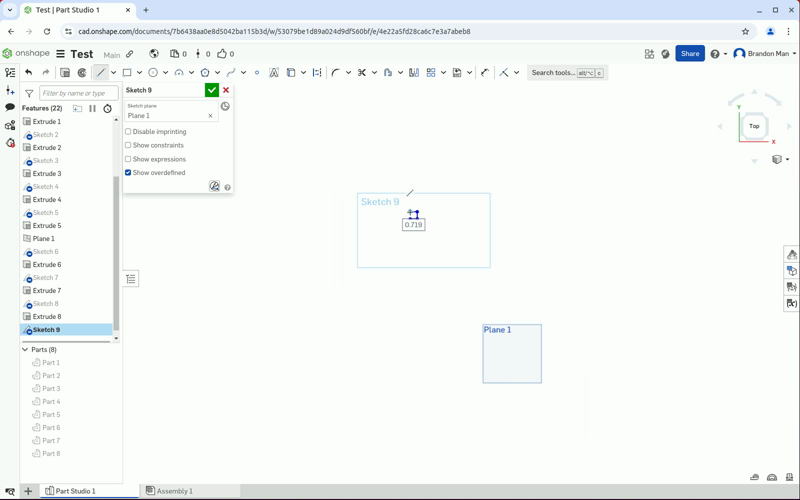
scroll(-6)
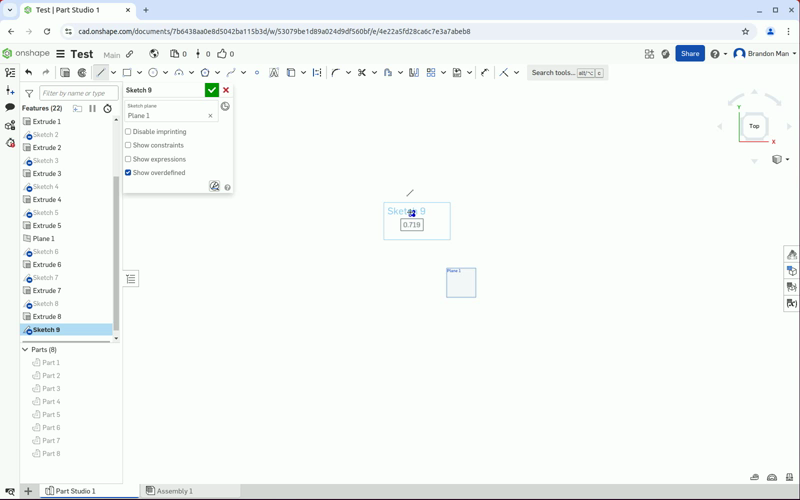
key_up(shift)
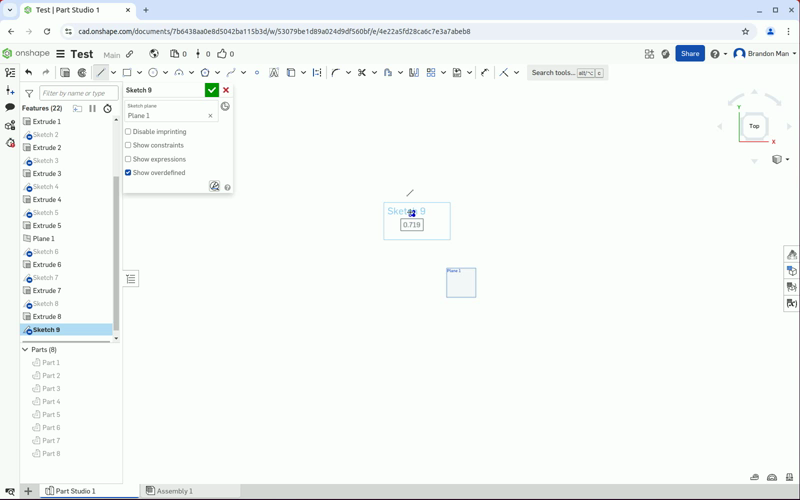
mouse_move(440, 211)
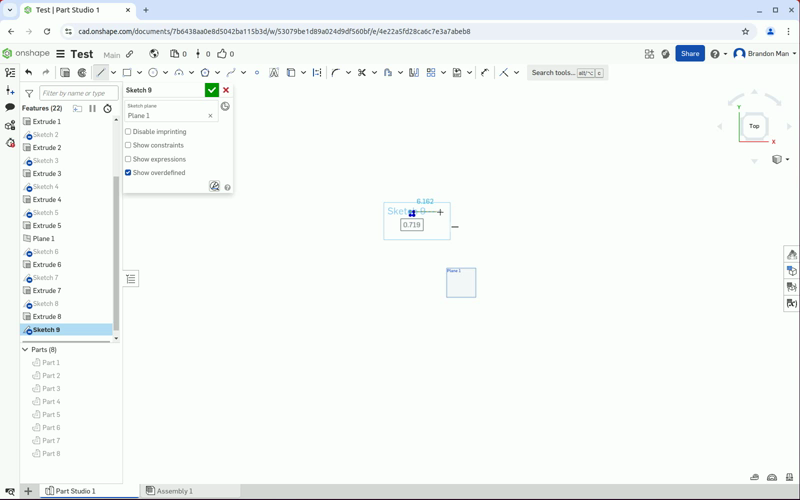
key_down(shift)
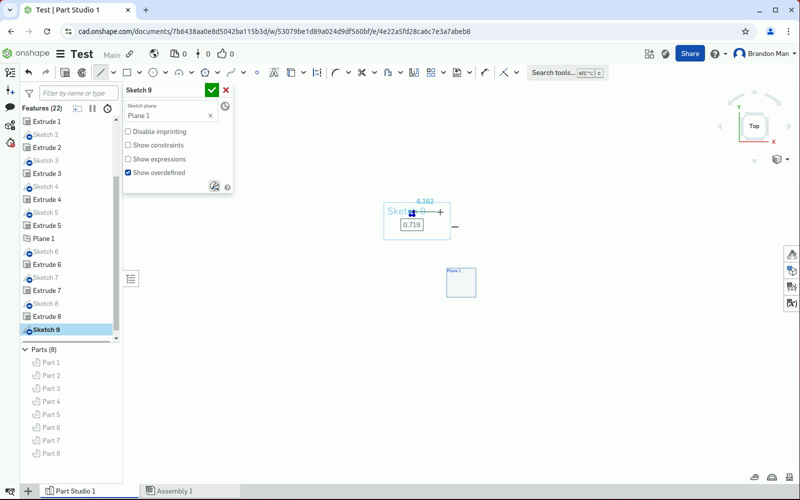
mouse_move(410, 215)
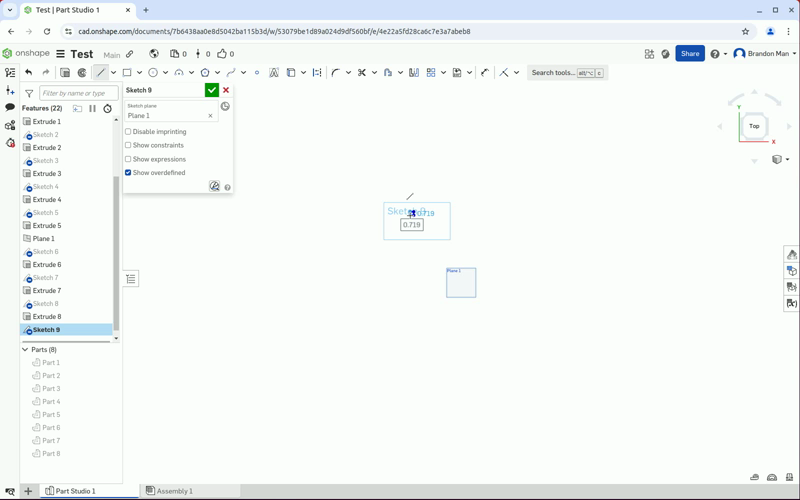
scroll(6)
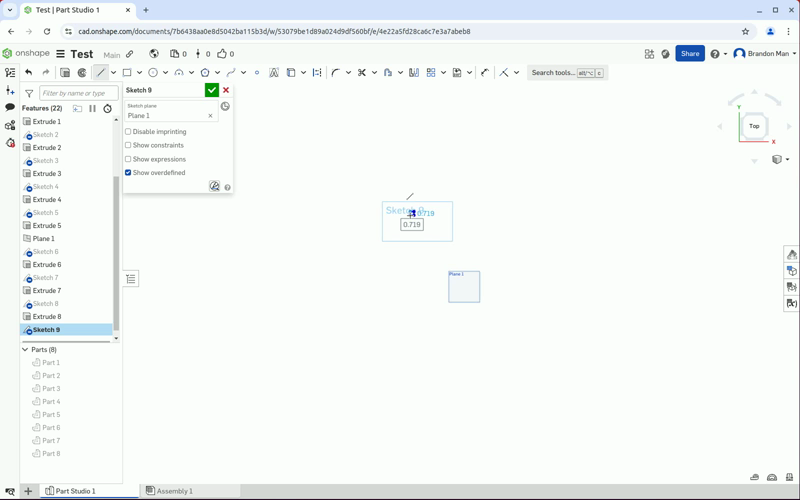
scroll(6)
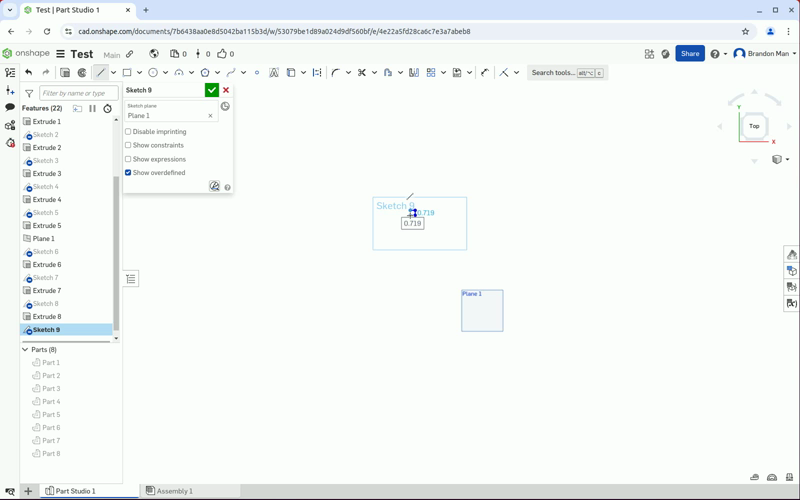
scroll(6)
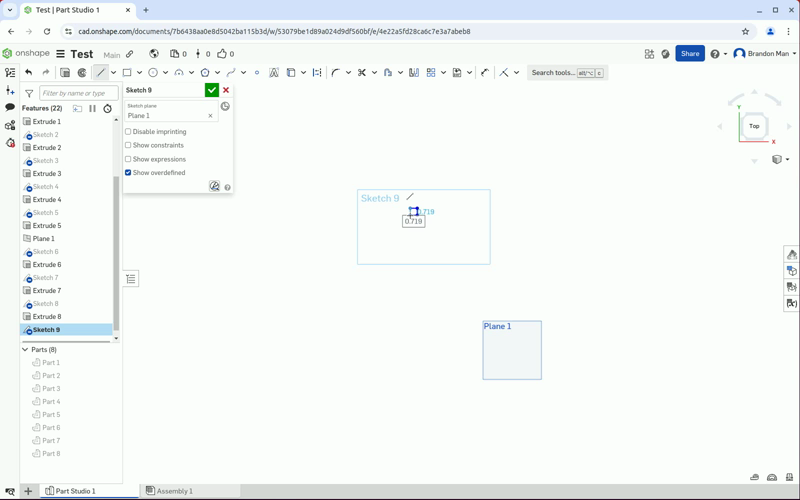
scroll(6)
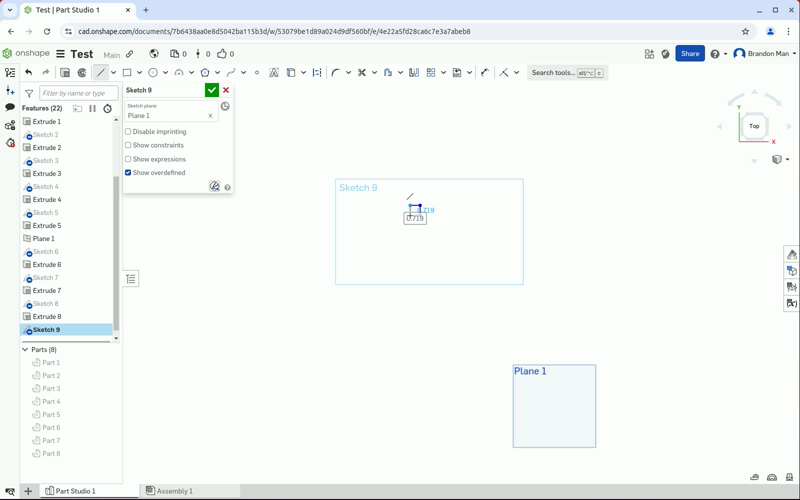
scroll(6)
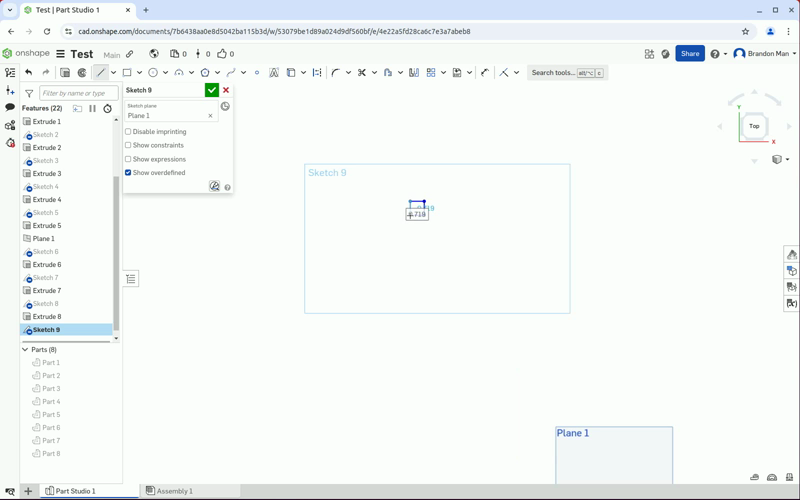
scroll(6)
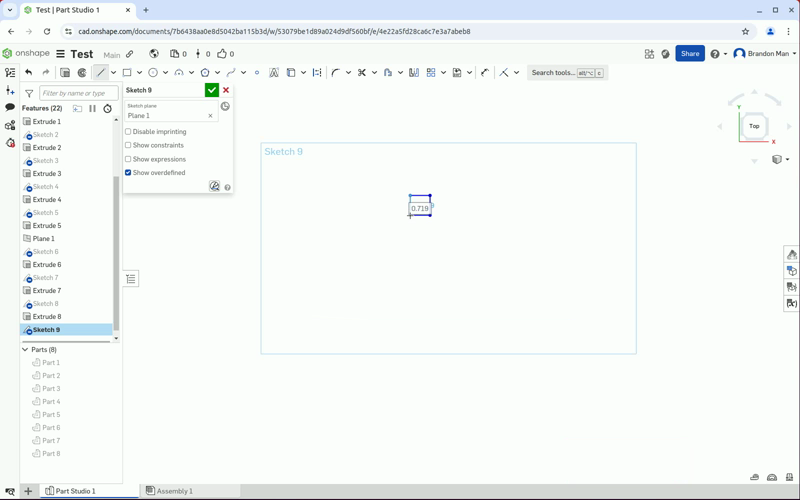
scroll(6)
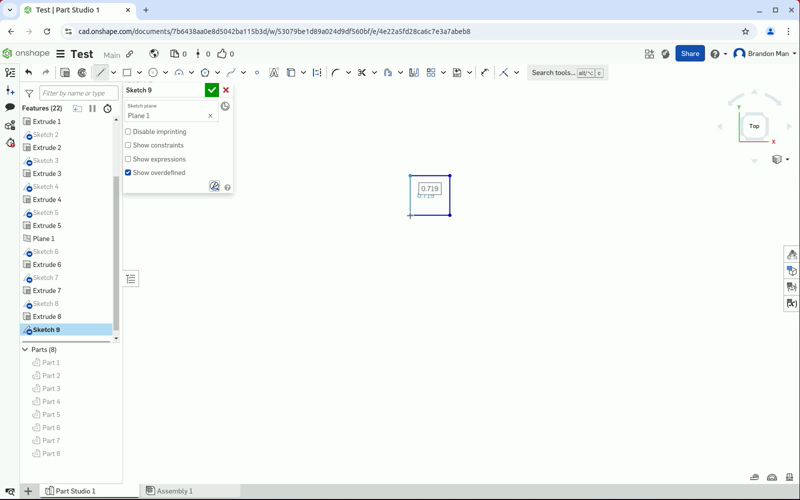
key_up(shift)
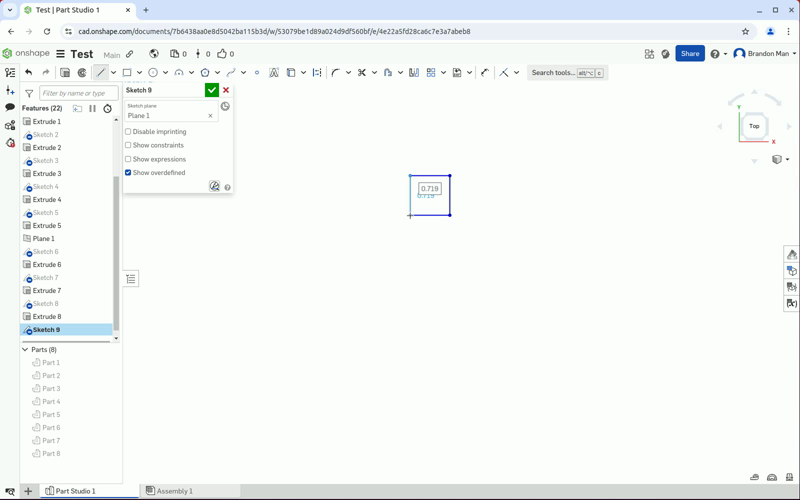
click(410, 215)
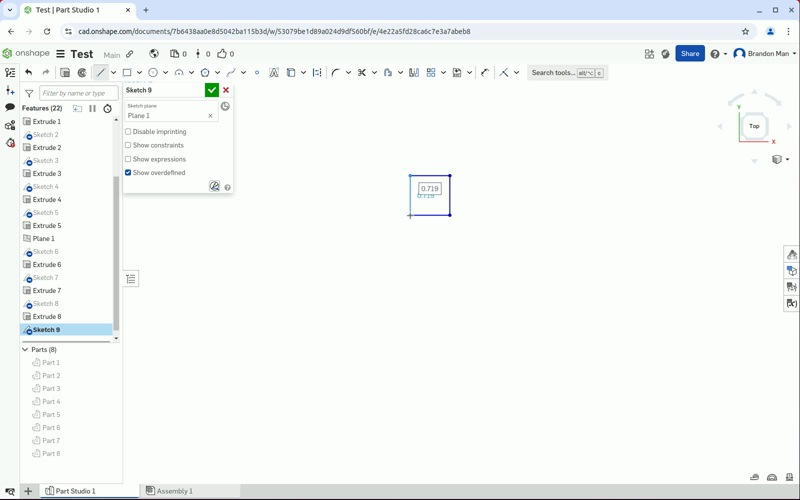
scroll(-6)
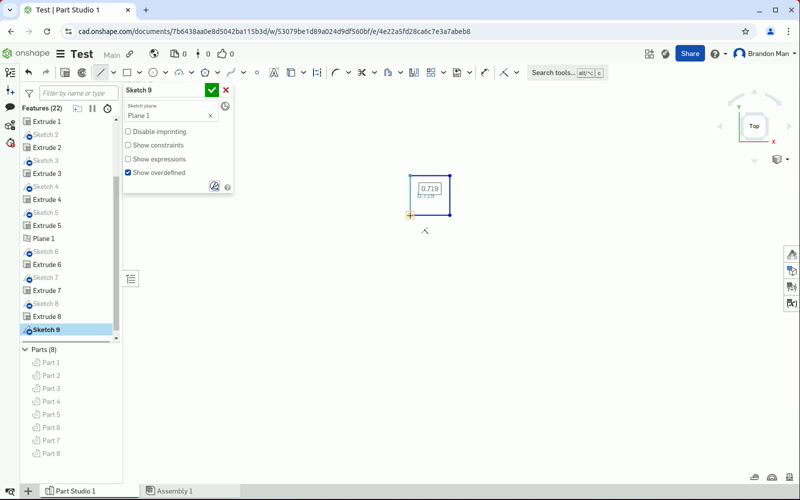
scroll(-6)
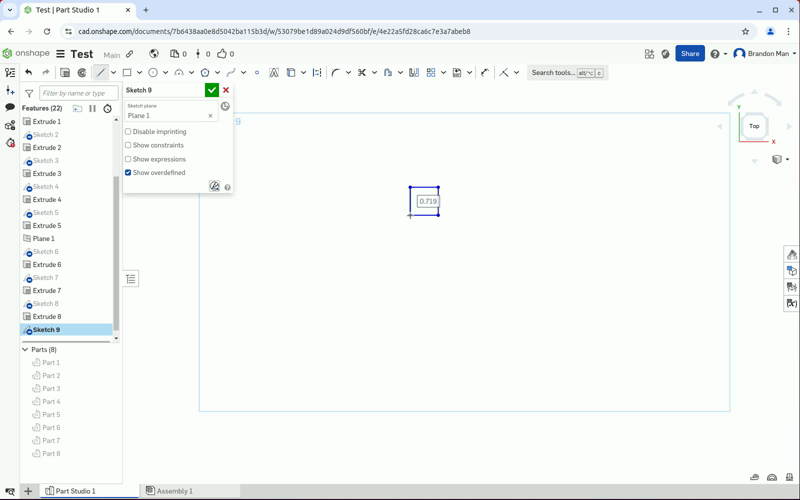
scroll(-6)
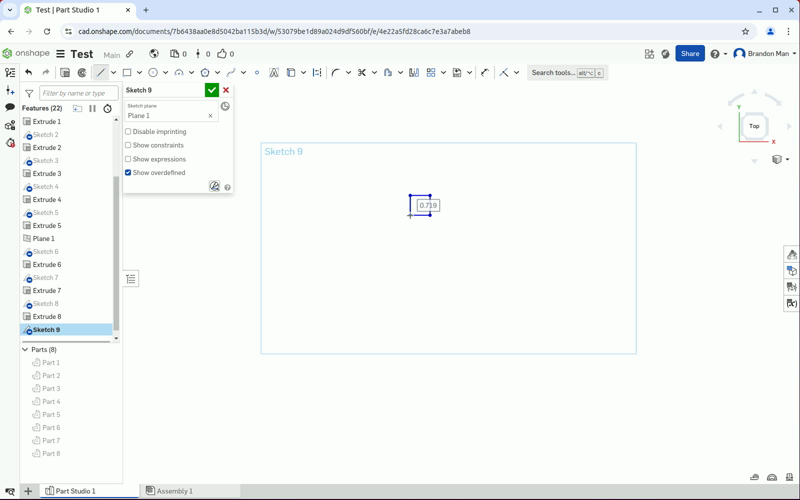
scroll(-6)
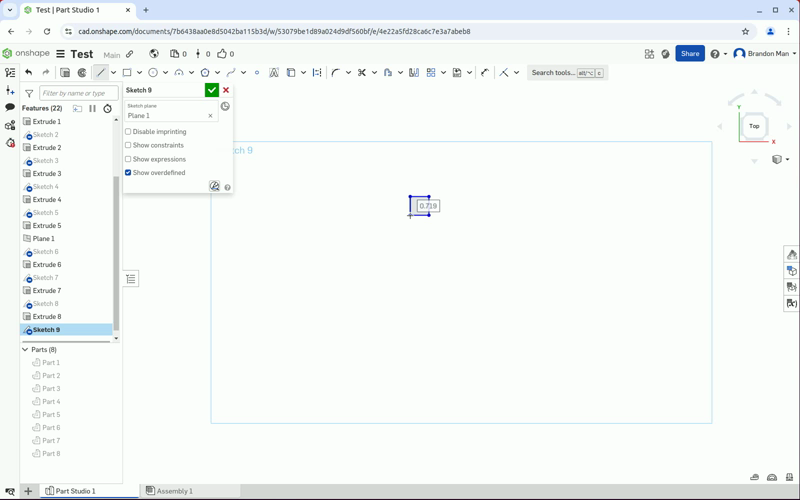
scroll(-6)
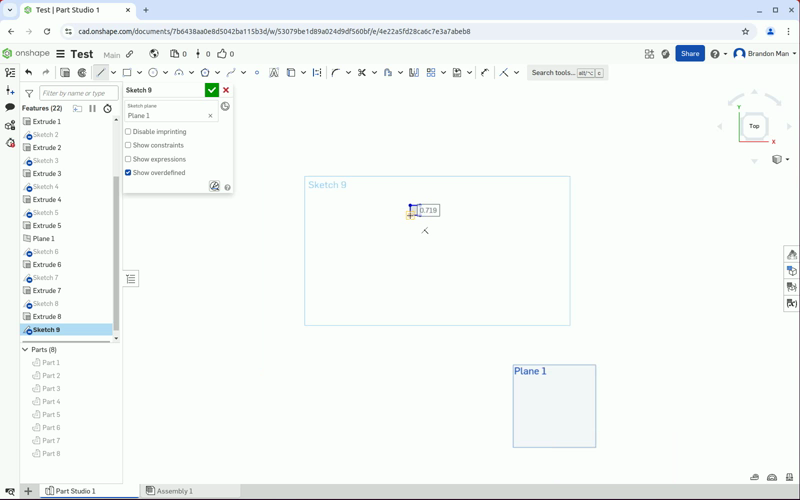
scroll(-6)
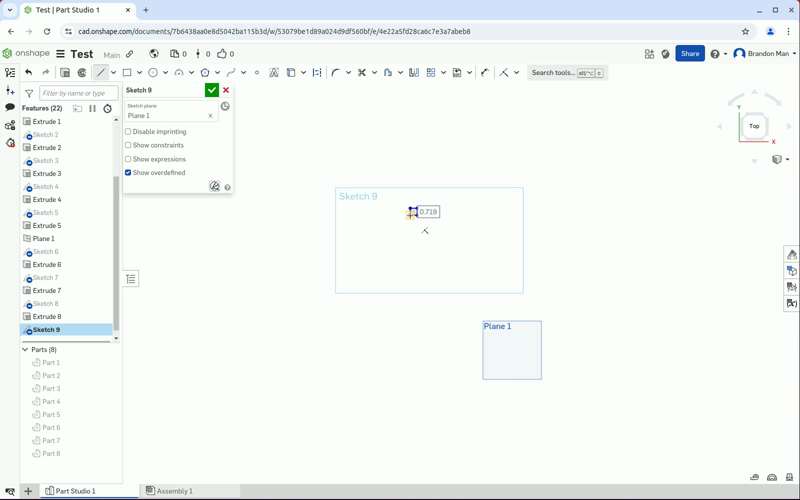
scroll(-6)
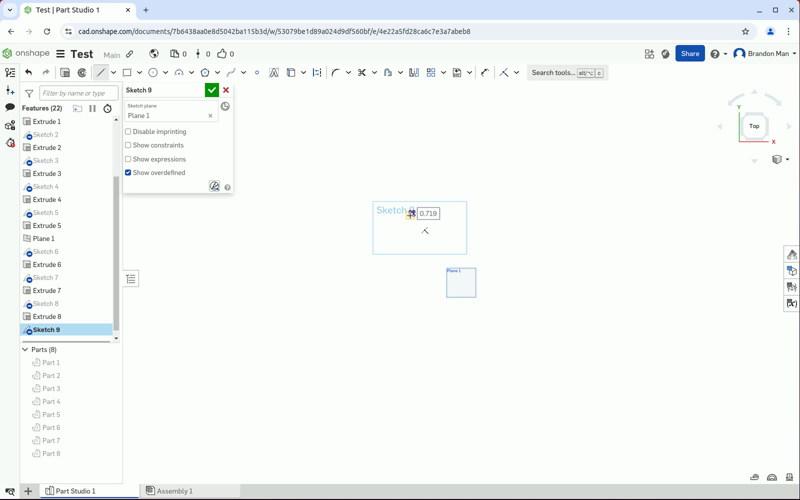
key(esc)
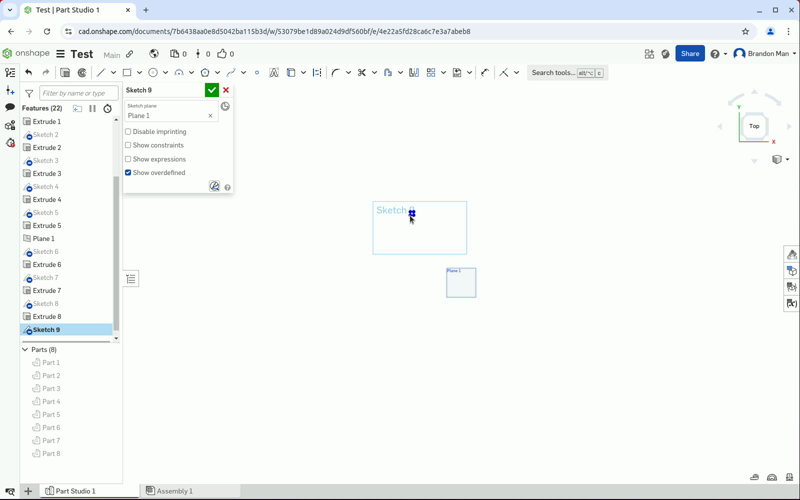
mouse_move(411, 214)
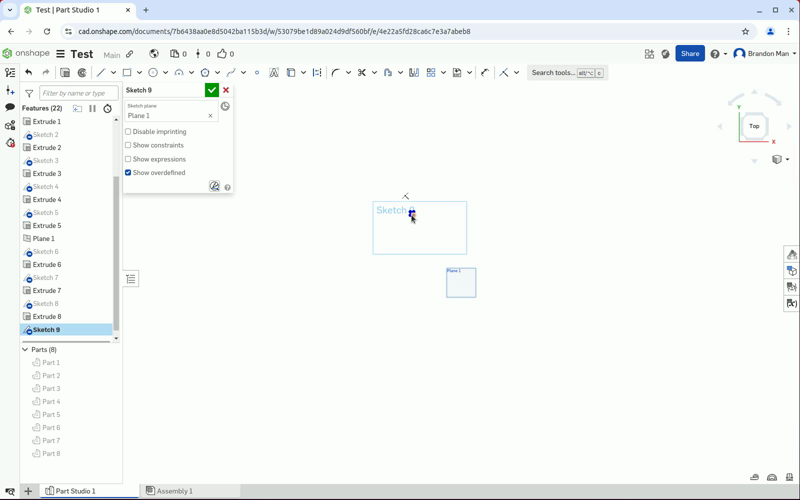
scroll(6)
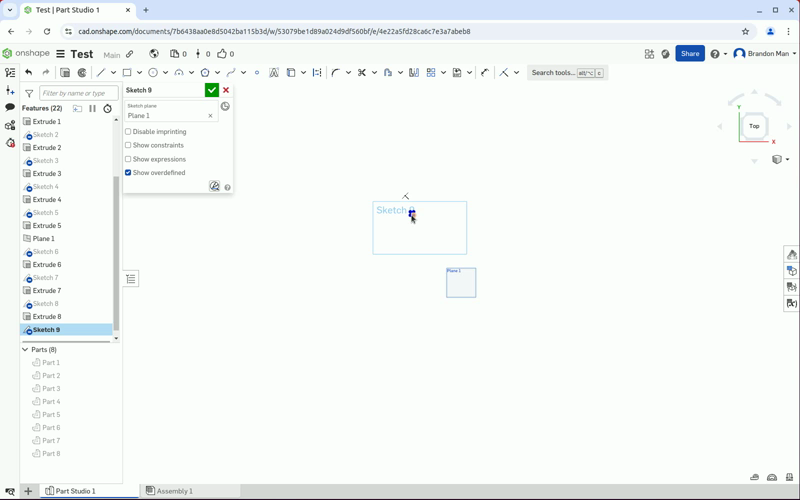
scroll(6)
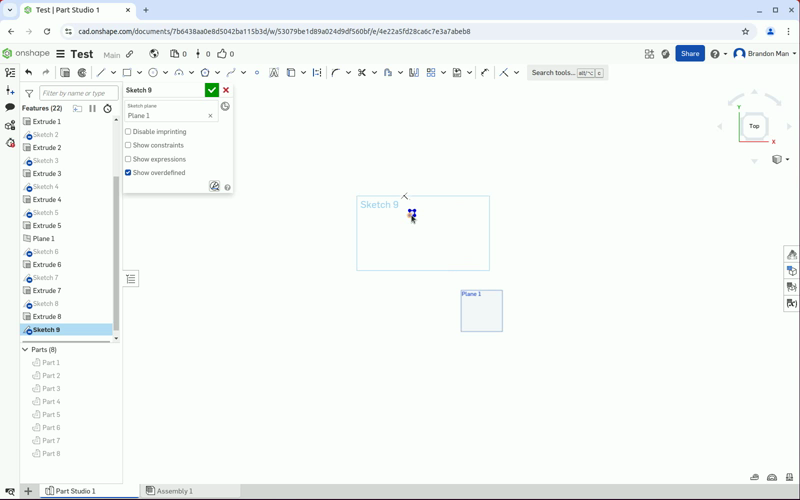
scroll(6)
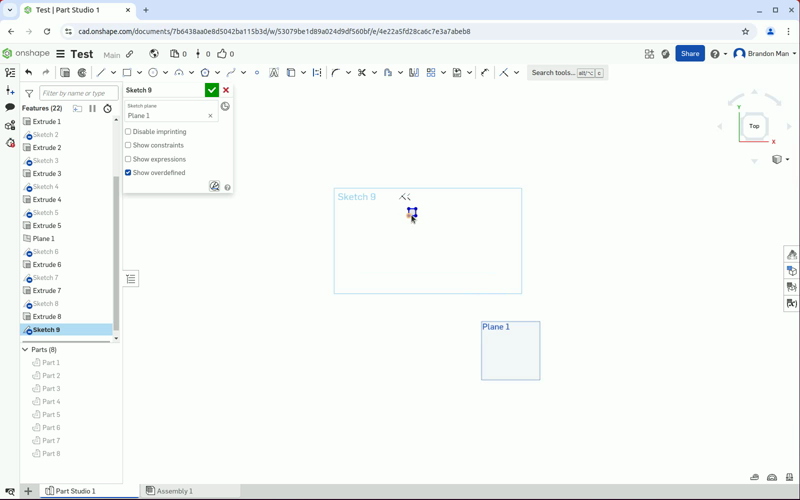
scroll(6)
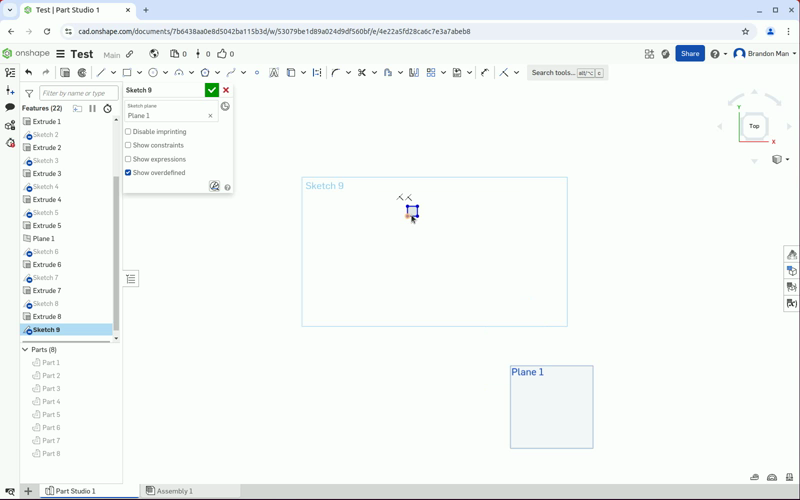
scroll(6)
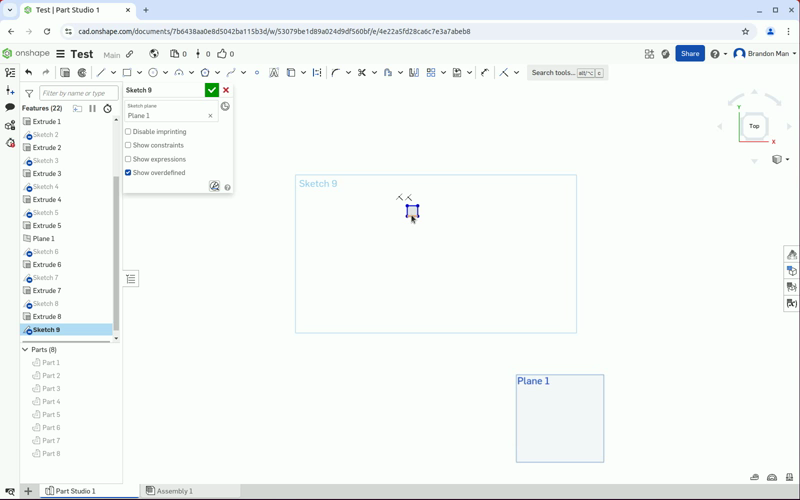
scroll(6)
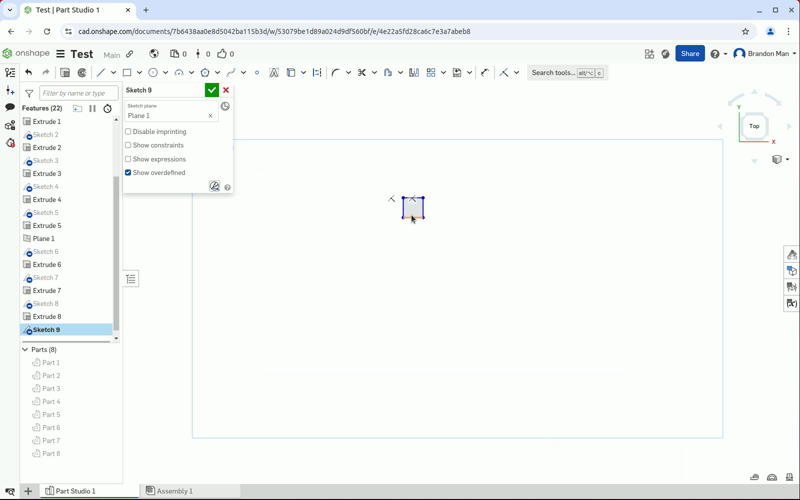
scroll(6)
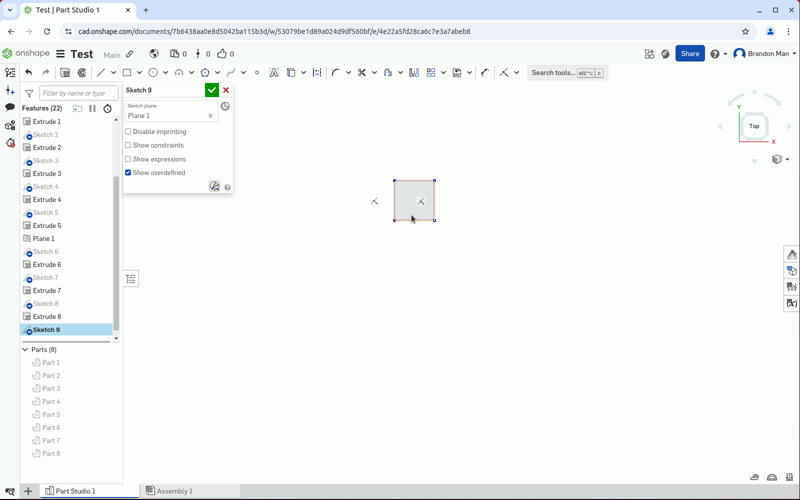
click(411, 214)
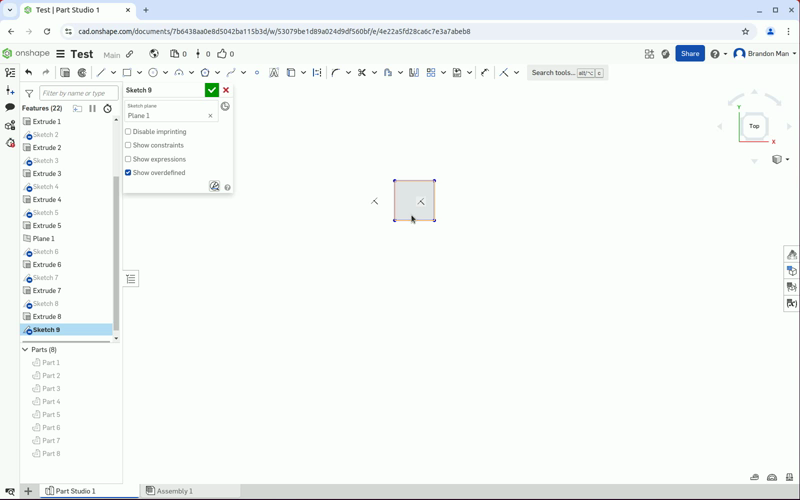
scroll(-6)
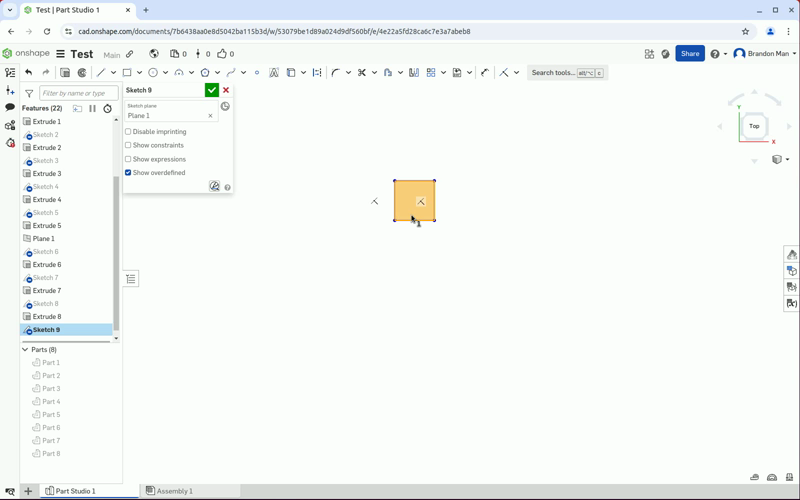
scroll(-6)
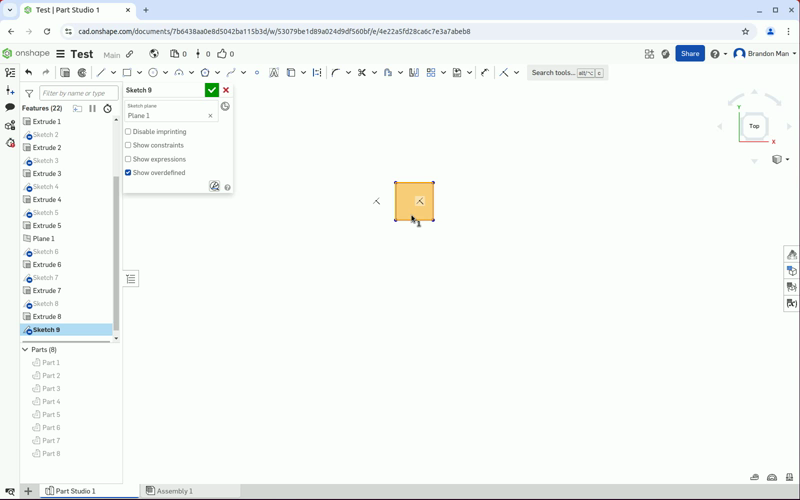
scroll(-6)
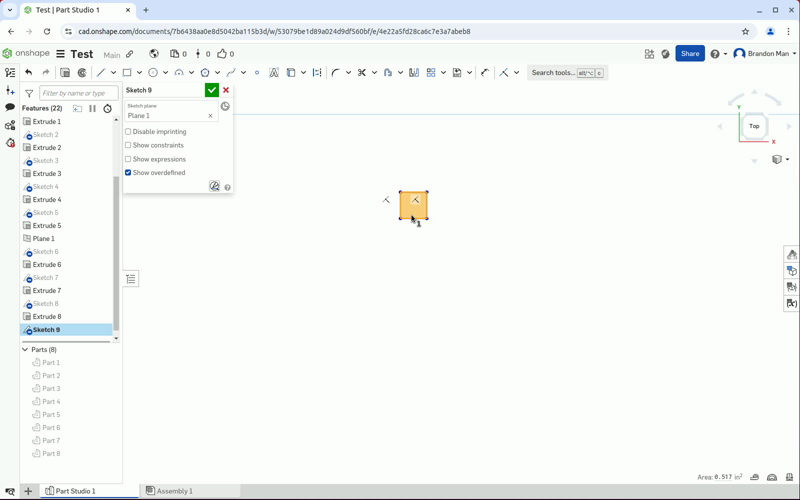
scroll(-6)
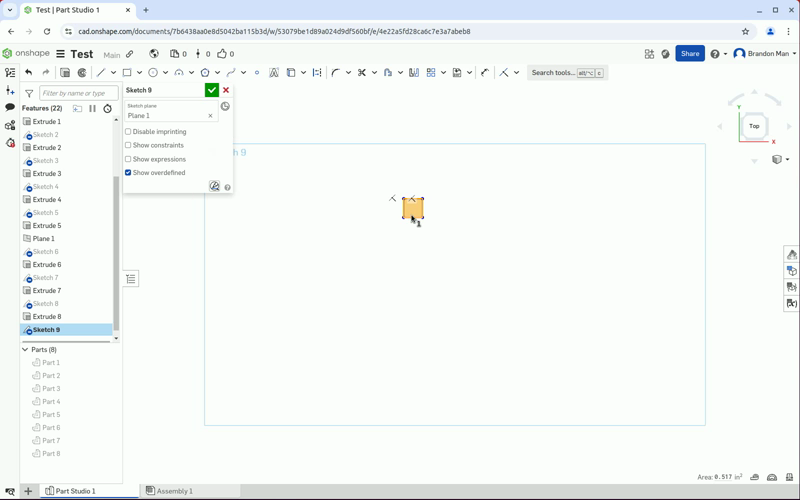
scroll(-6)
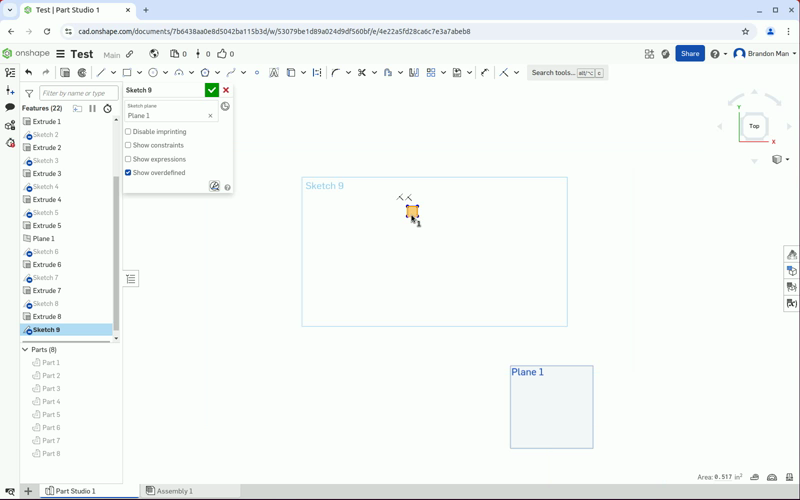
scroll(-6)
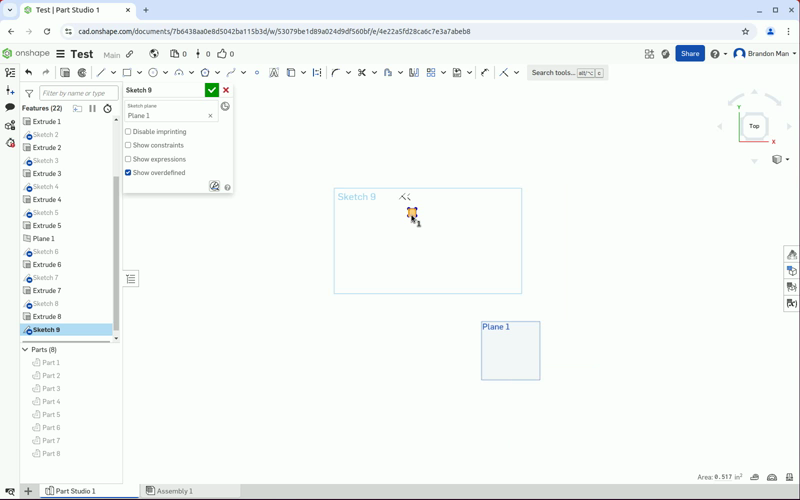
scroll(-6)
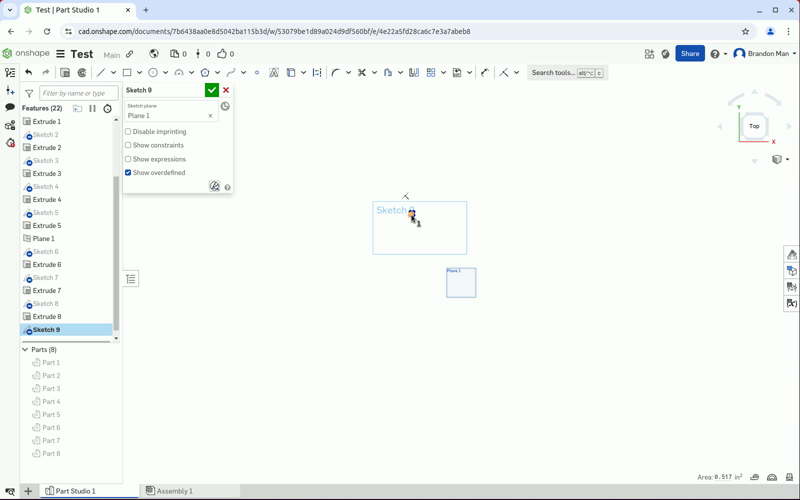
mouse_move(73, 352)
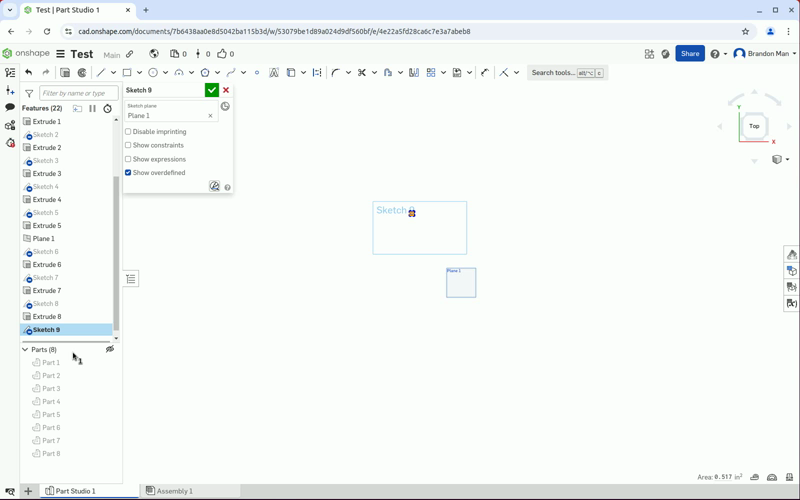
key(shift+y)
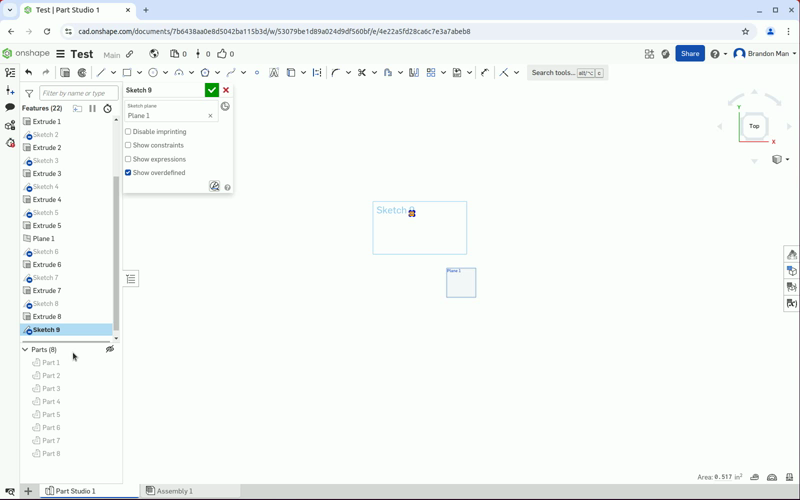
key(shift+e)
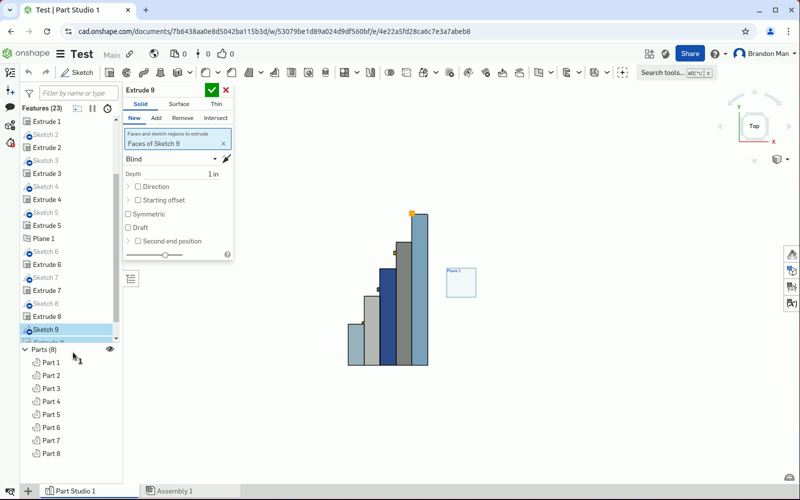
mouse_move(143, 106)
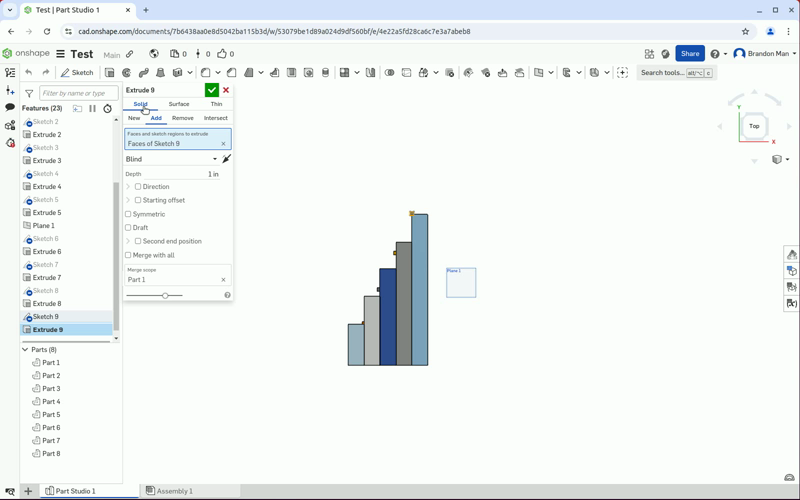
click(143, 106)
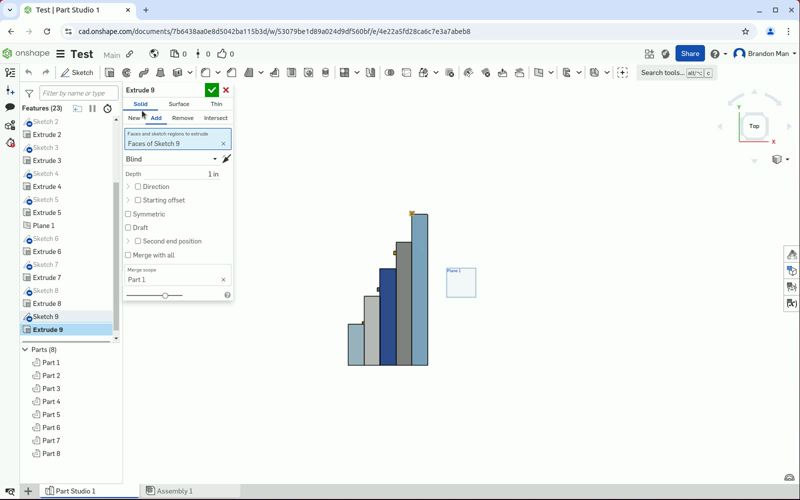
mouse_move(137, 120)
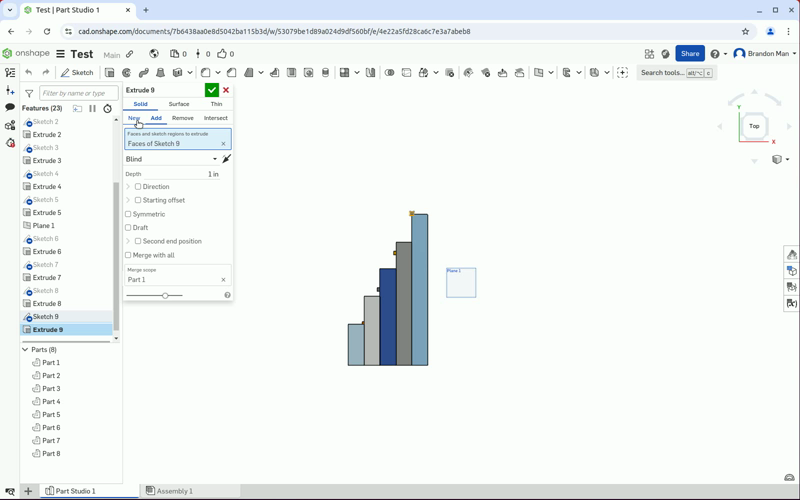
click(137, 120)
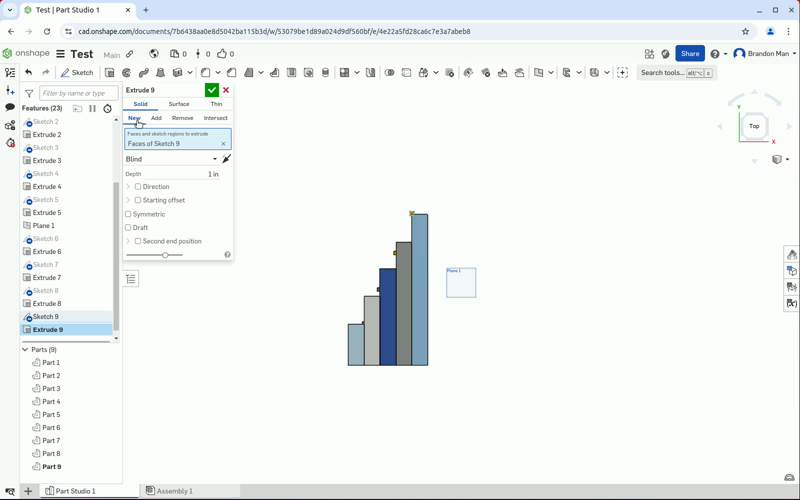
key(tab, 4)
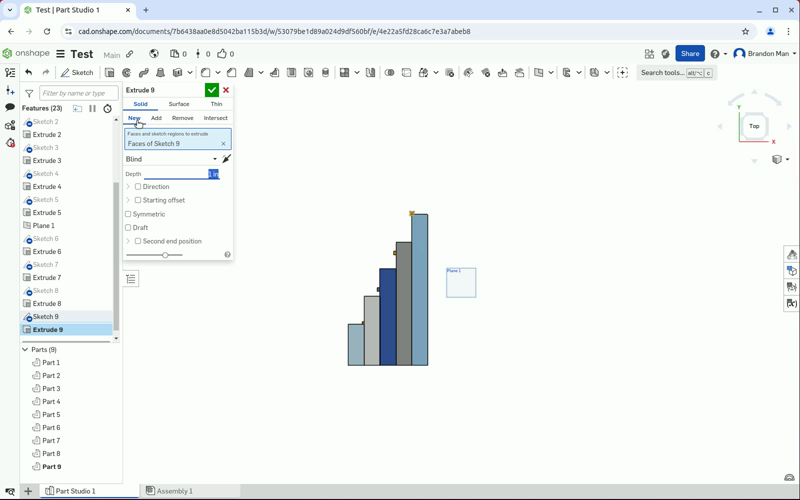
text(-0.481)
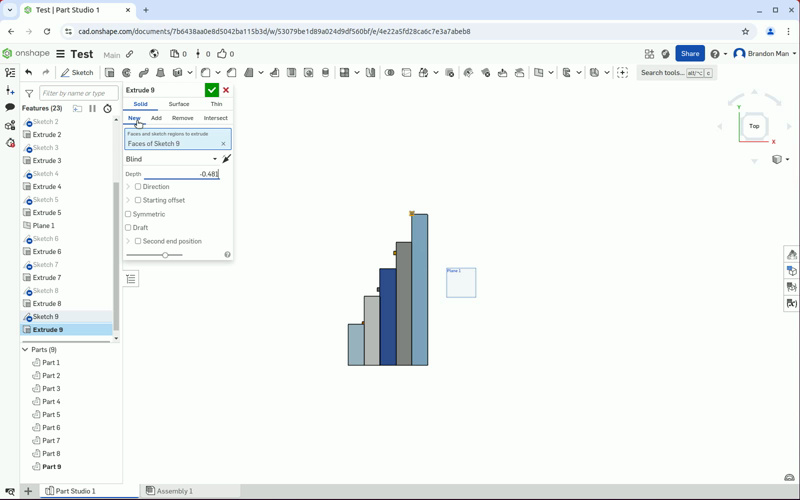
key(enter)
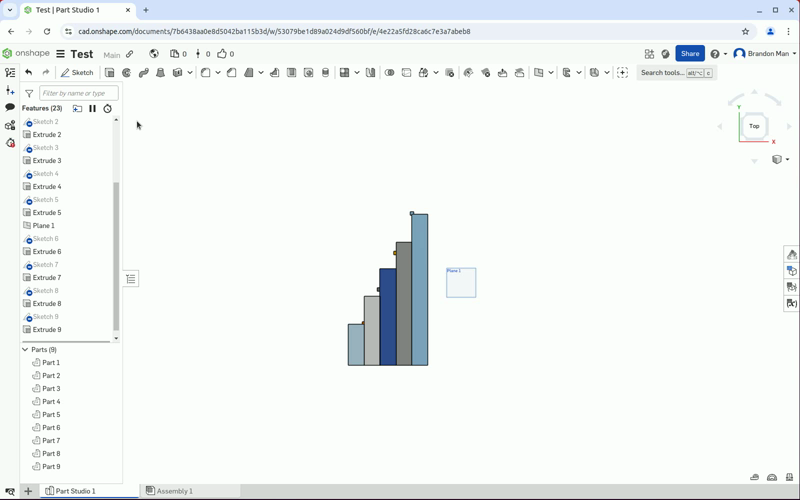
key(shift+h)
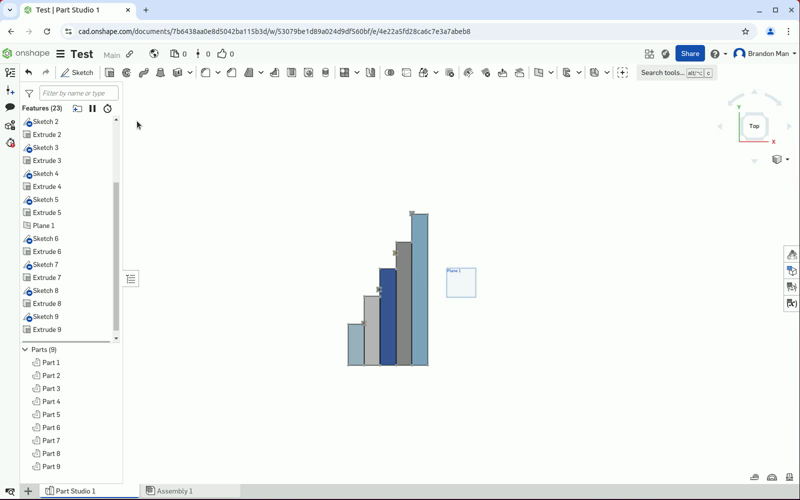
key(shift+h)
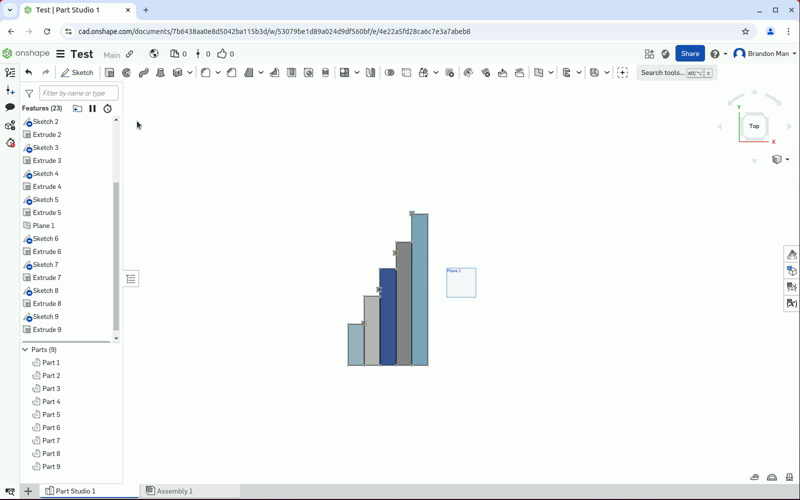
key(shift+7)
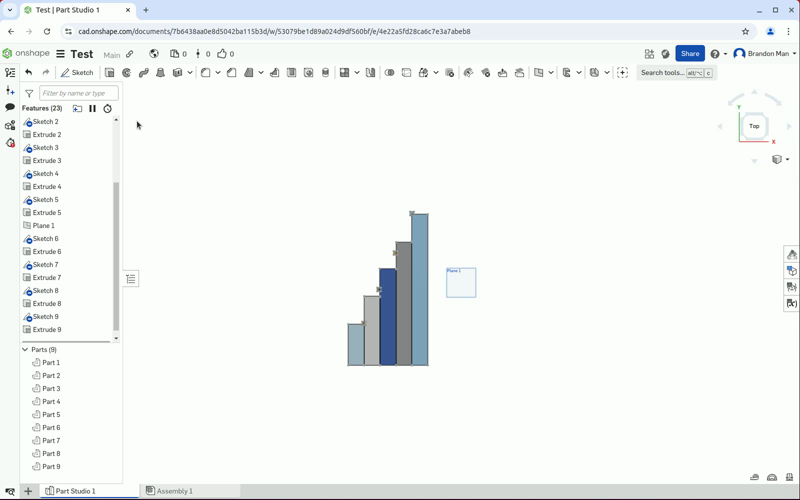
key(up, 3)
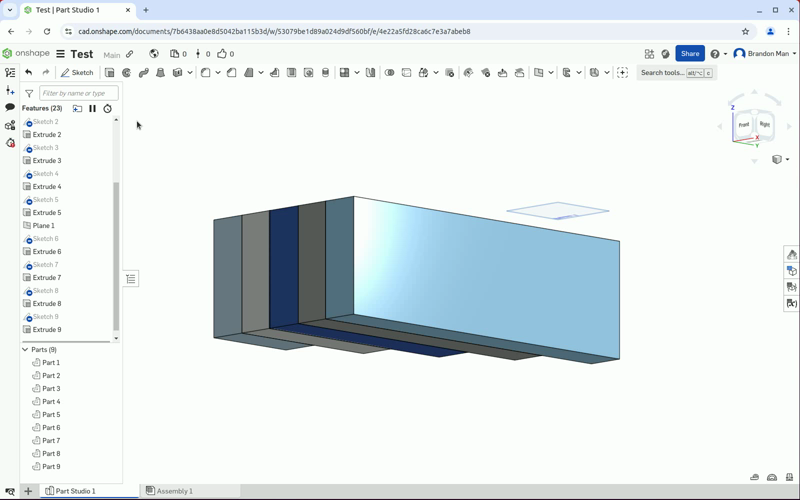
key(left, 3)
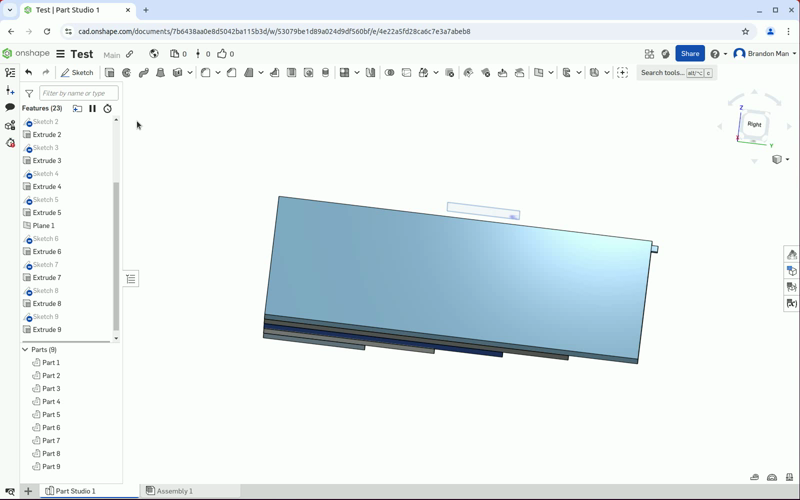
key(right, 3)
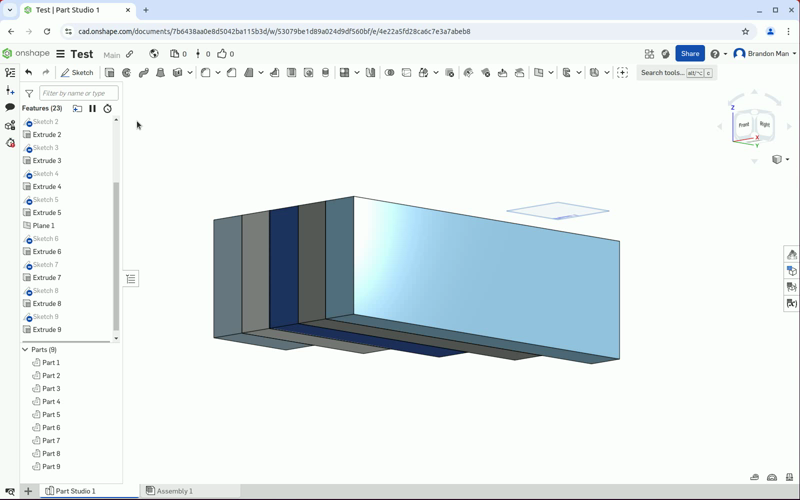
key(down, 3)
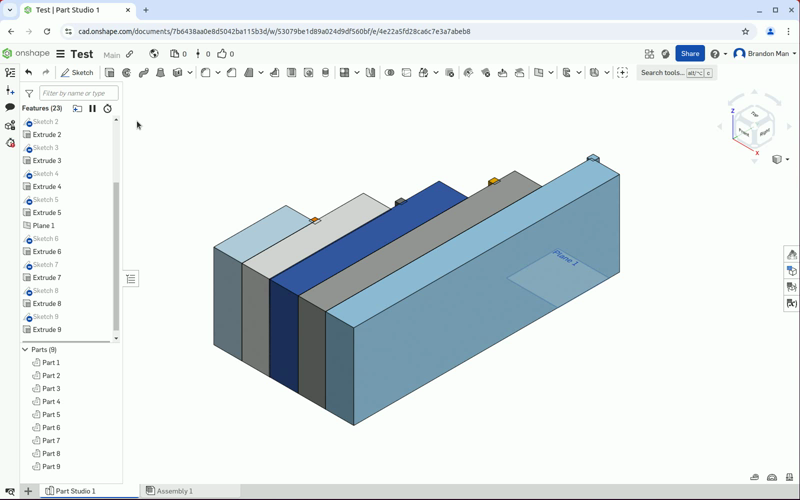
mouse_move(69, 98)
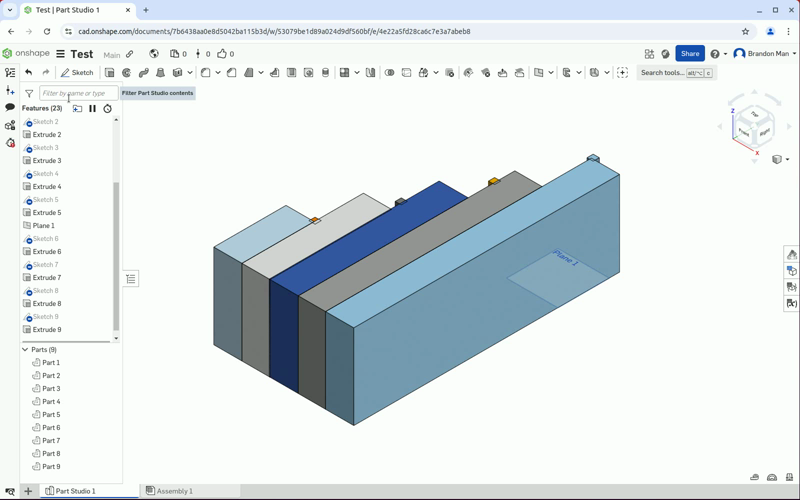
click(69, 98)